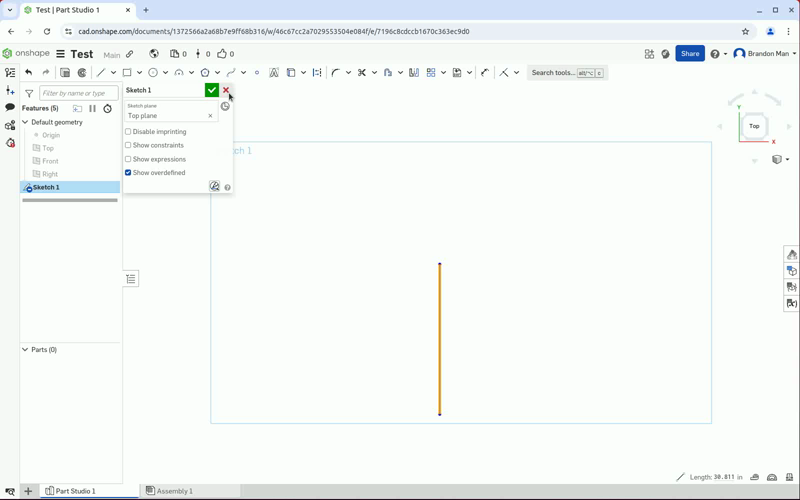
key(shift+h)
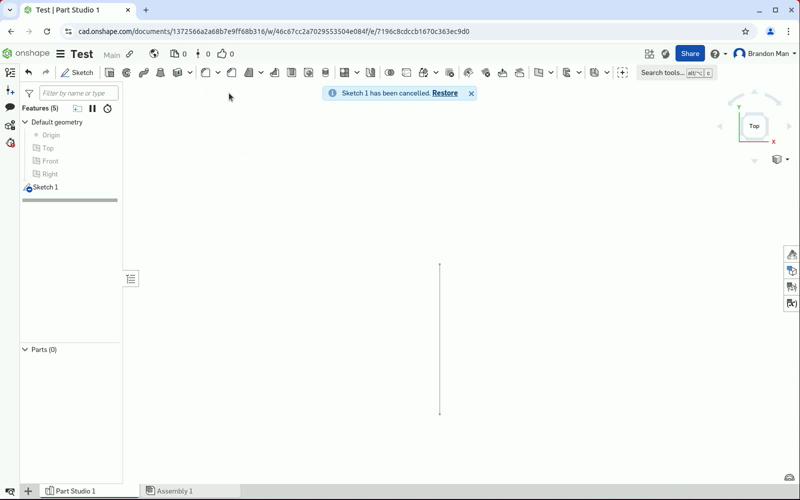
key(shift+s)
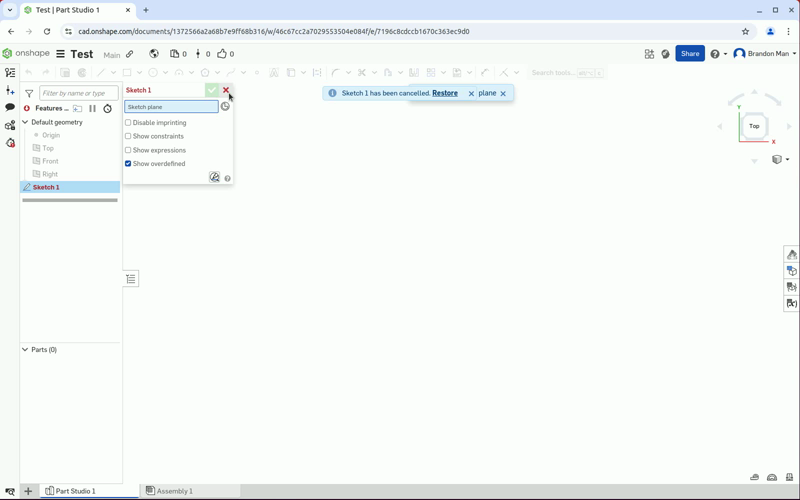
mouse_move(73, 150)
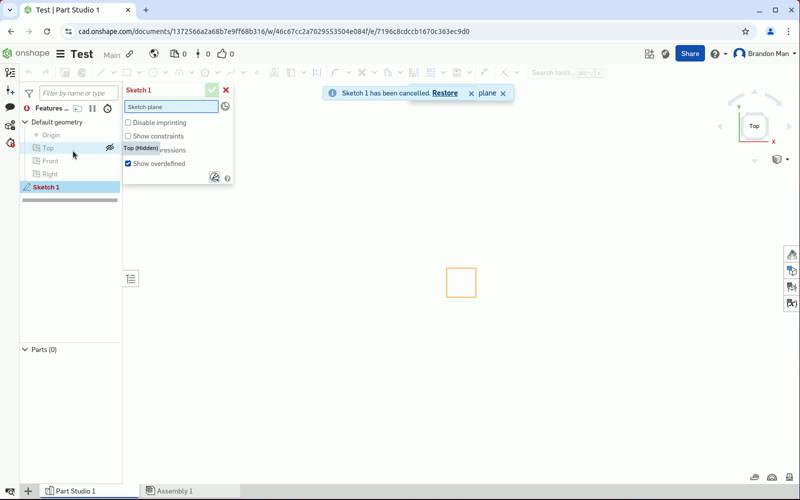
click(73, 150)
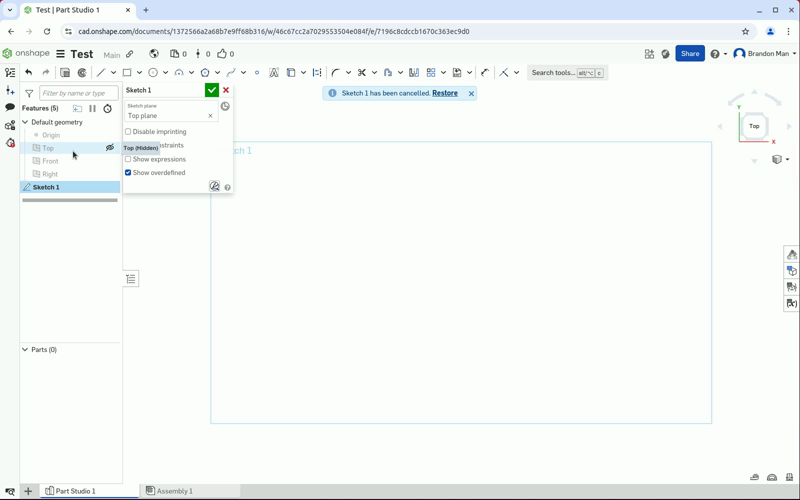
mouse_move(73, 352)
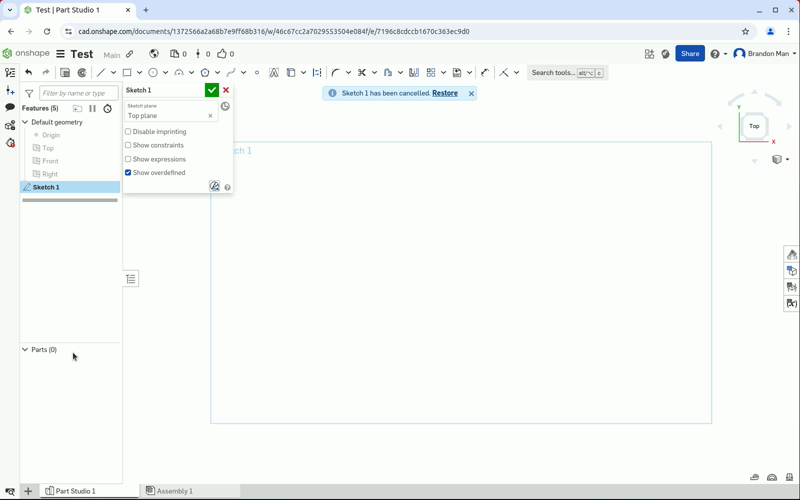
key(y)
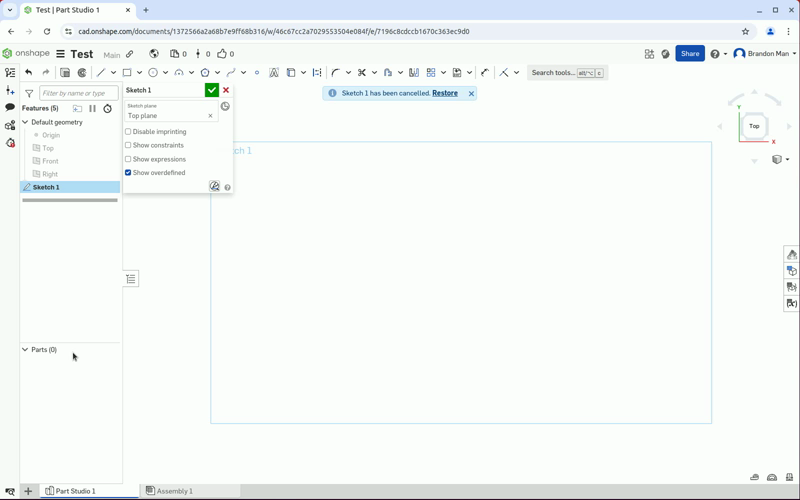
key(l)
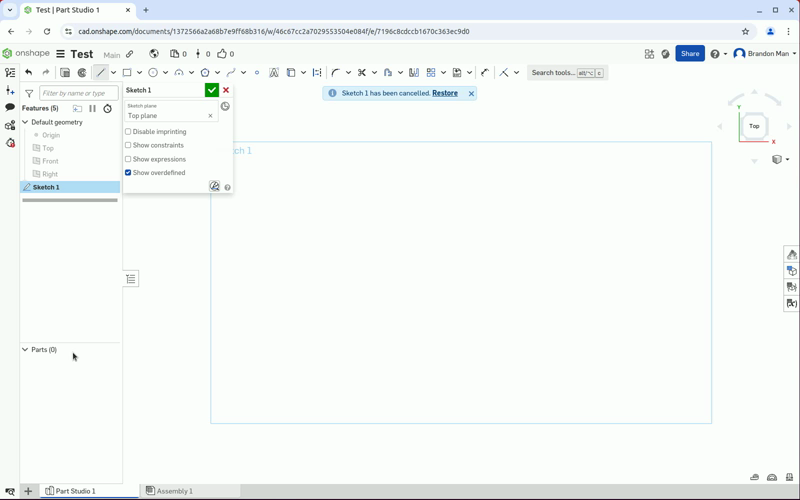
key_down(shift)
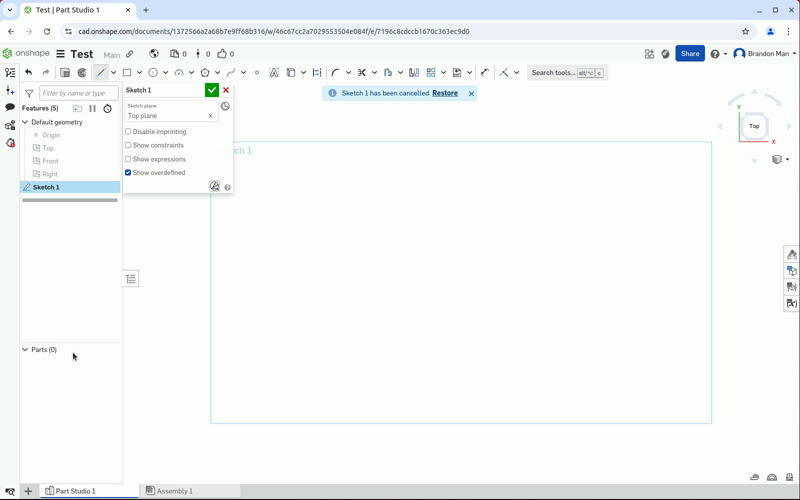
mouse_move(460, 286)
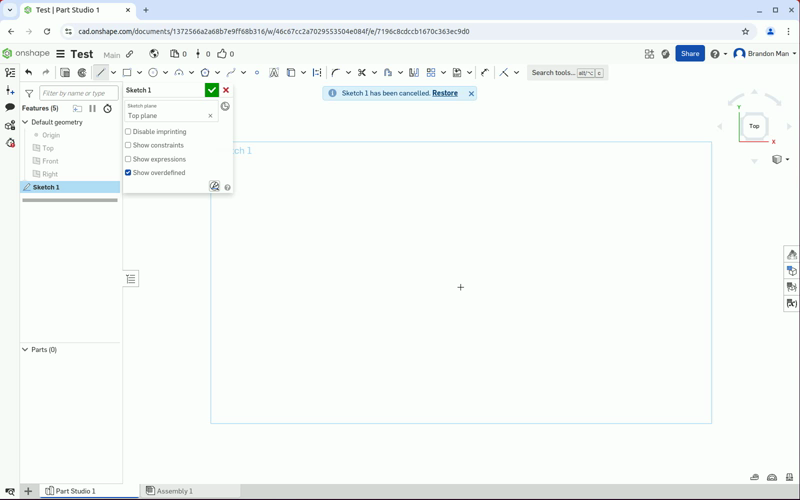
click(460, 286)
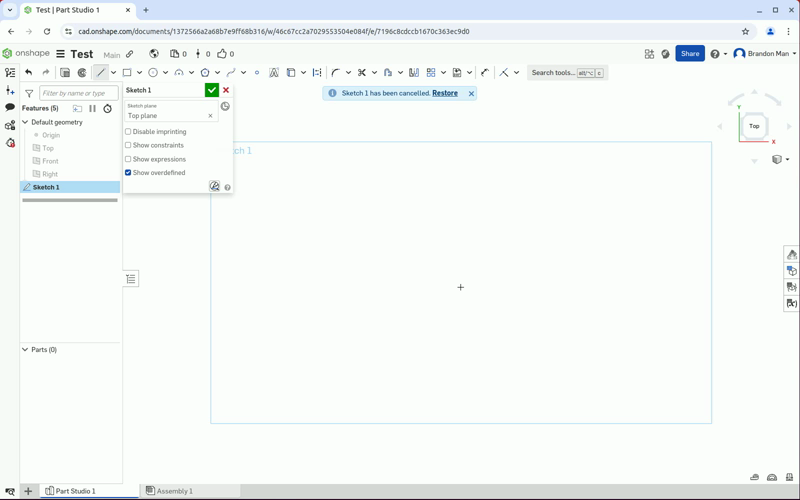
key_up(shift)
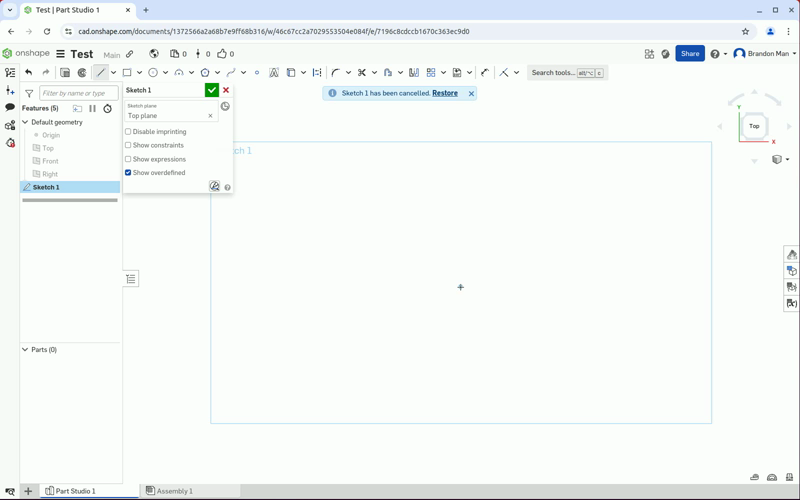
key_down(shift)
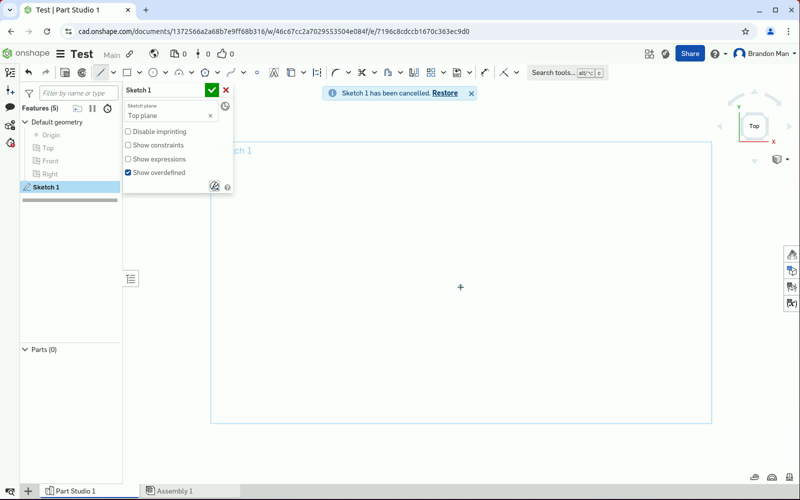
mouse_move(490, 286)
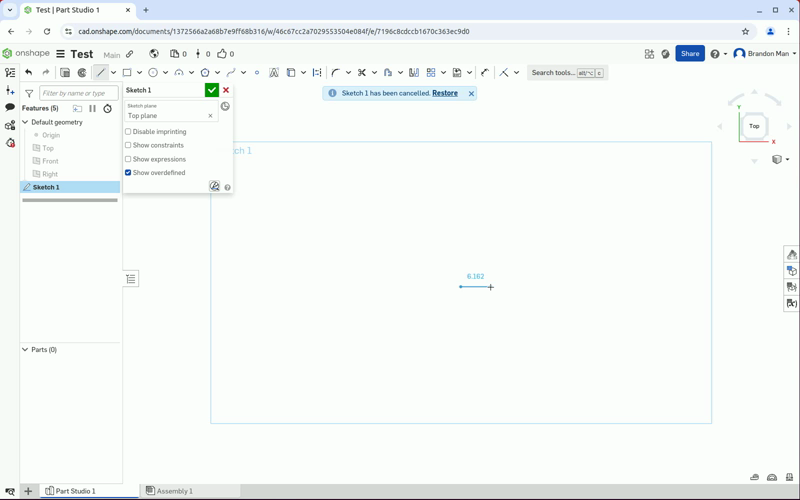
mouse_move(464, 286)
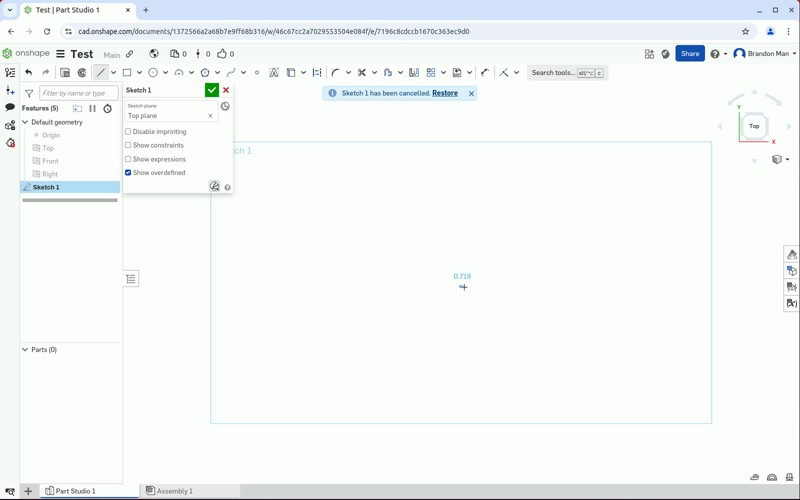
scroll(6)
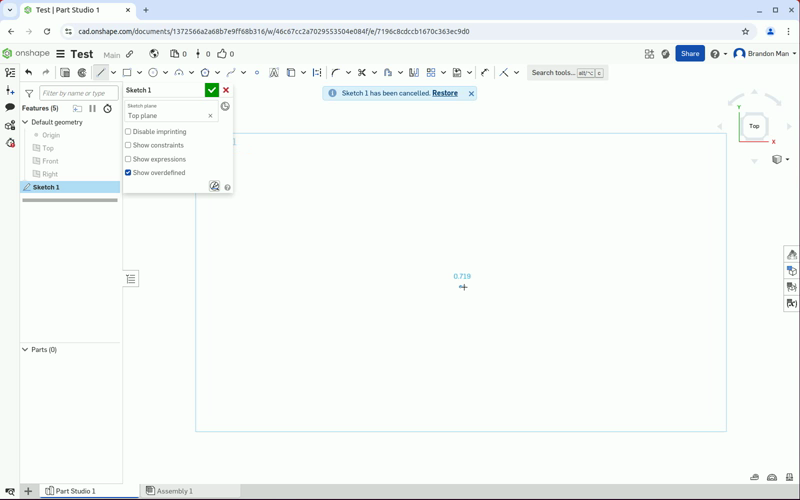
scroll(6)
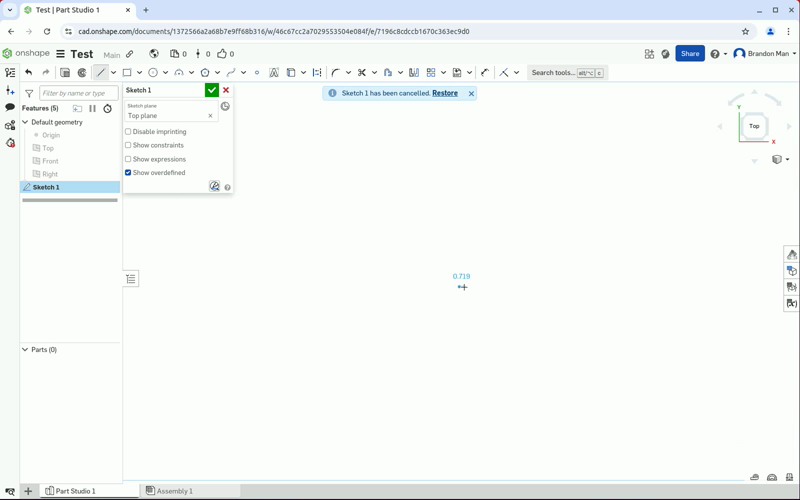
scroll(6)
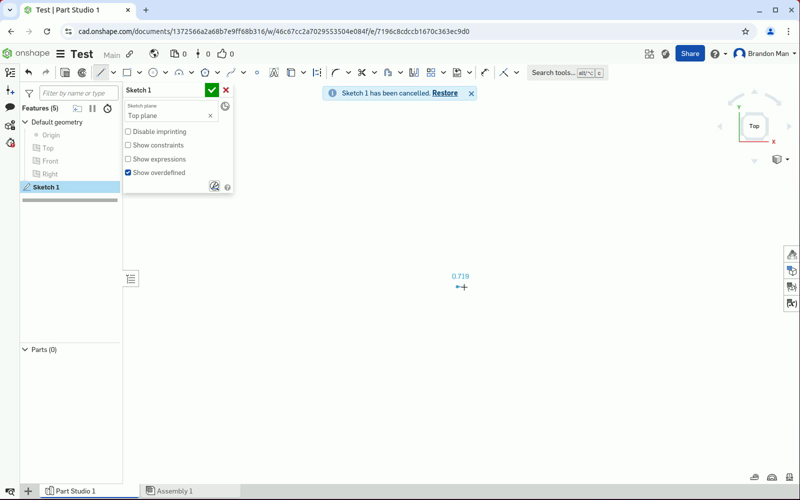
scroll(6)
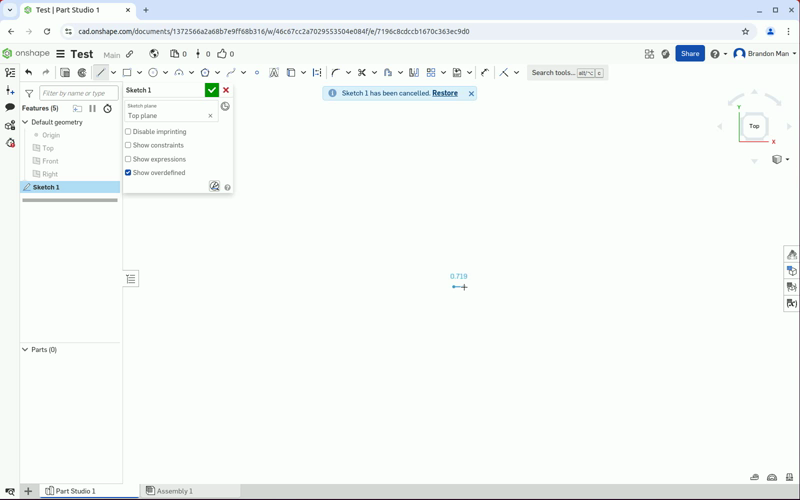
scroll(6)
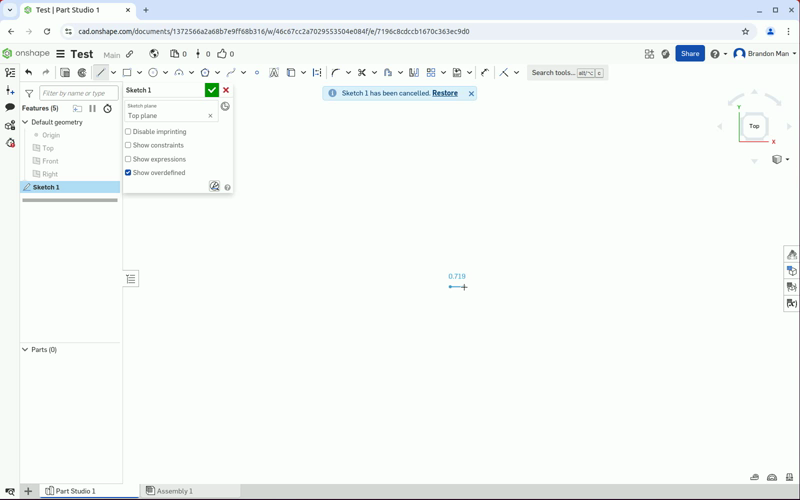
scroll(6)
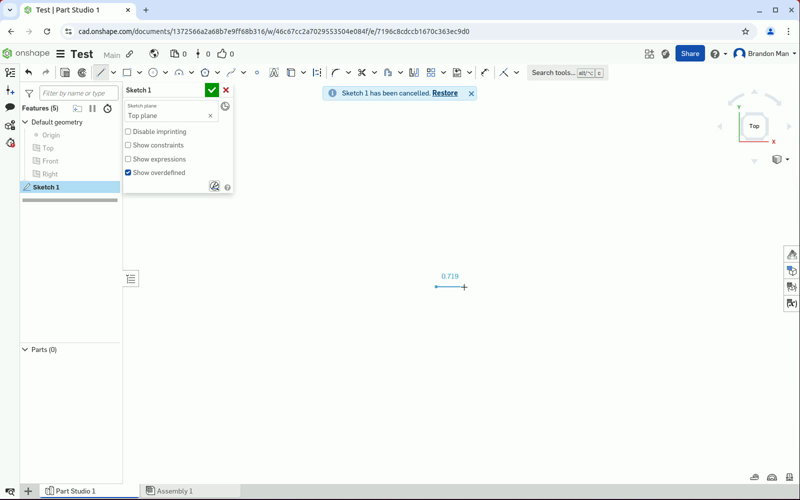
scroll(6)
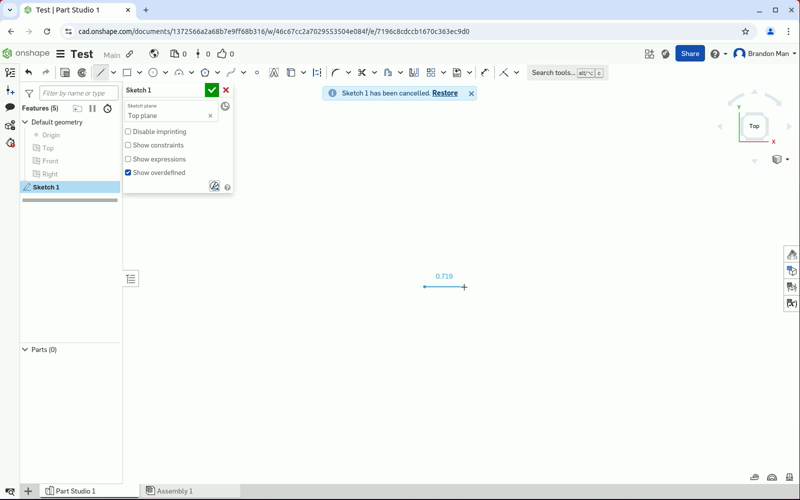
click(464, 286)
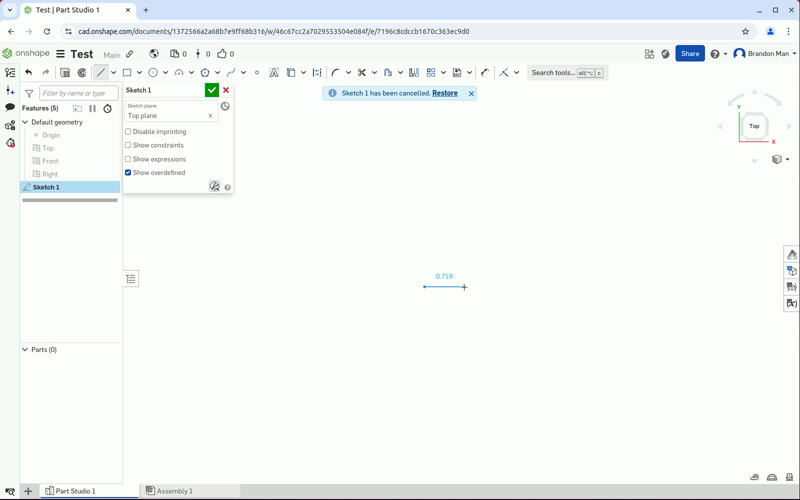
scroll(-6)
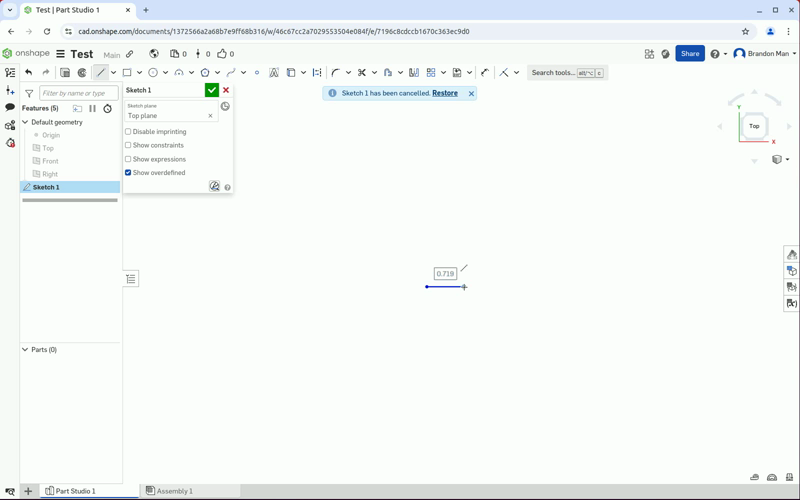
scroll(-6)
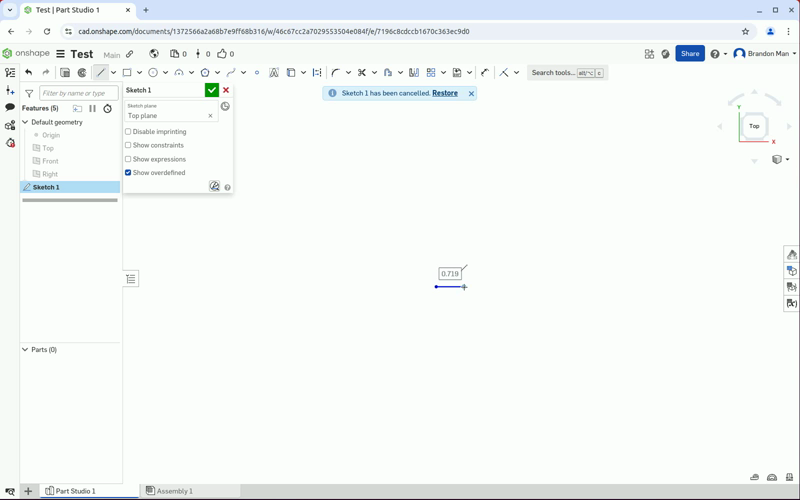
scroll(-6)
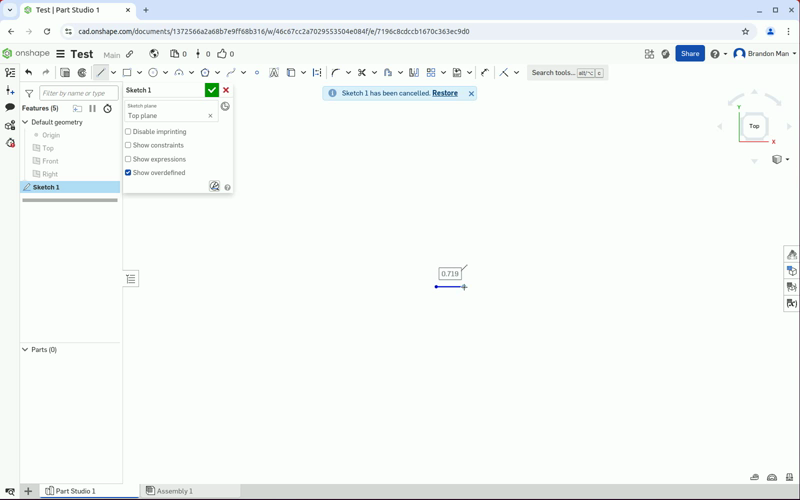
scroll(-6)
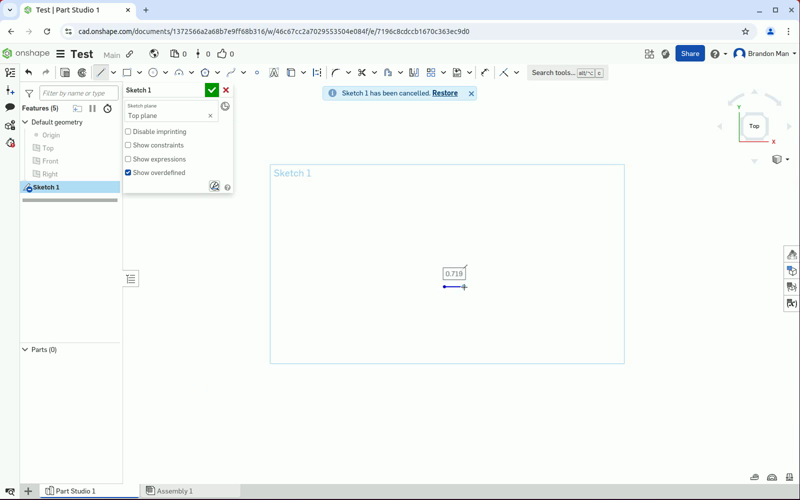
scroll(-6)
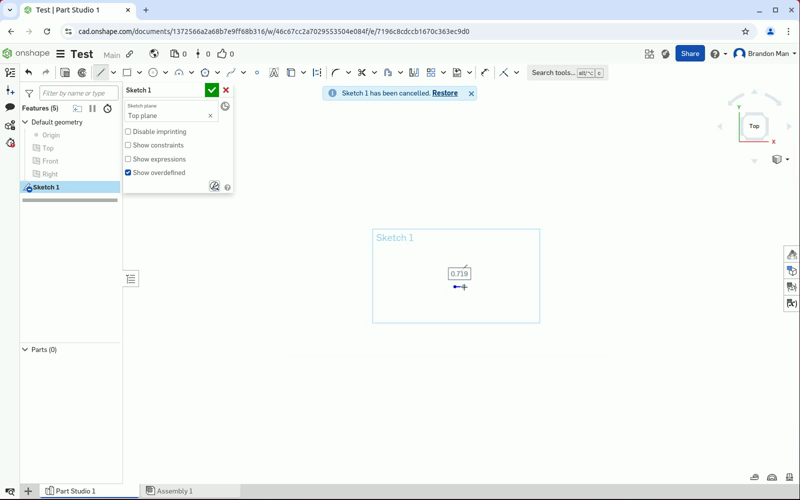
scroll(-6)
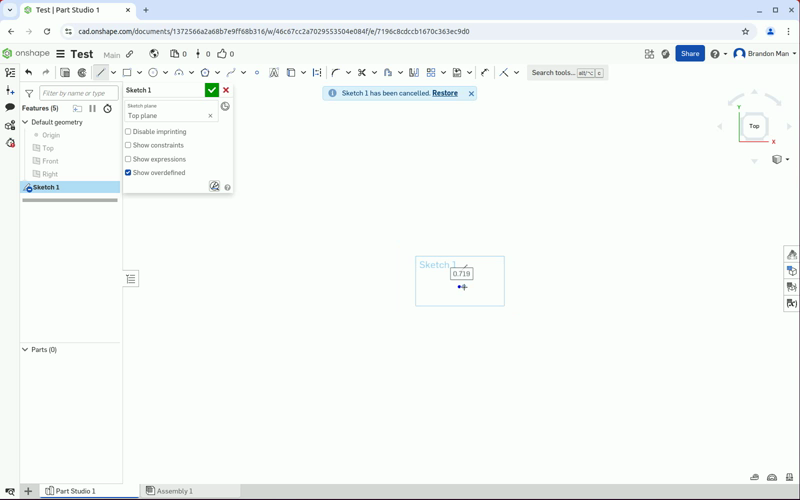
scroll(-6)
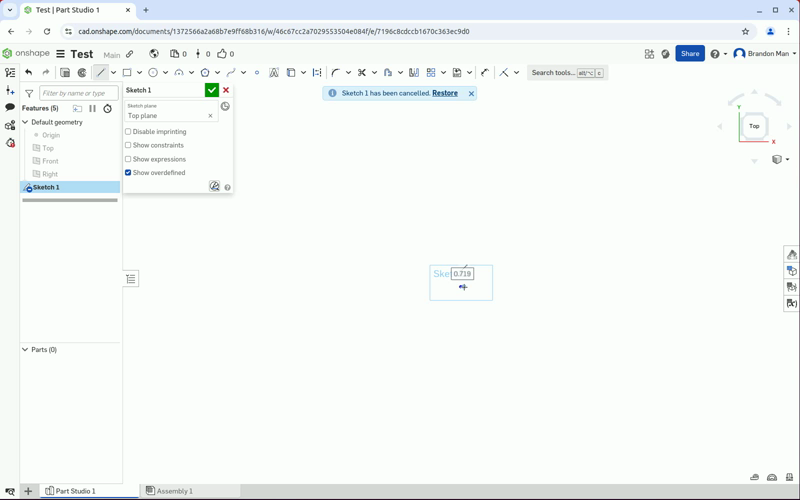
key_up(shift)
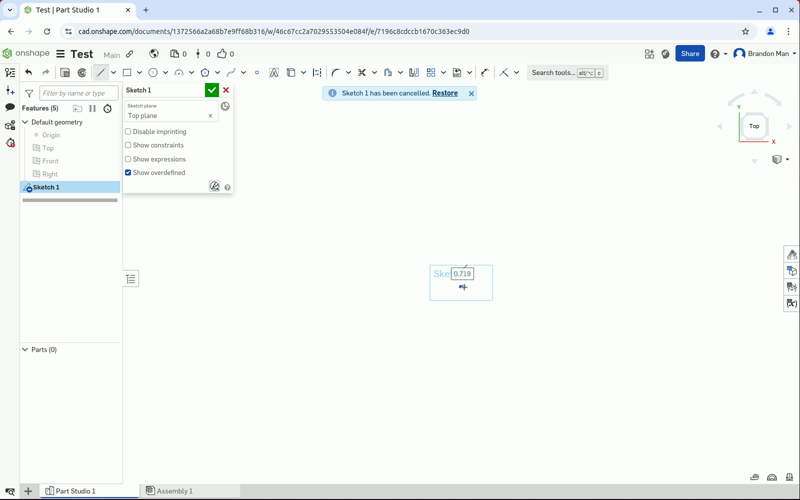
key_down(shift)
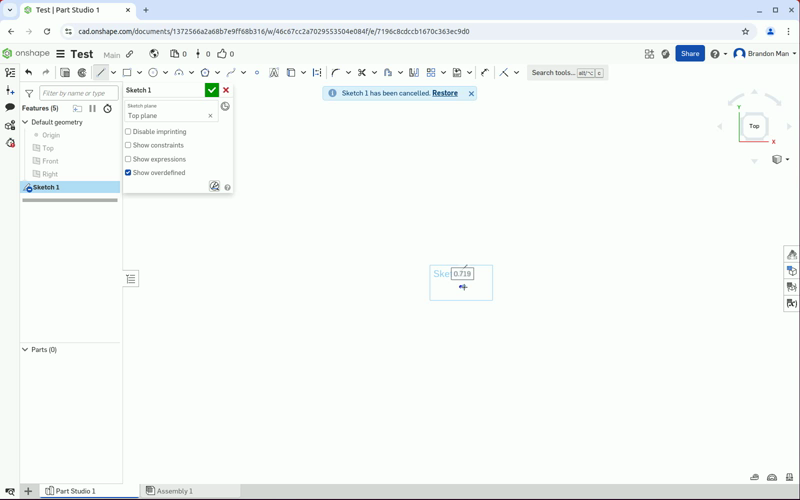
mouse_move(569, 286)
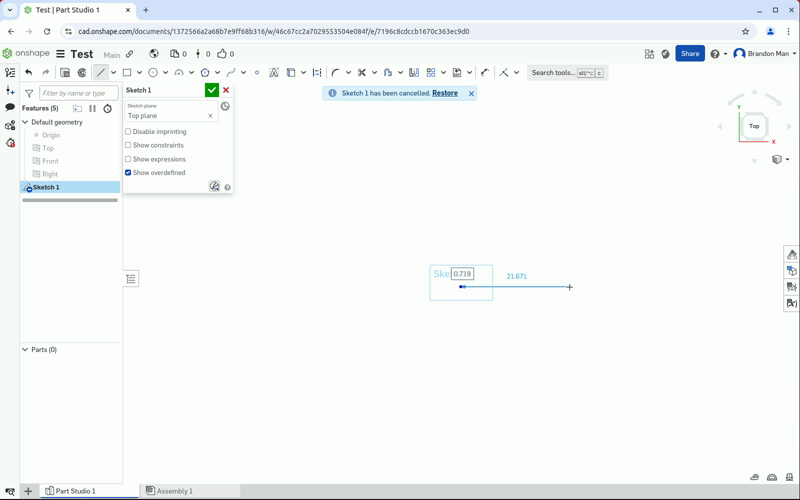
click(569, 286)
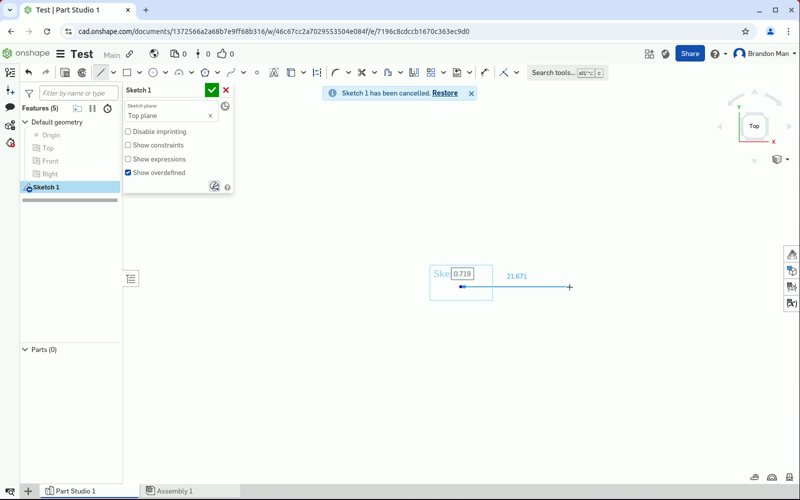
key_up(shift)
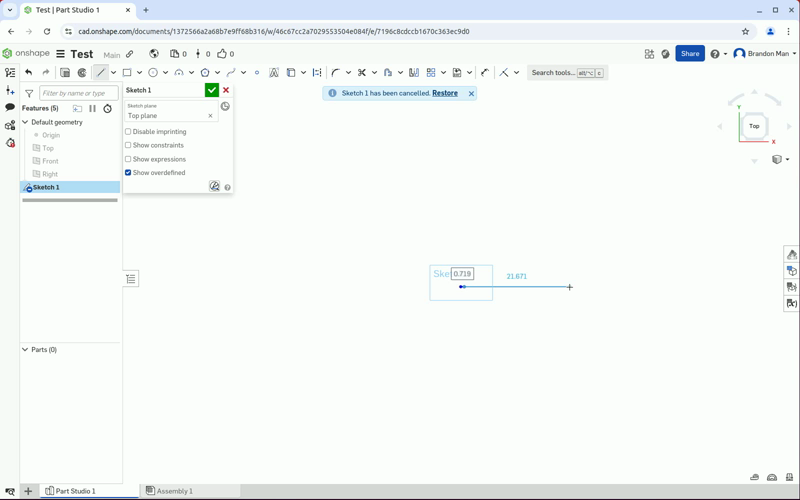
key_down(shift)
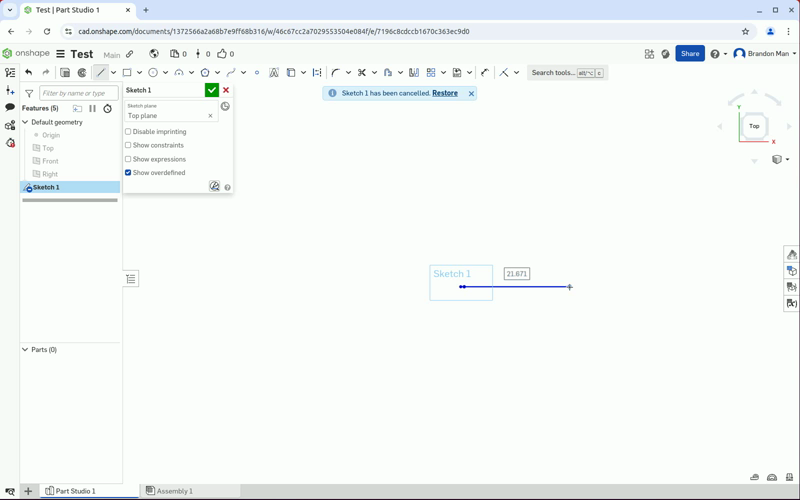
mouse_move(589, 286)
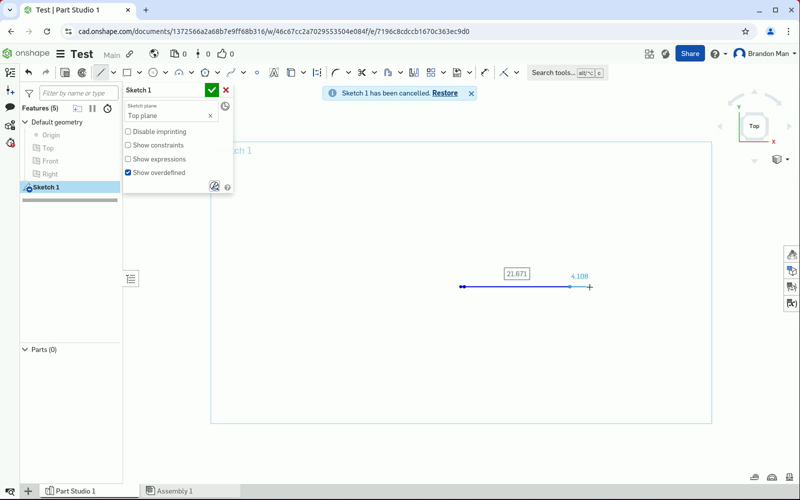
mouse_move(573, 286)
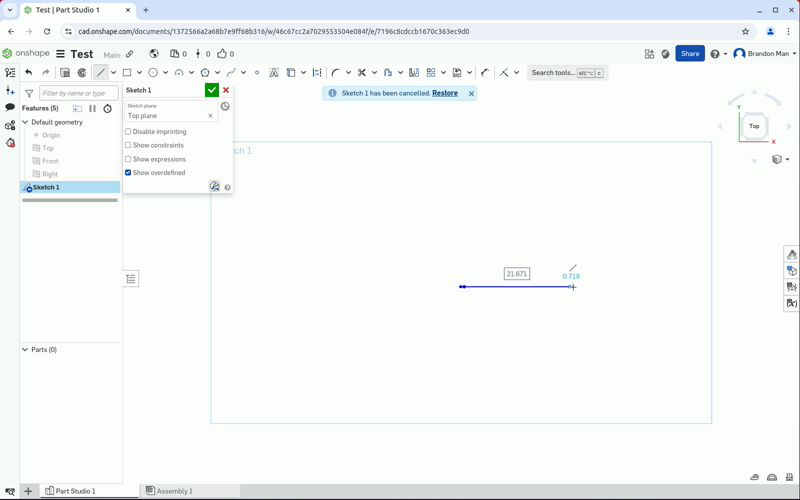
scroll(6)
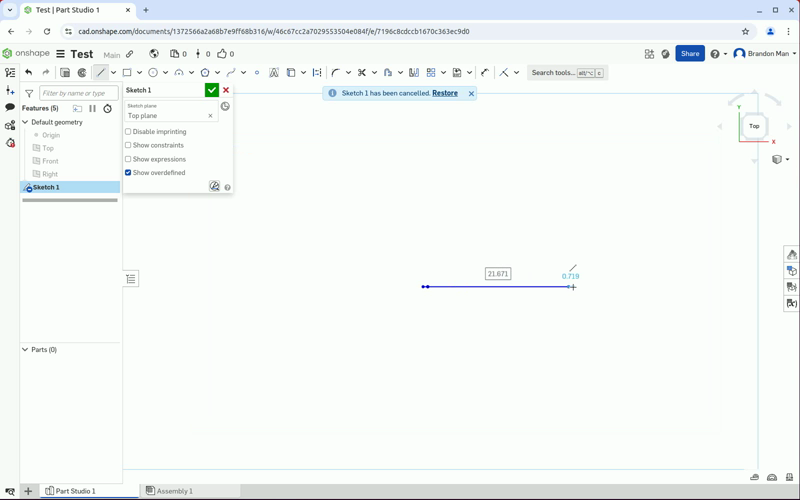
scroll(6)
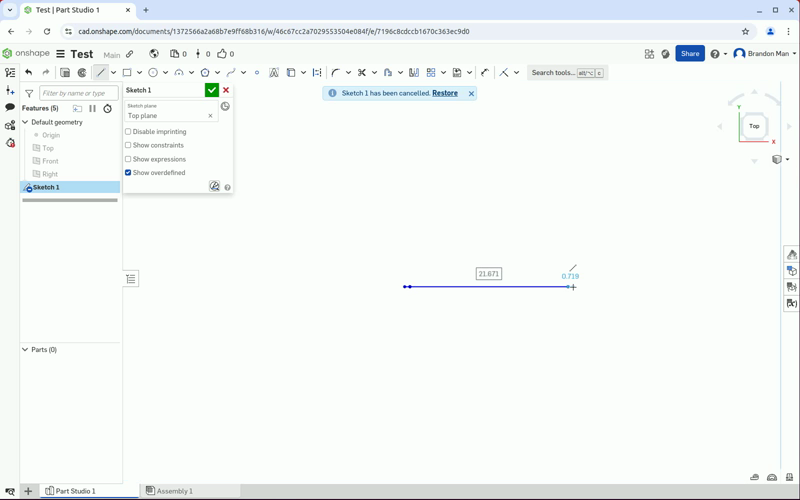
scroll(6)
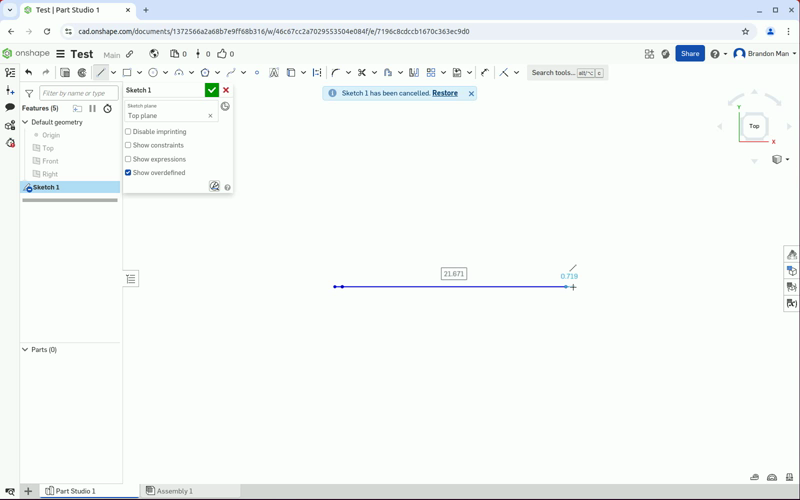
scroll(6)
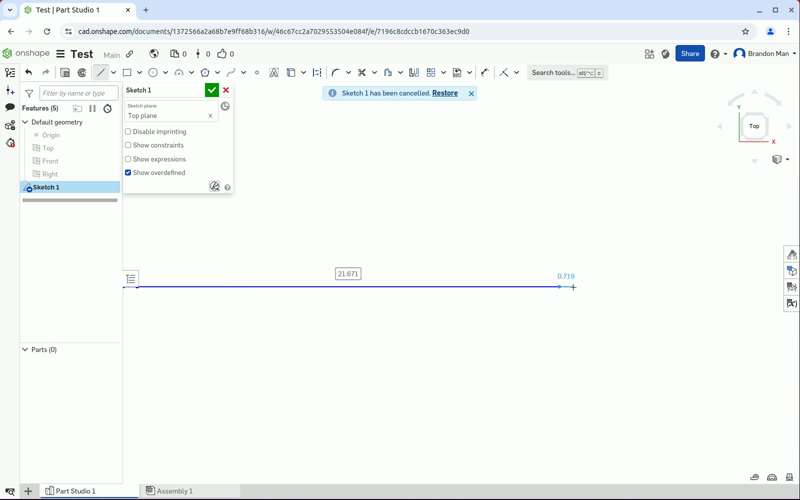
scroll(6)
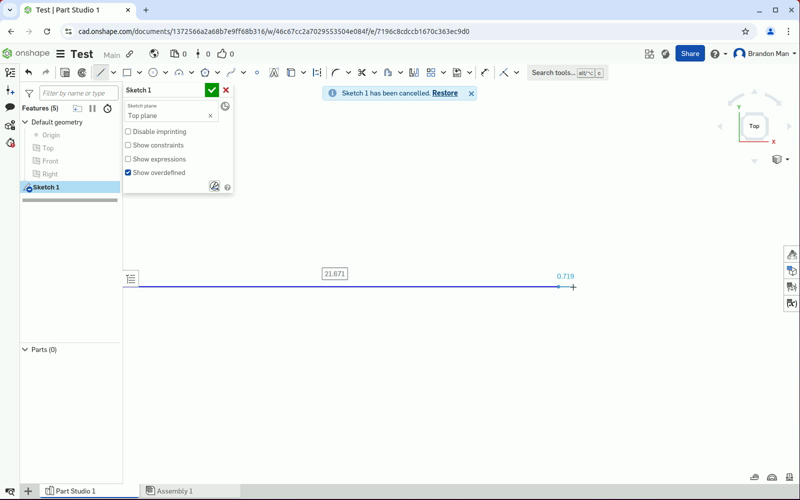
scroll(6)
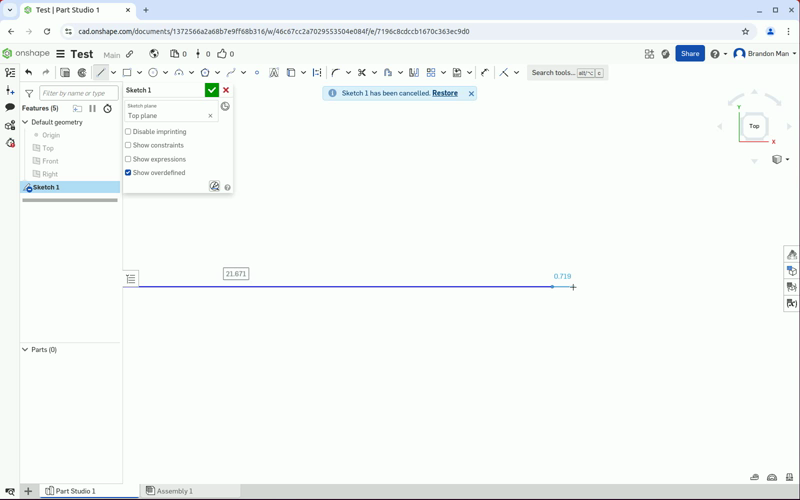
scroll(6)
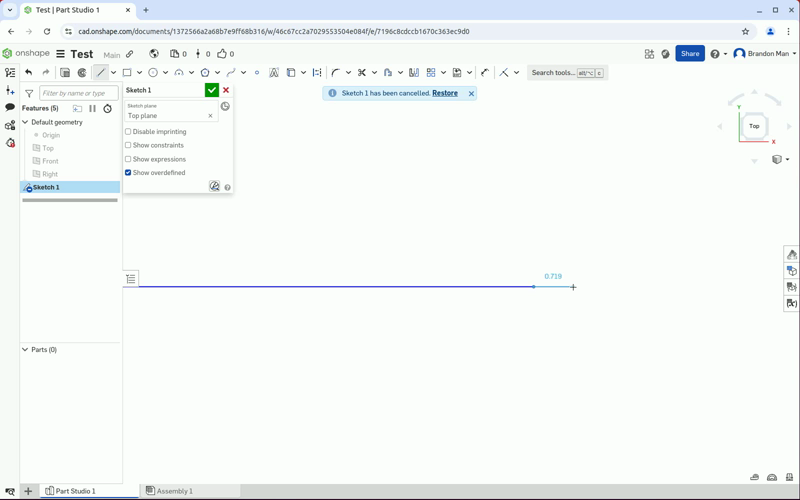
click(573, 286)
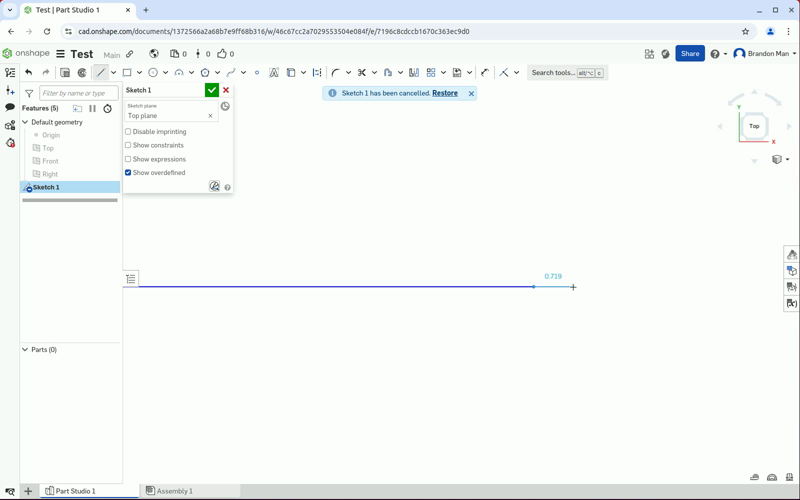
scroll(-6)
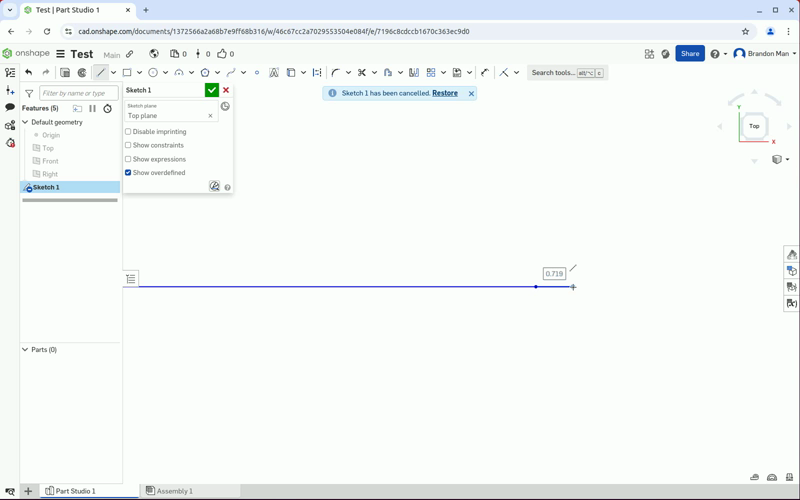
scroll(-6)
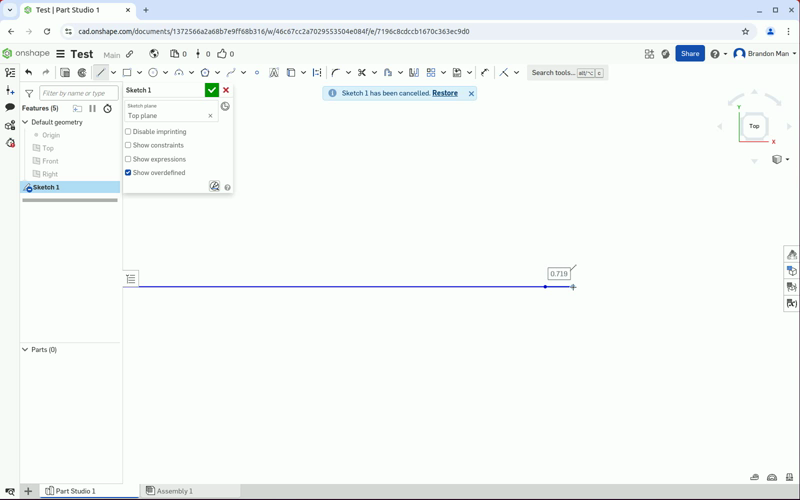
scroll(-6)
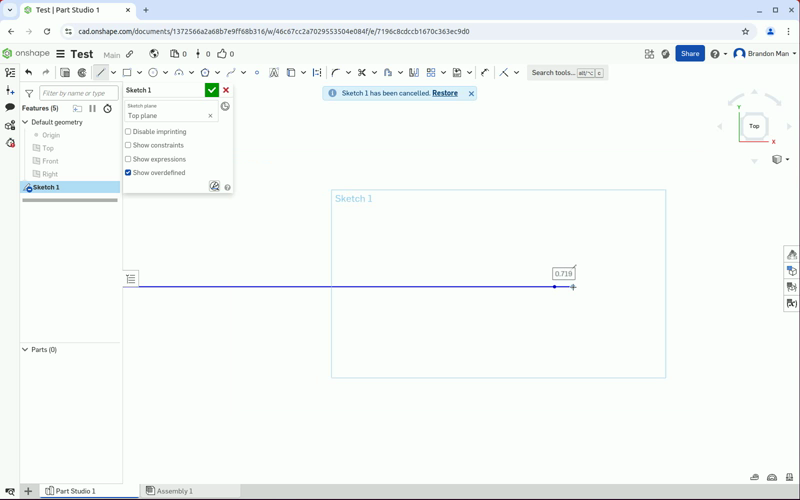
scroll(-6)
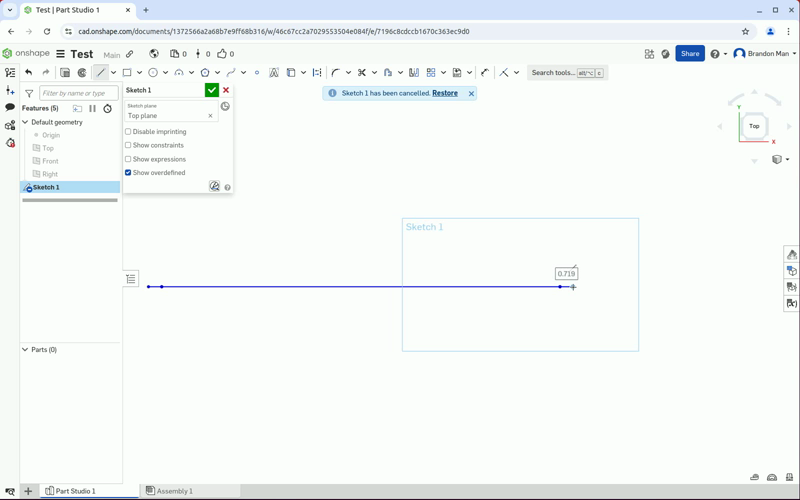
scroll(-6)
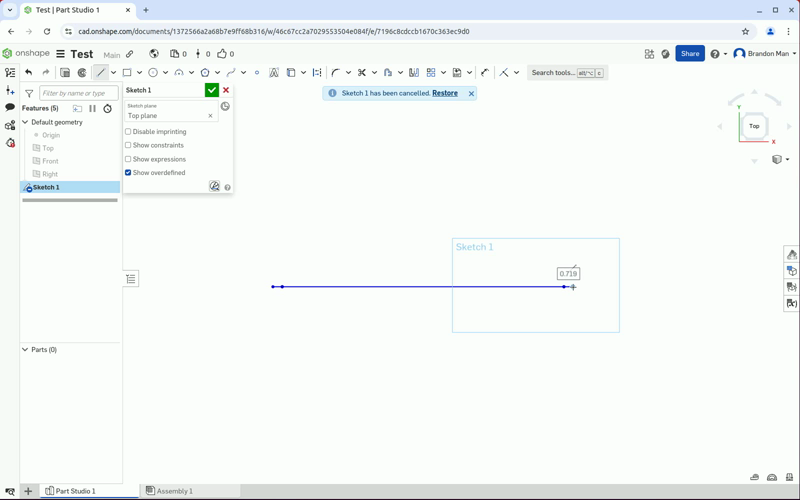
scroll(-6)
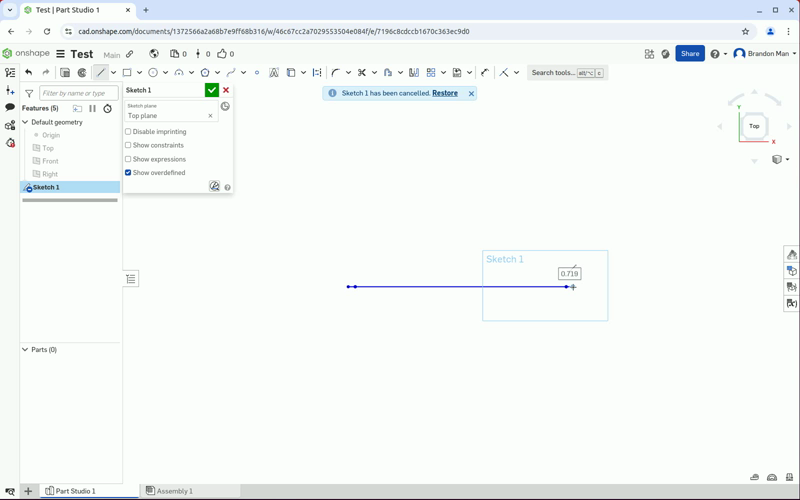
scroll(-6)
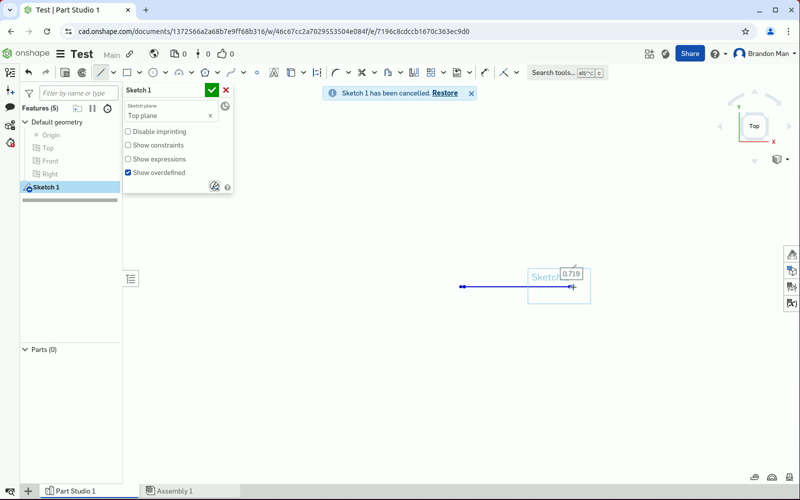
key_up(shift)
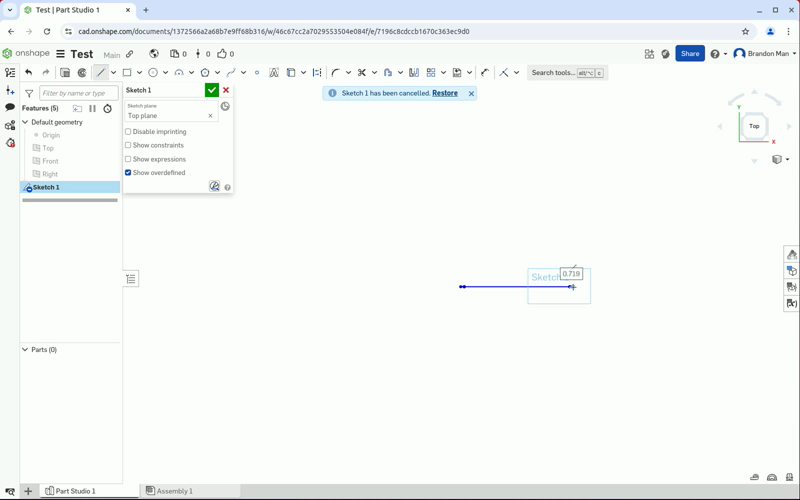
key_down(shift)
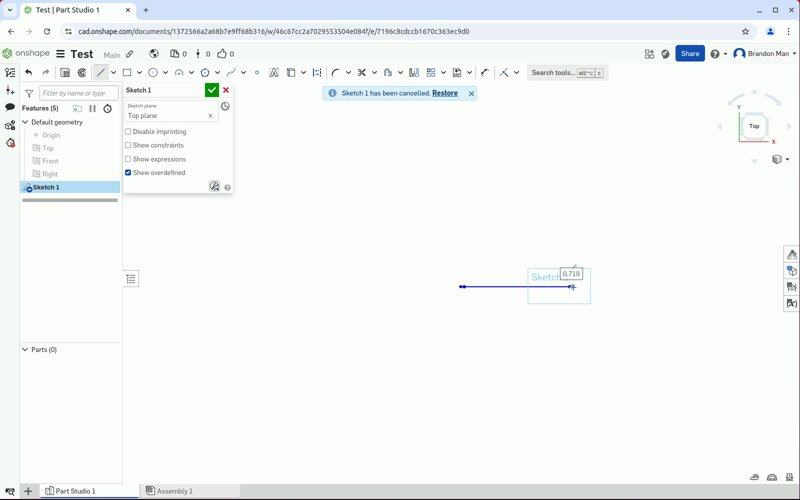
mouse_move(589, 286)
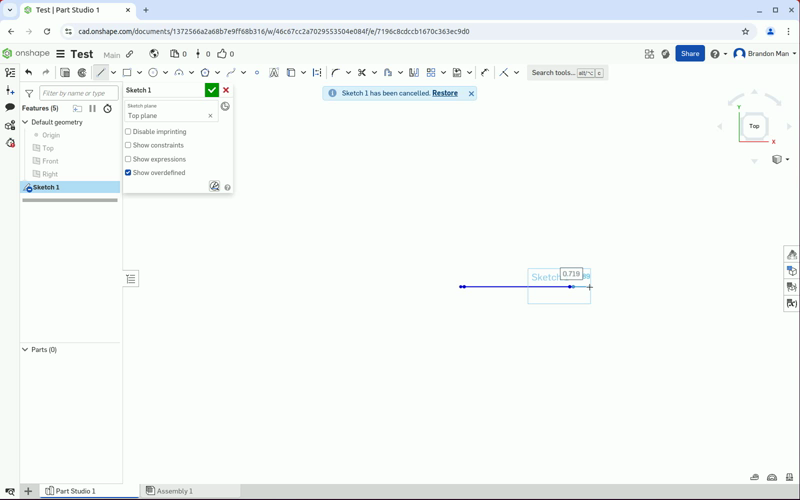
mouse_move(573, 282)
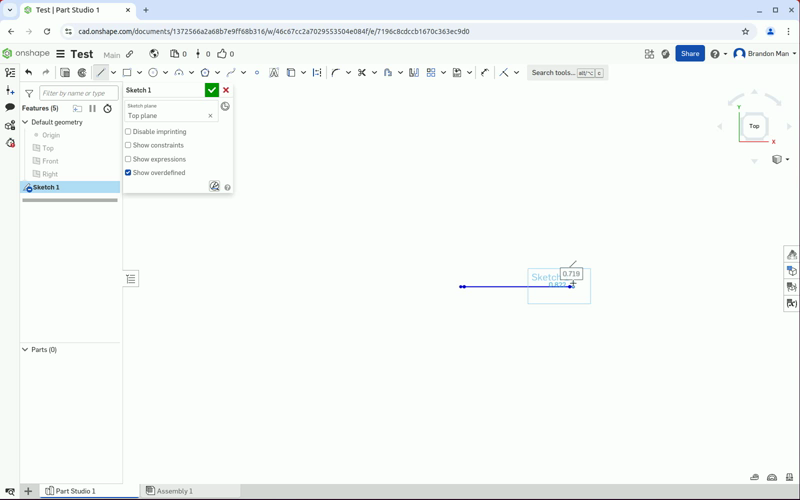
scroll(6)
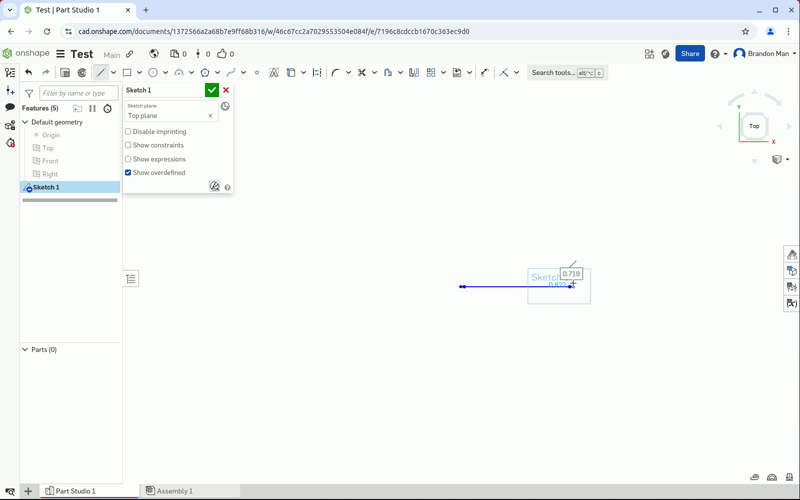
scroll(6)
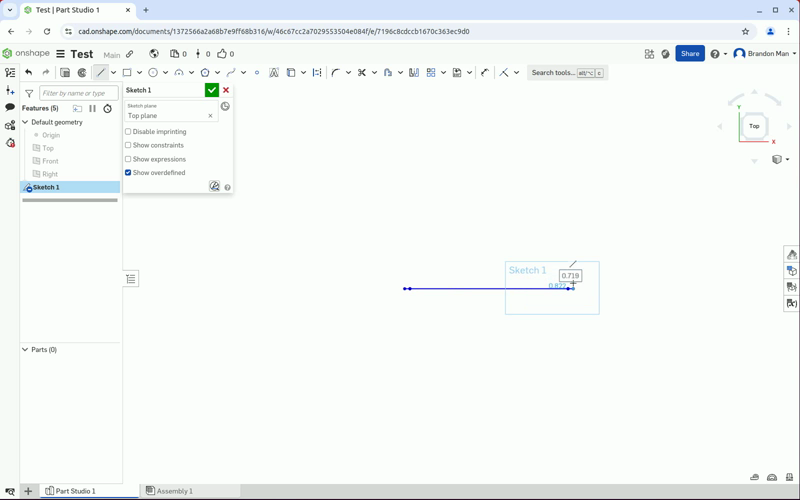
scroll(6)
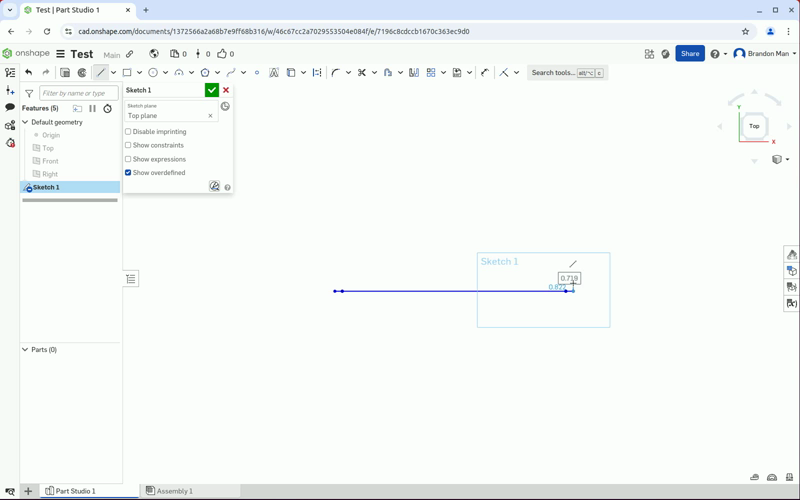
scroll(6)
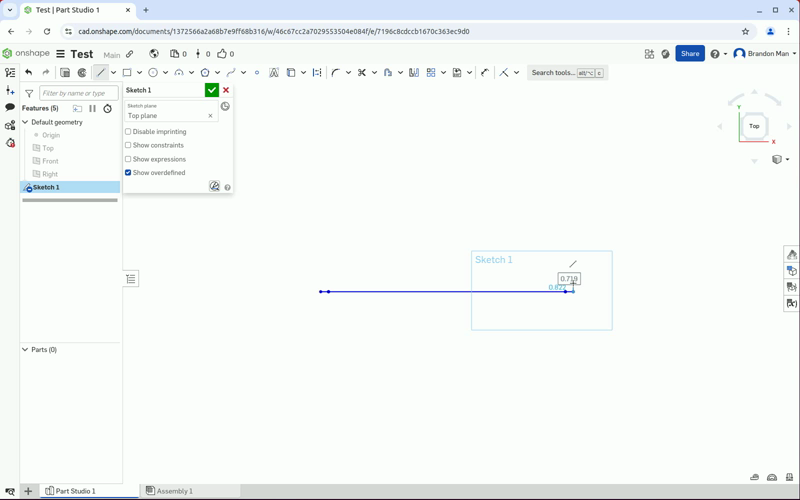
scroll(6)
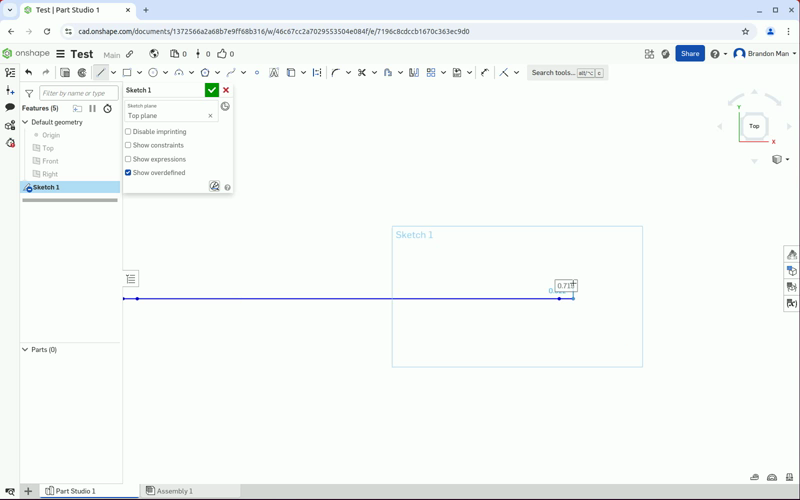
scroll(6)
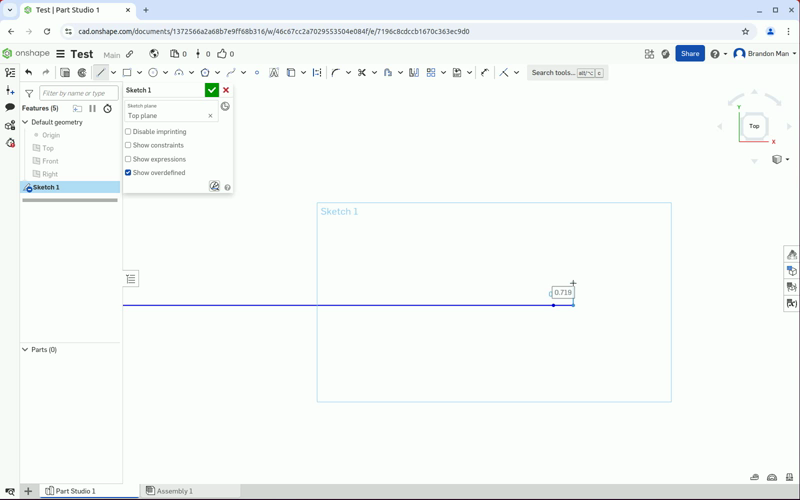
scroll(6)
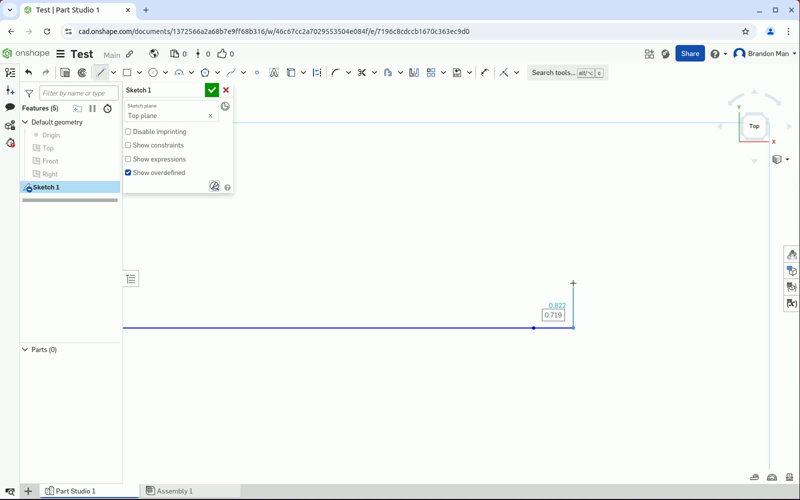
click(573, 282)
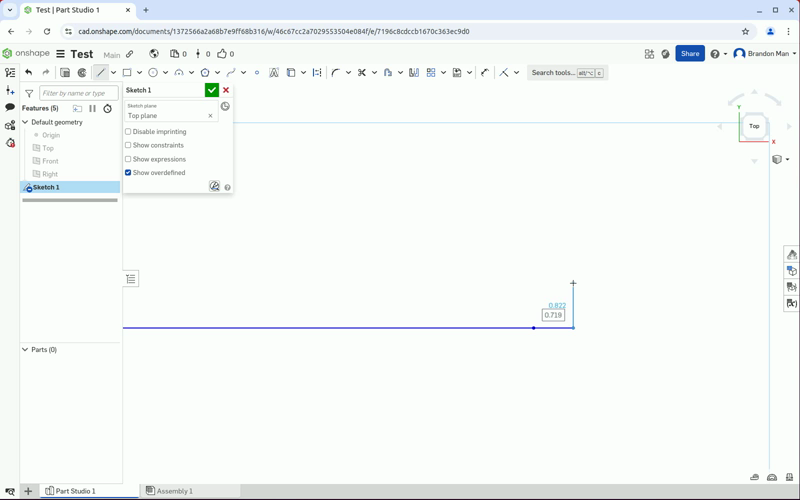
scroll(-6)
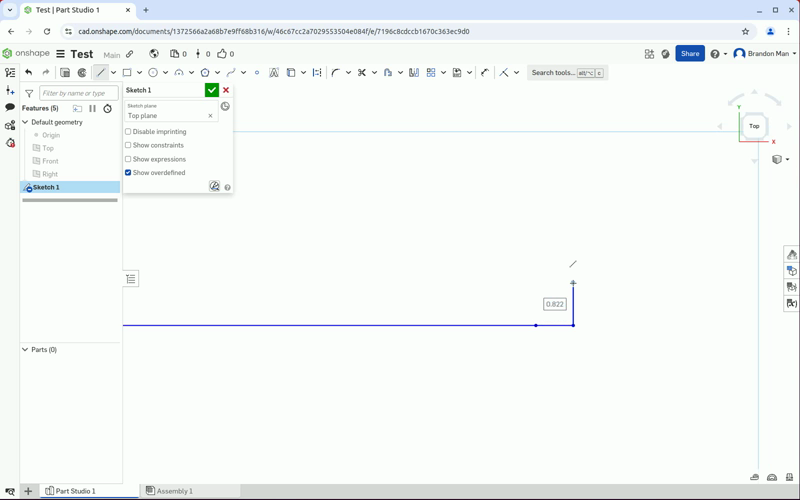
scroll(-6)
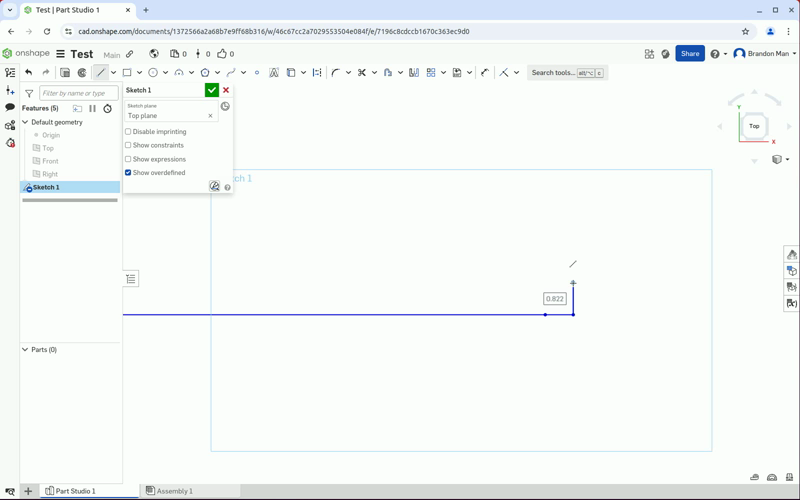
scroll(-6)
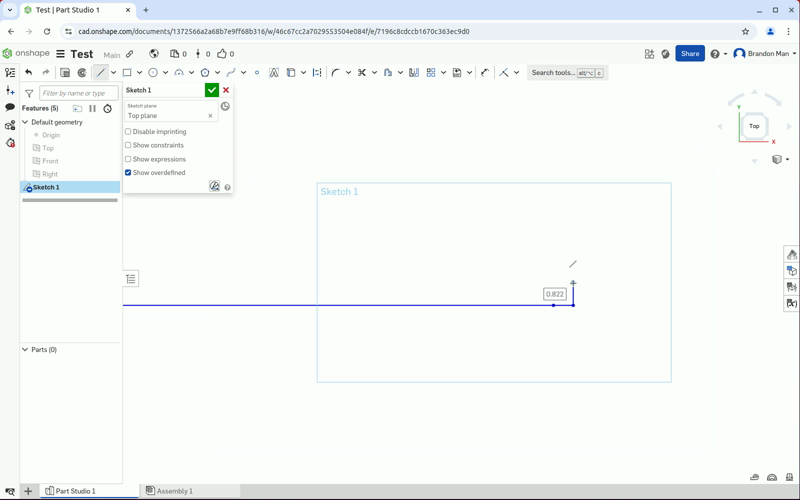
scroll(-6)
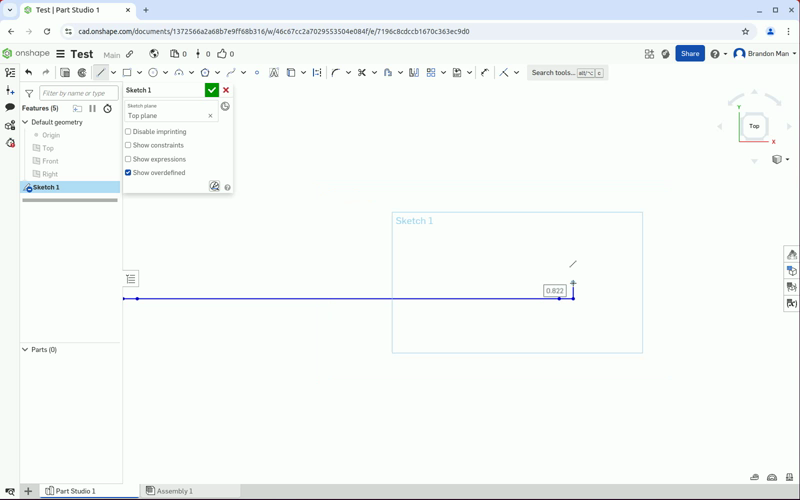
scroll(-6)
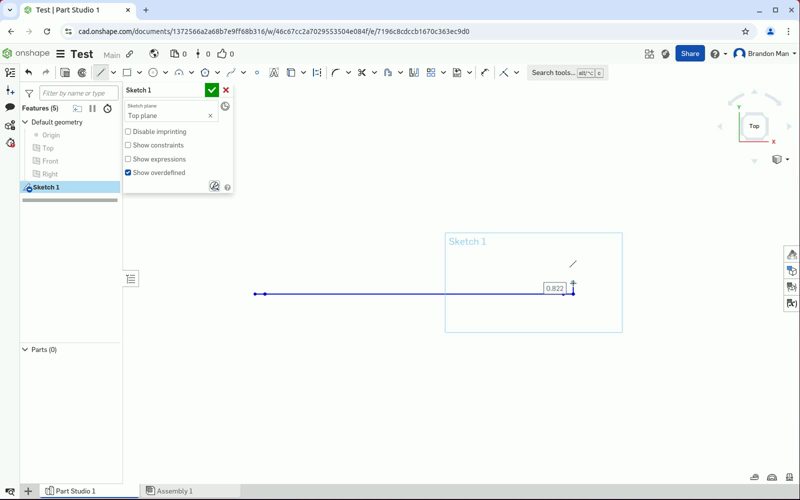
scroll(-6)
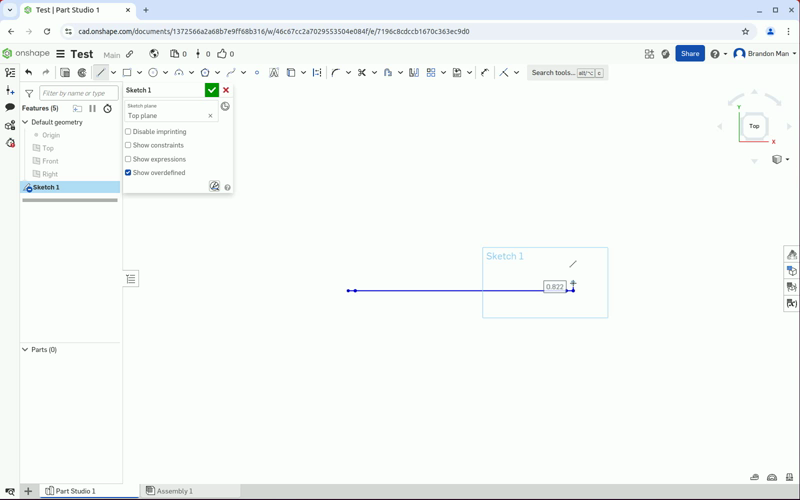
scroll(-6)
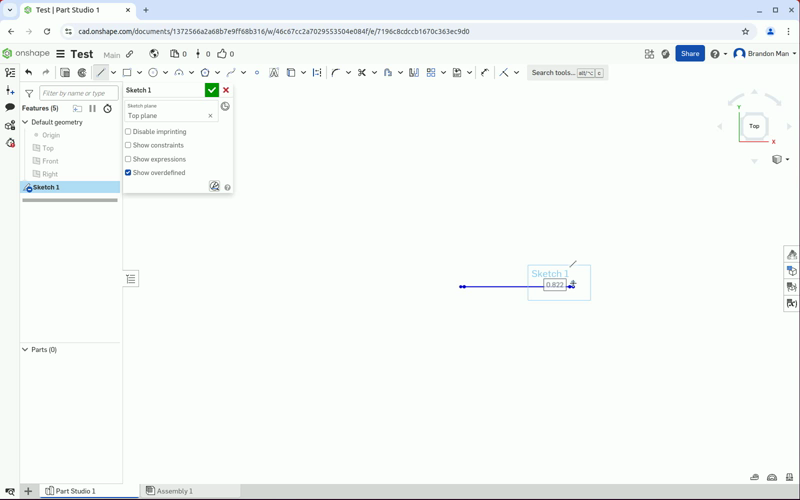
key_up(shift)
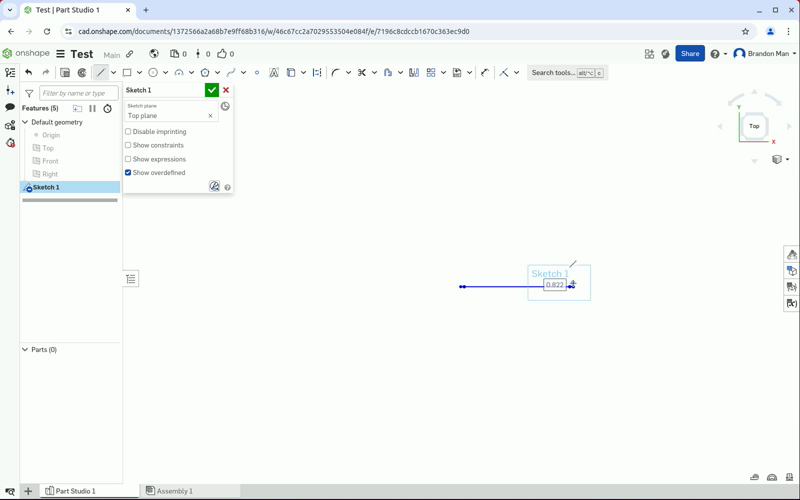
key_down(shift)
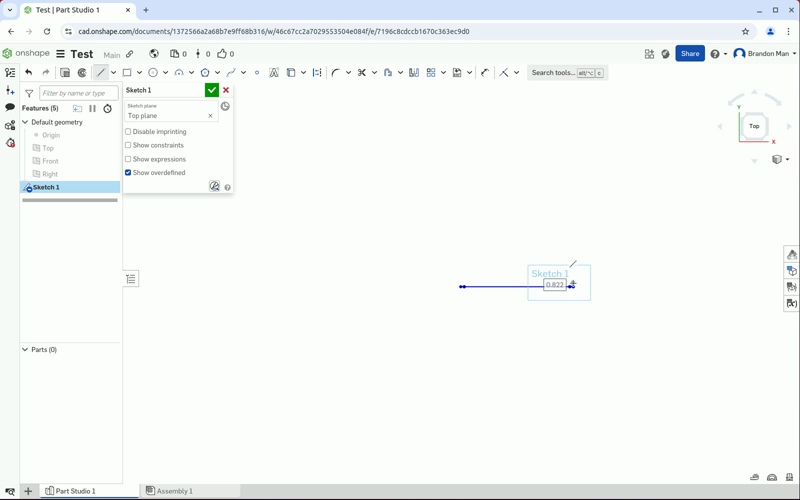
mouse_move(460, 282)
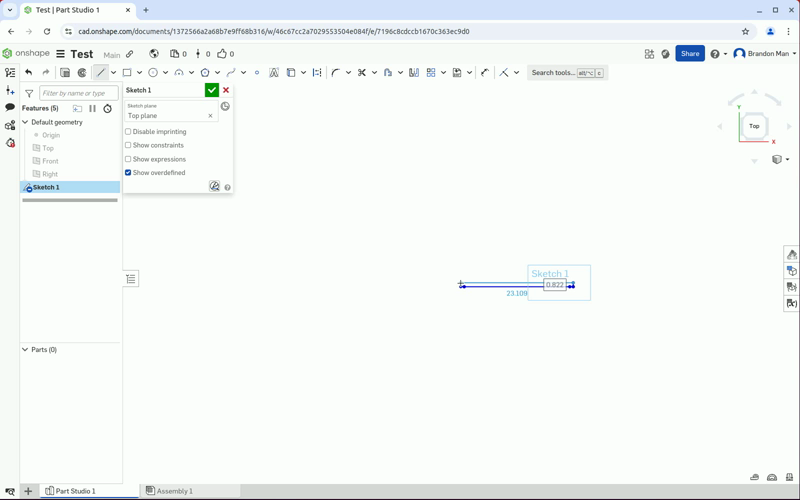
scroll(6)
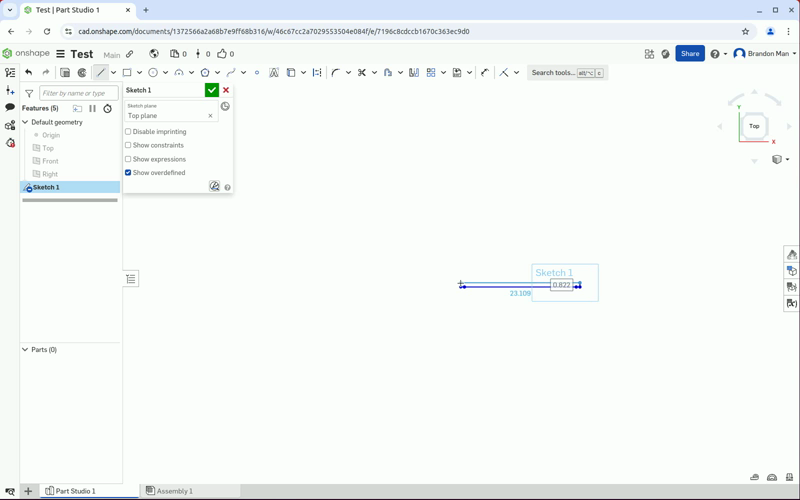
scroll(6)
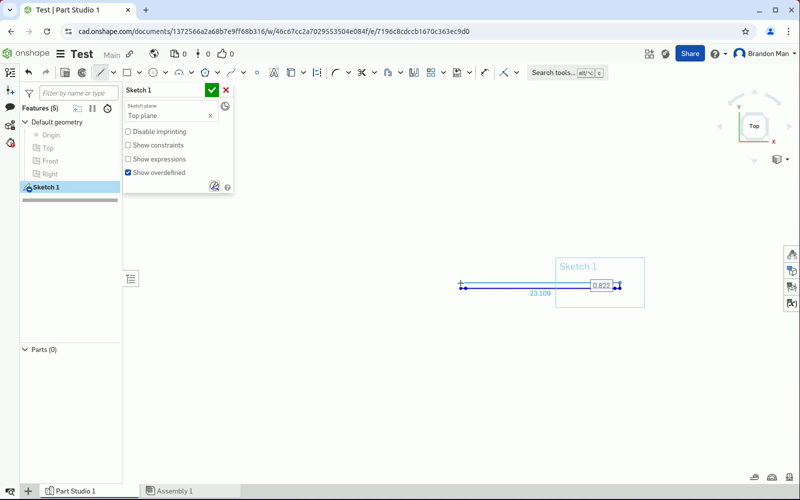
scroll(6)
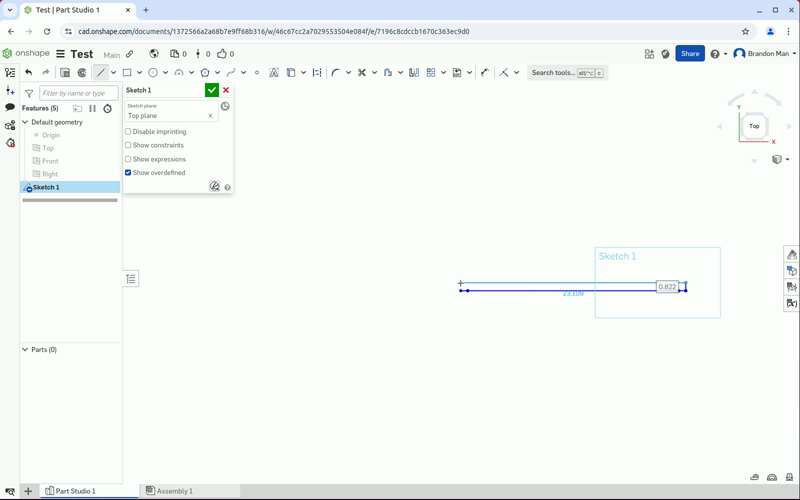
scroll(6)
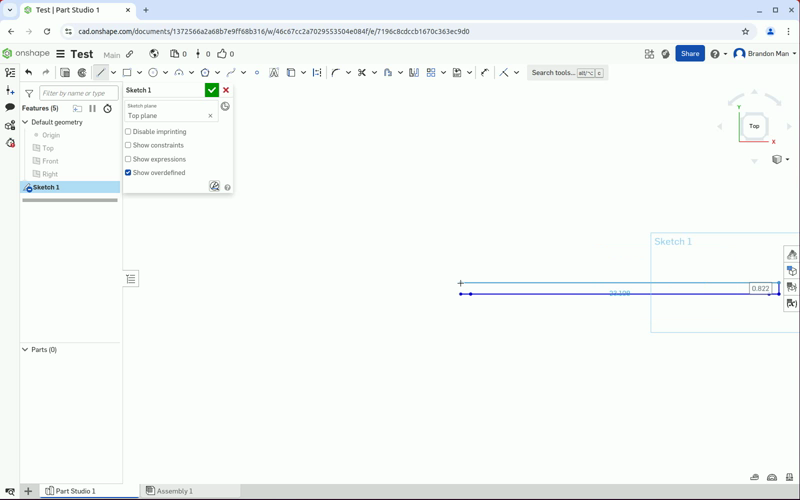
scroll(6)
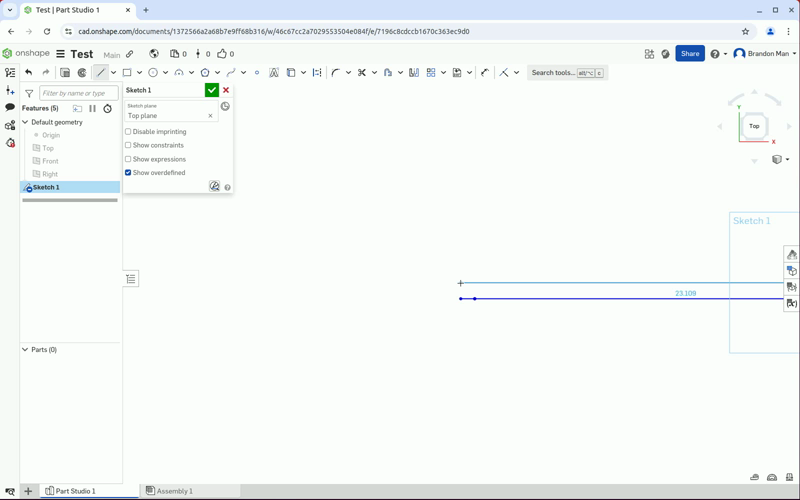
scroll(6)
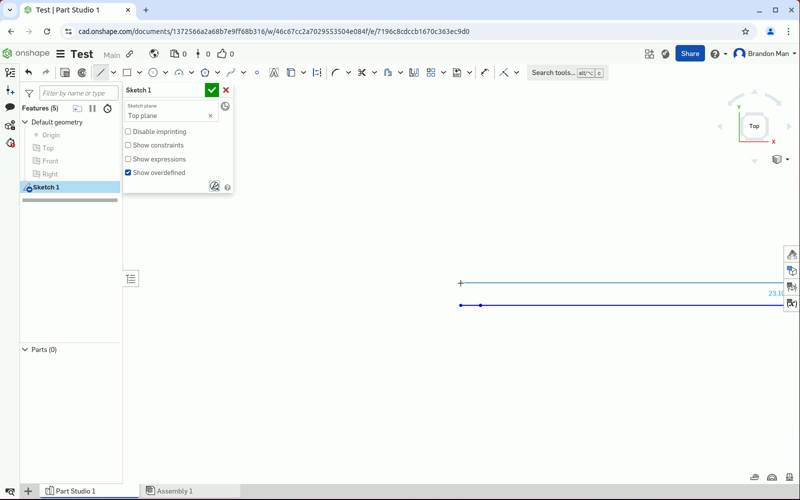
scroll(6)
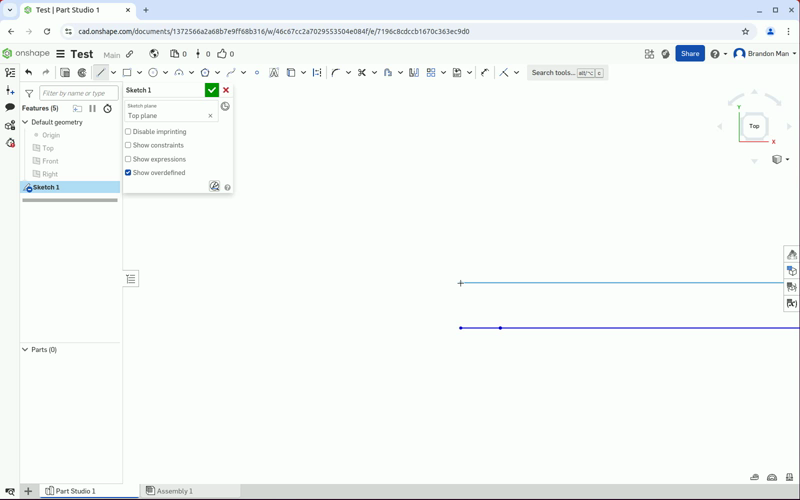
click(460, 282)
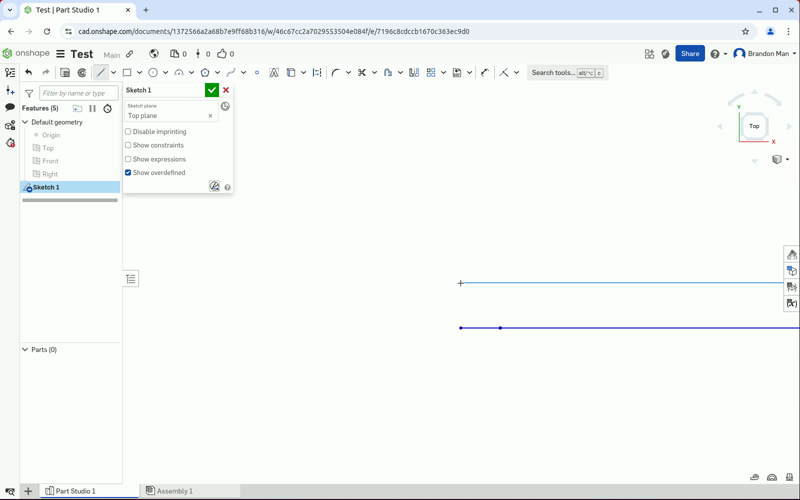
scroll(-6)
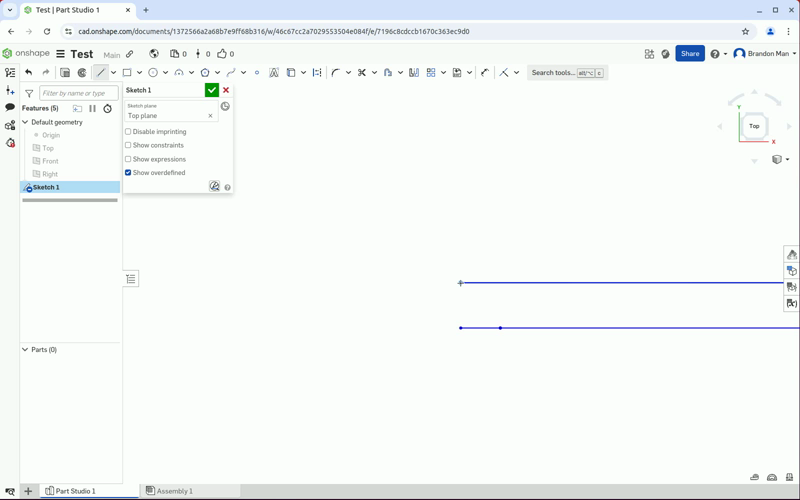
scroll(-6)
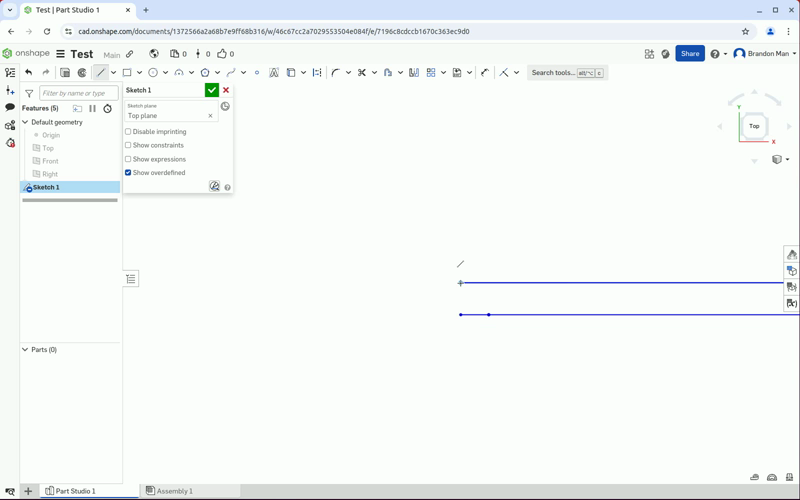
scroll(-6)
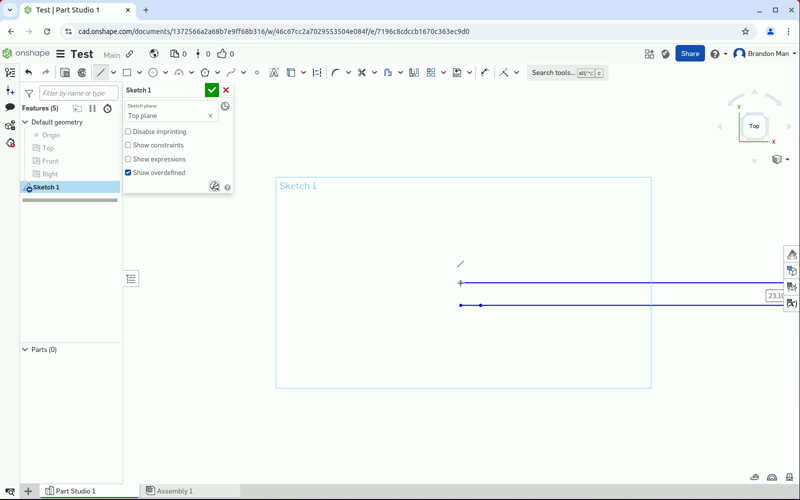
scroll(-6)
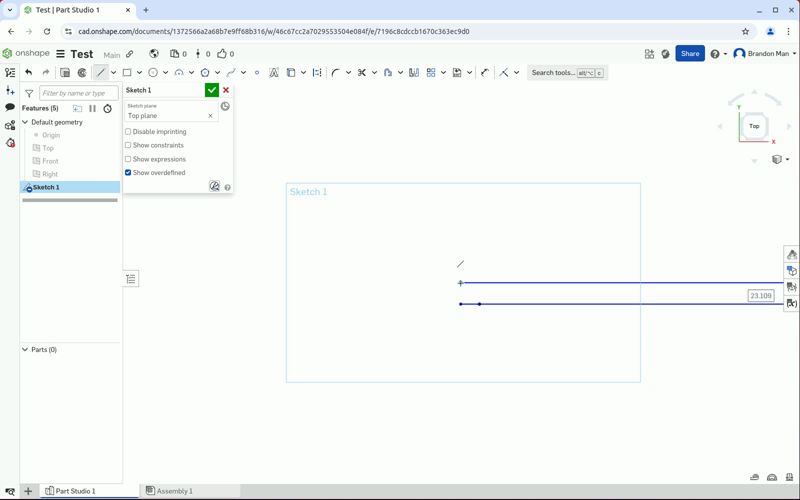
scroll(-6)
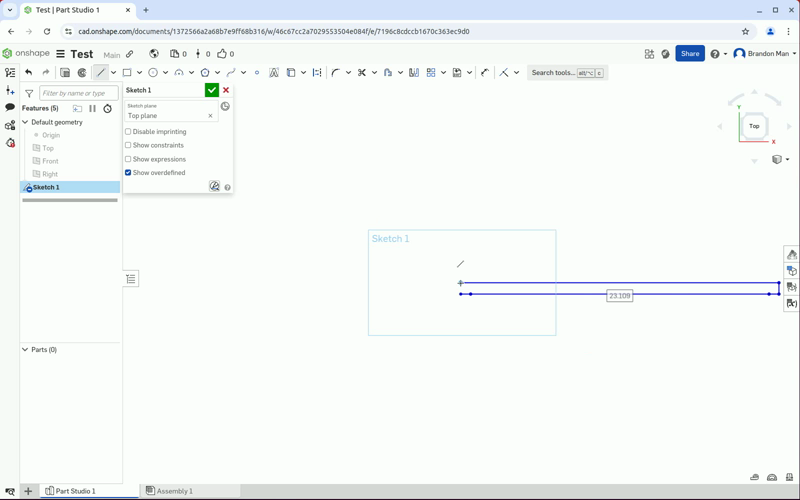
scroll(-6)
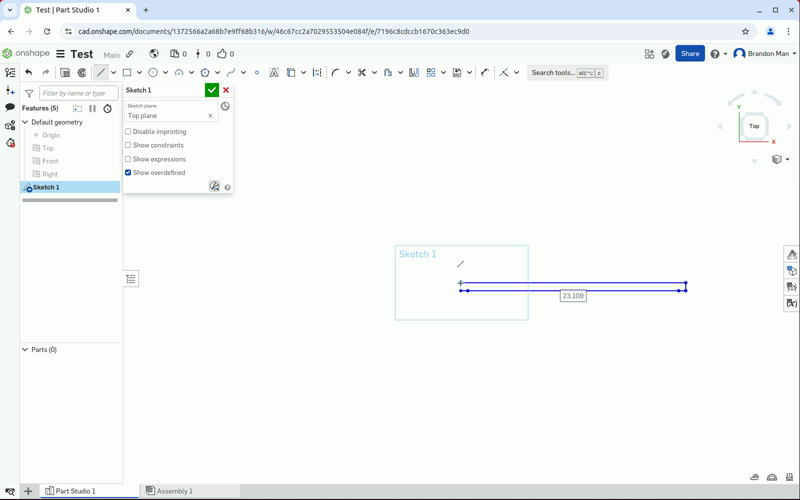
scroll(-6)
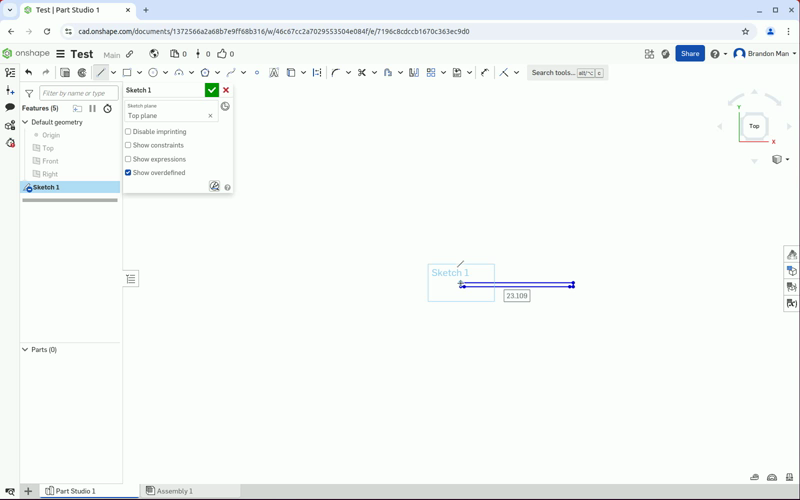
key_up(shift)
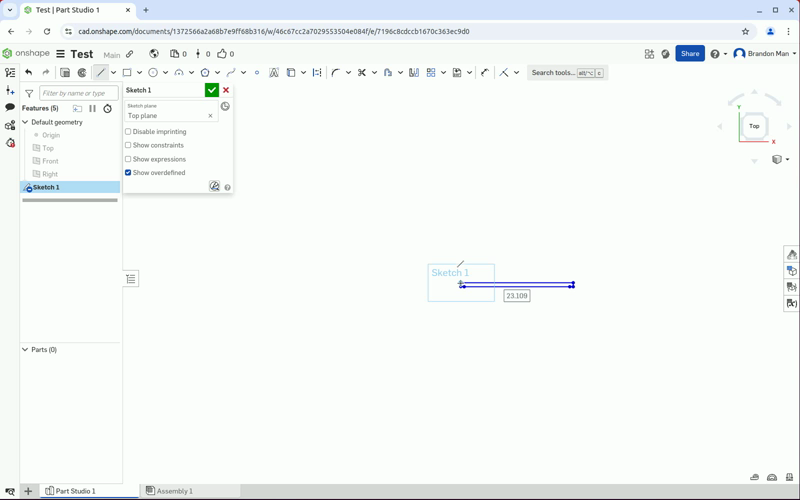
mouse_move(490, 282)
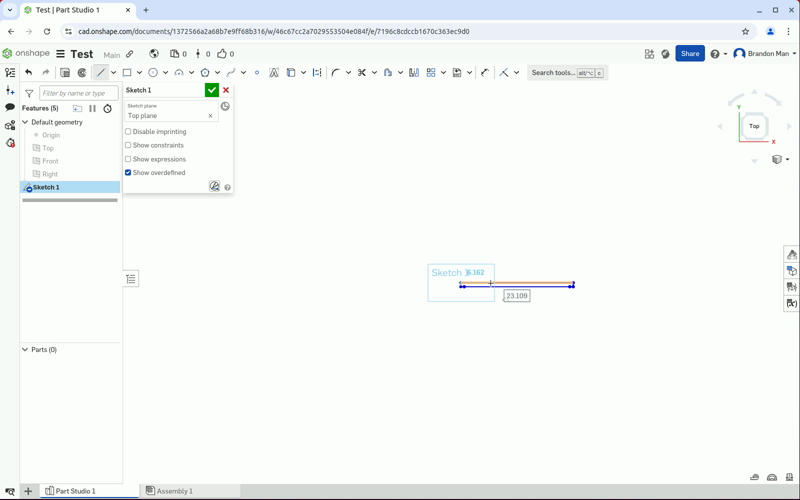
key_down(shift)
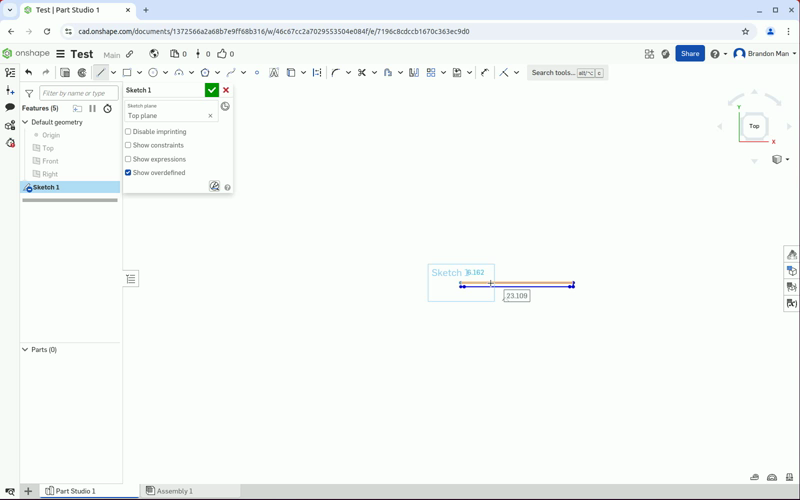
mouse_move(460, 286)
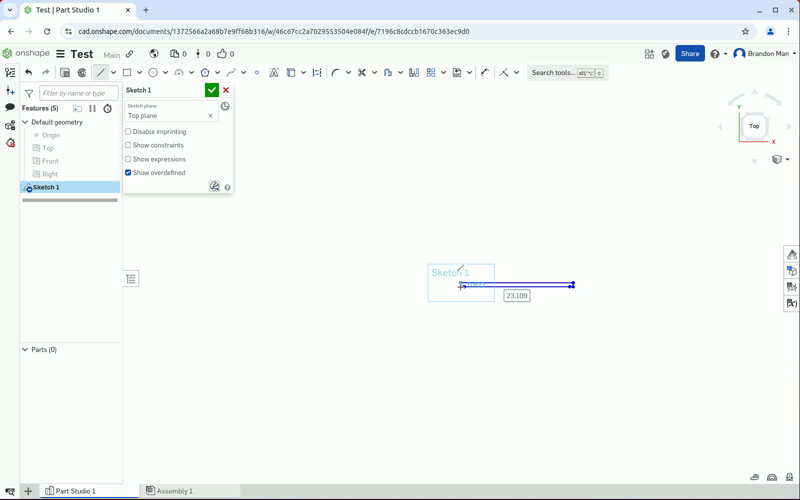
scroll(6)
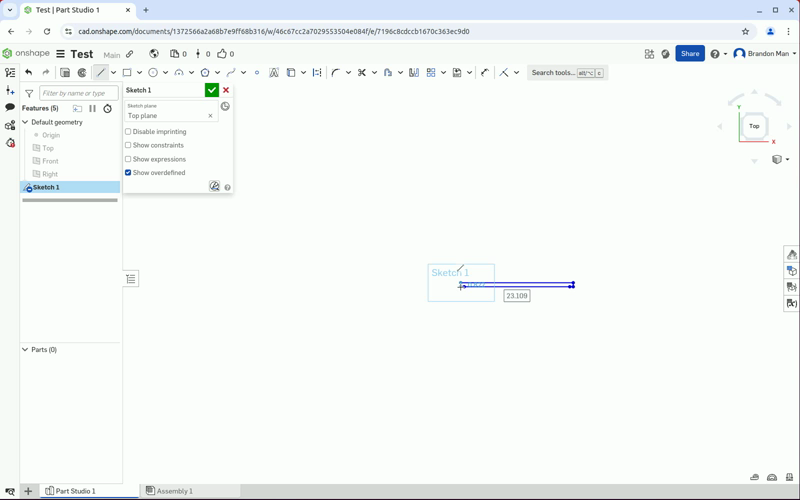
scroll(6)
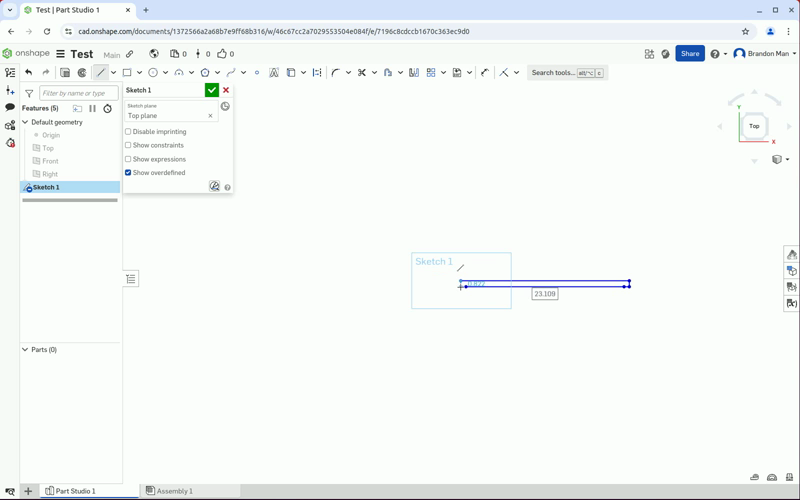
scroll(6)
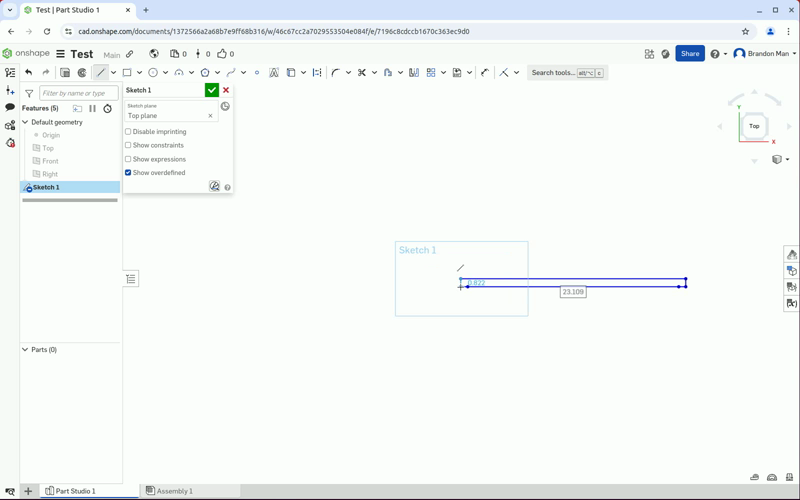
scroll(6)
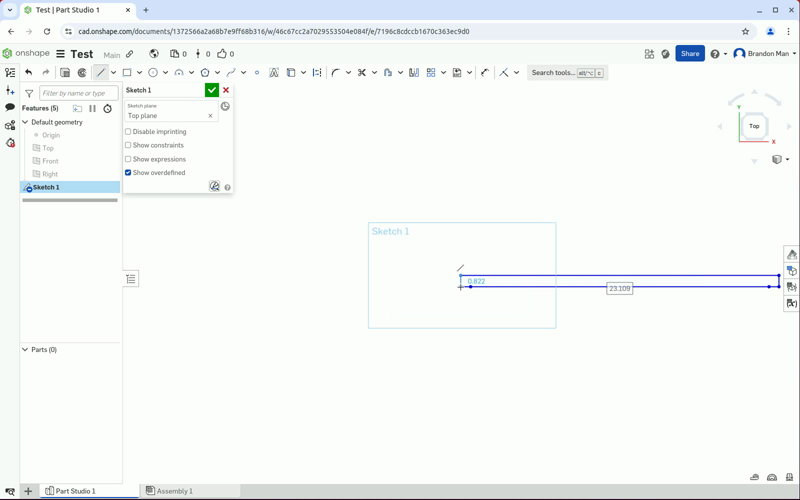
scroll(6)
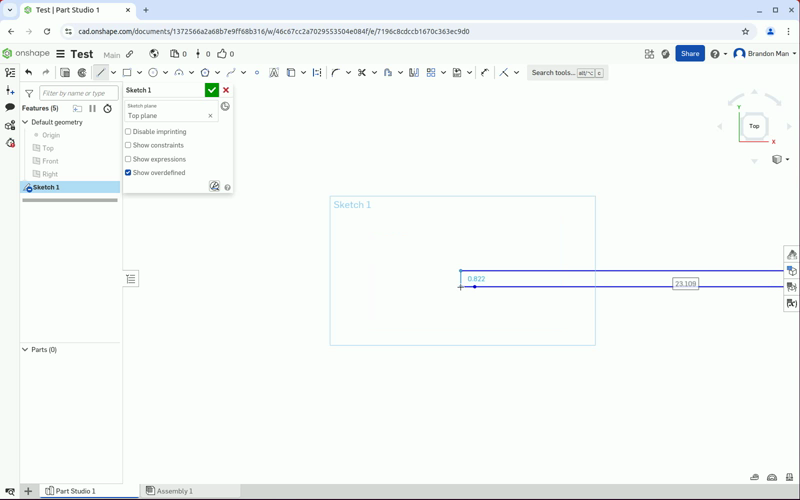
scroll(6)
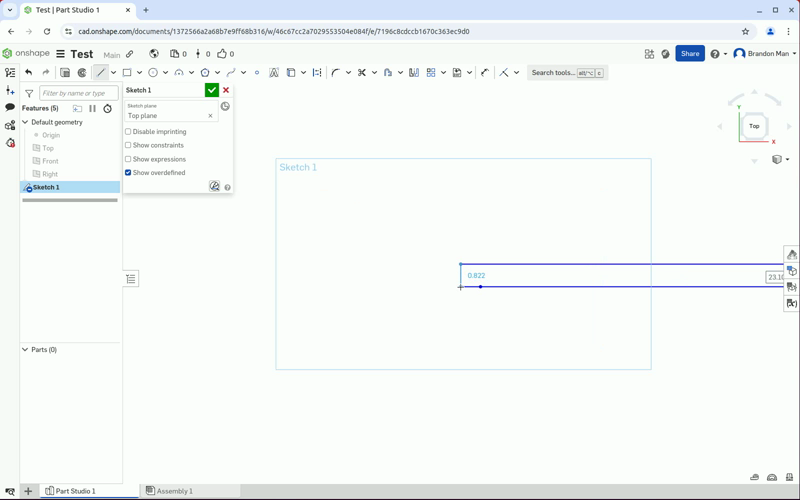
scroll(6)
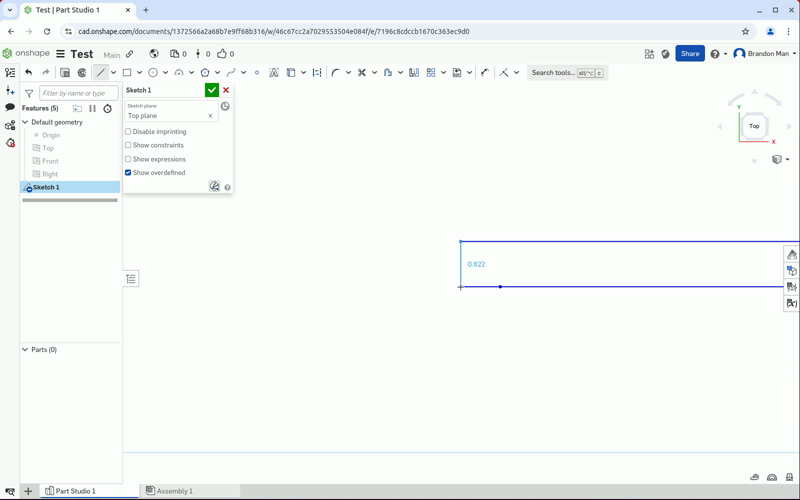
key_up(shift)
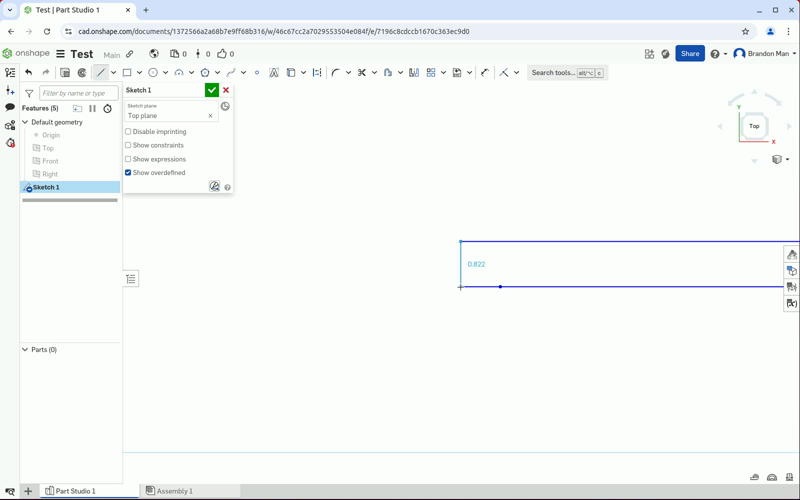
click(460, 286)
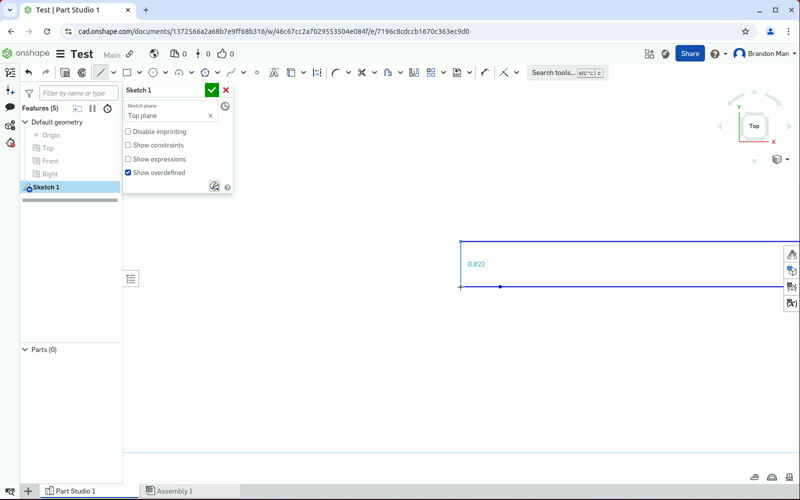
scroll(-6)
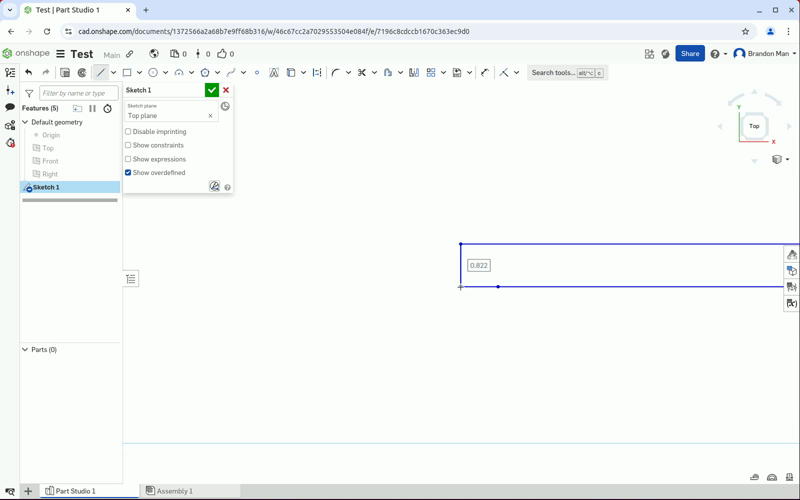
scroll(-6)
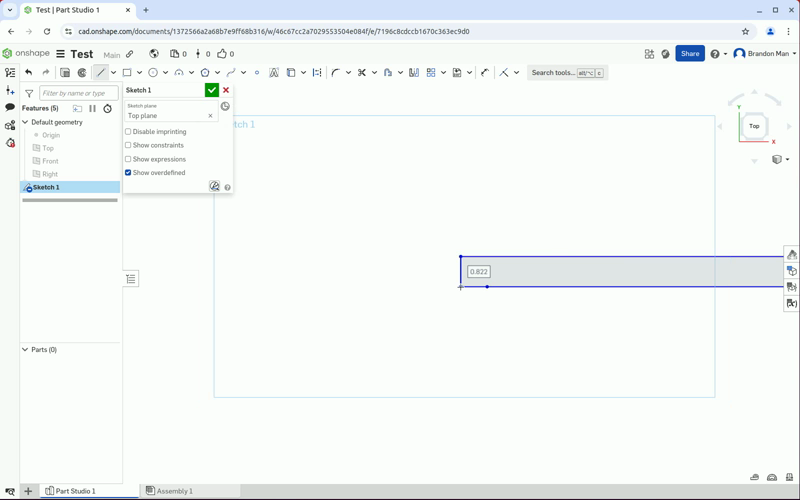
scroll(-6)
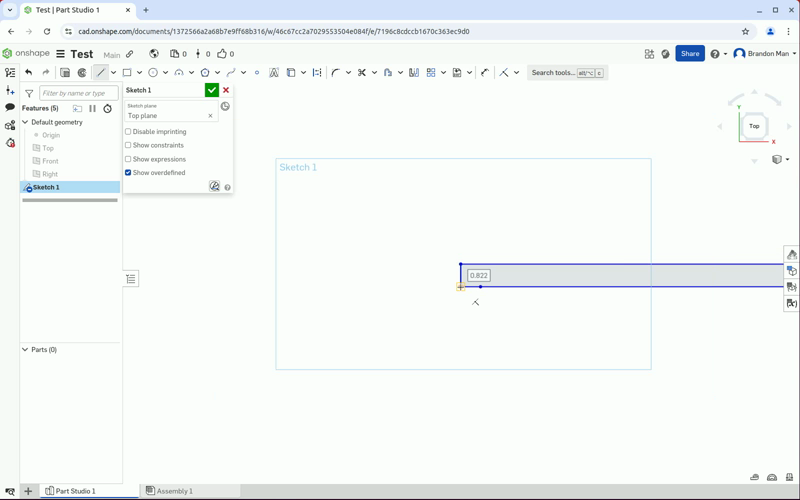
scroll(-6)
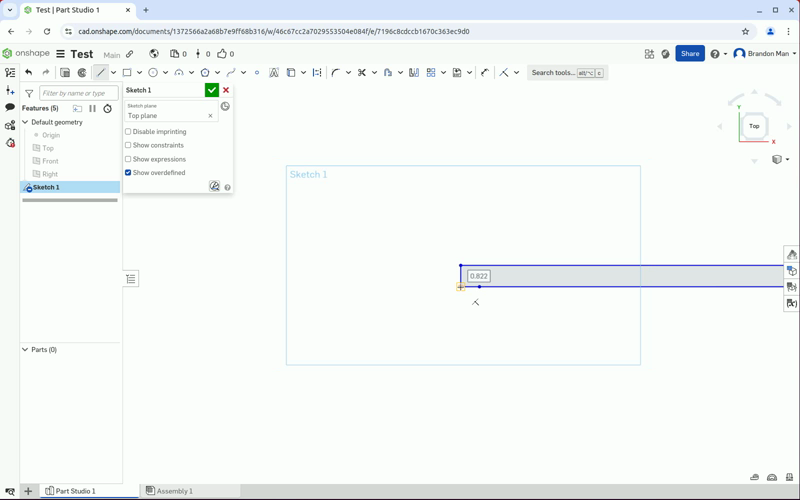
scroll(-6)
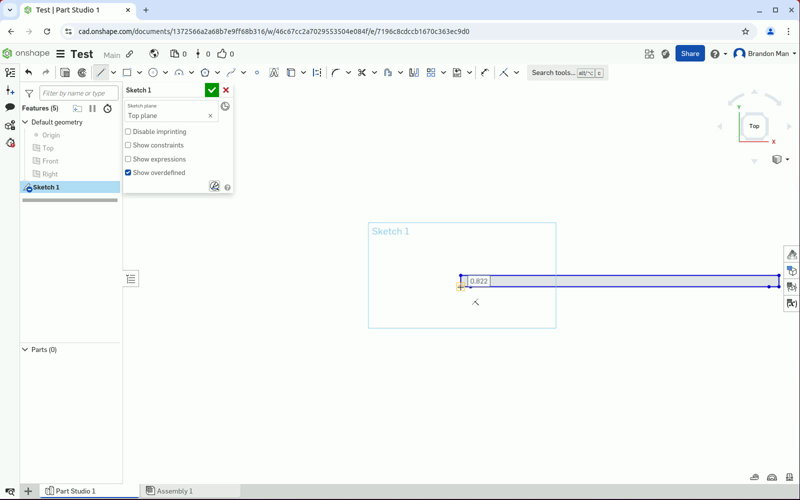
scroll(-6)
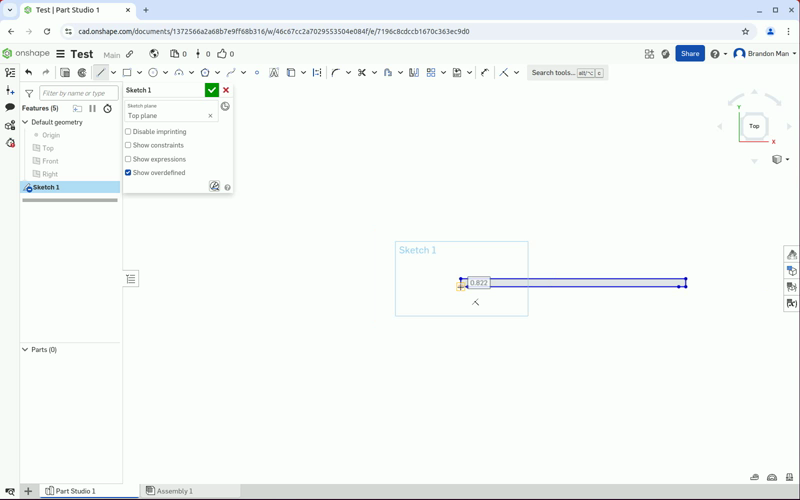
scroll(-6)
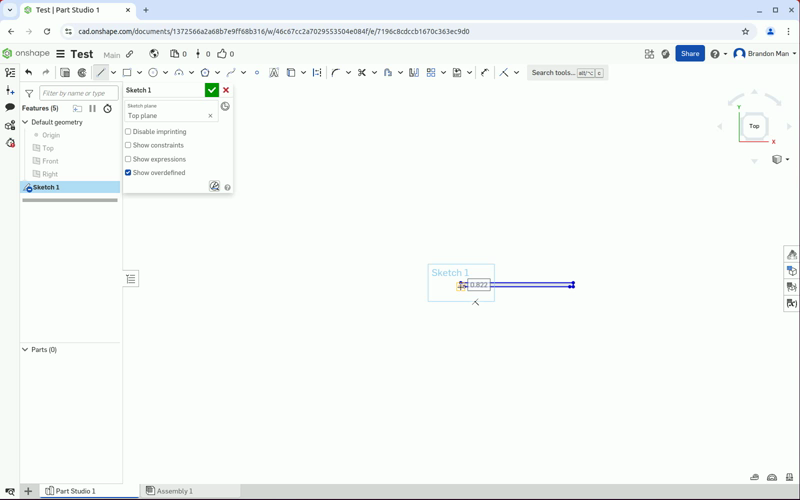
key(esc)
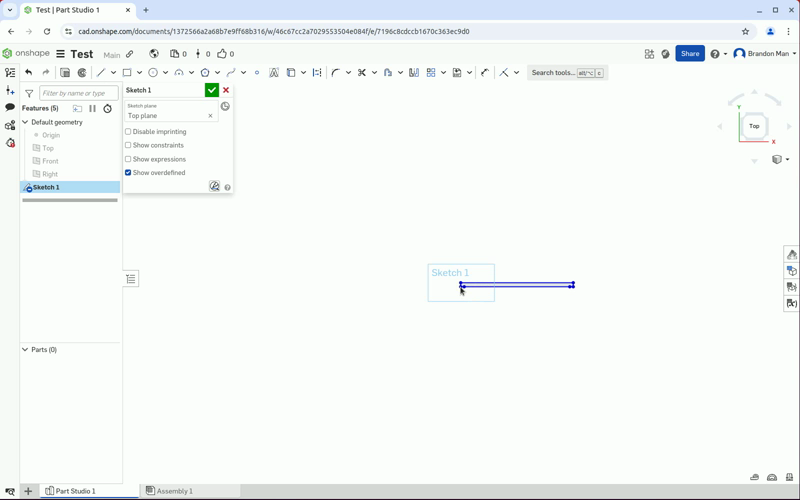
mouse_move(508, 284)
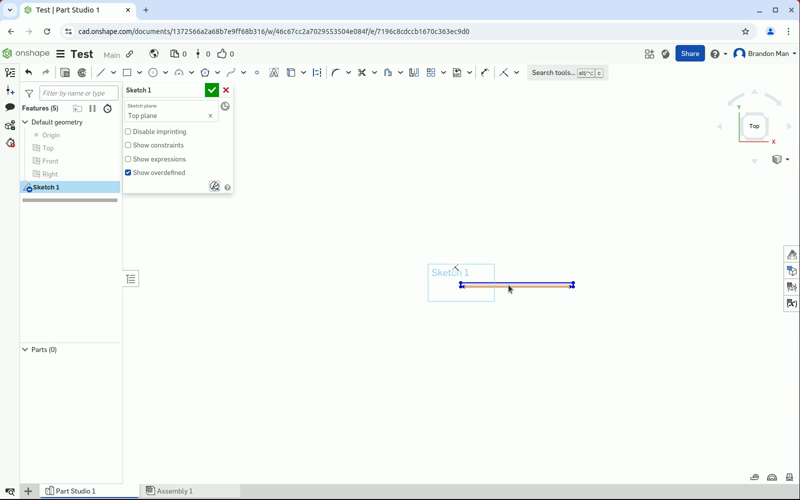
scroll(6)
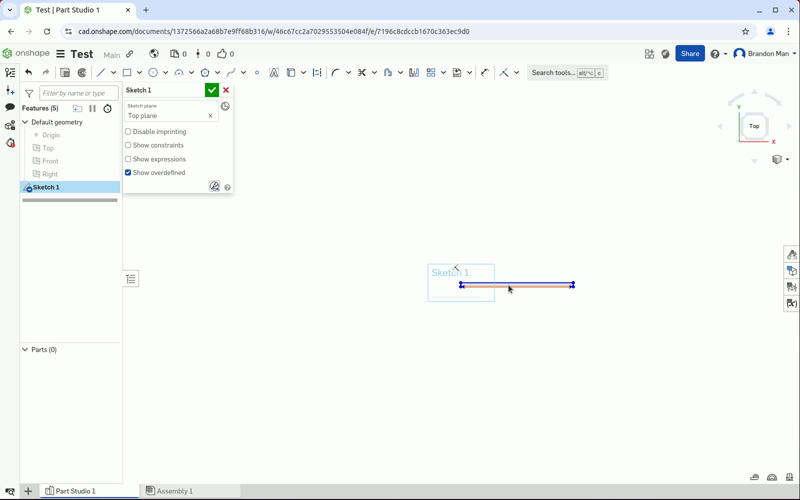
scroll(6)
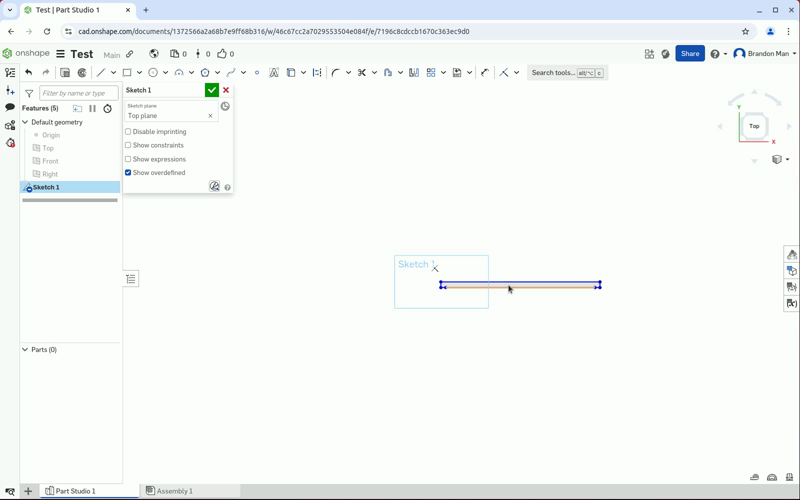
scroll(6)
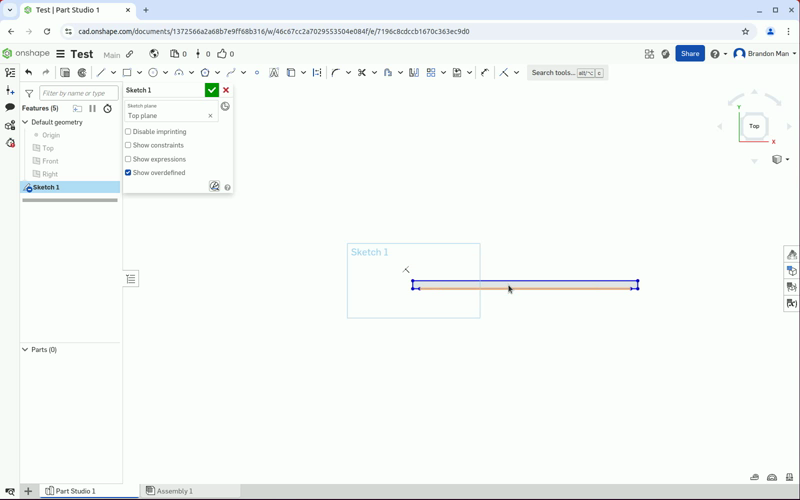
scroll(6)
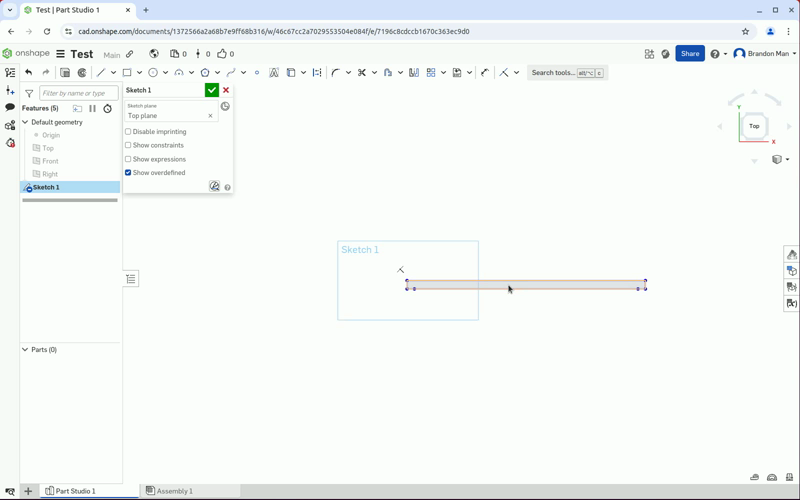
scroll(6)
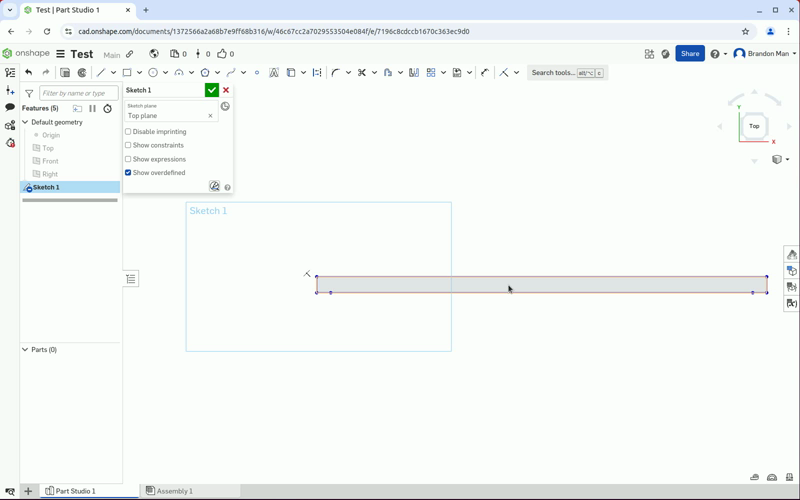
scroll(6)
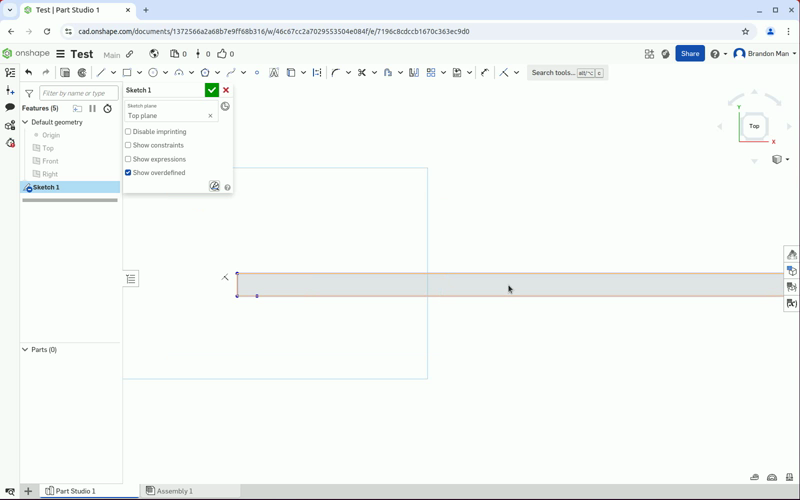
scroll(6)
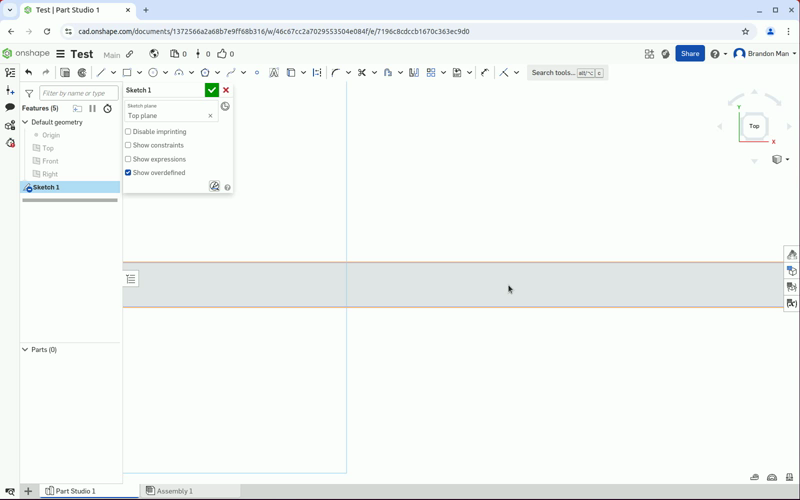
click(508, 284)
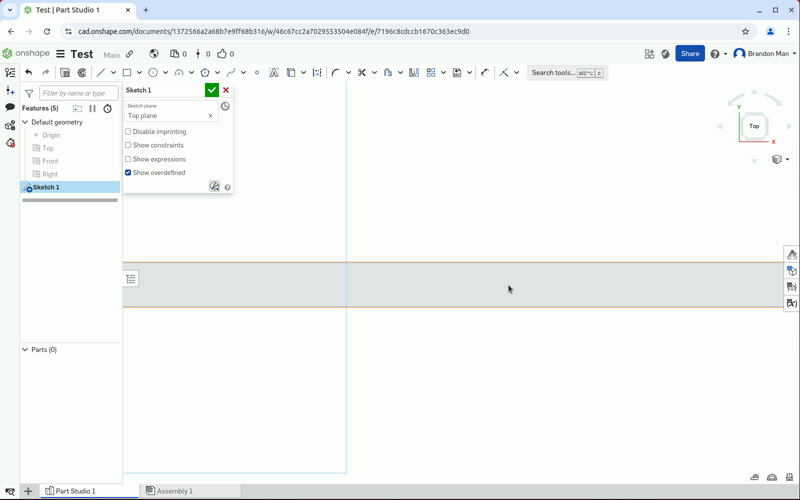
scroll(-6)
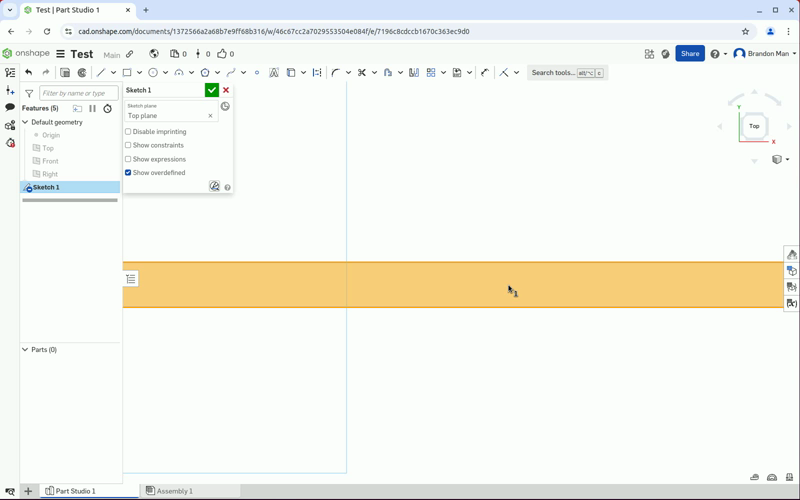
scroll(-6)
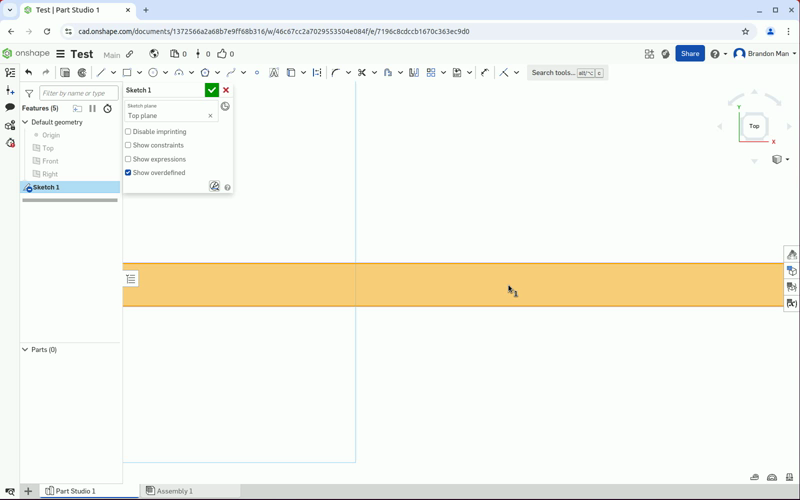
scroll(-6)
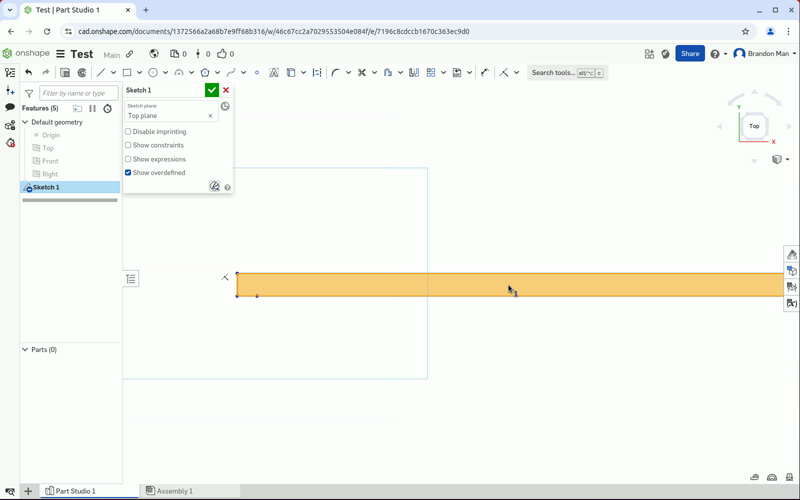
scroll(-6)
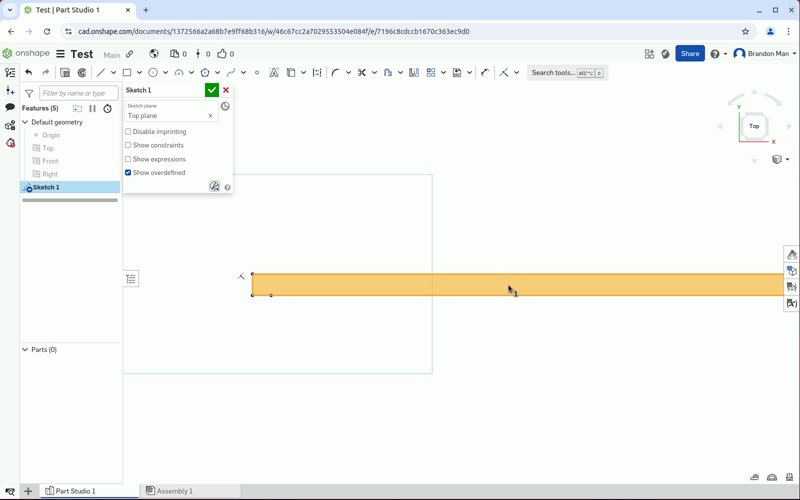
scroll(-6)
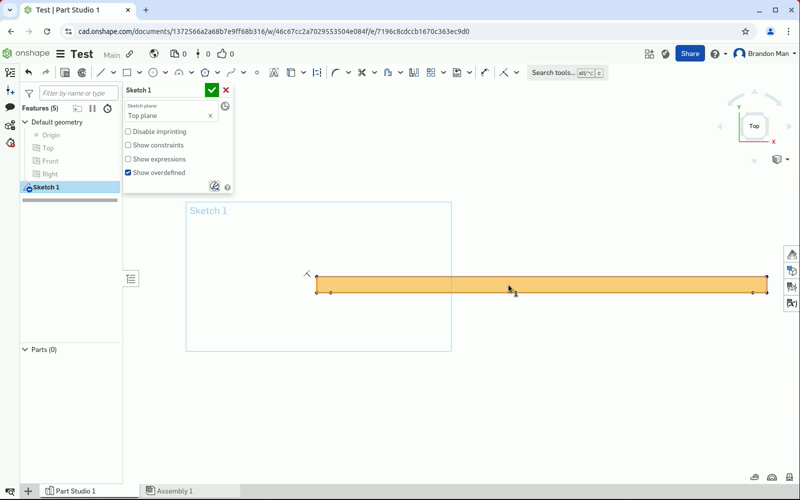
scroll(-6)
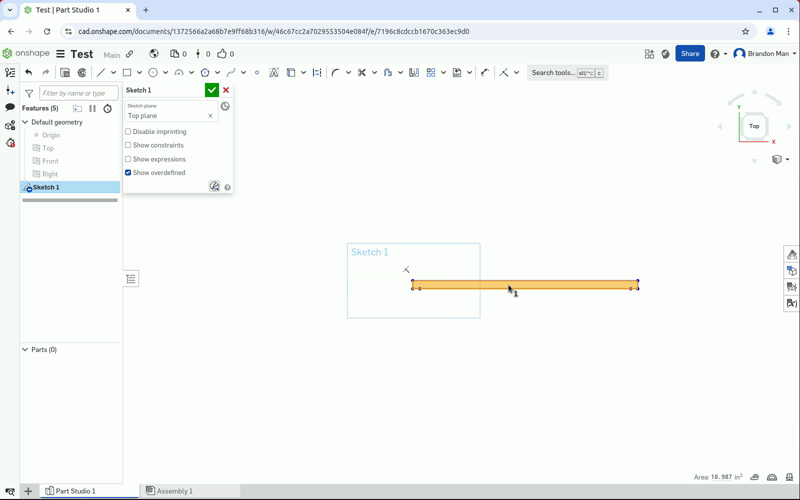
scroll(-6)
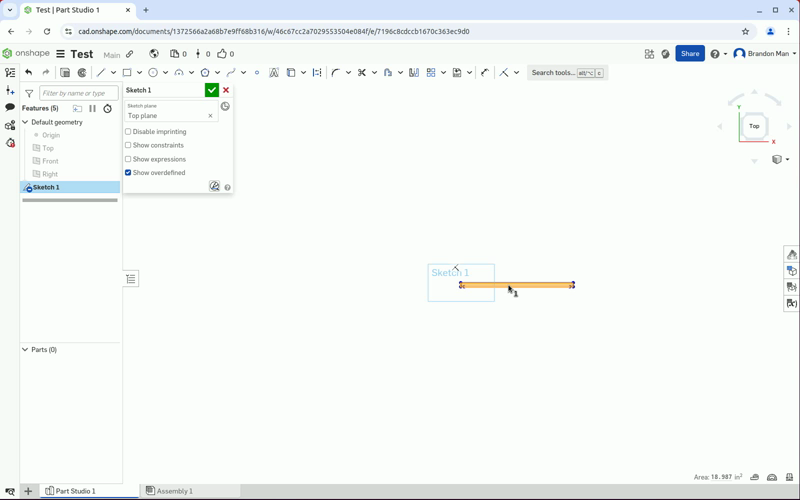
mouse_move(73, 352)
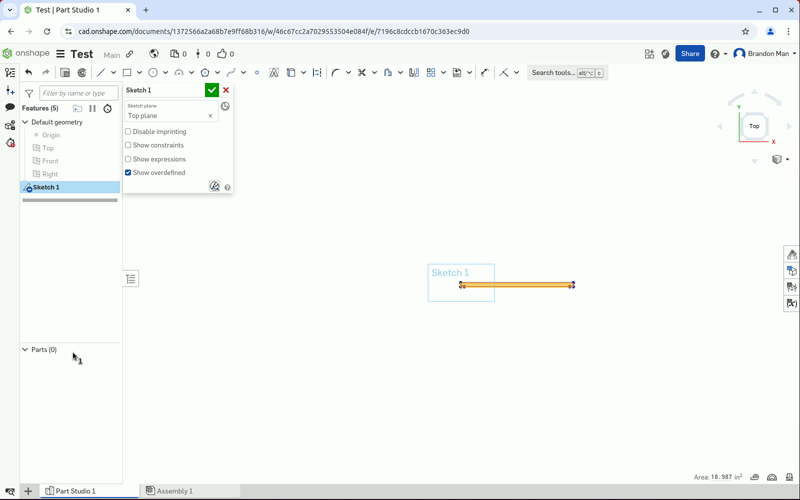
key(shift+y)
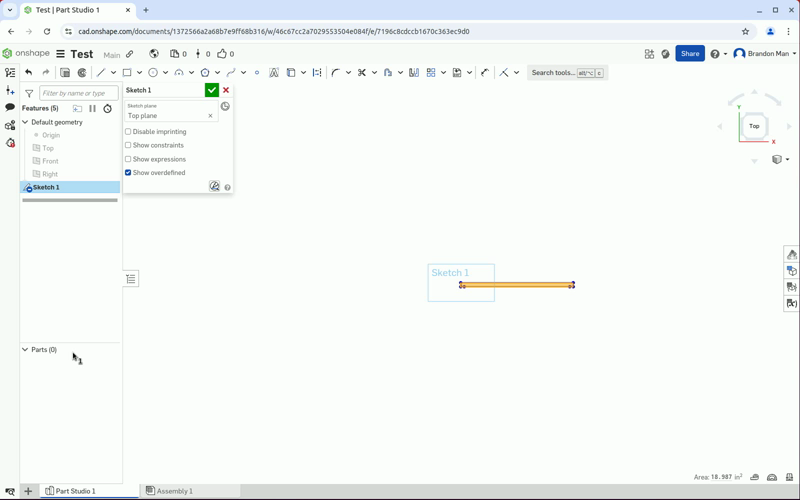
key(shift+e)
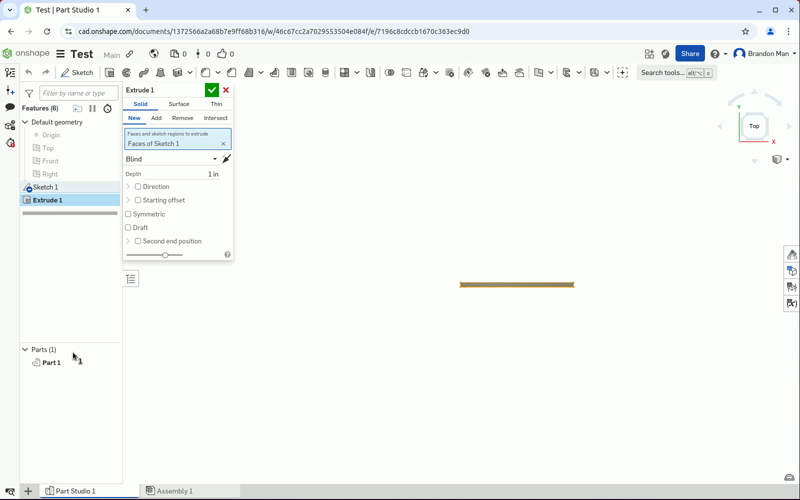
mouse_move(143, 106)
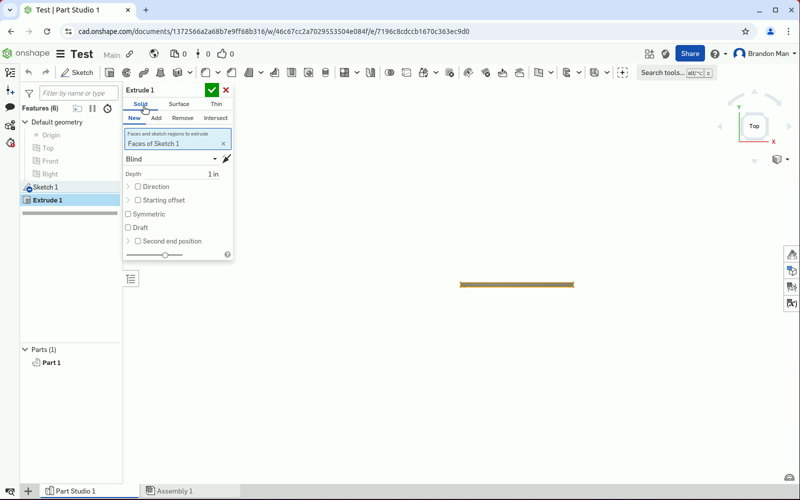
click(143, 106)
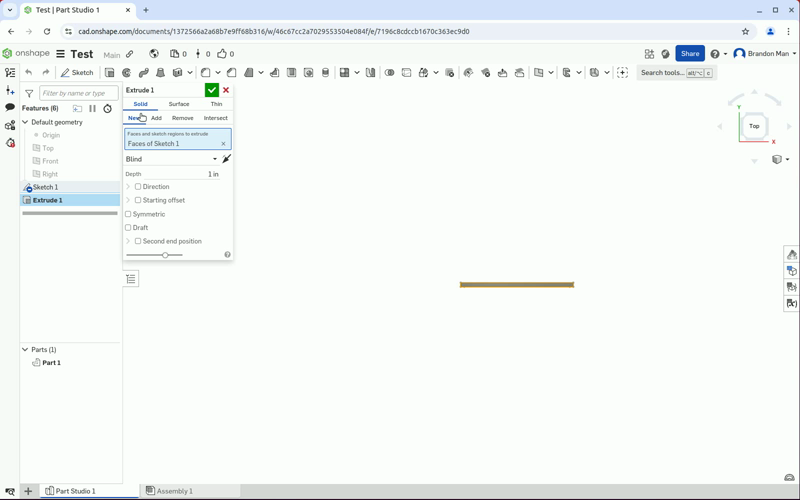
mouse_move(137, 120)
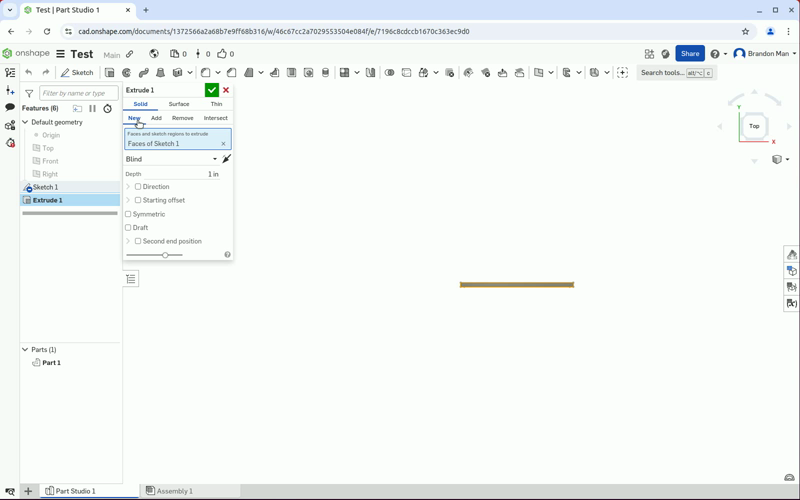
click(137, 120)
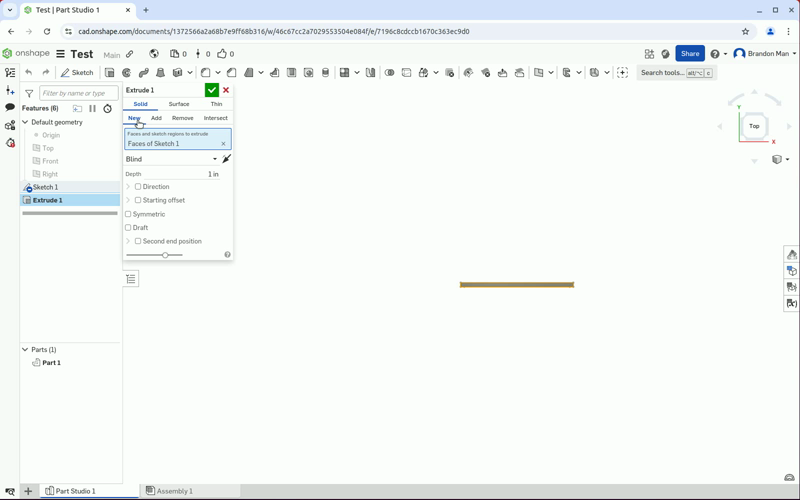
key(tab, 4)
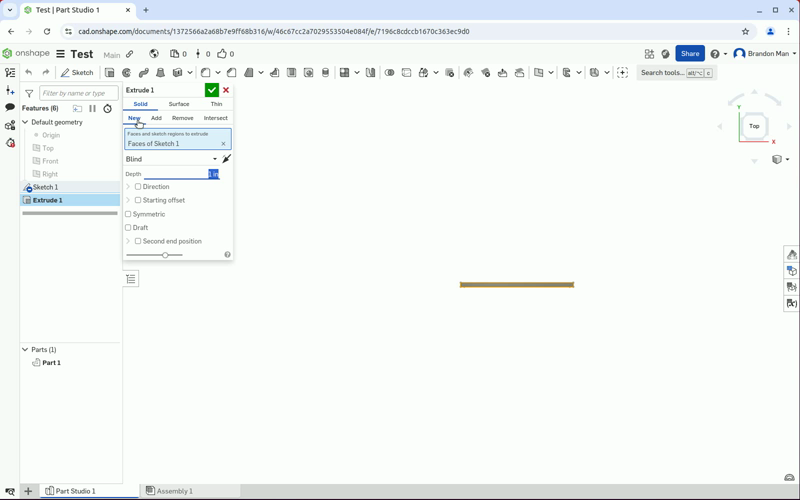
text(-1.926)
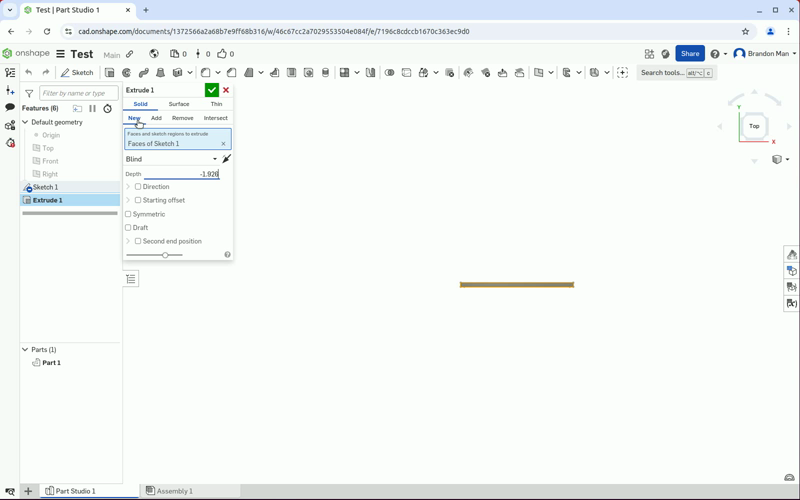
key(enter)
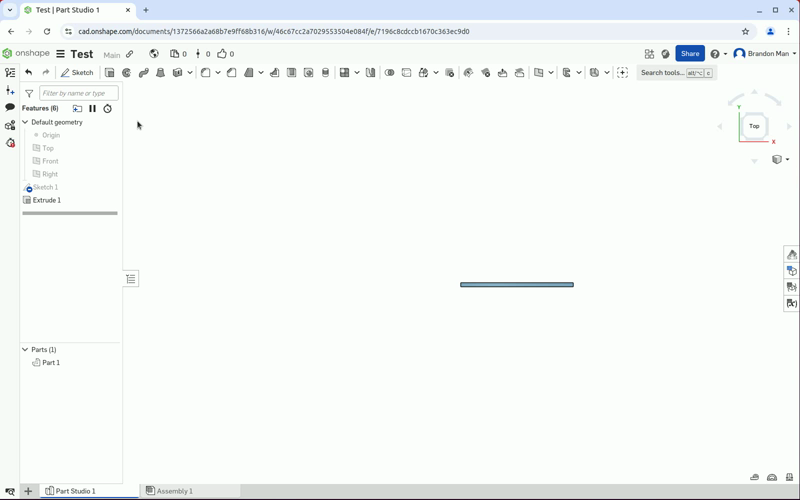
key(shift+h)
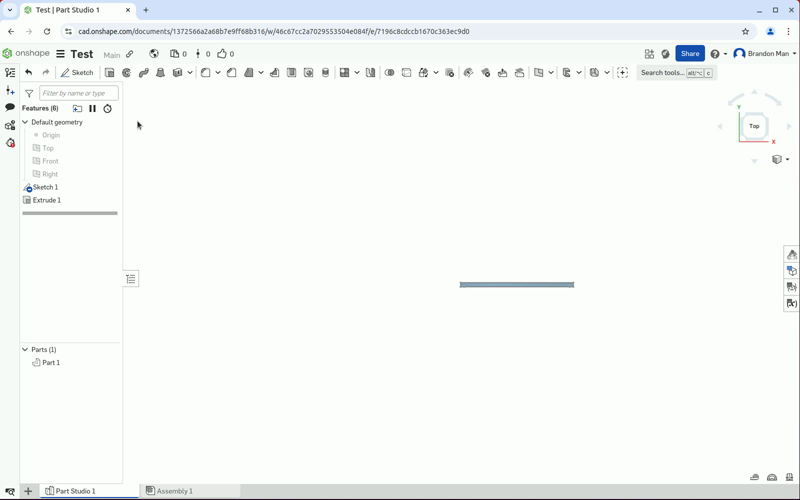
key(shift+h)
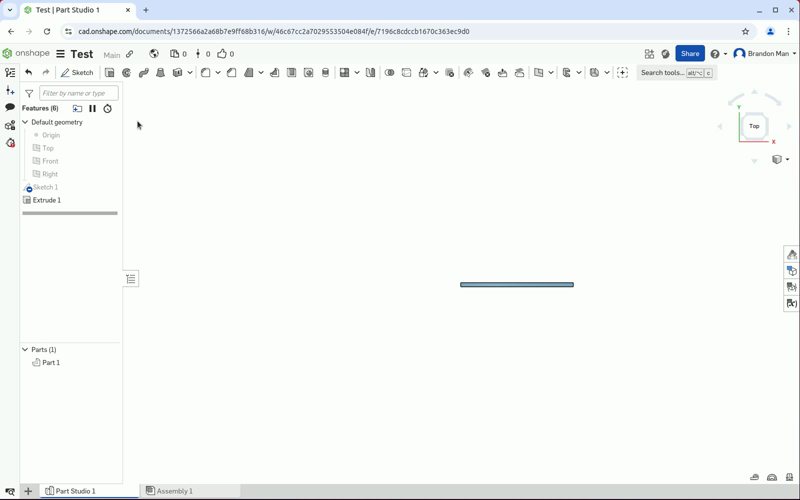
mouse_move(73, 189)
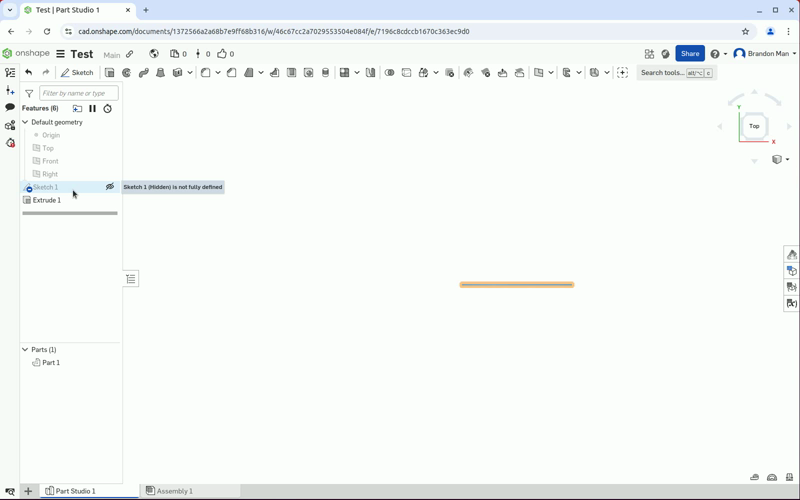
click(73, 189)
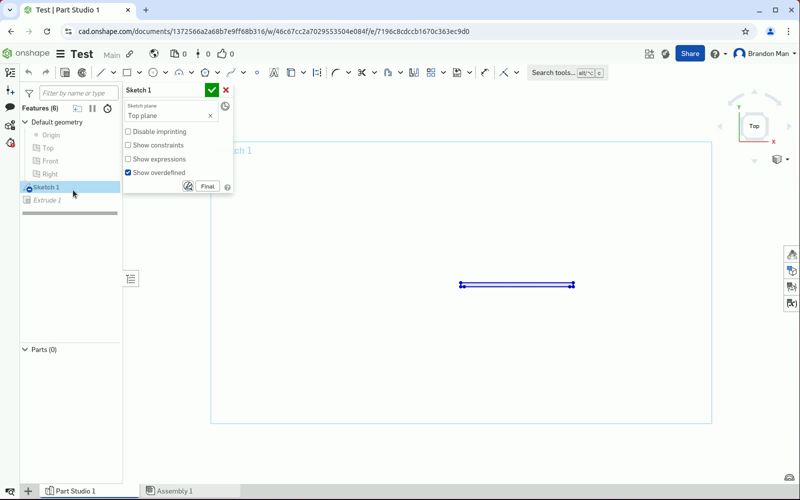
mouse_move(229, 92)
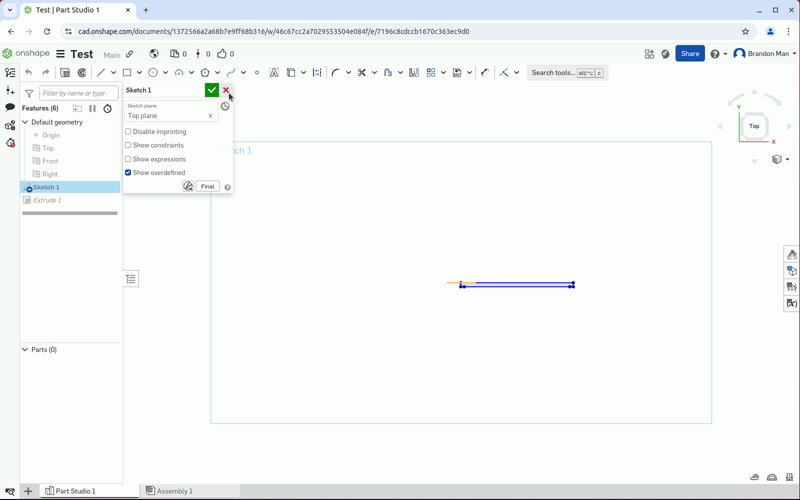
click(229, 92)
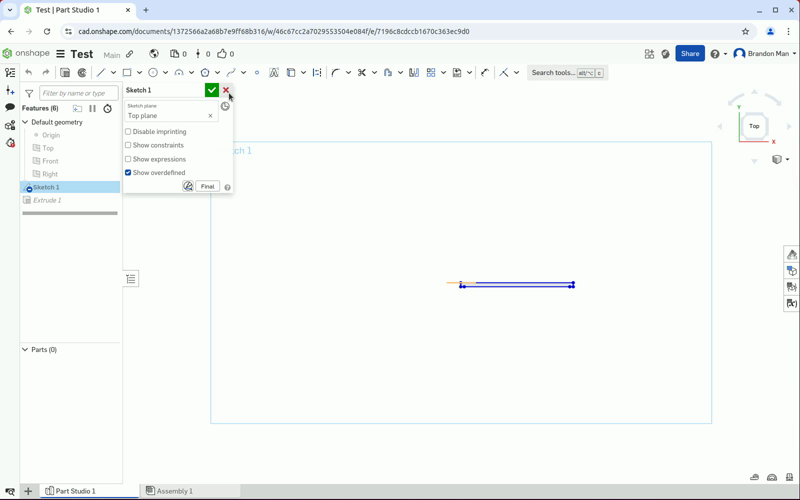
key(shift+s)
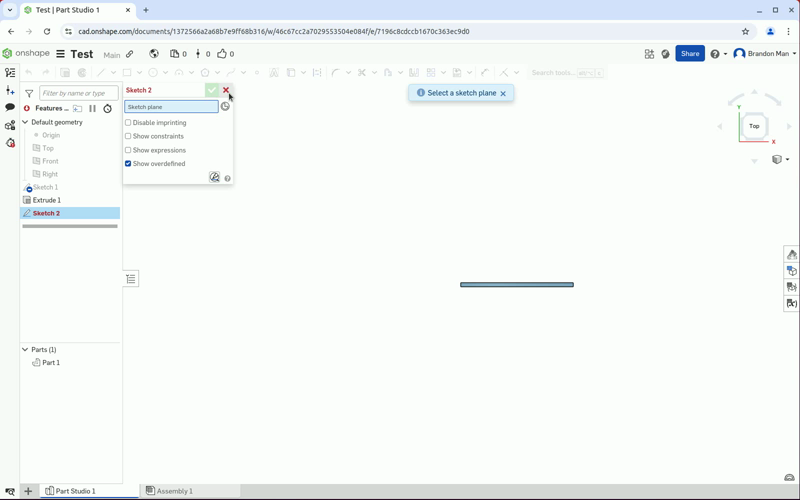
mouse_move(73, 150)
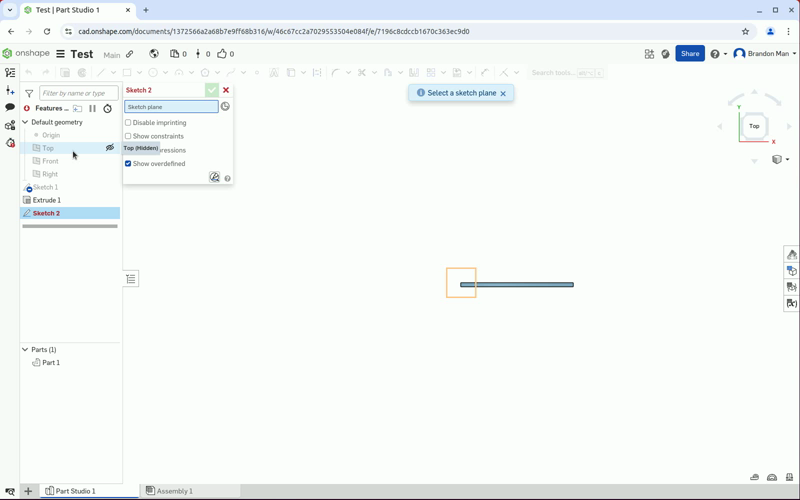
click(73, 150)
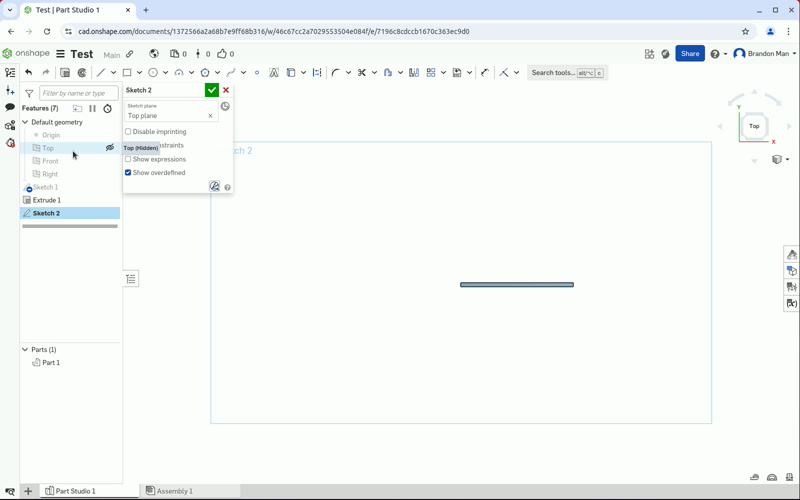
mouse_move(73, 352)
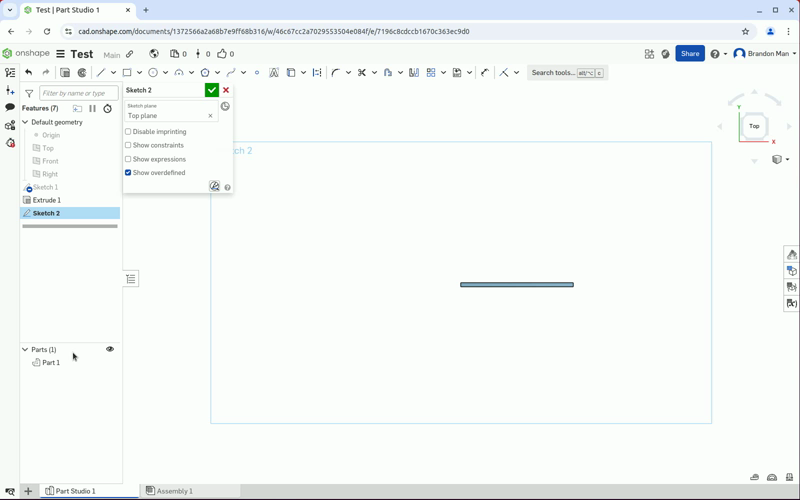
key(y)
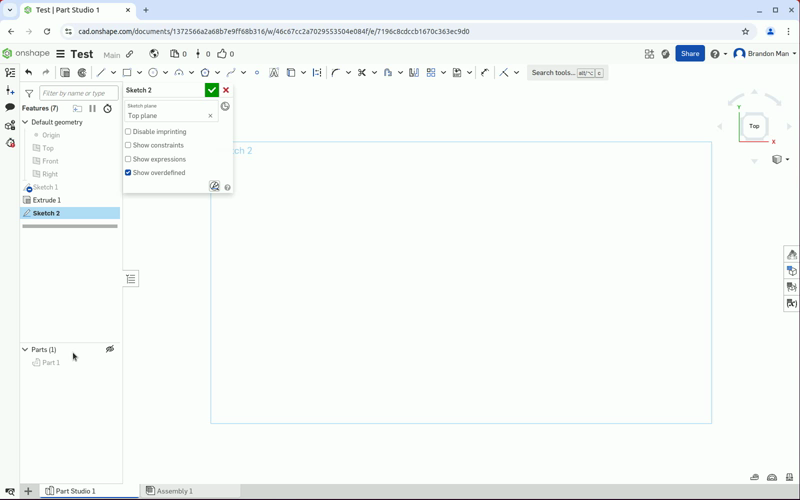
key(l)
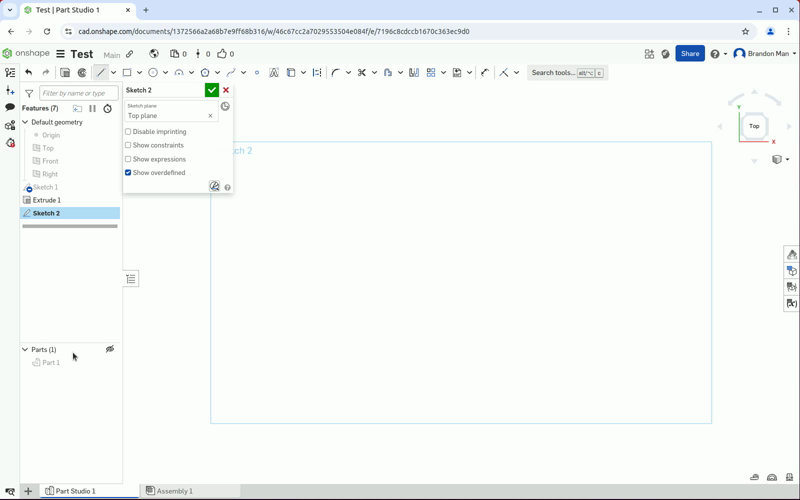
key_down(shift)
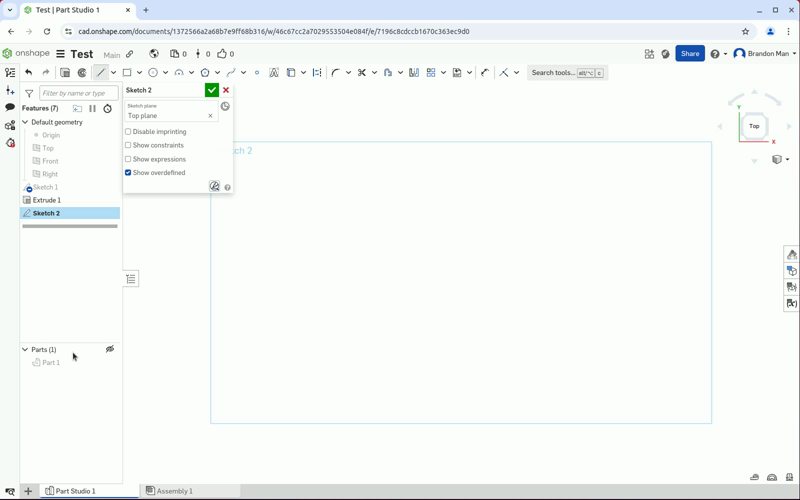
mouse_move(569, 391)
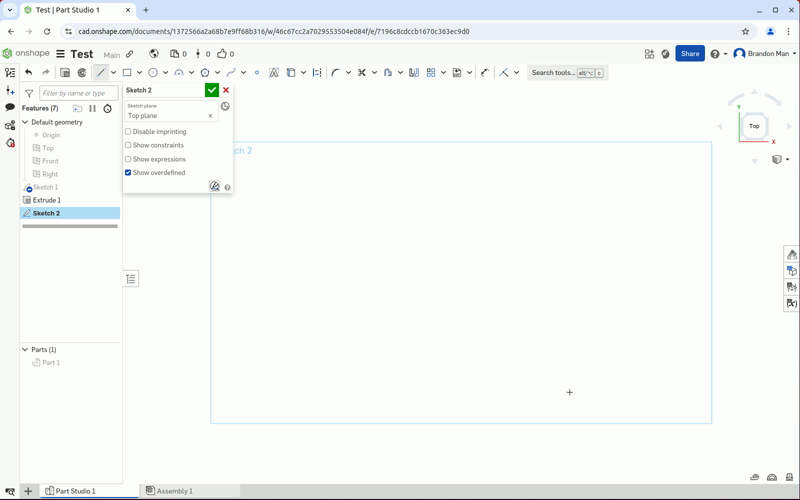
click(569, 391)
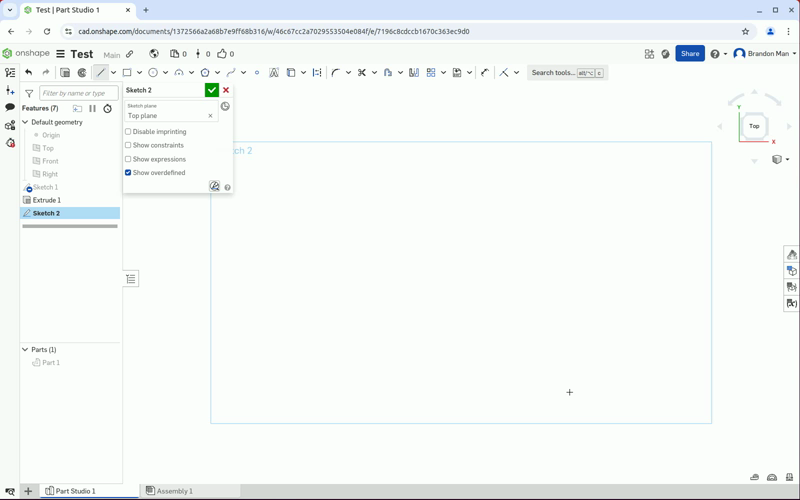
key_up(shift)
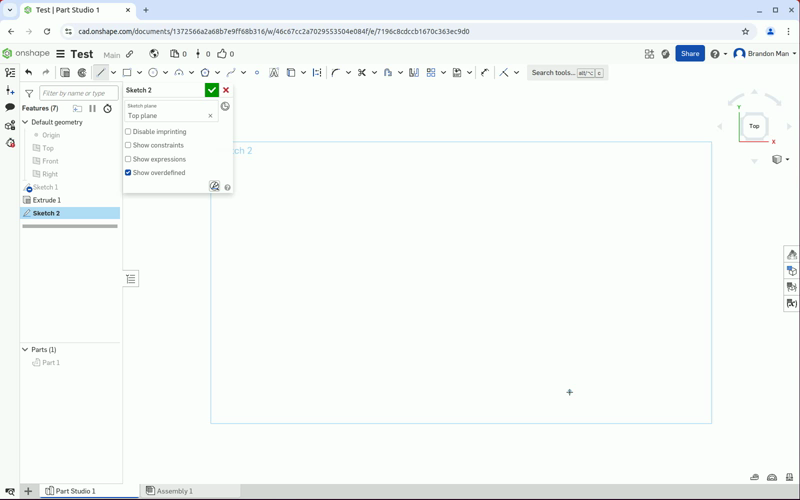
key_down(shift)
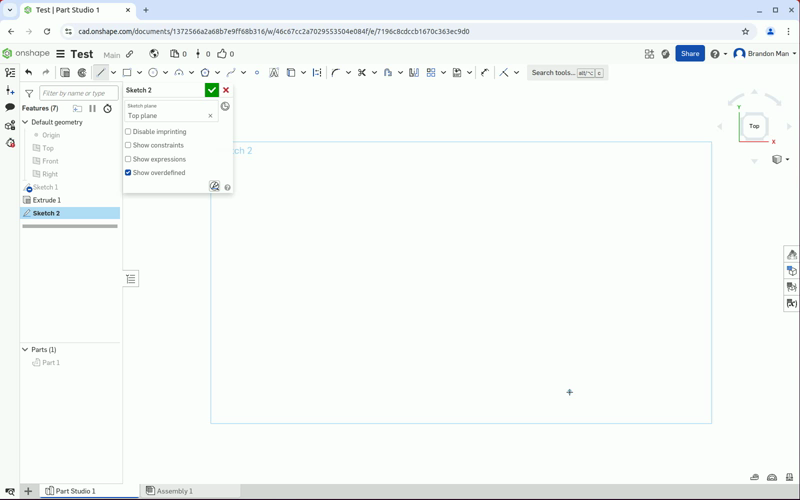
mouse_move(589, 391)
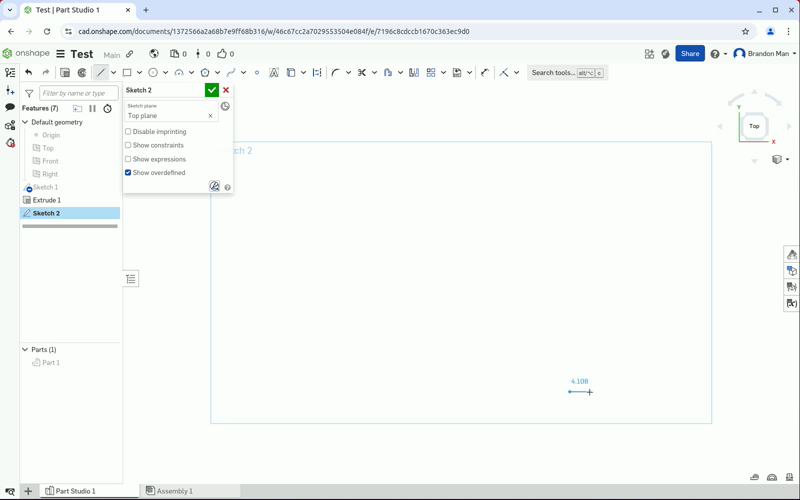
mouse_move(573, 391)
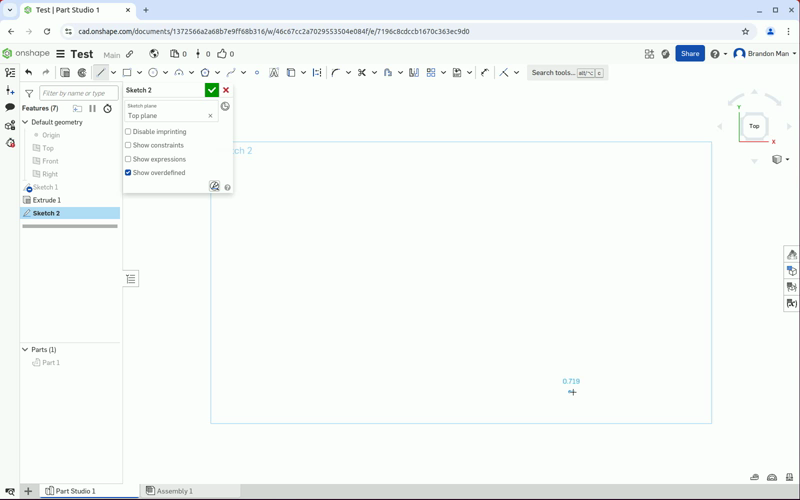
scroll(6)
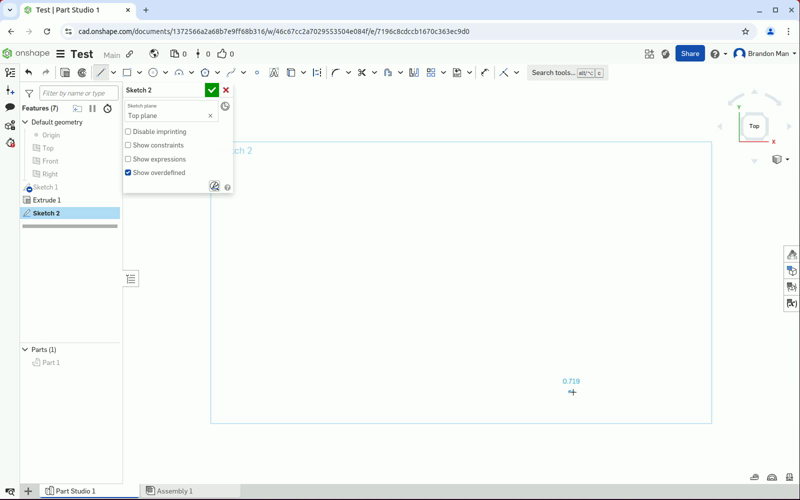
scroll(6)
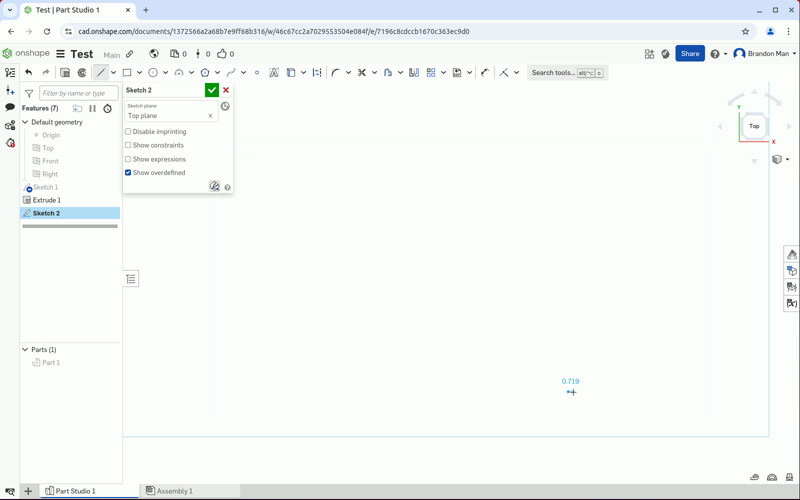
scroll(6)
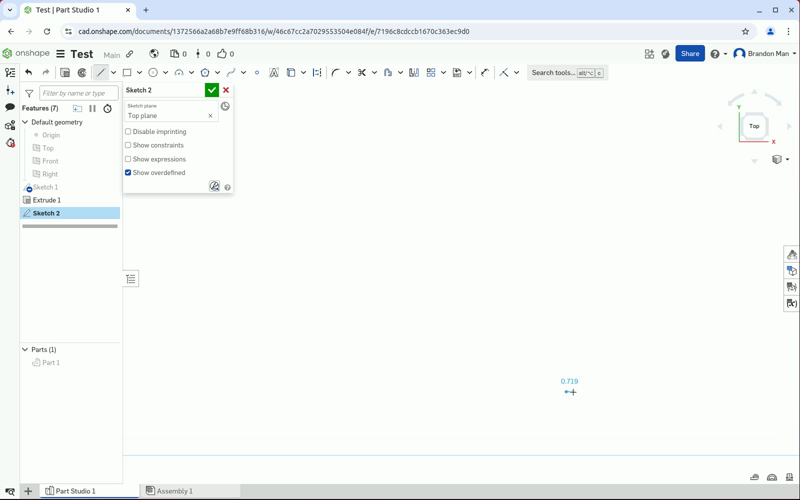
scroll(6)
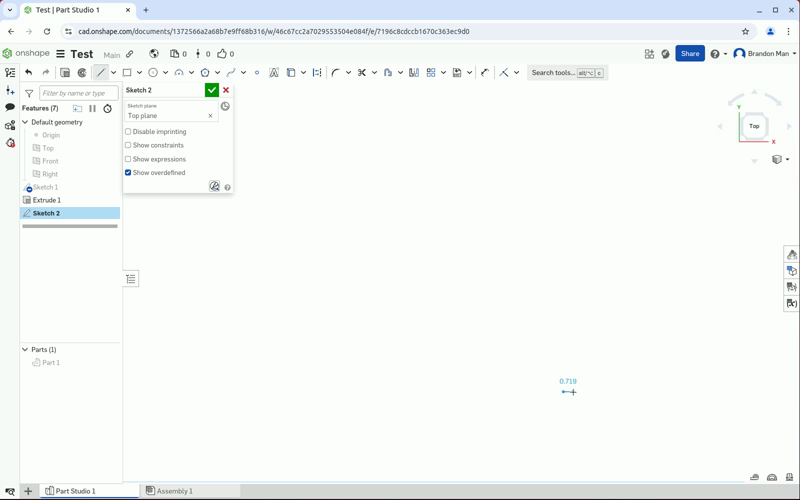
scroll(6)
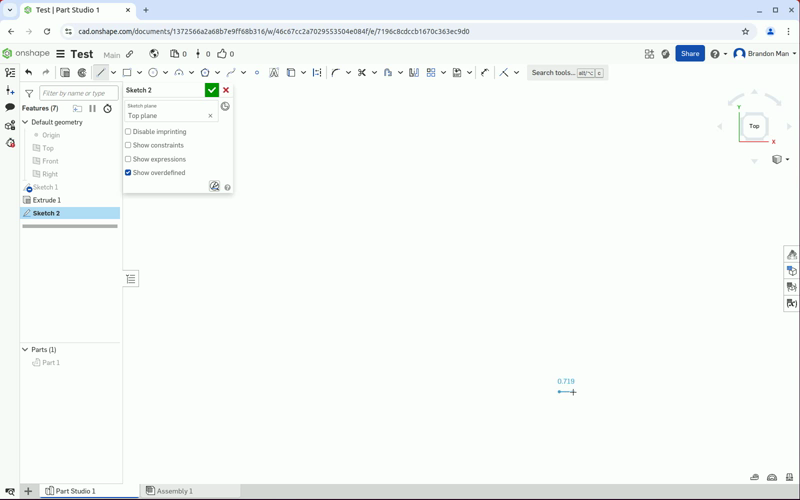
scroll(6)
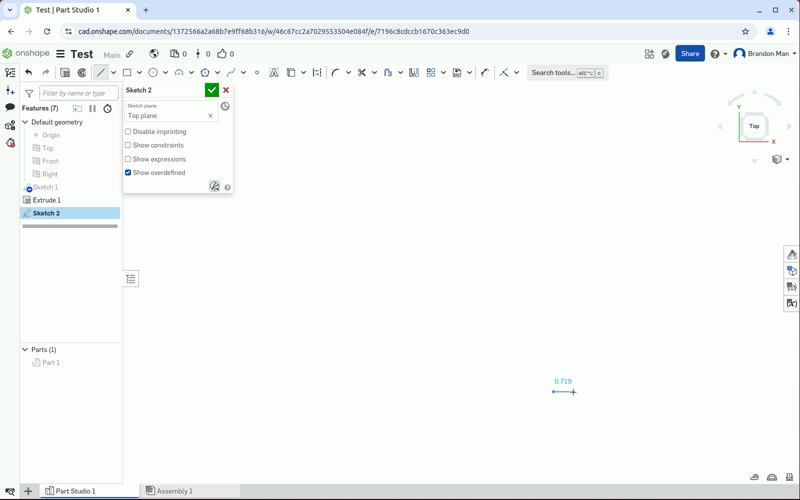
scroll(6)
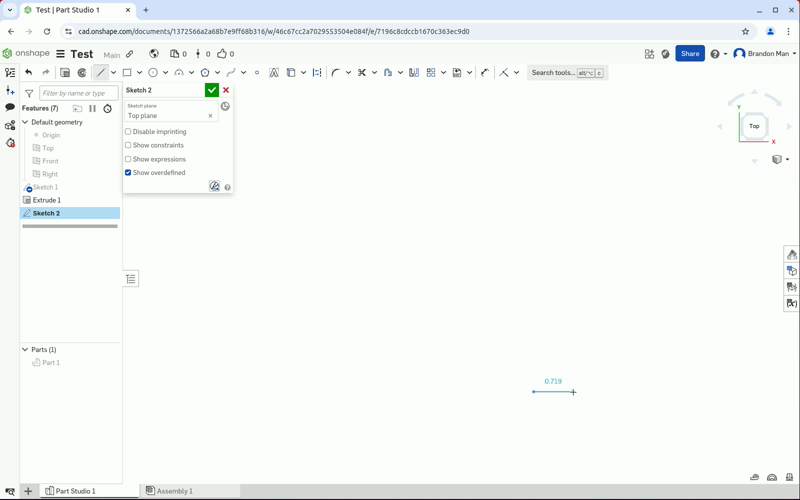
click(573, 391)
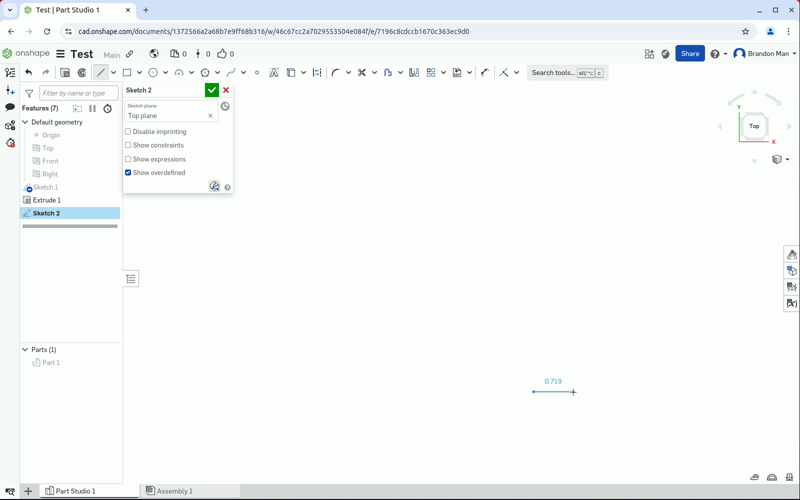
scroll(-6)
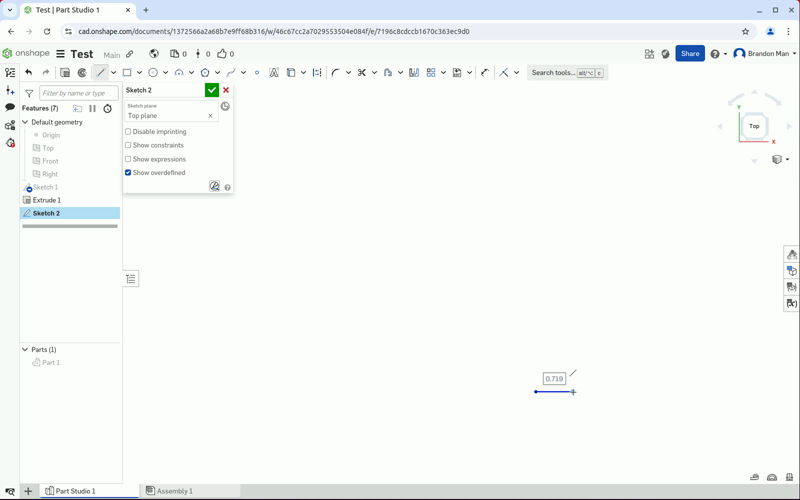
scroll(-6)
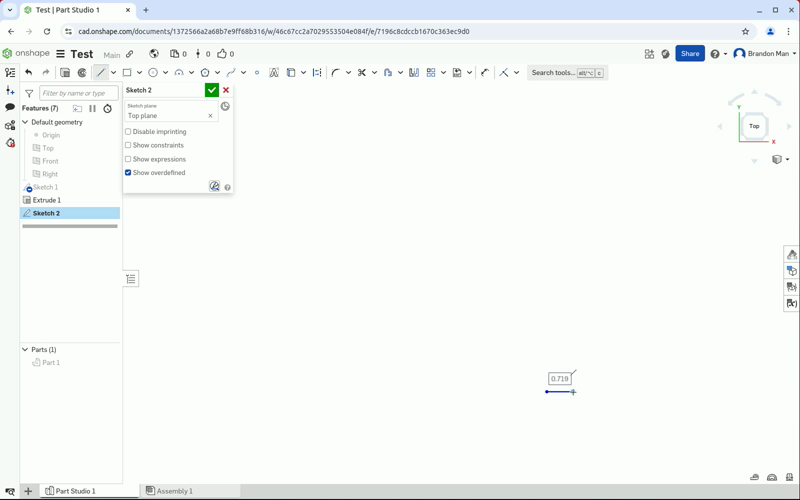
scroll(-6)
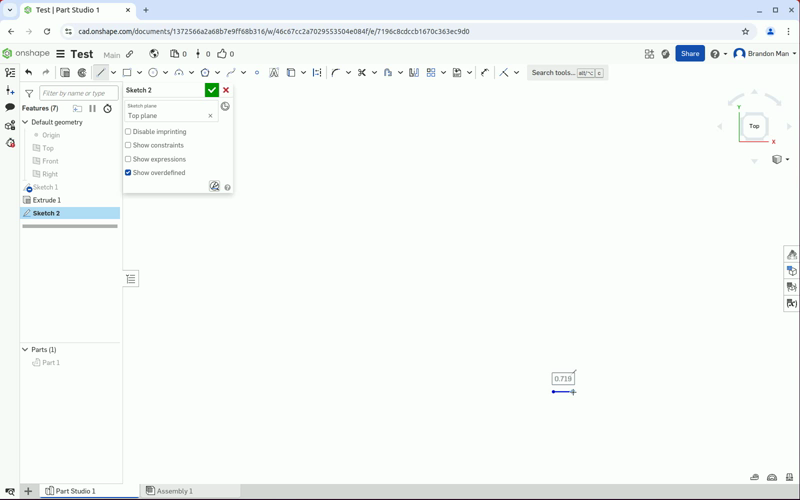
scroll(-6)
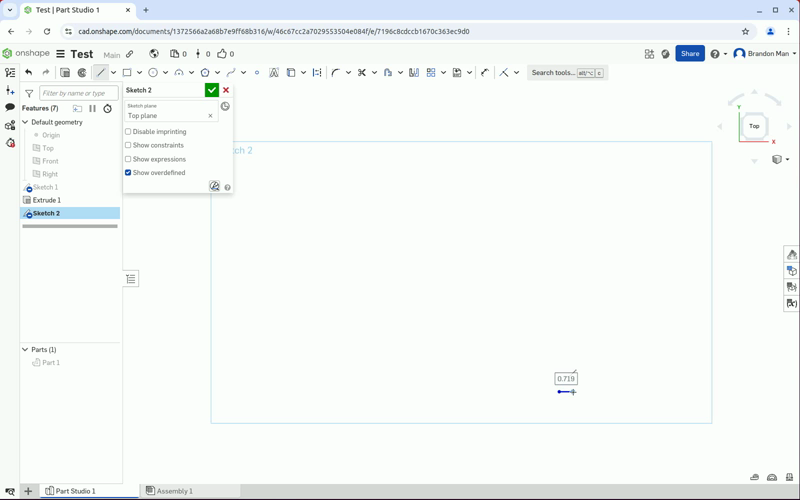
scroll(-6)
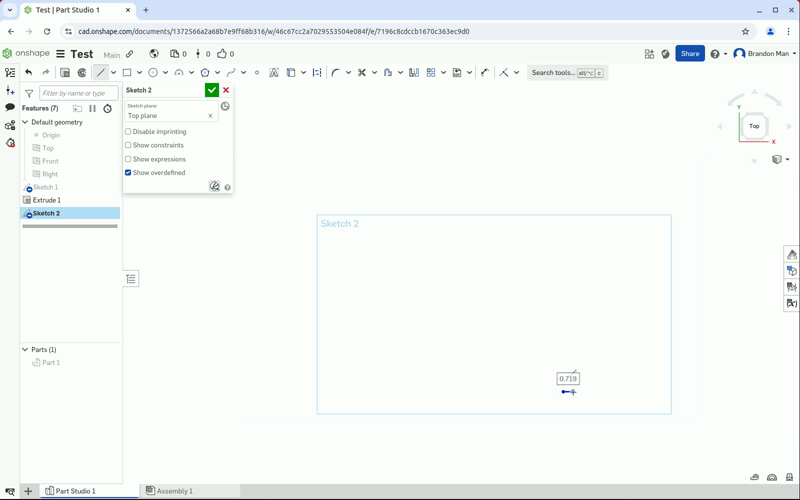
scroll(-6)
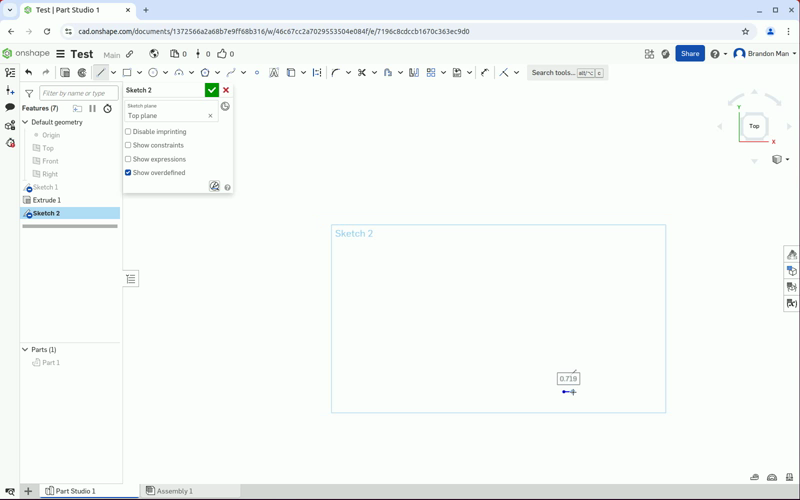
scroll(-6)
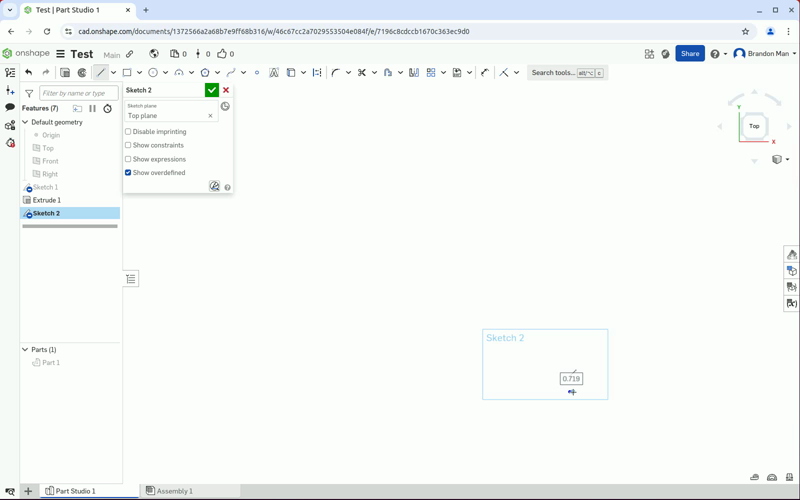
key_up(shift)
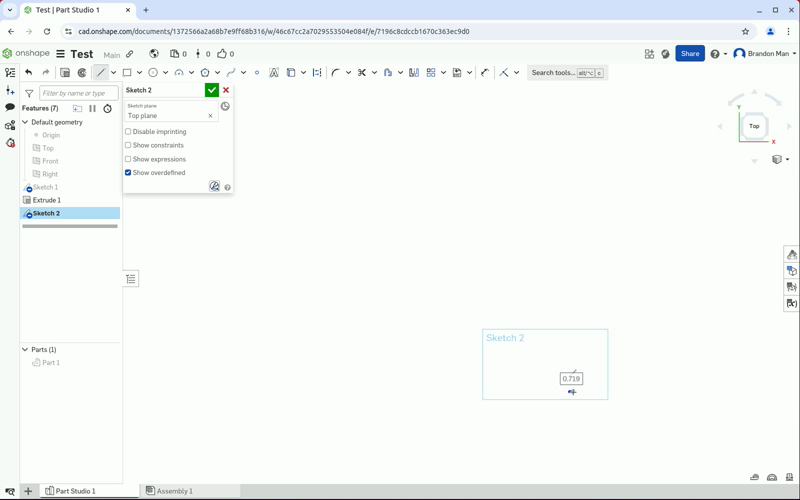
key_down(shift)
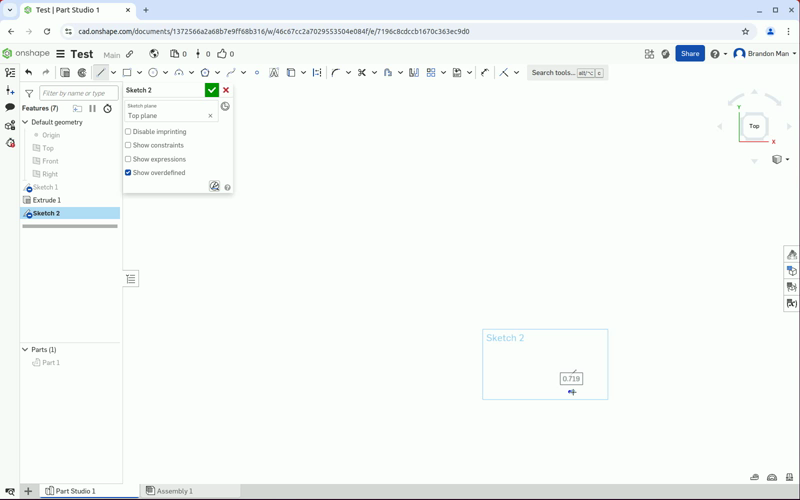
mouse_move(573, 286)
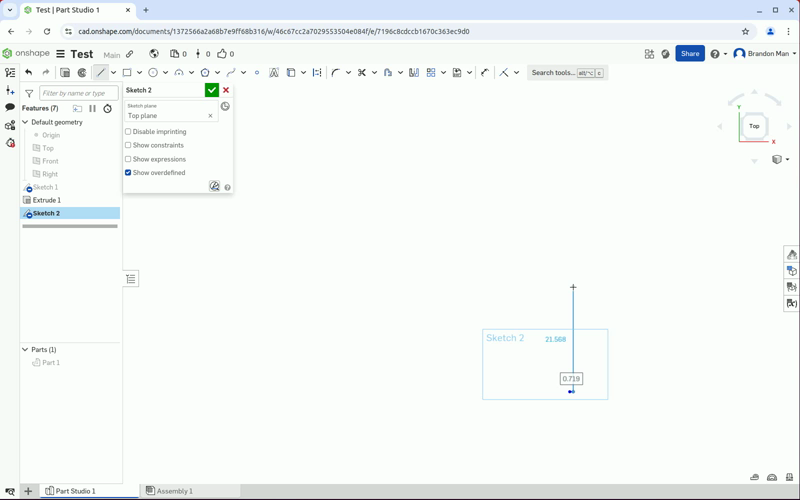
click(573, 286)
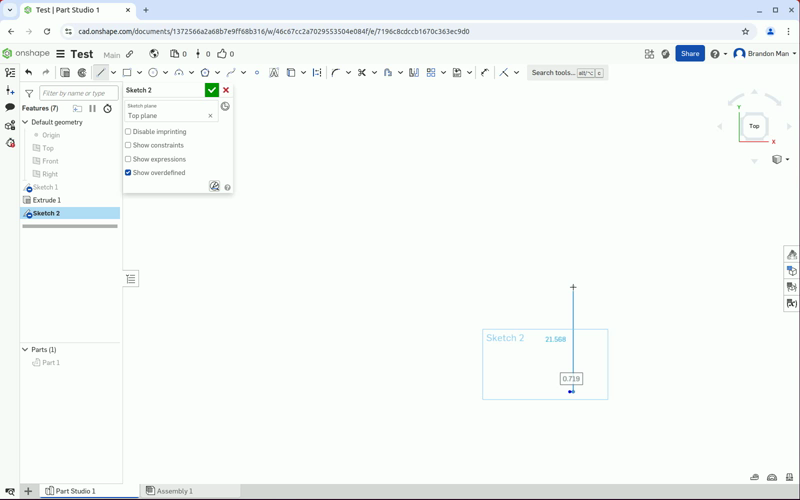
key_up(shift)
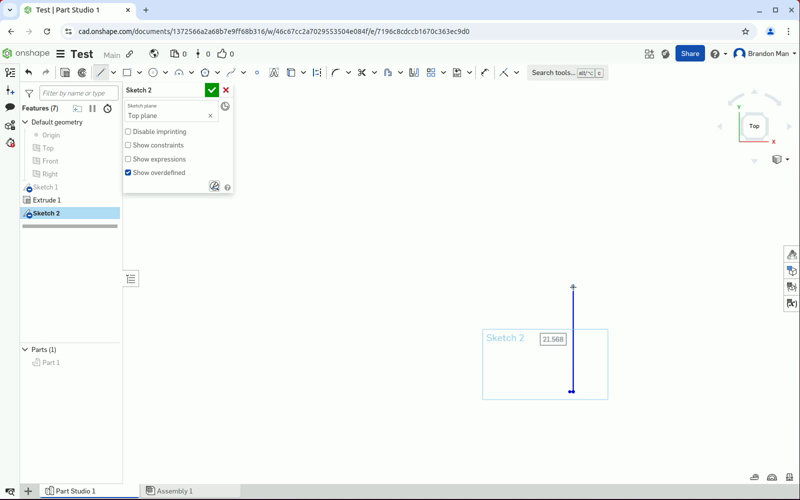
key_down(shift)
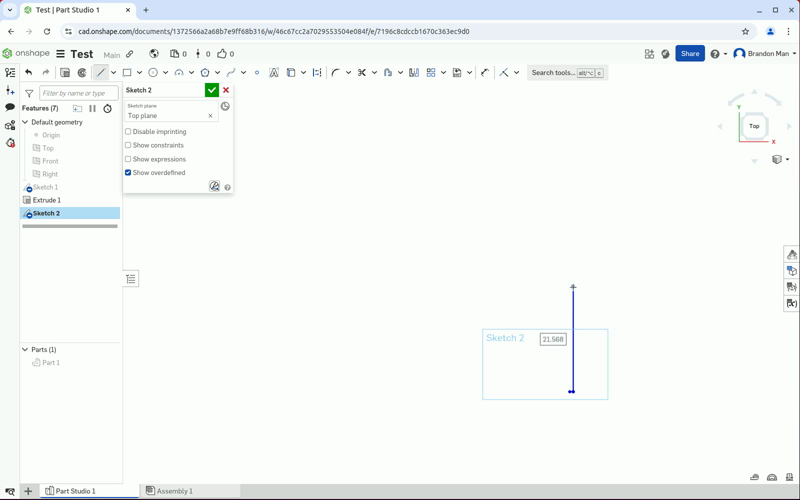
mouse_move(589, 286)
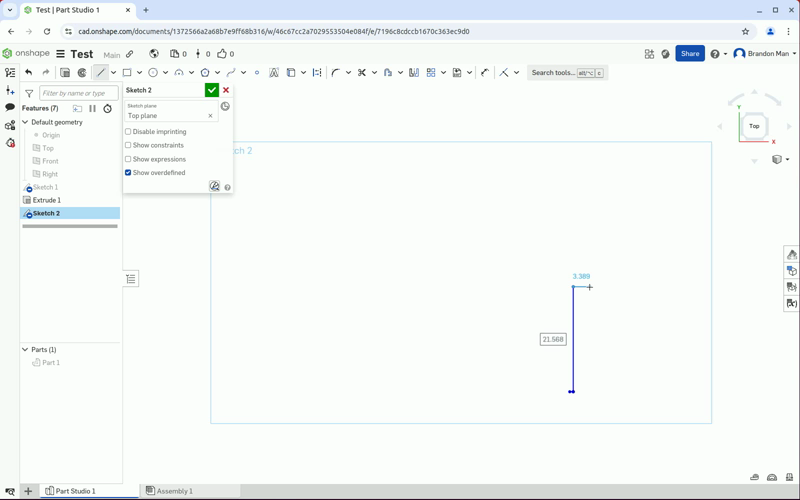
mouse_move(569, 286)
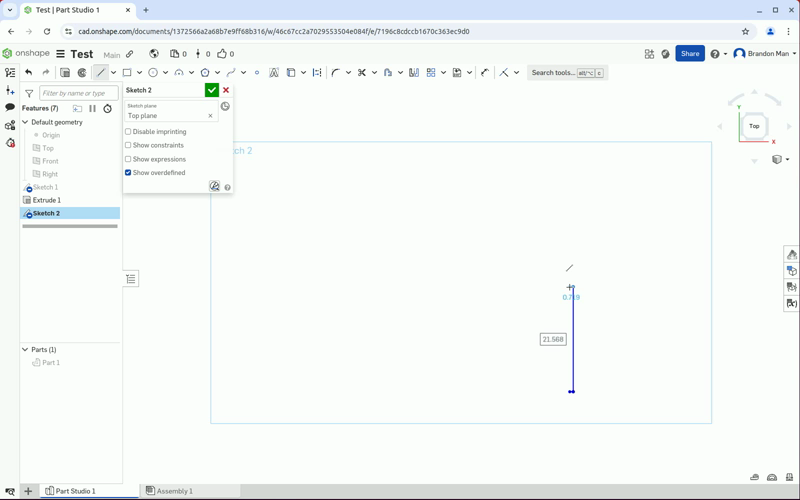
scroll(6)
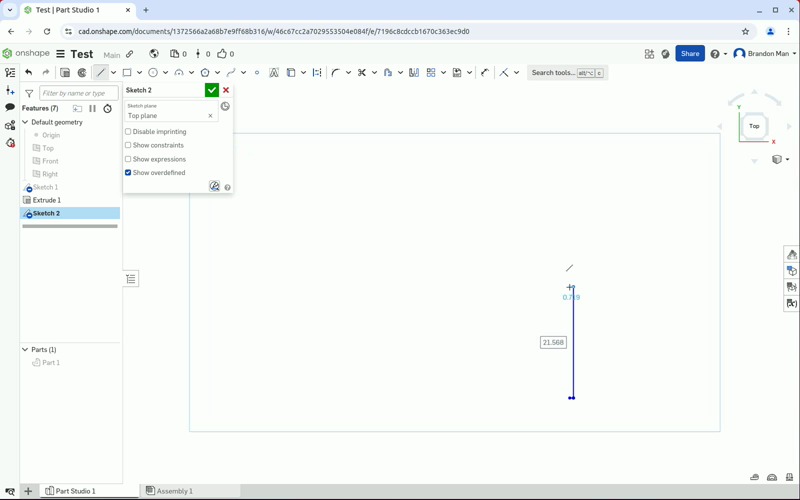
scroll(6)
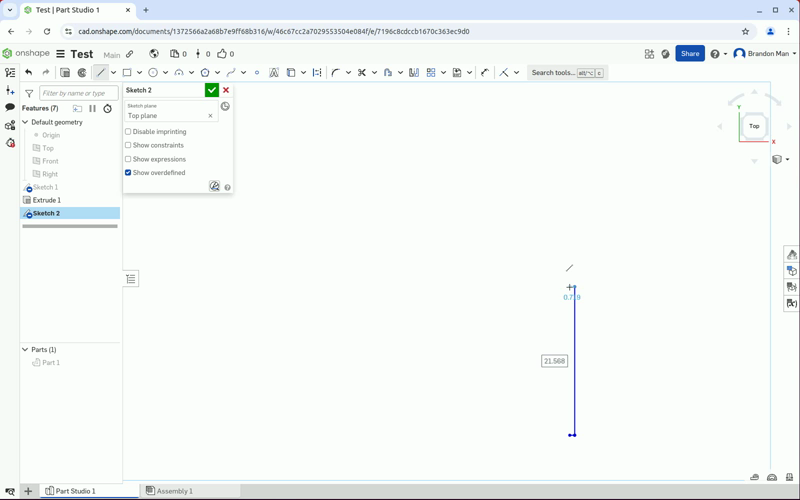
scroll(6)
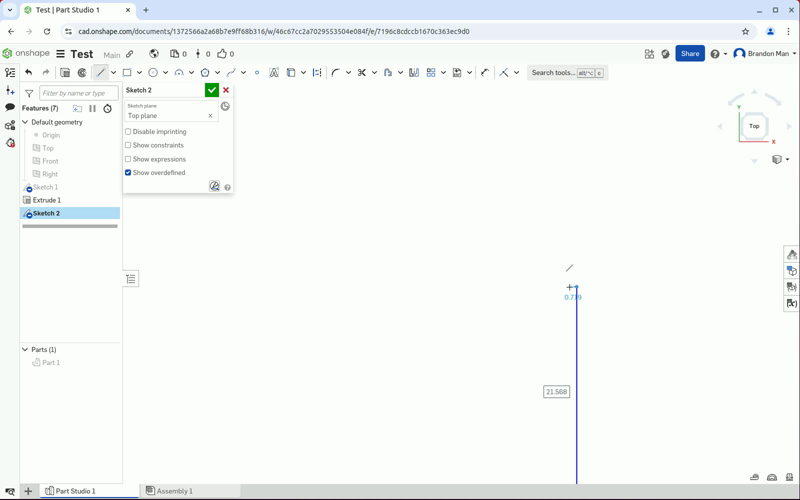
scroll(6)
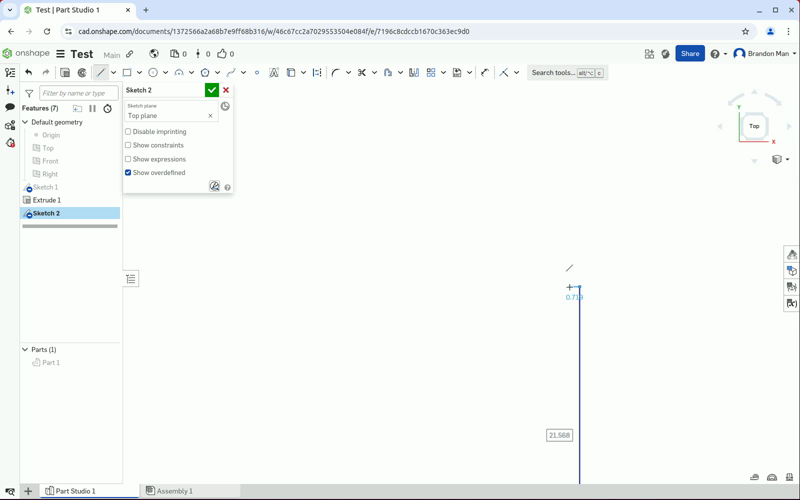
scroll(6)
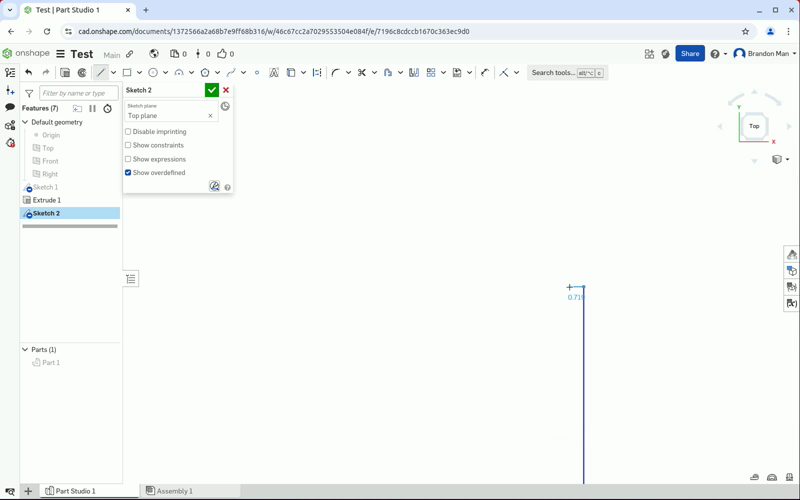
scroll(6)
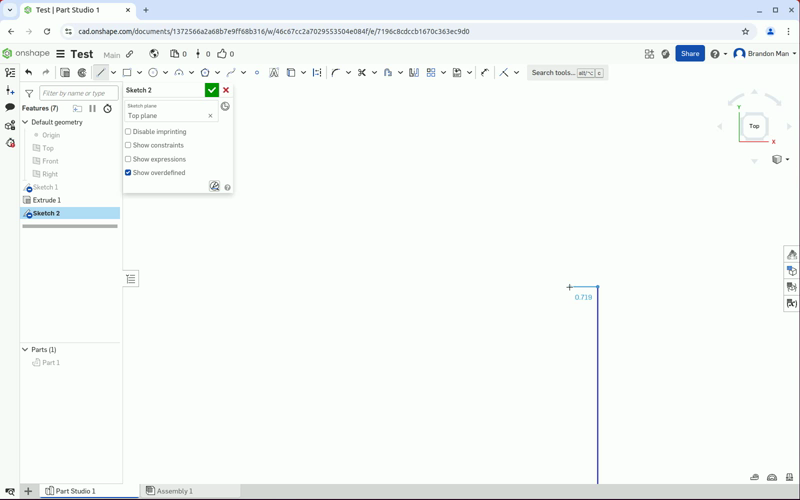
scroll(6)
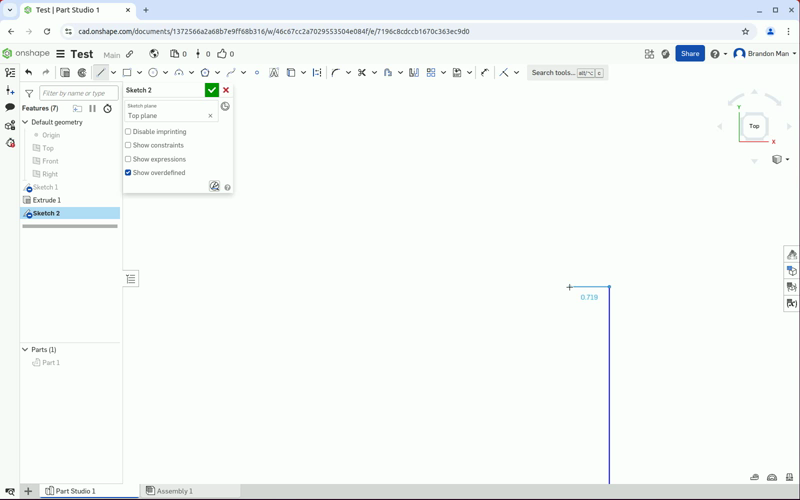
click(569, 286)
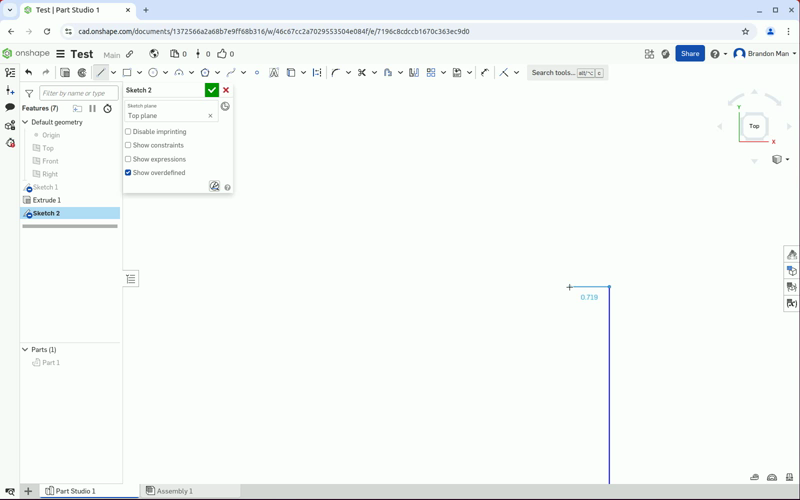
scroll(-6)
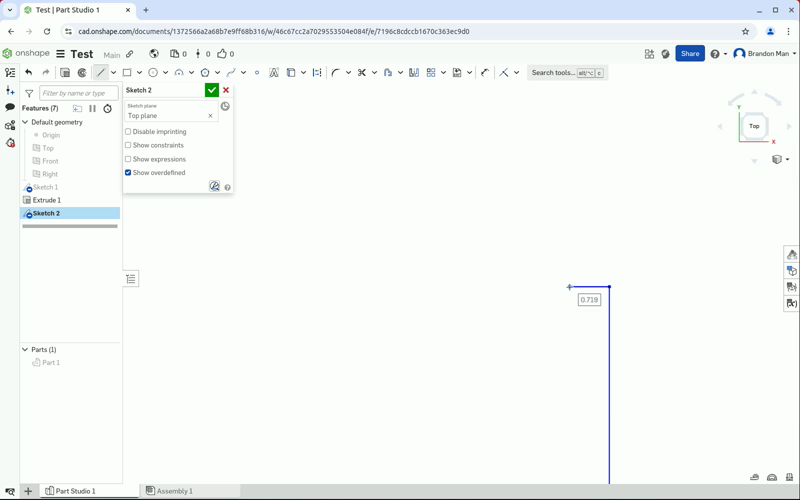
scroll(-6)
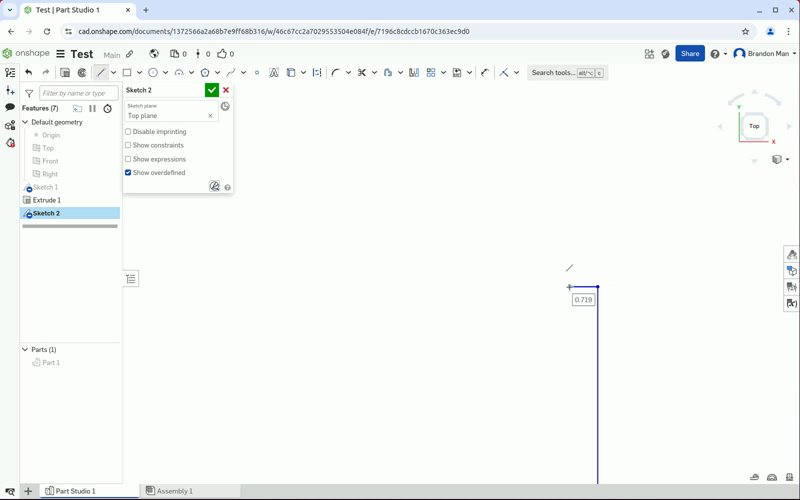
scroll(-6)
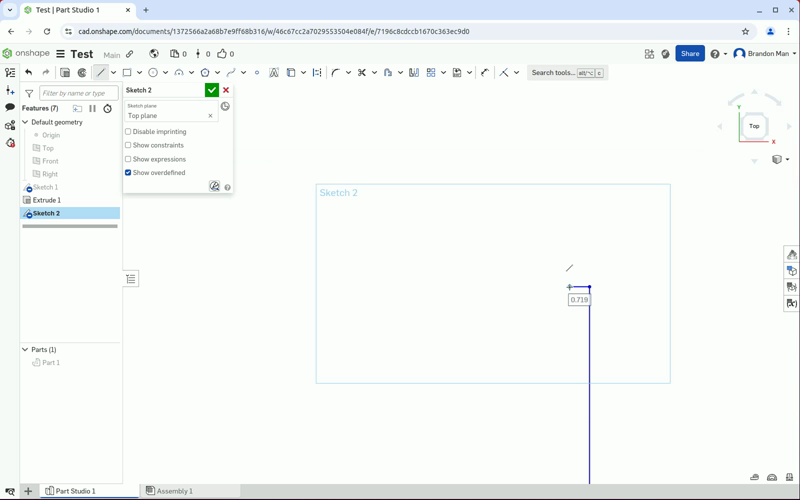
scroll(-6)
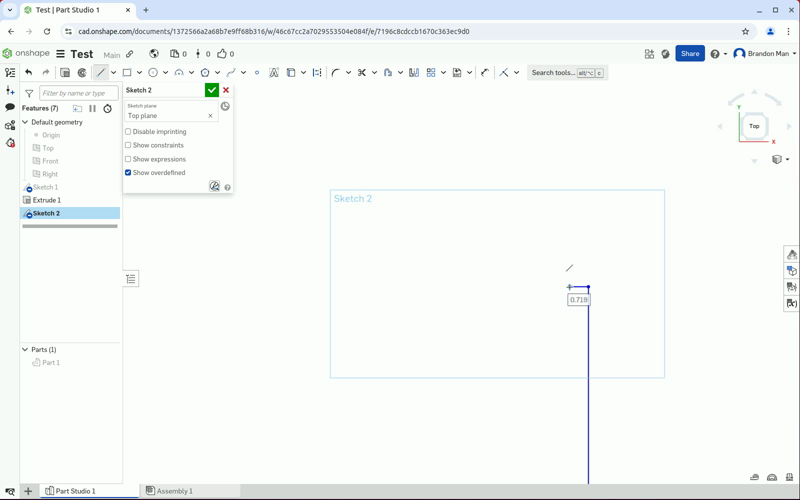
scroll(-6)
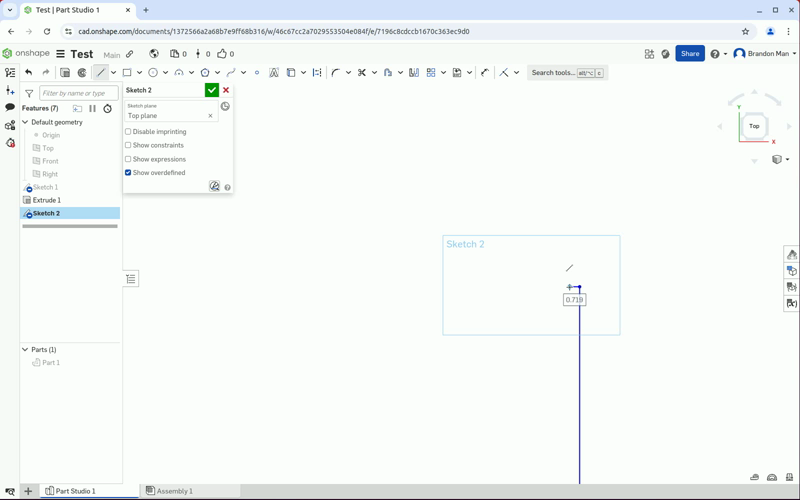
scroll(-6)
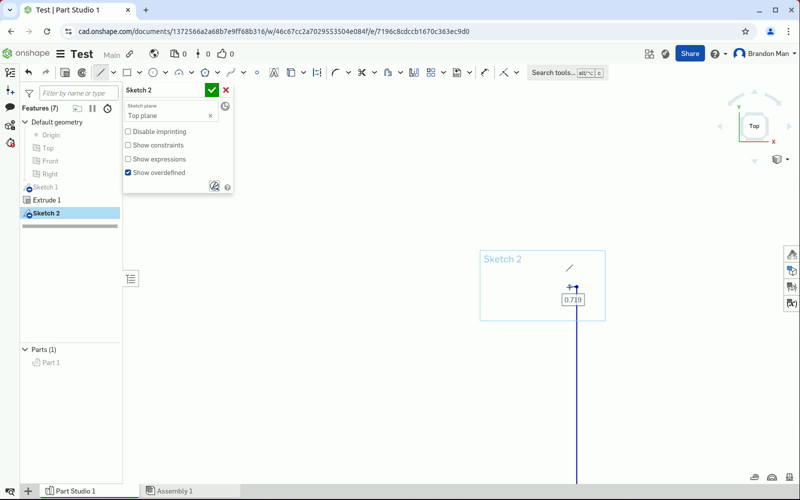
scroll(-6)
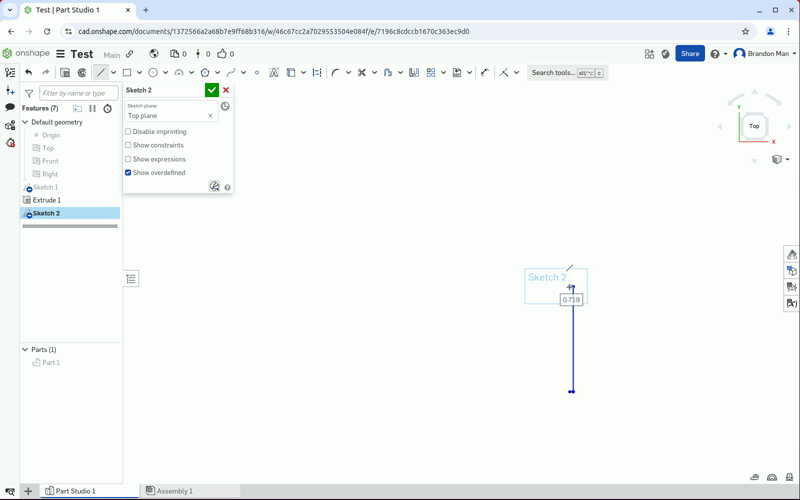
key_up(shift)
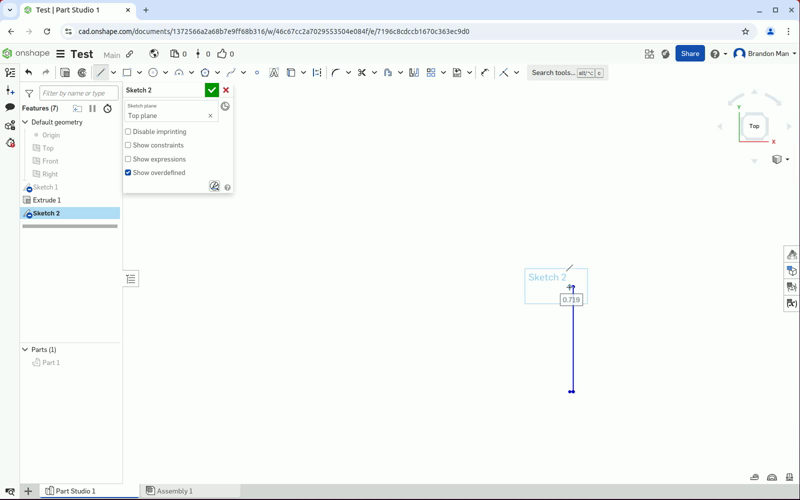
key_down(shift)
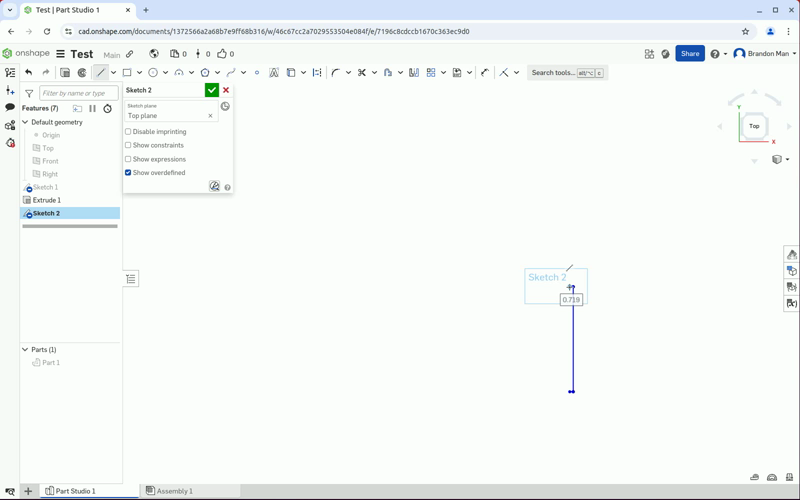
mouse_move(589, 286)
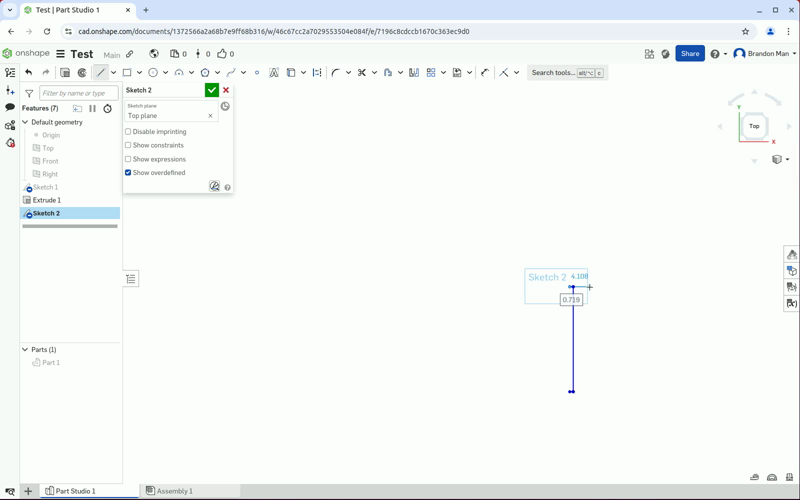
mouse_move(569, 323)
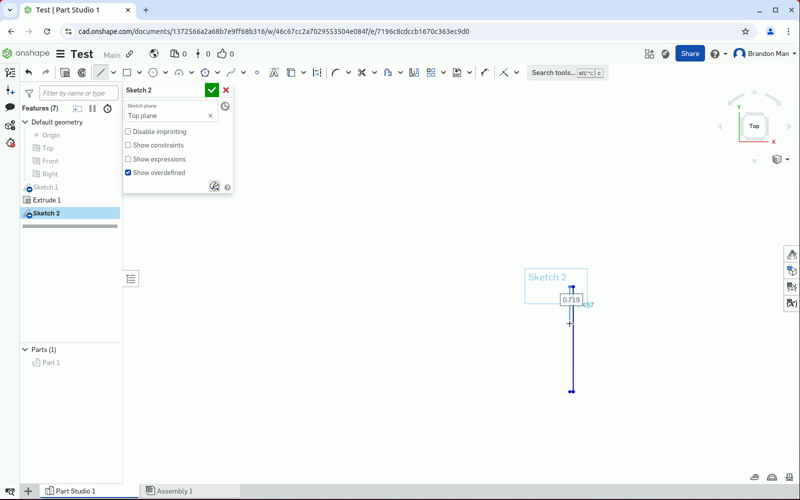
click(569, 323)
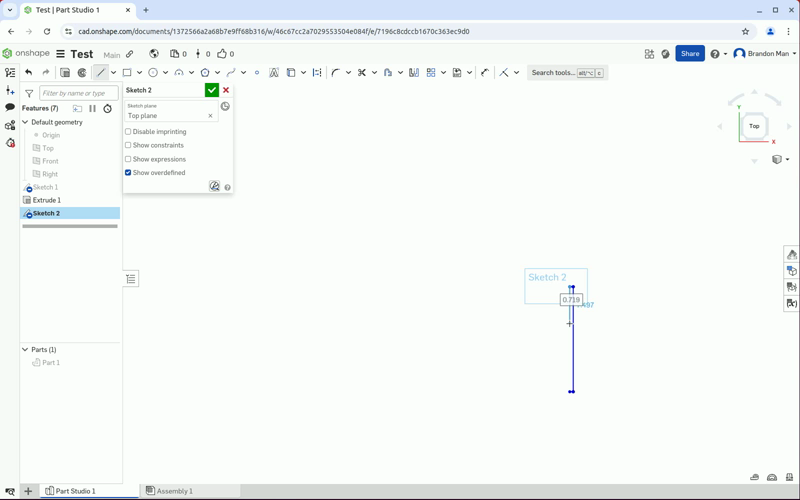
key_up(shift)
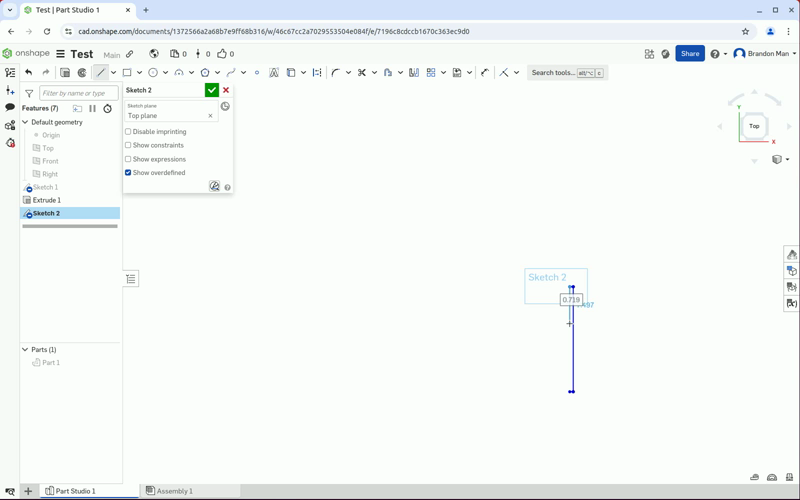
key_down(shift)
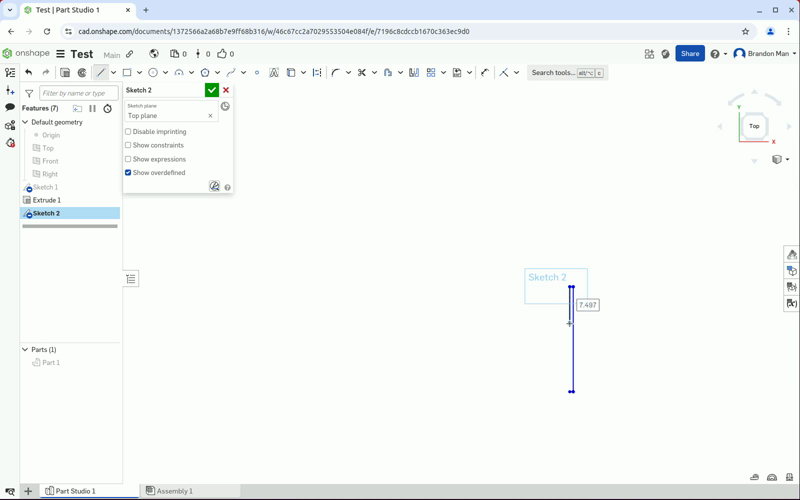
mouse_move(589, 323)
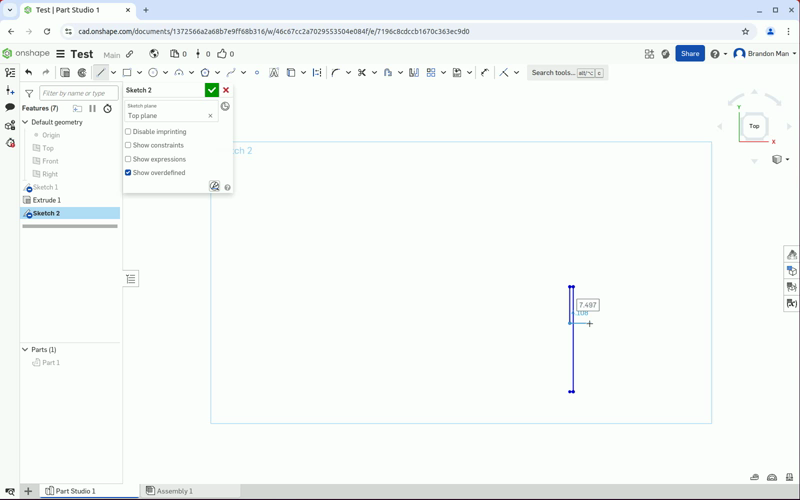
mouse_move(569, 326)
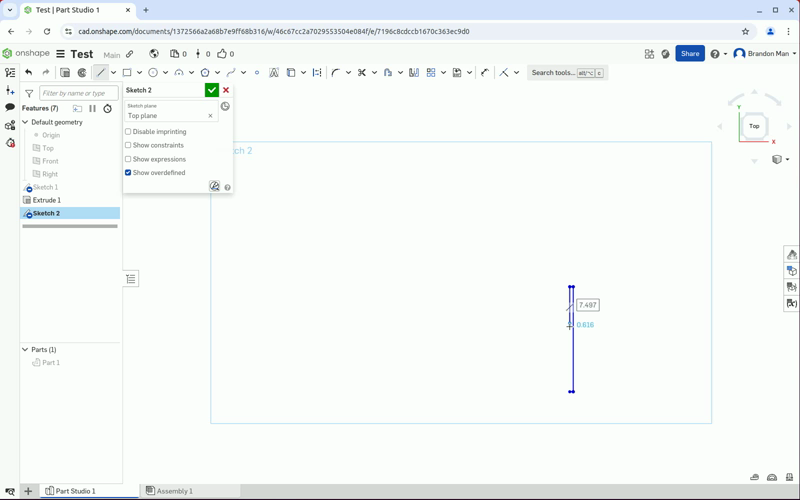
scroll(6)
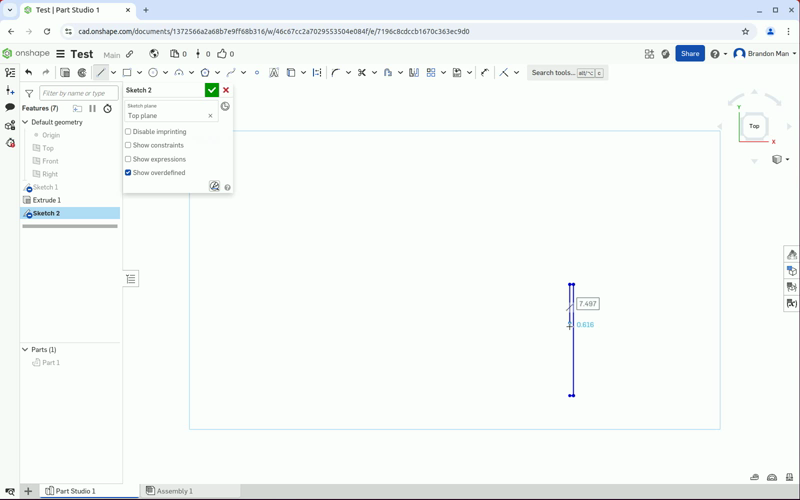
scroll(6)
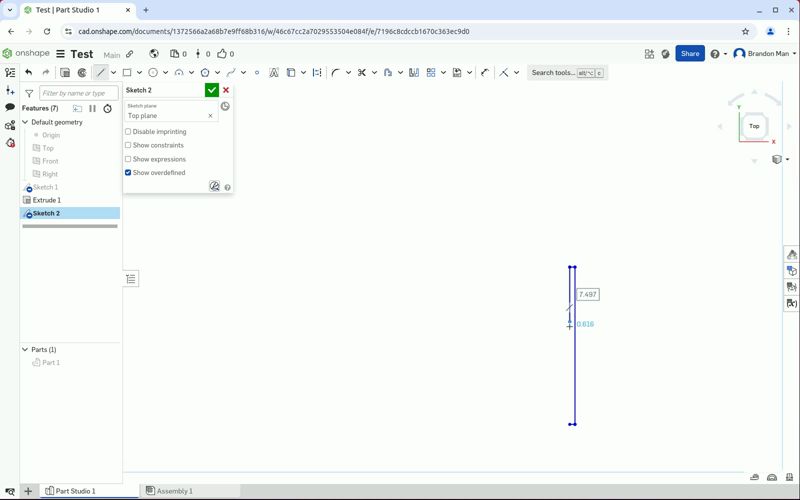
scroll(6)
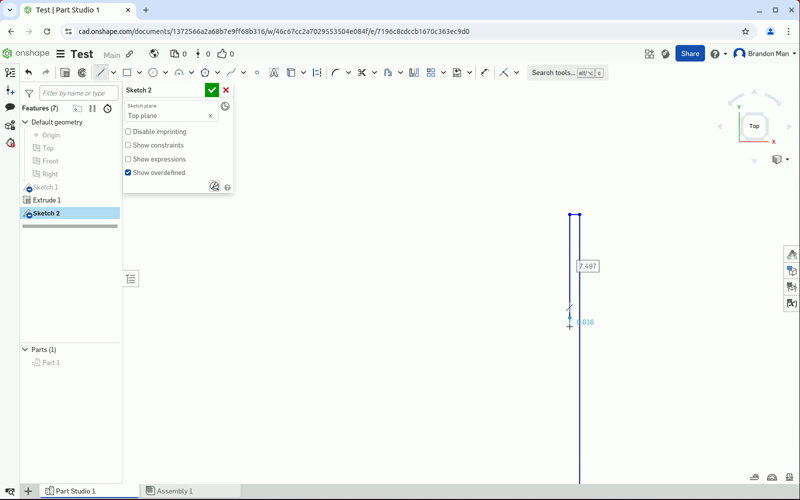
scroll(6)
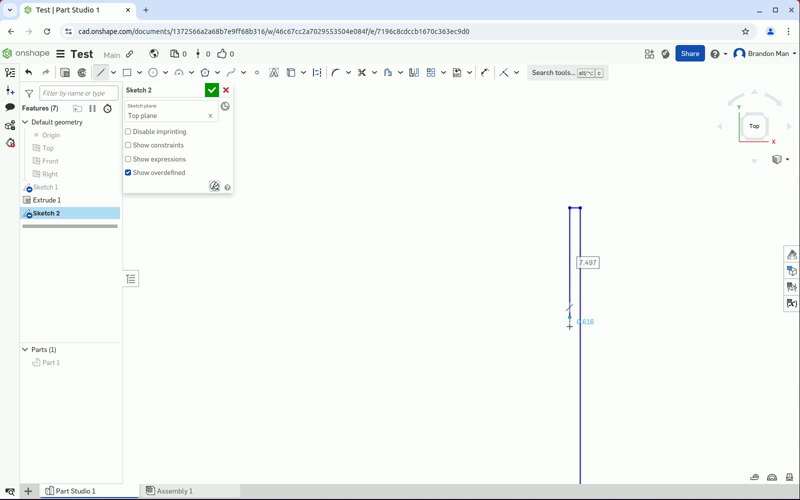
scroll(6)
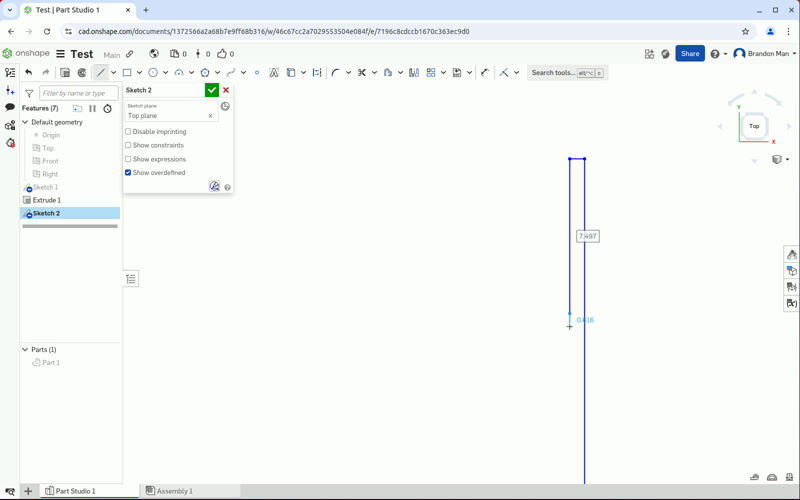
scroll(6)
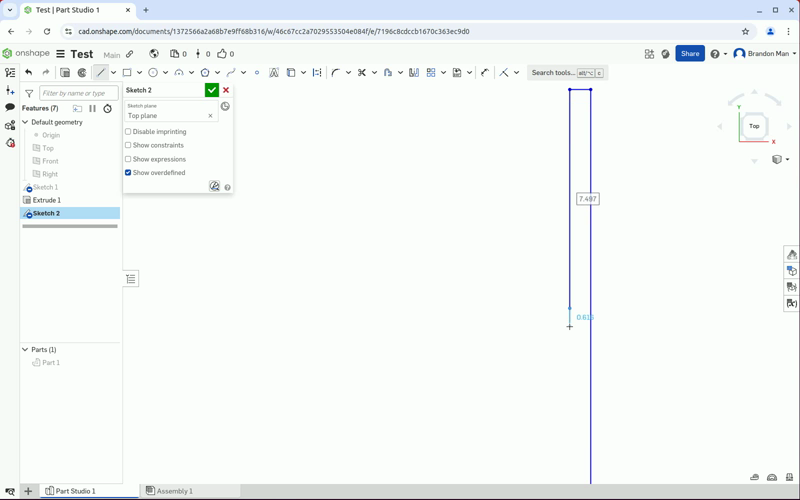
scroll(6)
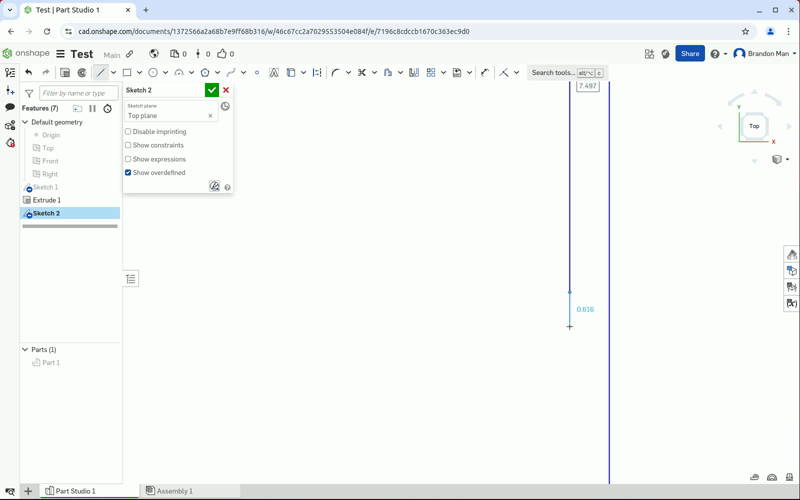
click(569, 326)
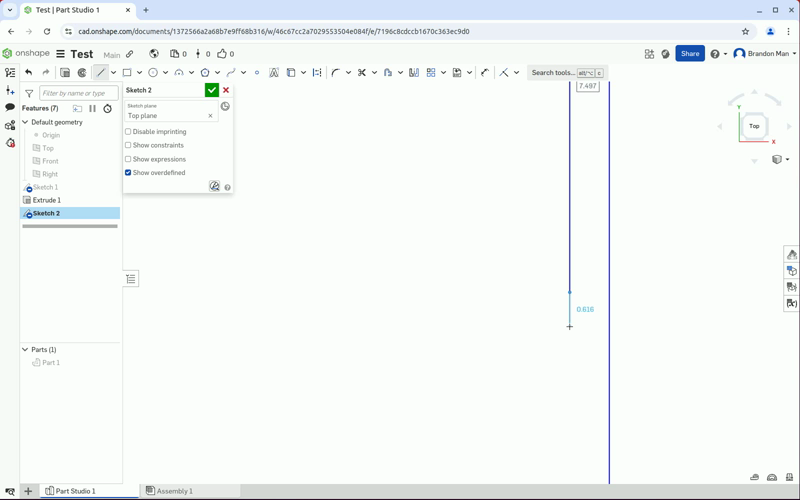
scroll(-6)
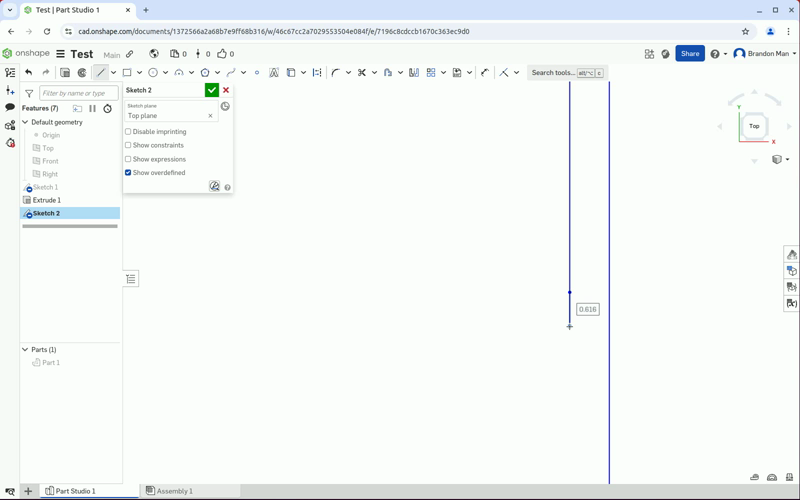
scroll(-6)
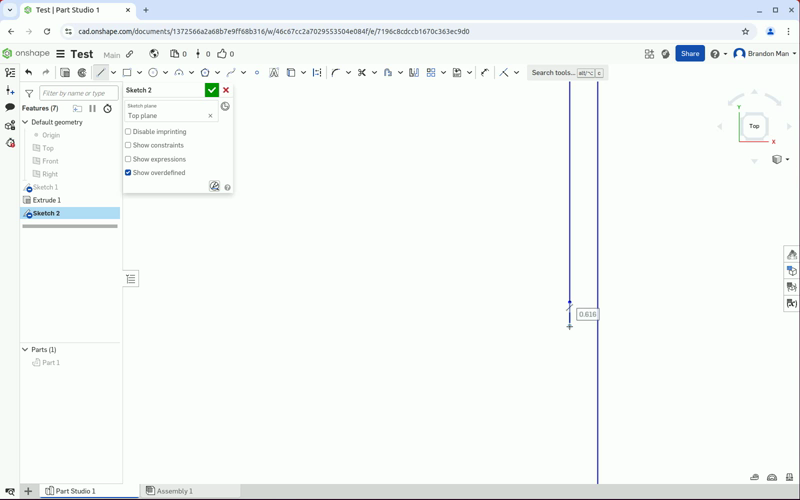
scroll(-6)
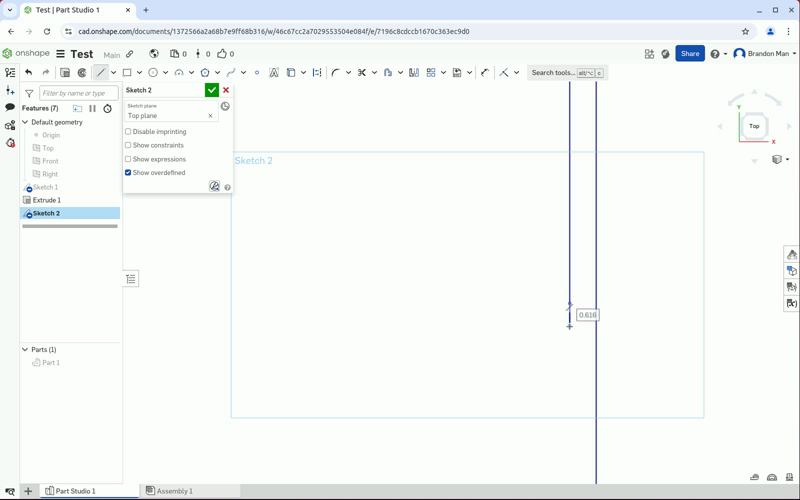
scroll(-6)
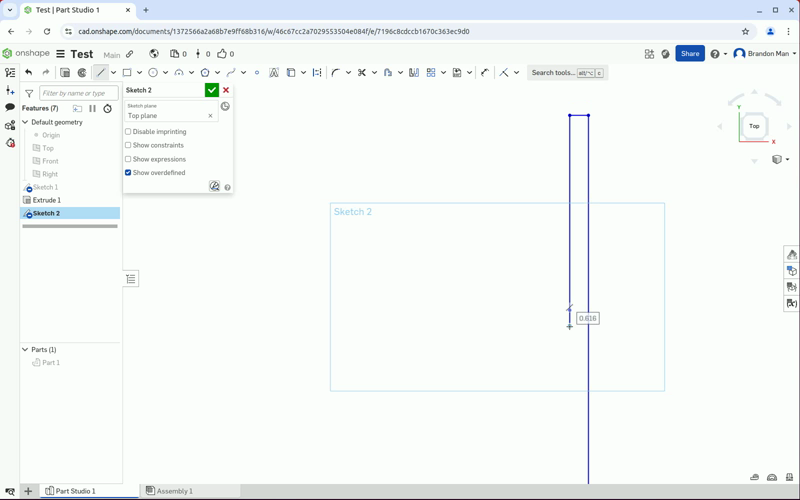
scroll(-6)
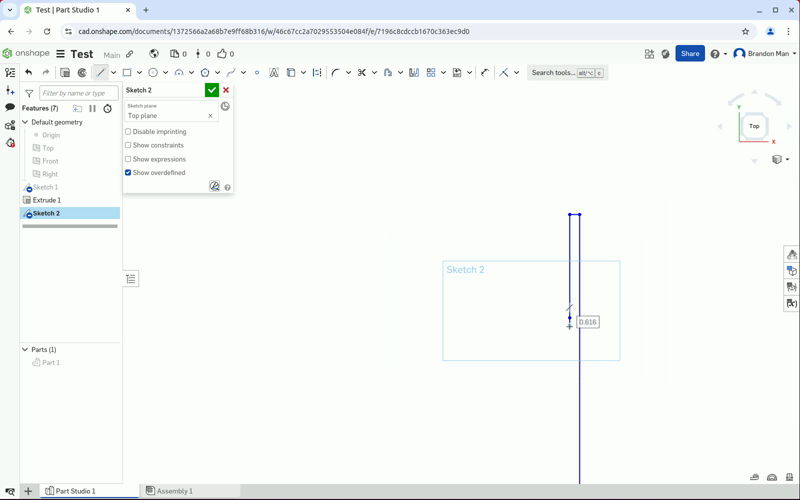
scroll(-6)
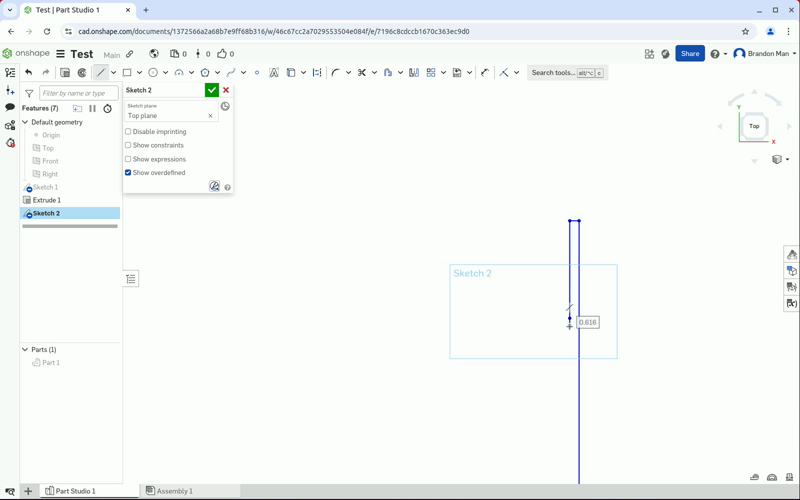
scroll(-6)
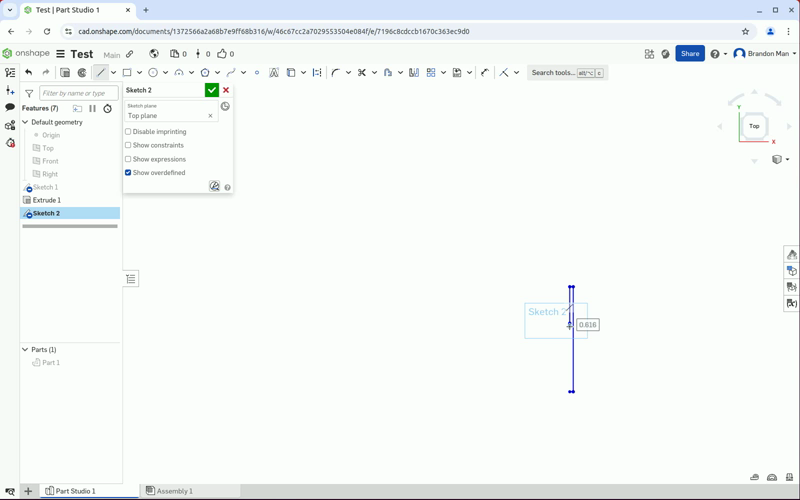
key_up(shift)
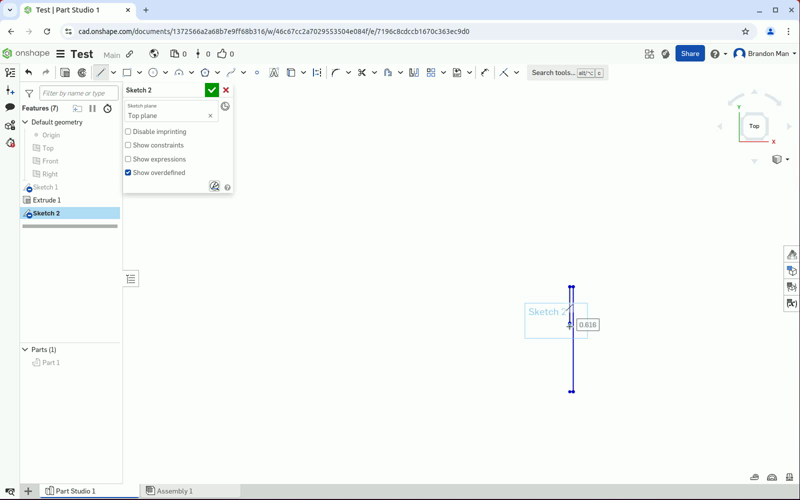
key_down(shift)
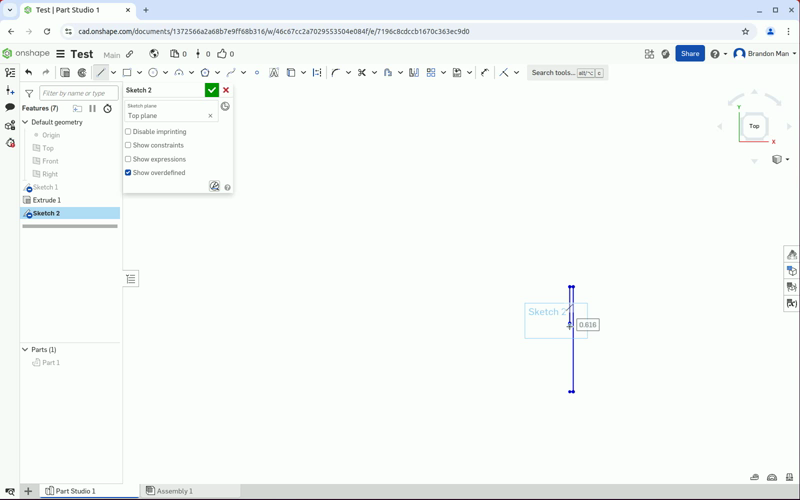
mouse_move(569, 391)
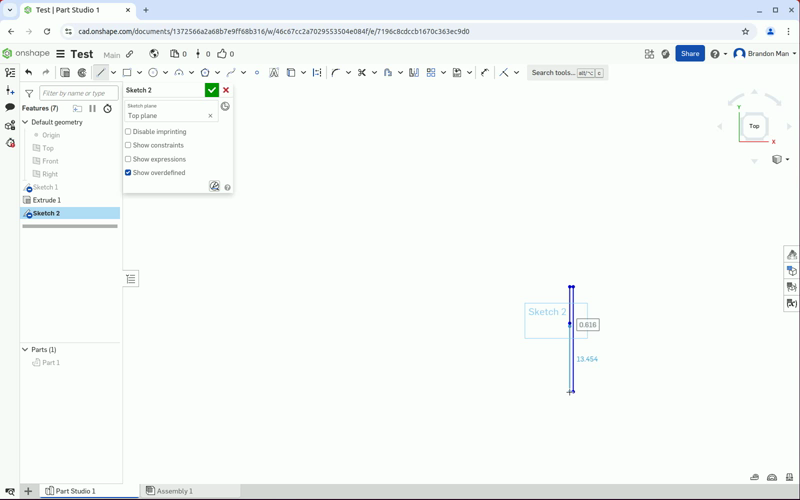
scroll(6)
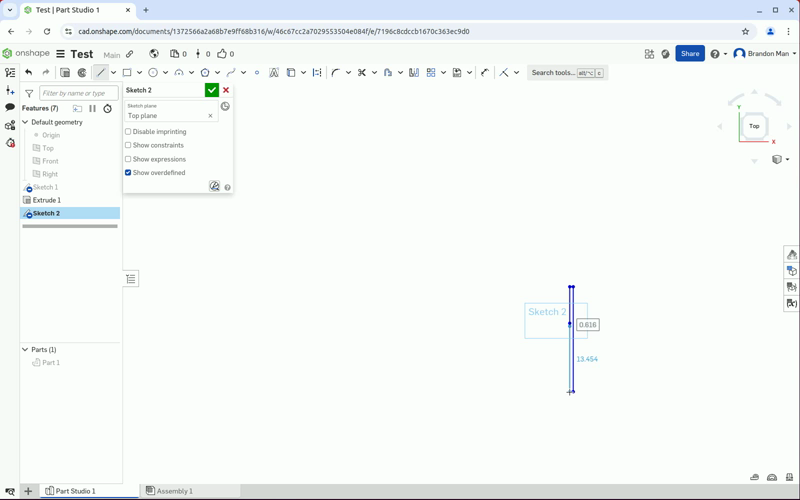
scroll(6)
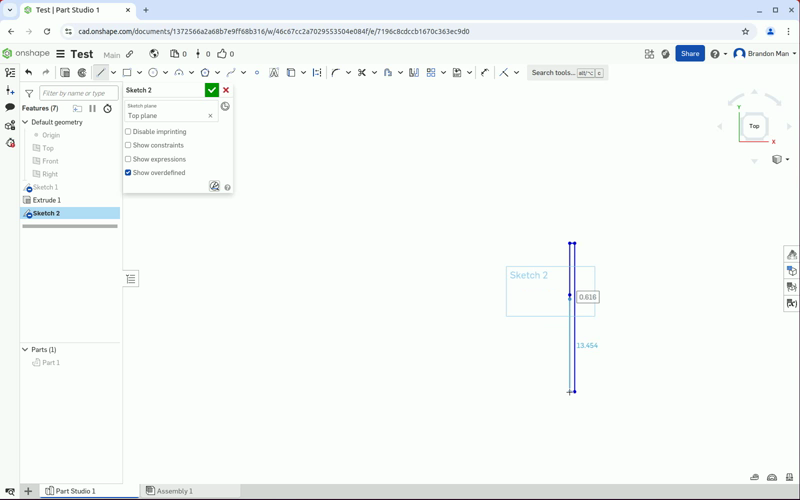
scroll(6)
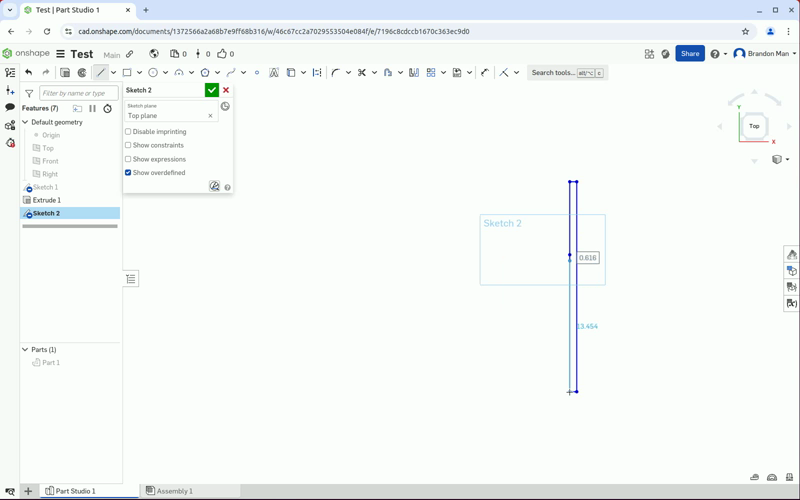
scroll(6)
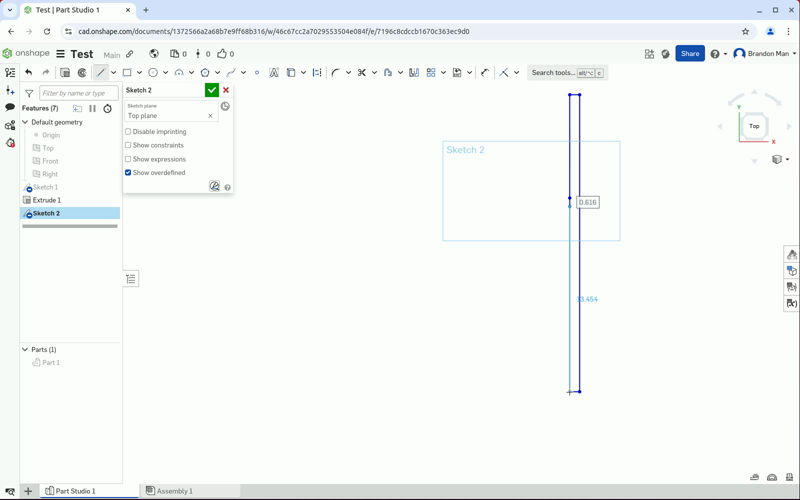
scroll(6)
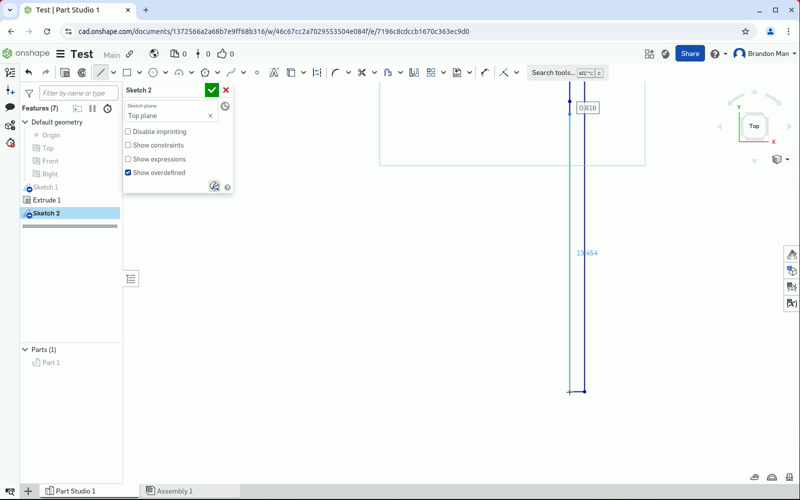
scroll(6)
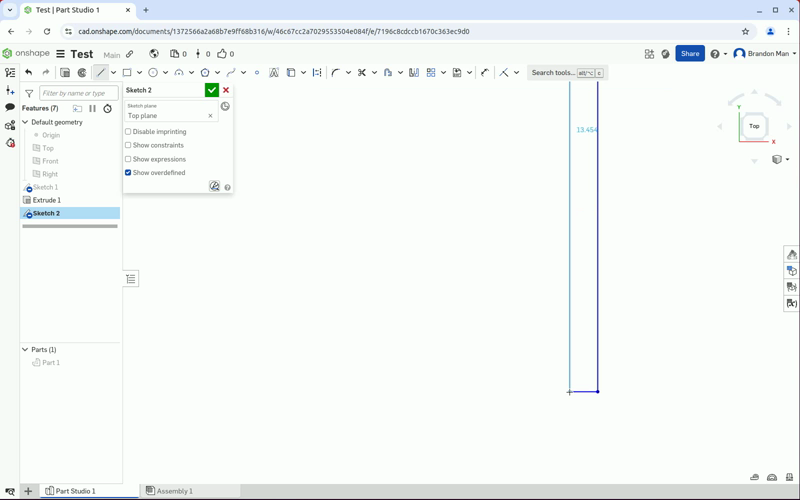
scroll(6)
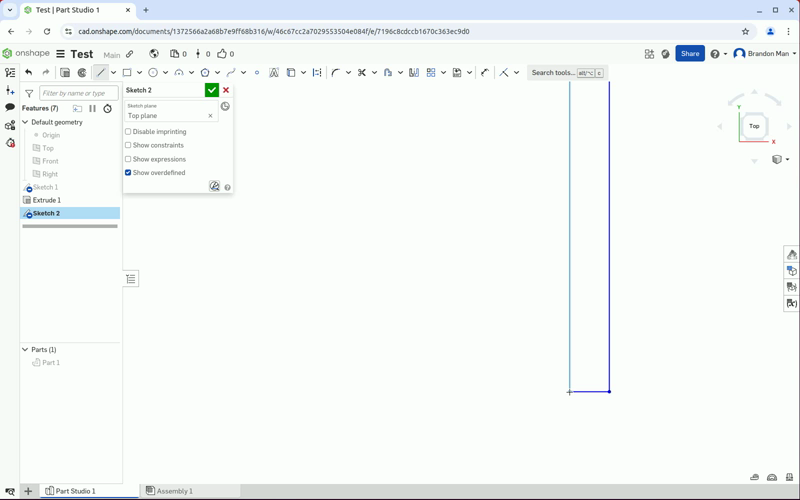
key_up(shift)
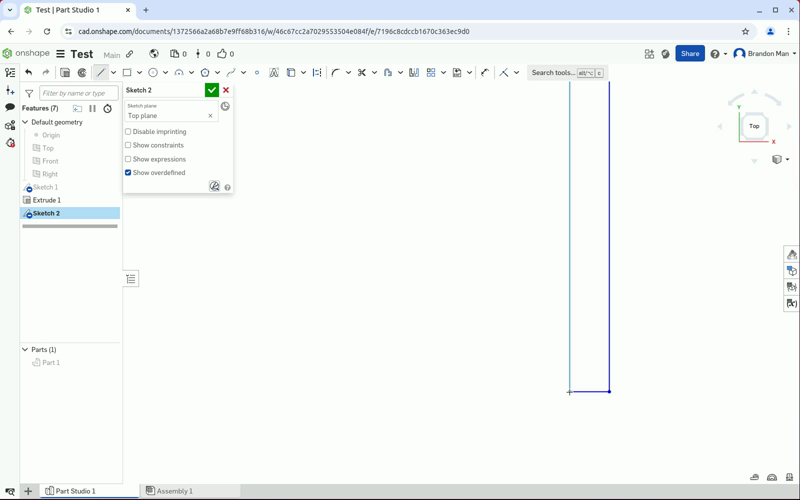
click(569, 391)
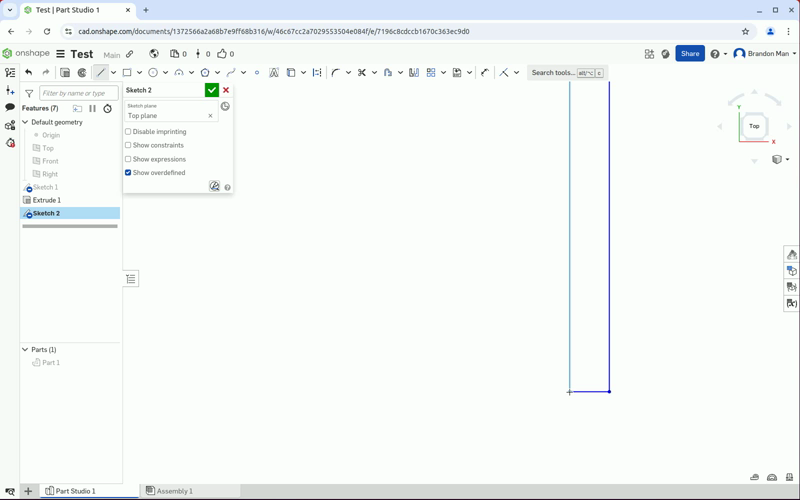
scroll(-6)
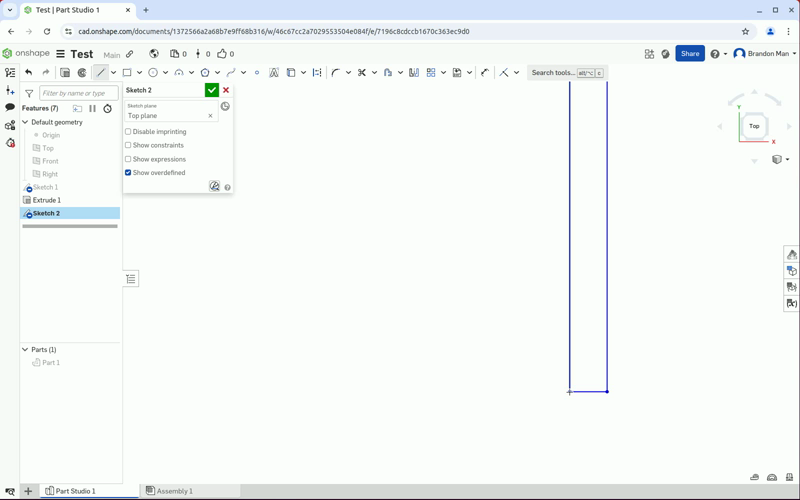
scroll(-6)
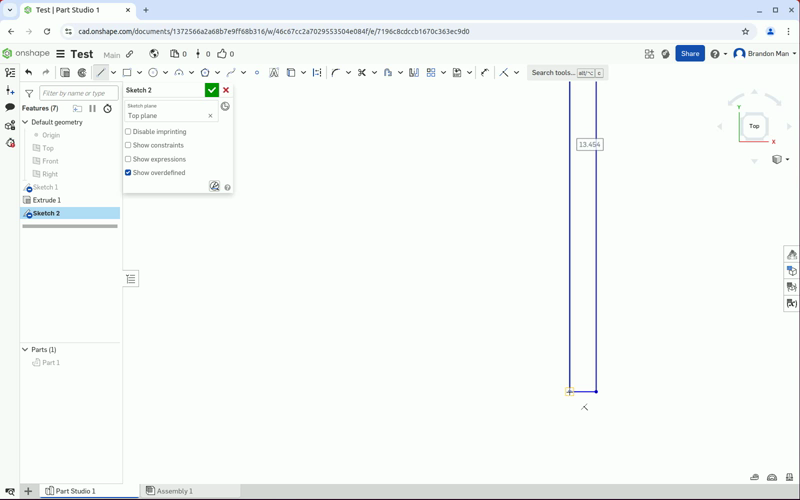
scroll(-6)
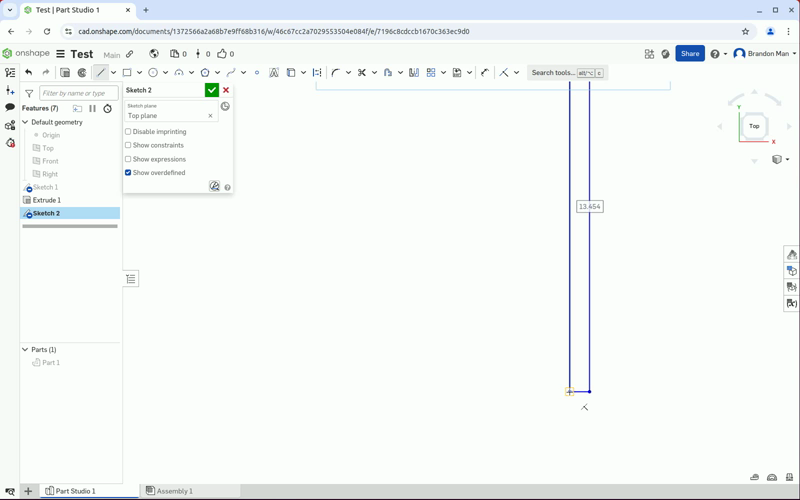
scroll(-6)
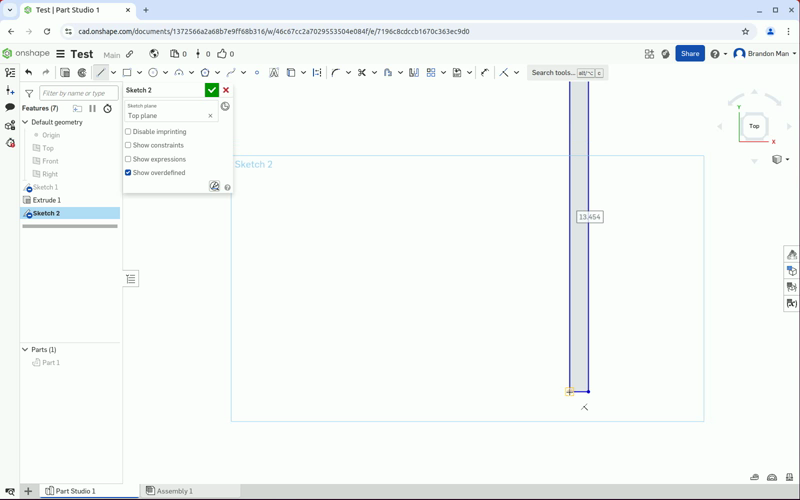
scroll(-6)
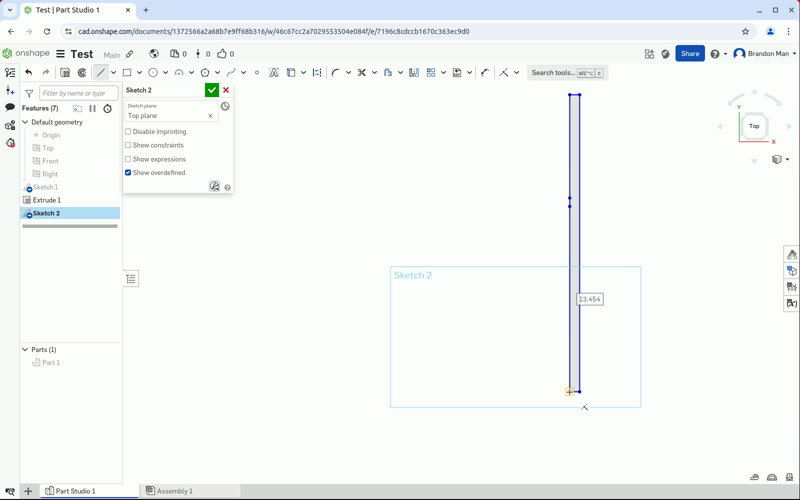
scroll(-6)
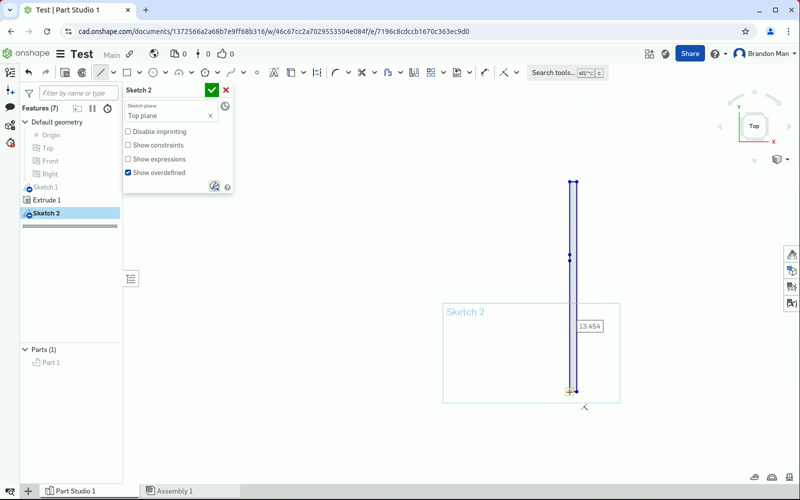
scroll(-6)
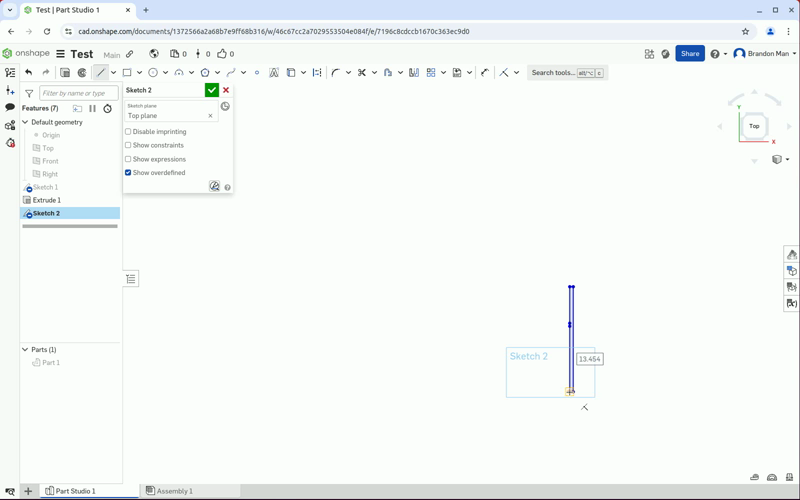
key(esc)
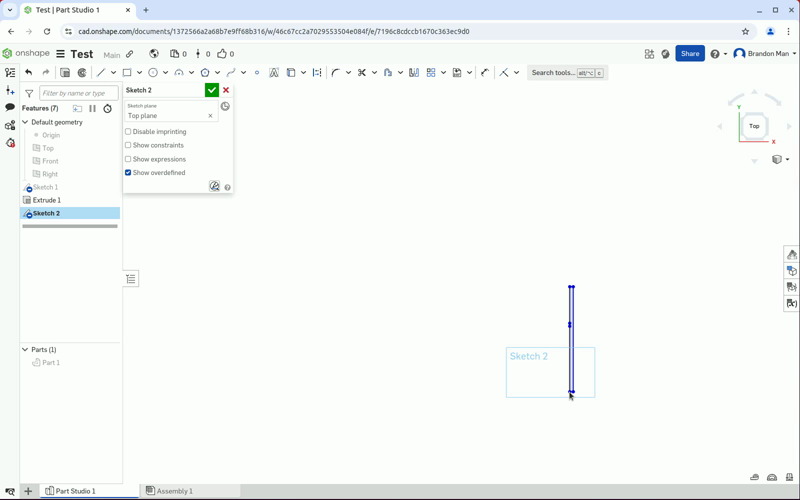
mouse_move(571, 390)
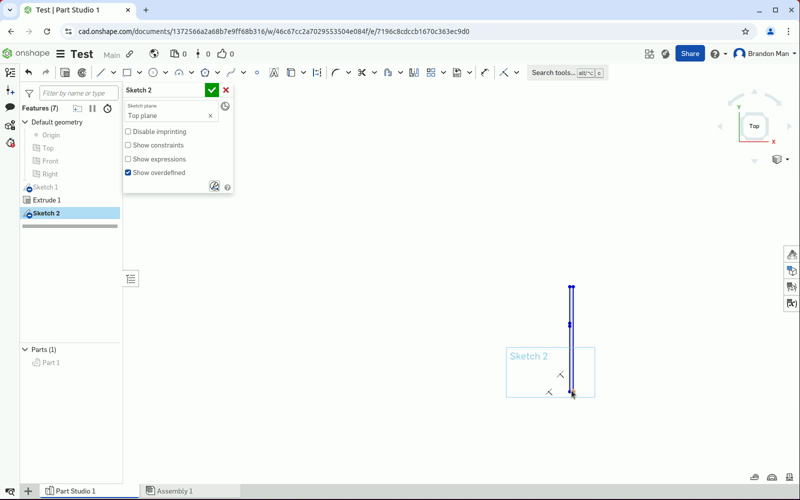
scroll(6)
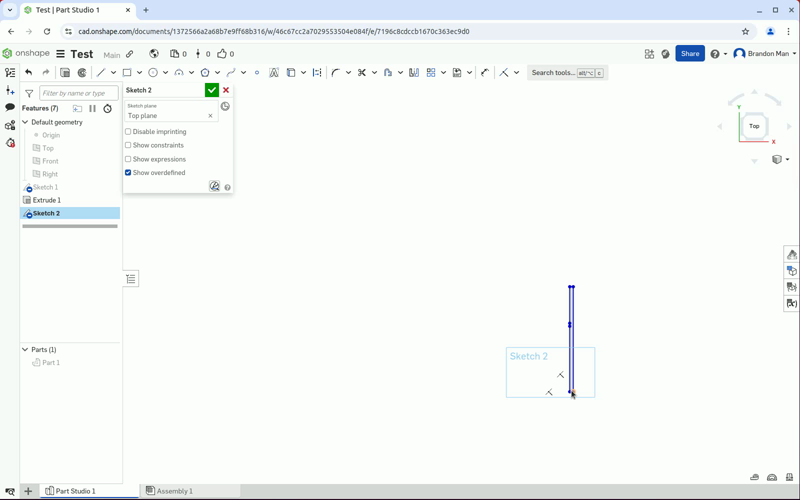
scroll(6)
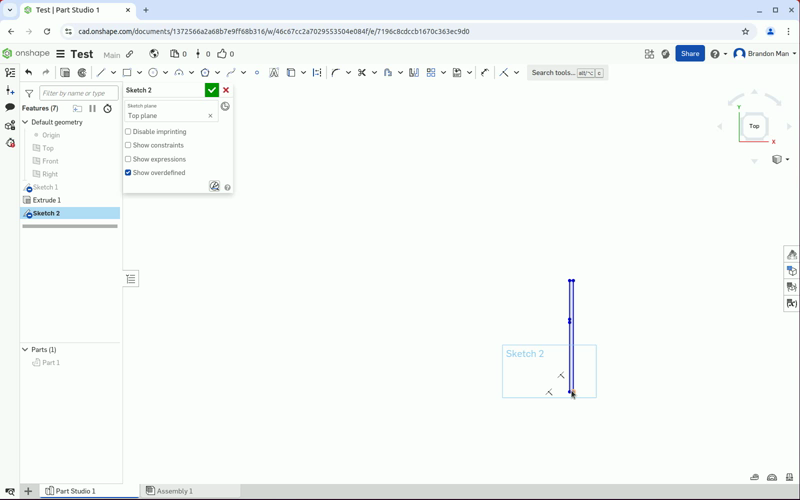
scroll(6)
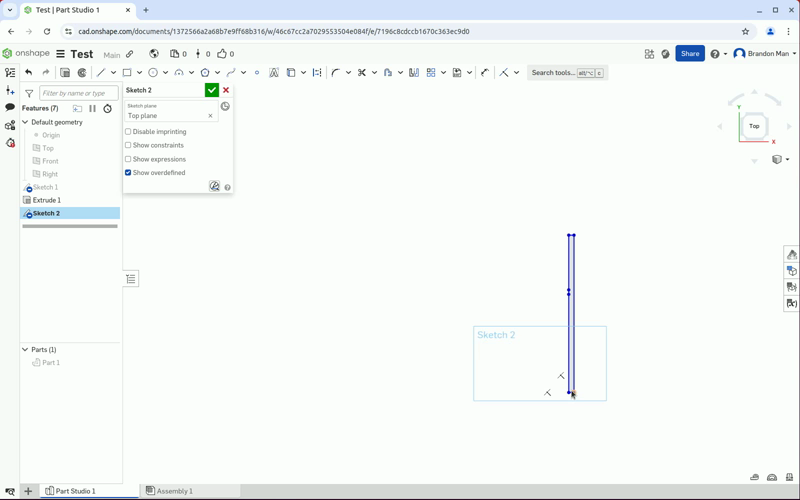
scroll(6)
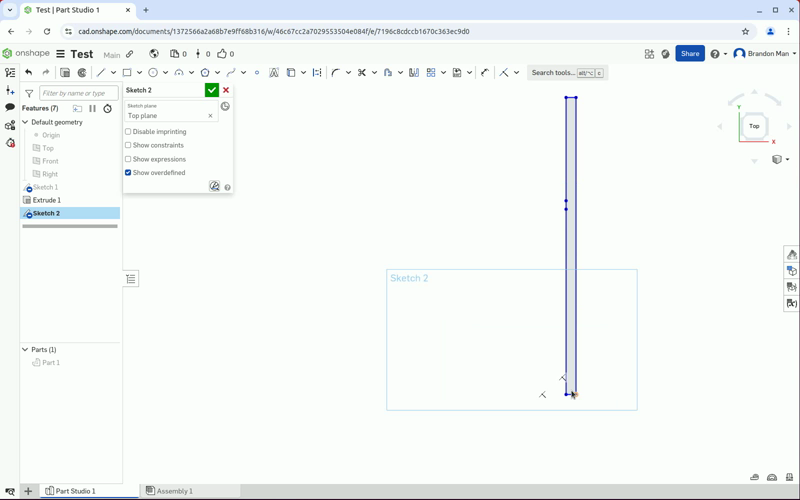
scroll(6)
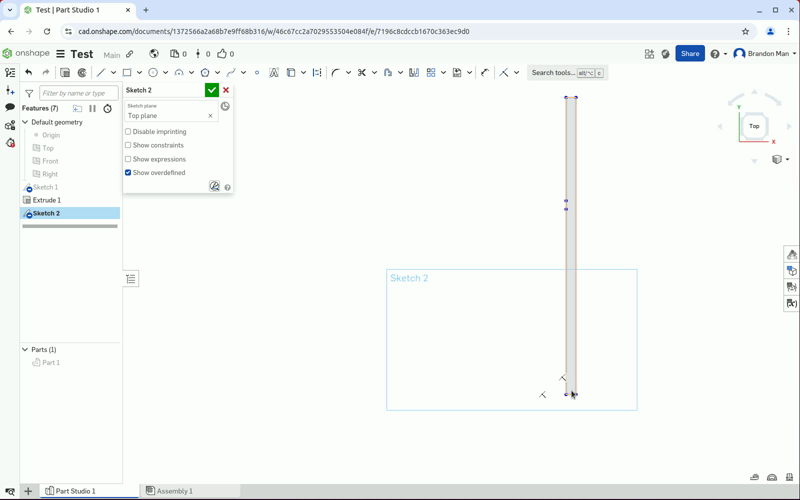
scroll(6)
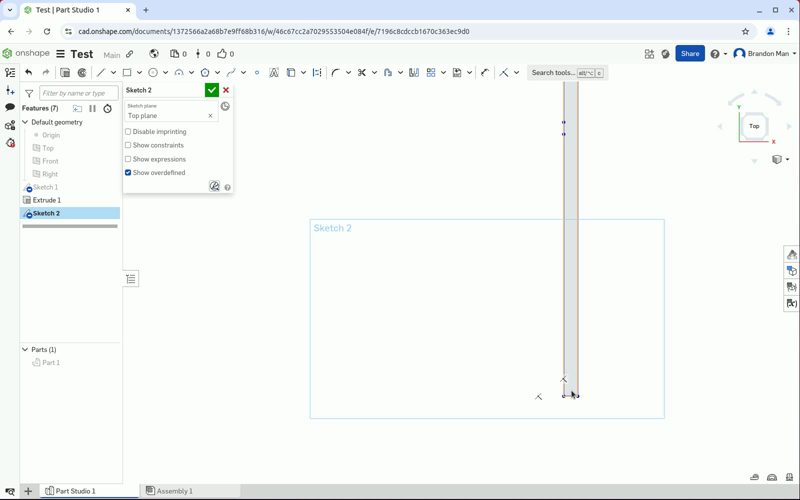
scroll(6)
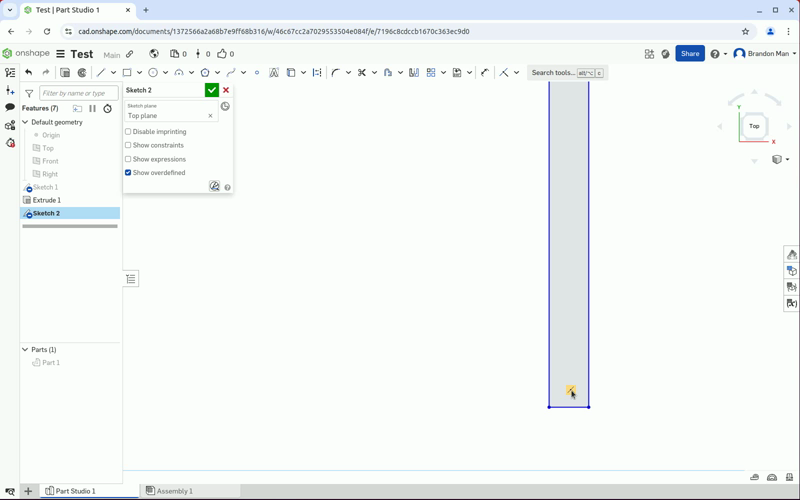
click(571, 390)
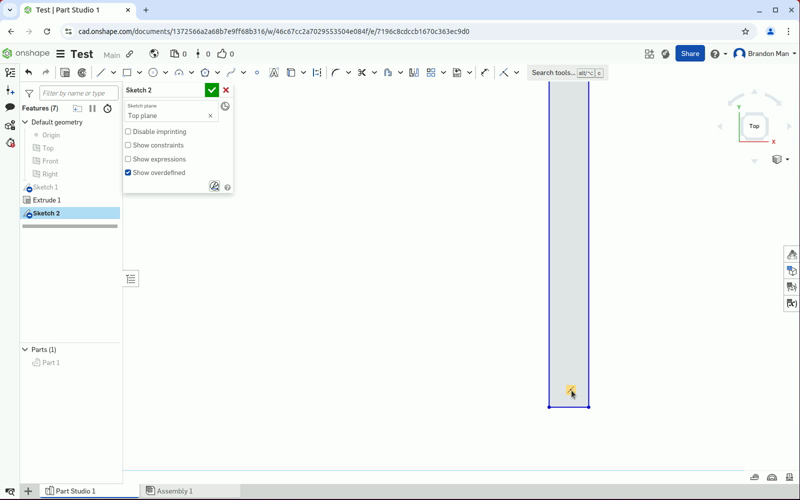
scroll(-6)
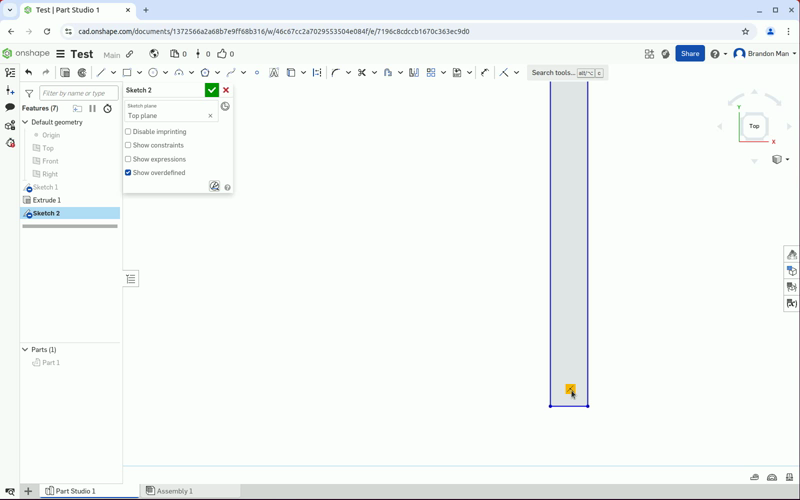
scroll(-6)
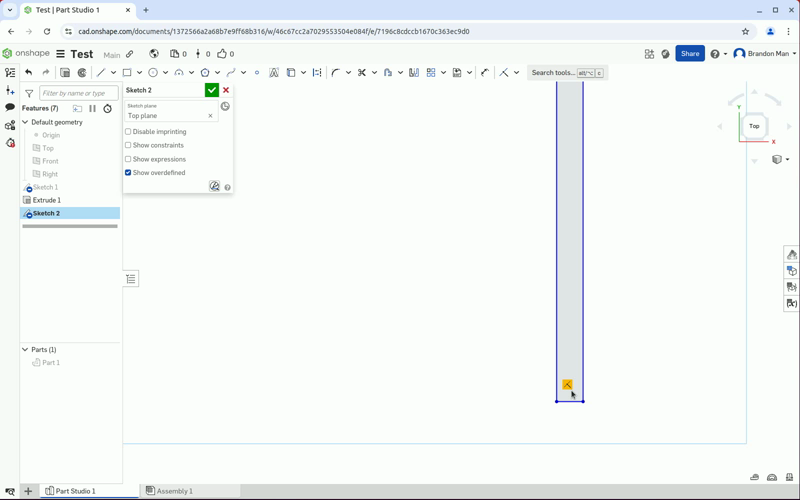
scroll(-6)
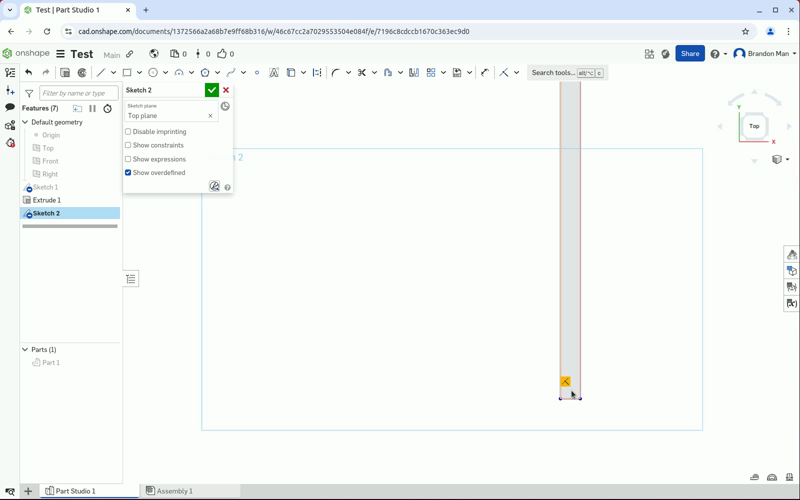
scroll(-6)
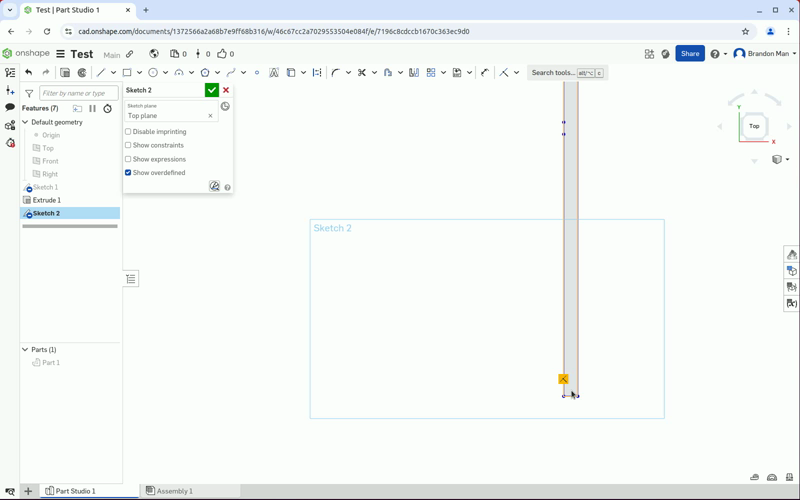
scroll(-6)
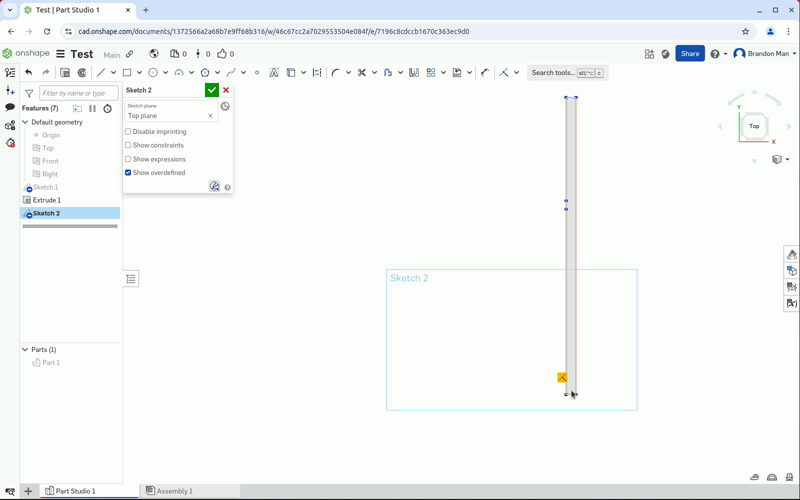
scroll(-6)
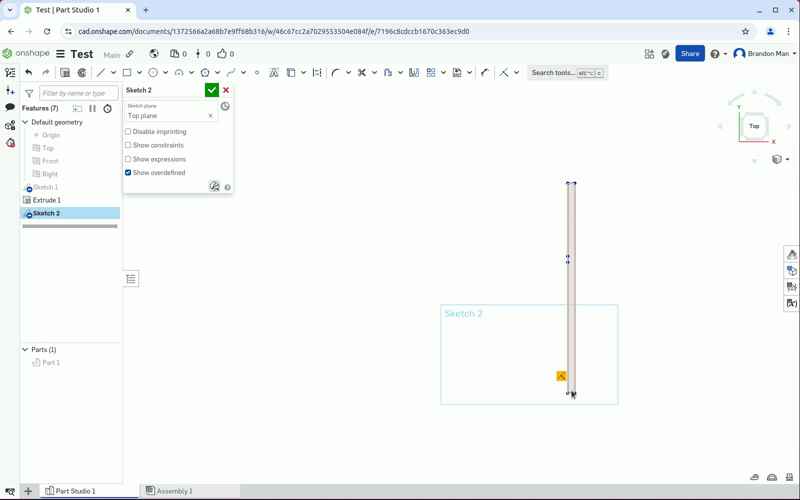
scroll(-6)
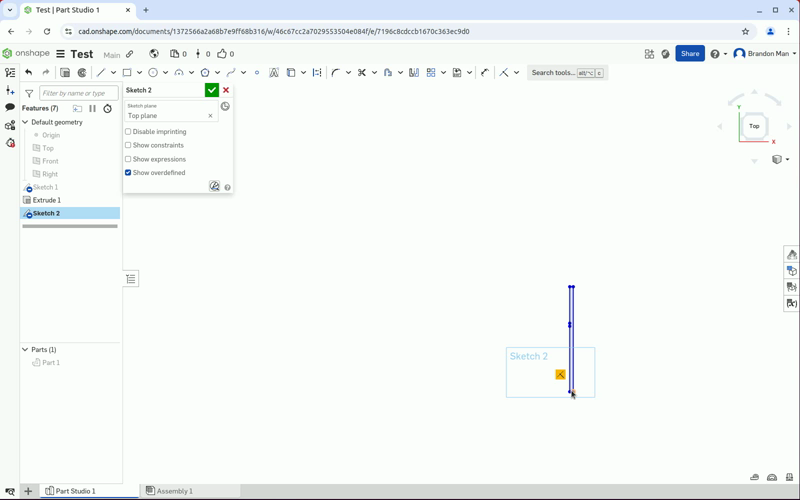
mouse_move(73, 352)
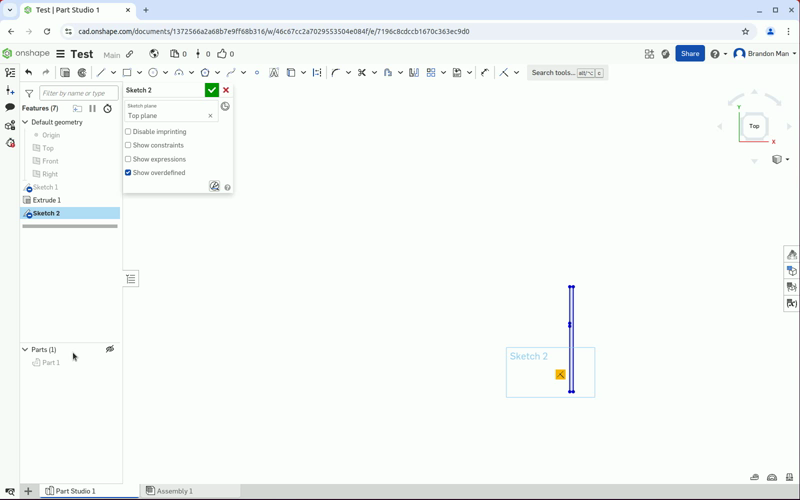
key(shift+y)
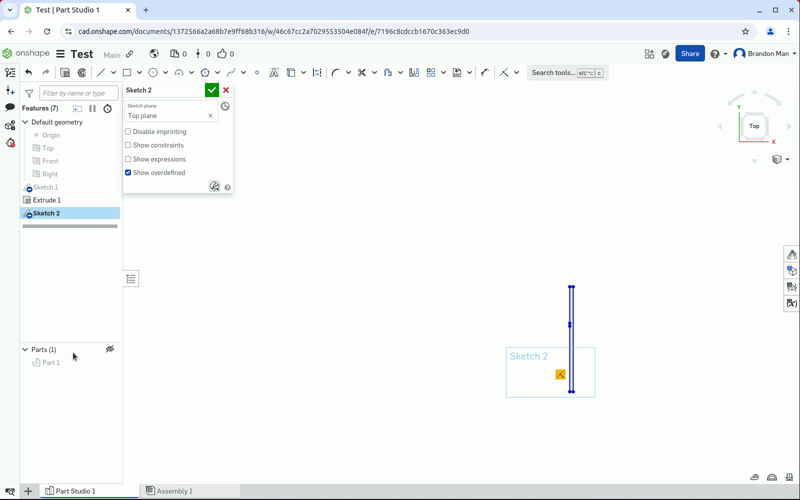
key(shift+e)
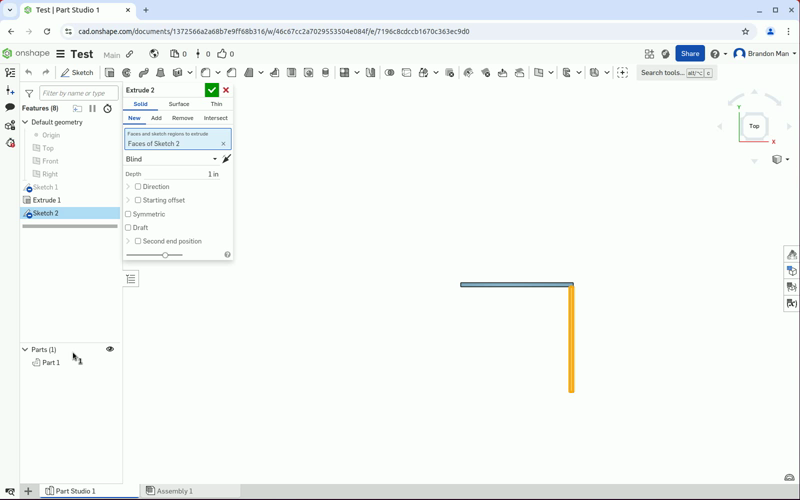
mouse_move(143, 106)
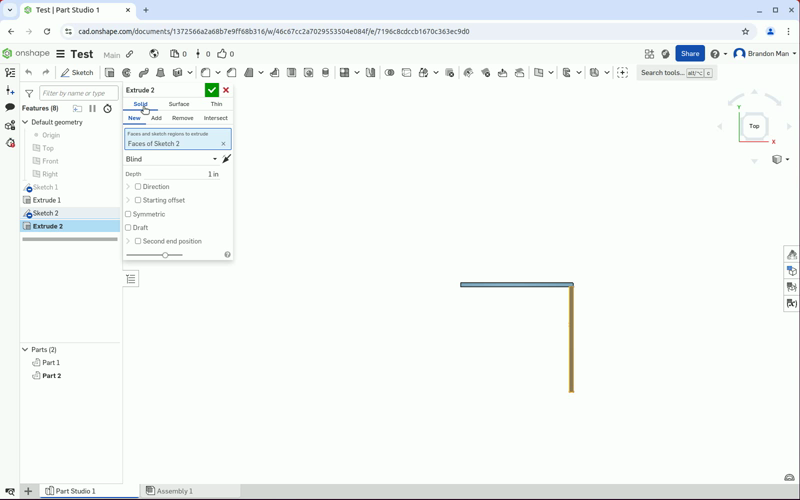
click(143, 106)
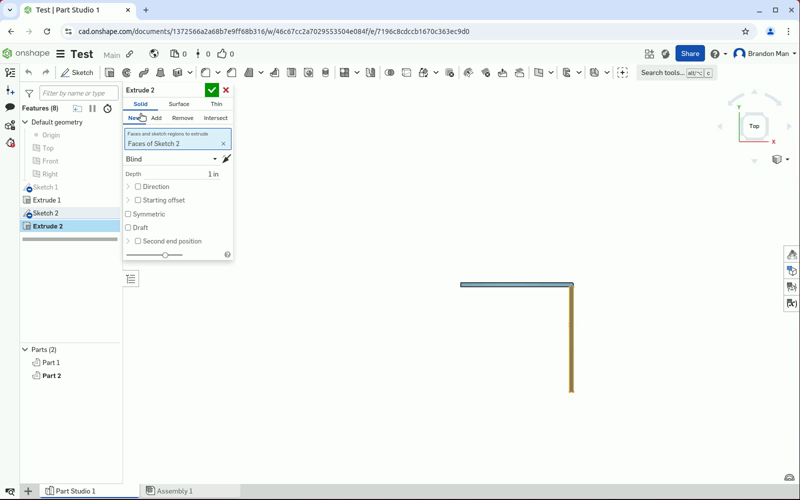
mouse_move(137, 120)
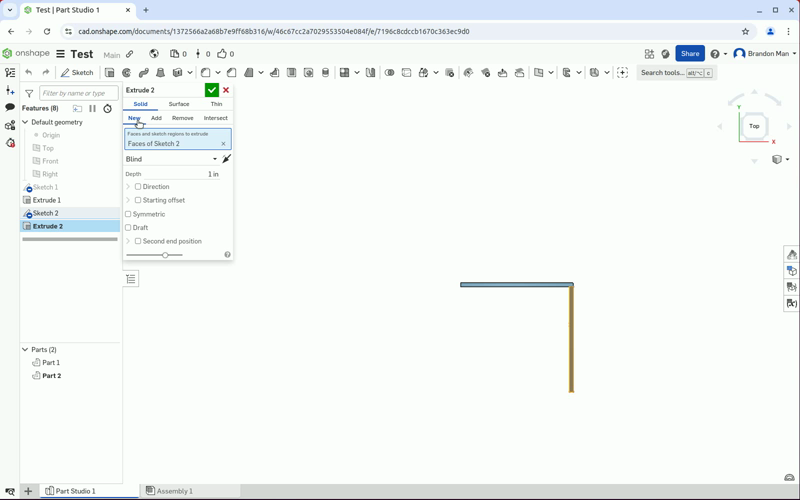
click(137, 120)
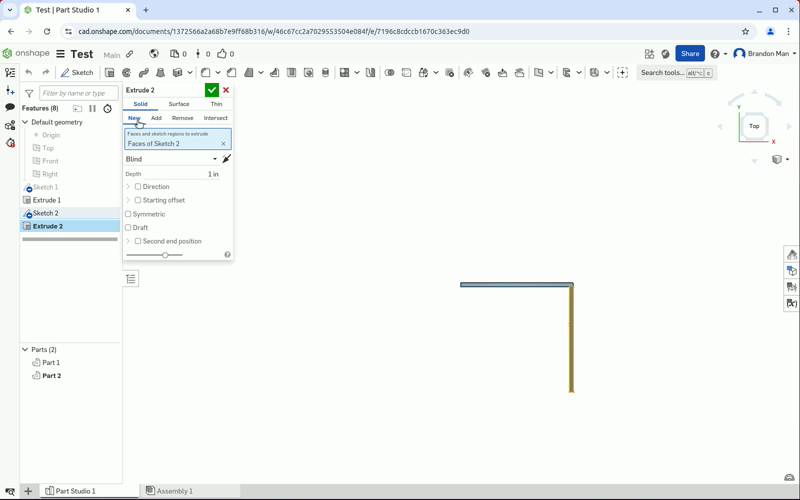
key(tab, 4)
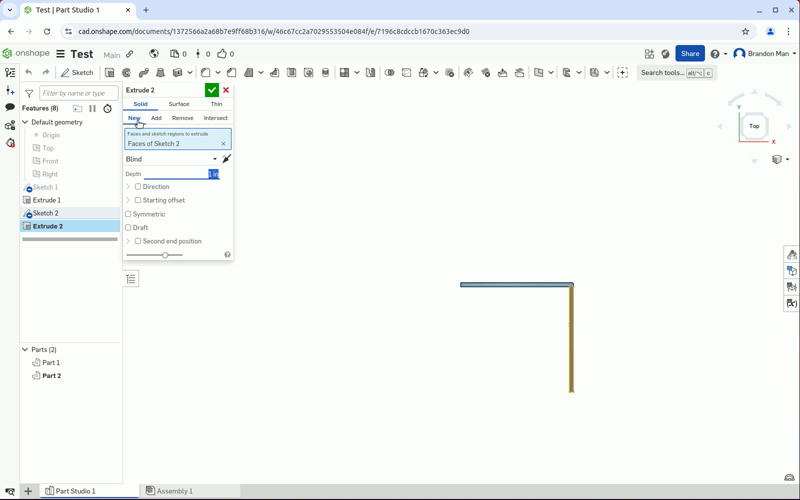
text(-1.926)
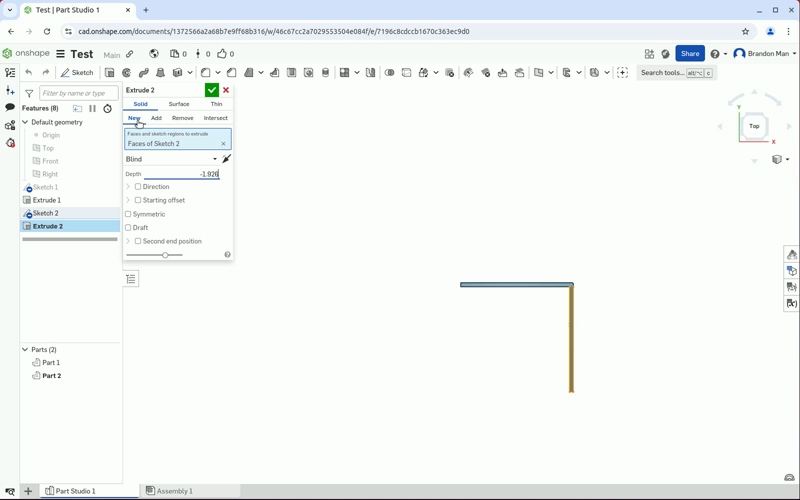
key(enter)
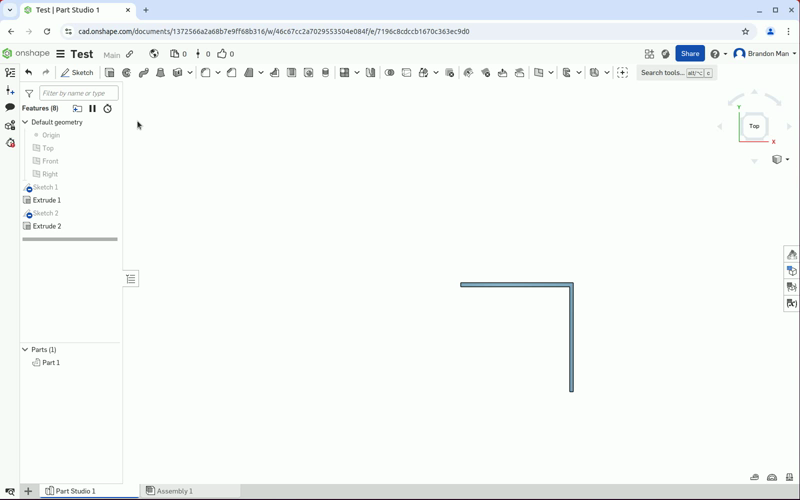
key(shift+h)
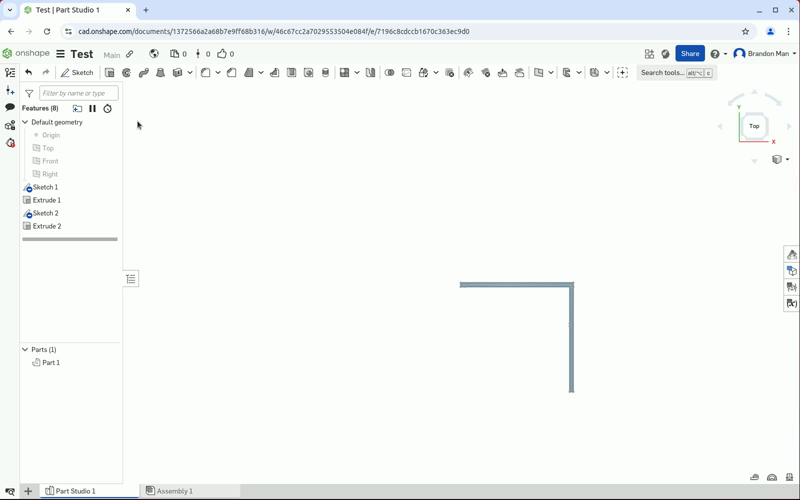
key(shift+h)
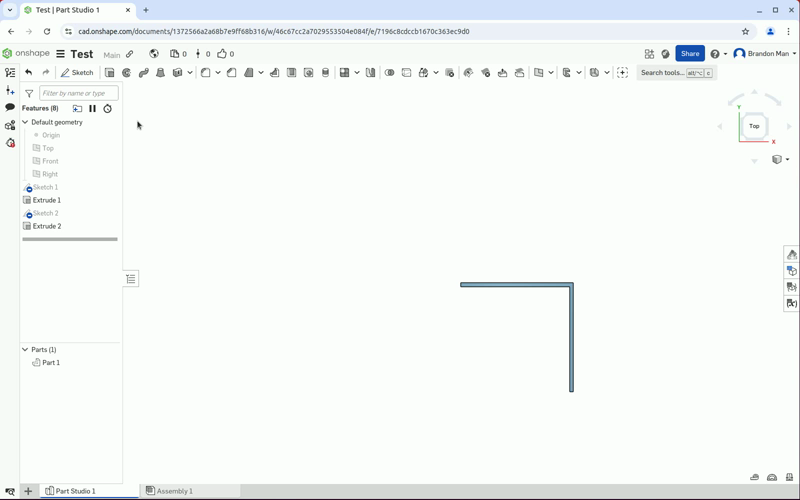
mouse_move(73, 189)
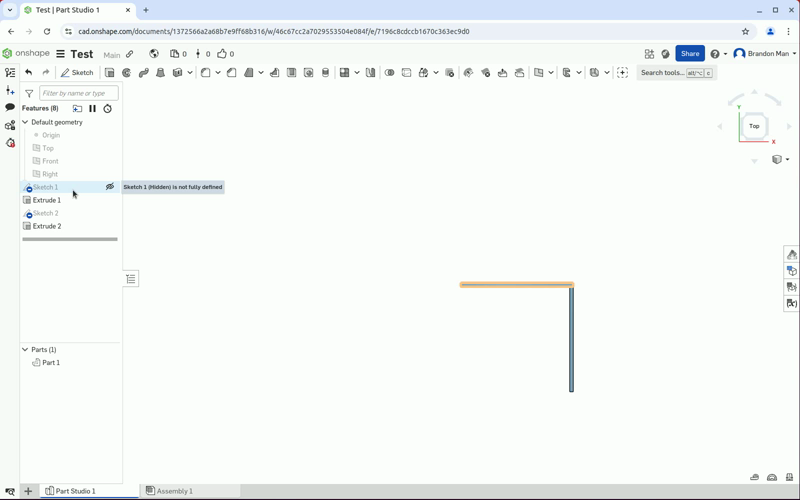
click(73, 189)
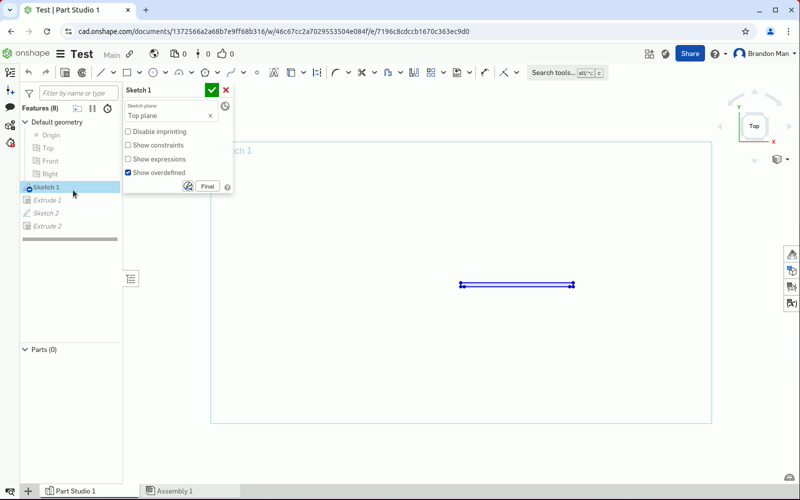
mouse_move(229, 92)
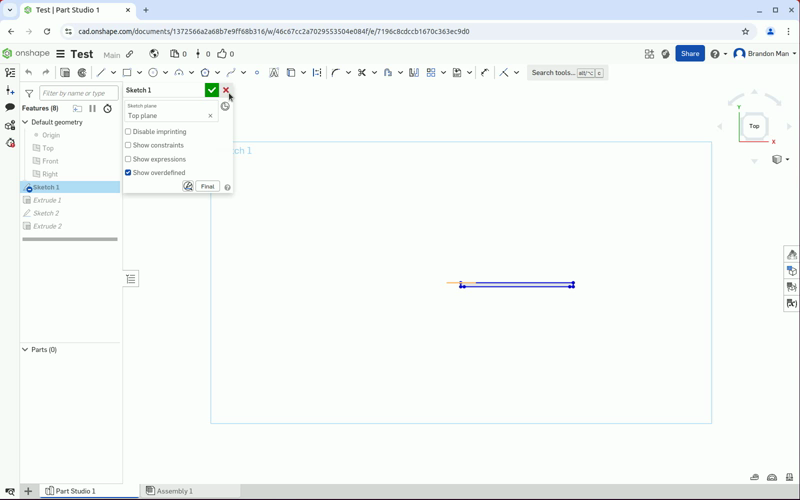
click(229, 92)
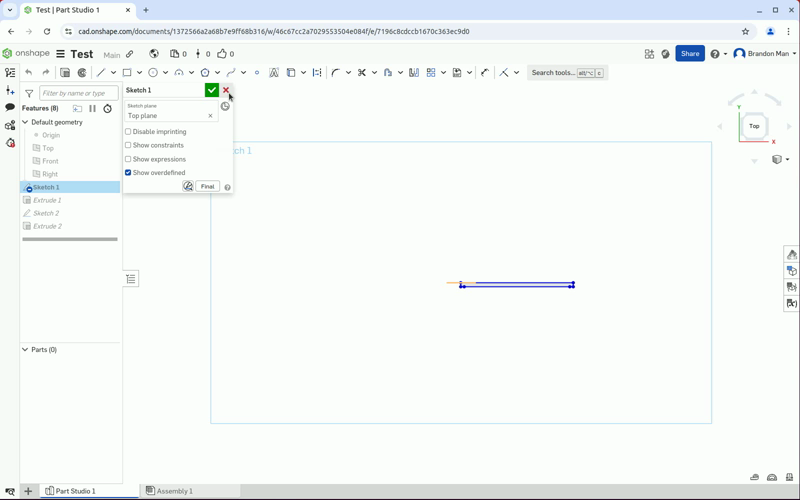
key(shift+s)
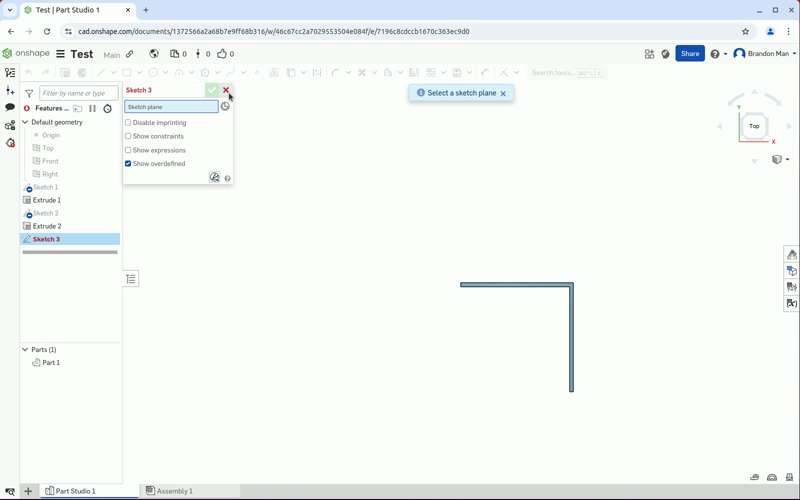
mouse_move(73, 150)
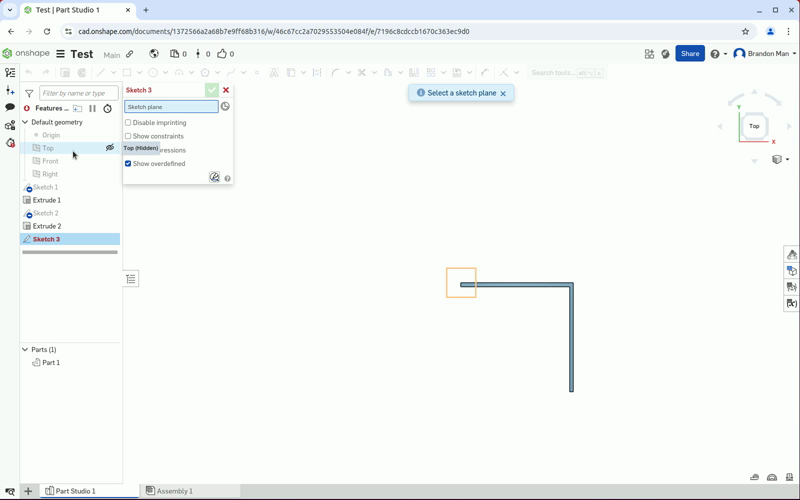
click(73, 150)
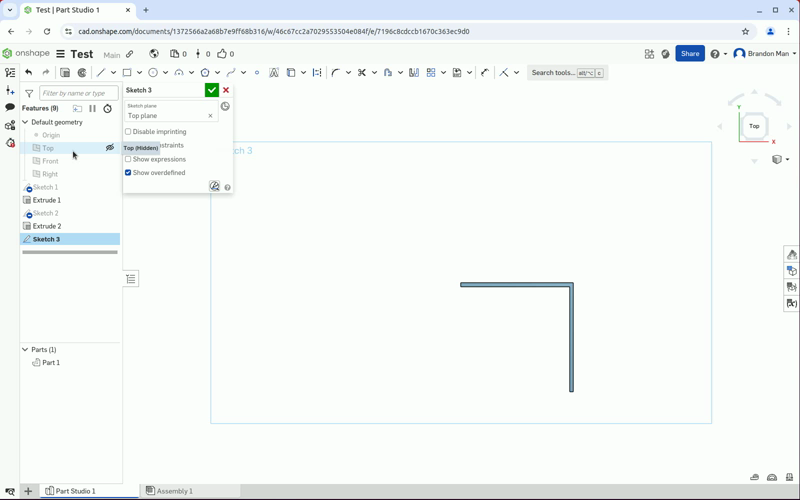
mouse_move(73, 352)
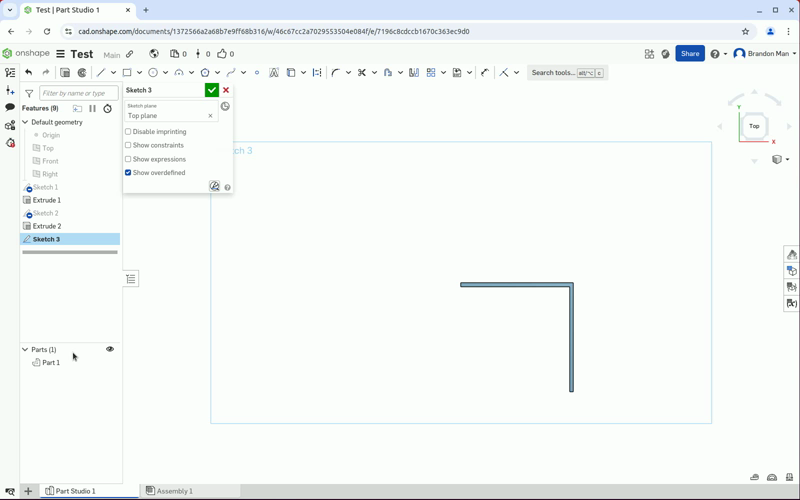
key(y)
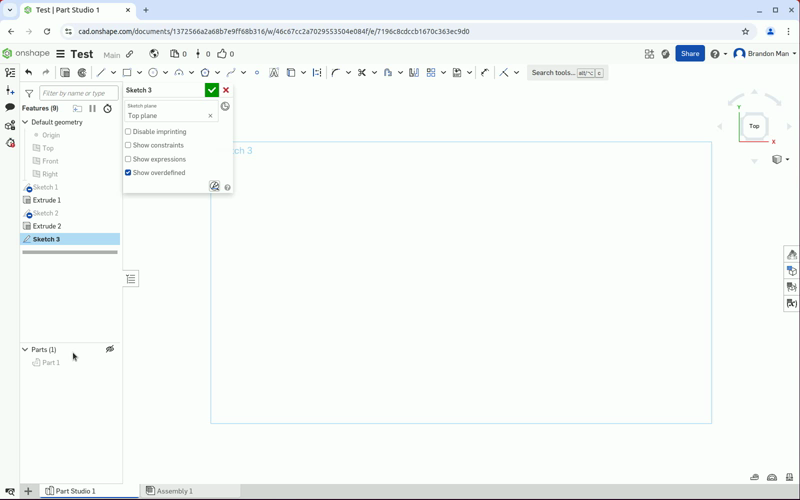
key(l)
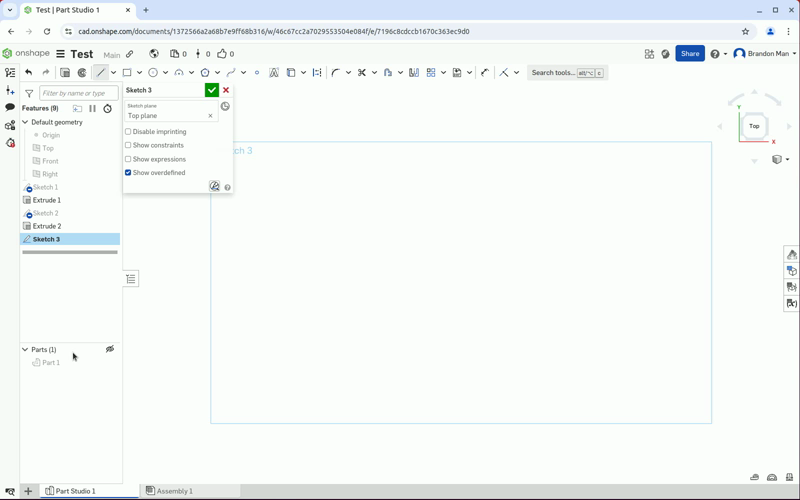
key_down(shift)
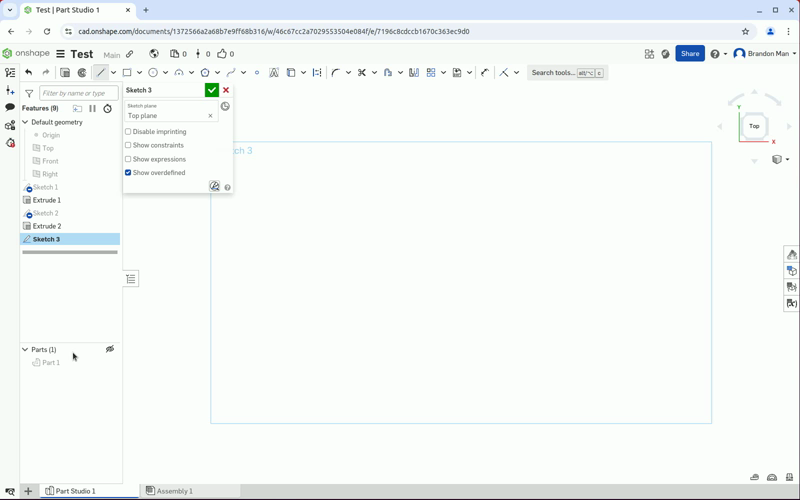
mouse_move(460, 322)
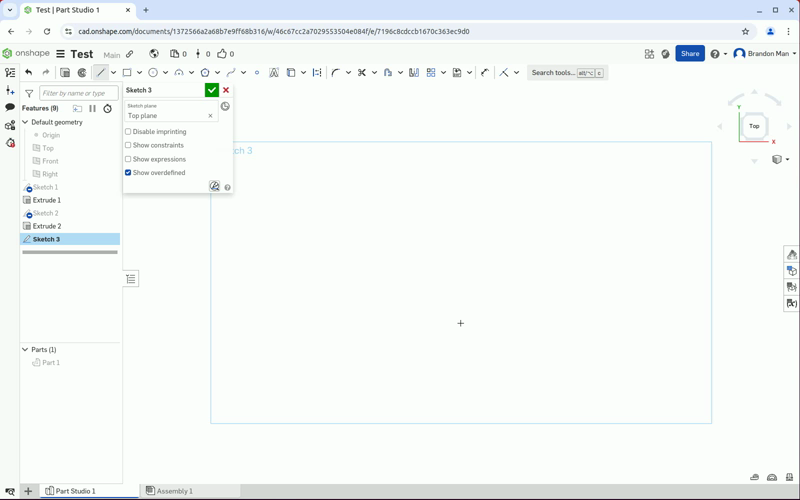
click(460, 322)
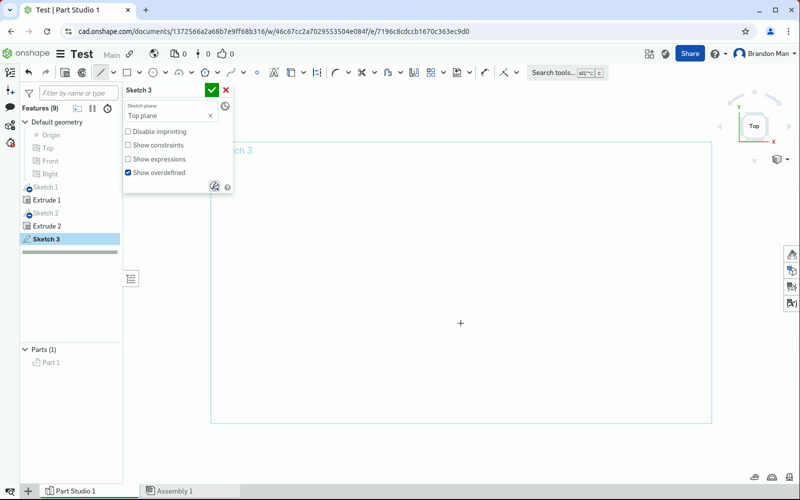
key_up(shift)
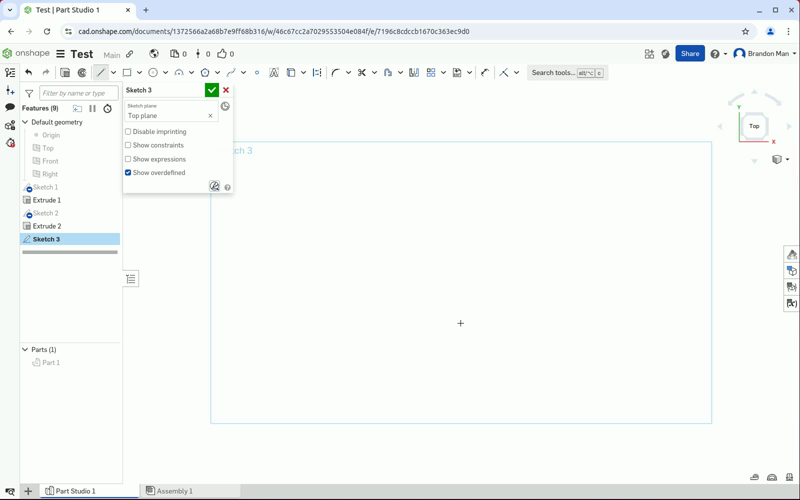
key_down(shift)
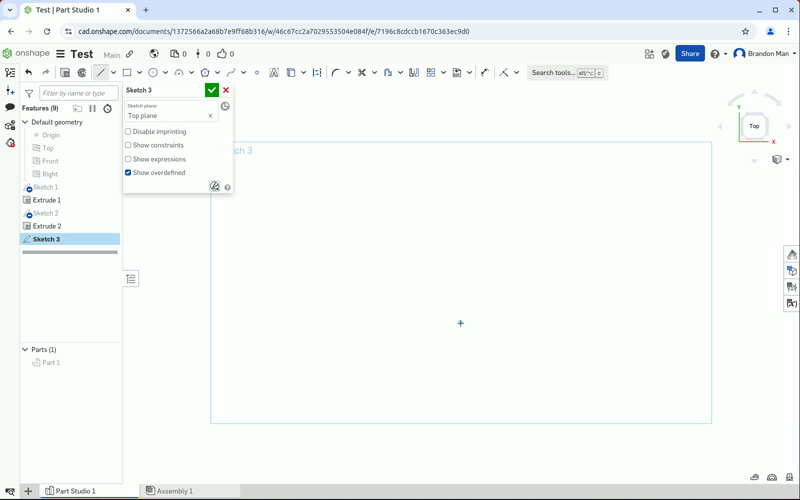
mouse_move(490, 322)
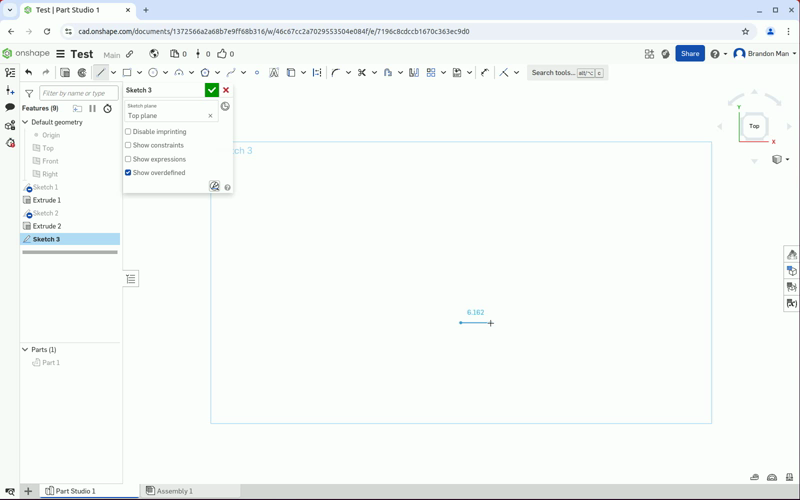
mouse_move(464, 322)
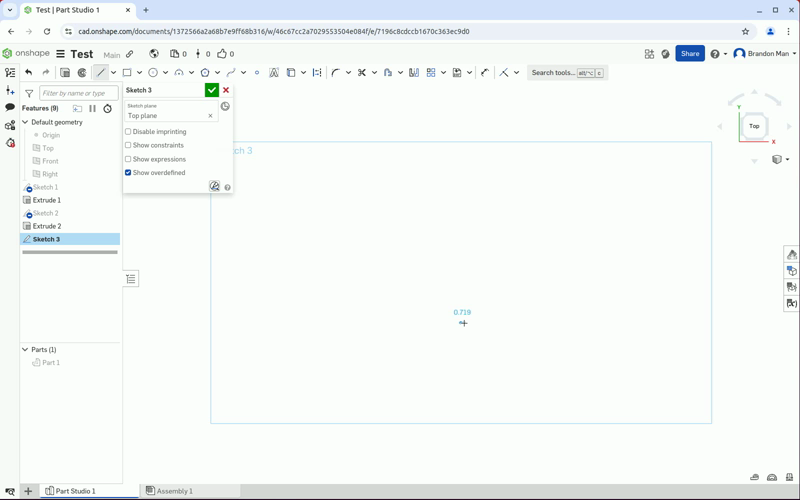
scroll(6)
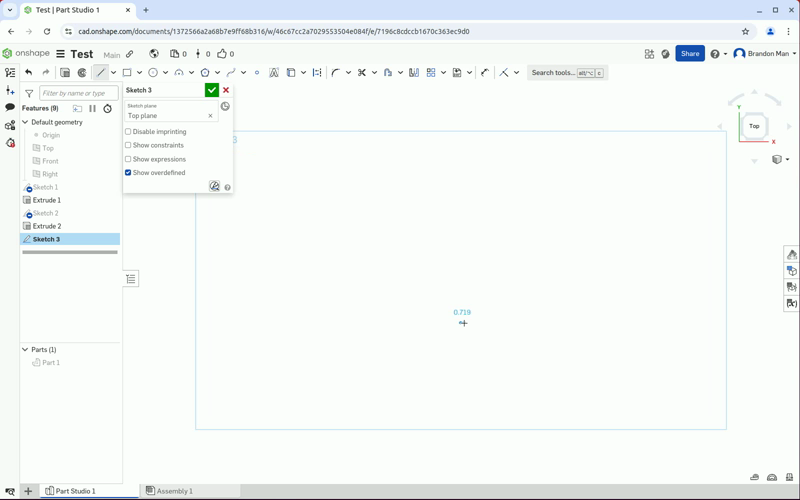
scroll(6)
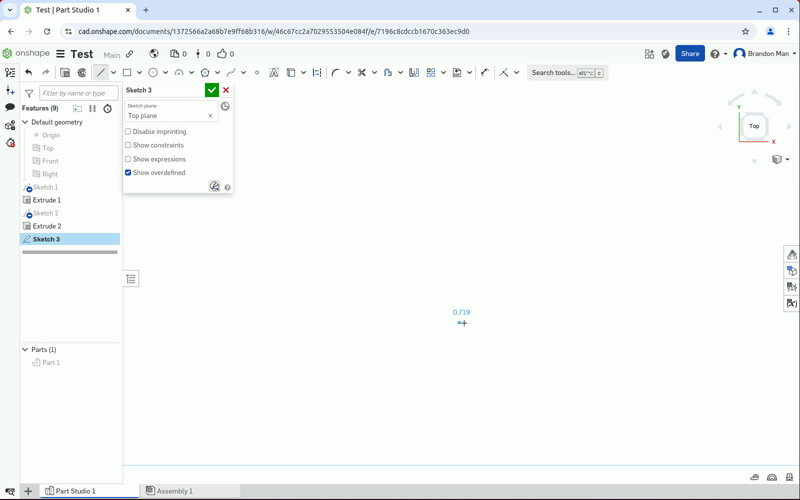
scroll(6)
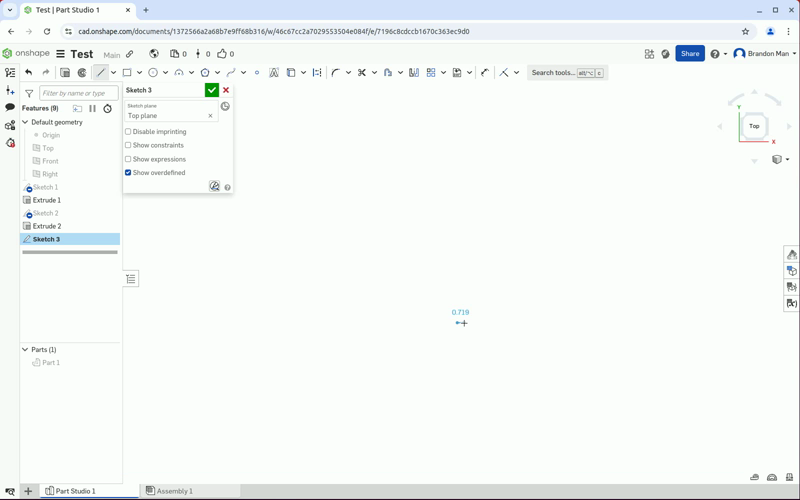
scroll(6)
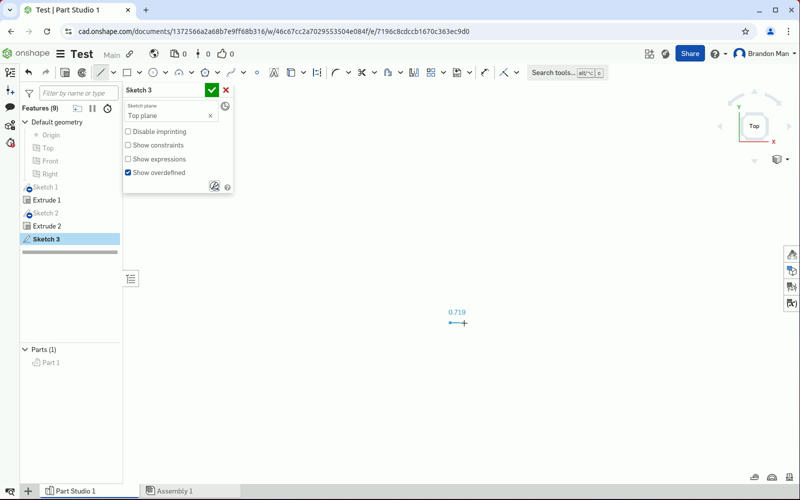
scroll(6)
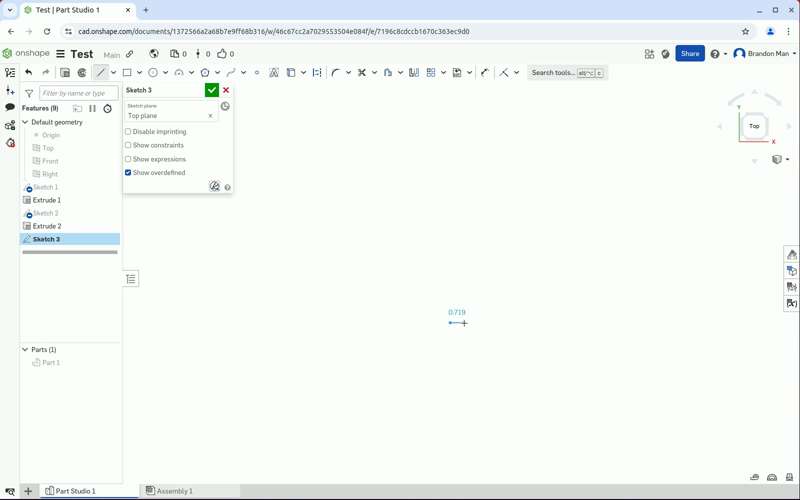
scroll(6)
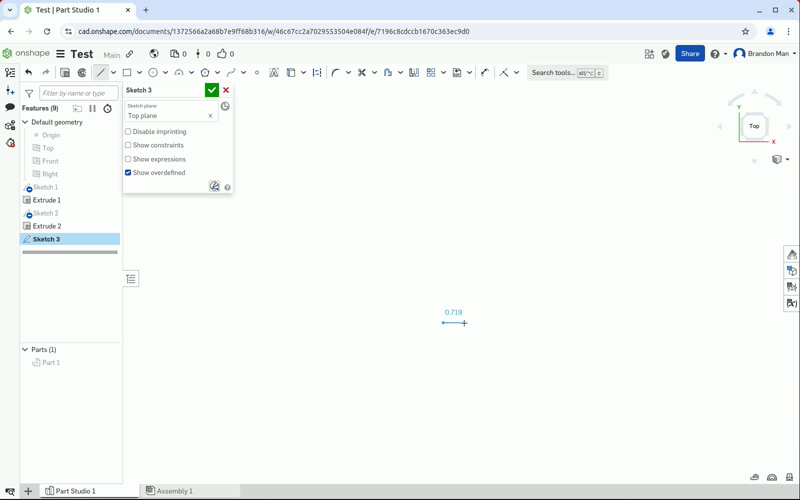
scroll(6)
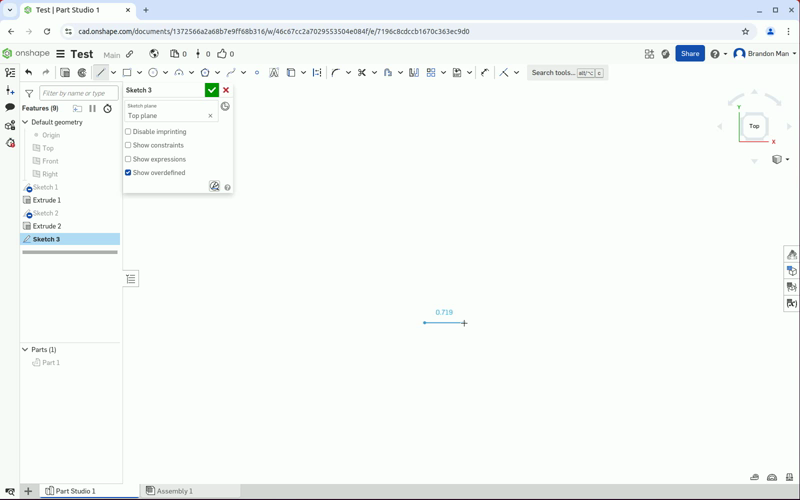
click(464, 322)
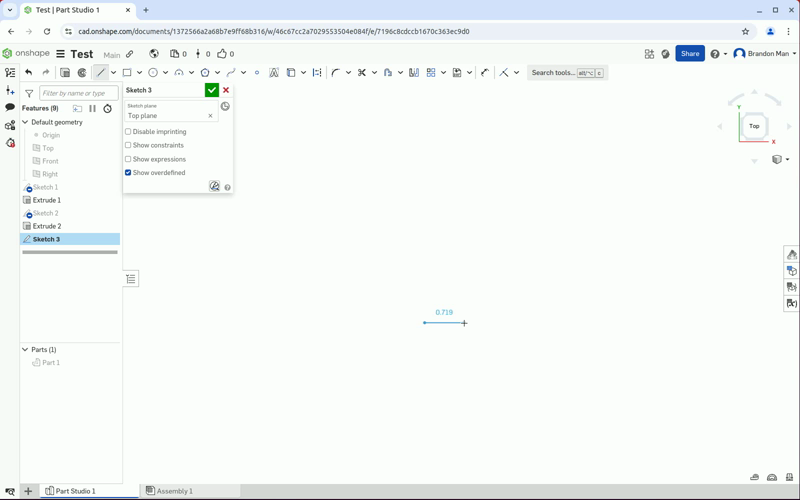
scroll(-6)
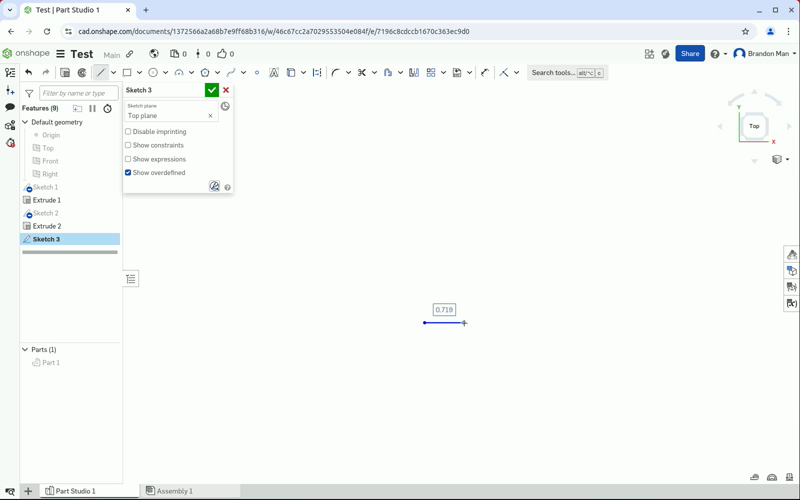
scroll(-6)
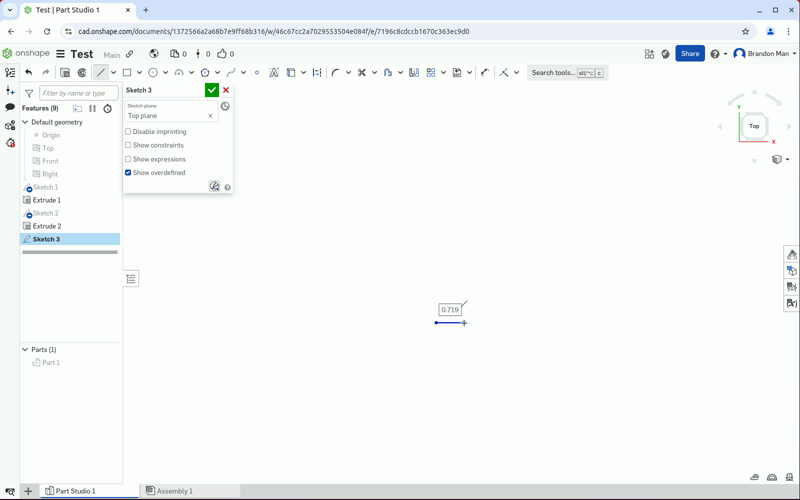
scroll(-6)
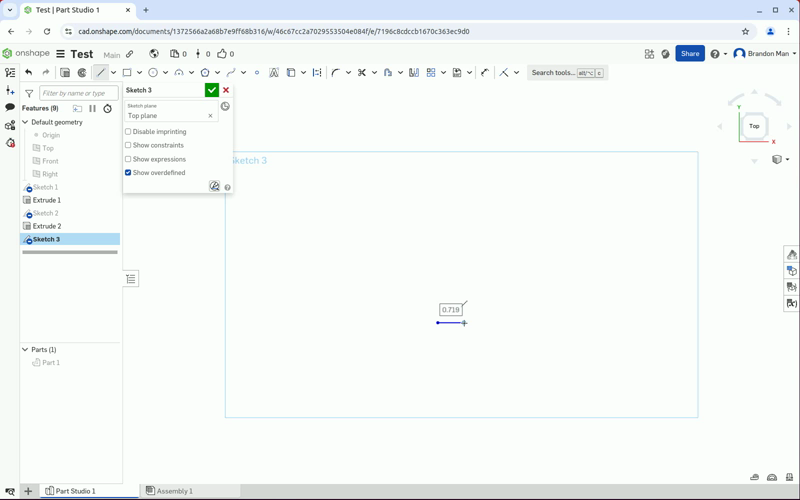
scroll(-6)
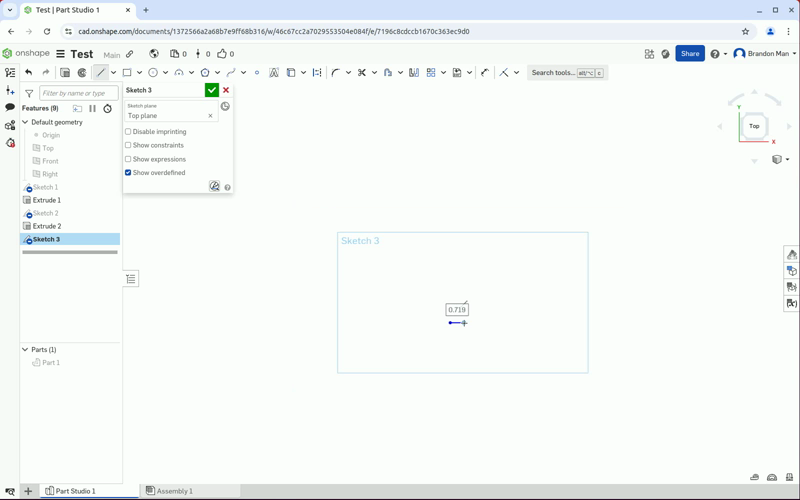
scroll(-6)
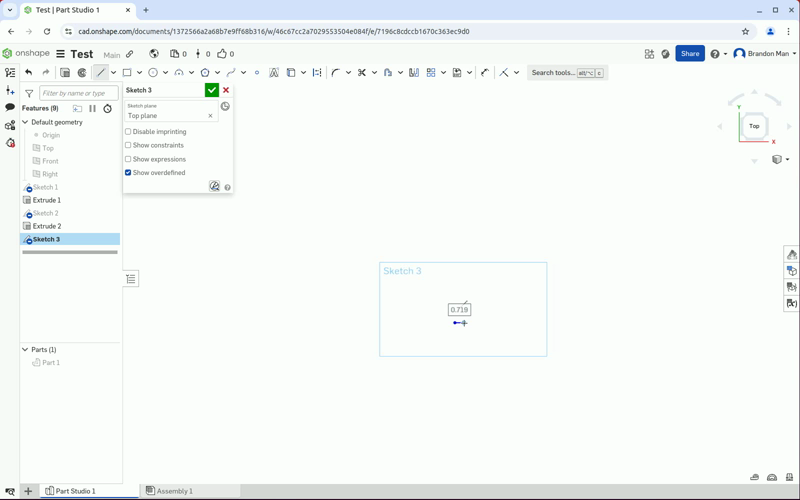
scroll(-6)
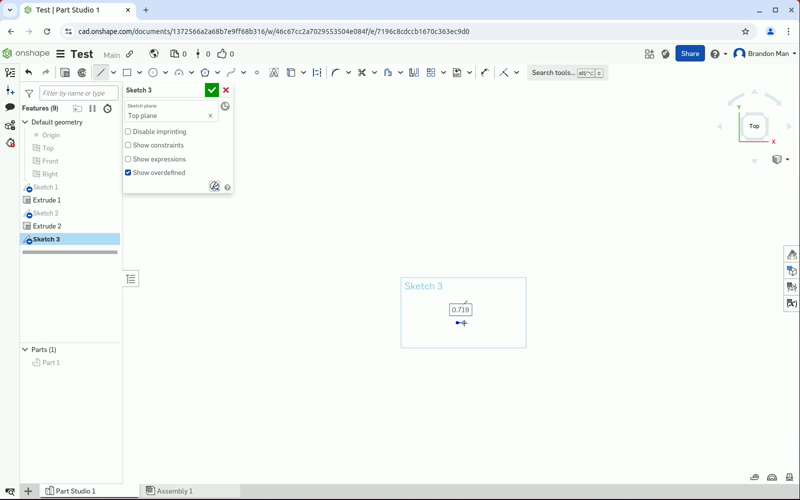
scroll(-6)
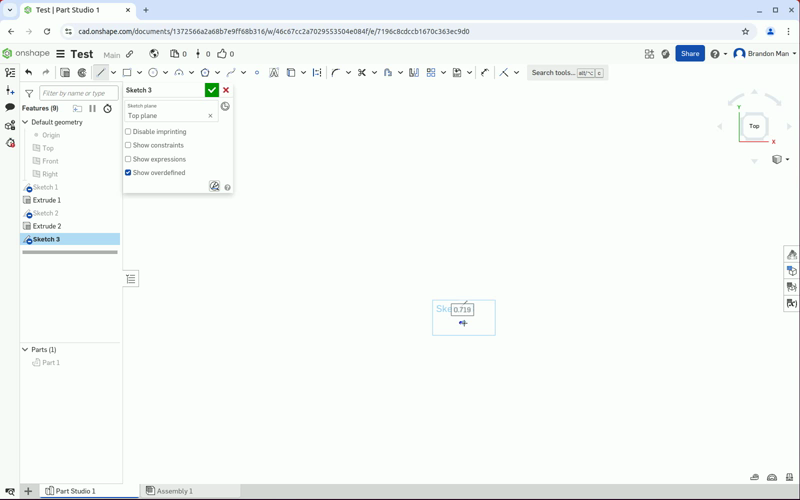
key_up(shift)
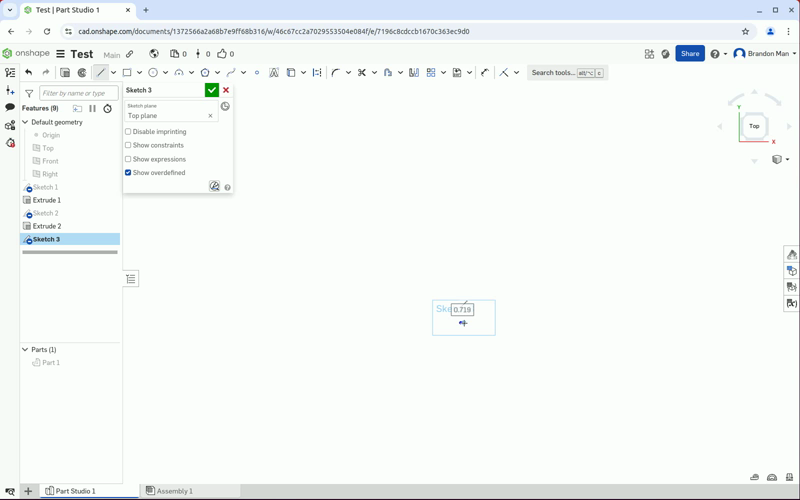
key_down(shift)
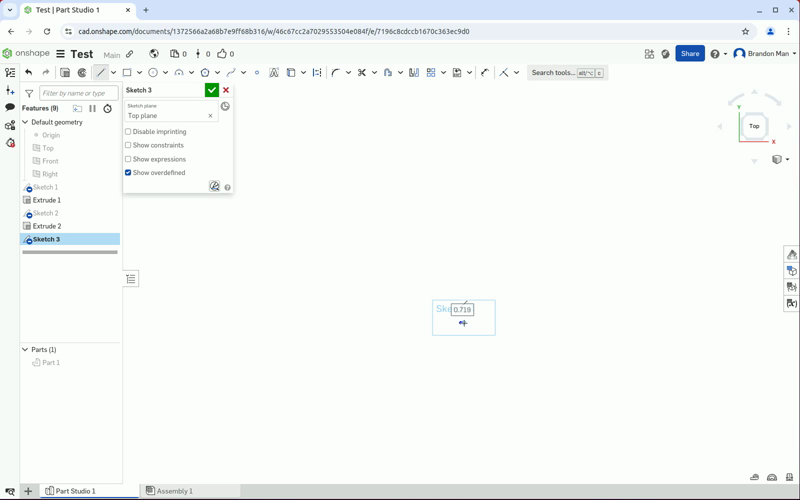
mouse_move(494, 322)
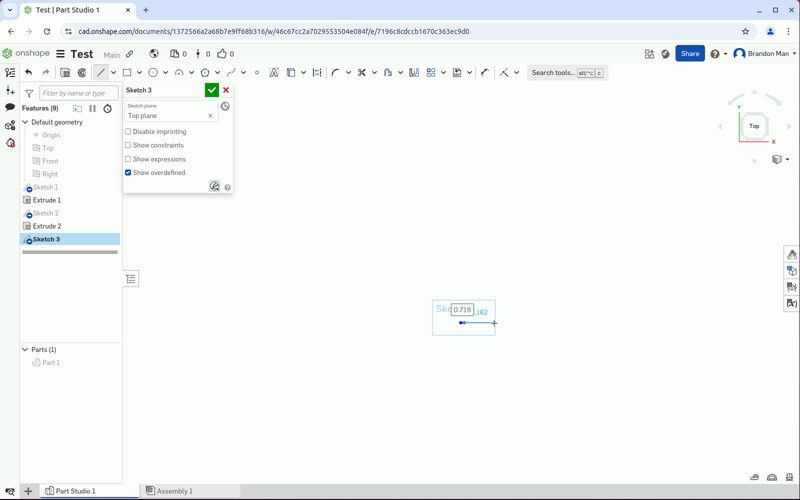
mouse_move(464, 285)
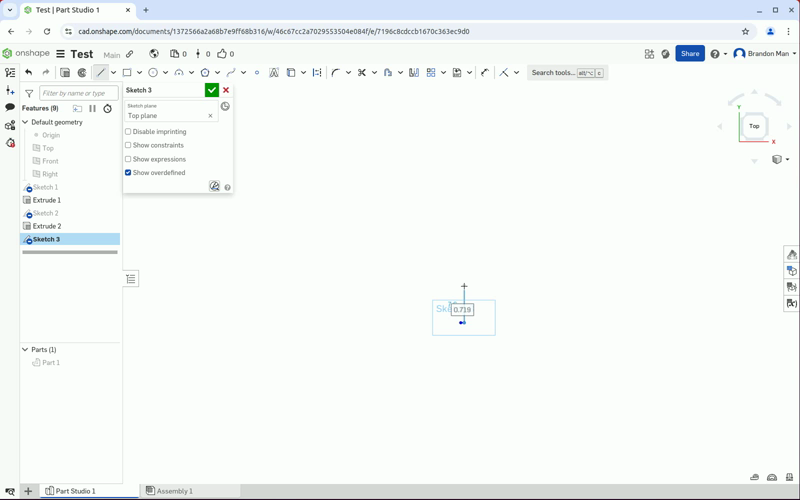
click(464, 285)
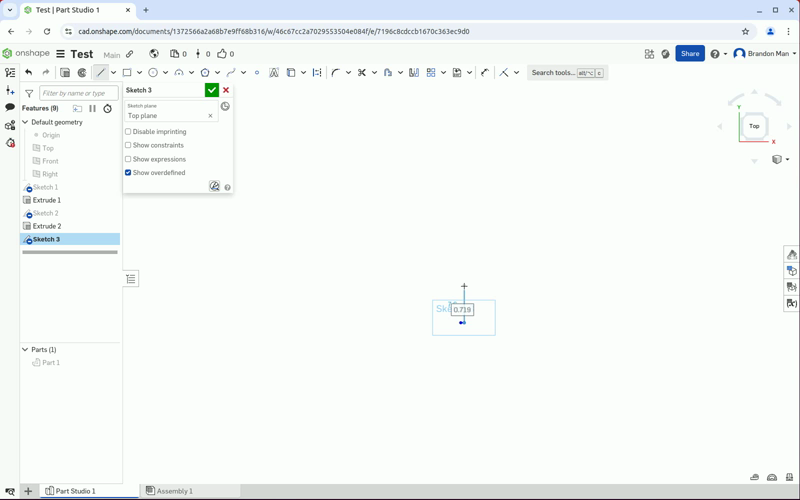
key_up(shift)
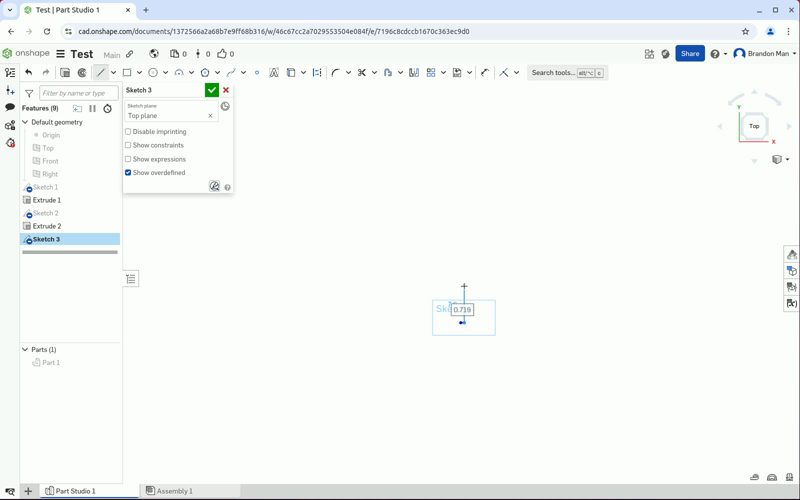
key_down(shift)
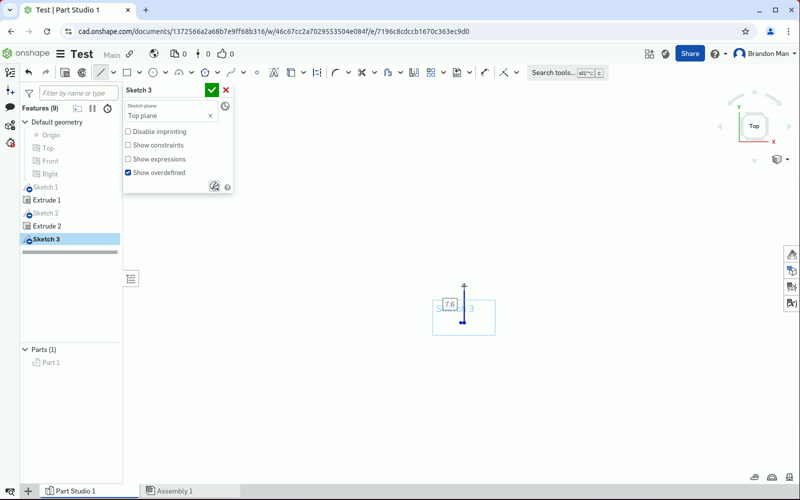
mouse_move(494, 285)
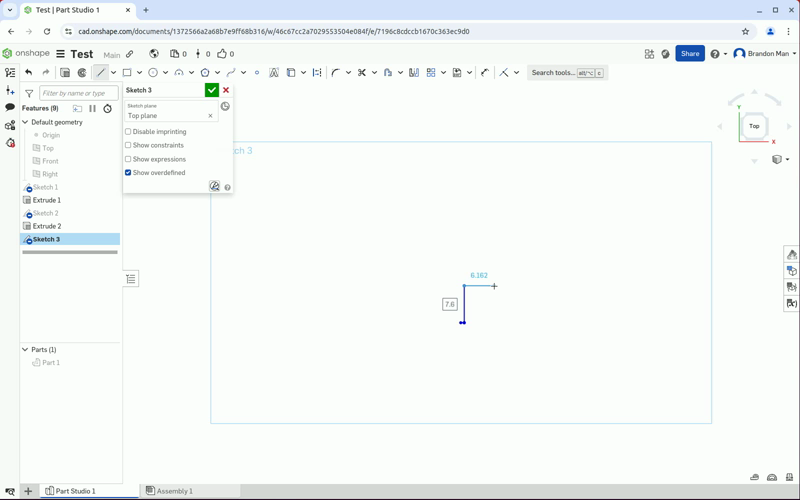
mouse_move(460, 285)
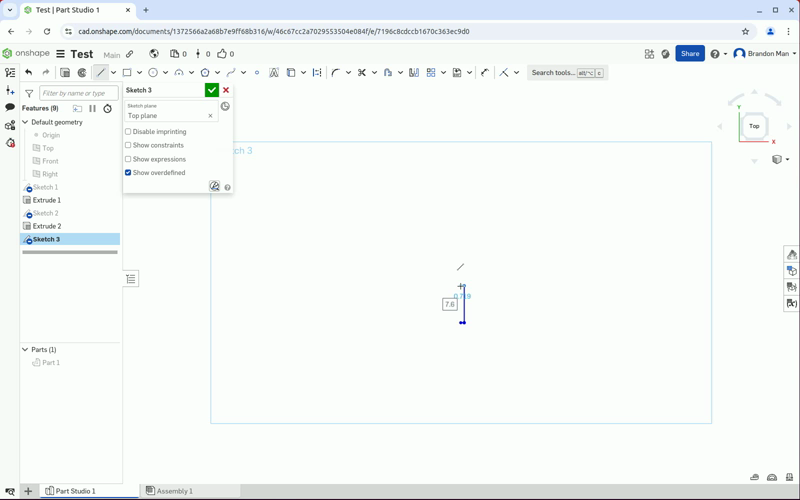
scroll(6)
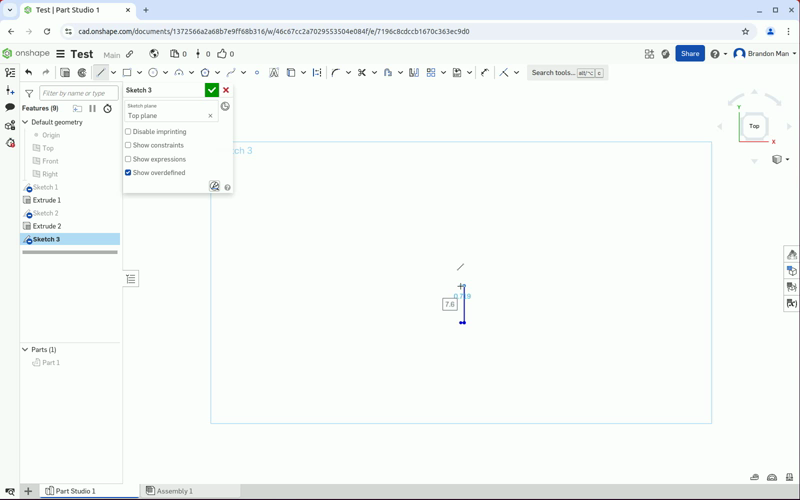
scroll(6)
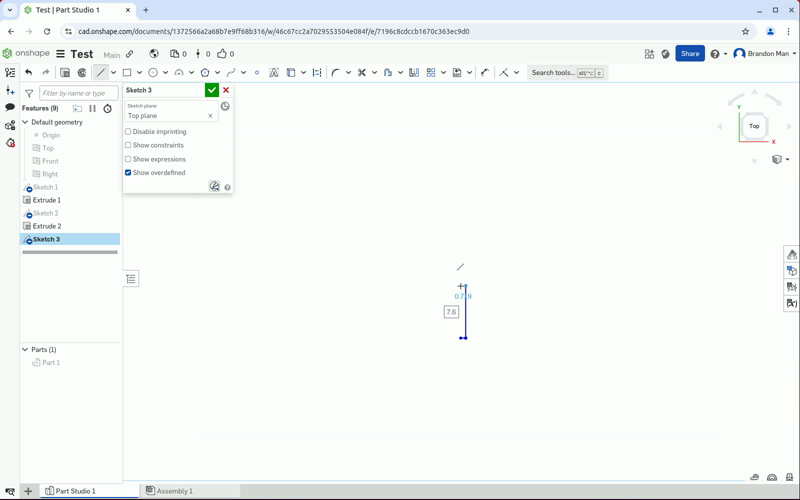
scroll(6)
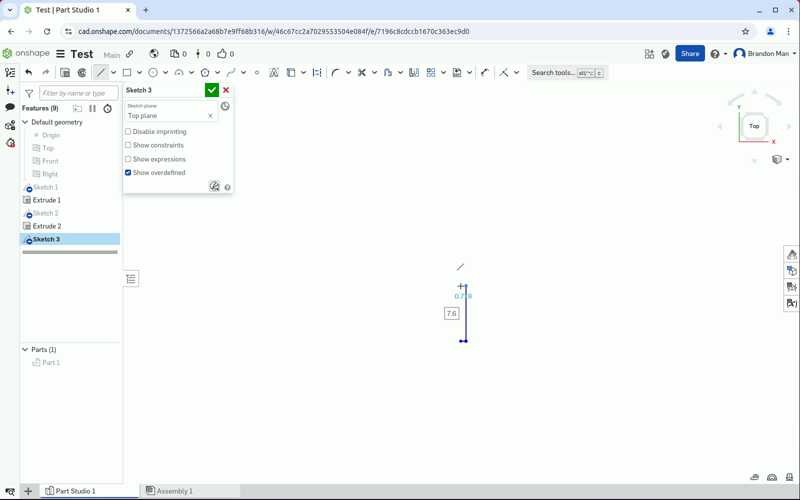
scroll(6)
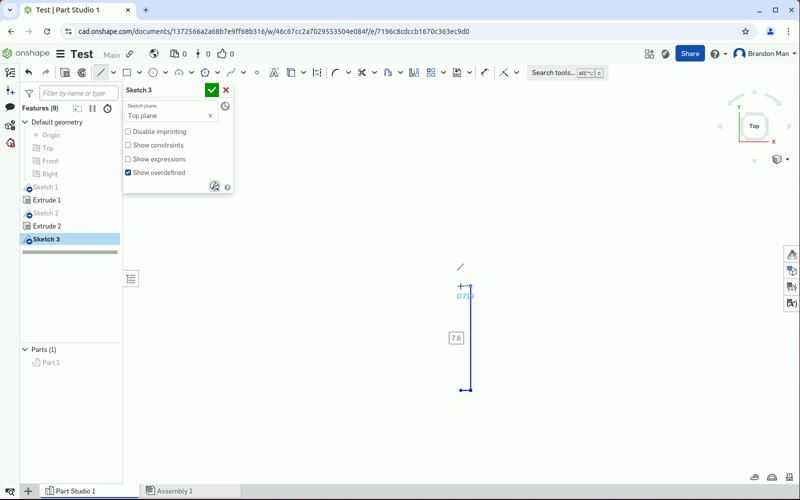
scroll(6)
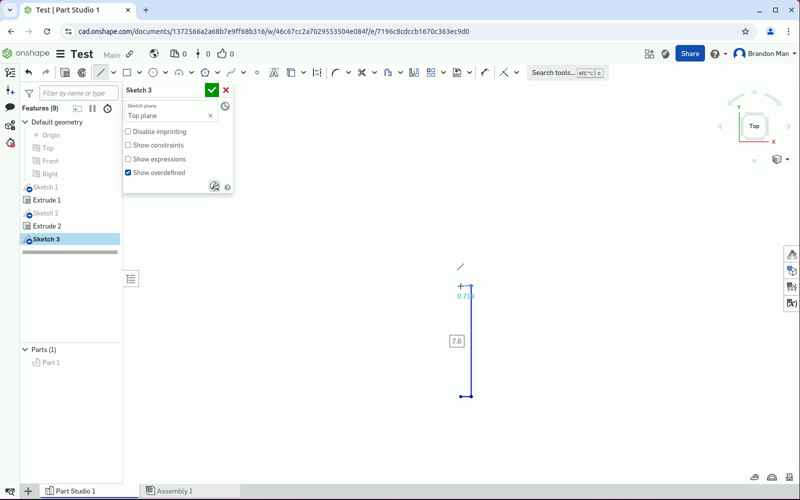
scroll(6)
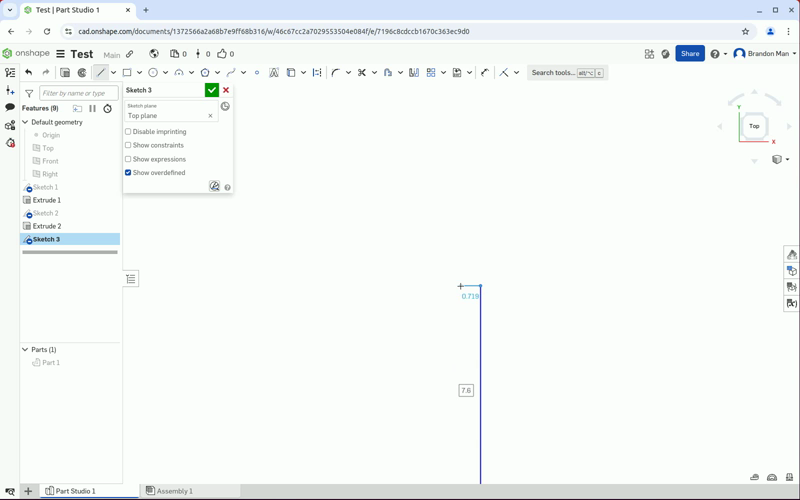
scroll(6)
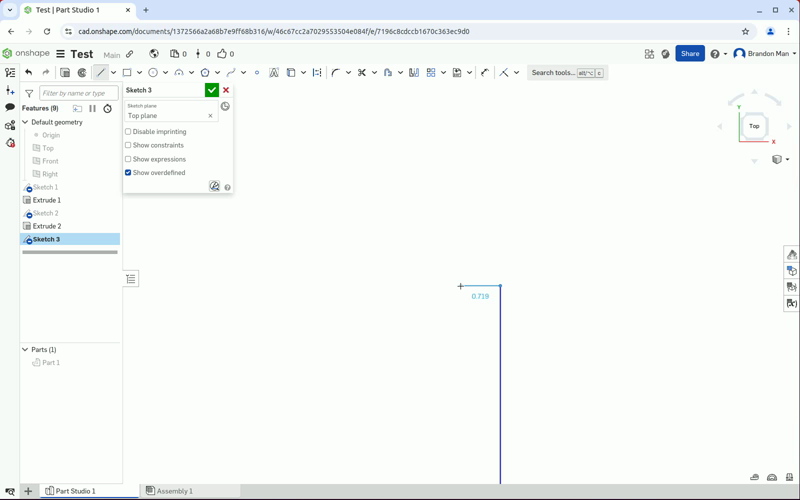
click(460, 285)
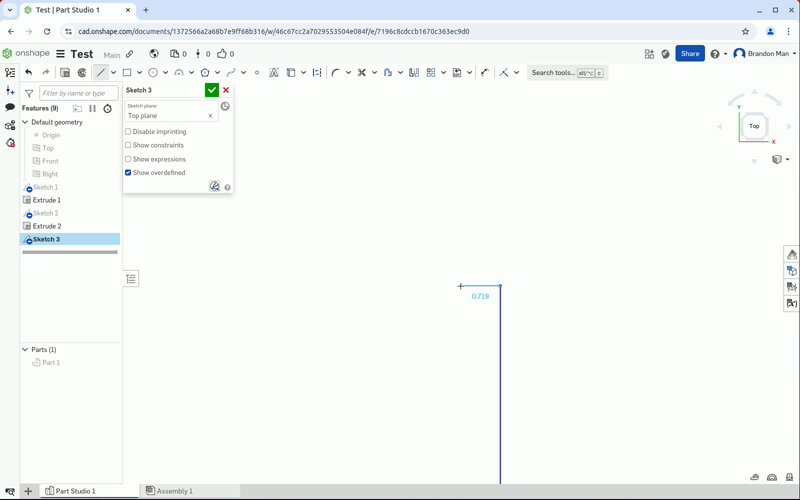
scroll(-6)
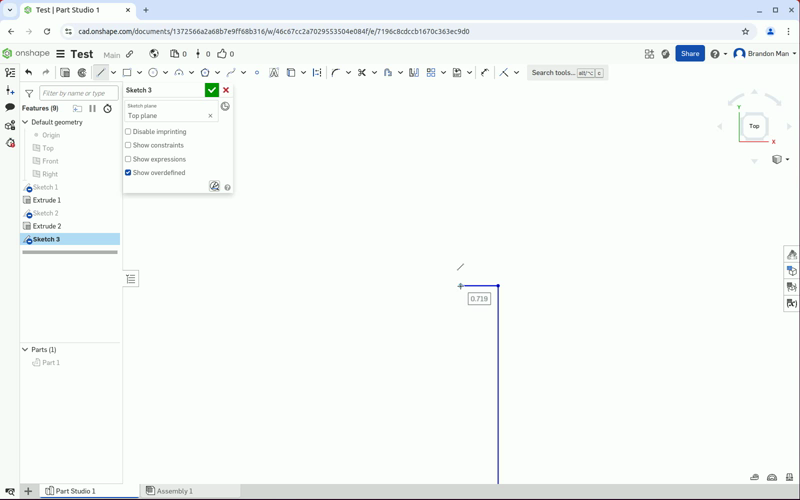
scroll(-6)
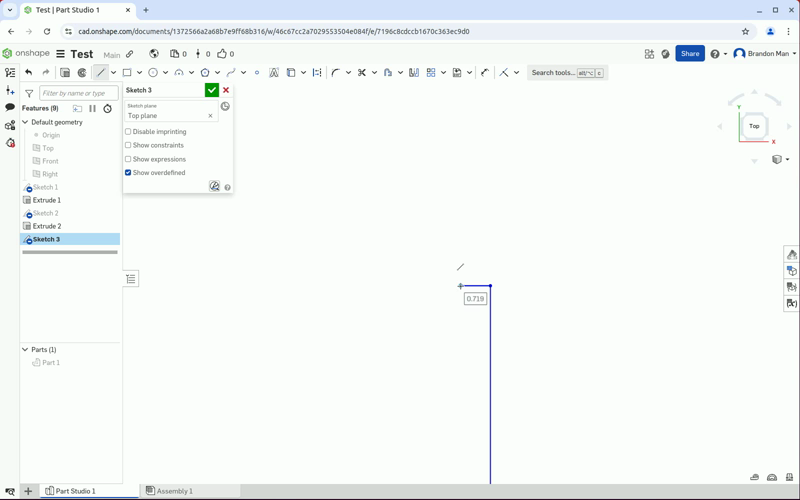
scroll(-6)
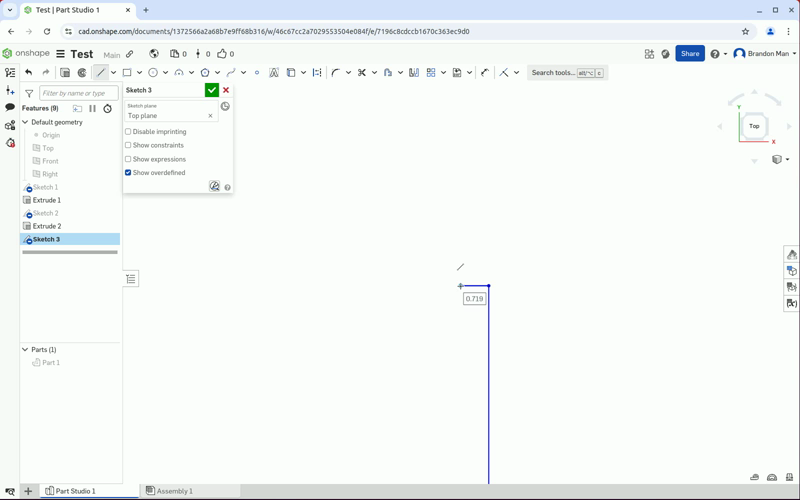
scroll(-6)
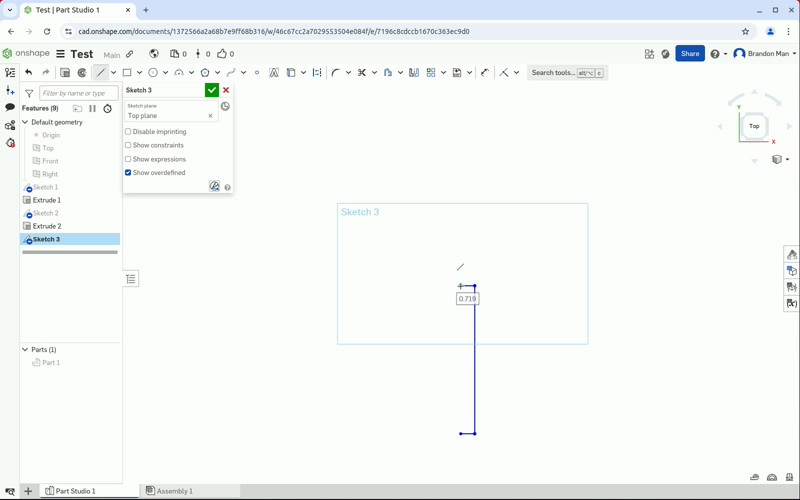
scroll(-6)
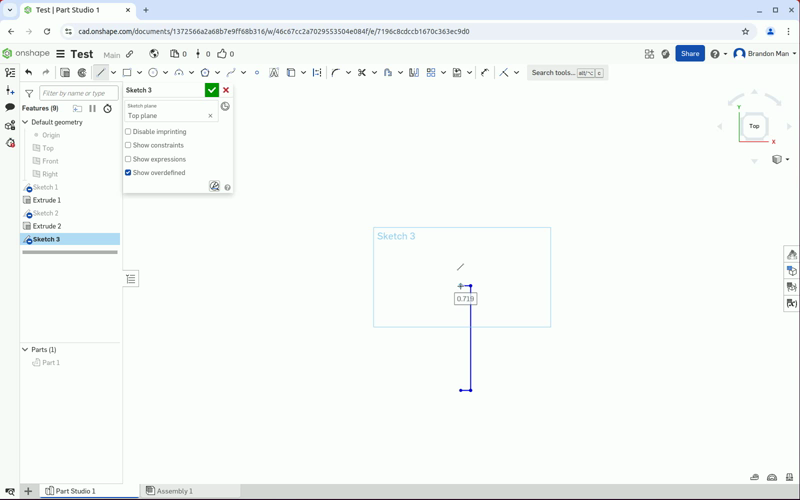
scroll(-6)
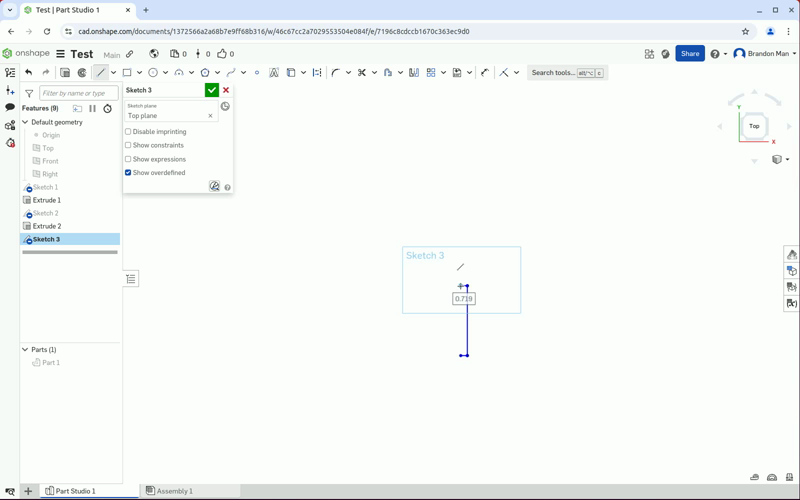
scroll(-6)
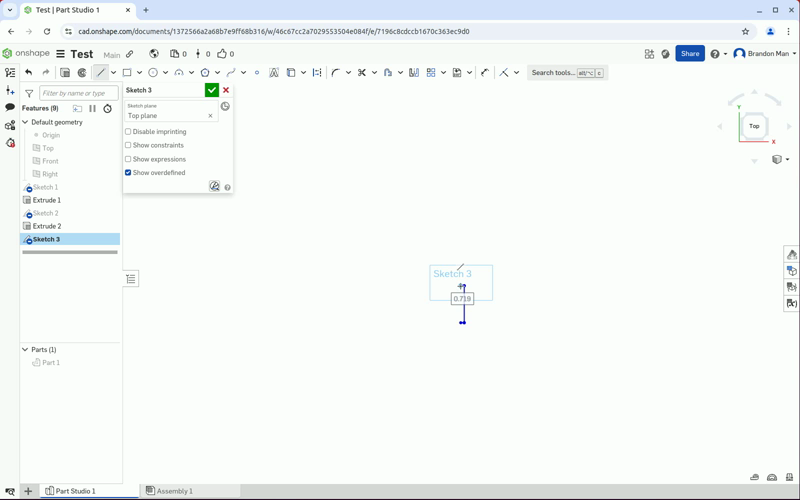
key_up(shift)
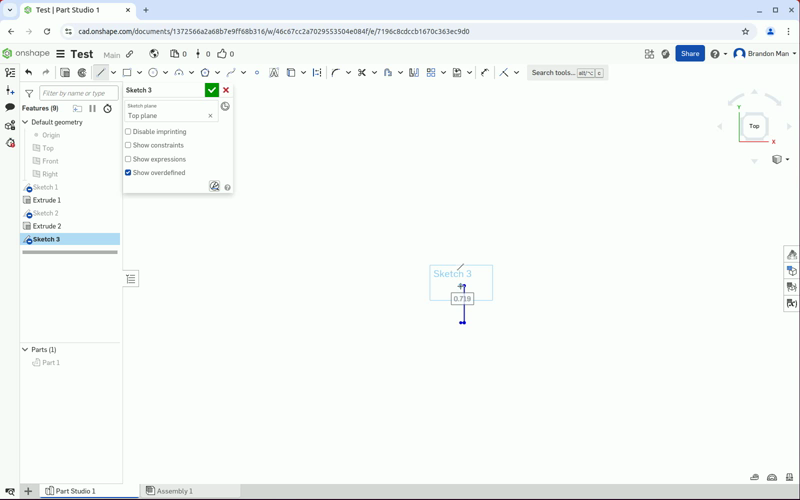
mouse_move(490, 285)
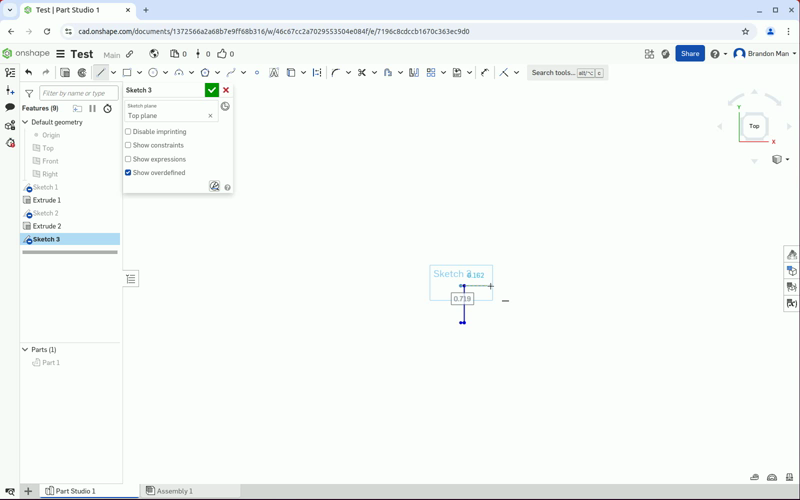
key_down(shift)
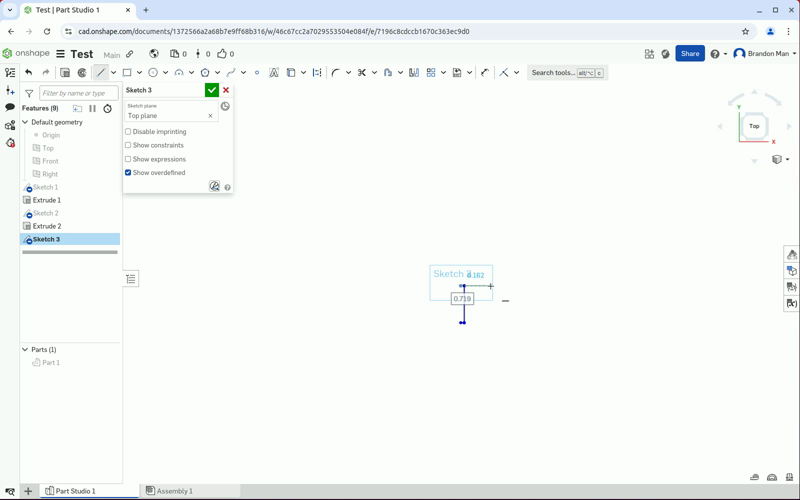
mouse_move(460, 322)
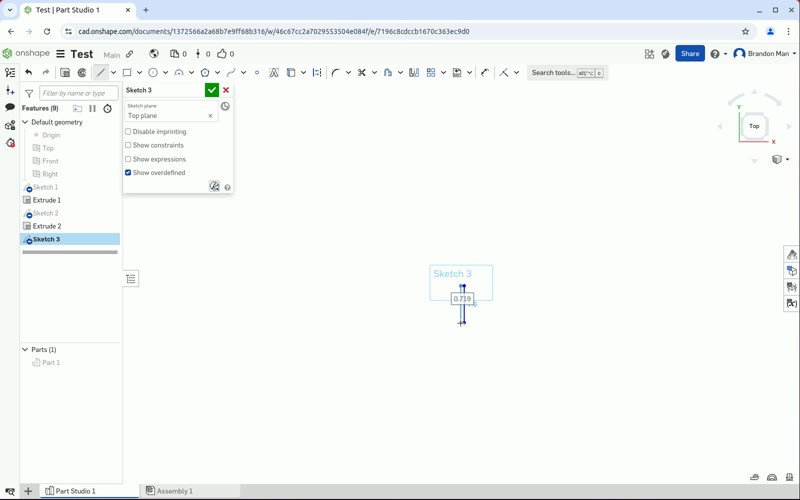
scroll(6)
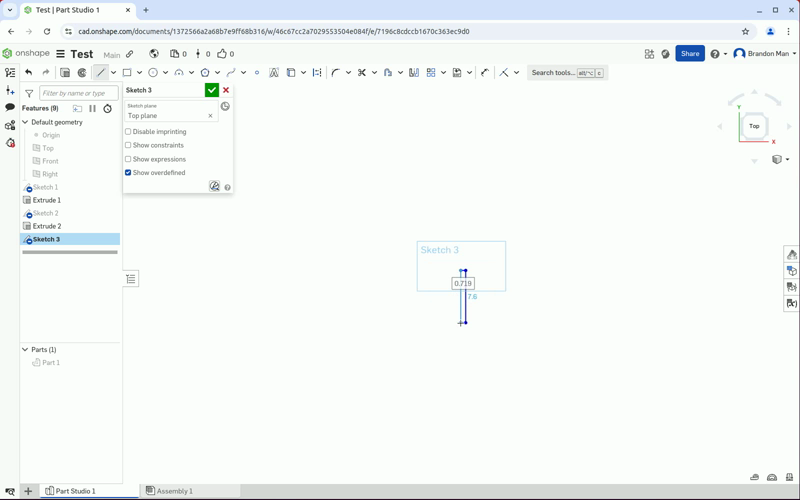
scroll(6)
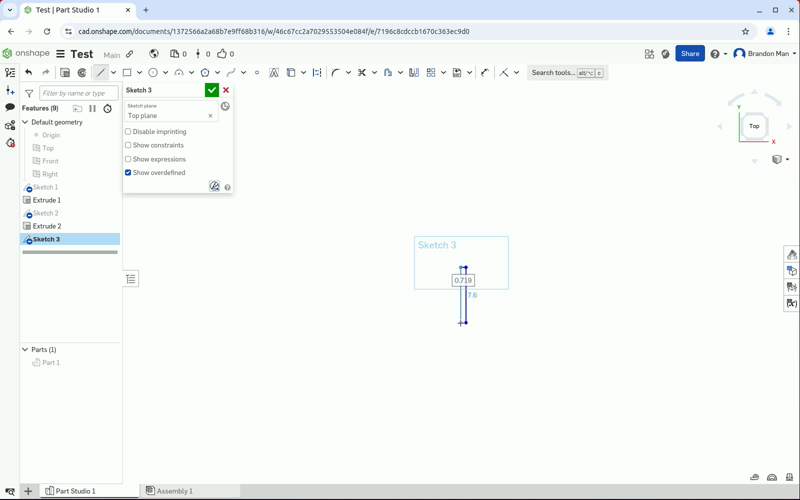
scroll(6)
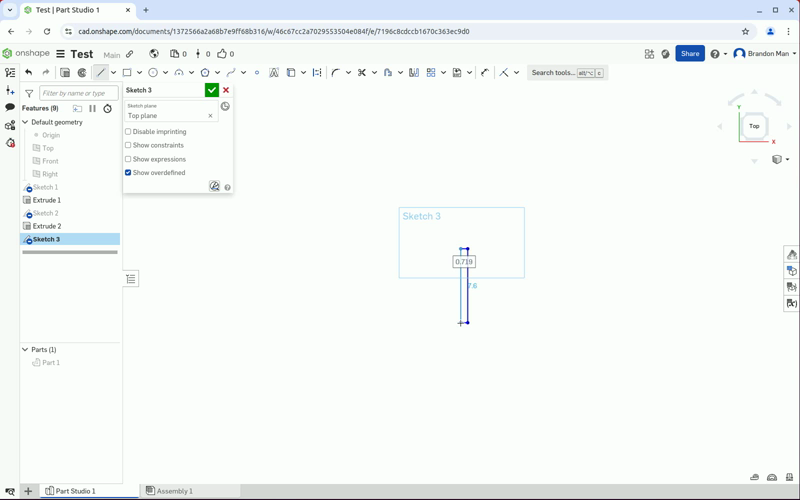
scroll(6)
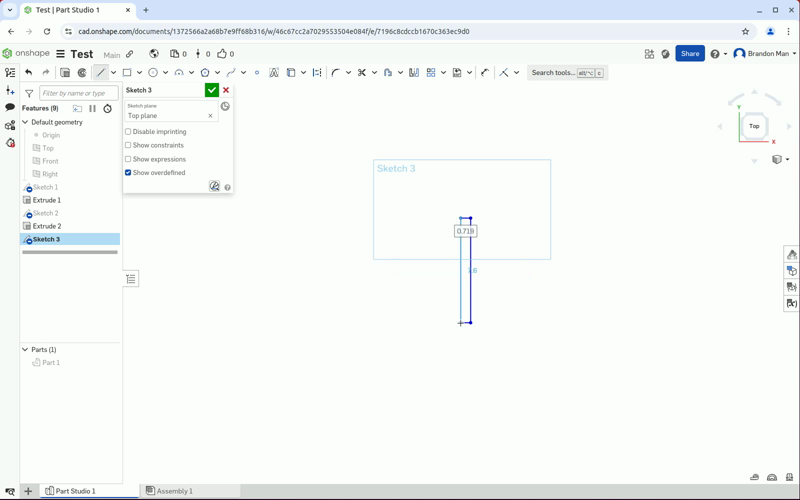
scroll(6)
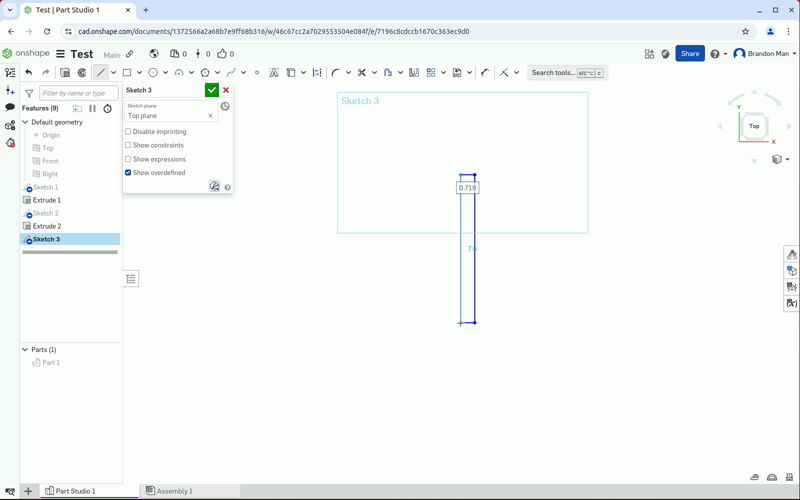
scroll(6)
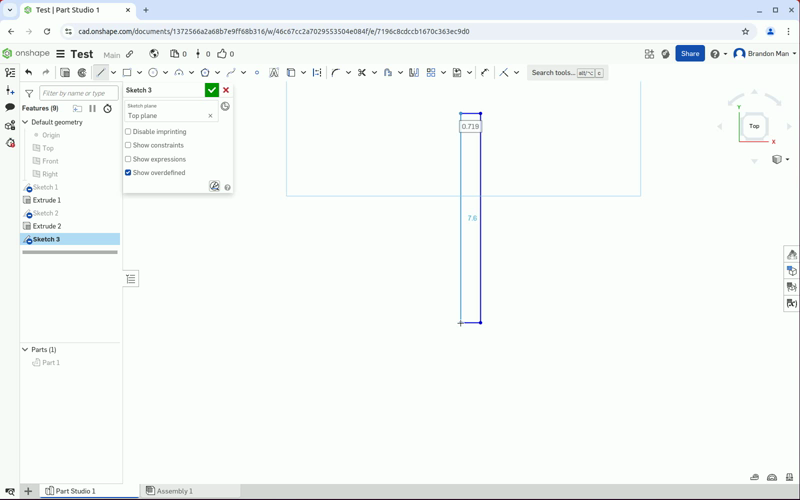
scroll(6)
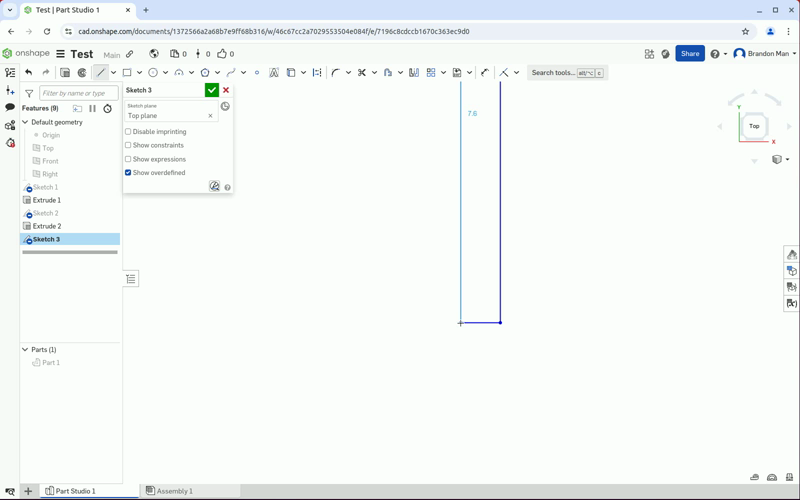
key_up(shift)
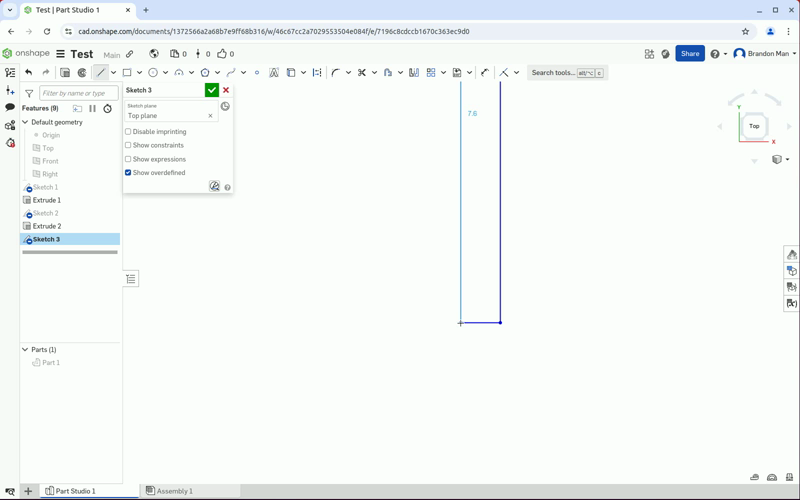
click(460, 322)
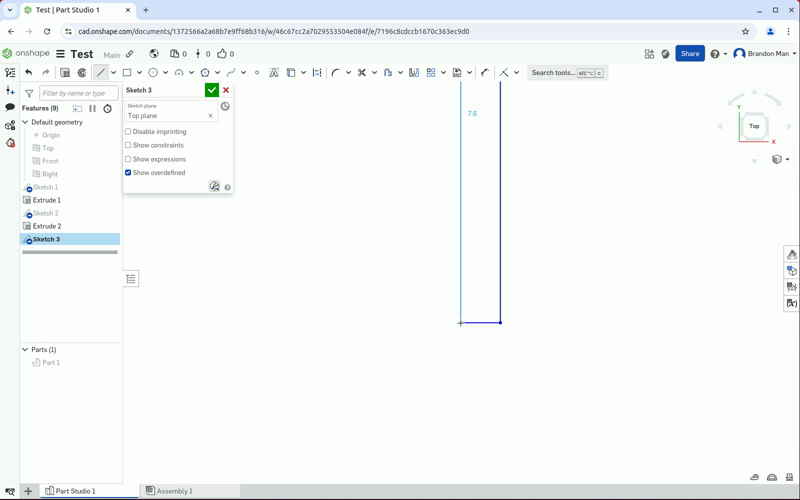
scroll(-6)
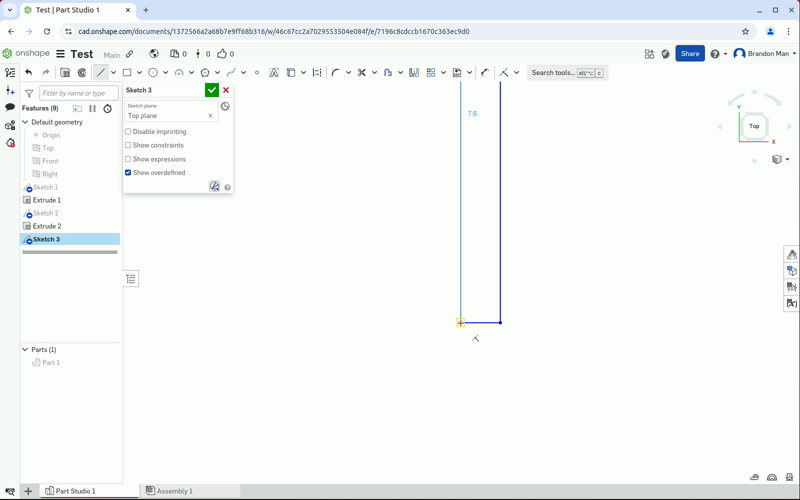
scroll(-6)
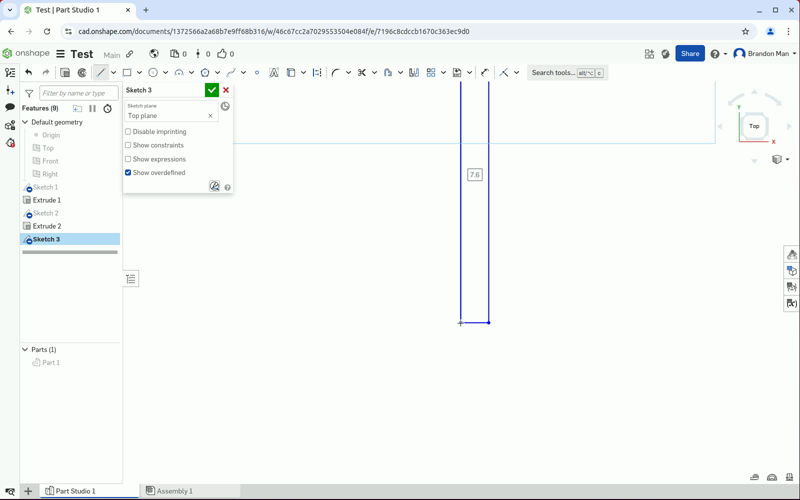
scroll(-6)
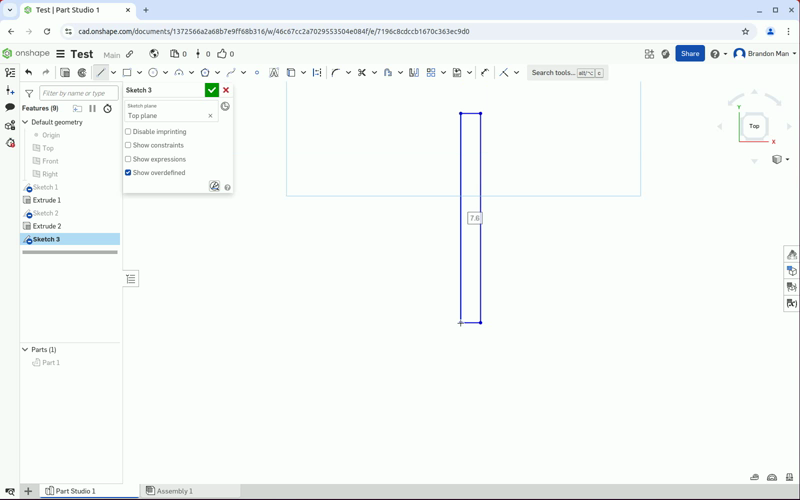
scroll(-6)
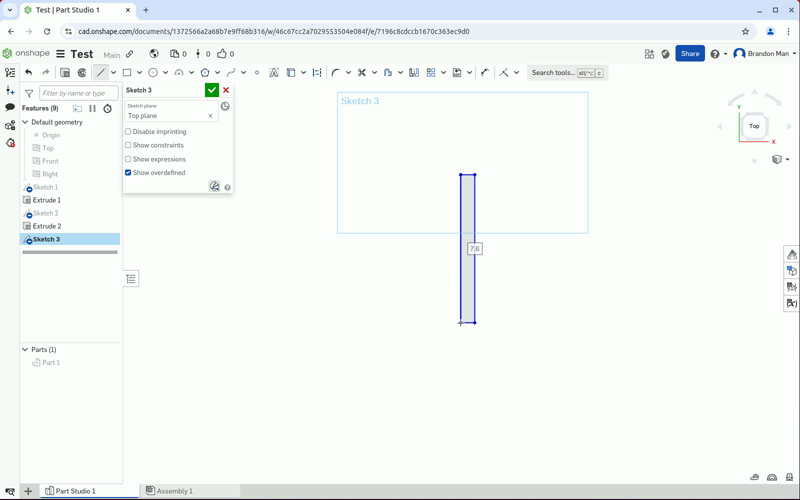
scroll(-6)
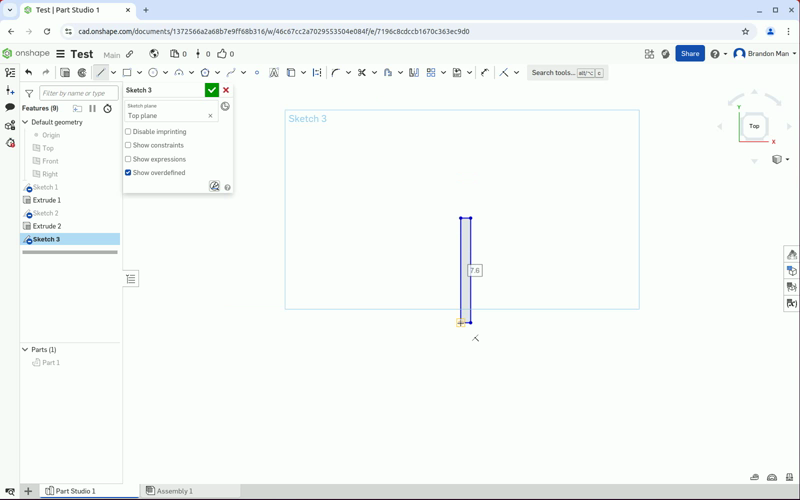
scroll(-6)
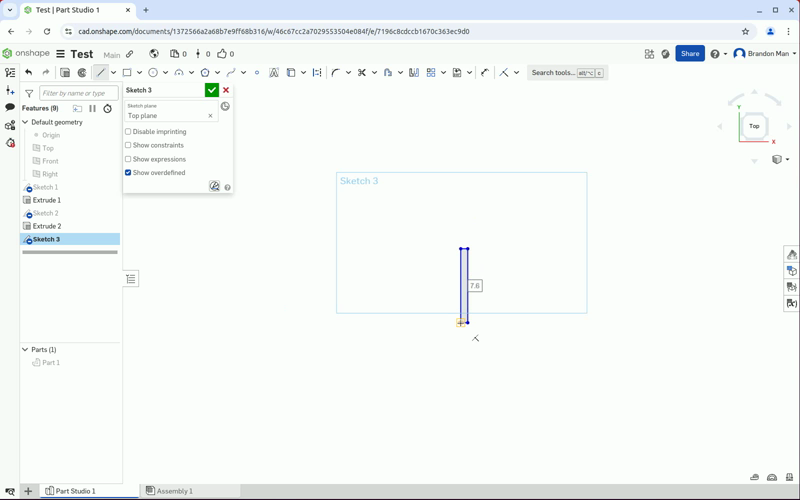
scroll(-6)
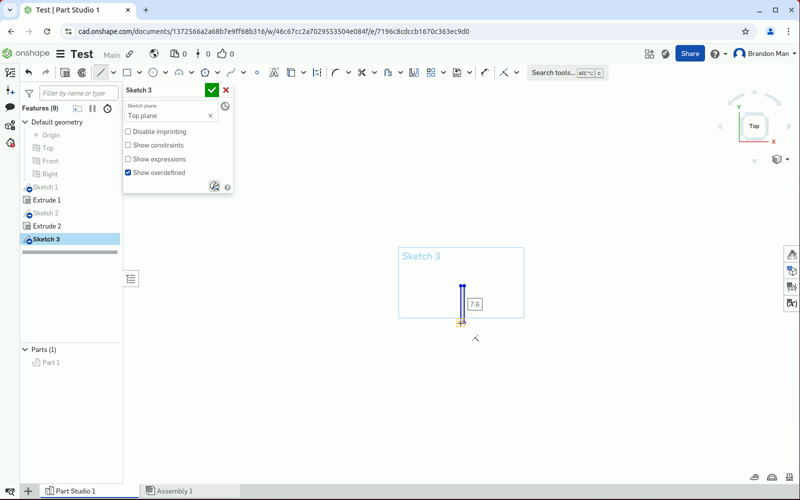
key(esc)
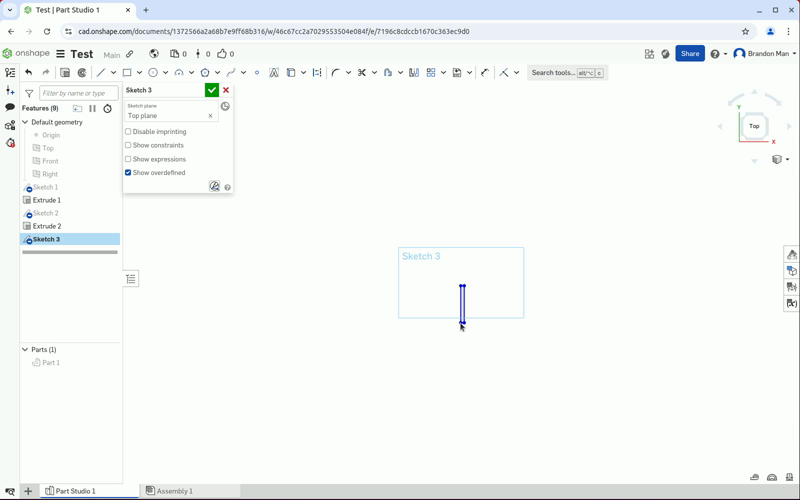
mouse_move(461, 312)
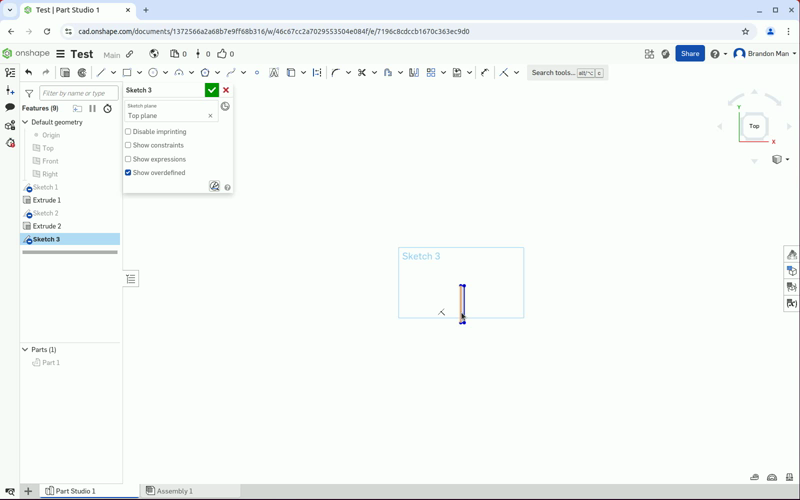
scroll(6)
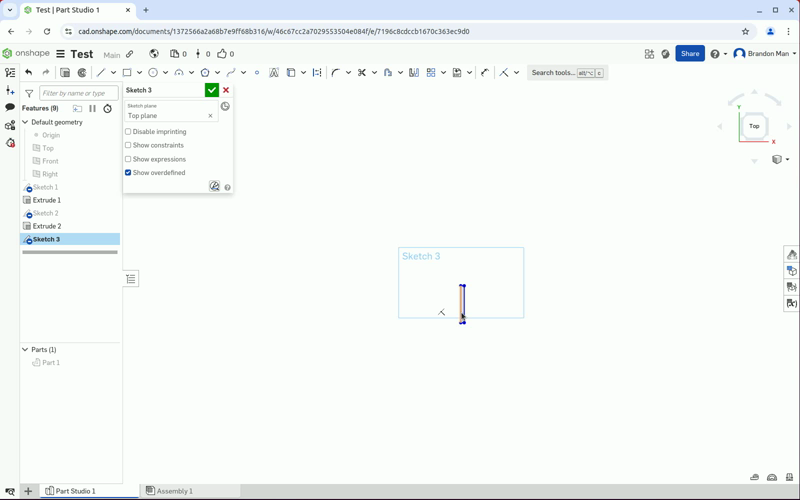
scroll(6)
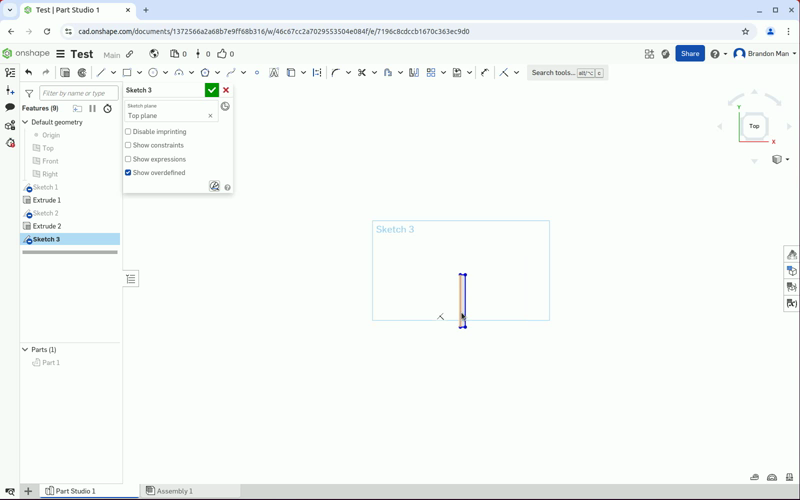
scroll(6)
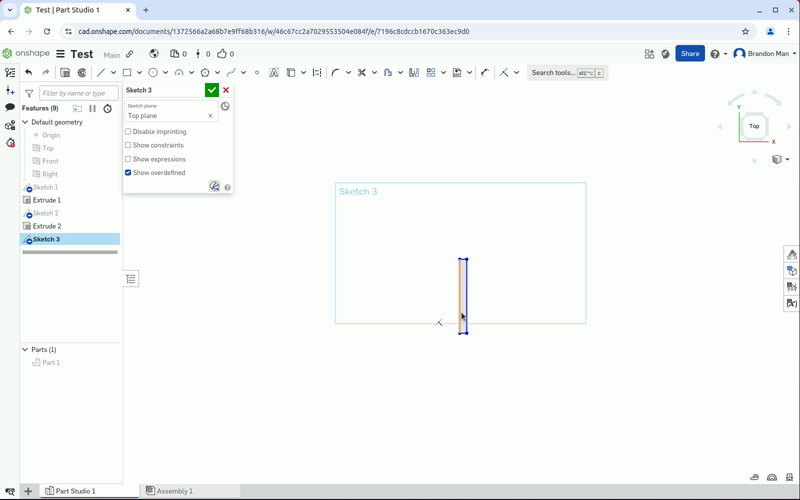
scroll(6)
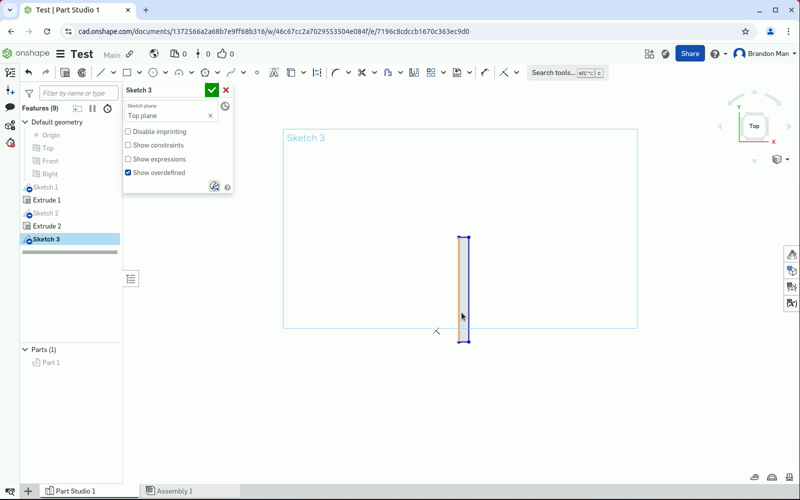
scroll(6)
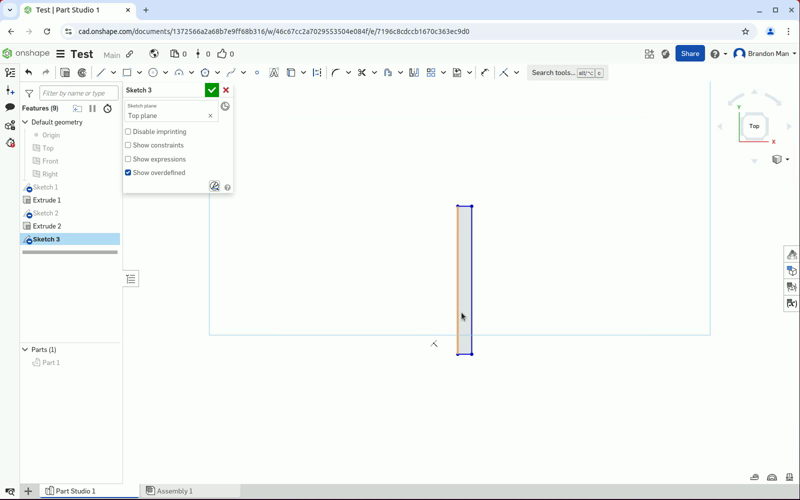
scroll(6)
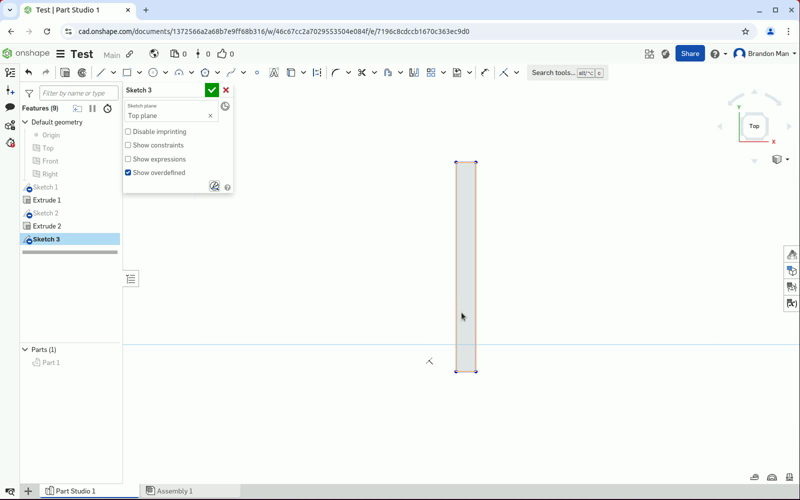
scroll(6)
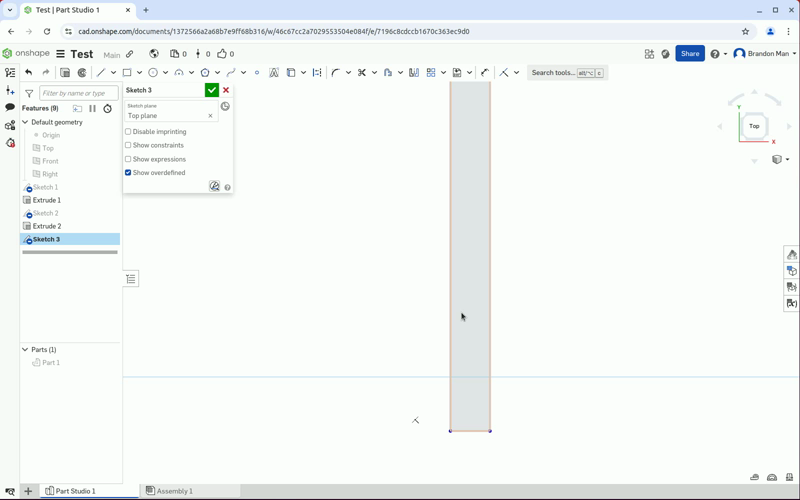
click(461, 312)
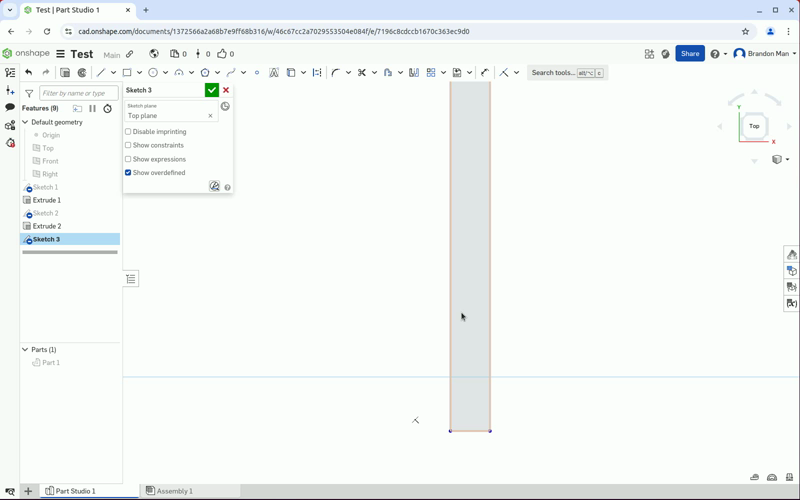
scroll(-6)
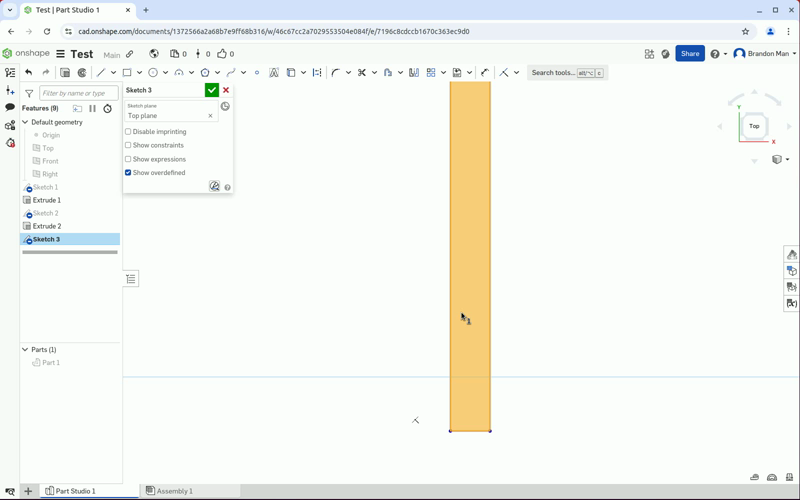
scroll(-6)
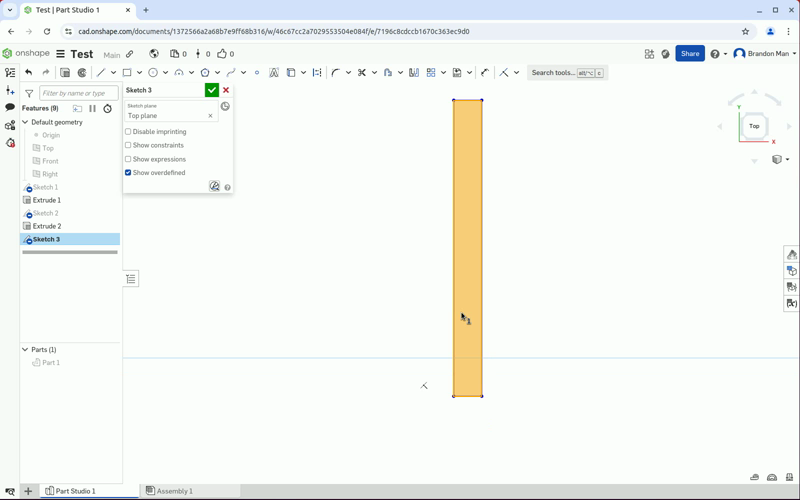
scroll(-6)
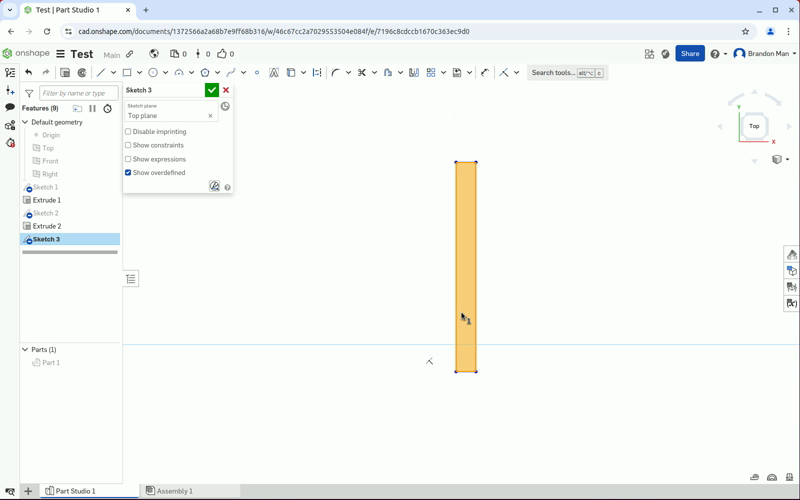
scroll(-6)
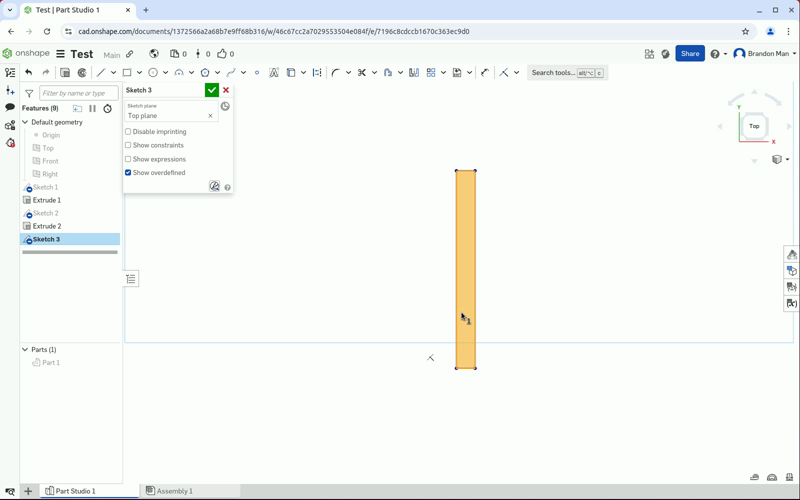
scroll(-6)
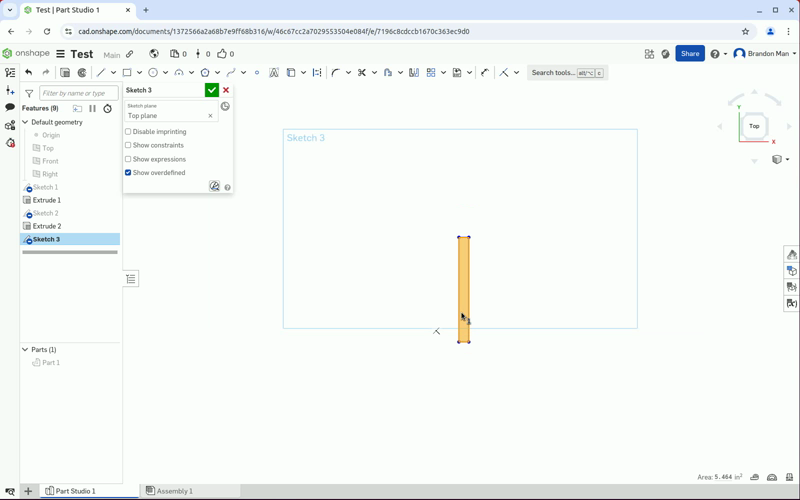
scroll(-6)
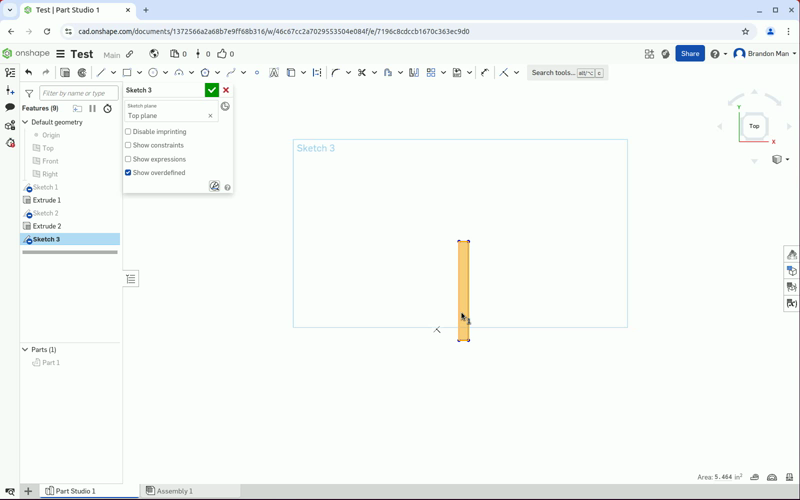
scroll(-6)
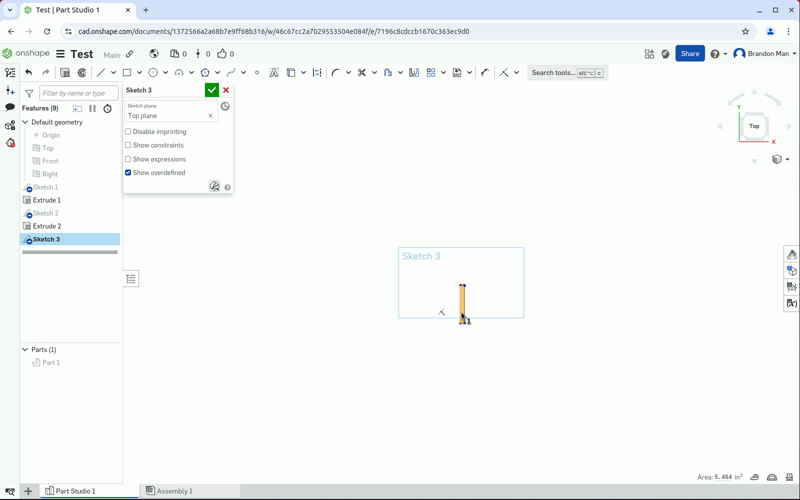
mouse_move(73, 352)
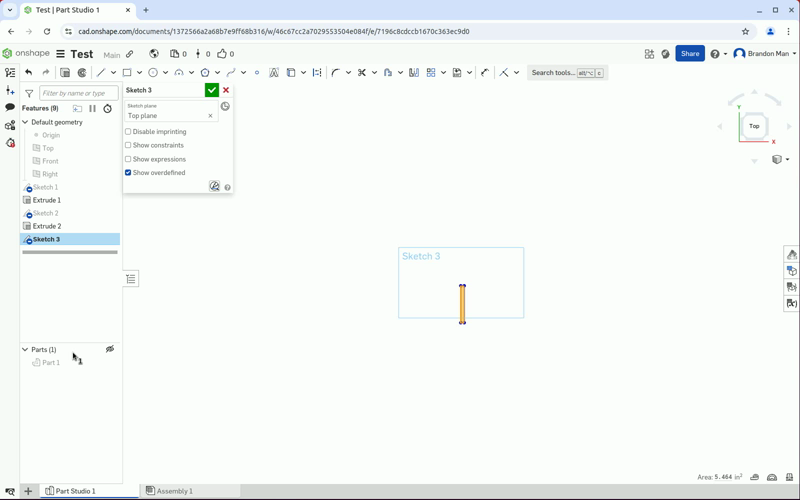
key(shift+y)
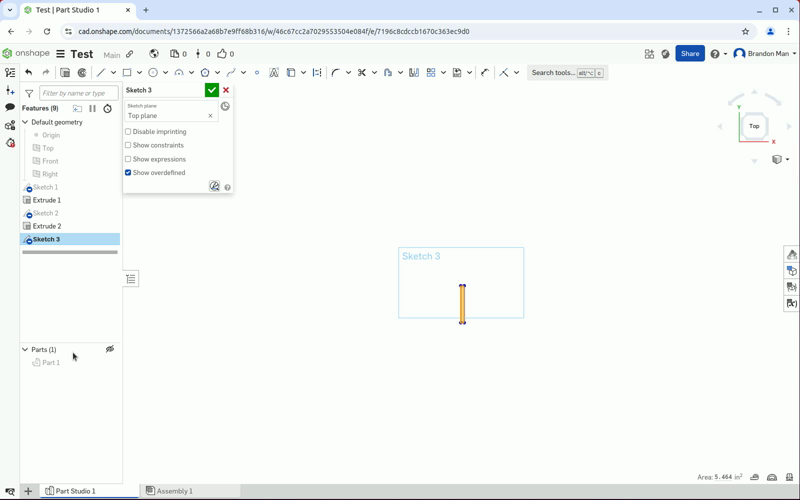
key(shift+e)
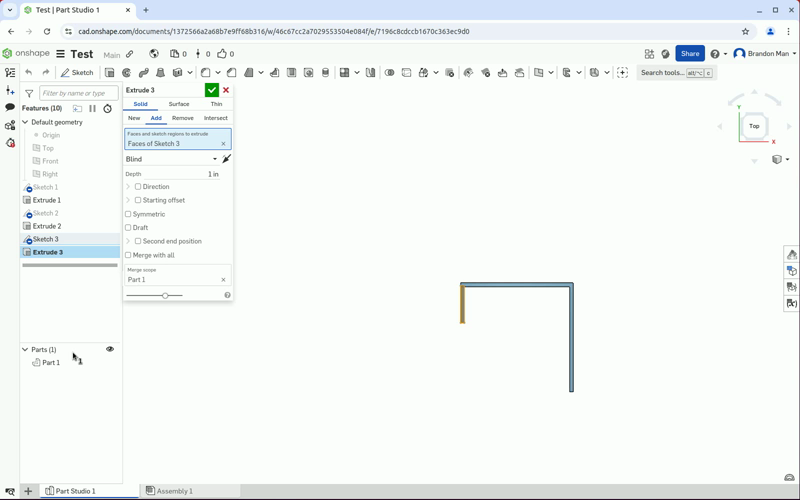
mouse_move(143, 106)
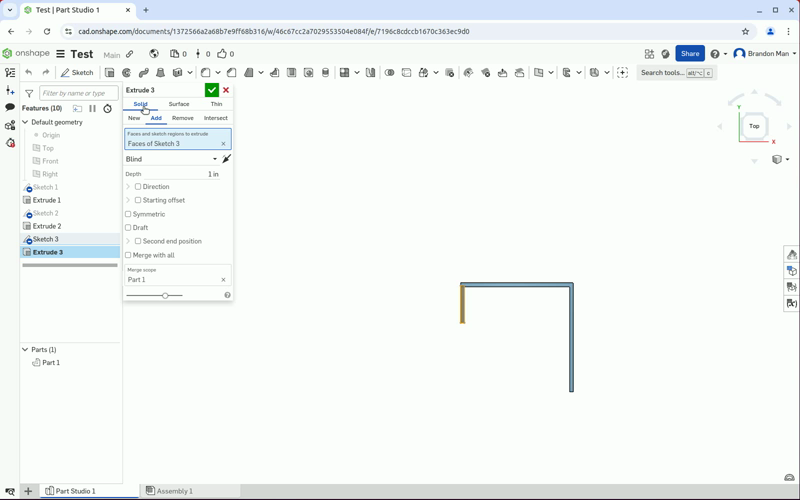
click(143, 106)
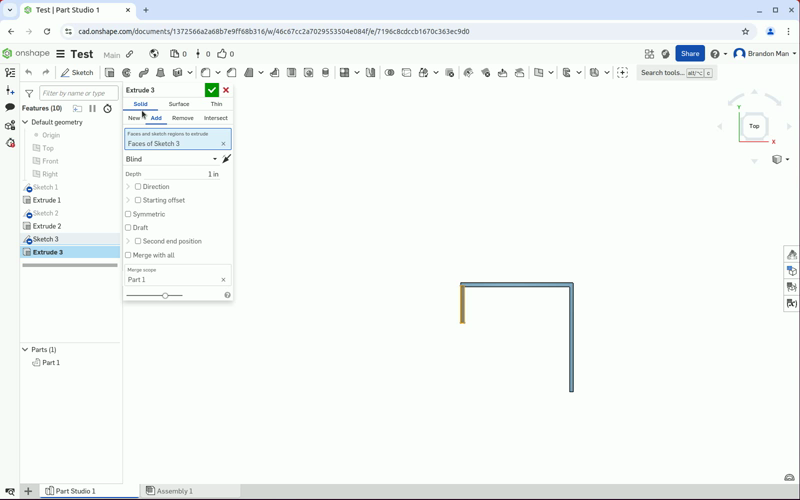
mouse_move(137, 120)
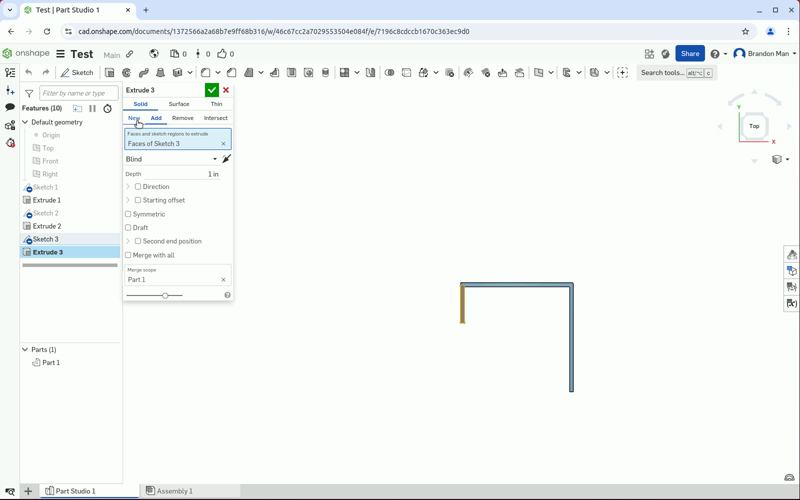
click(137, 120)
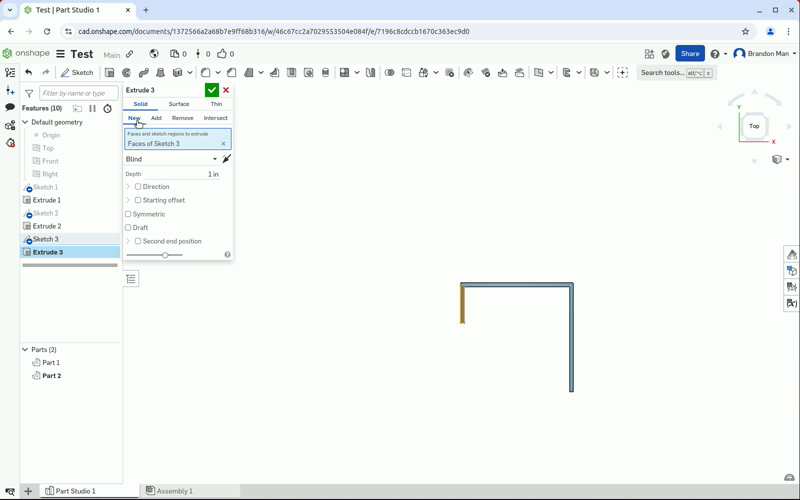
key(tab, 4)
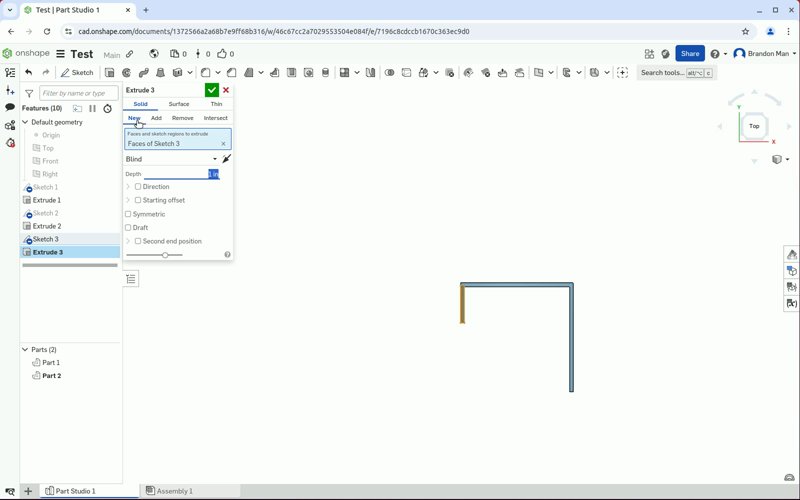
text(-1.926)
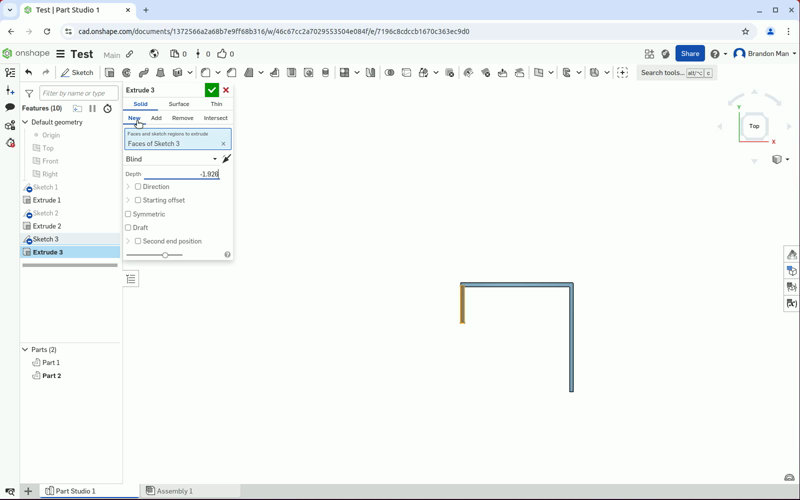
key(enter)
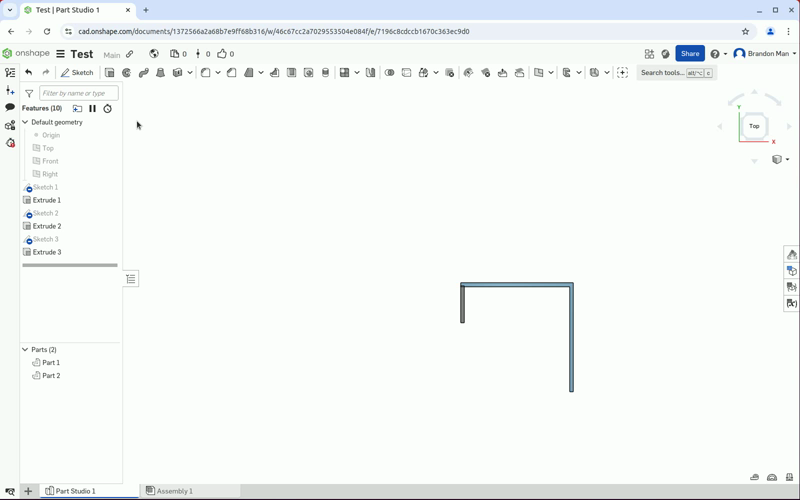
key(shift+h)
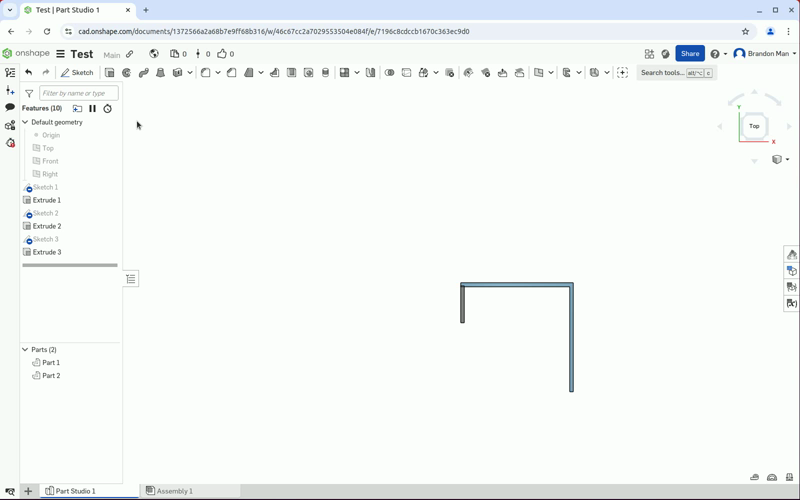
key(shift+h)
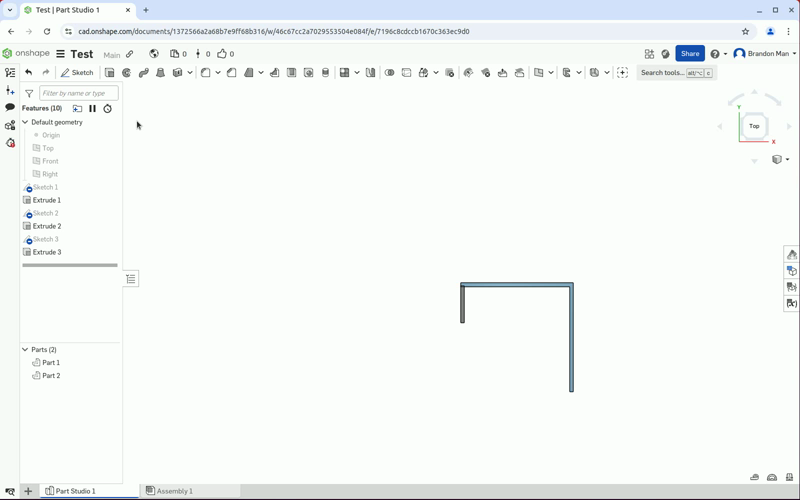
mouse_move(73, 189)
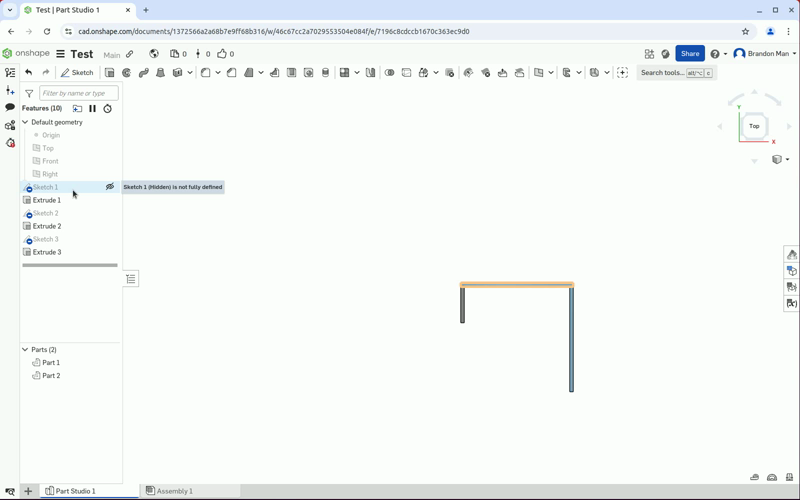
click(73, 189)
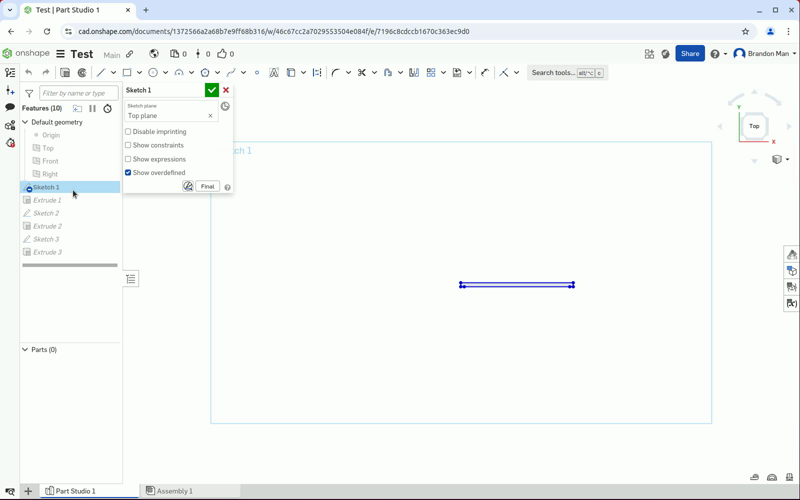
mouse_move(229, 92)
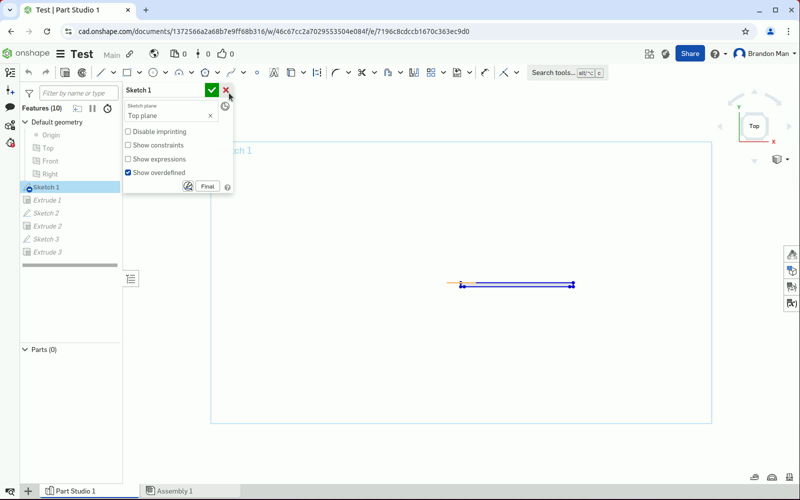
click(229, 92)
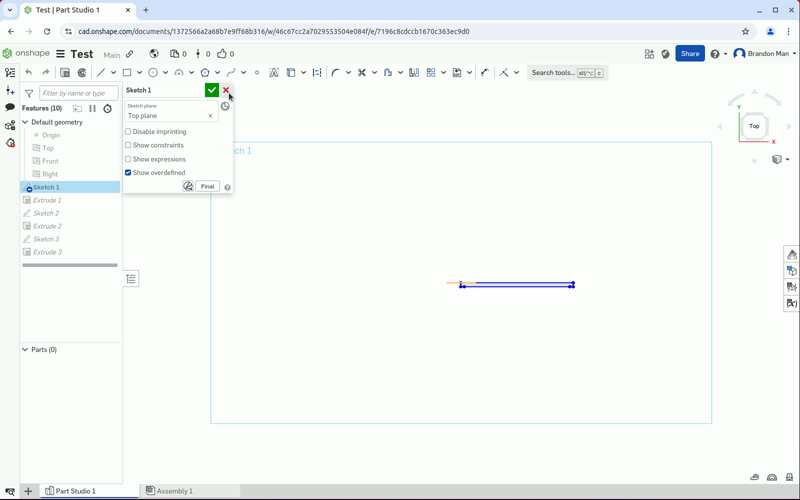
key(shift+s)
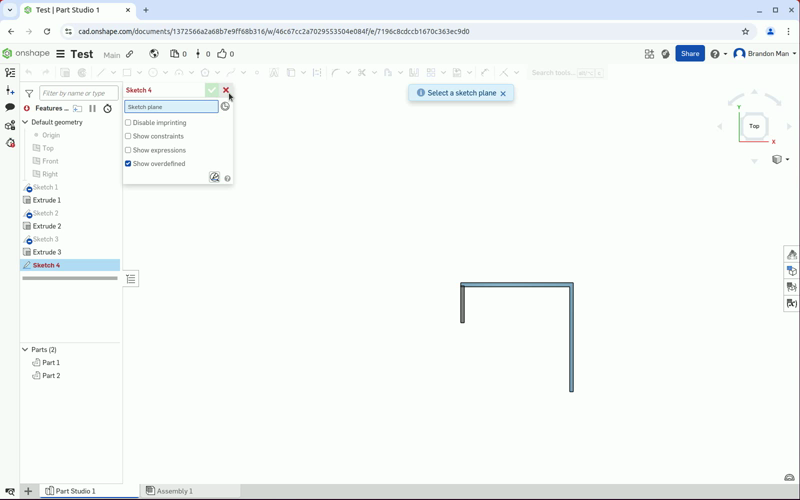
mouse_move(73, 150)
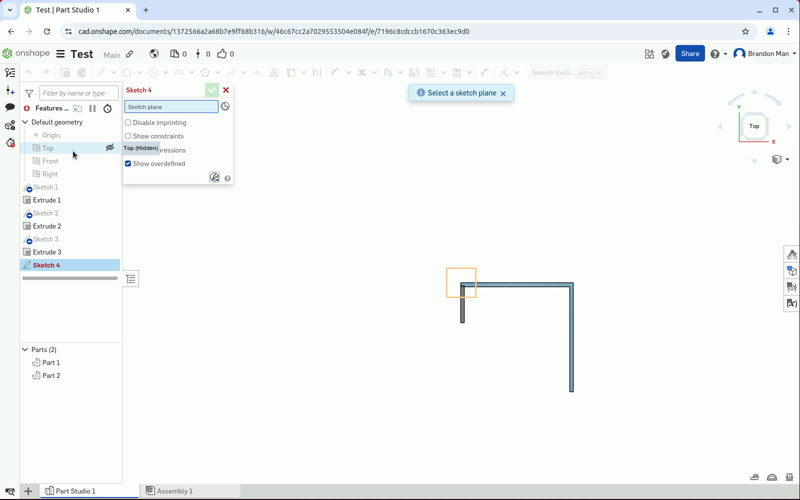
click(73, 150)
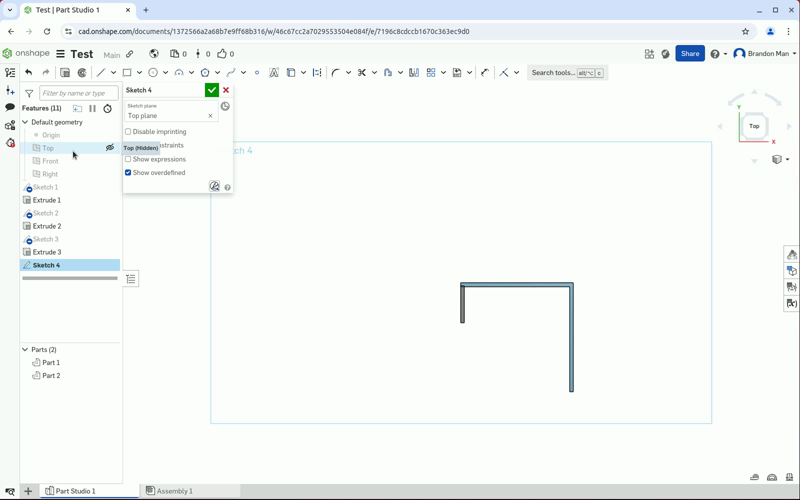
mouse_move(73, 352)
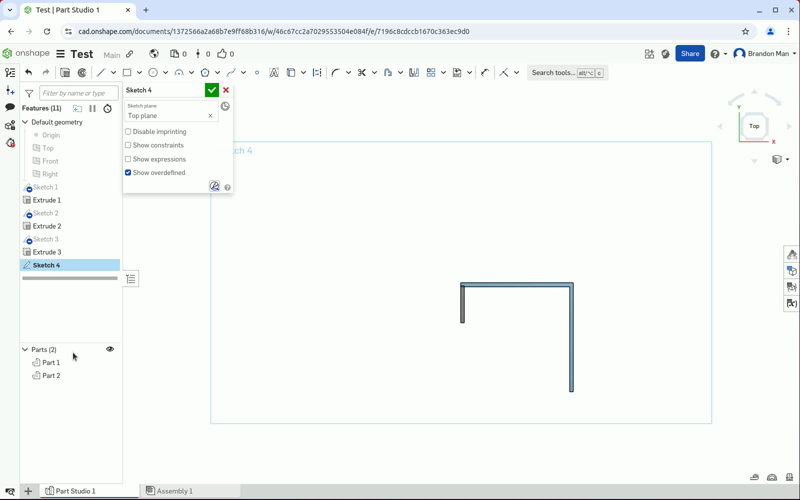
key(y)
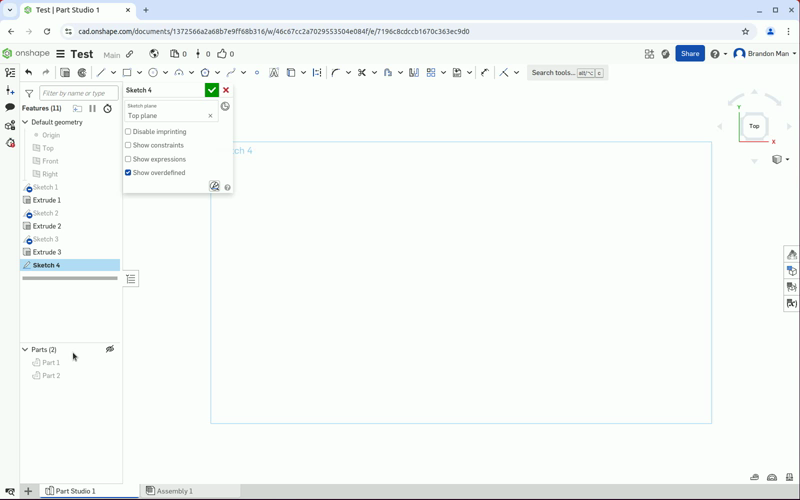
key(l)
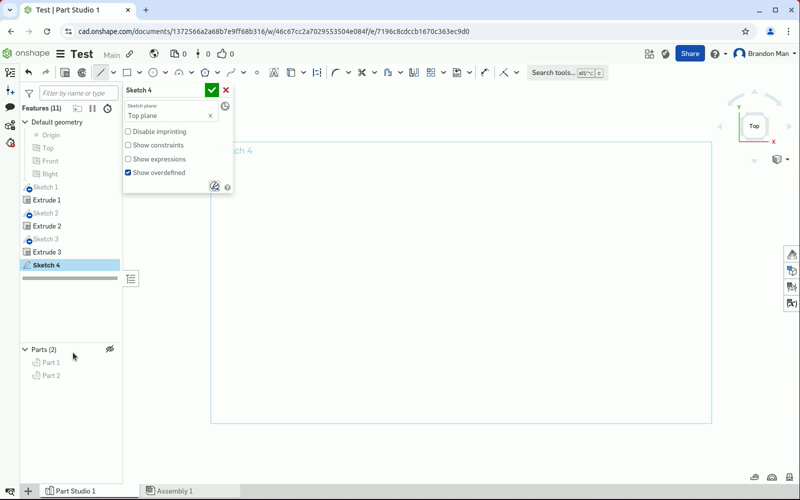
key_down(shift)
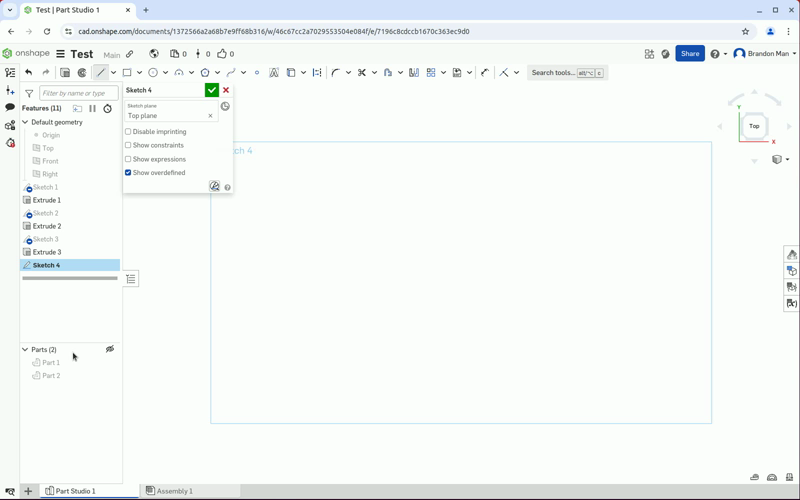
mouse_move(460, 326)
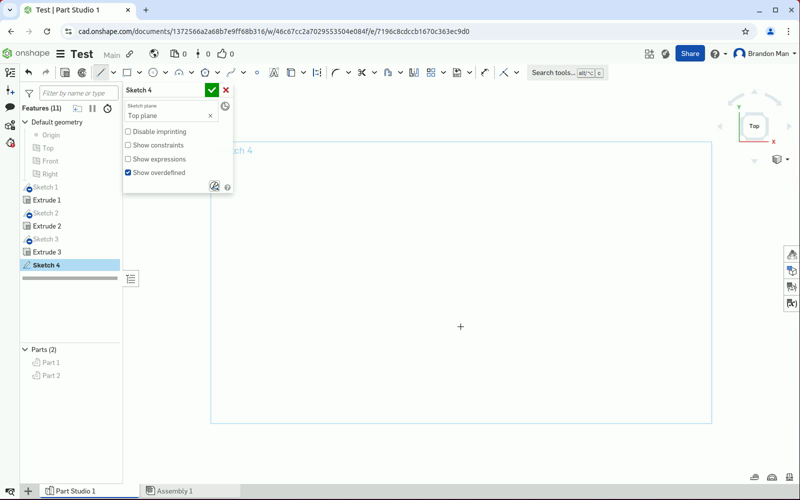
click(460, 326)
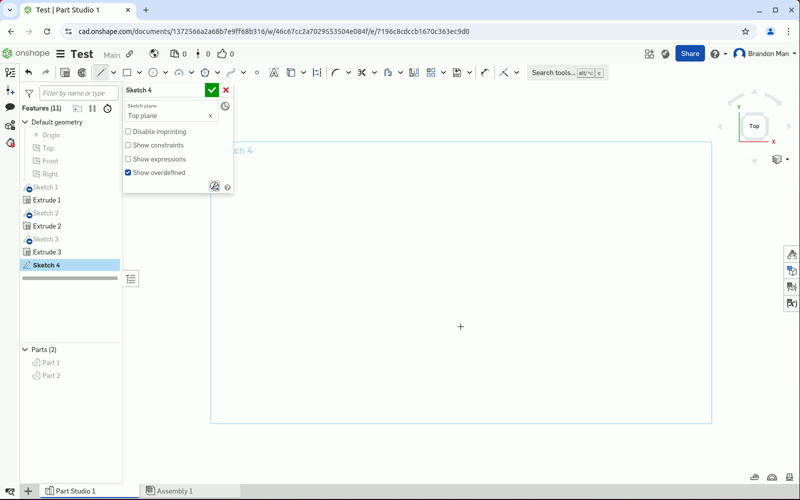
key_up(shift)
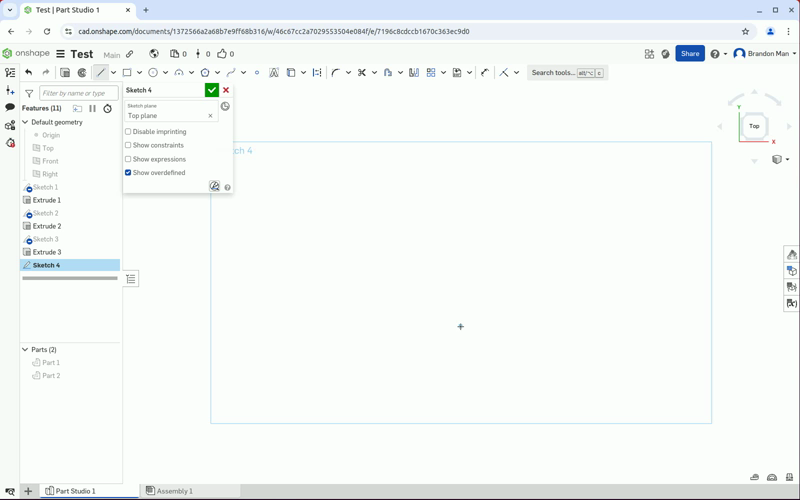
key_down(shift)
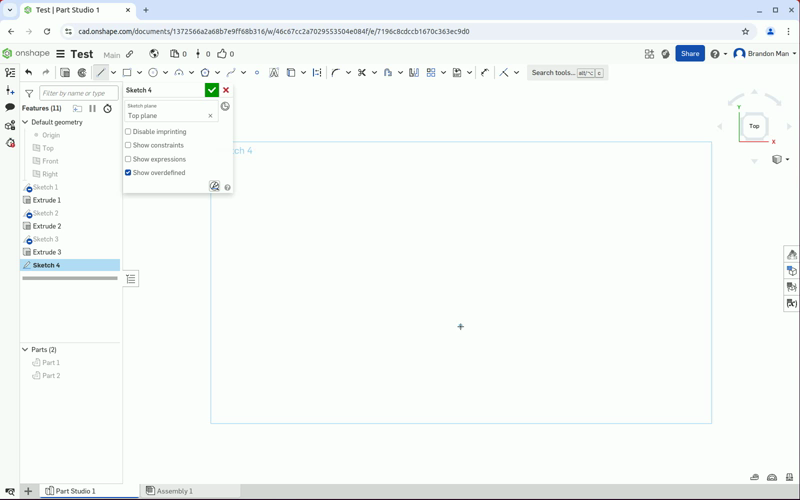
mouse_move(540, 326)
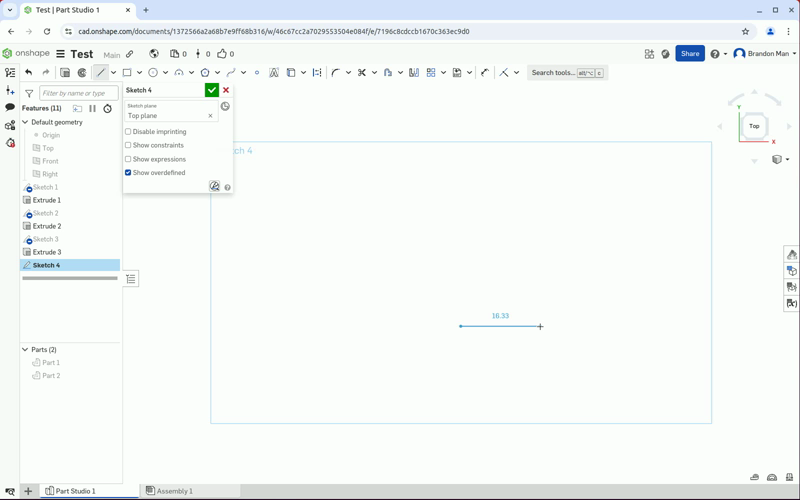
click(540, 326)
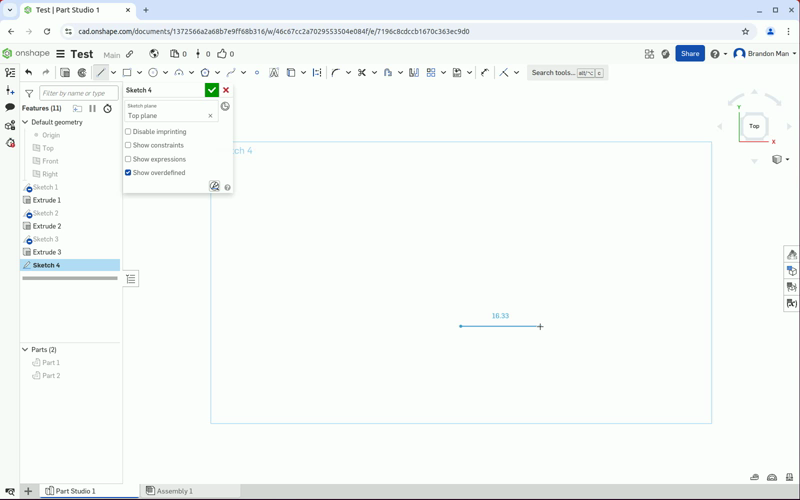
key_up(shift)
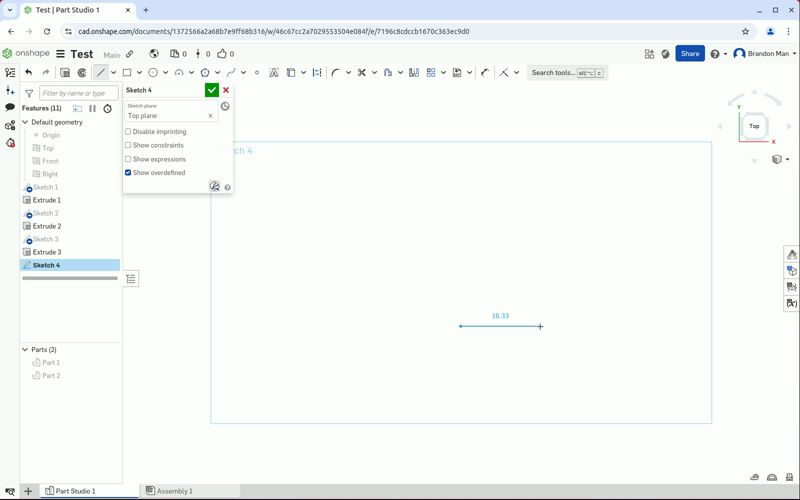
key_down(shift)
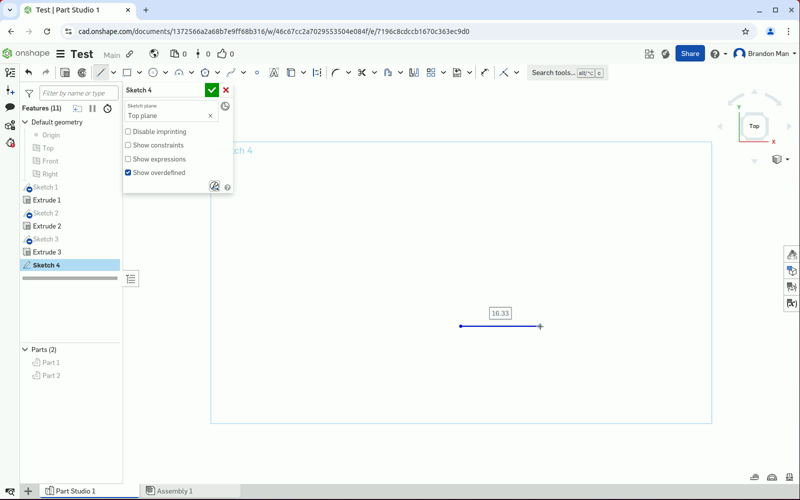
mouse_move(570, 326)
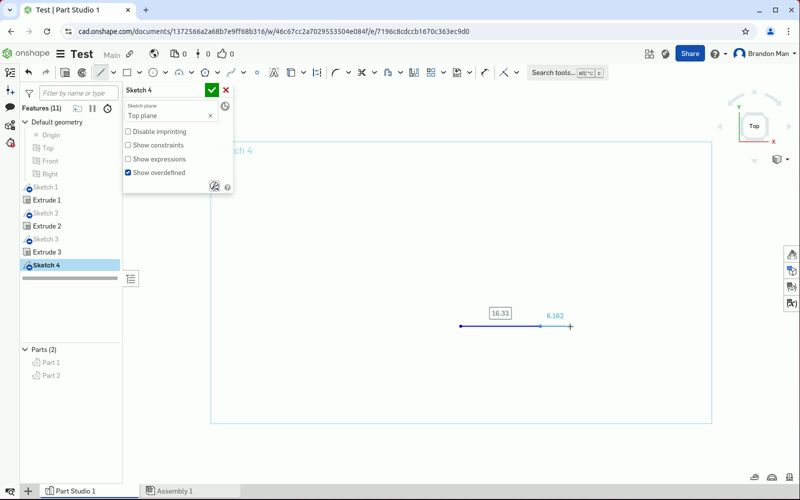
mouse_move(543, 326)
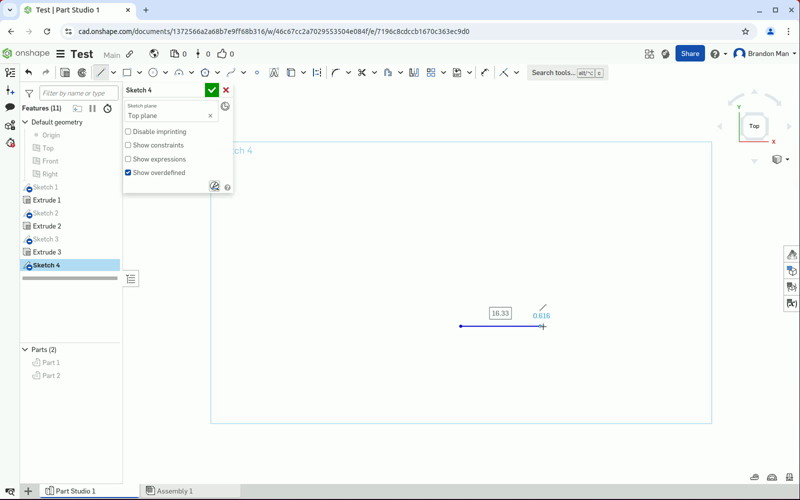
scroll(6)
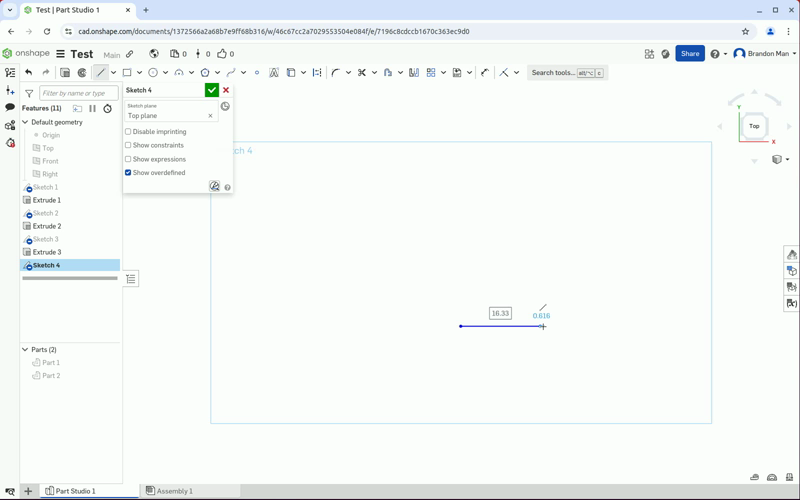
scroll(6)
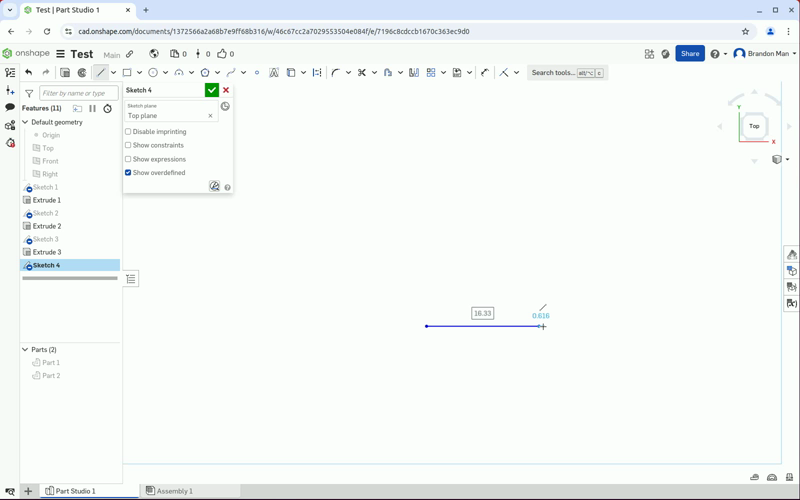
scroll(6)
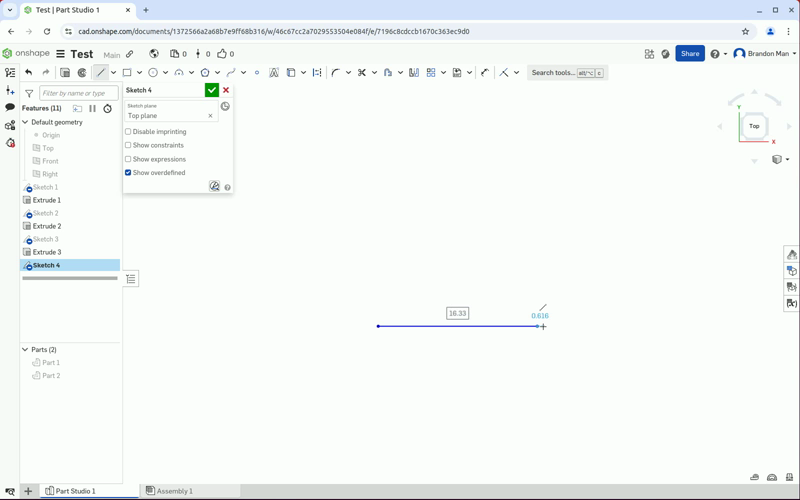
scroll(6)
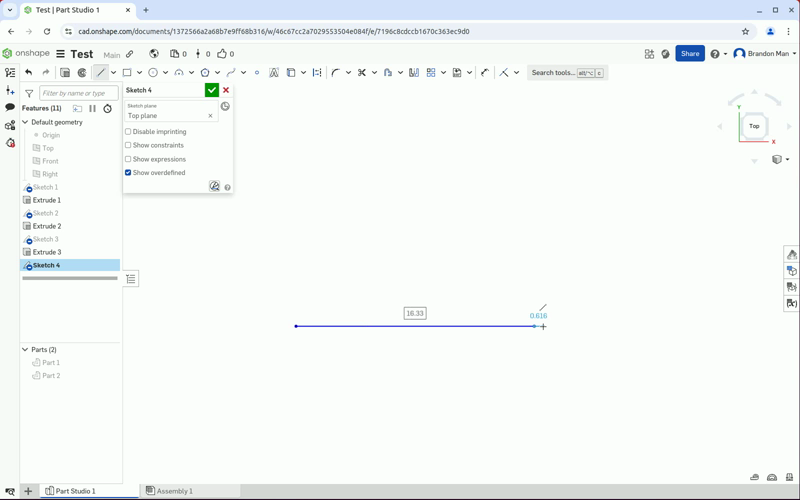
scroll(6)
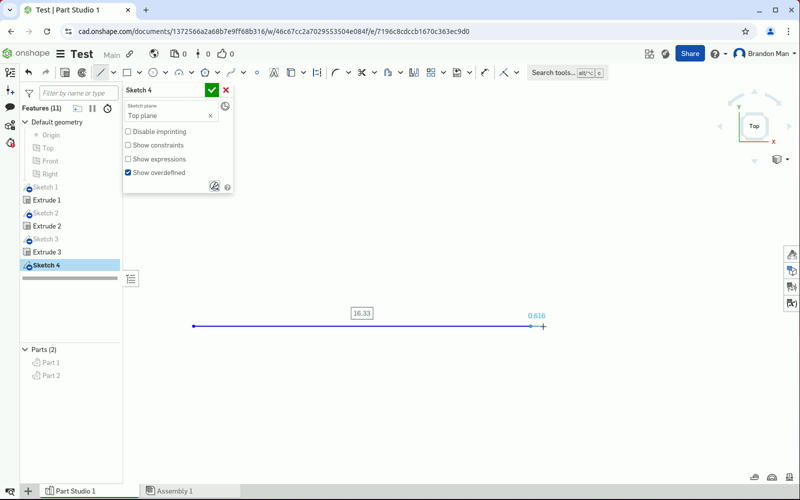
scroll(6)
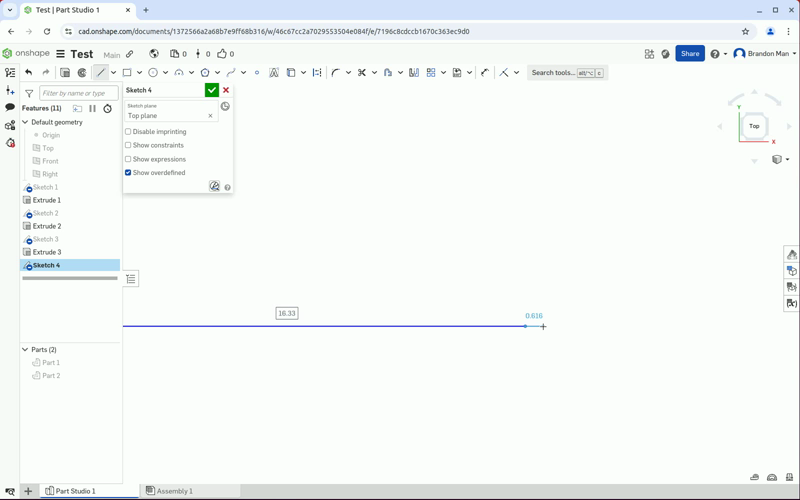
scroll(6)
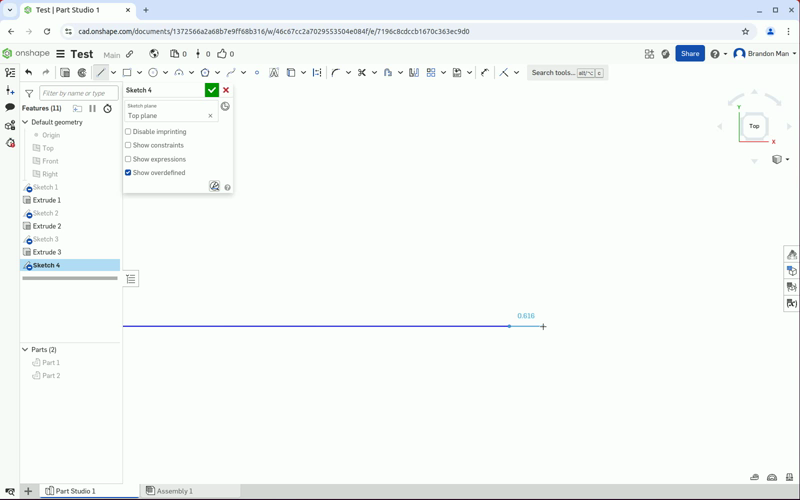
click(543, 326)
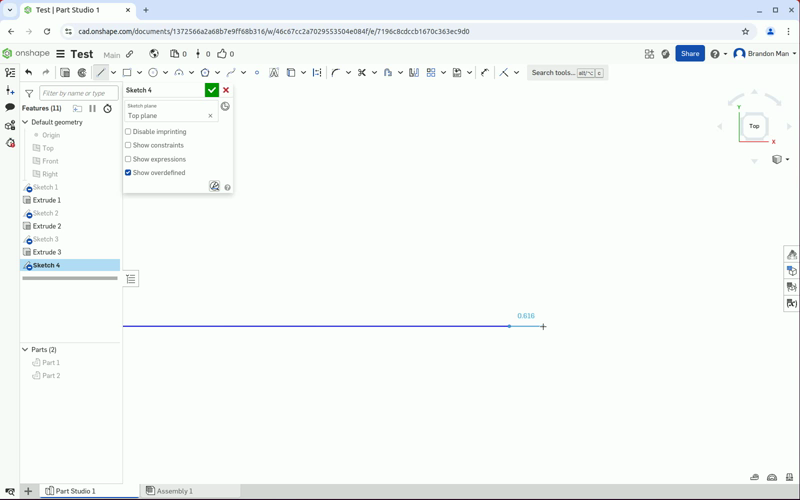
scroll(-6)
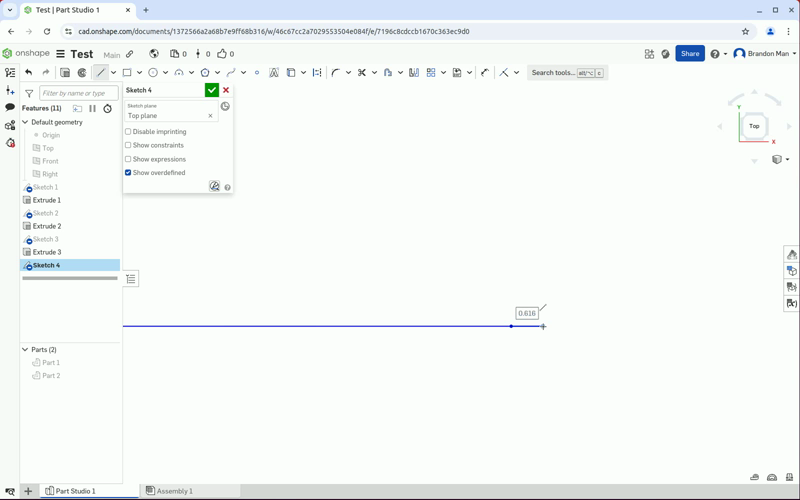
scroll(-6)
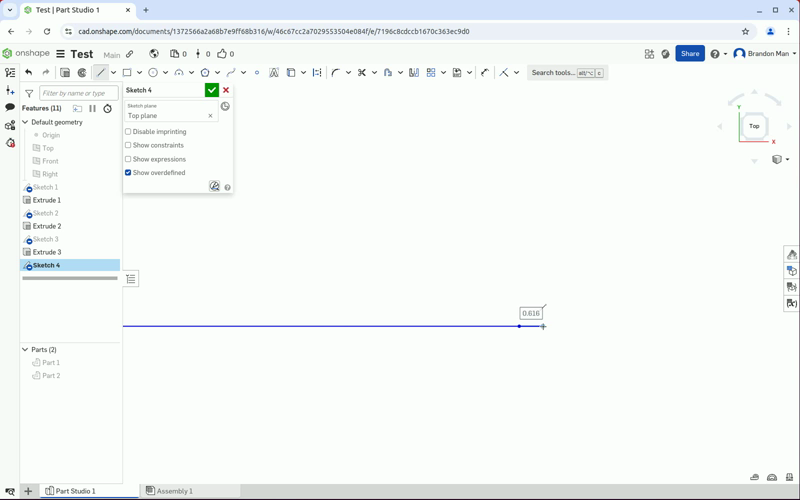
scroll(-6)
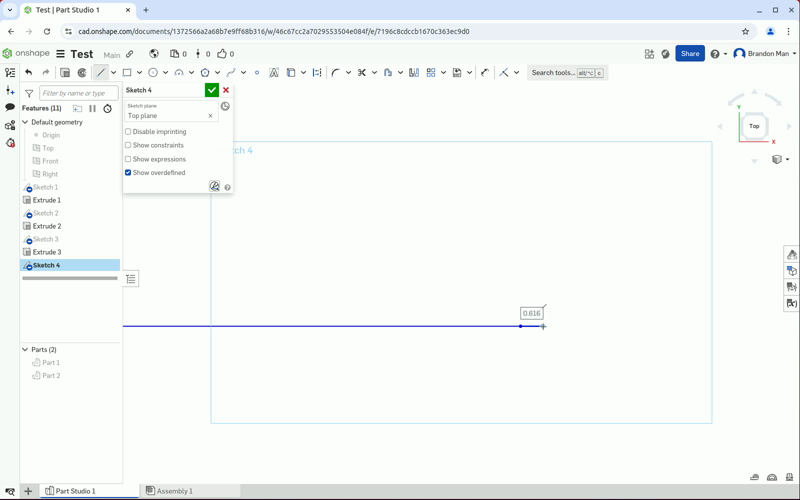
scroll(-6)
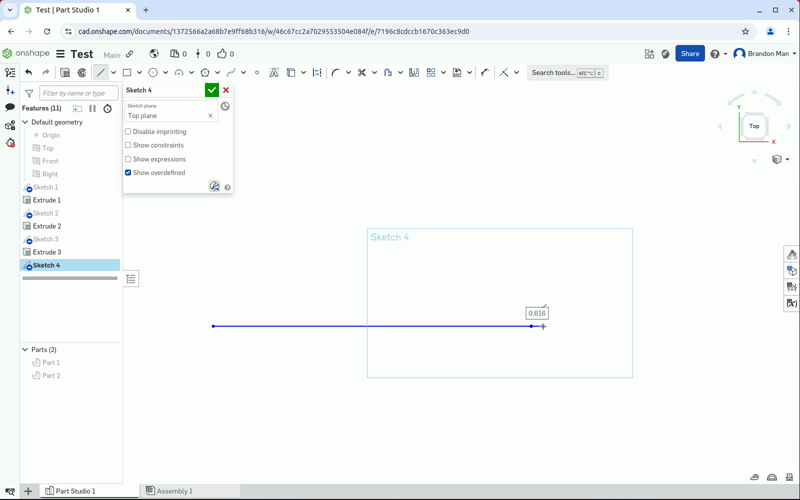
scroll(-6)
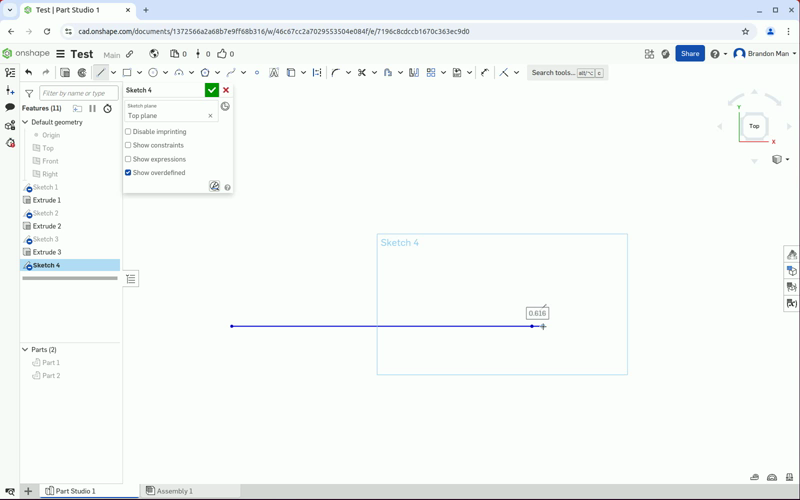
scroll(-6)
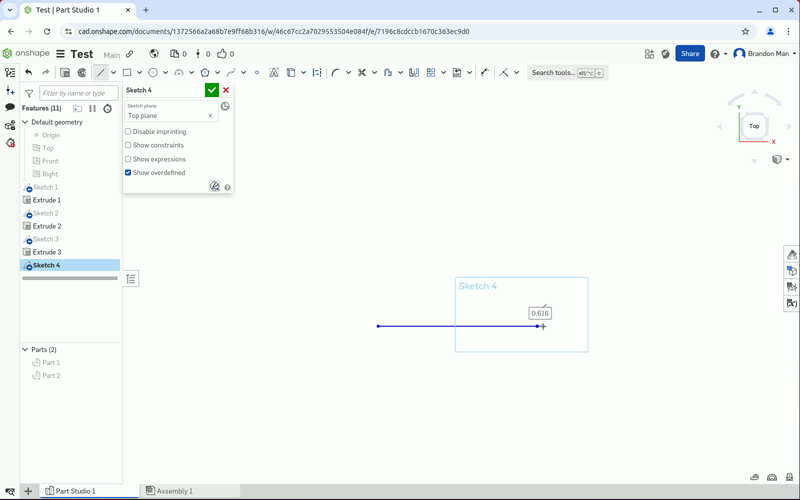
scroll(-6)
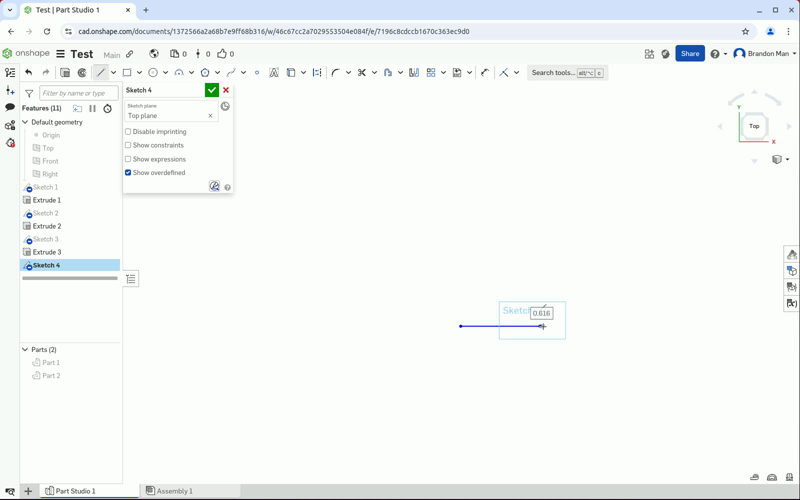
key_up(shift)
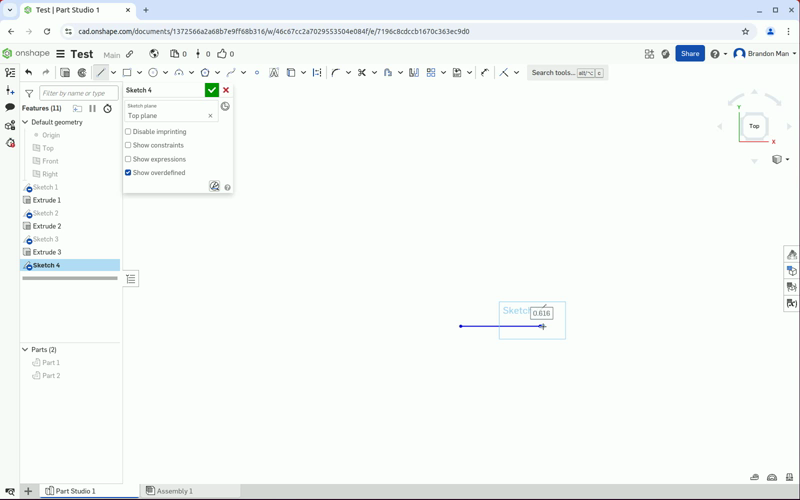
key_down(shift)
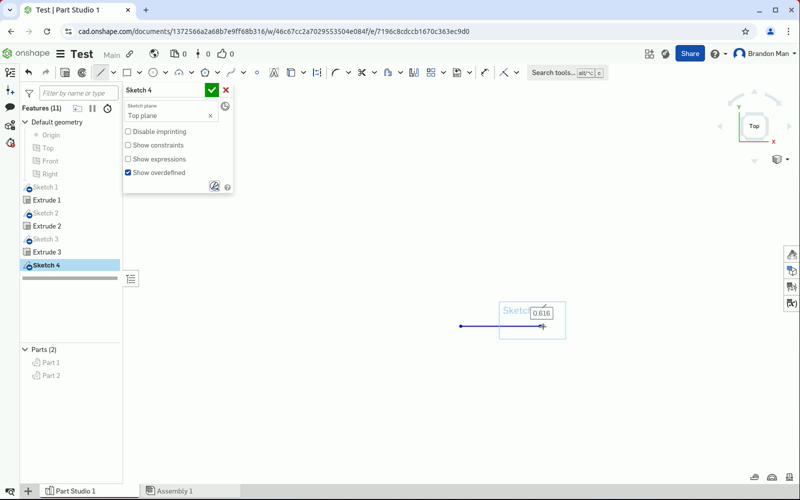
mouse_move(573, 326)
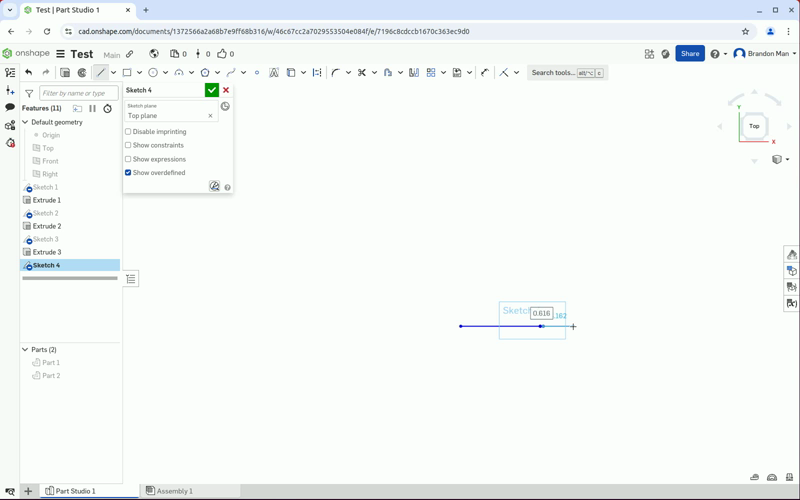
mouse_move(569, 326)
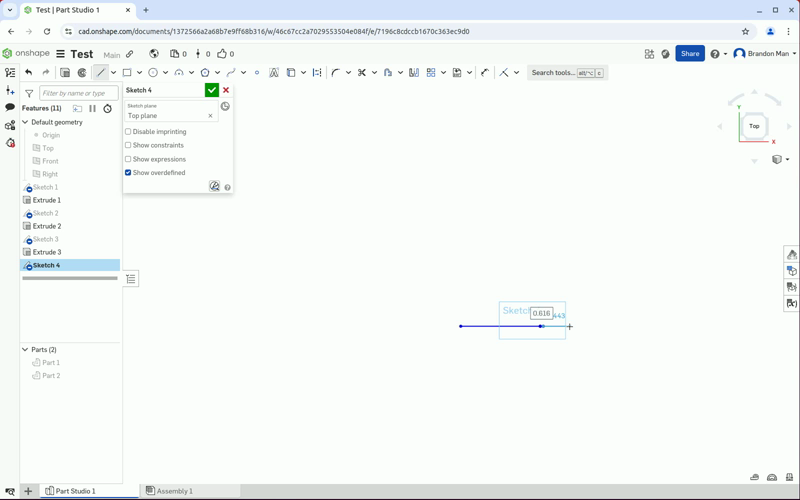
click(569, 326)
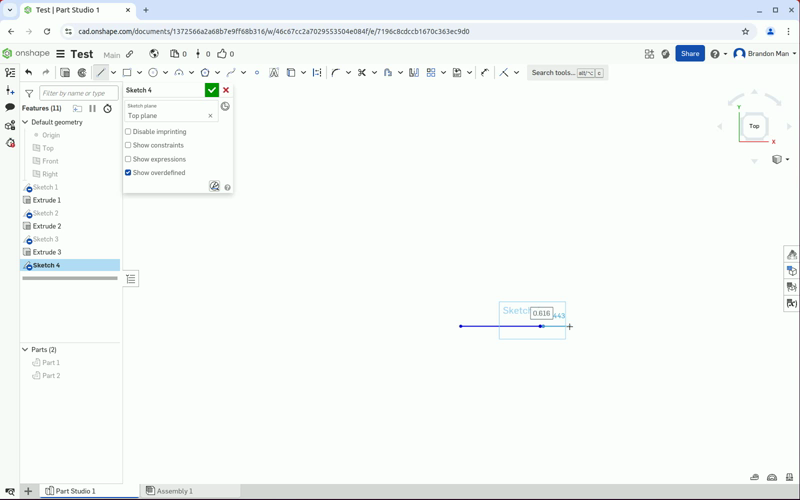
key_up(shift)
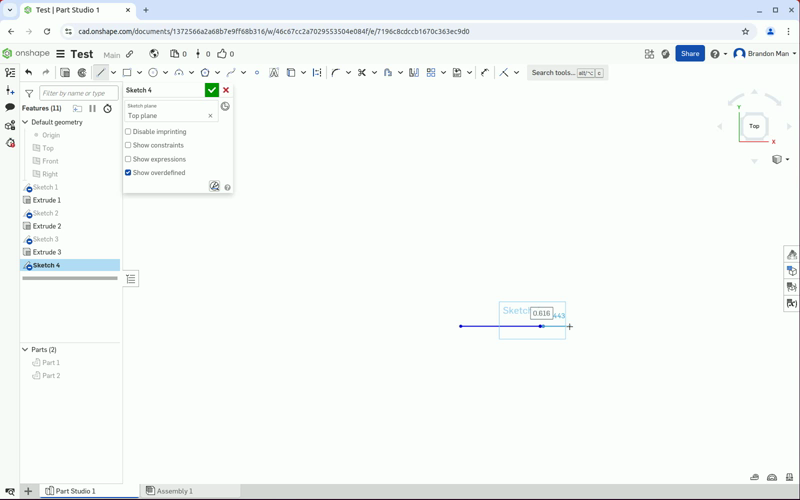
key_down(shift)
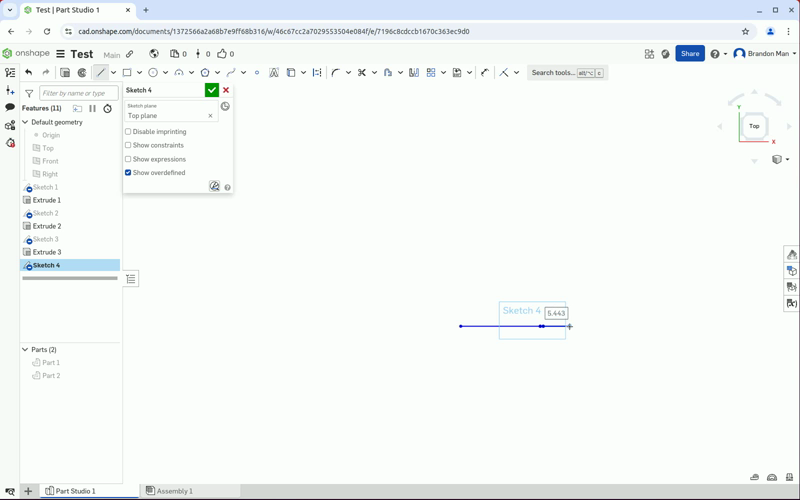
mouse_move(589, 326)
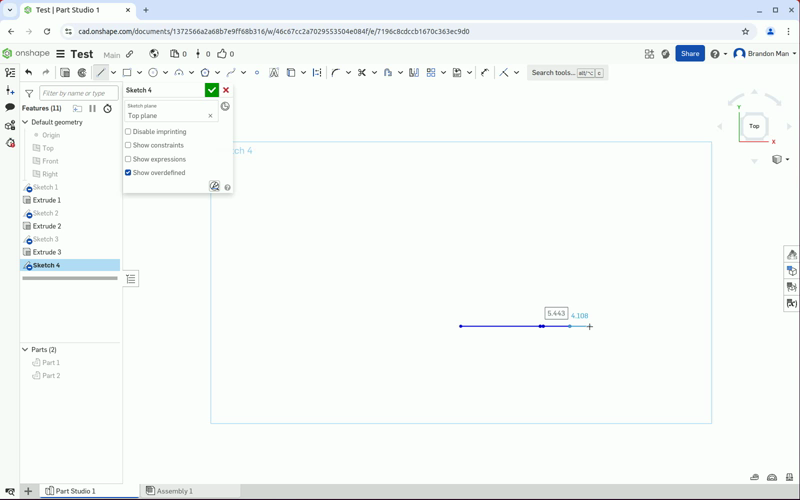
mouse_move(569, 322)
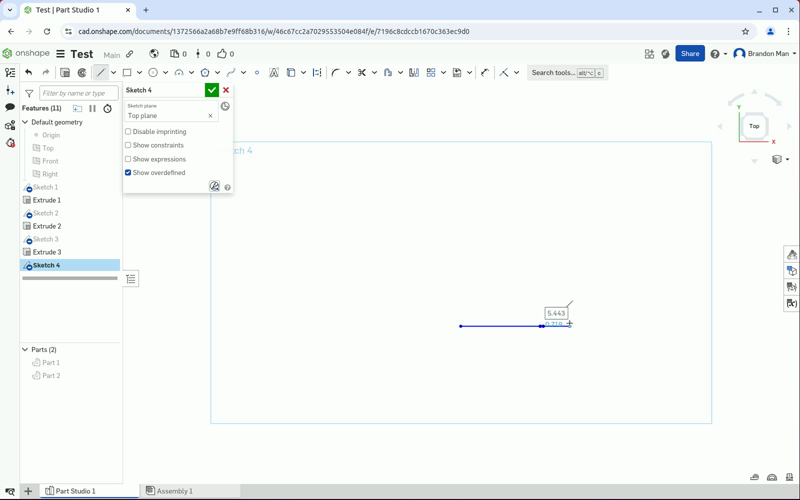
scroll(6)
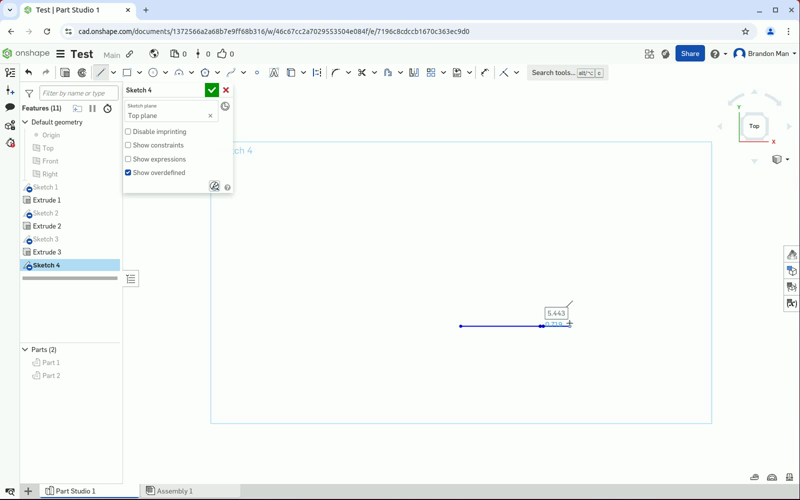
scroll(6)
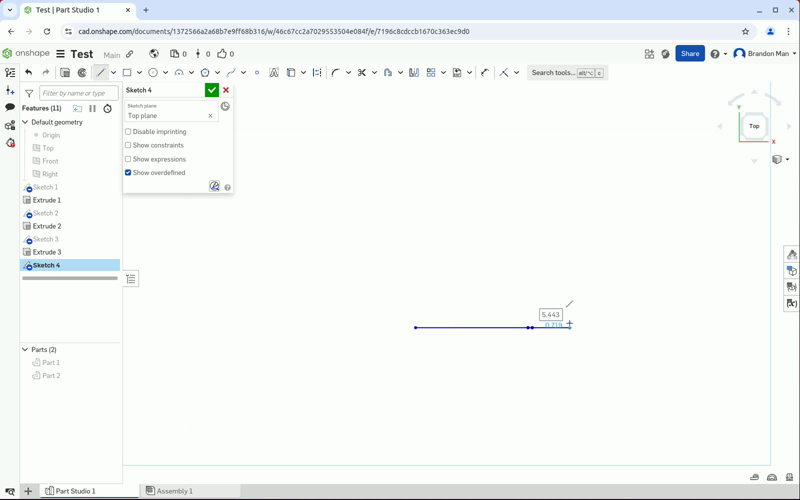
scroll(6)
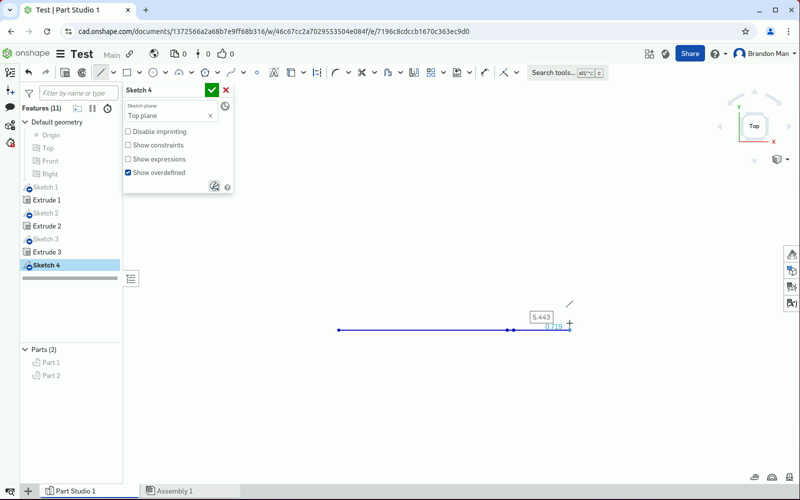
scroll(6)
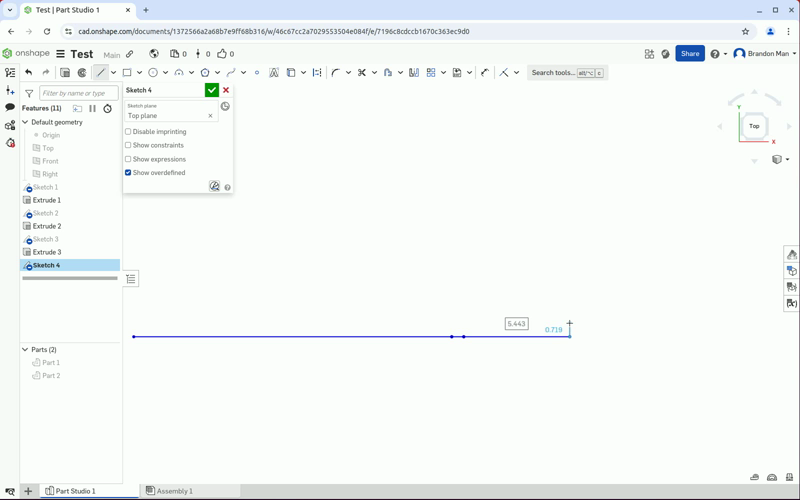
scroll(6)
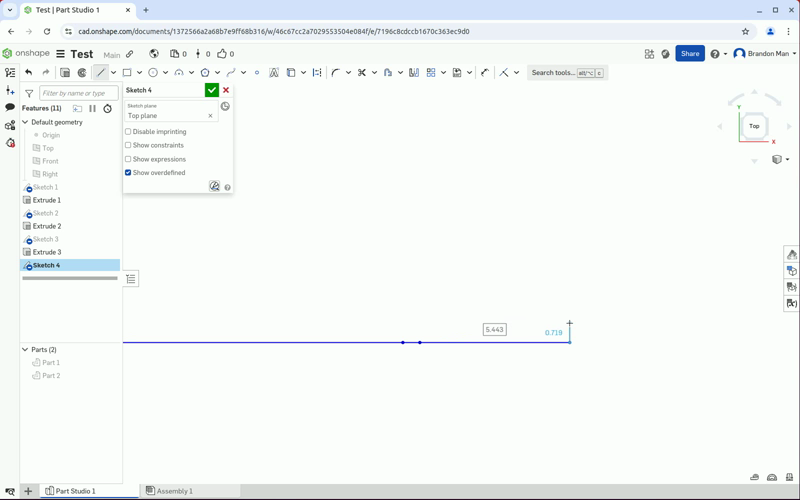
scroll(6)
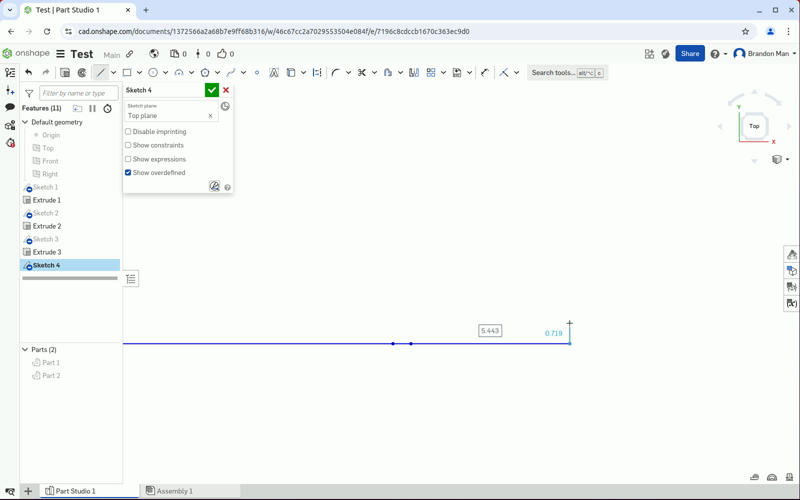
scroll(6)
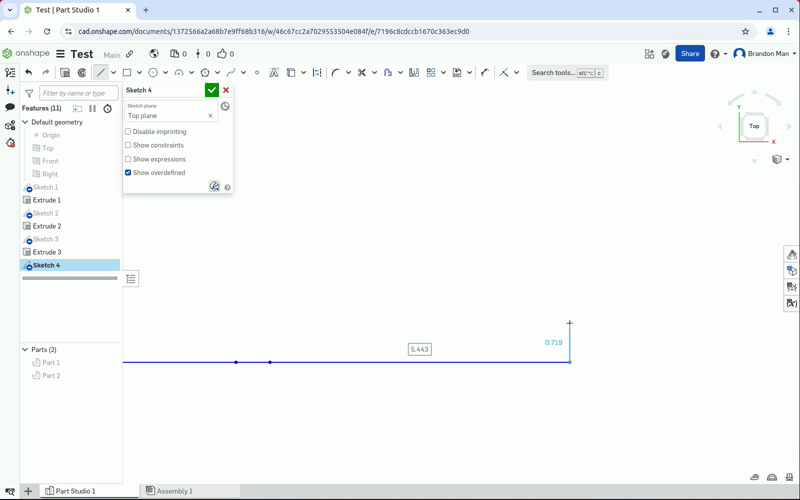
click(569, 322)
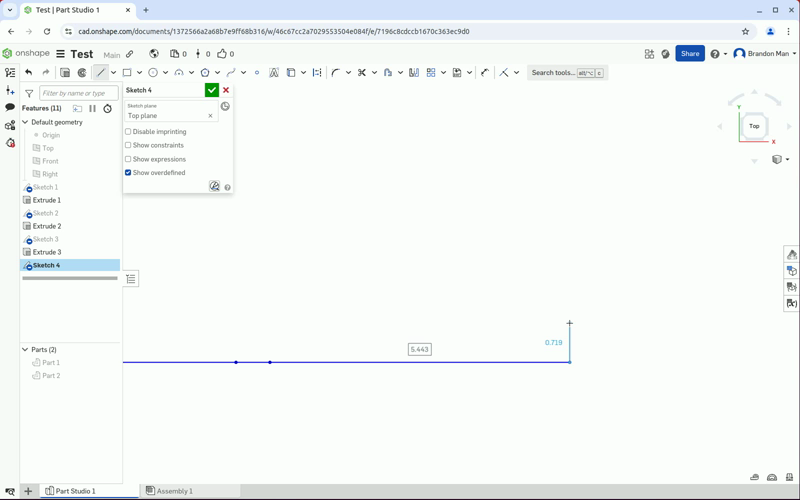
scroll(-6)
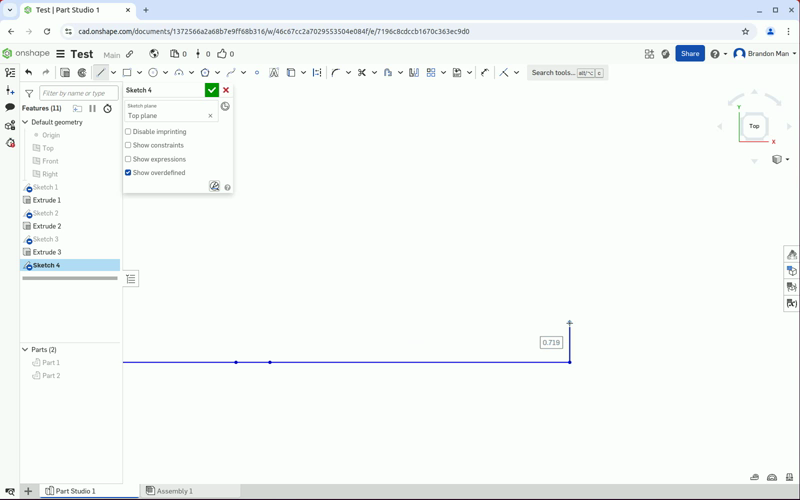
scroll(-6)
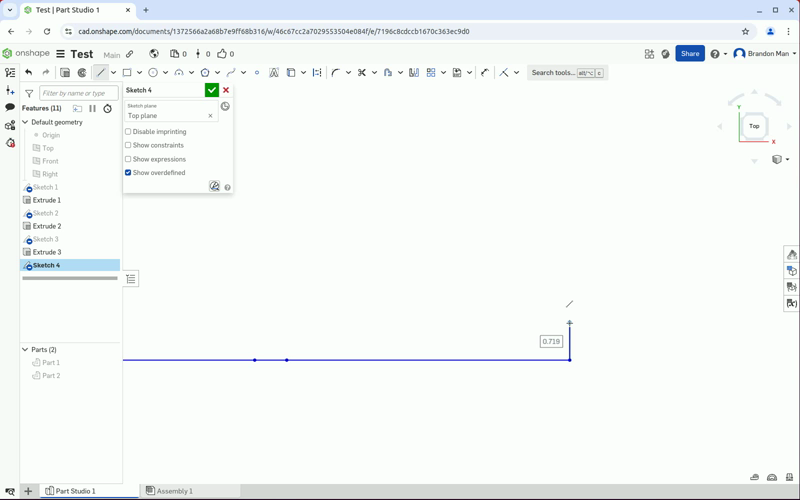
scroll(-6)
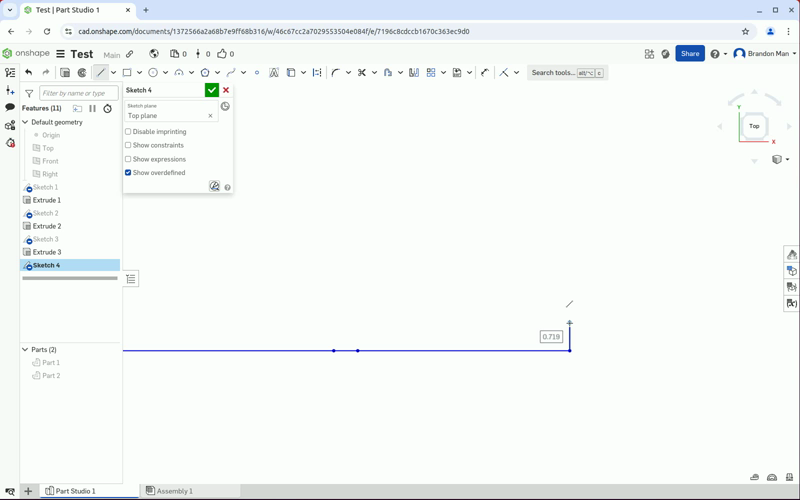
scroll(-6)
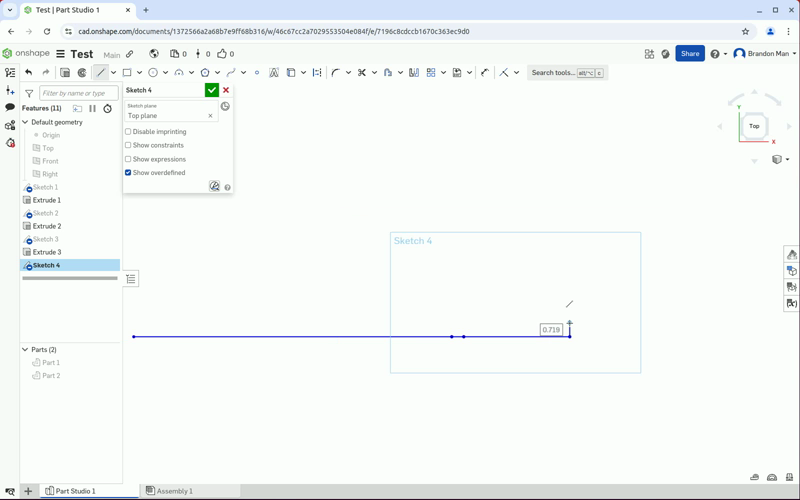
scroll(-6)
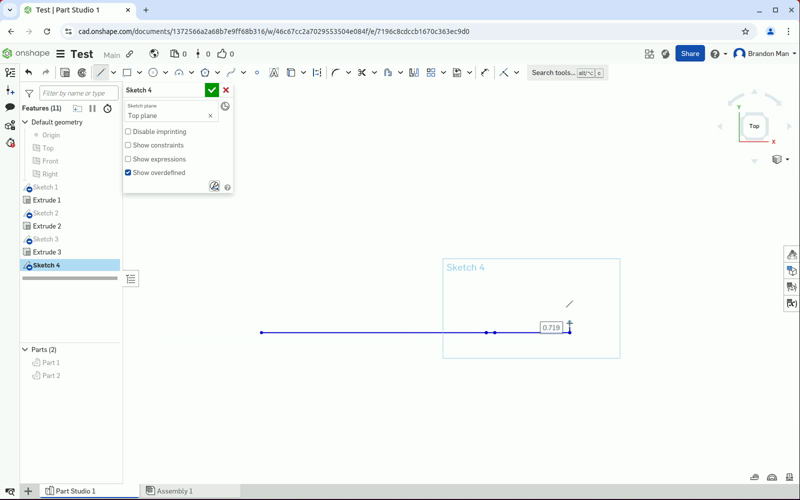
scroll(-6)
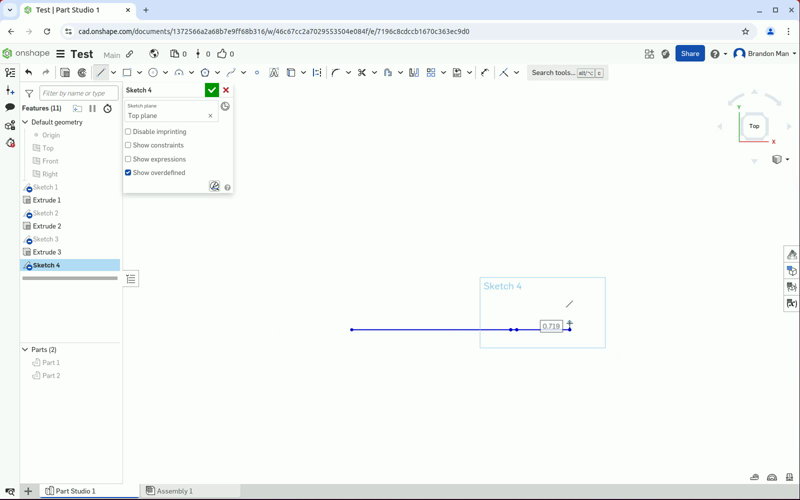
scroll(-6)
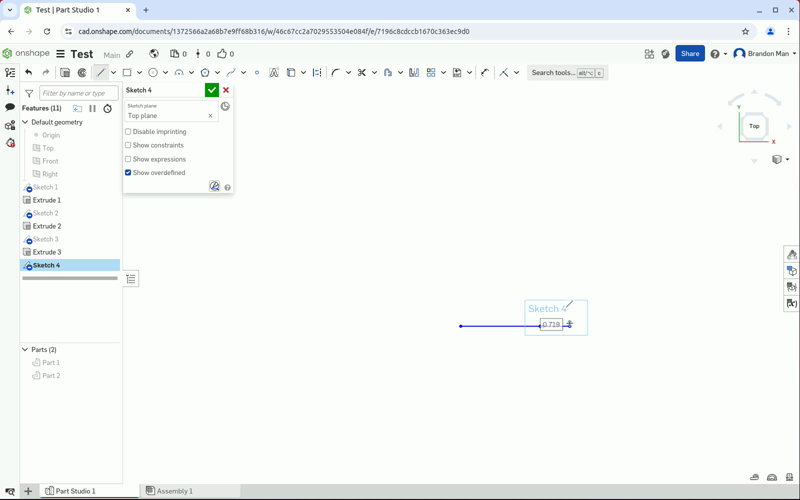
key_up(shift)
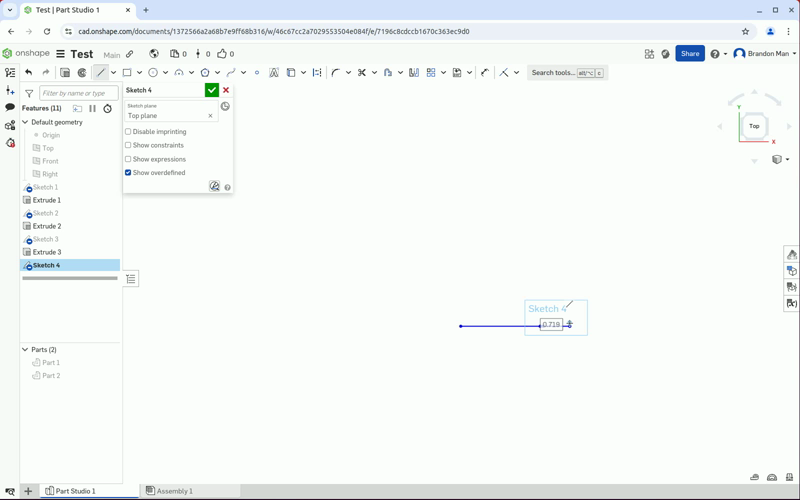
key_down(shift)
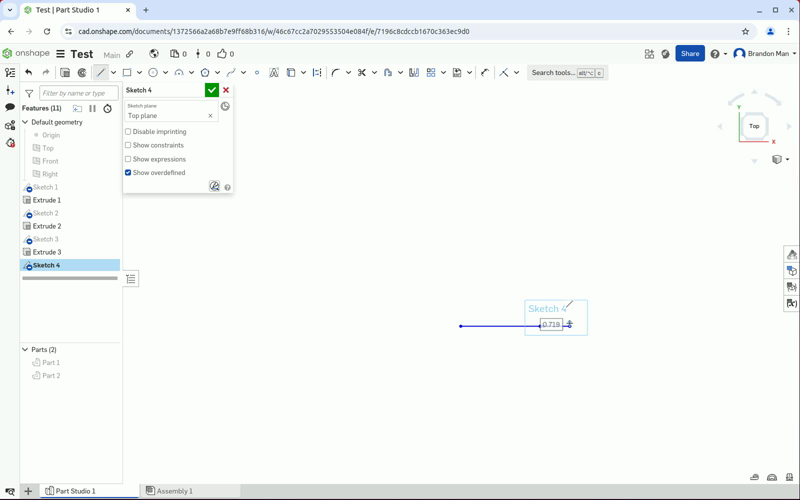
mouse_move(464, 322)
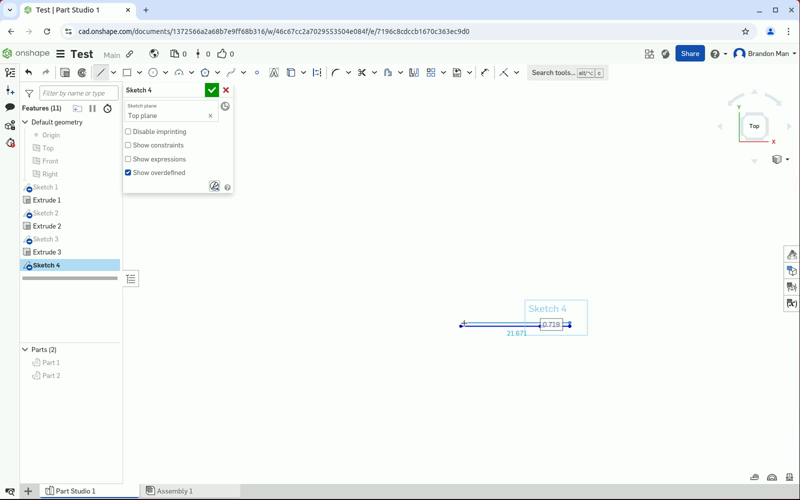
click(464, 322)
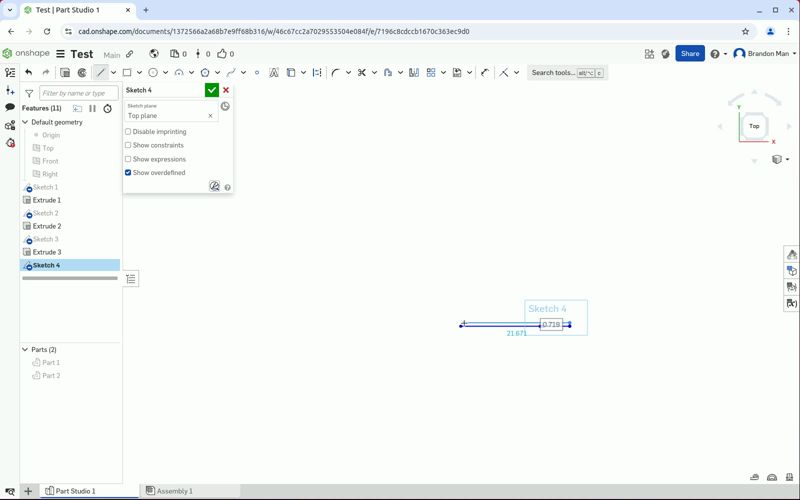
key_up(shift)
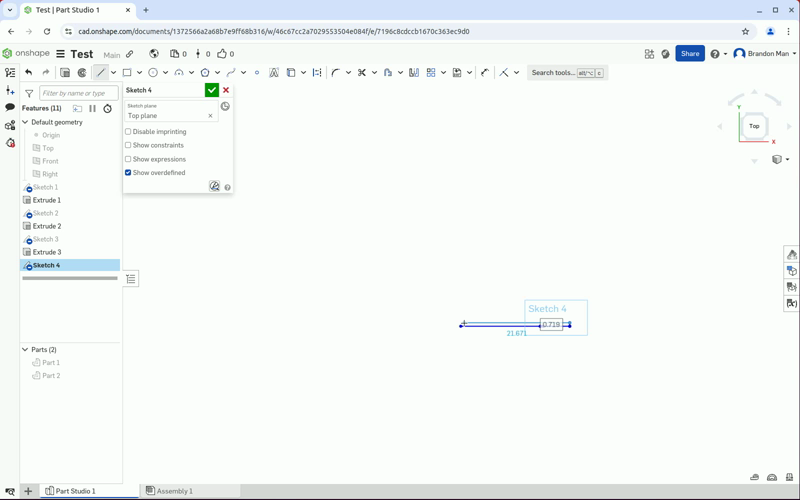
key_down(shift)
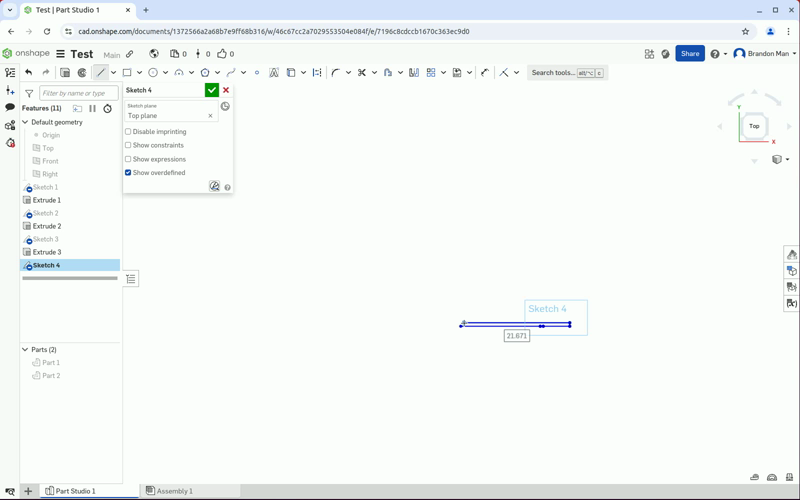
mouse_move(494, 322)
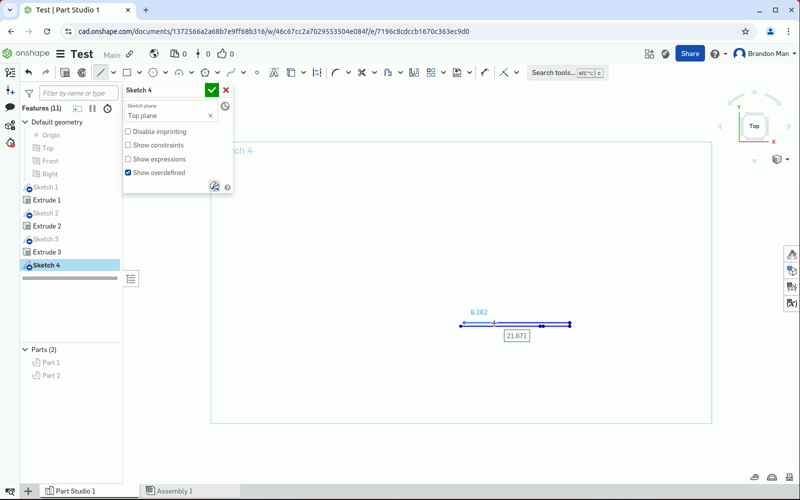
mouse_move(460, 322)
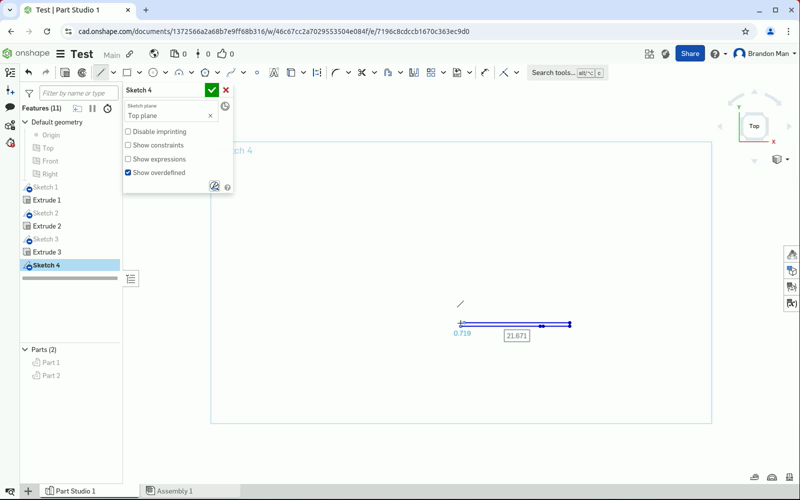
scroll(6)
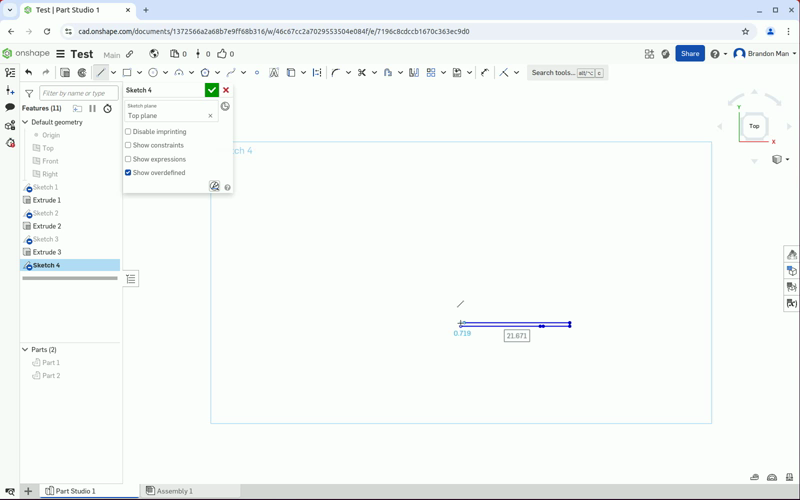
scroll(6)
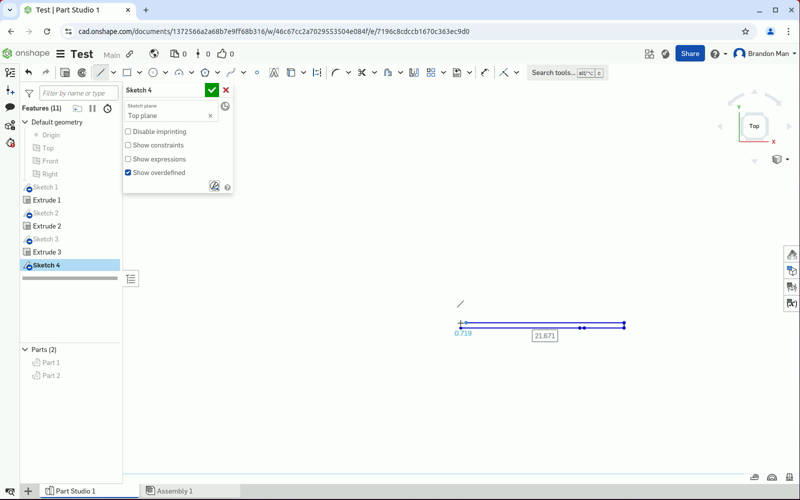
scroll(6)
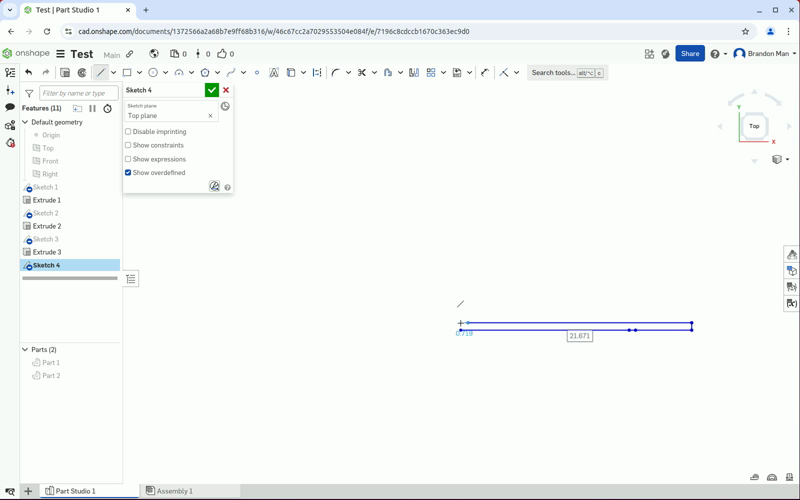
scroll(6)
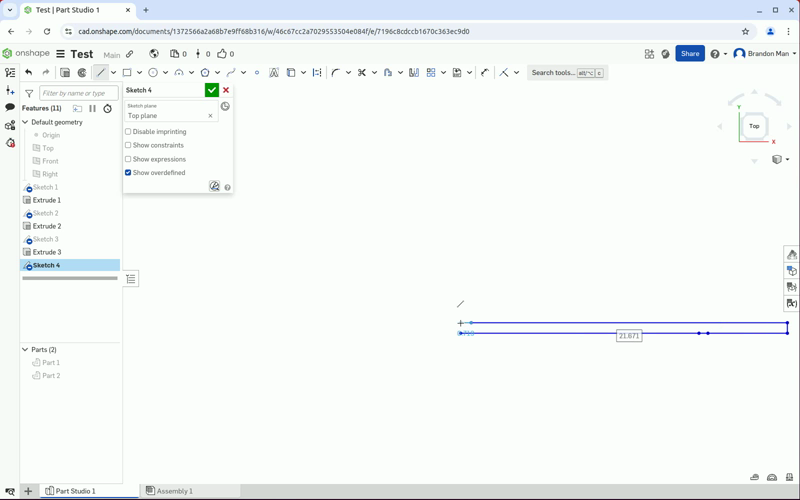
scroll(6)
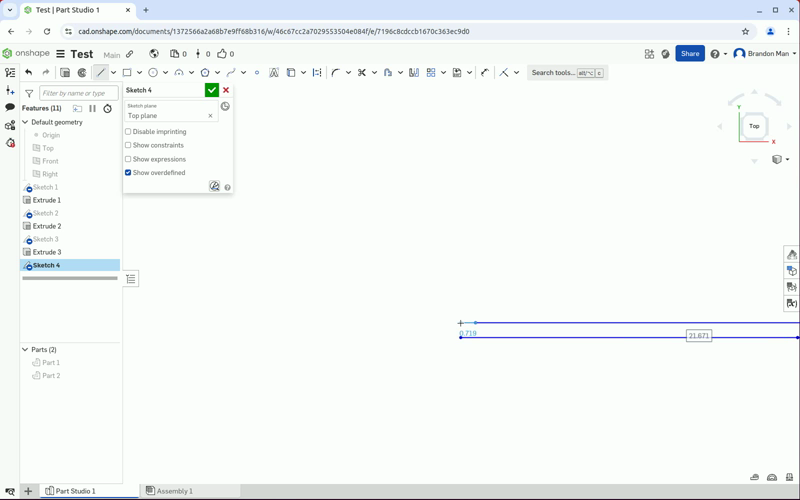
scroll(6)
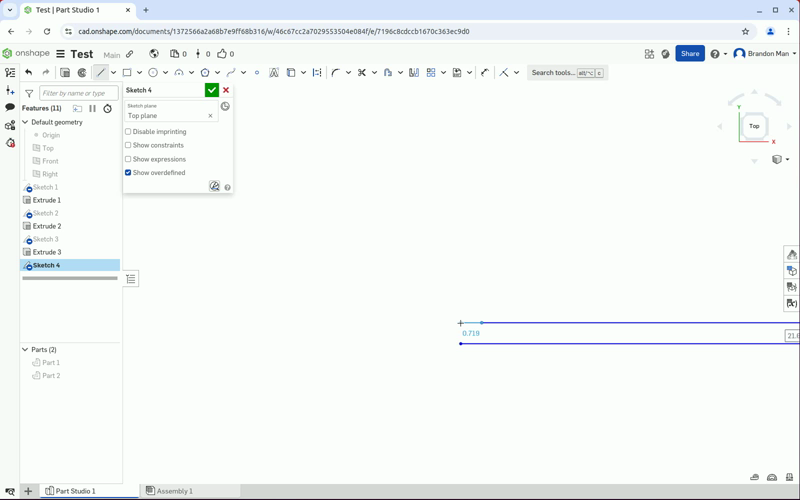
scroll(6)
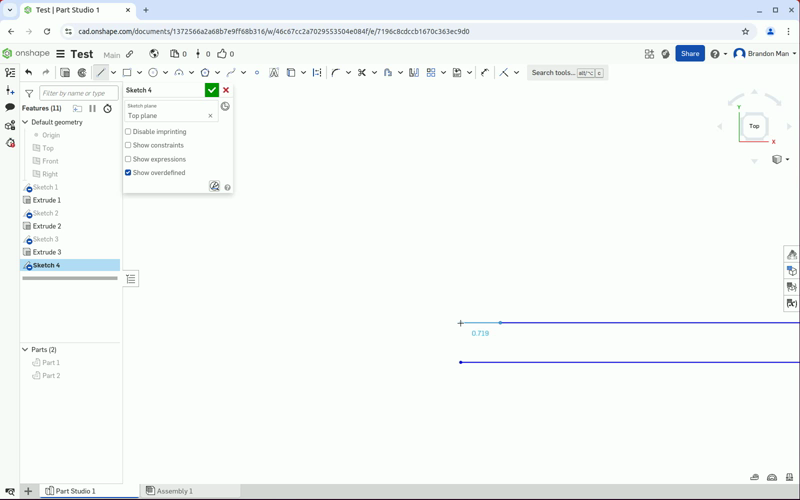
click(460, 322)
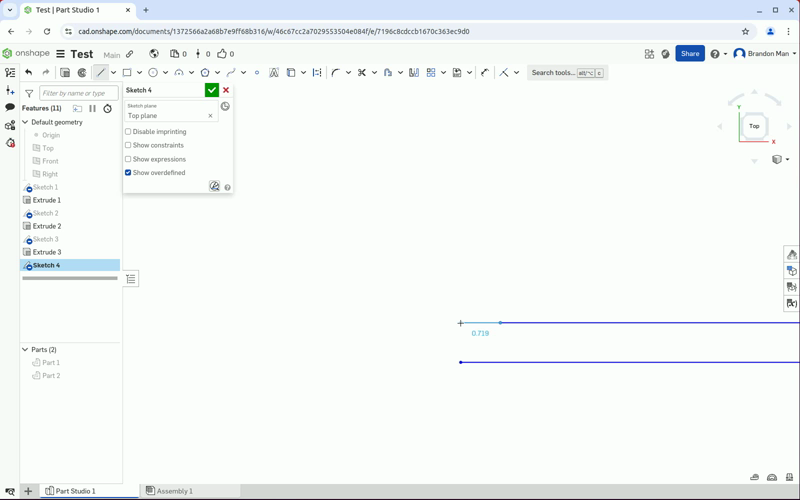
scroll(-6)
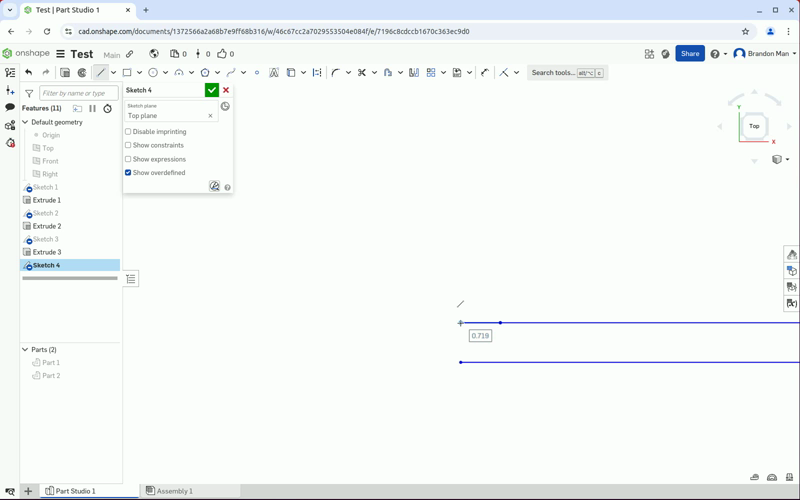
scroll(-6)
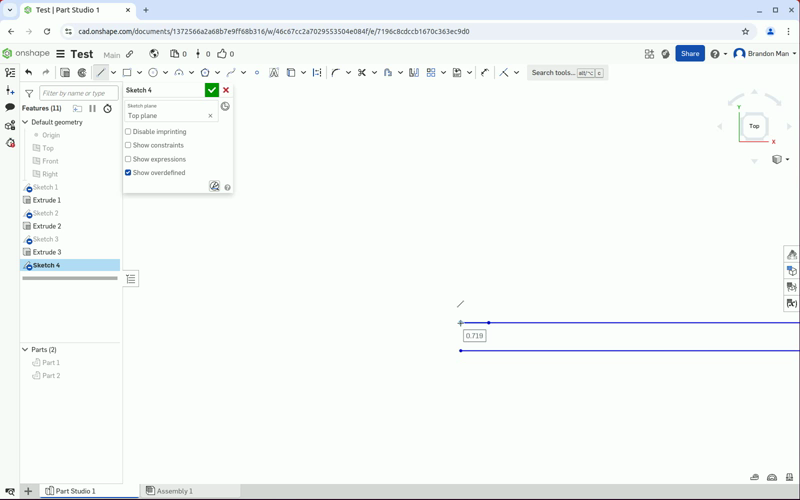
scroll(-6)
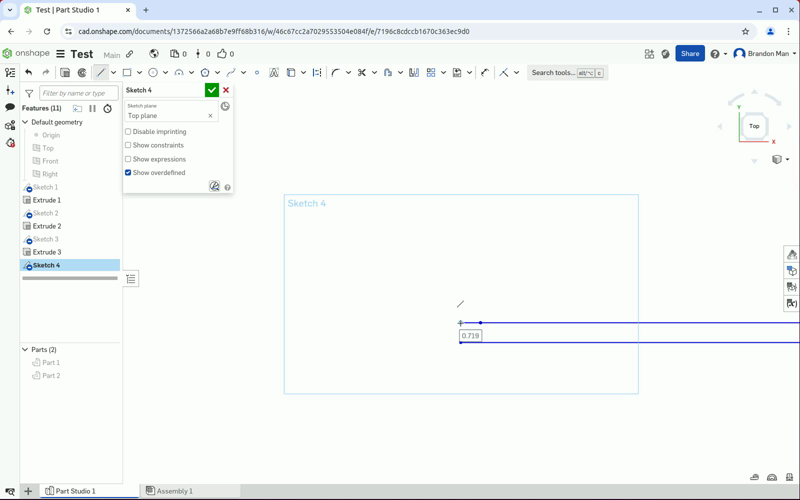
scroll(-6)
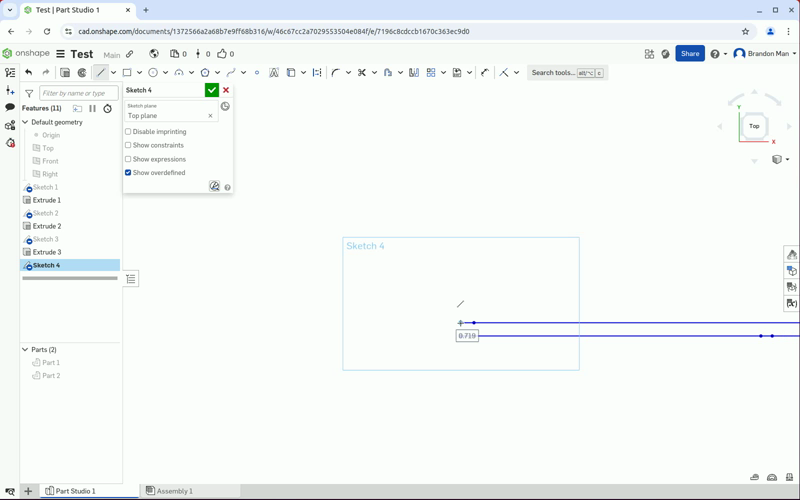
scroll(-6)
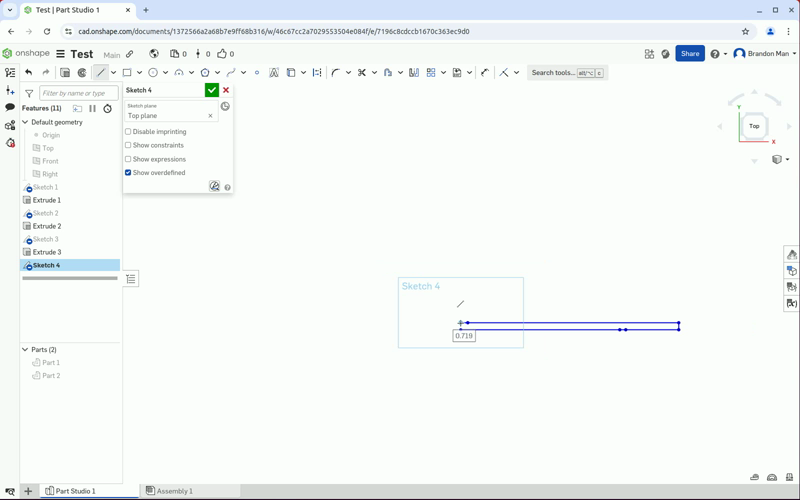
scroll(-6)
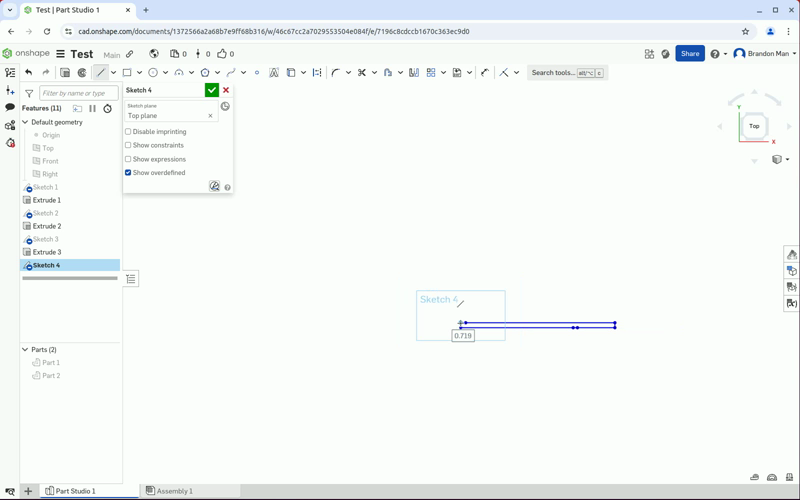
scroll(-6)
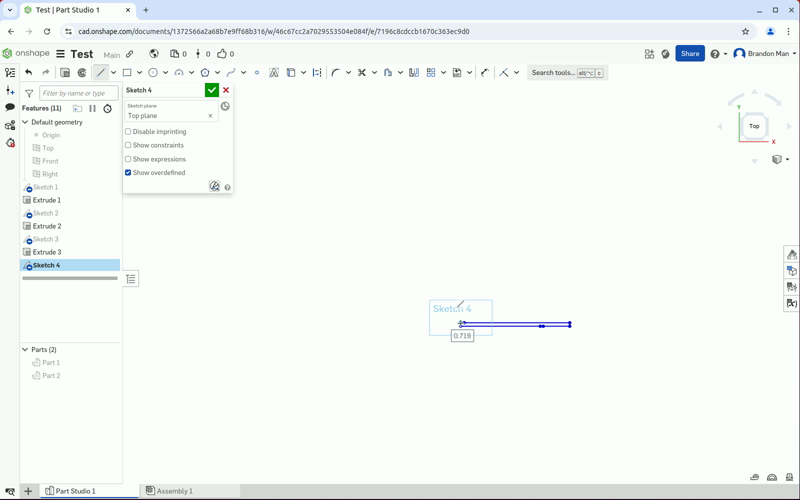
key_up(shift)
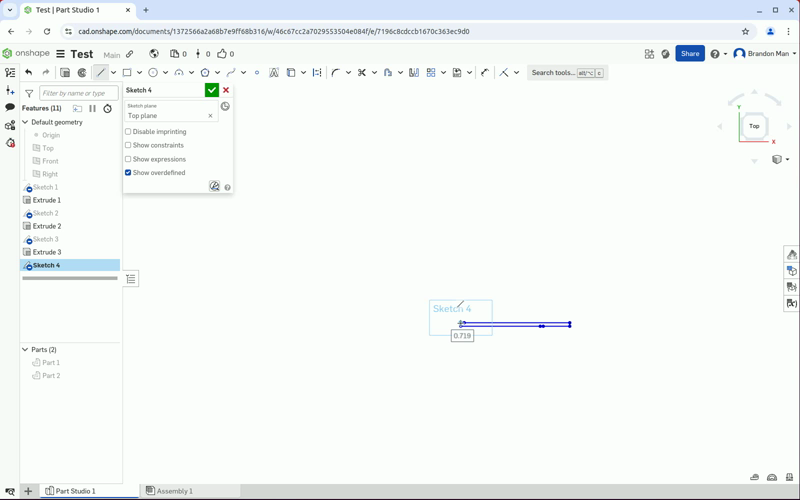
mouse_move(490, 322)
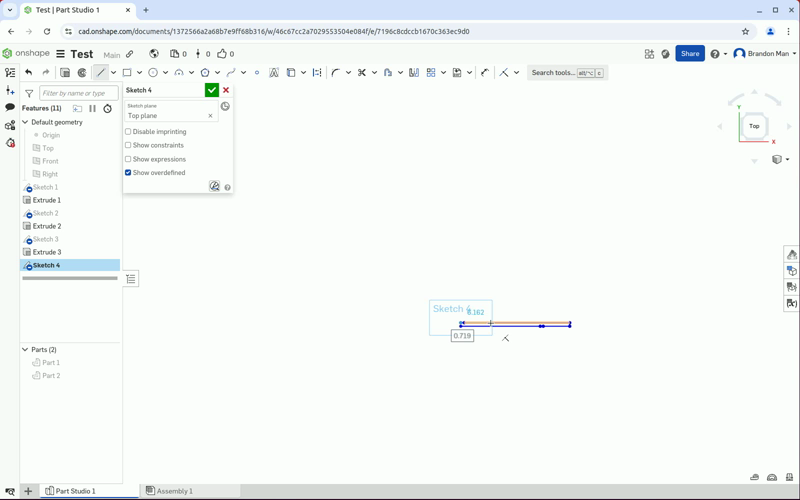
key_down(shift)
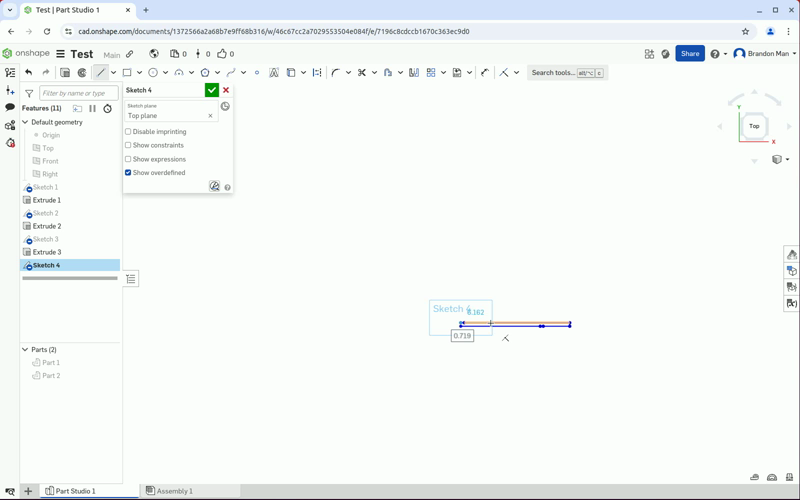
mouse_move(460, 326)
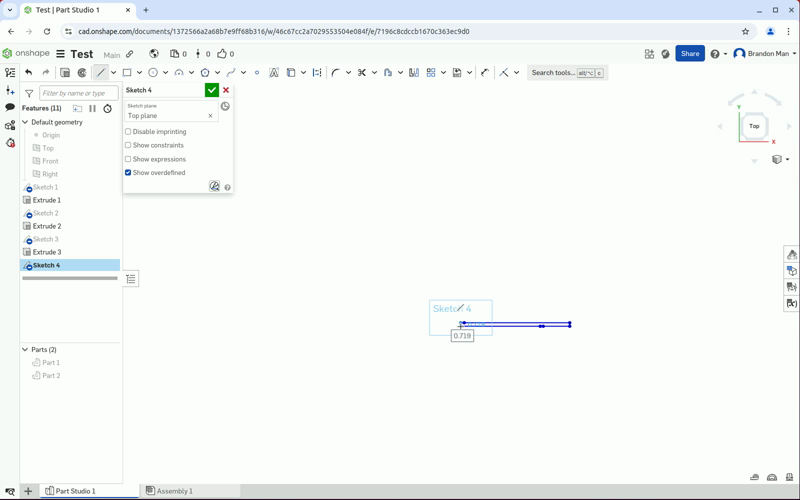
scroll(6)
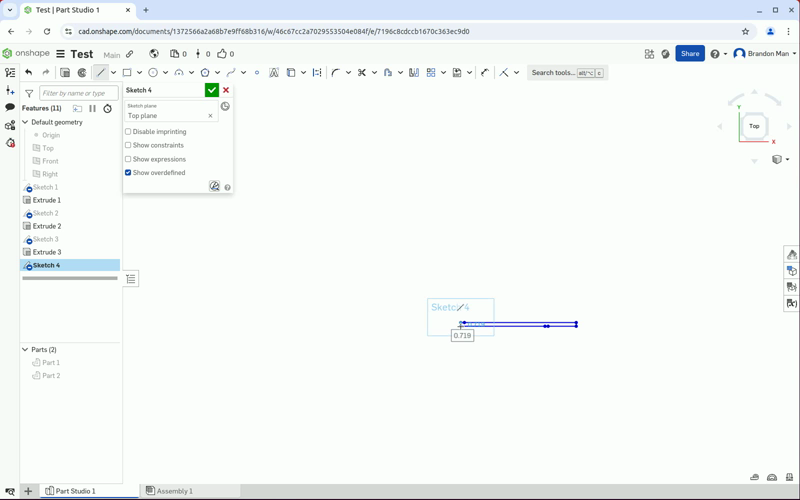
scroll(6)
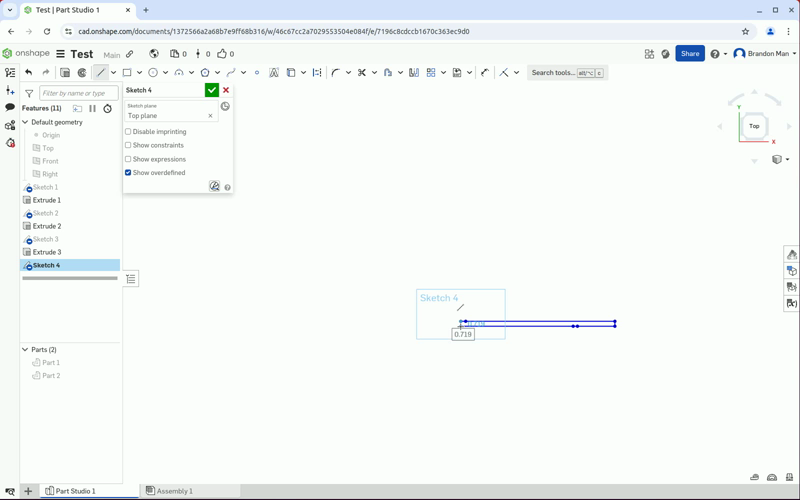
scroll(6)
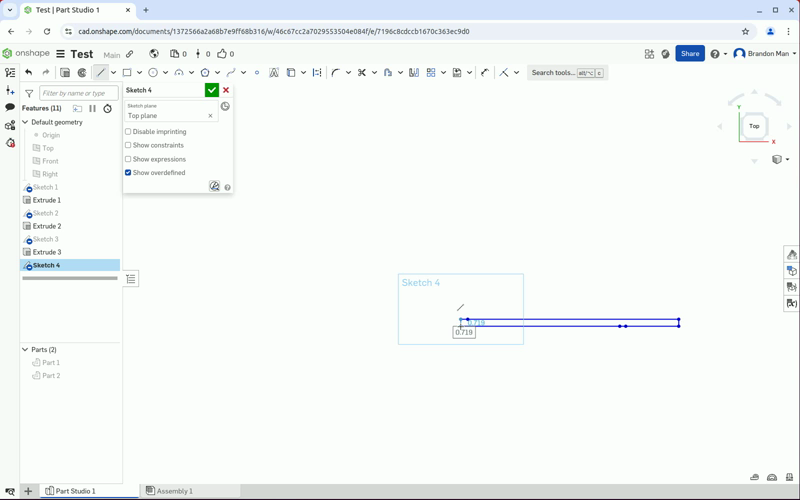
scroll(6)
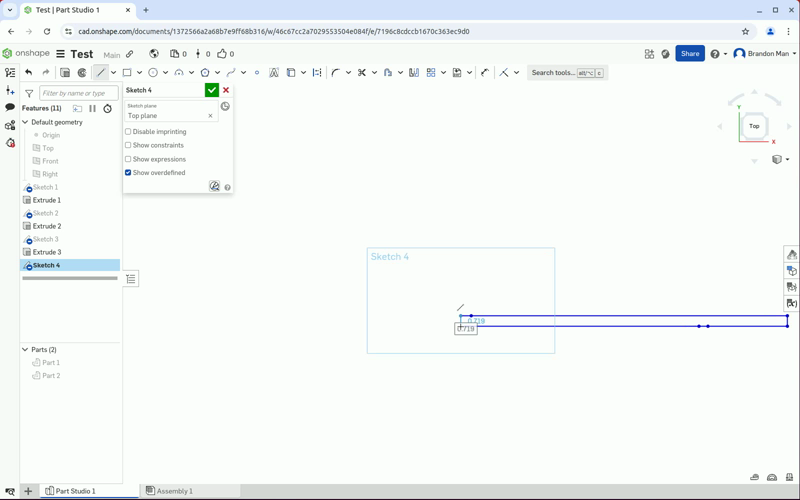
scroll(6)
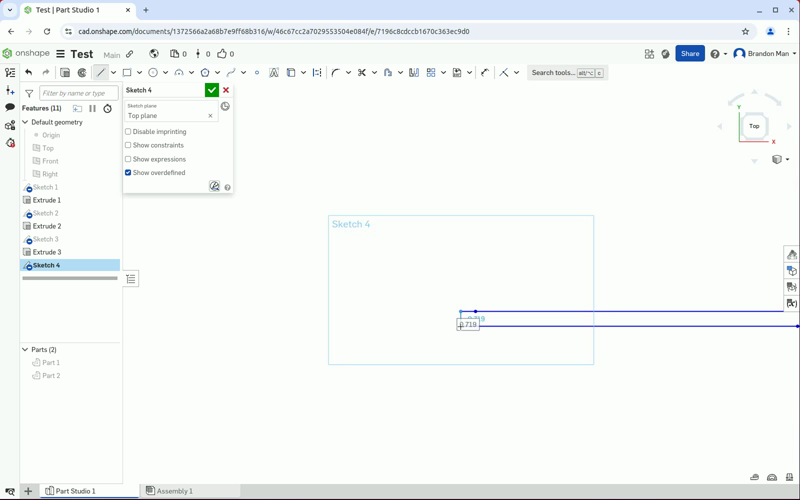
scroll(6)
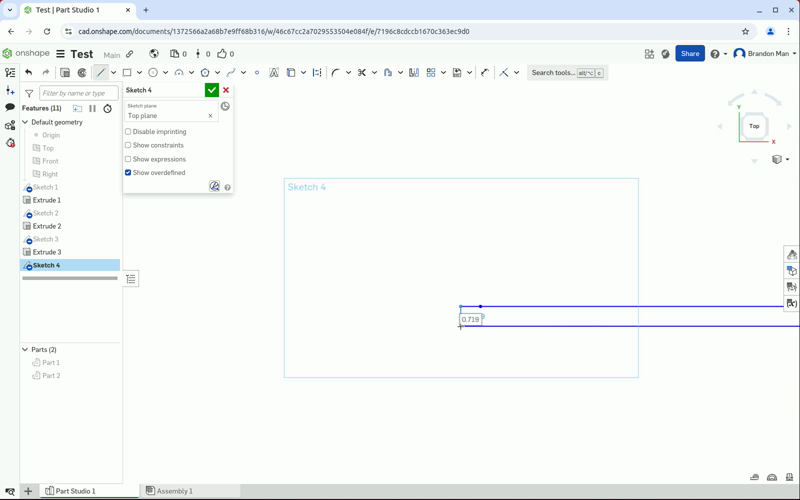
scroll(6)
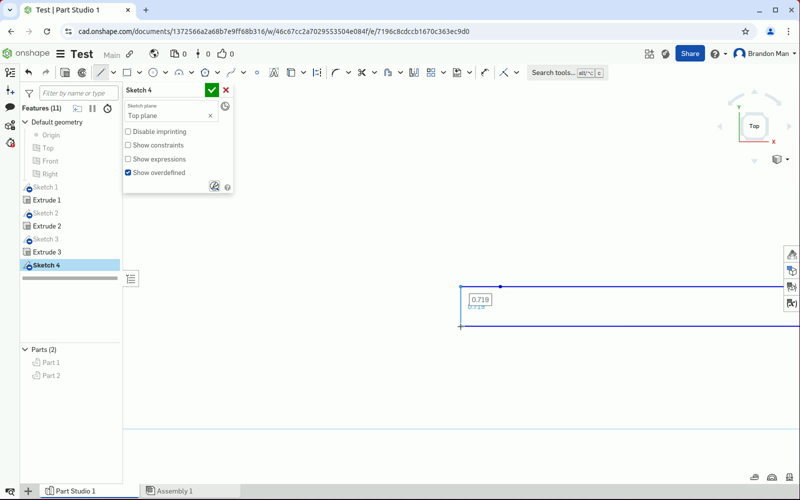
key_up(shift)
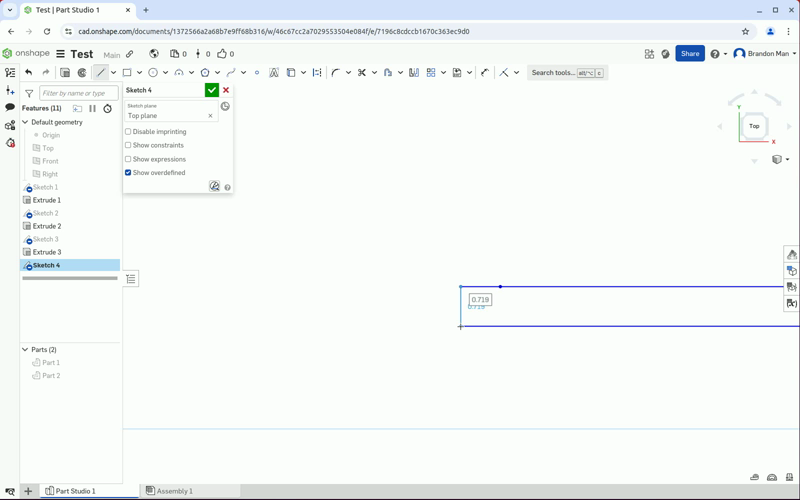
click(460, 326)
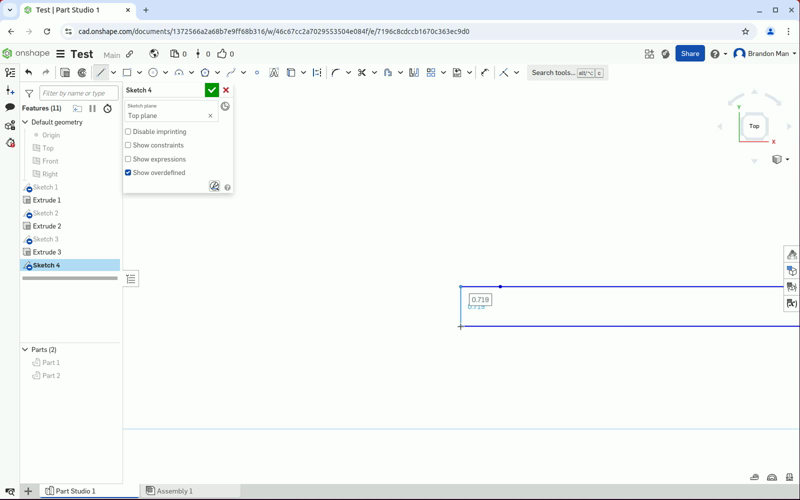
scroll(-6)
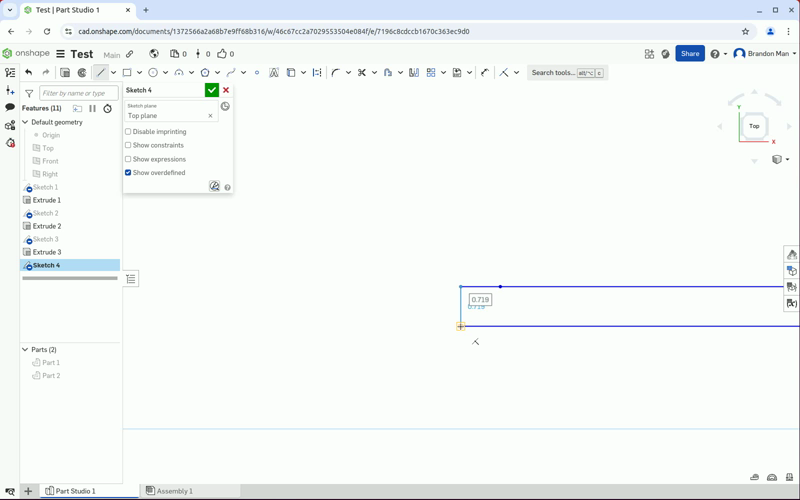
scroll(-6)
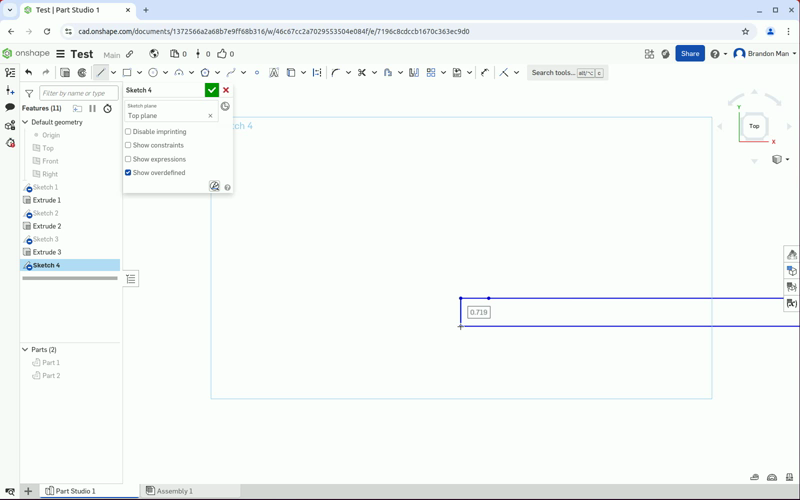
scroll(-6)
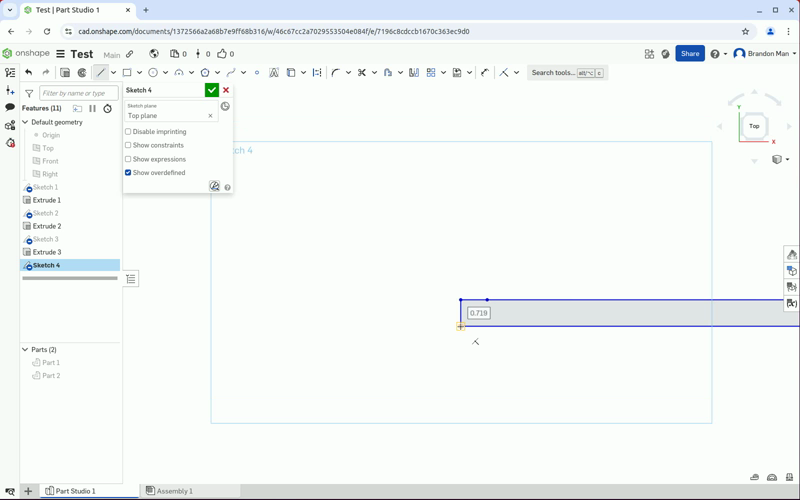
scroll(-6)
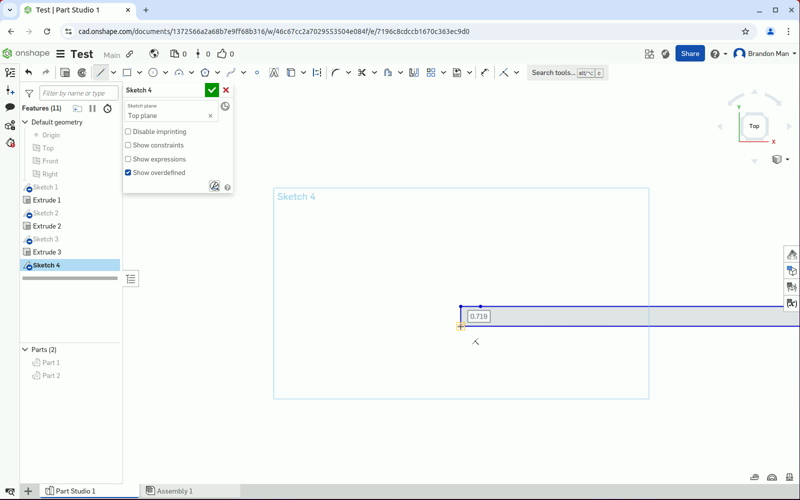
scroll(-6)
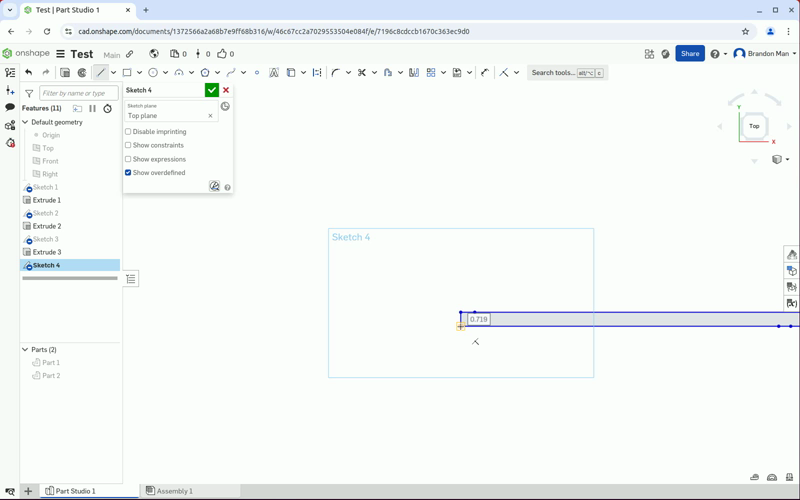
scroll(-6)
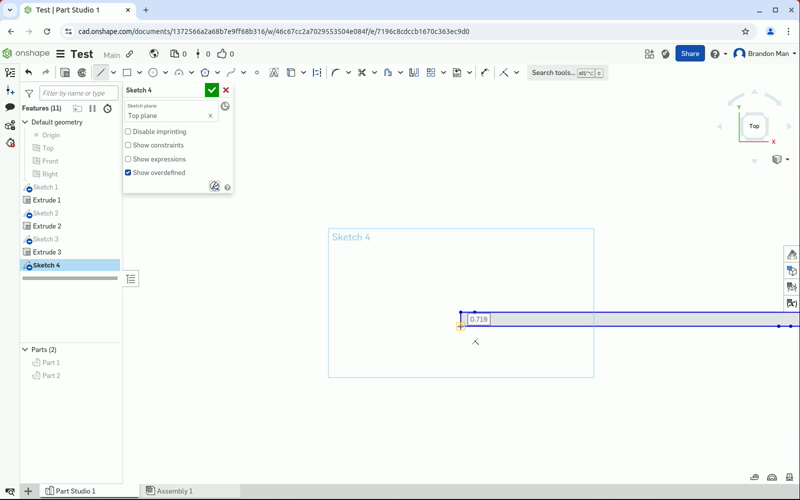
scroll(-6)
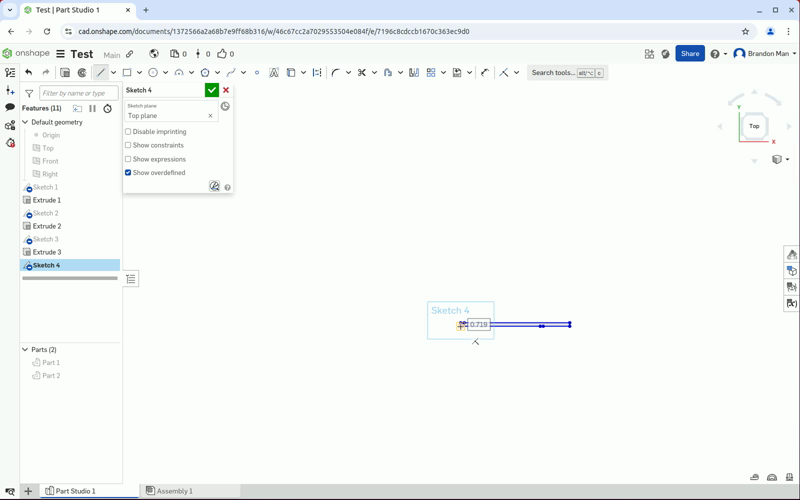
key(esc)
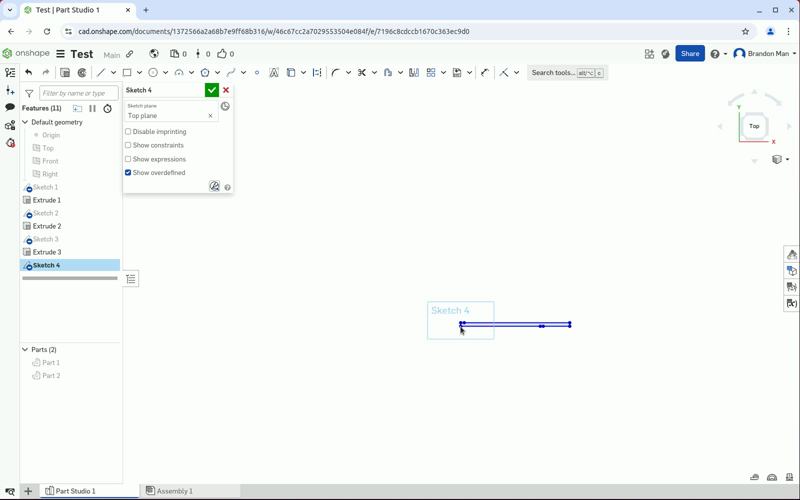
mouse_move(521, 324)
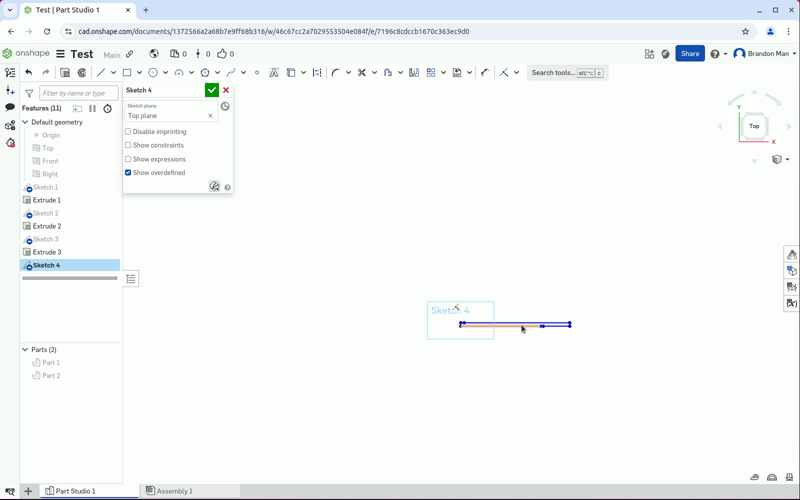
scroll(6)
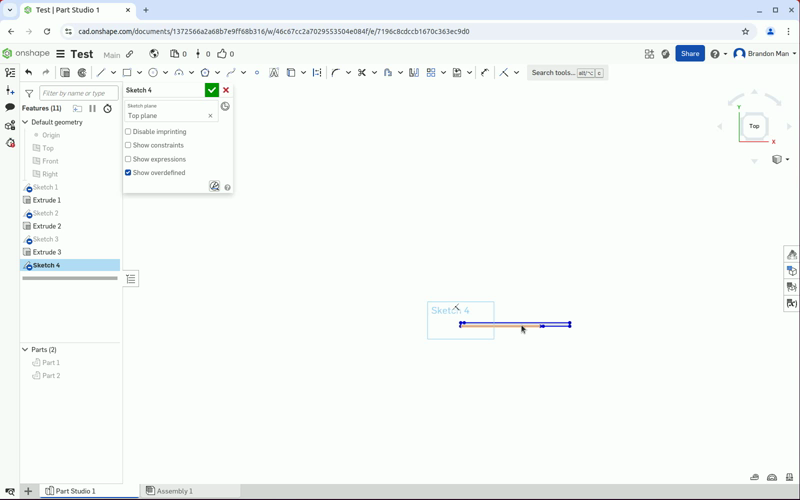
scroll(6)
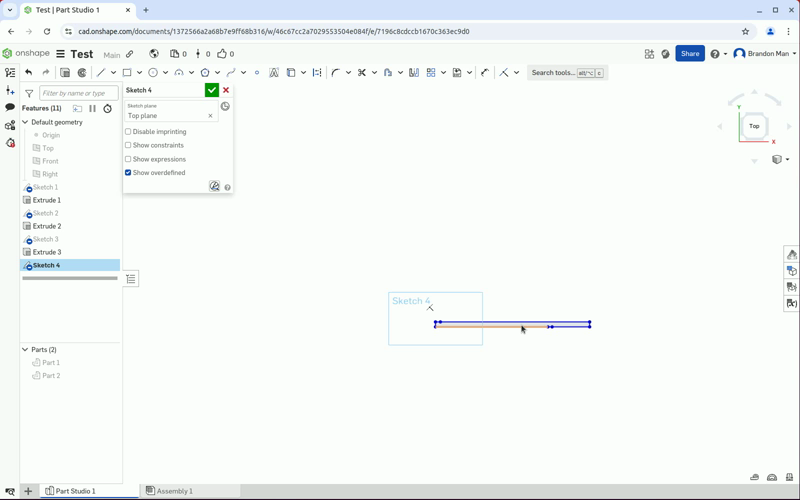
scroll(6)
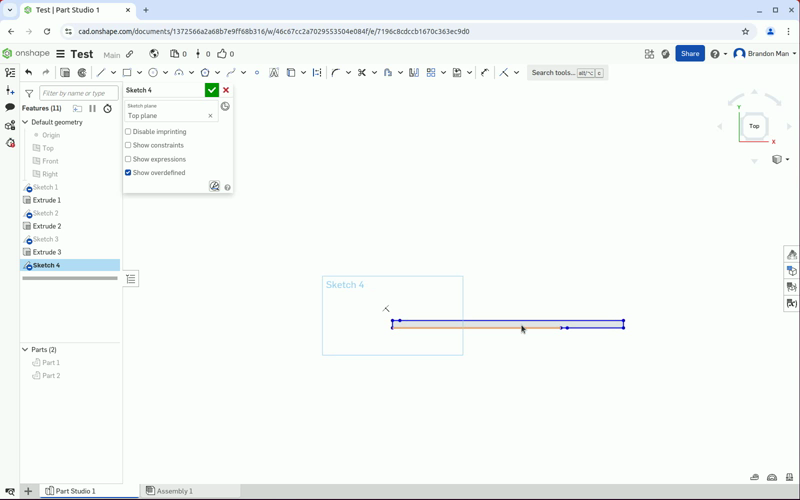
scroll(6)
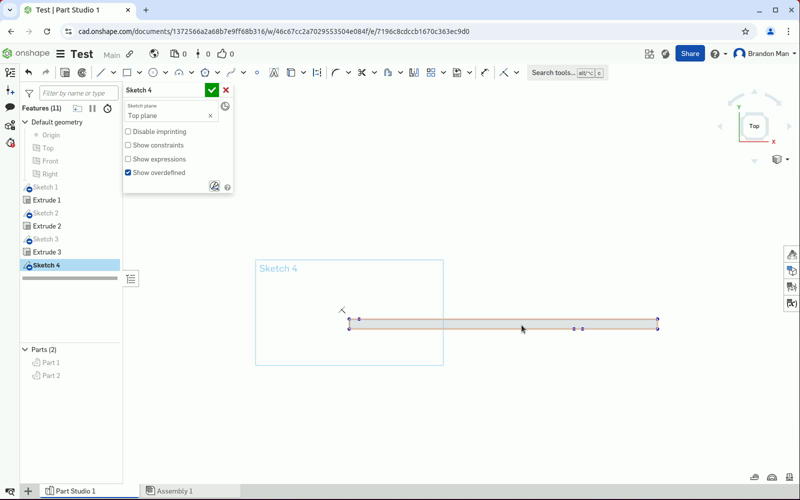
scroll(6)
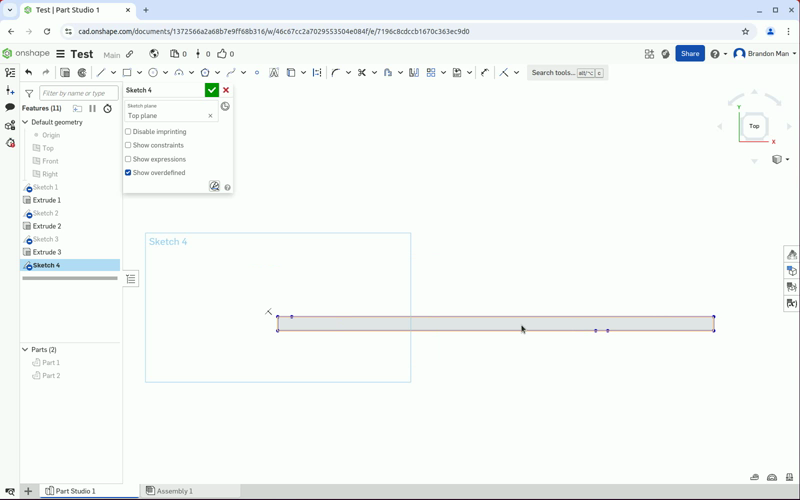
scroll(6)
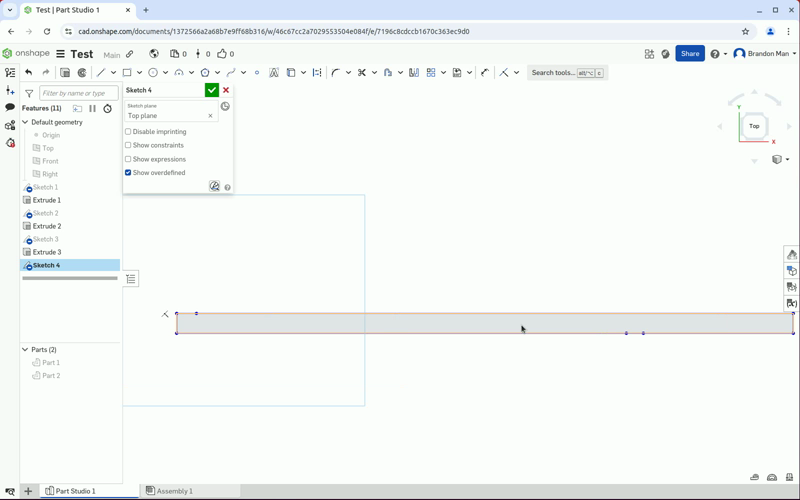
scroll(6)
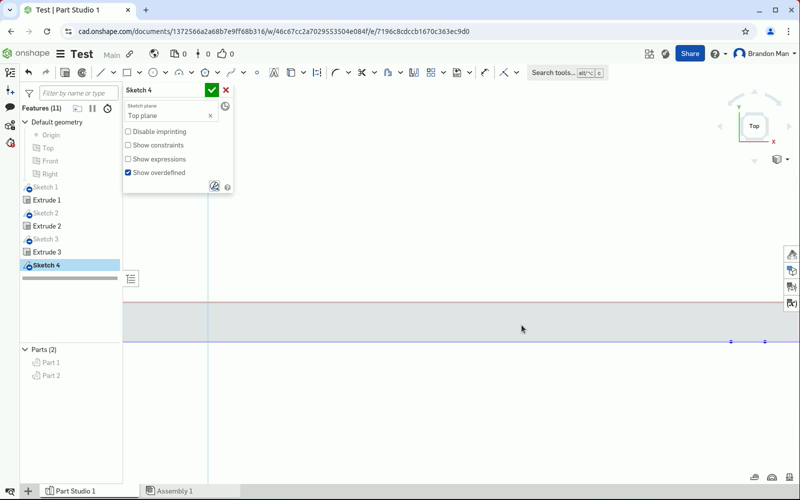
click(521, 324)
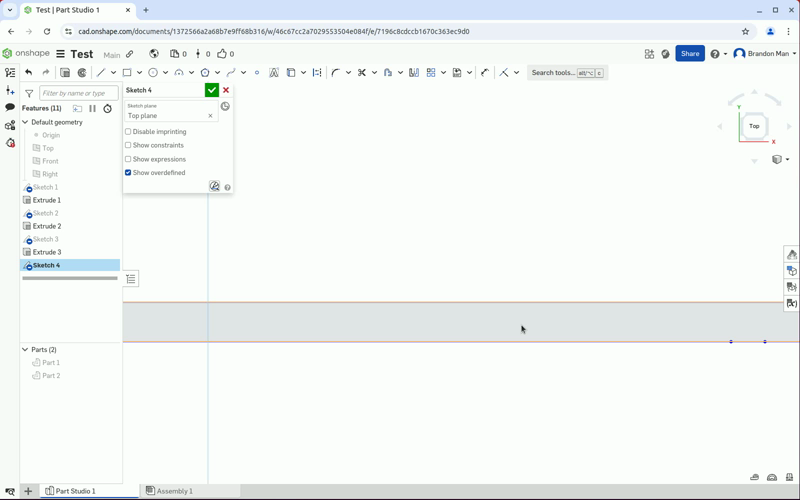
scroll(-6)
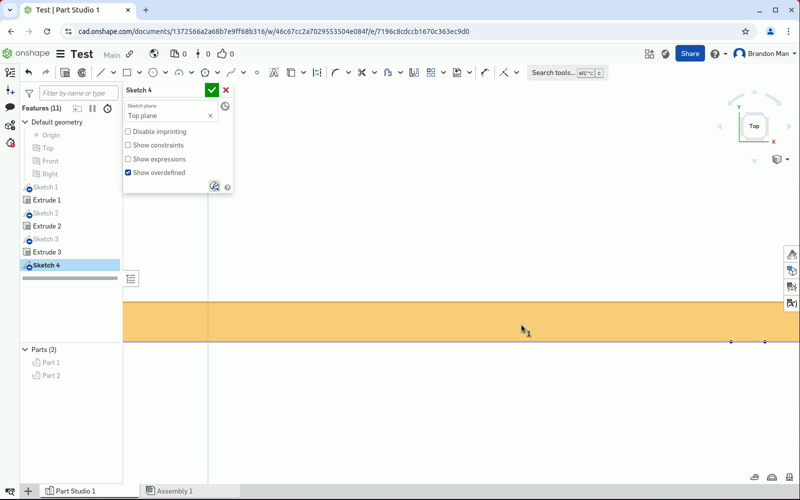
scroll(-6)
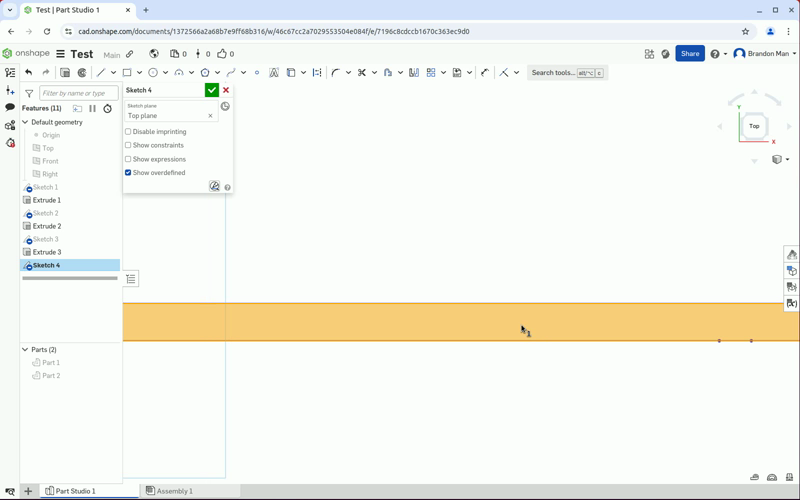
scroll(-6)
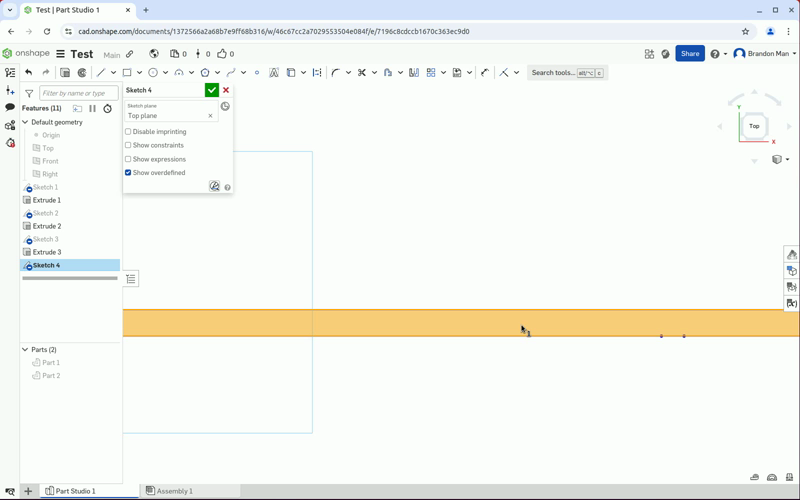
scroll(-6)
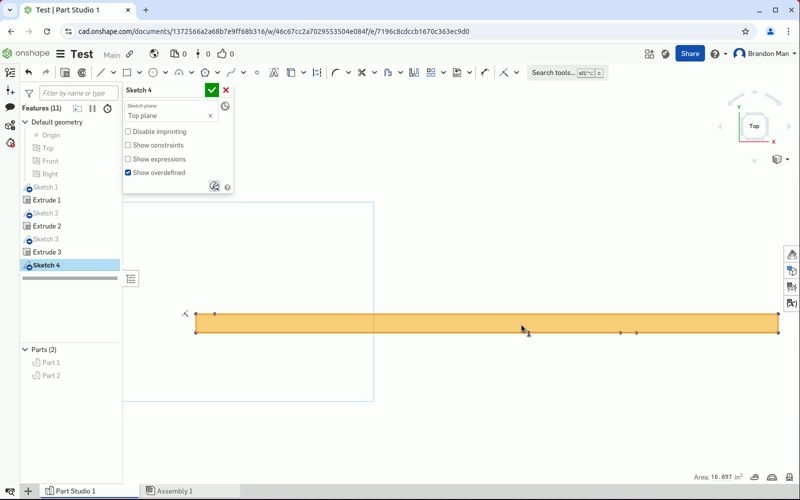
scroll(-6)
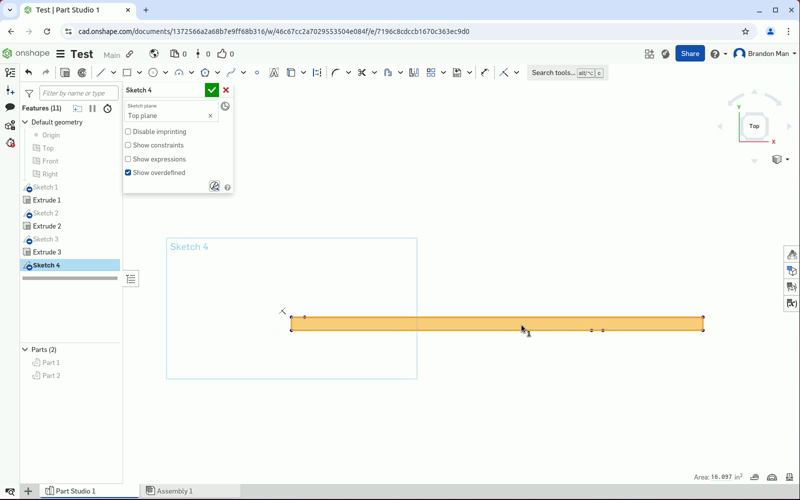
scroll(-6)
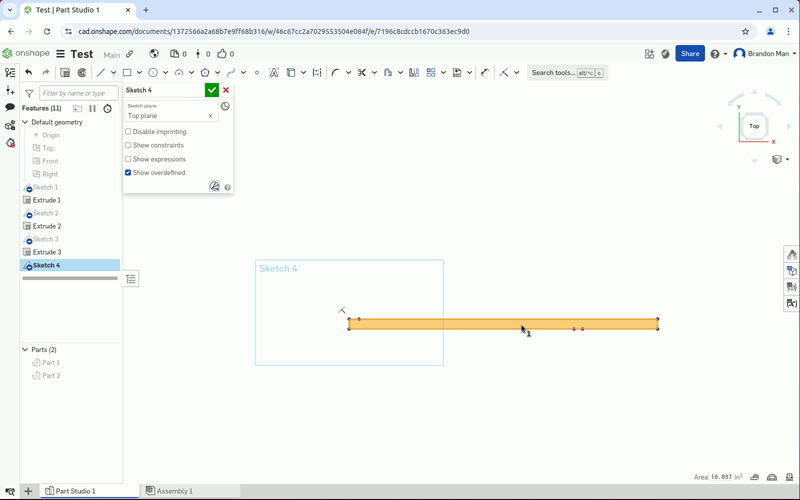
scroll(-6)
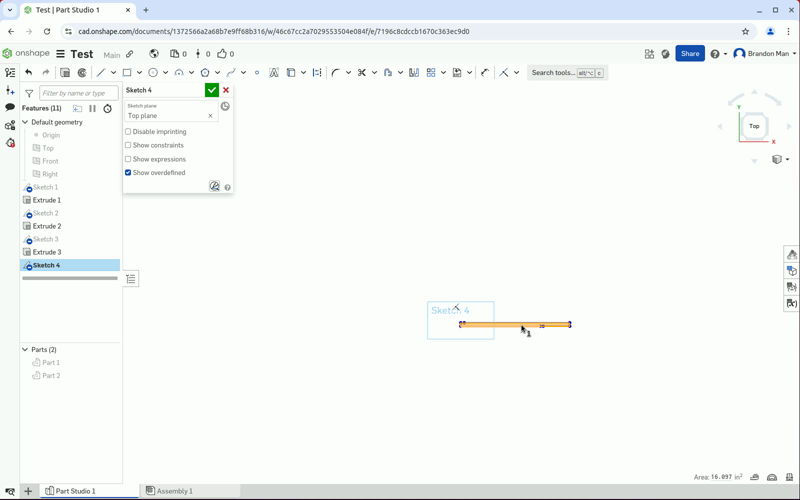
mouse_move(73, 352)
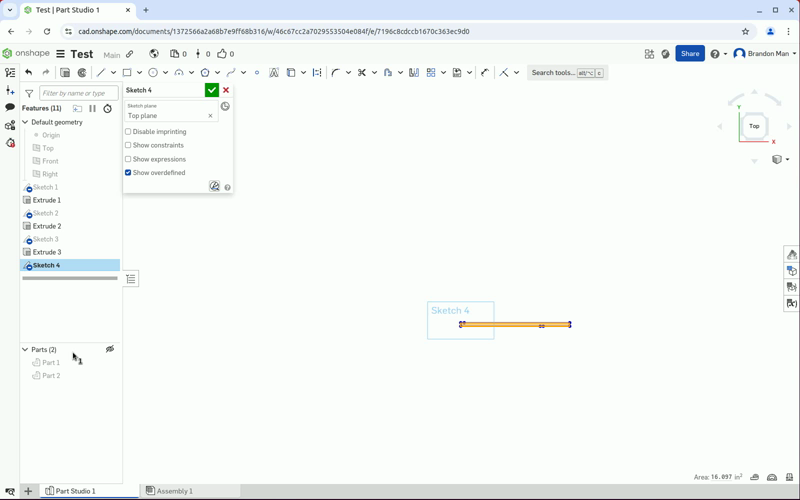
key(shift+y)
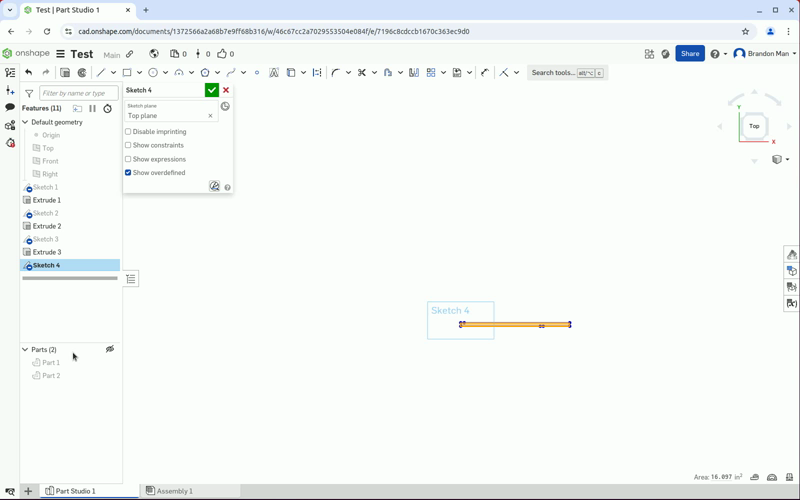
key(shift+e)
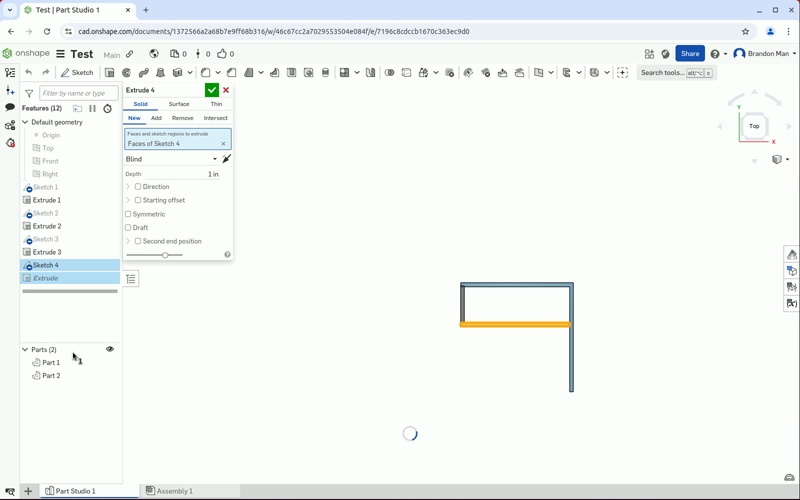
mouse_move(143, 106)
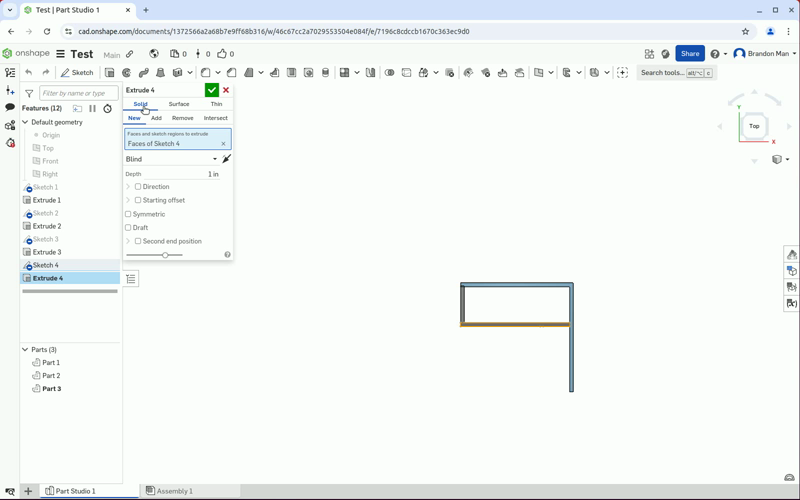
click(143, 106)
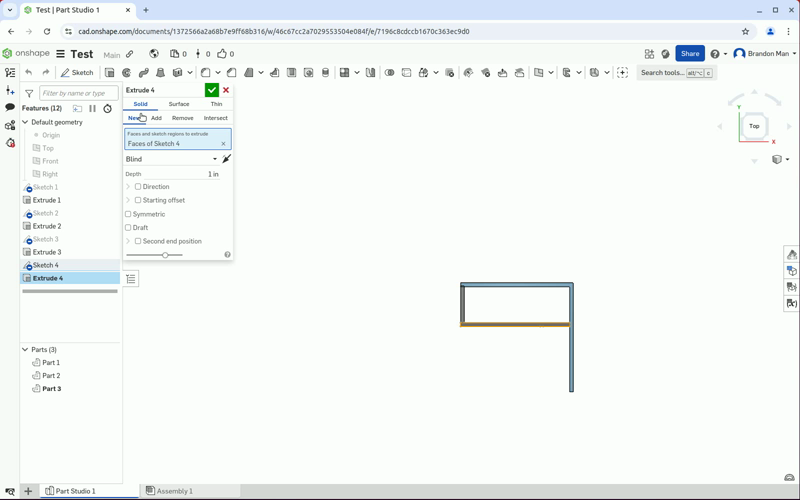
mouse_move(137, 120)
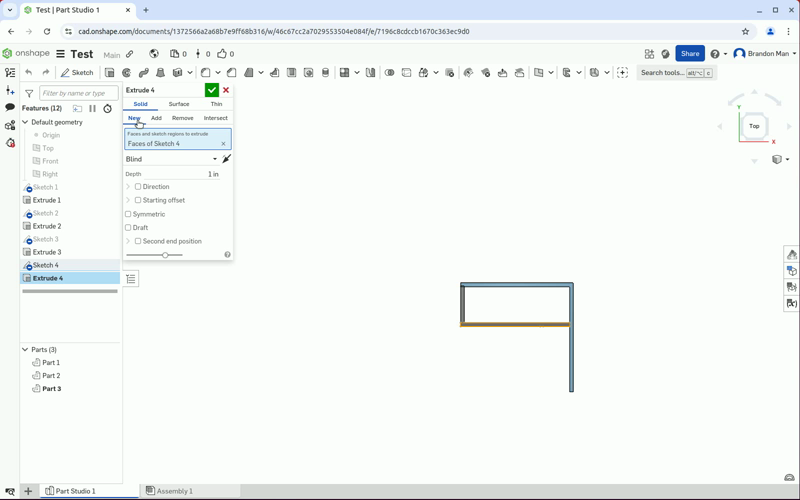
click(137, 120)
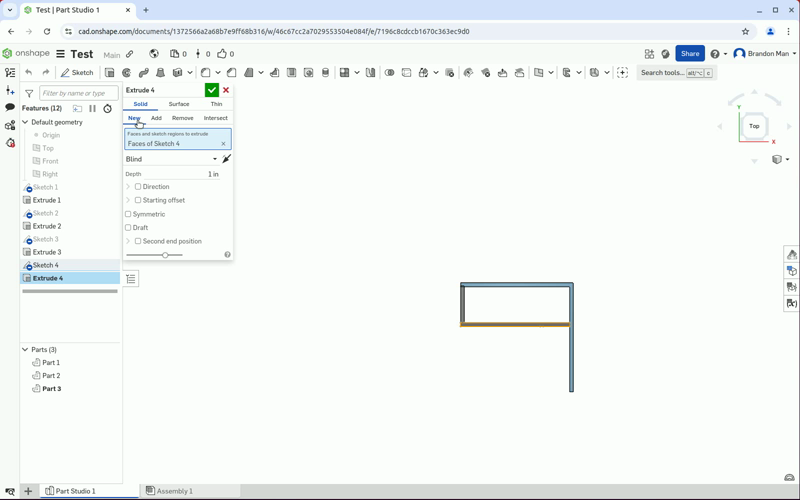
key(tab, 4)
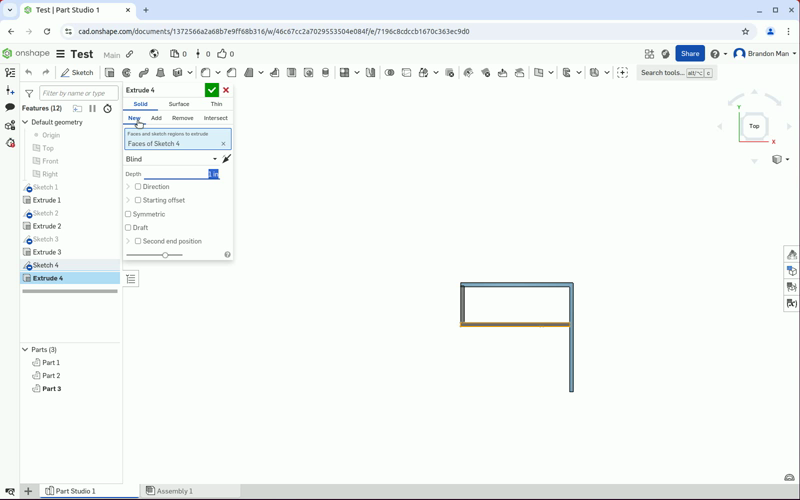
text(-1.926)
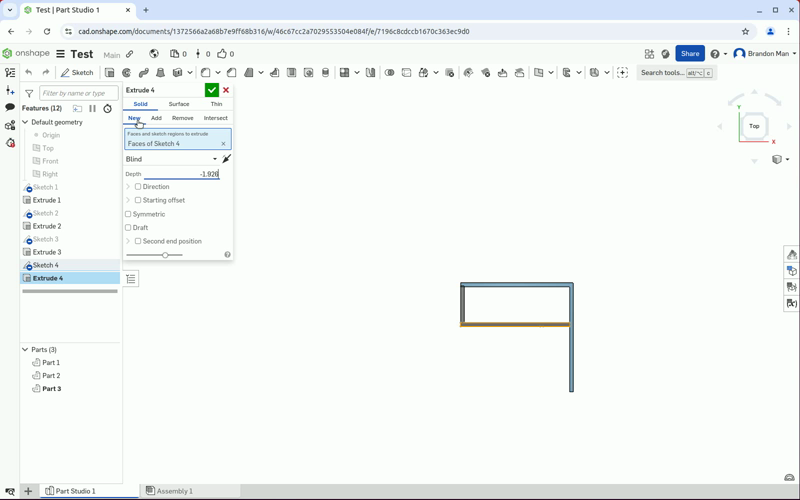
key(enter)
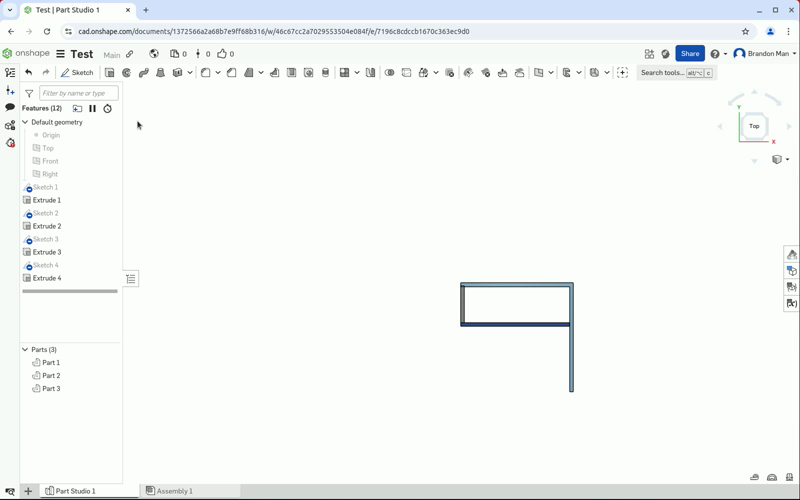
key(shift+h)
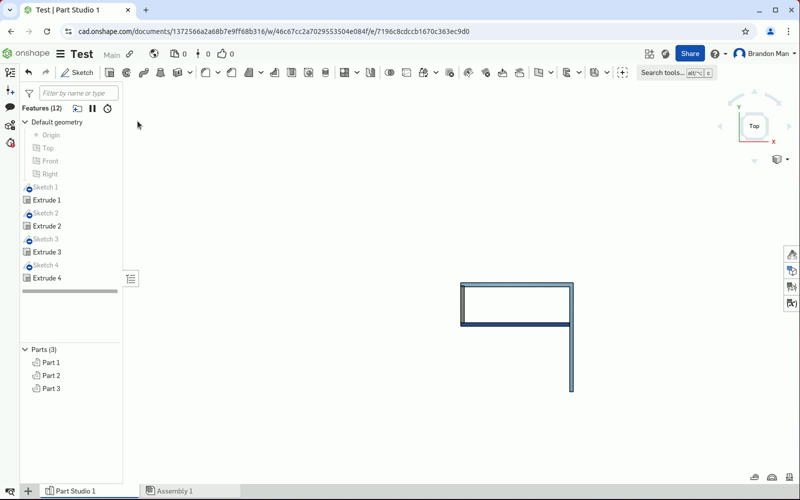
key(shift+h)
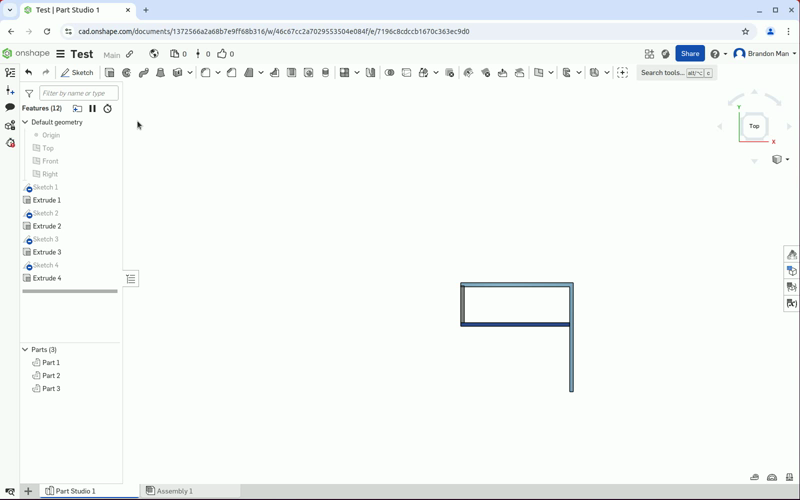
mouse_move(73, 189)
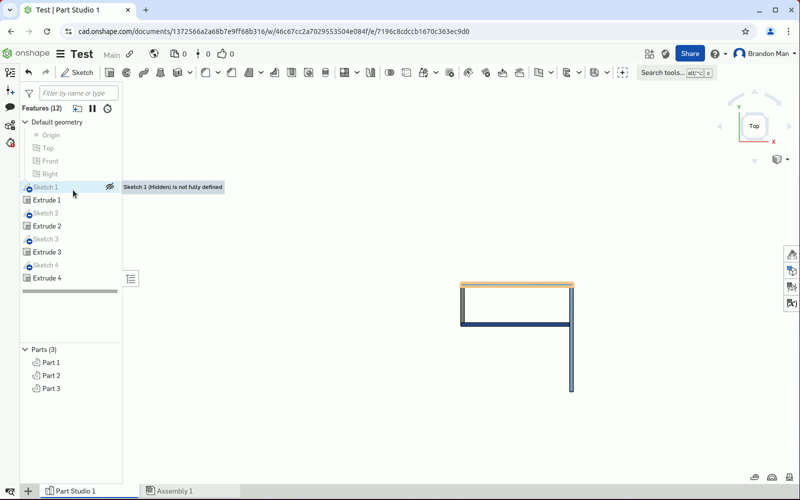
click(73, 189)
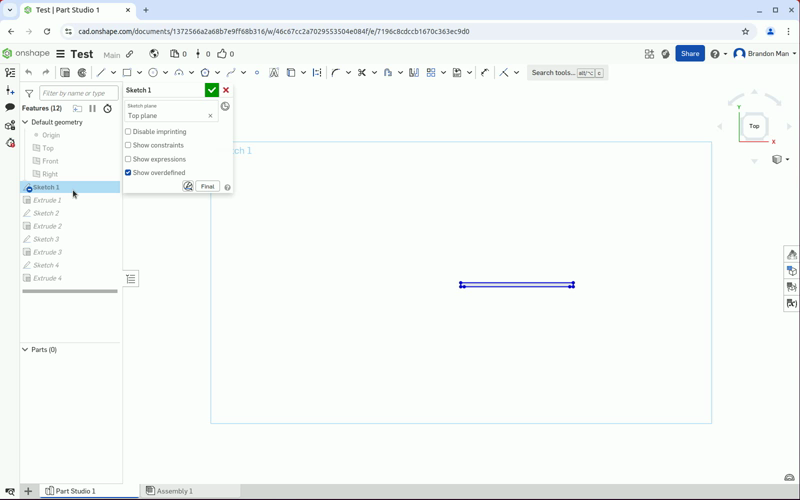
mouse_move(229, 92)
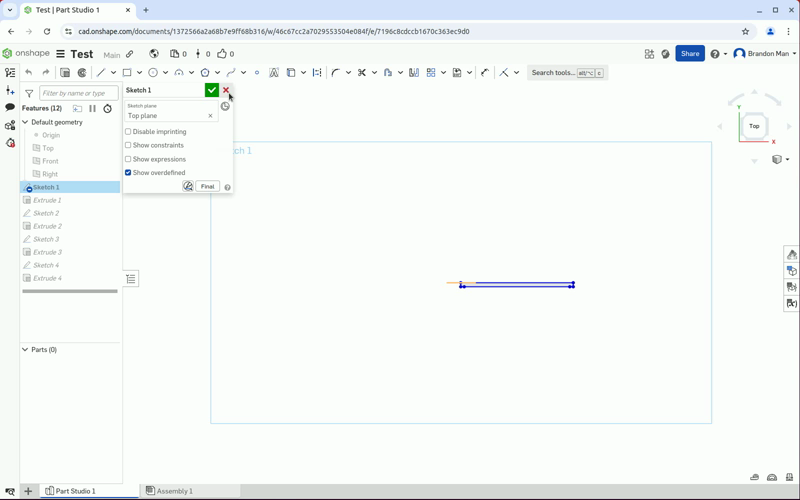
click(229, 92)
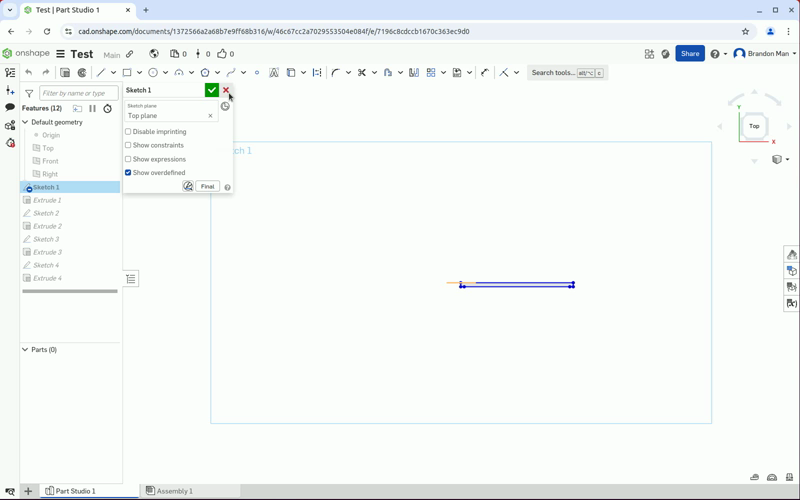
key(shift+s)
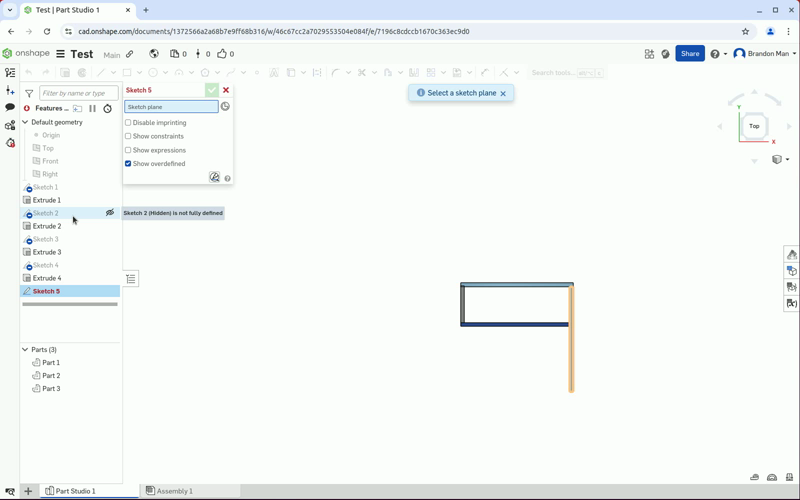
scroll(3)
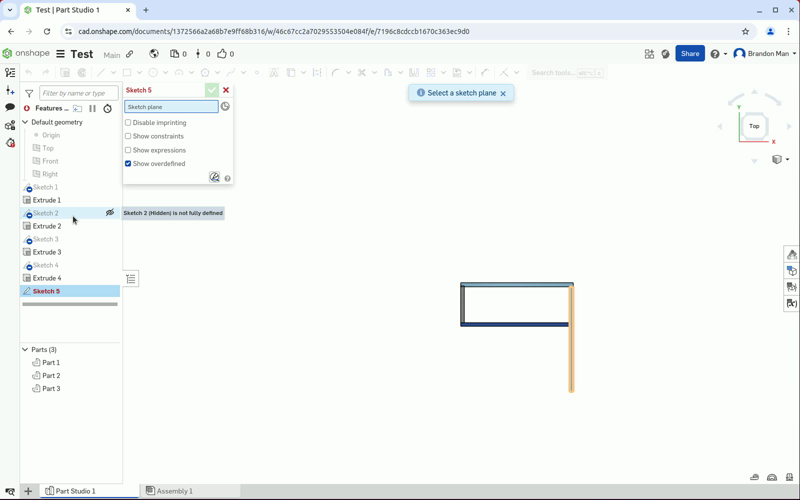
mouse_move(73, 150)
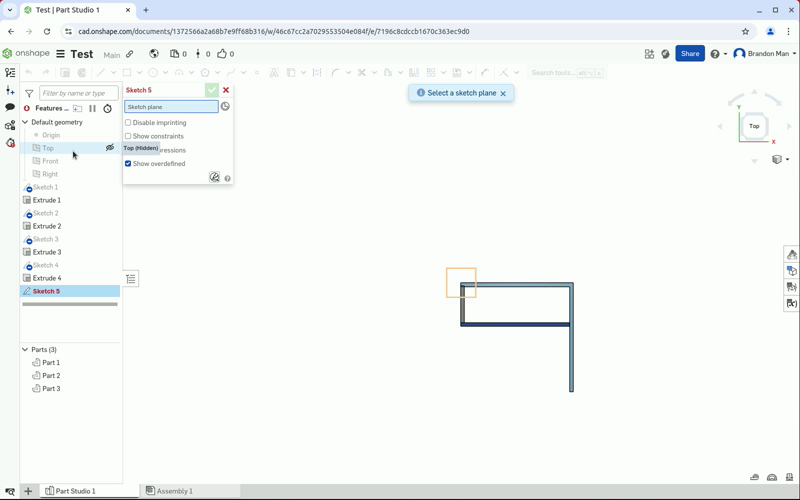
click(73, 150)
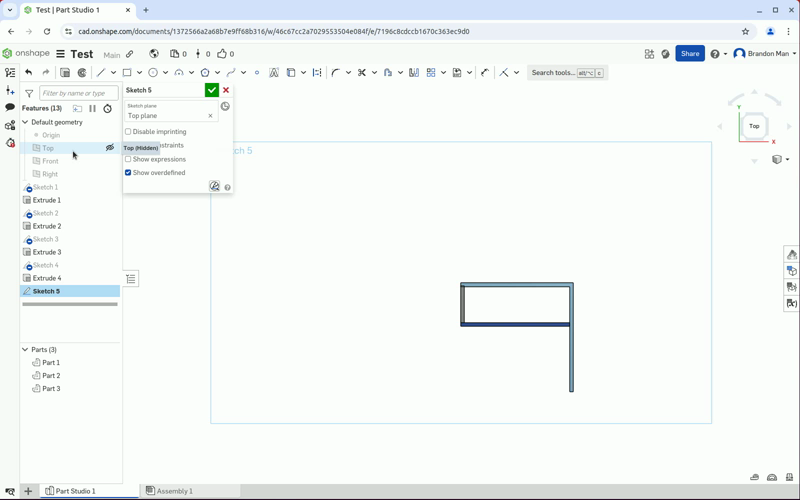
mouse_move(73, 352)
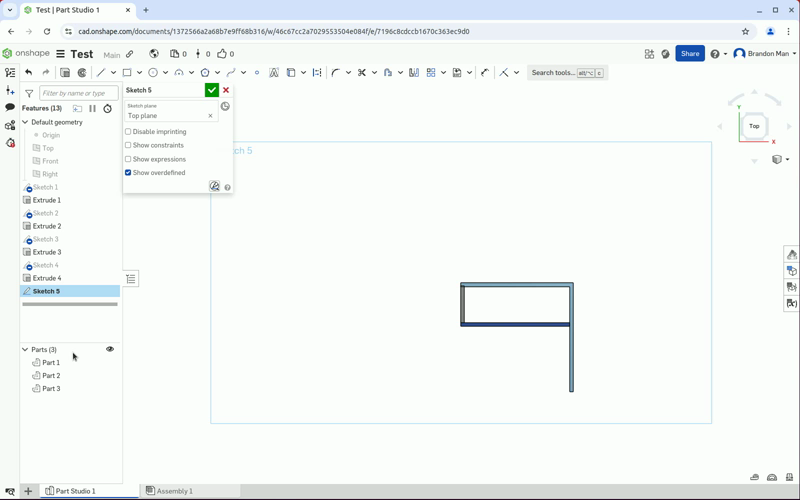
key(y)
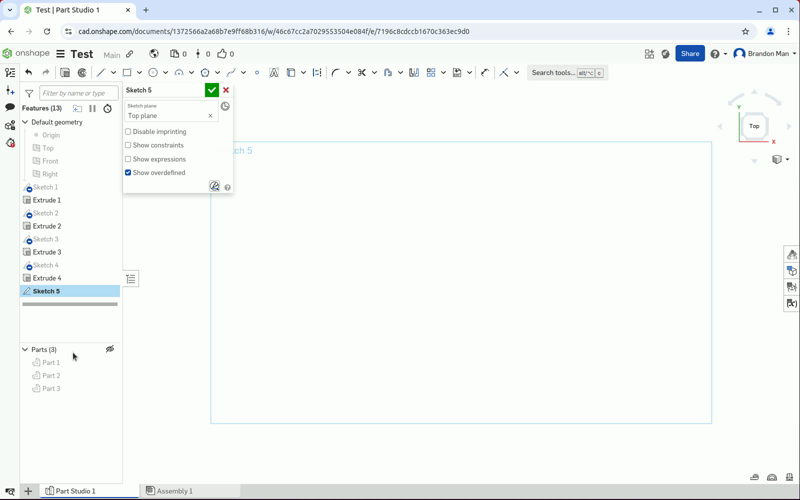
key(l)
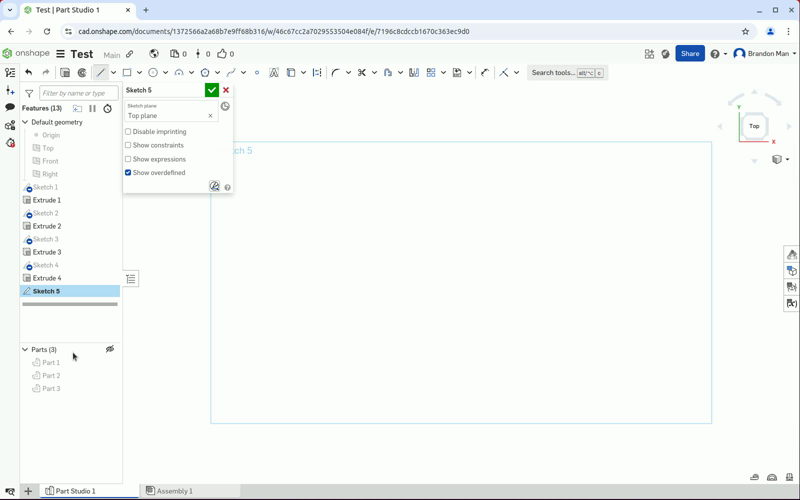
key_down(shift)
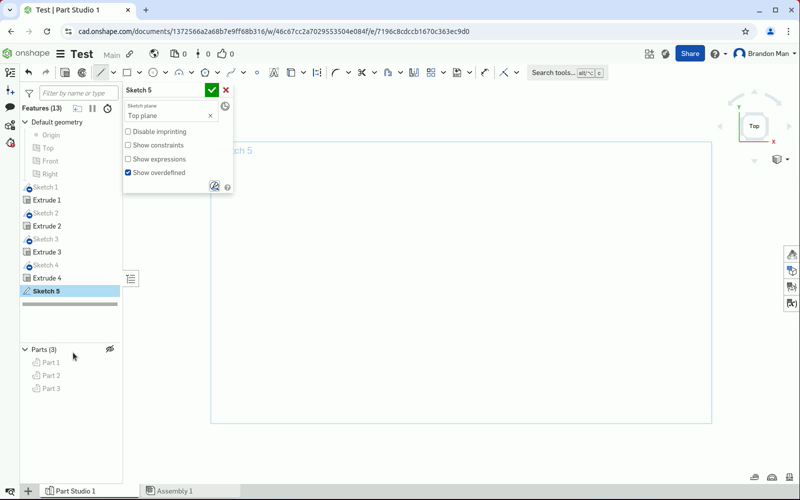
mouse_move(540, 395)
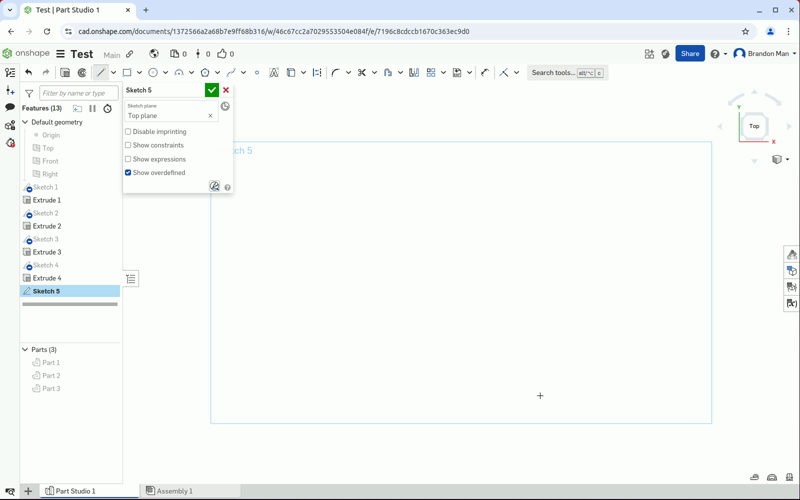
click(540, 395)
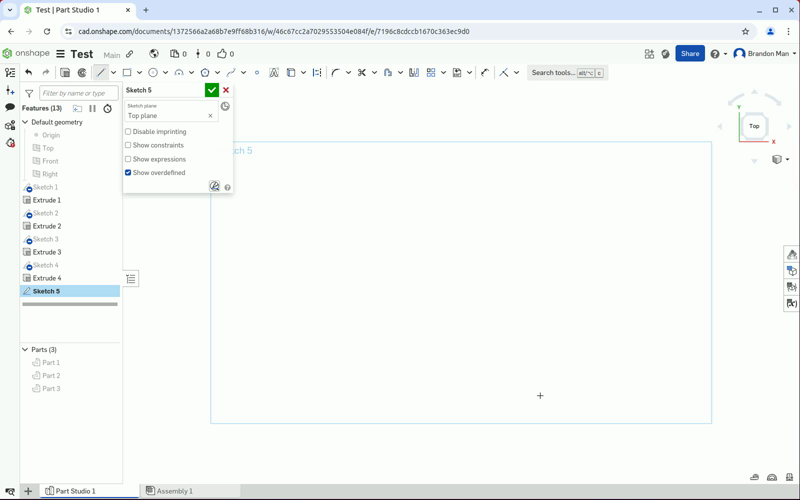
key_up(shift)
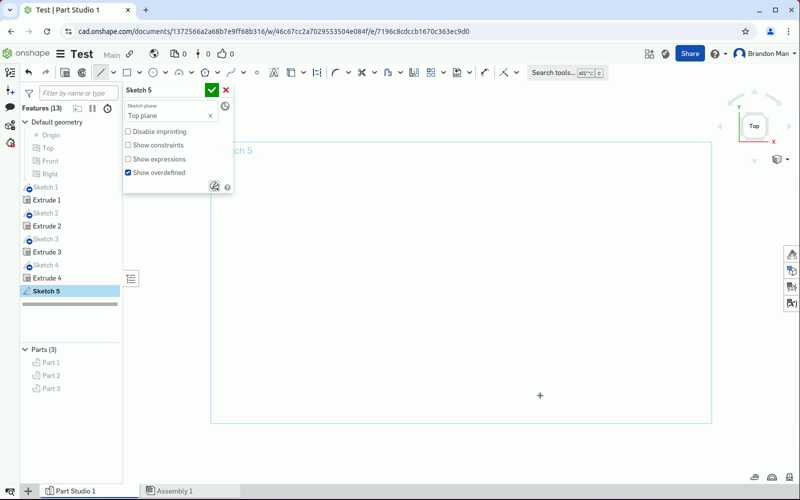
key_down(shift)
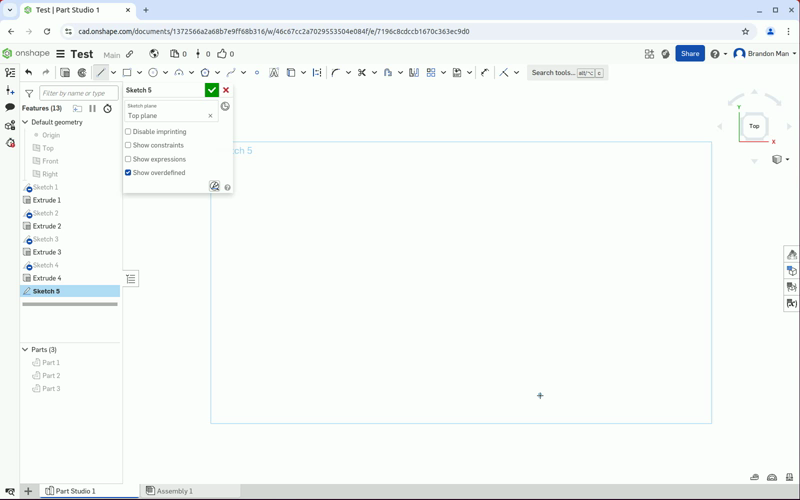
mouse_move(570, 395)
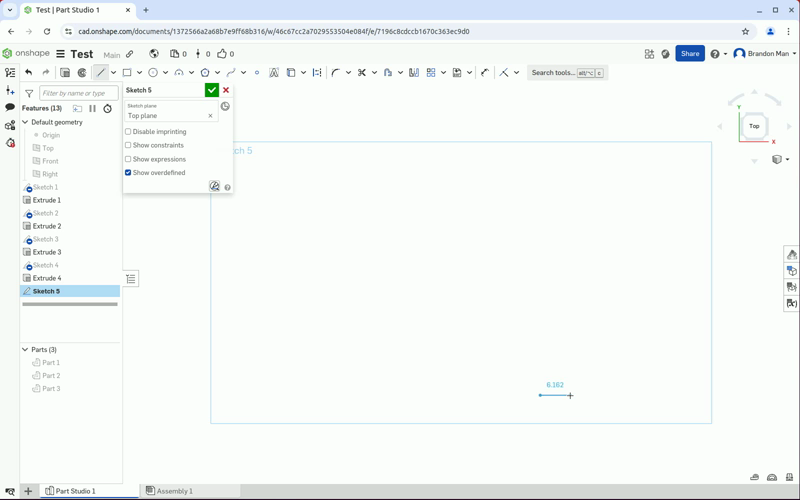
mouse_move(574, 395)
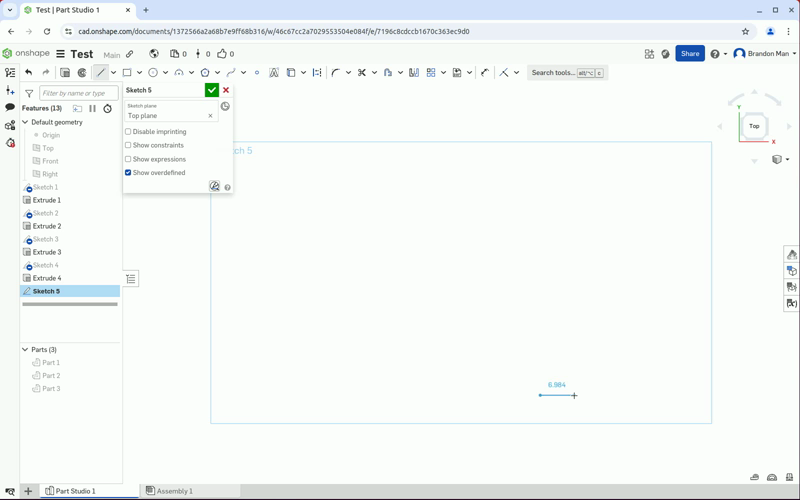
click(574, 395)
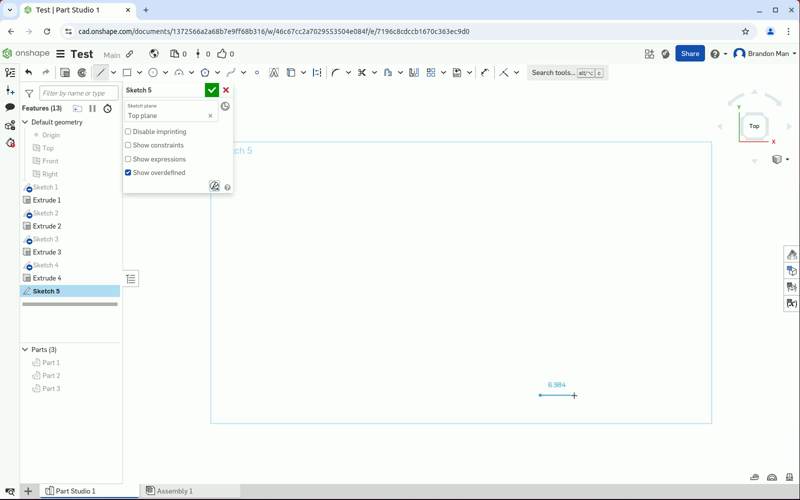
key_up(shift)
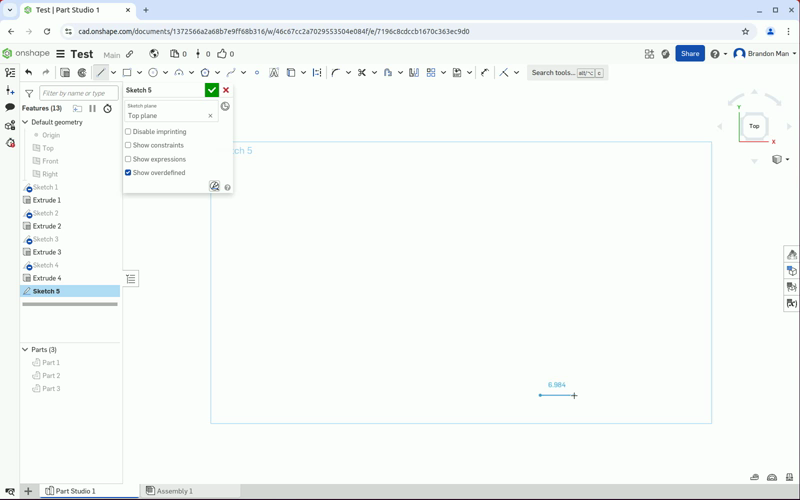
key_down(shift)
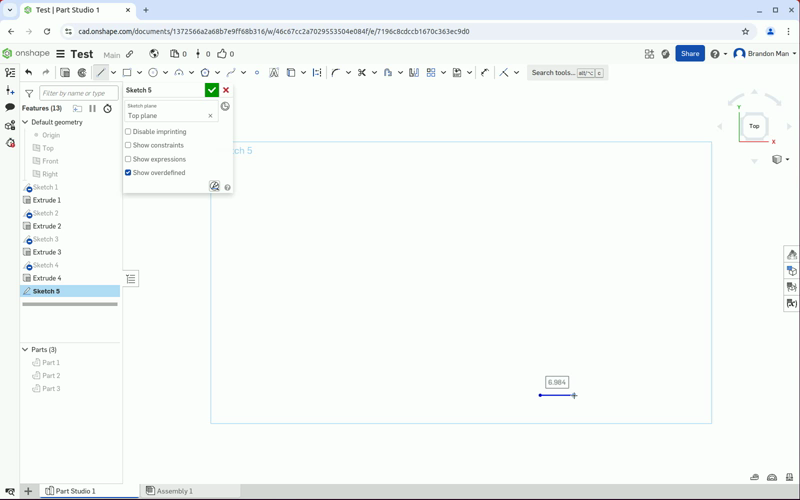
mouse_move(589, 395)
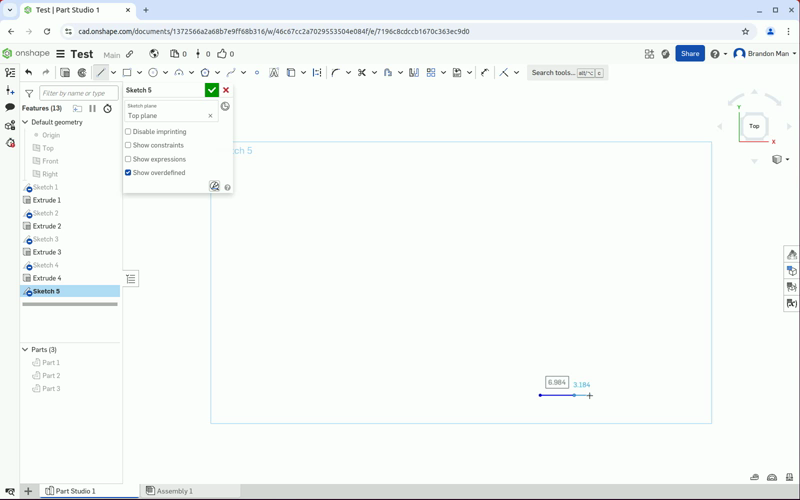
mouse_move(574, 391)
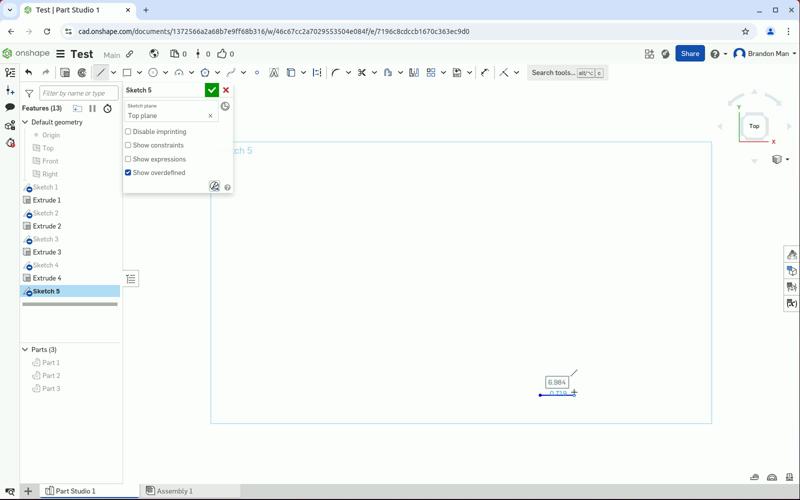
scroll(6)
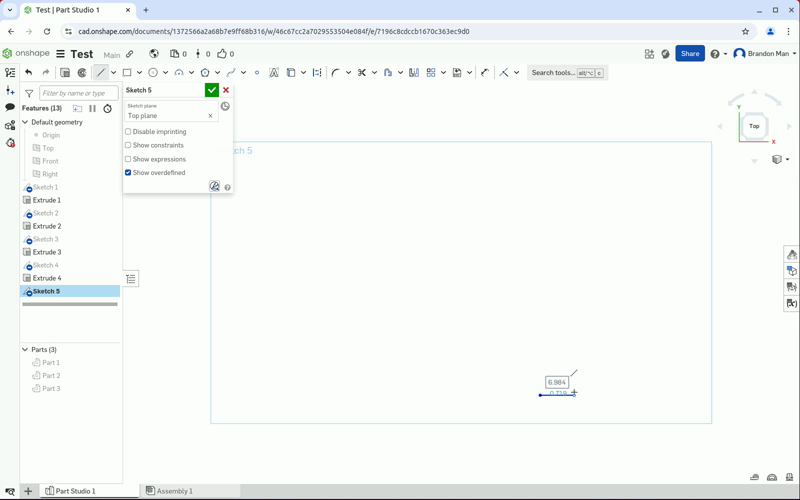
scroll(6)
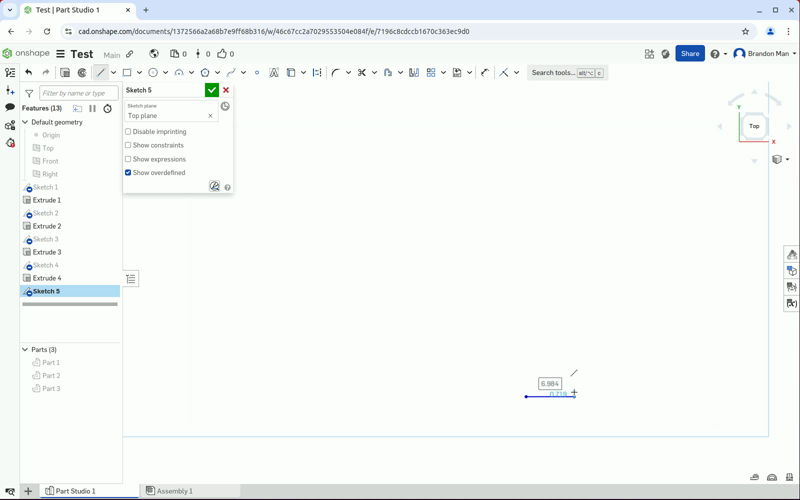
scroll(6)
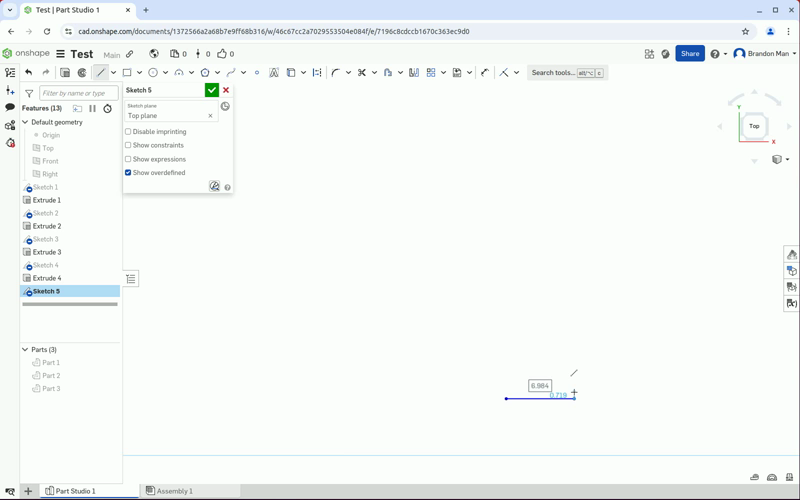
scroll(6)
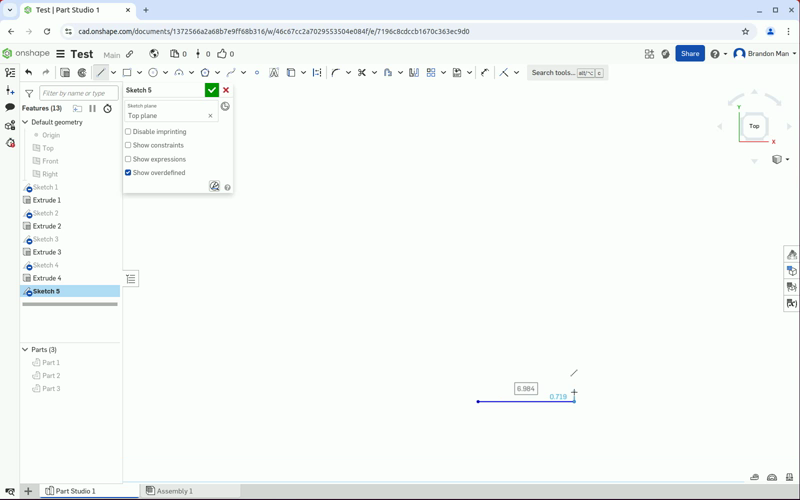
scroll(6)
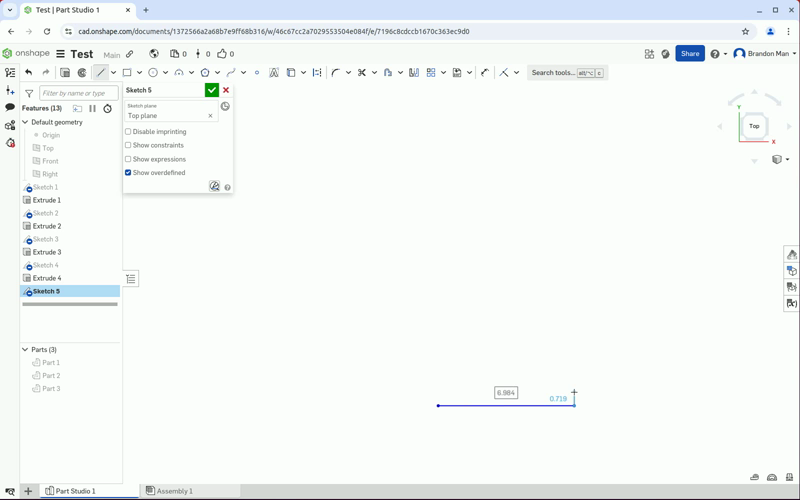
scroll(6)
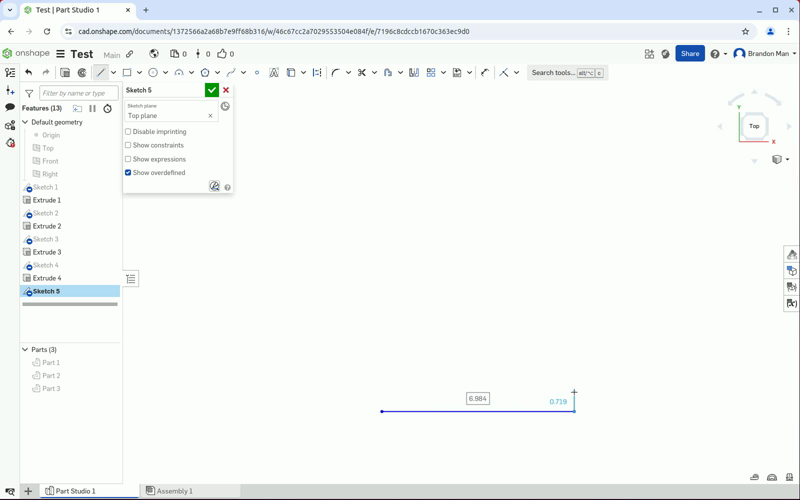
scroll(6)
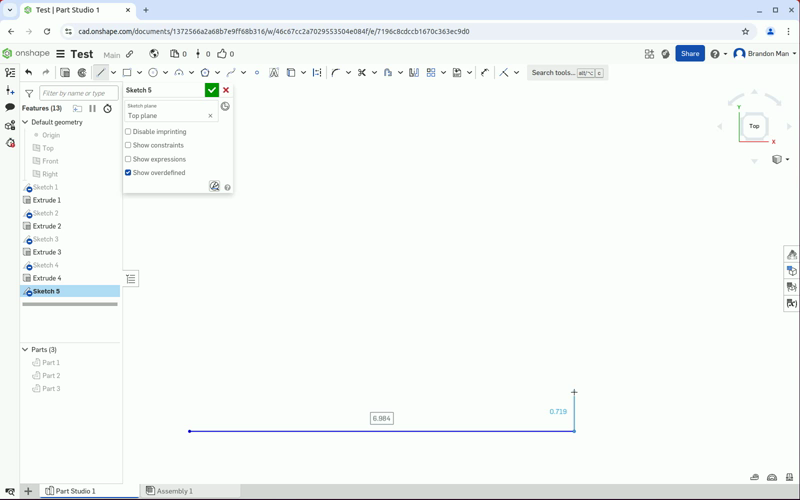
click(574, 391)
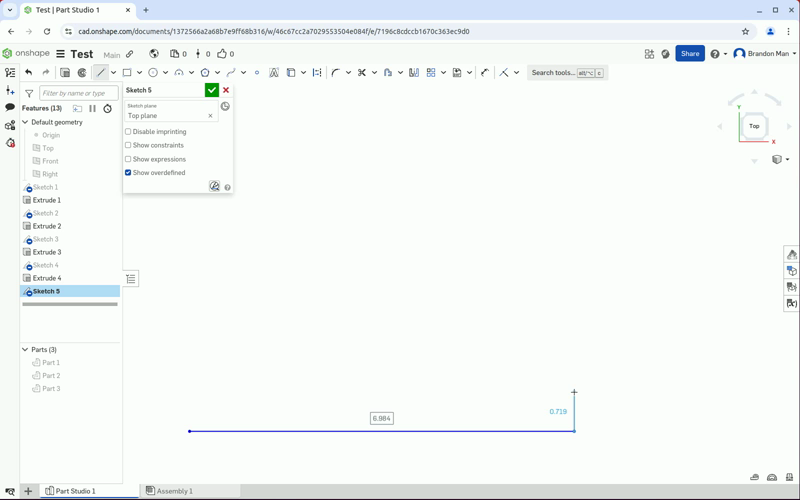
scroll(-6)
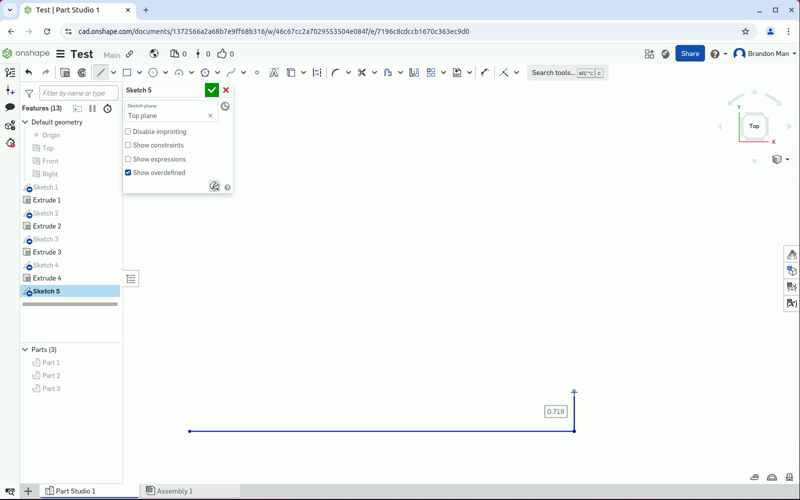
scroll(-6)
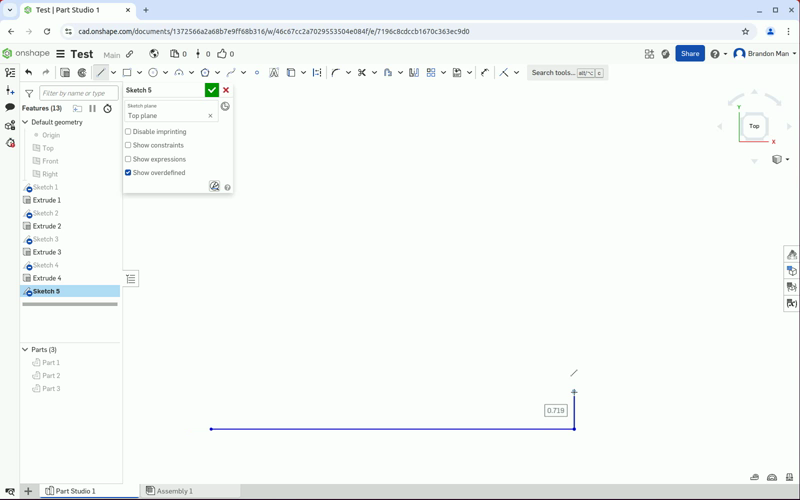
scroll(-6)
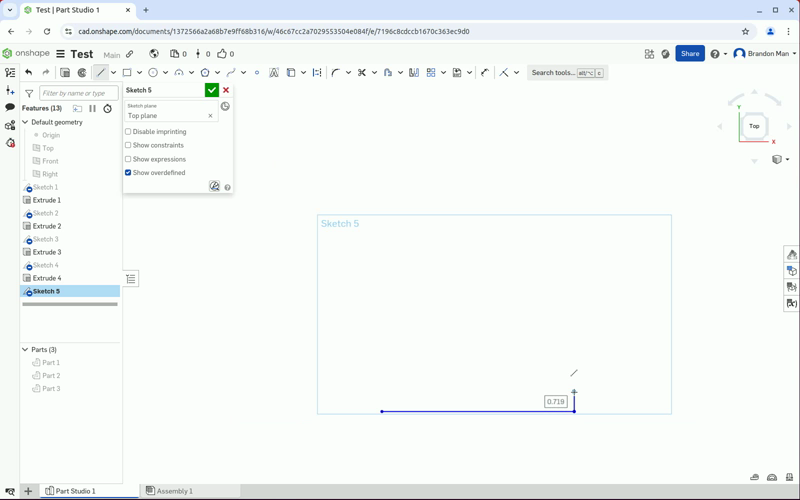
scroll(-6)
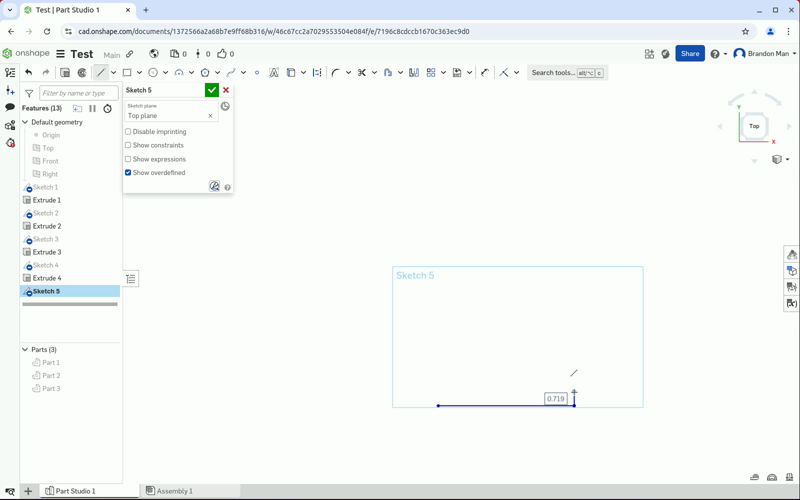
scroll(-6)
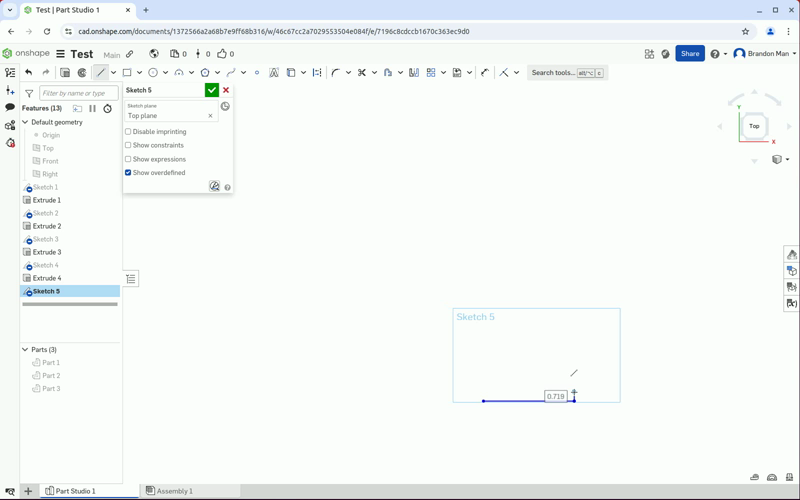
scroll(-6)
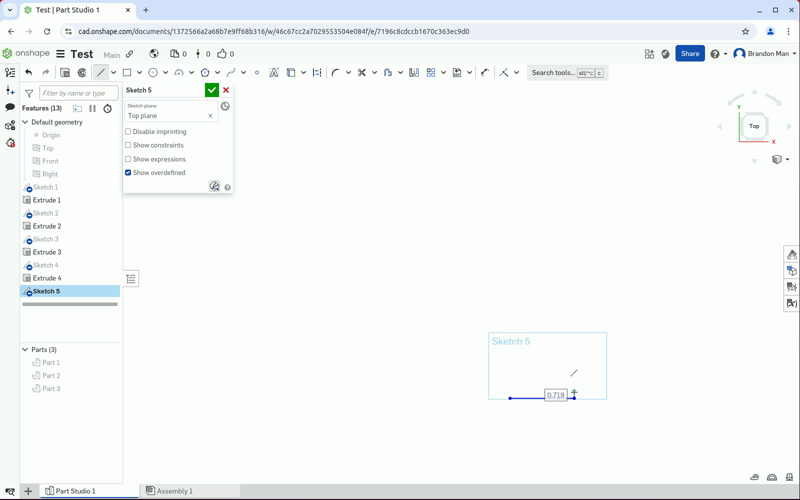
scroll(-6)
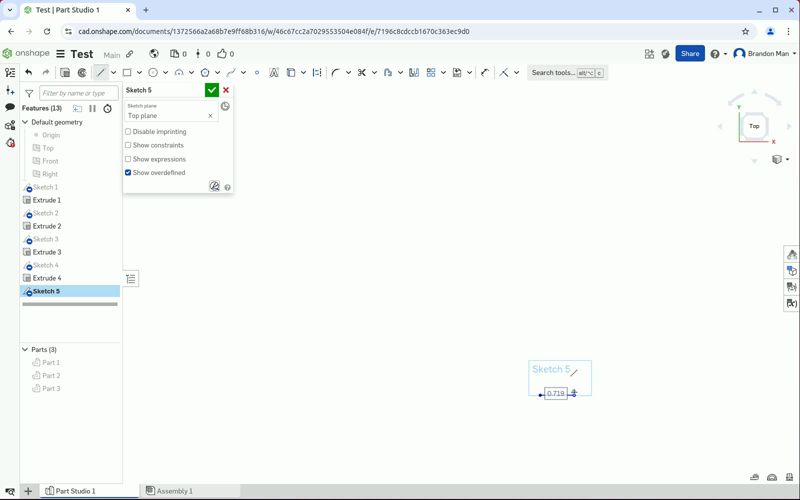
key_up(shift)
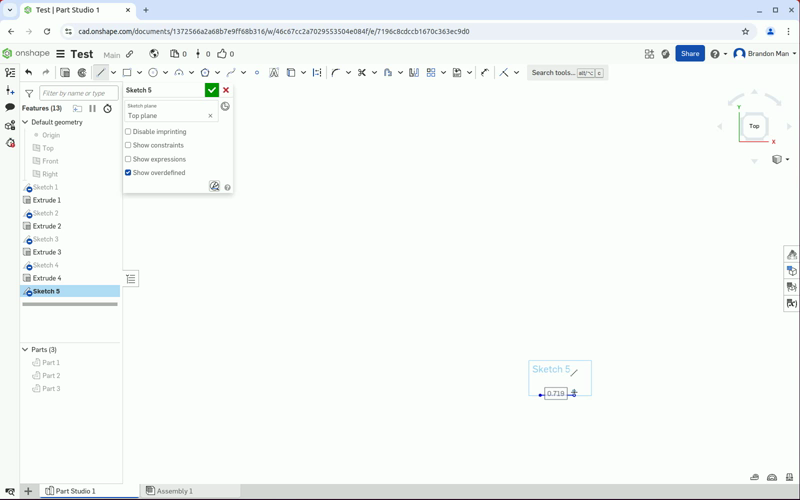
key_down(shift)
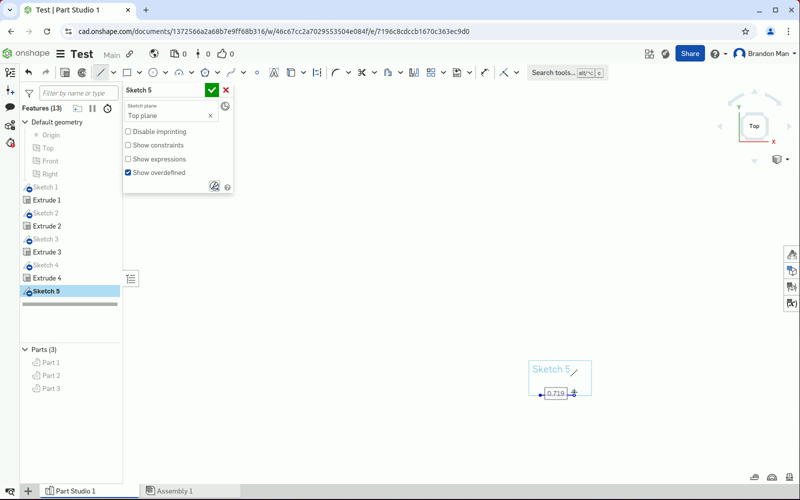
mouse_move(589, 391)
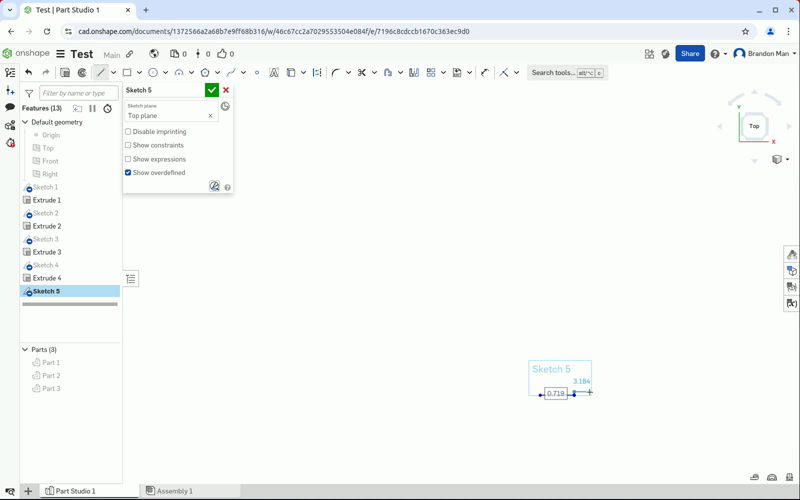
mouse_move(570, 391)
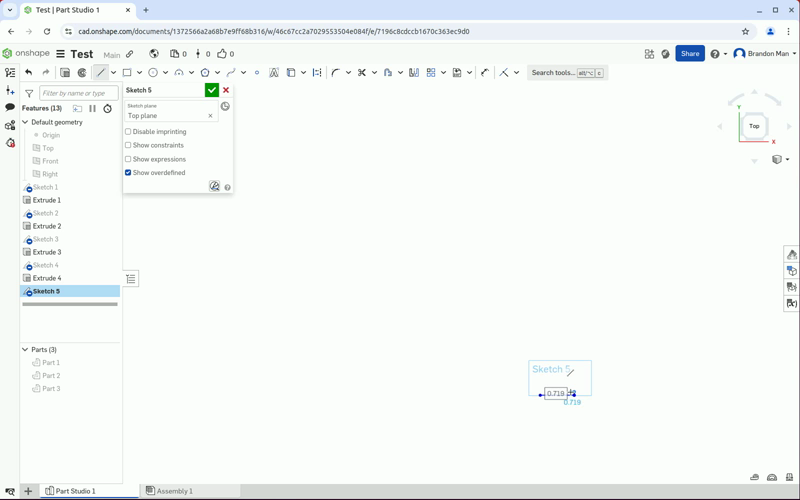
scroll(6)
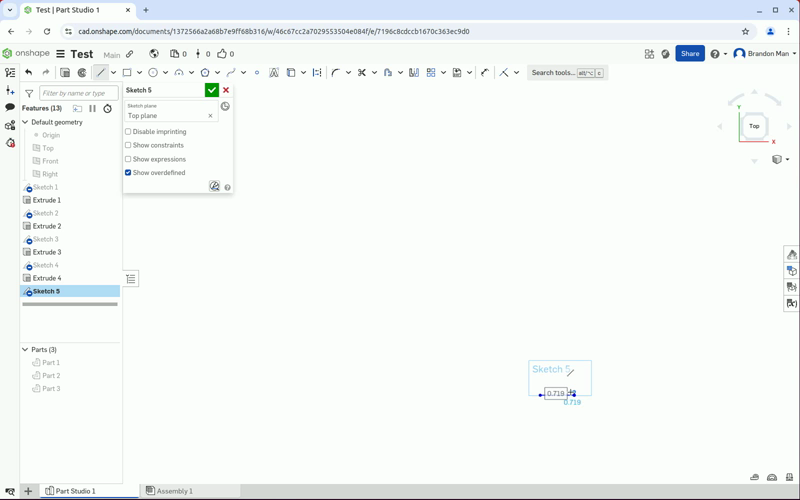
scroll(6)
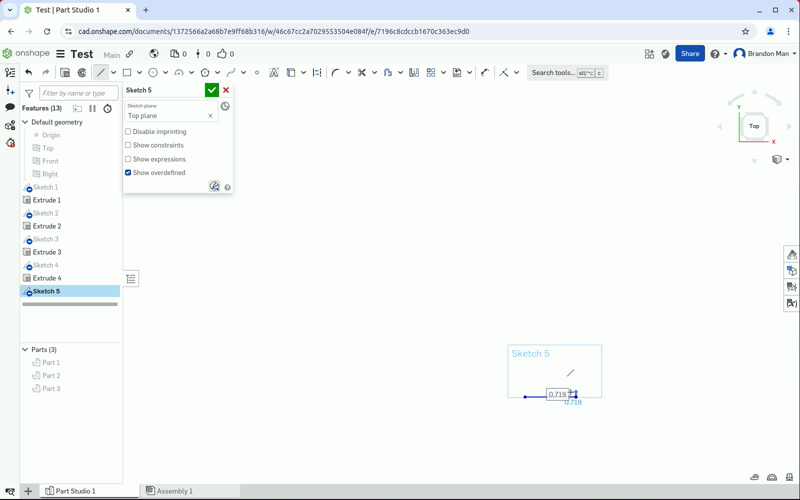
scroll(6)
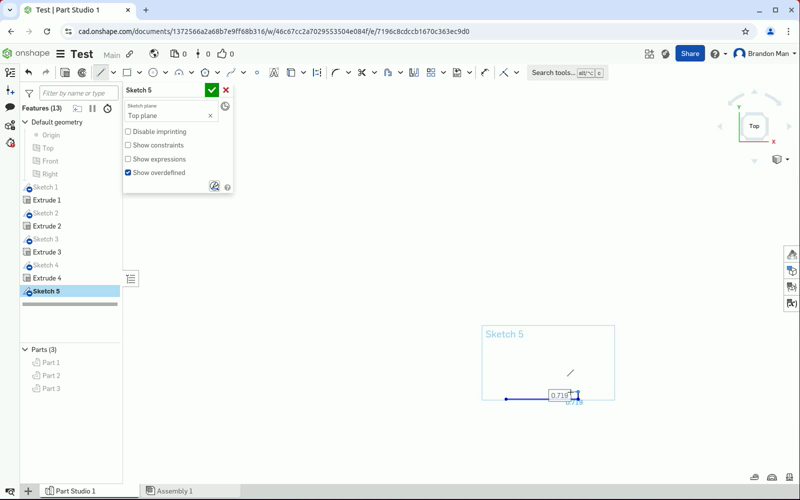
scroll(6)
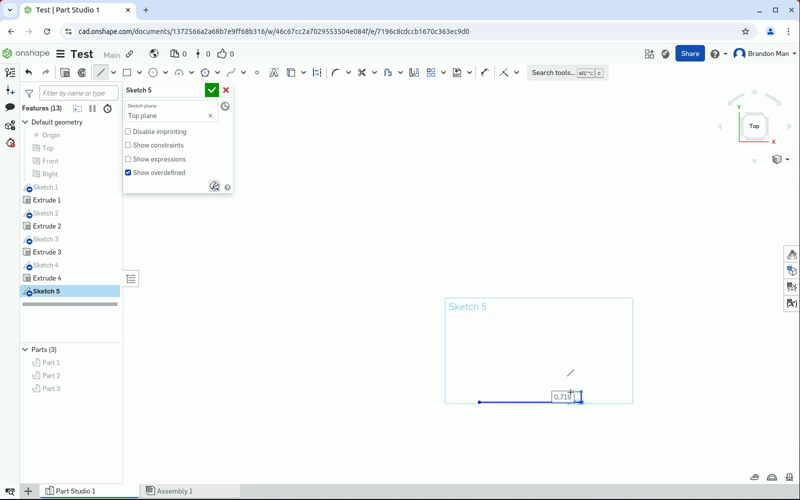
scroll(6)
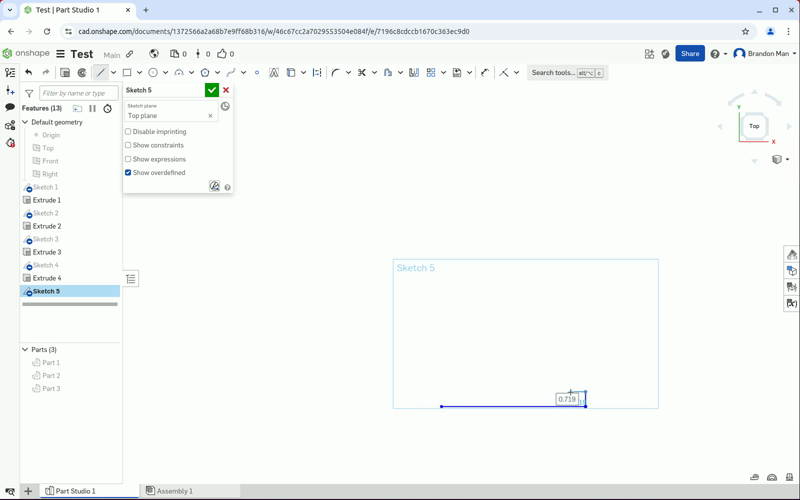
scroll(6)
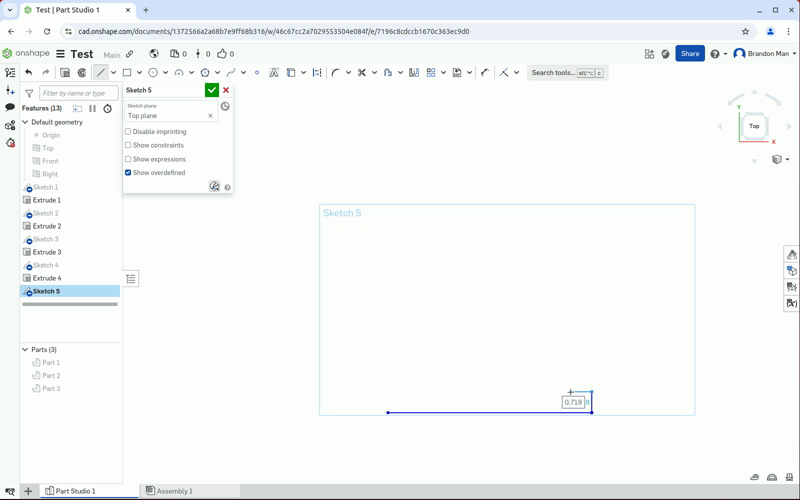
scroll(6)
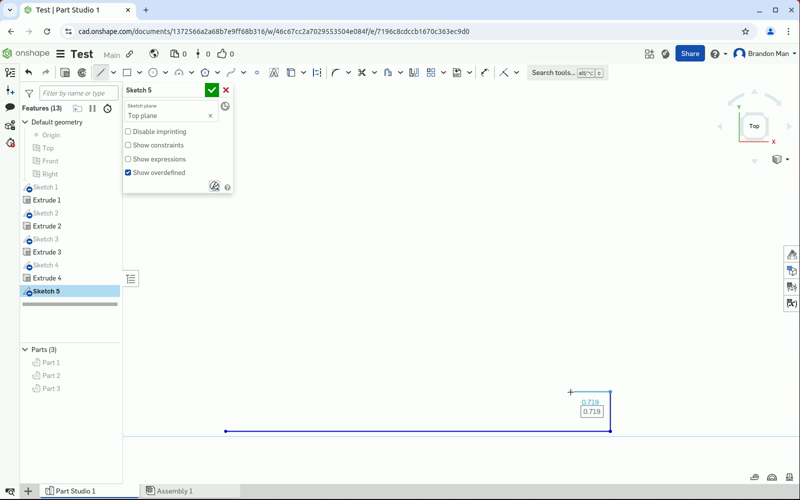
click(570, 391)
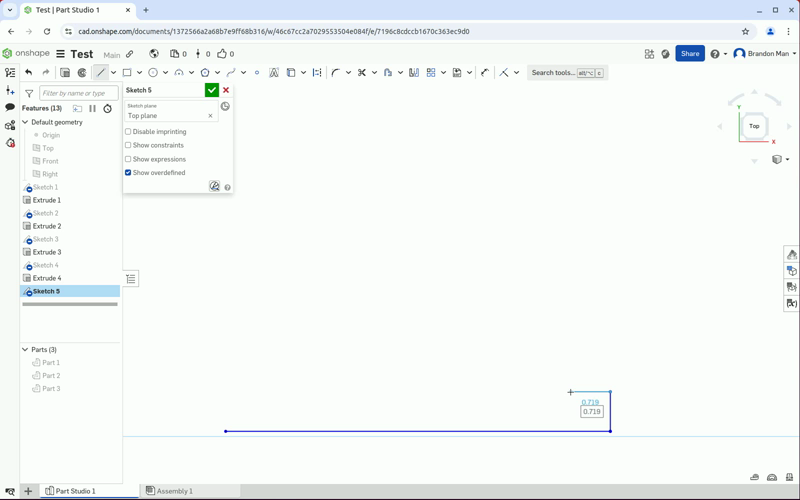
scroll(-6)
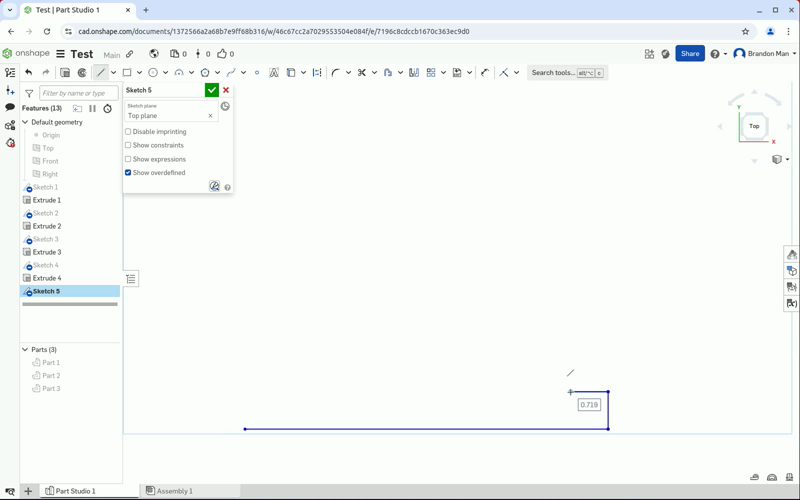
scroll(-6)
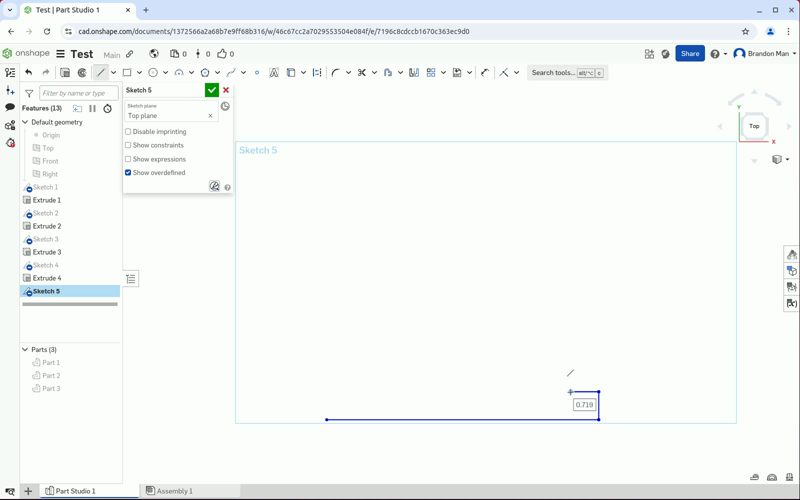
scroll(-6)
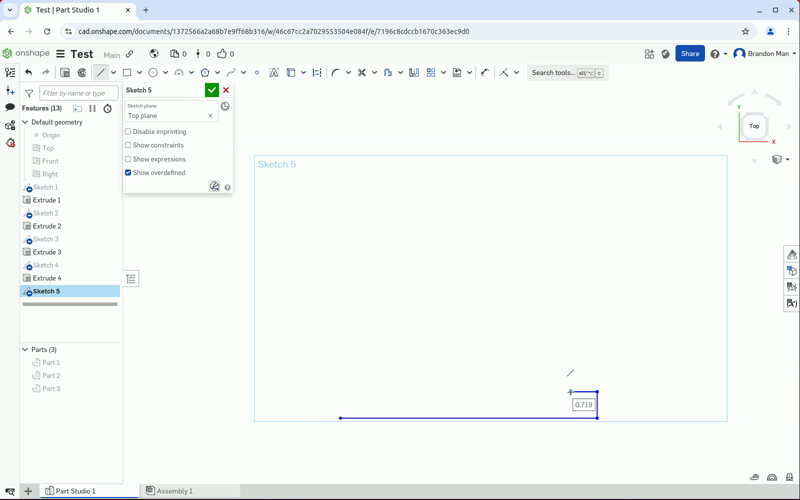
scroll(-6)
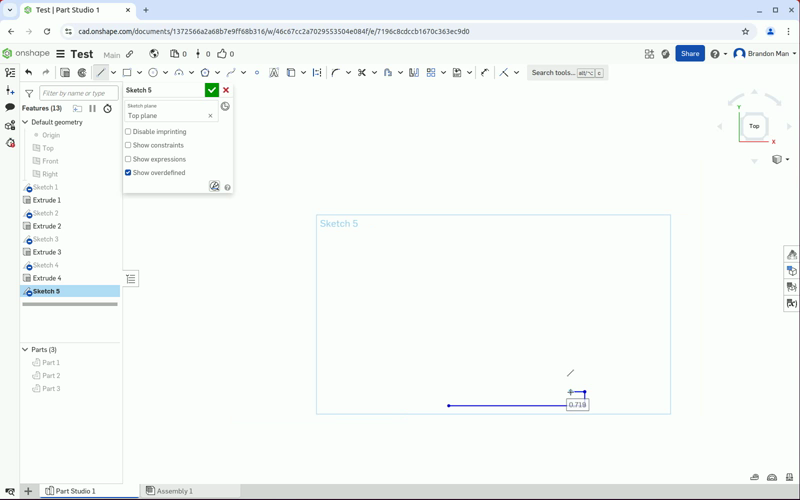
scroll(-6)
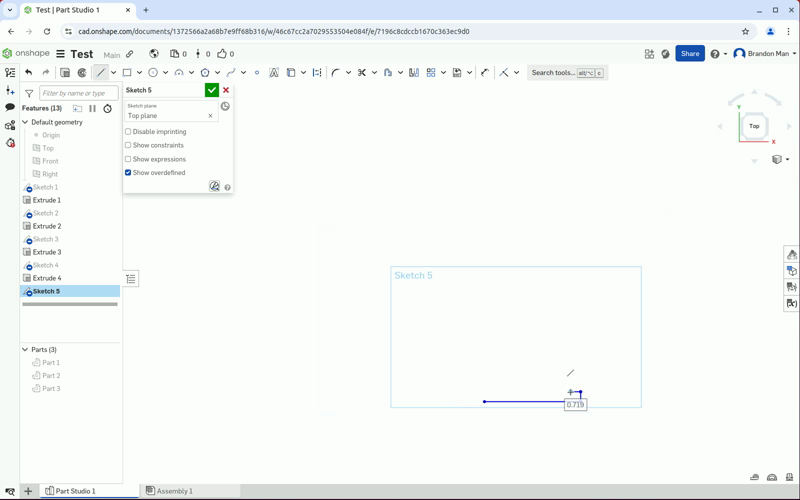
scroll(-6)
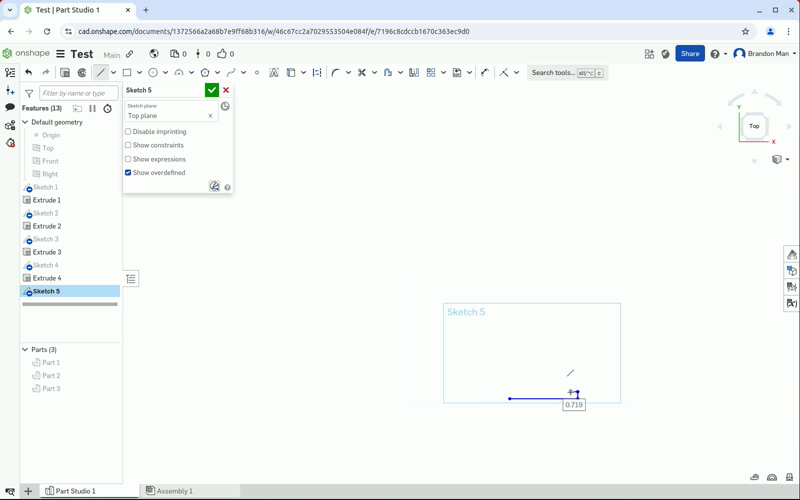
scroll(-6)
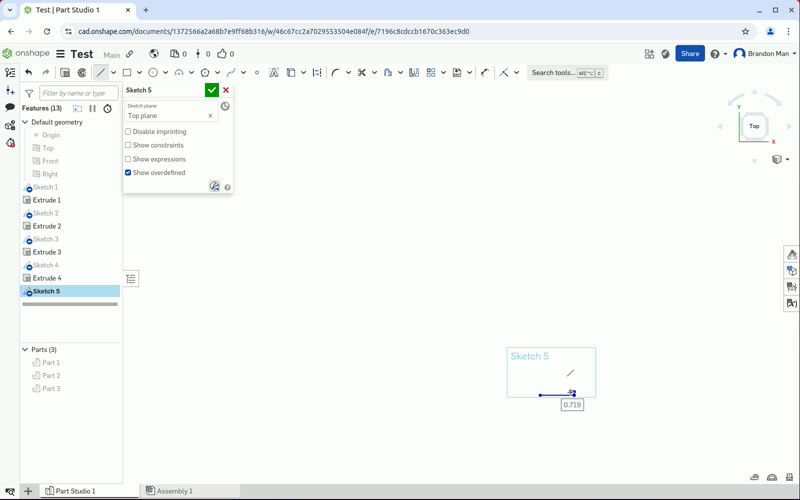
key_up(shift)
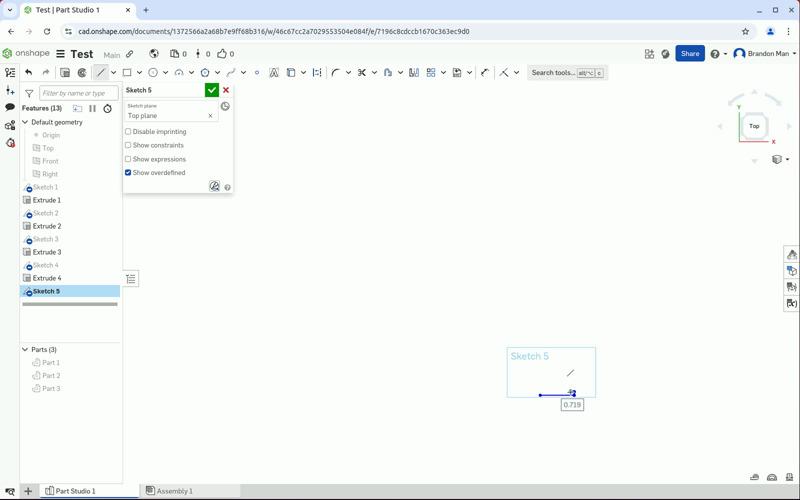
key_down(shift)
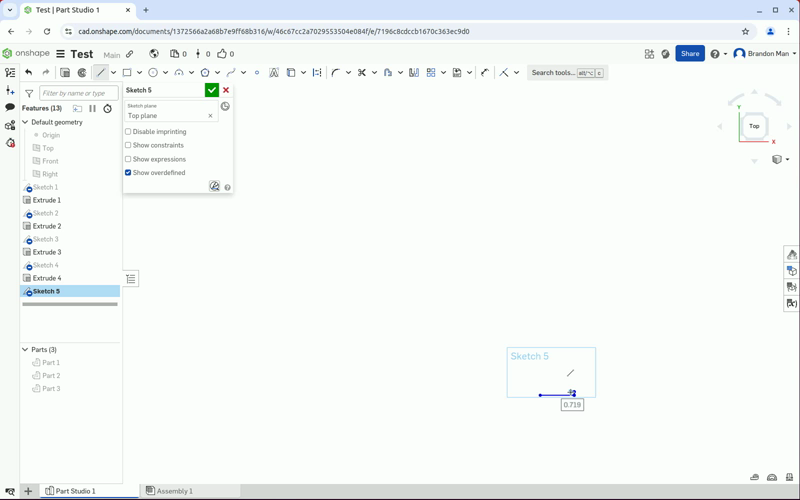
mouse_move(589, 391)
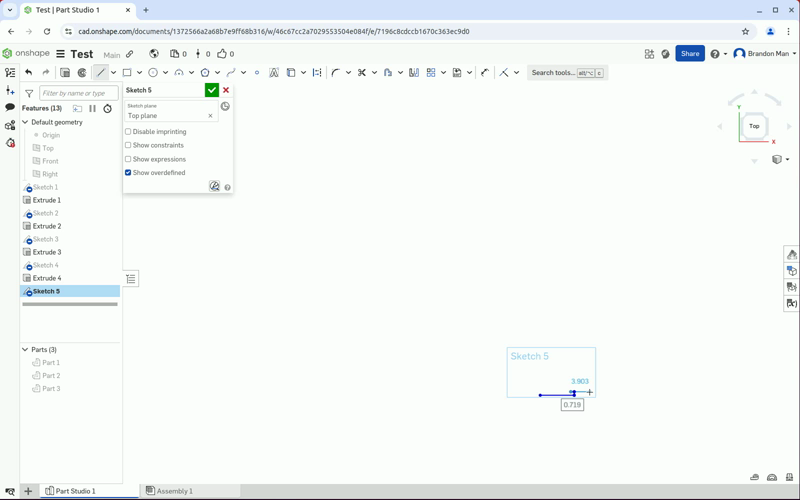
mouse_move(543, 391)
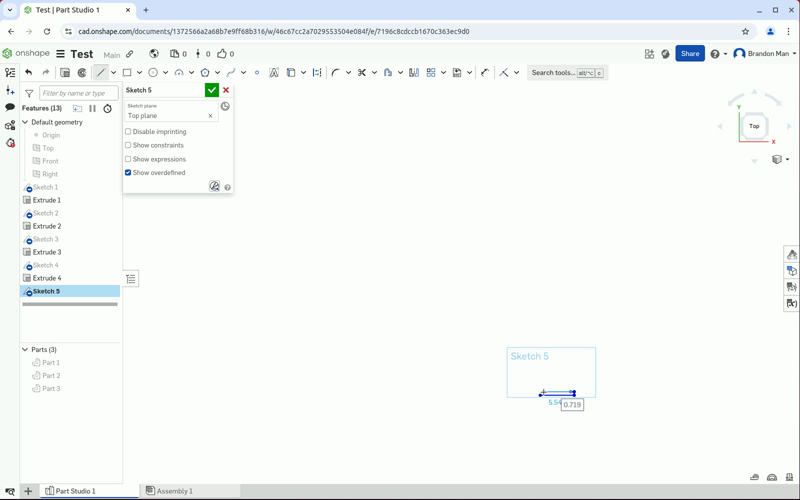
click(543, 391)
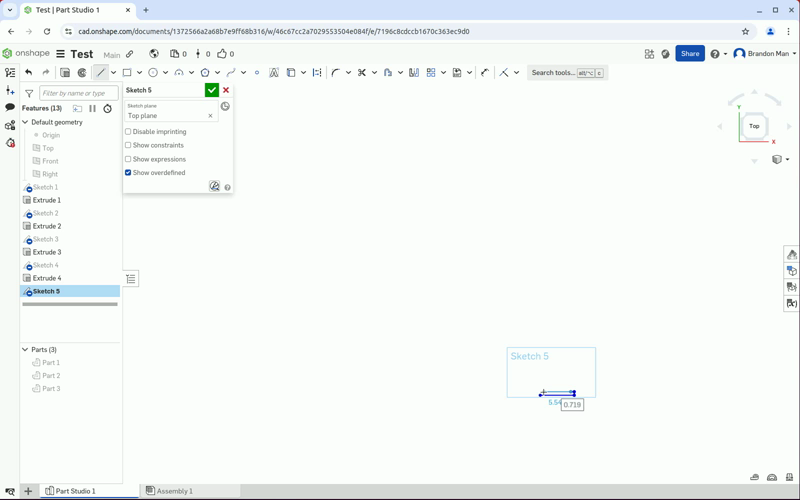
key_up(shift)
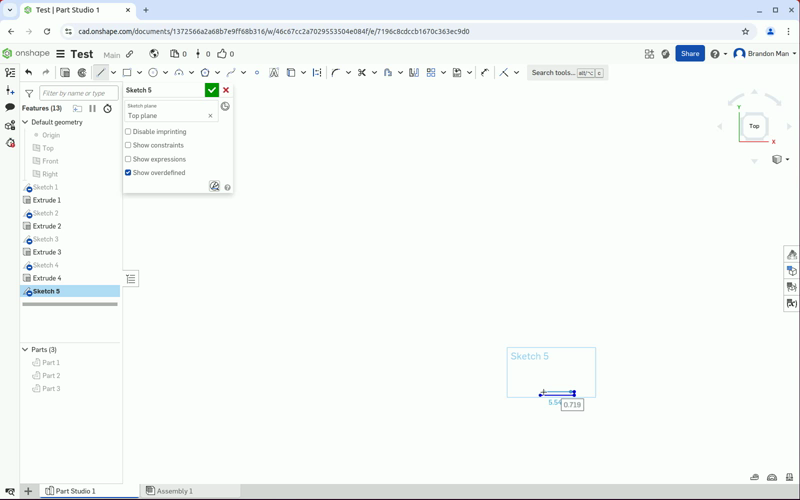
key_down(shift)
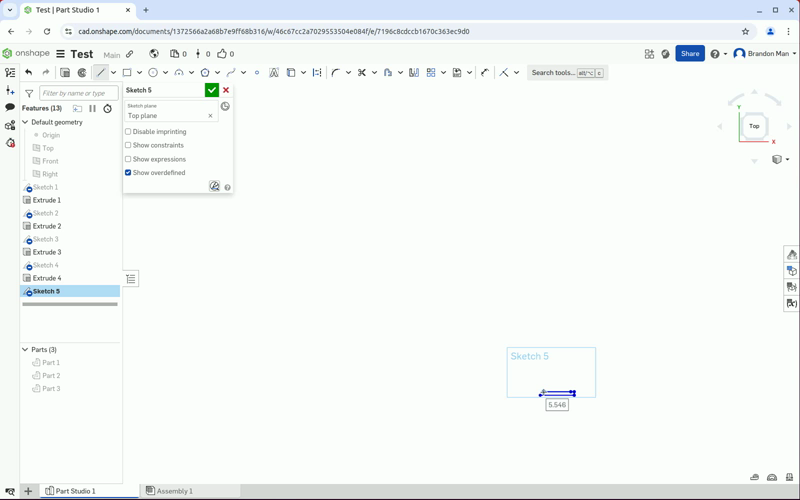
mouse_move(573, 391)
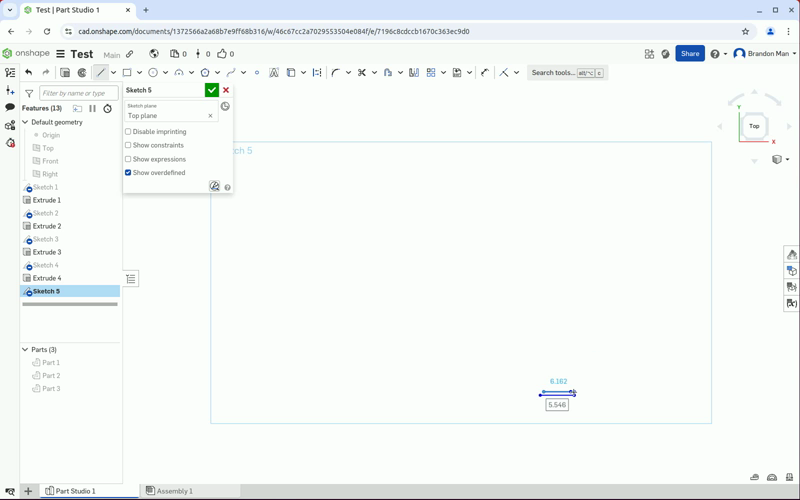
mouse_move(540, 391)
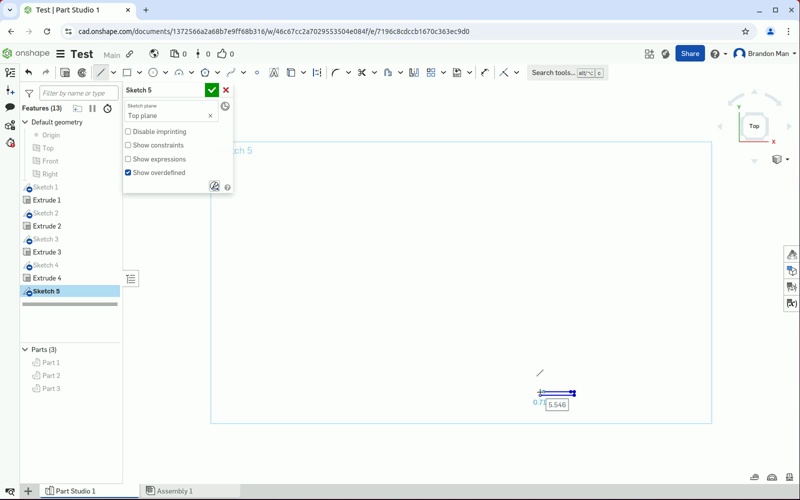
scroll(6)
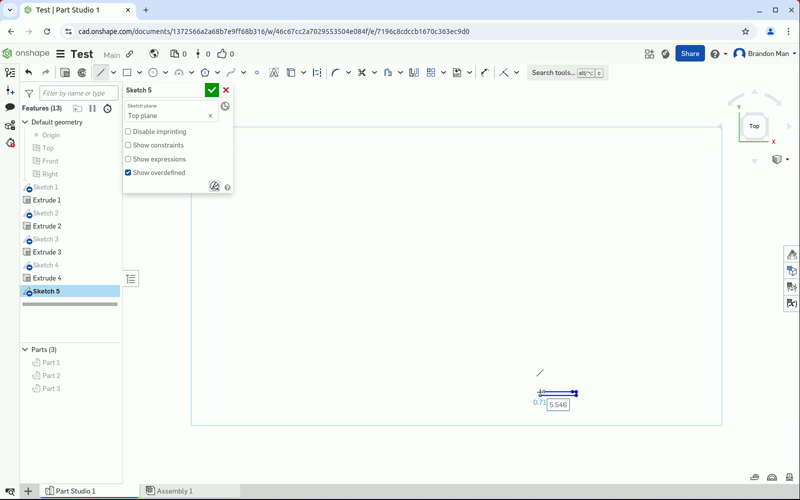
scroll(6)
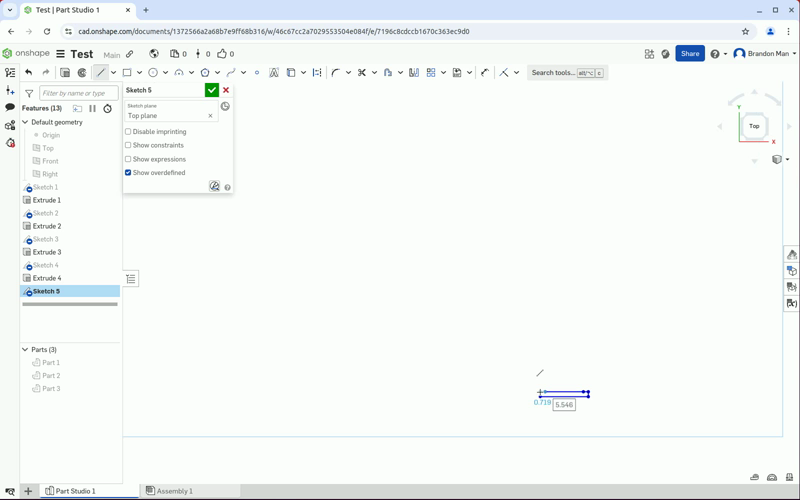
scroll(6)
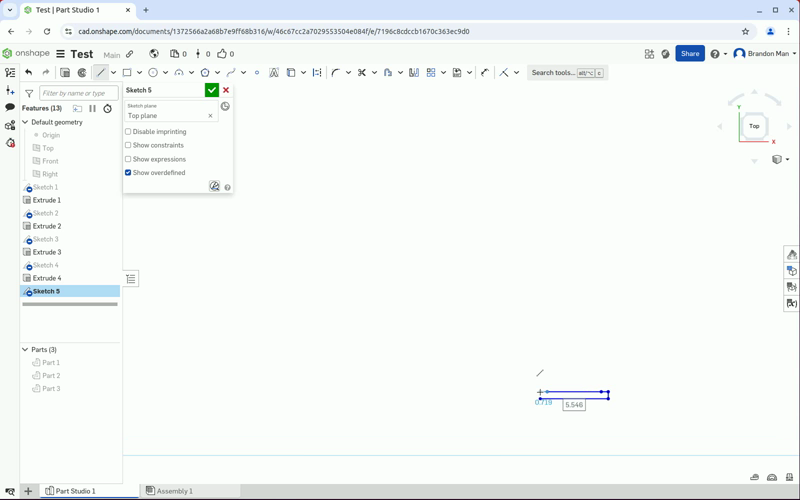
scroll(6)
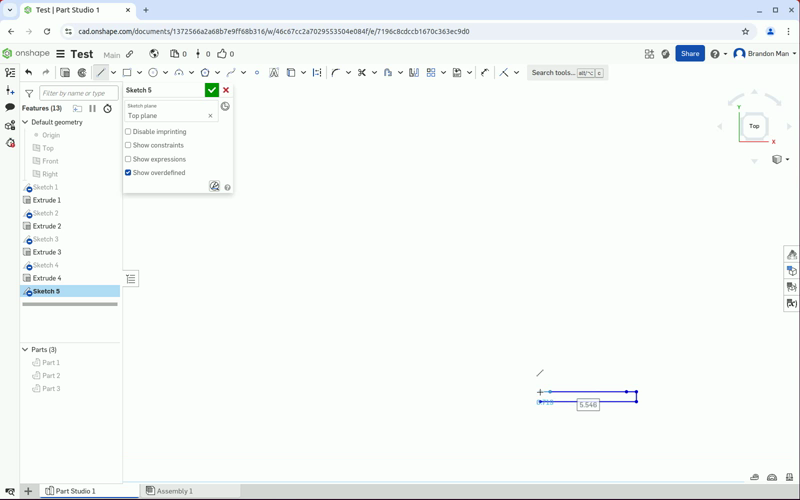
scroll(6)
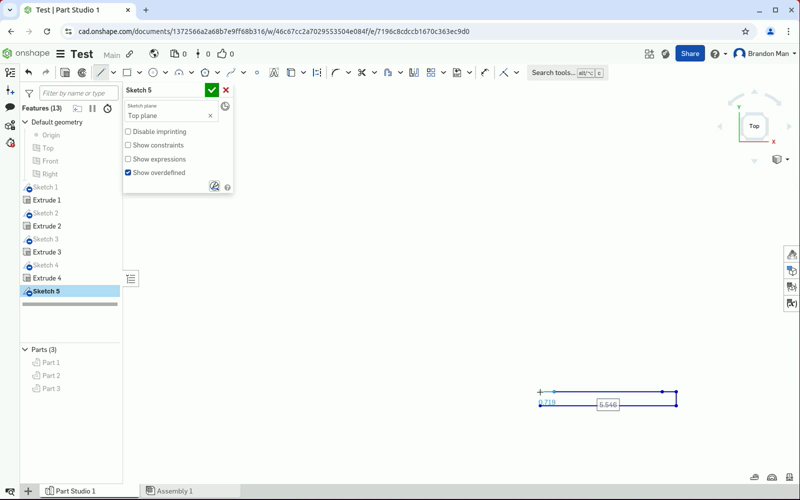
scroll(6)
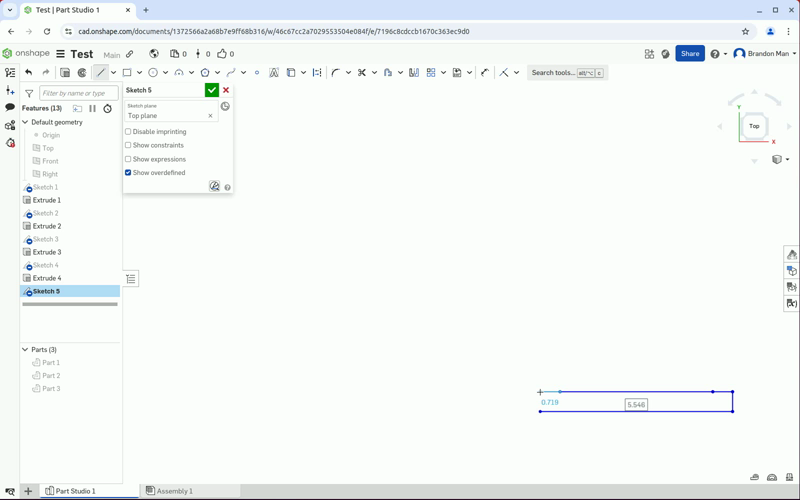
scroll(6)
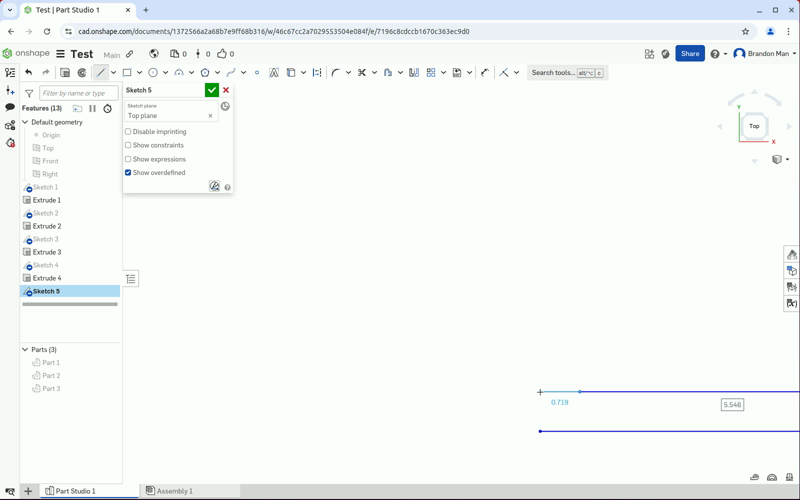
click(540, 391)
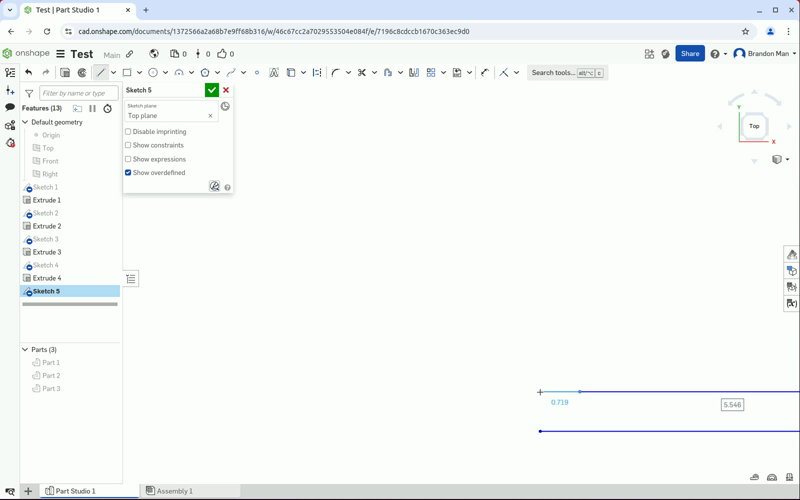
scroll(-6)
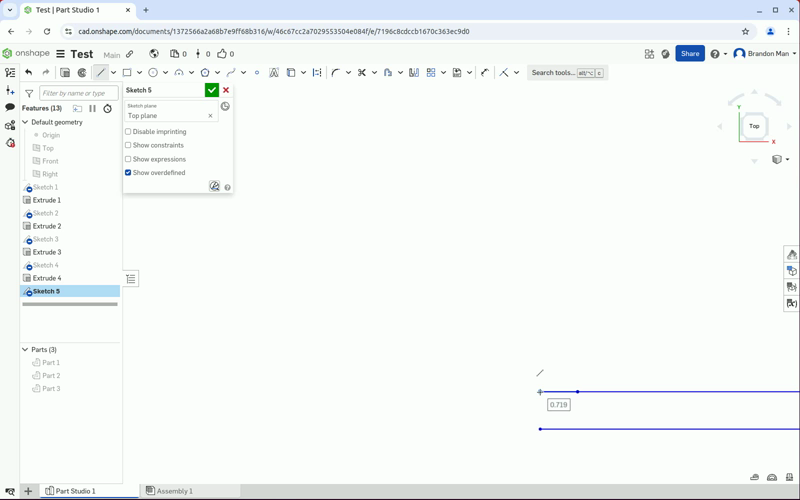
scroll(-6)
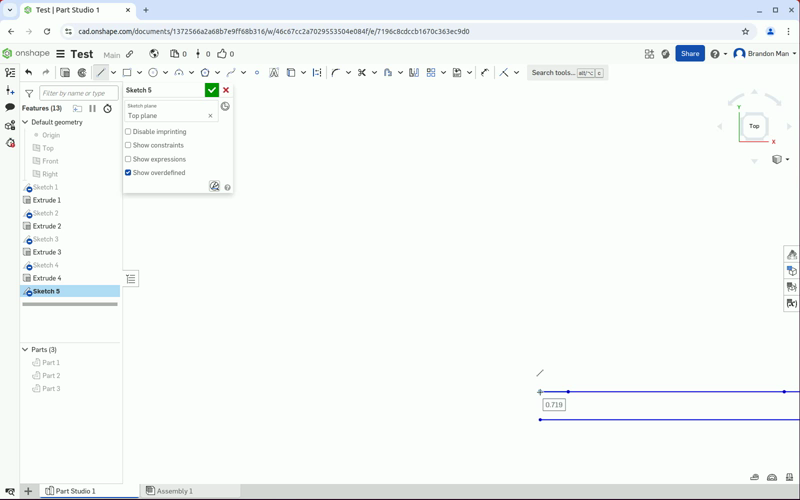
scroll(-6)
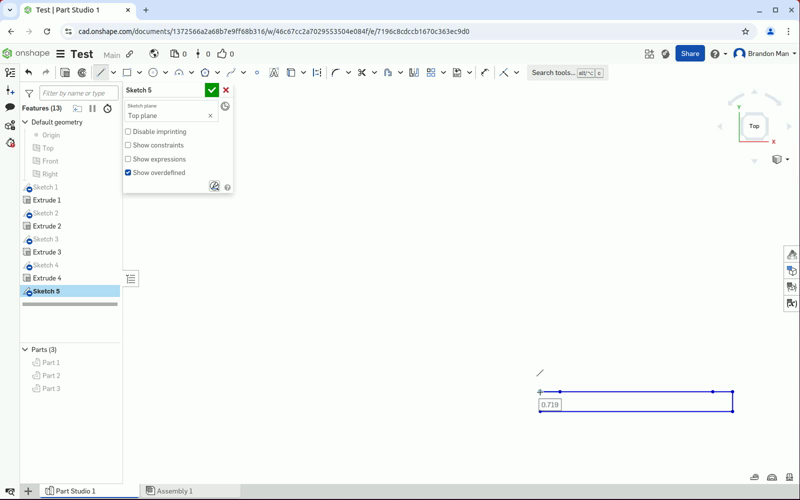
scroll(-6)
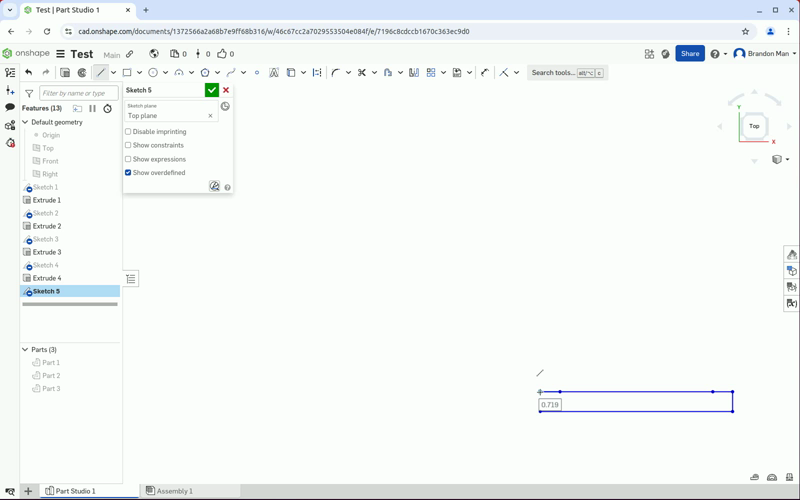
scroll(-6)
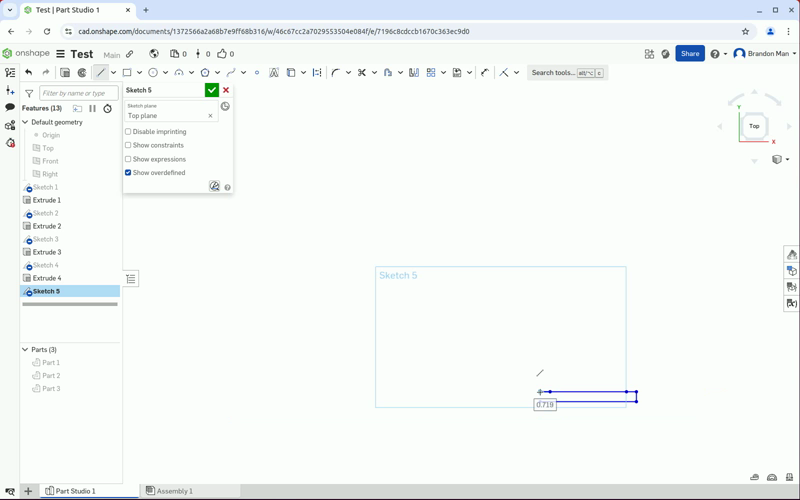
scroll(-6)
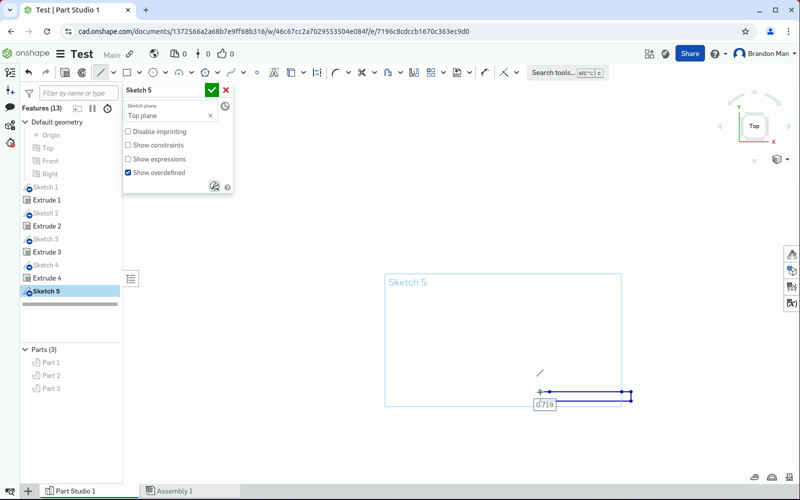
scroll(-6)
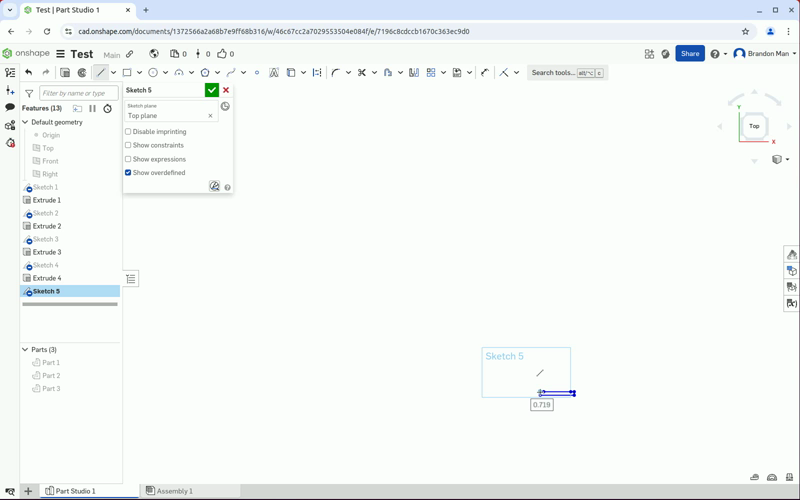
key_up(shift)
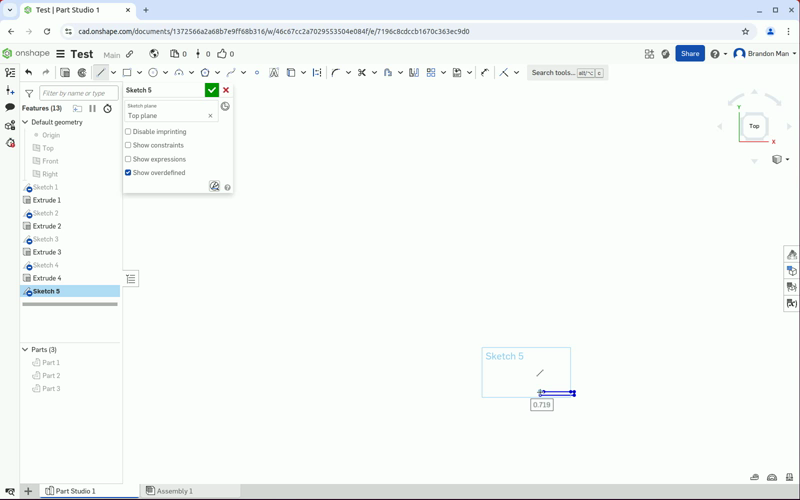
mouse_move(570, 391)
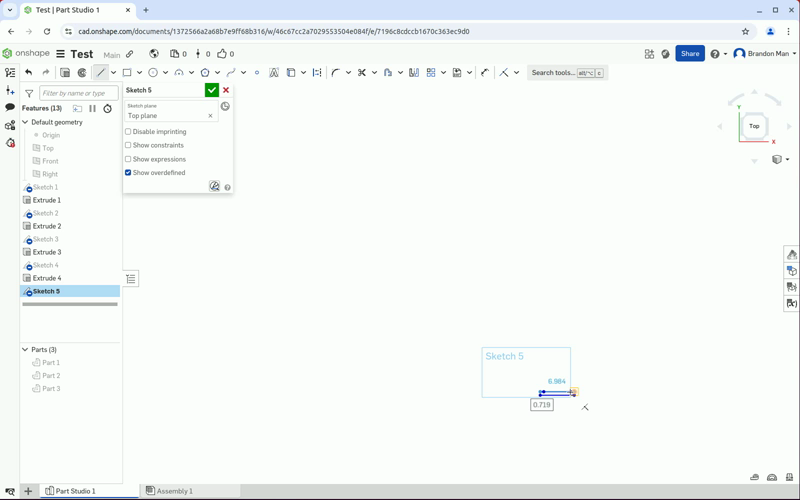
key_down(shift)
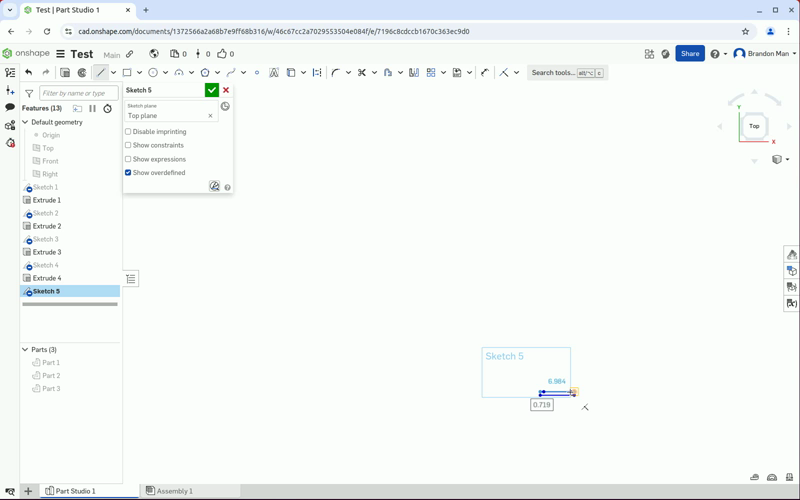
mouse_move(540, 395)
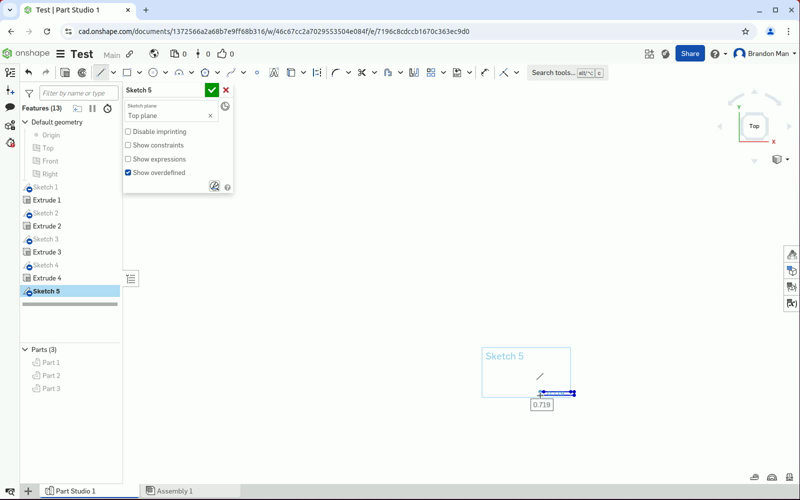
scroll(6)
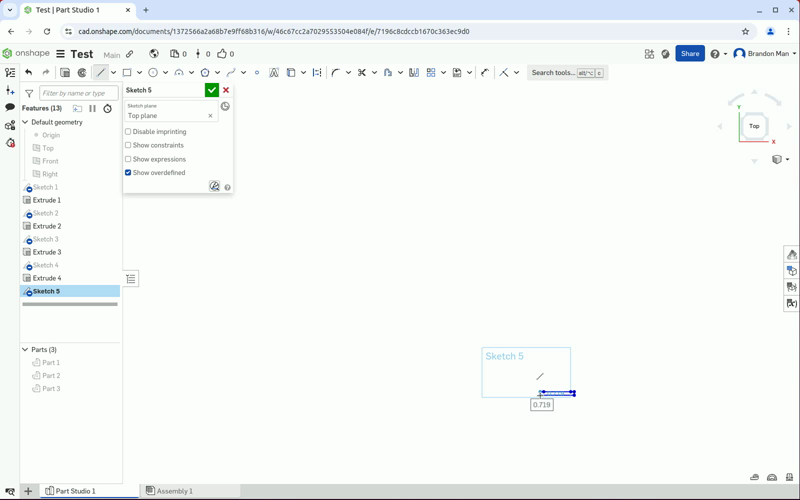
scroll(6)
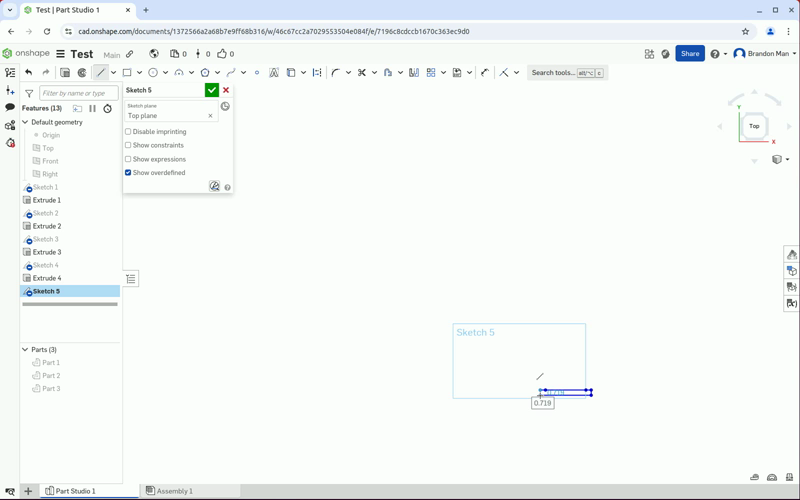
scroll(6)
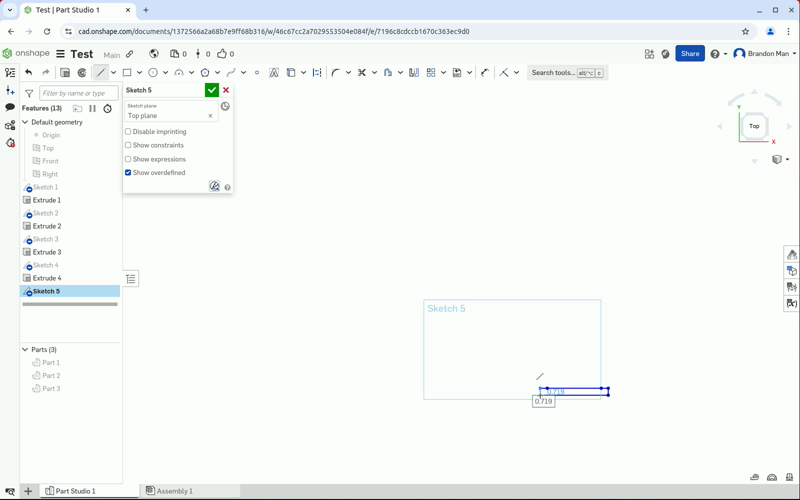
scroll(6)
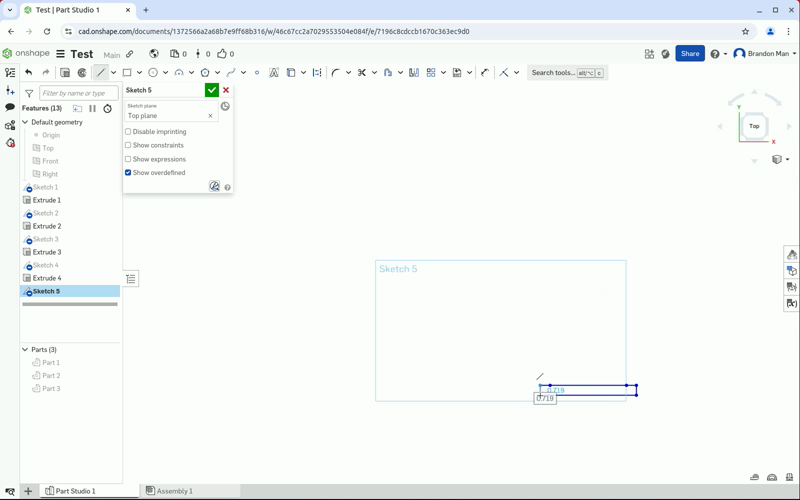
scroll(6)
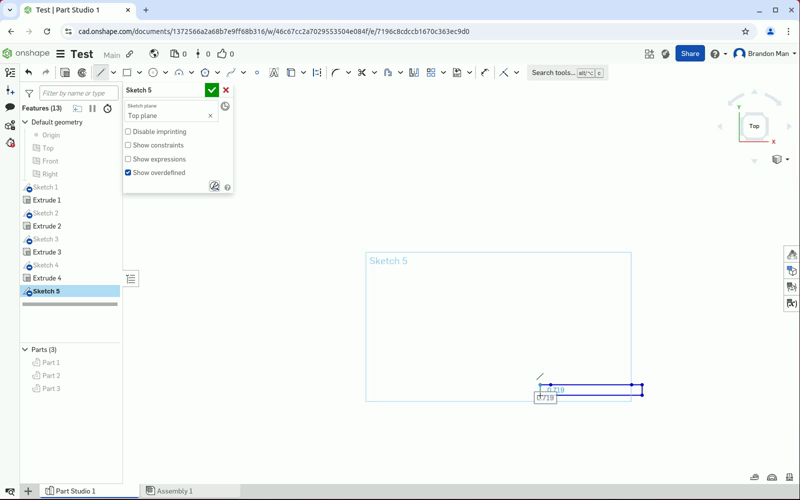
scroll(6)
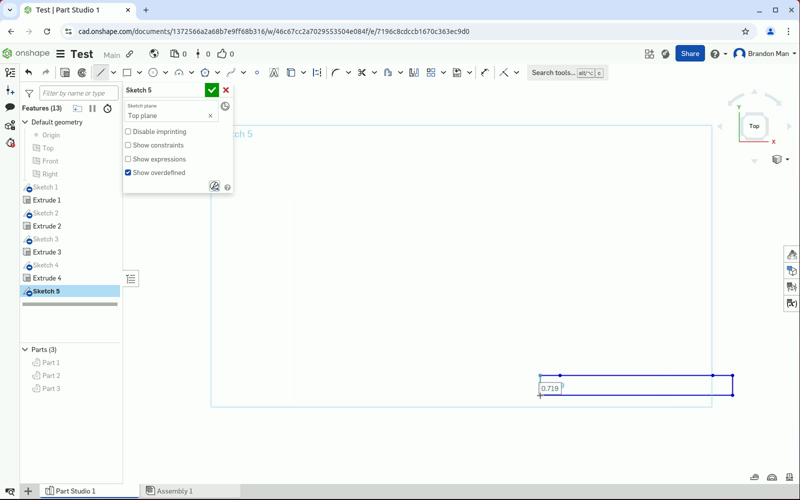
scroll(6)
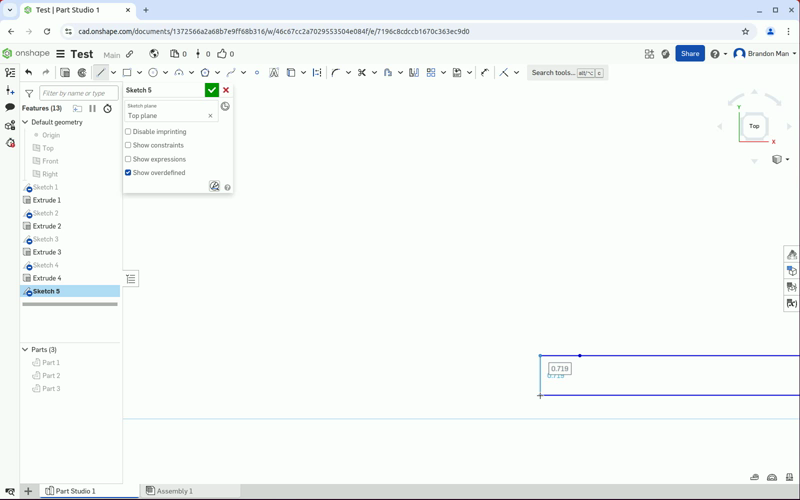
key_up(shift)
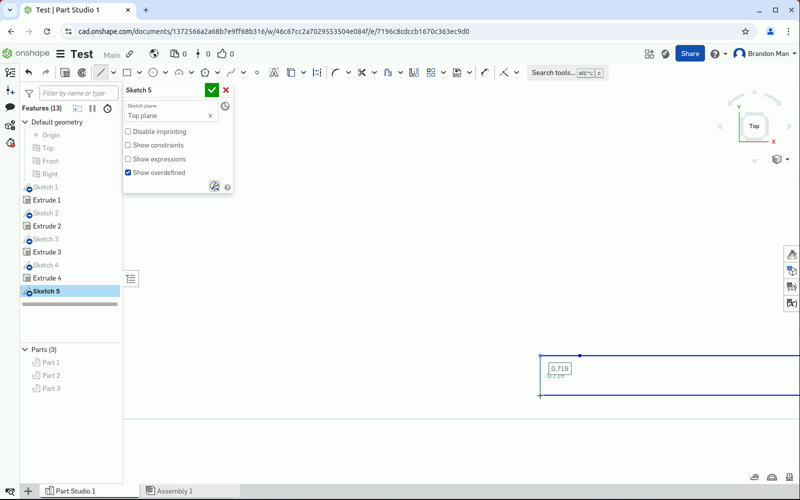
click(540, 395)
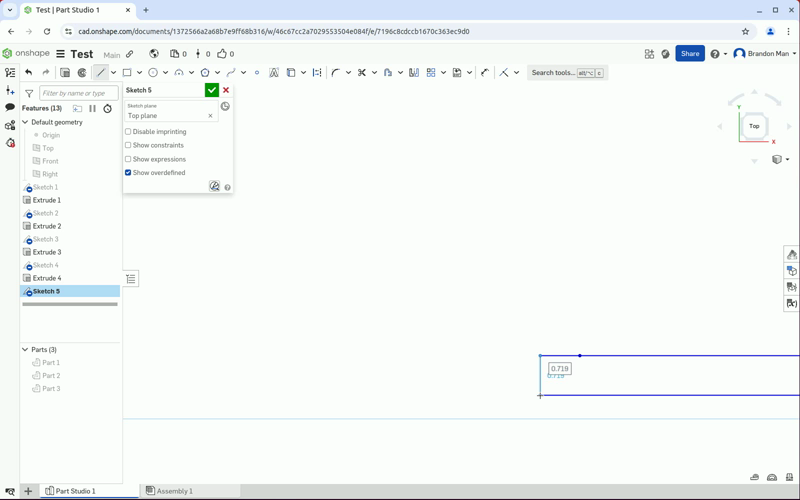
scroll(-6)
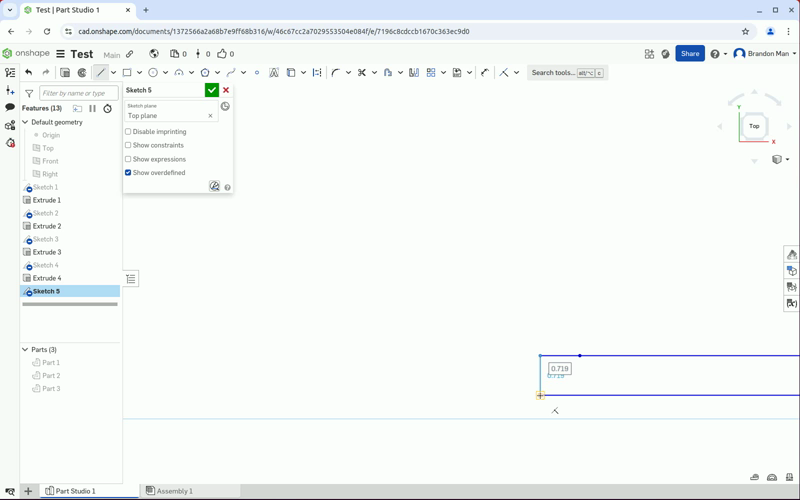
scroll(-6)
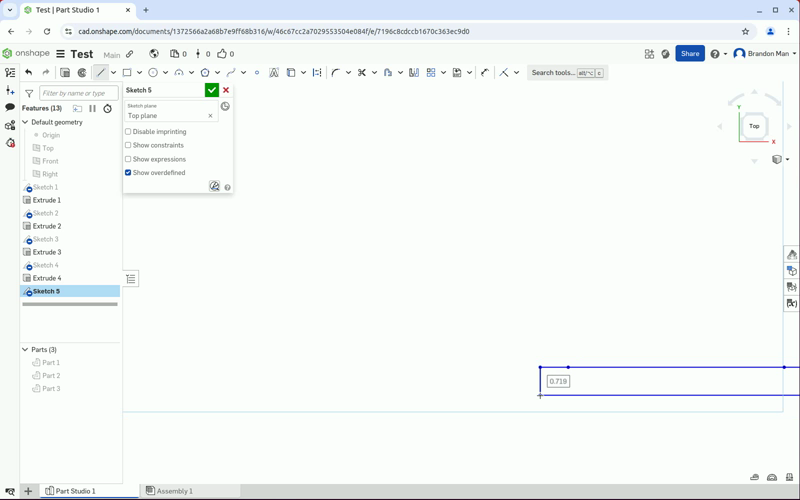
scroll(-6)
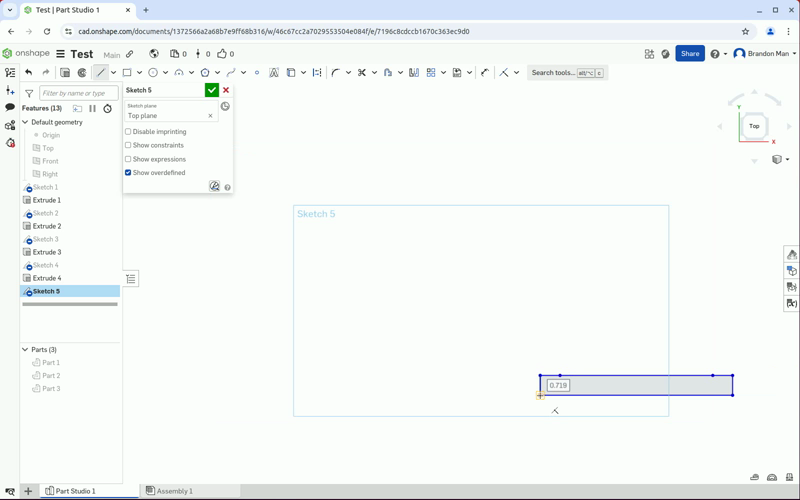
scroll(-6)
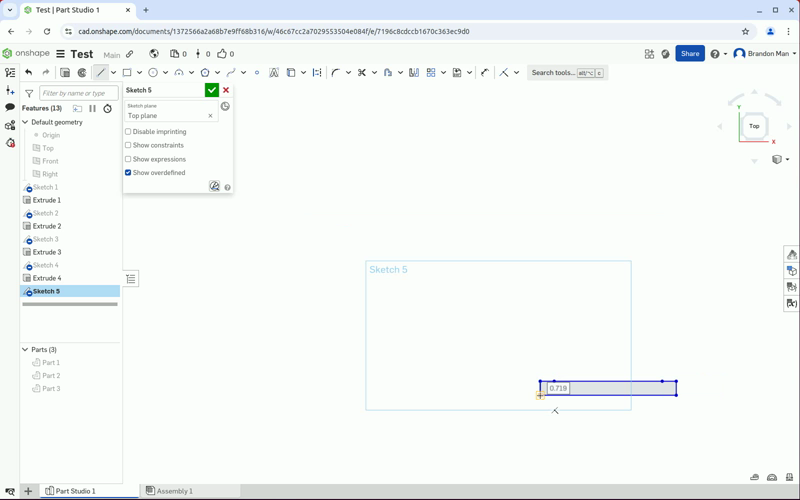
scroll(-6)
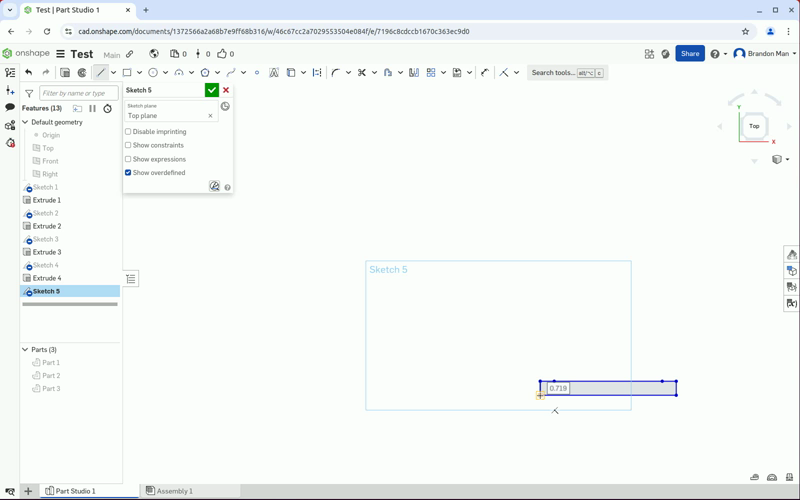
scroll(-6)
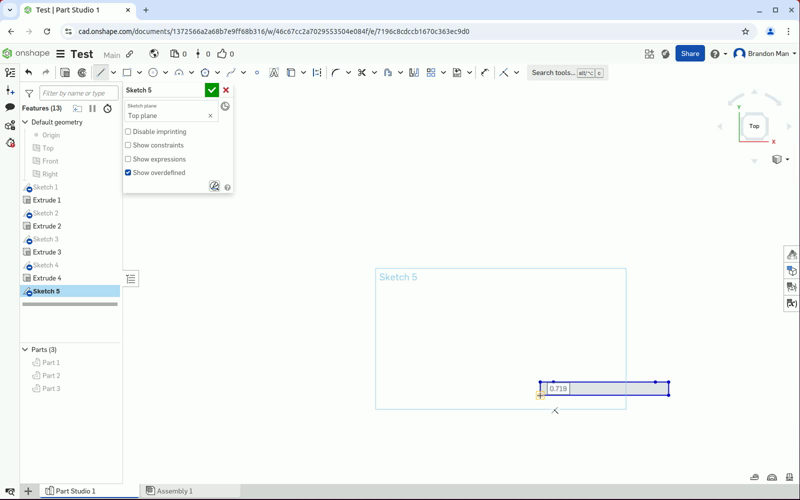
scroll(-6)
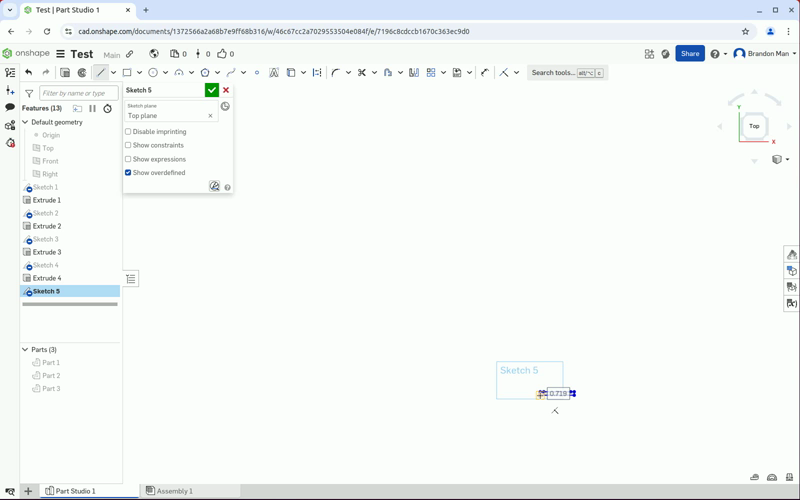
key(esc)
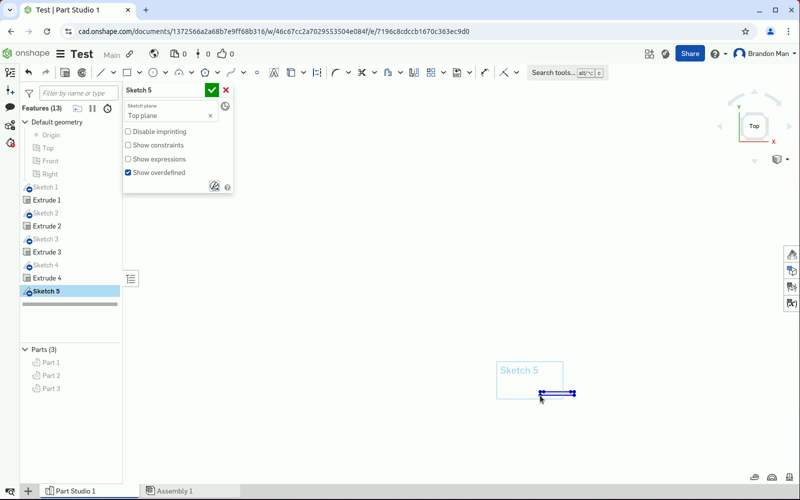
mouse_move(563, 393)
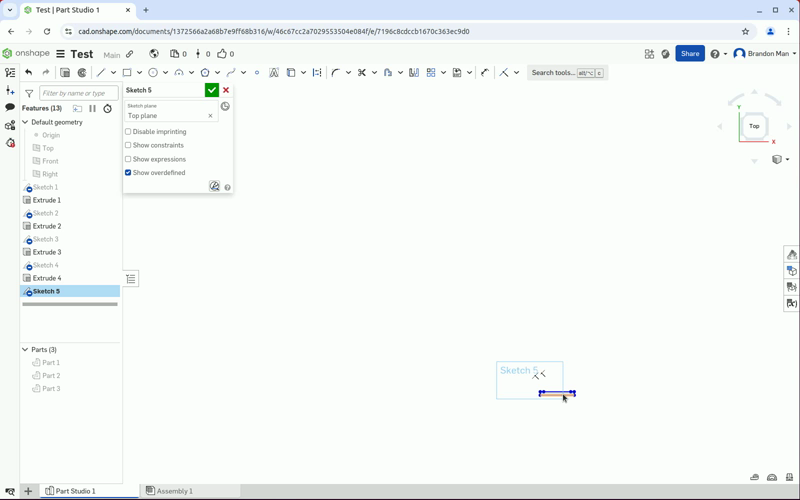
scroll(6)
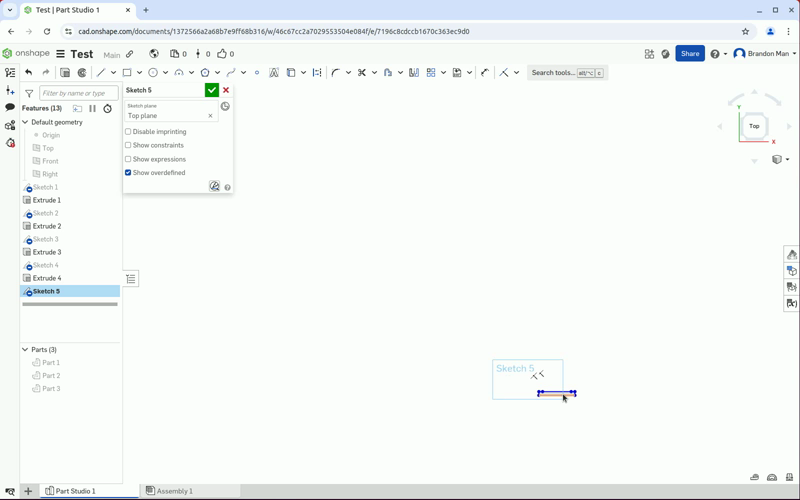
scroll(6)
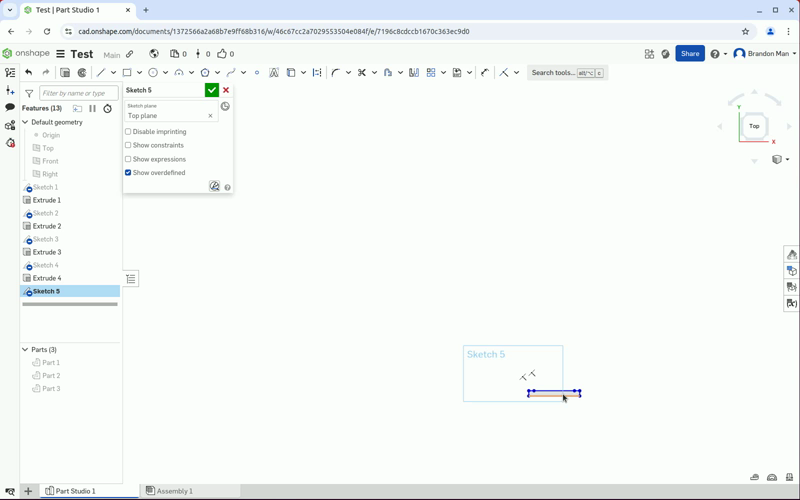
scroll(6)
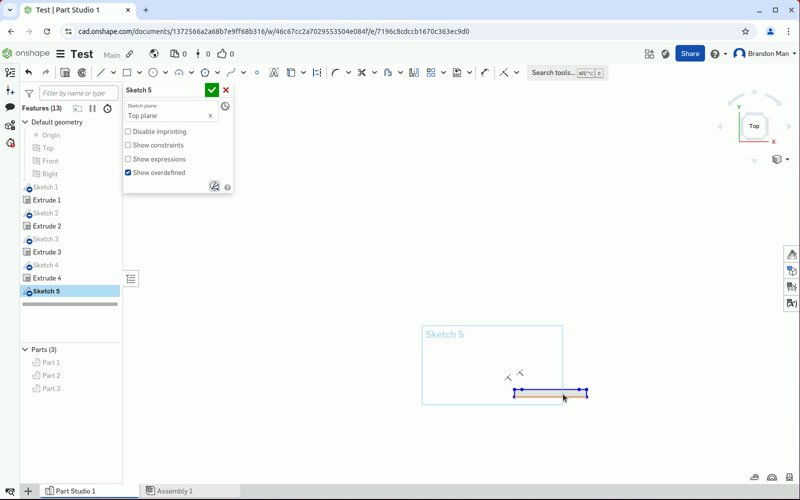
scroll(6)
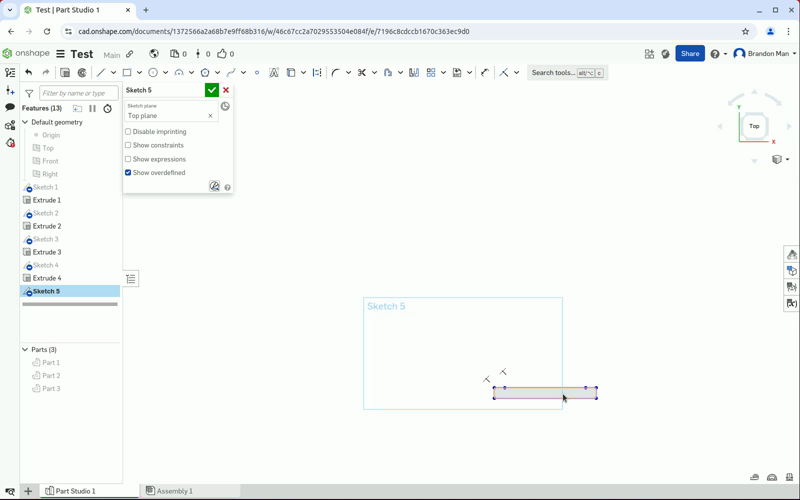
scroll(6)
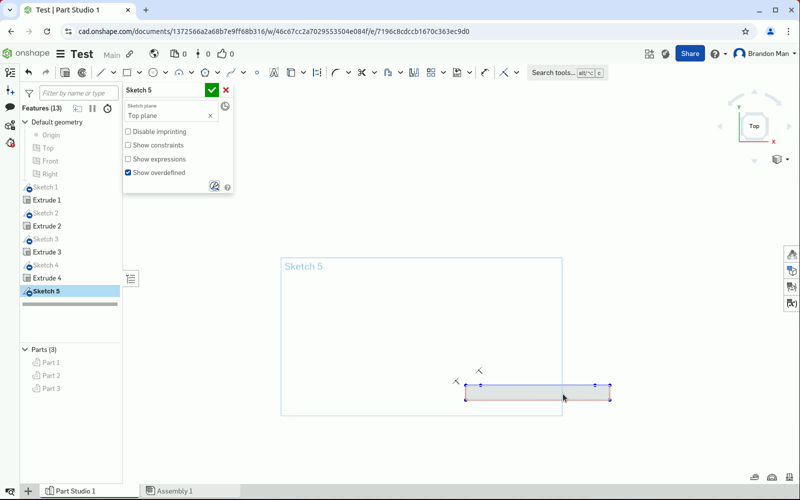
scroll(6)
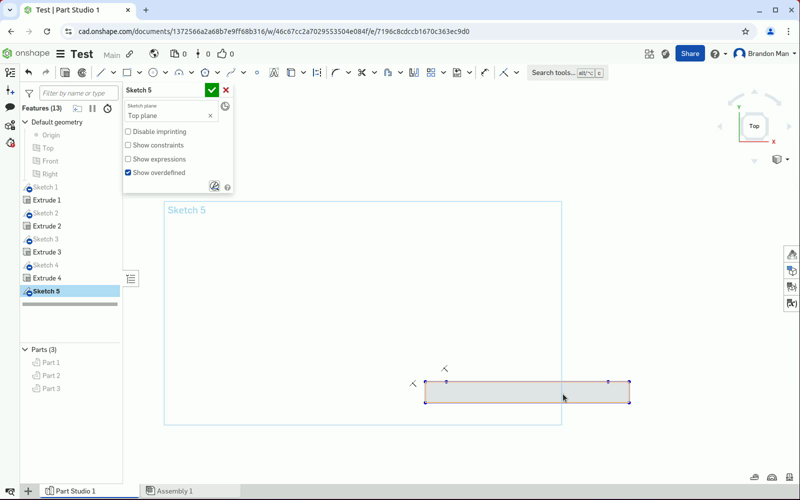
scroll(6)
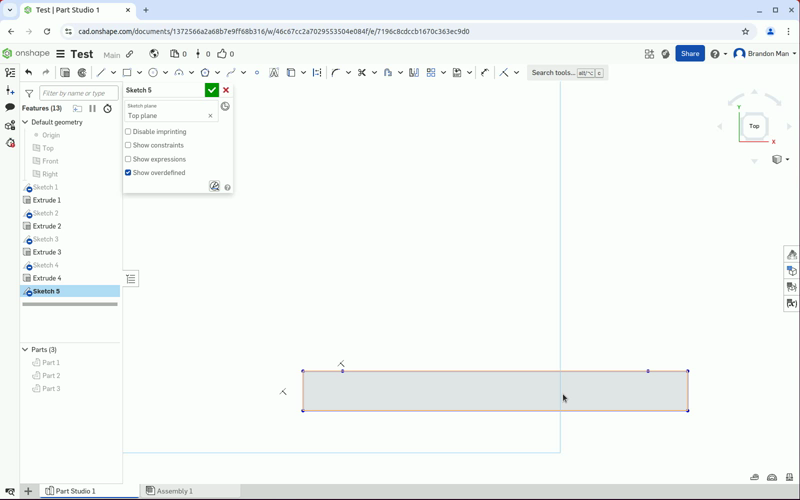
click(563, 393)
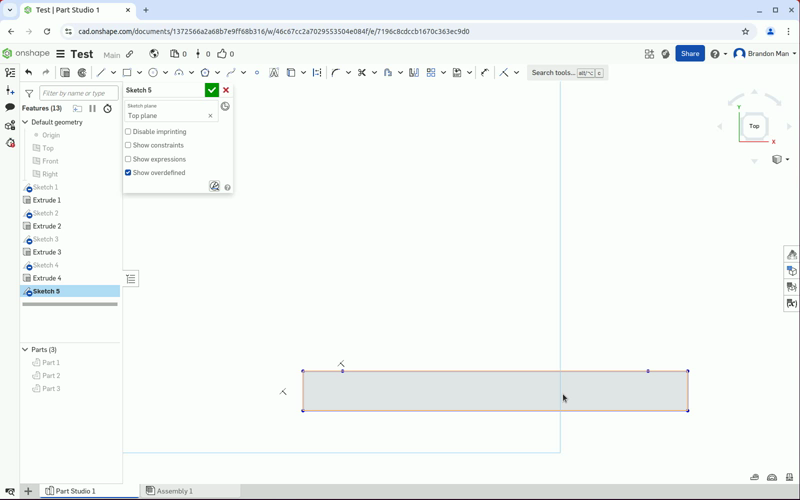
scroll(-6)
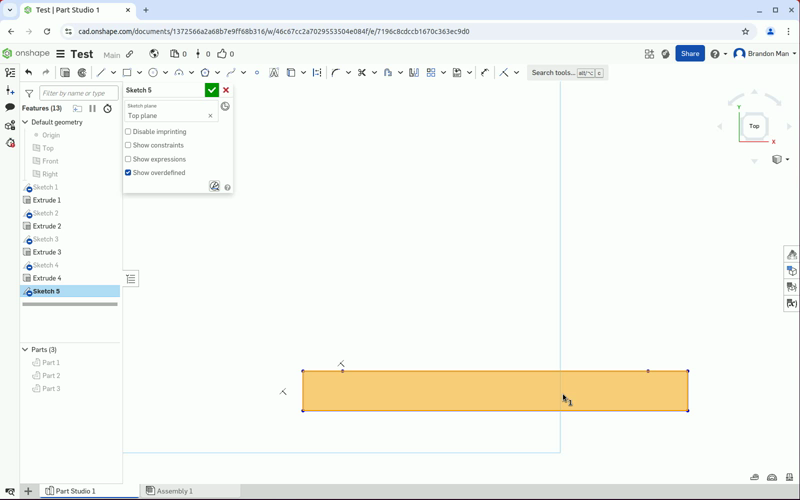
scroll(-6)
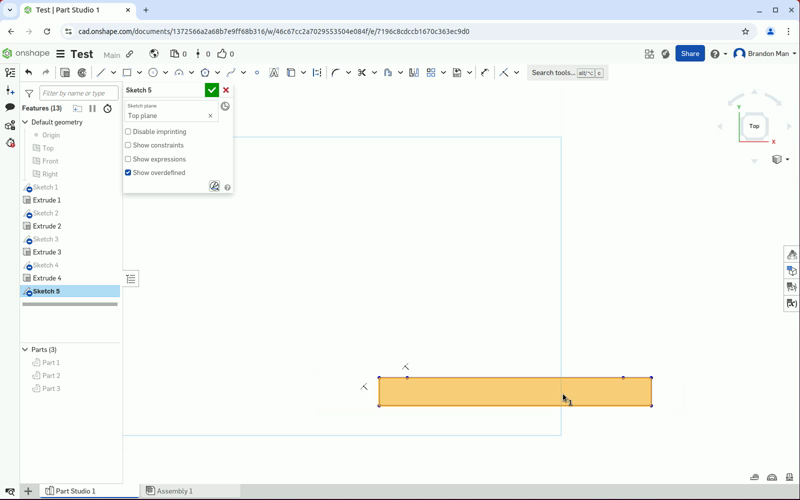
scroll(-6)
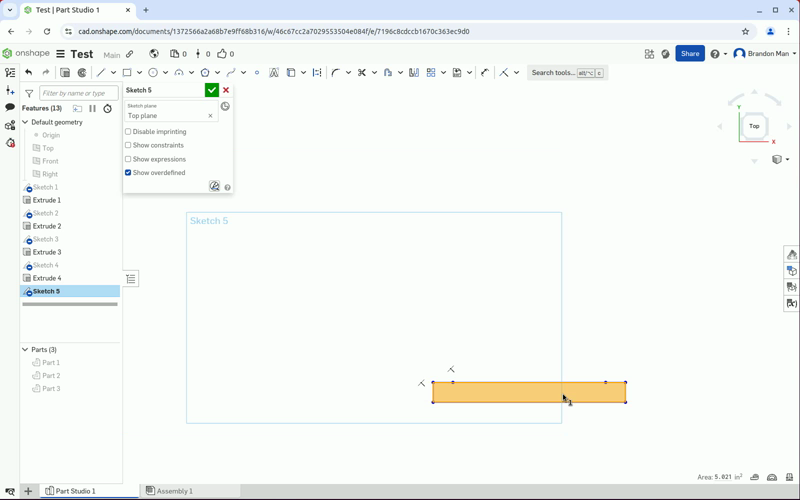
scroll(-6)
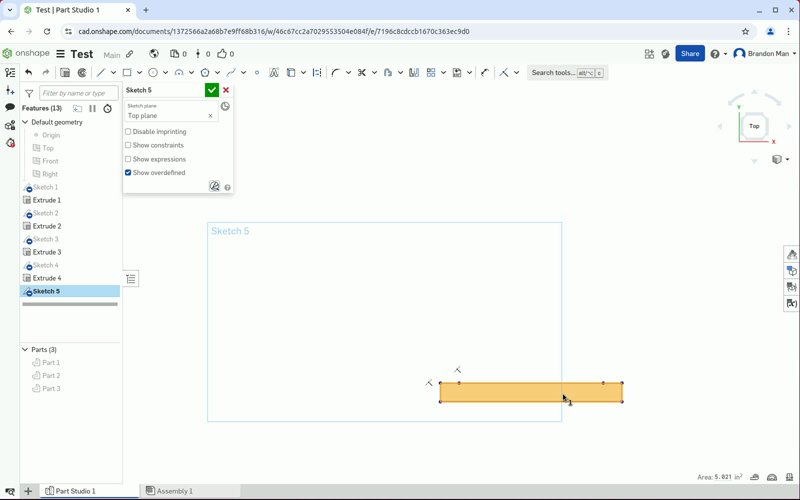
scroll(-6)
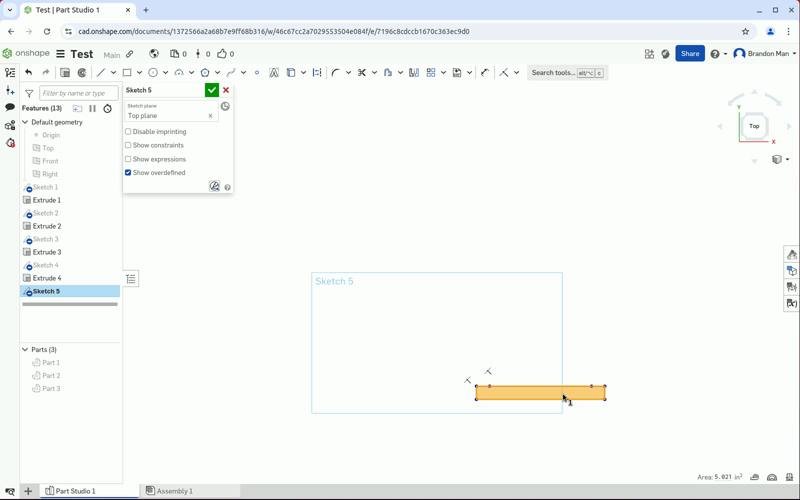
scroll(-6)
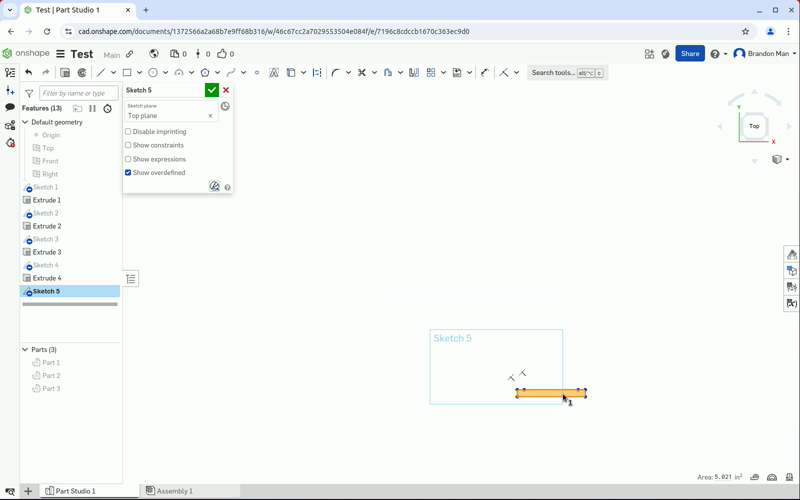
scroll(-6)
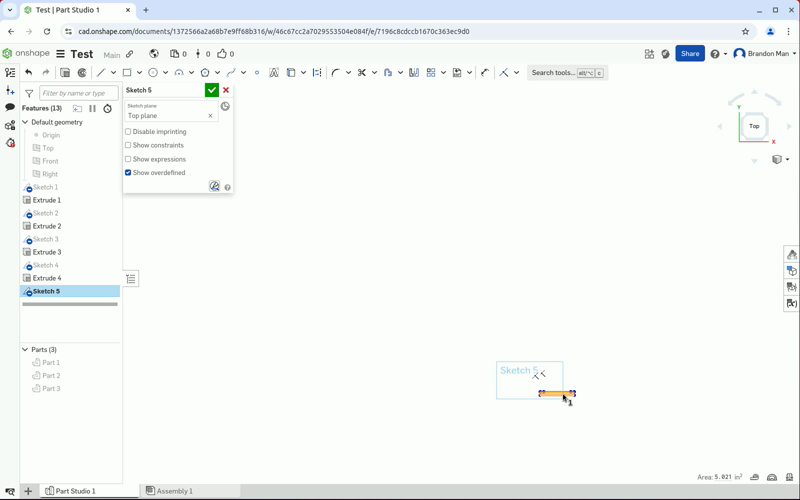
mouse_move(73, 352)
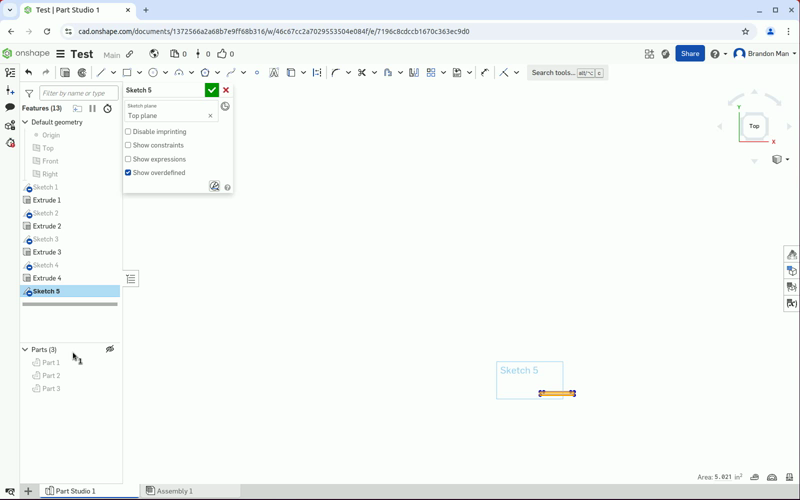
key(shift+y)
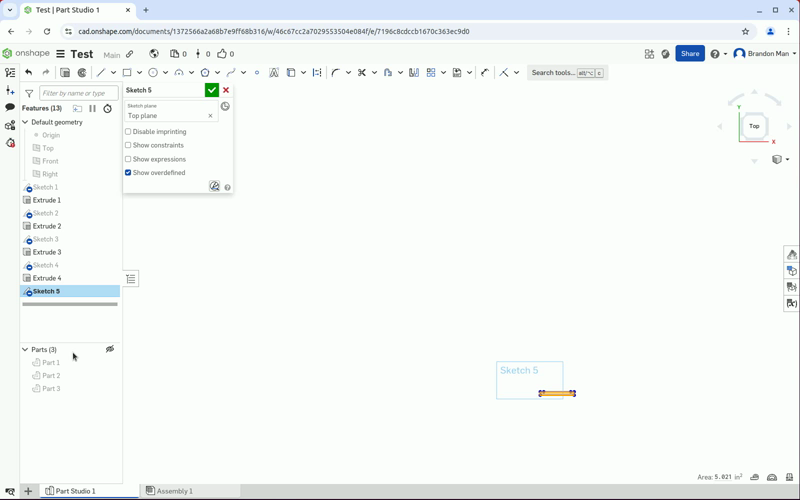
key(shift+e)
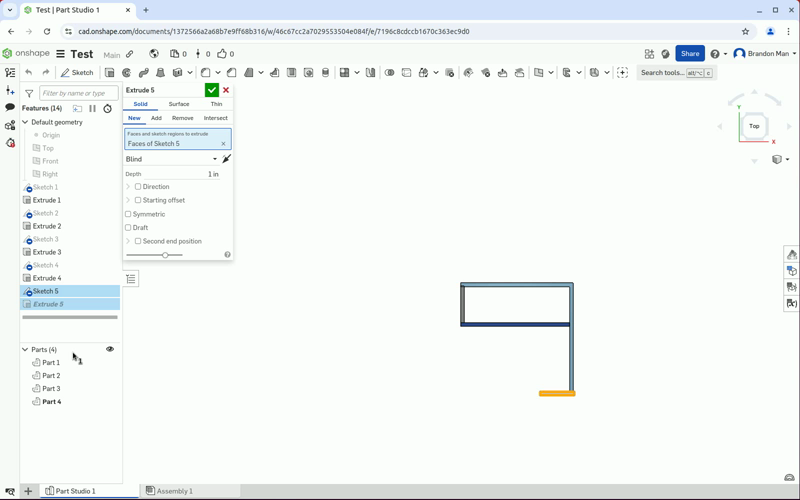
mouse_move(143, 106)
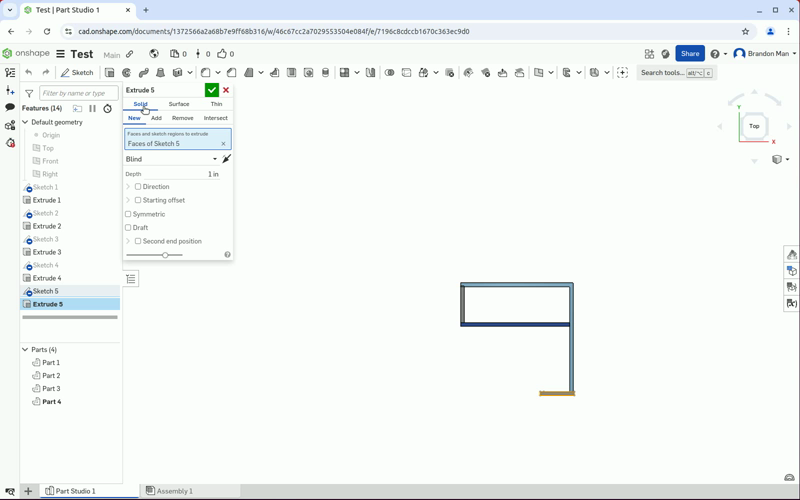
click(143, 106)
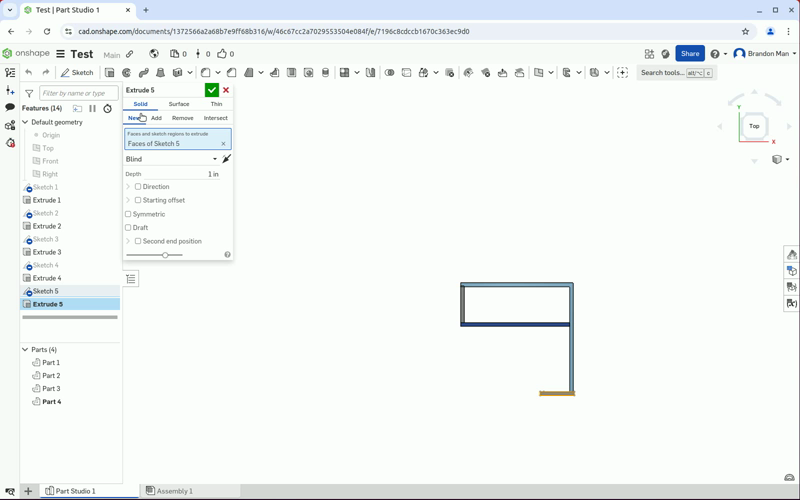
mouse_move(137, 120)
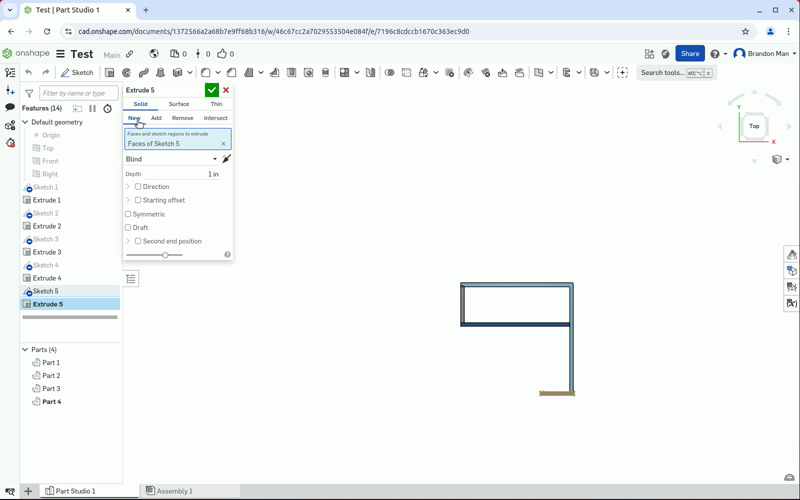
click(137, 120)
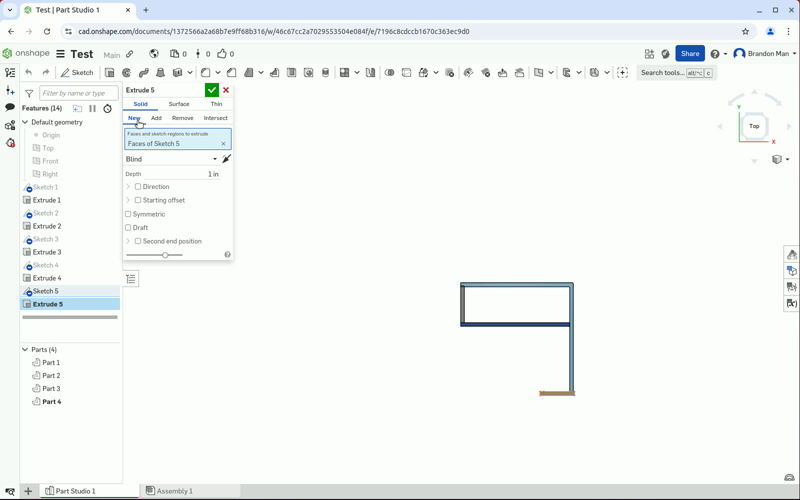
key(tab, 4)
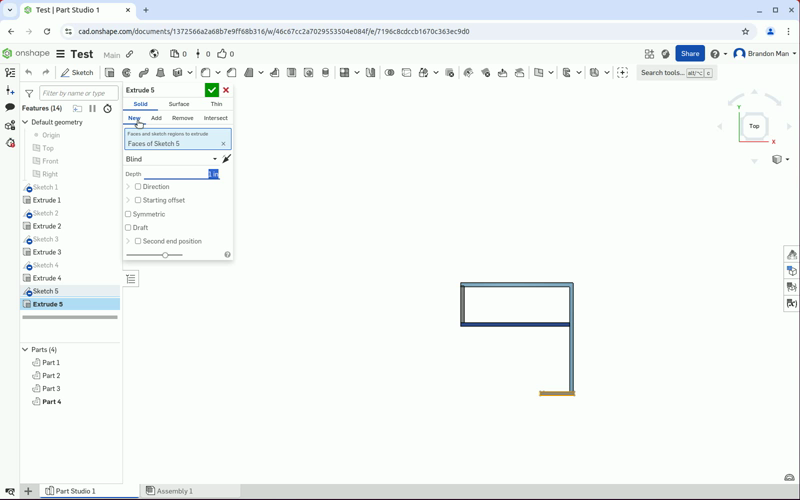
text(-1.926)
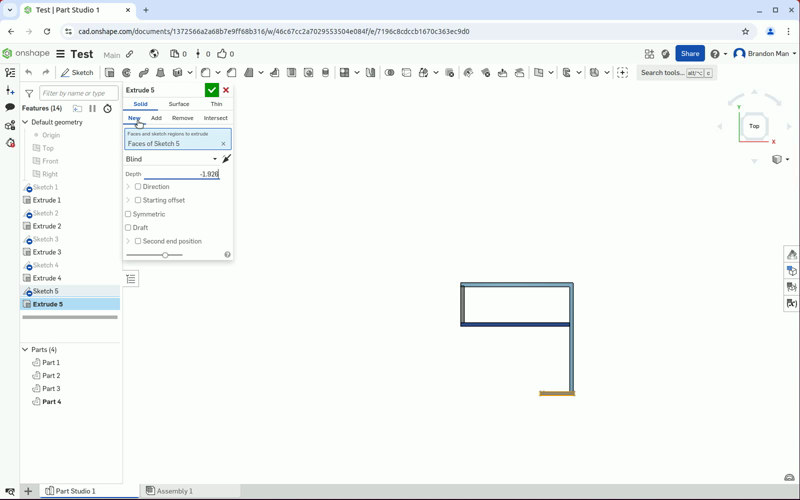
key(enter)
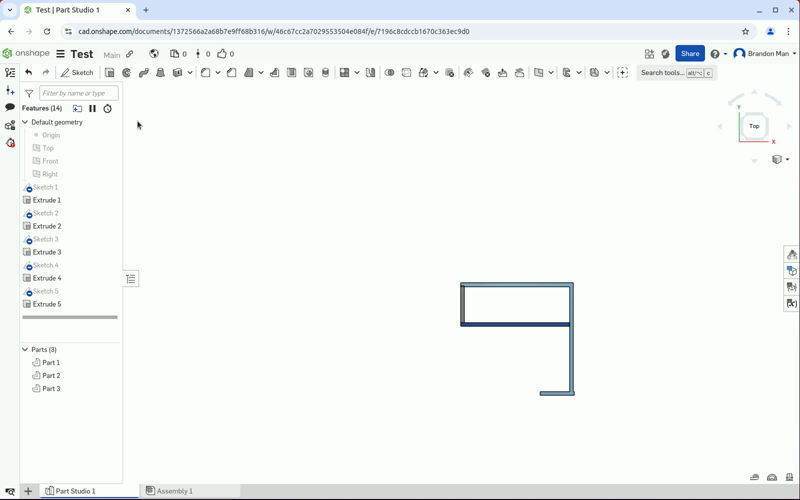
key(shift+h)
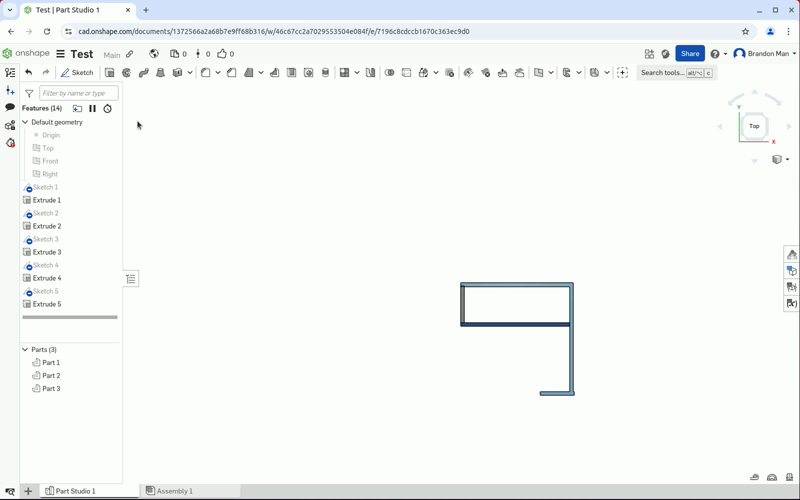
key(shift+h)
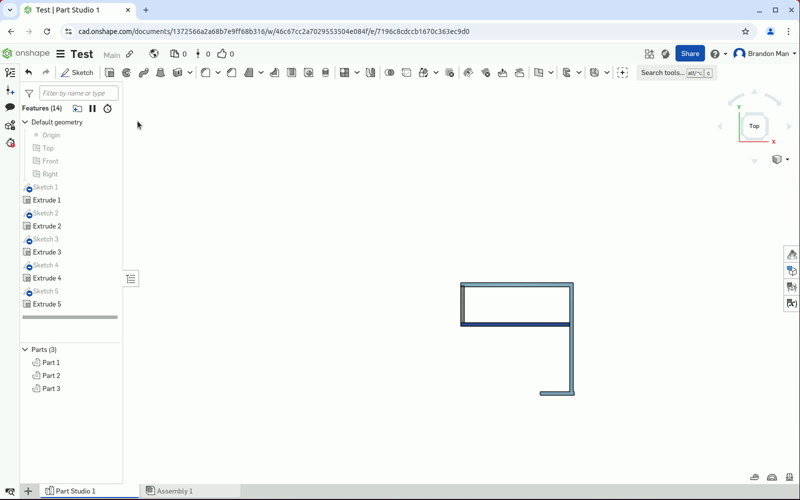
mouse_move(73, 189)
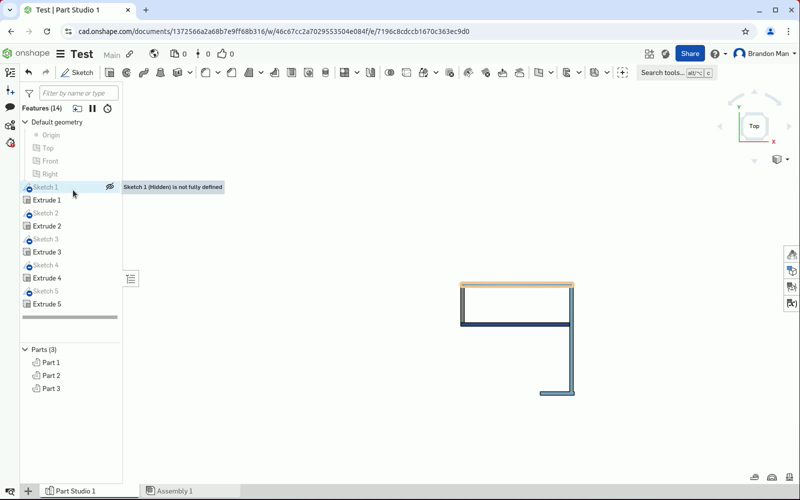
click(73, 189)
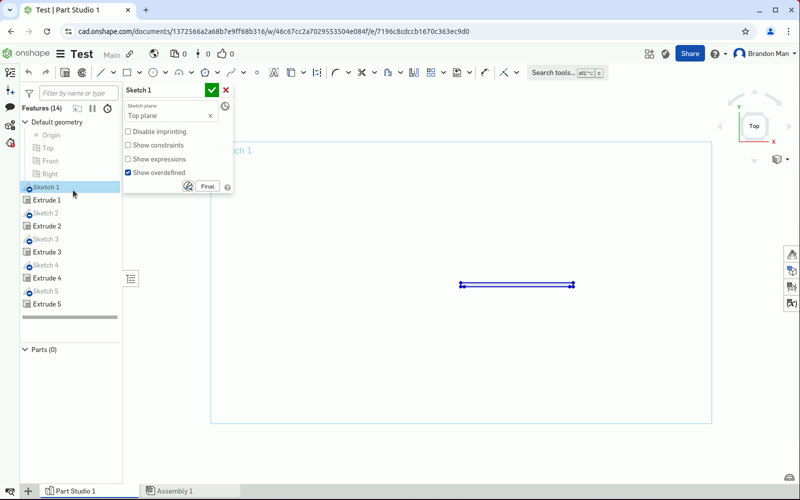
mouse_move(229, 92)
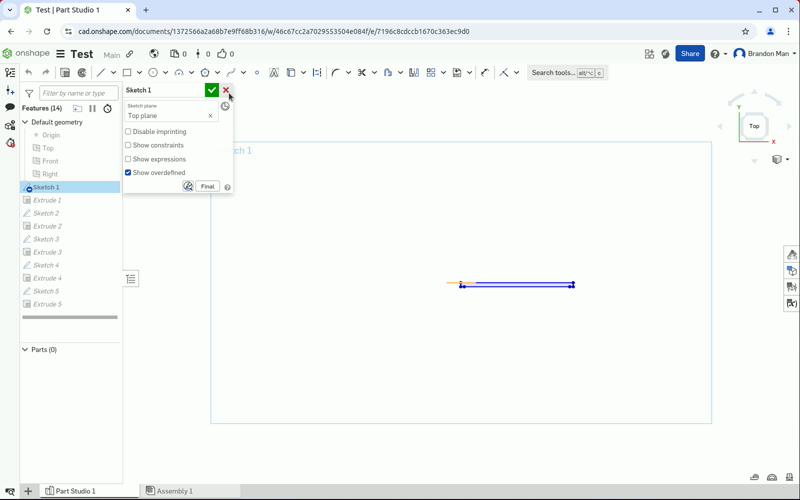
click(229, 92)
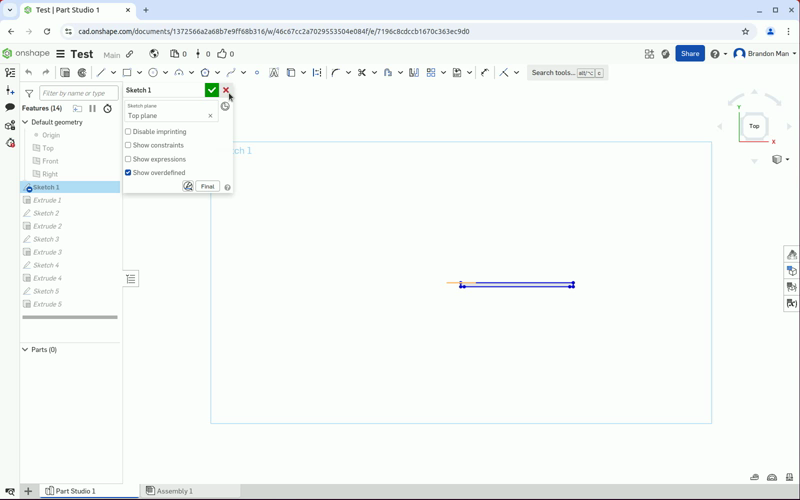
key(shift+s)
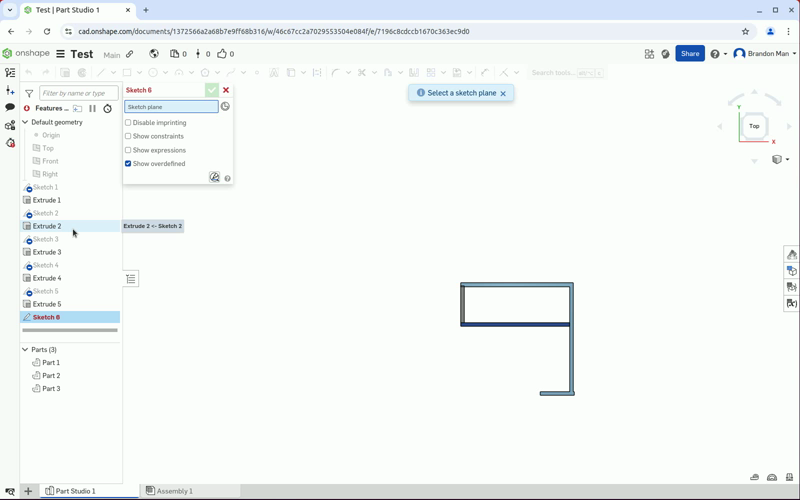
scroll(3)
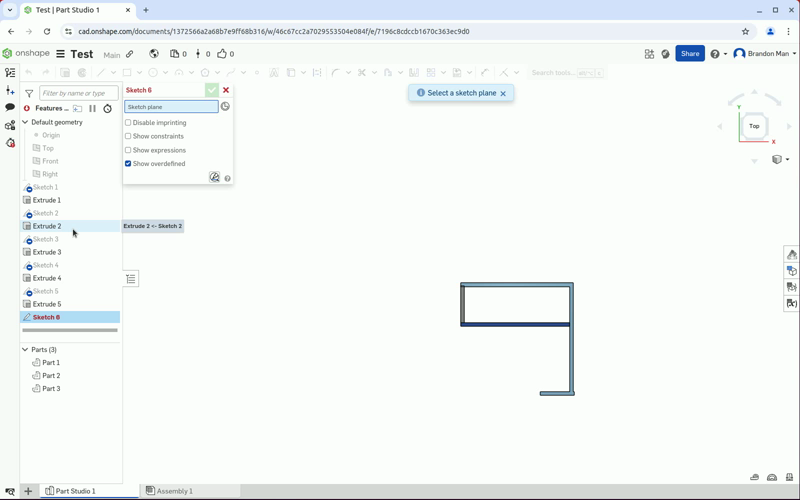
mouse_move(73, 150)
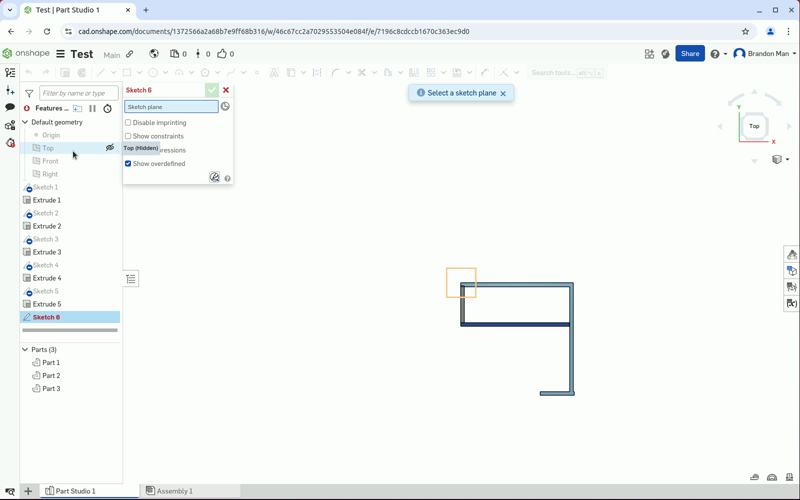
click(73, 150)
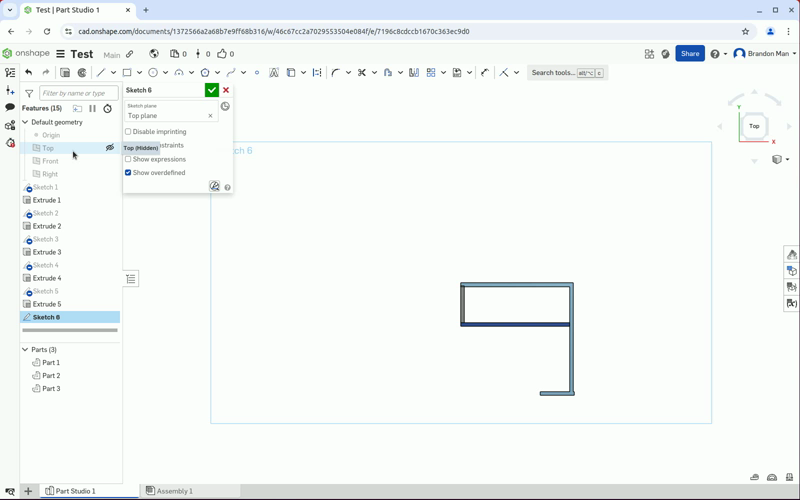
mouse_move(73, 352)
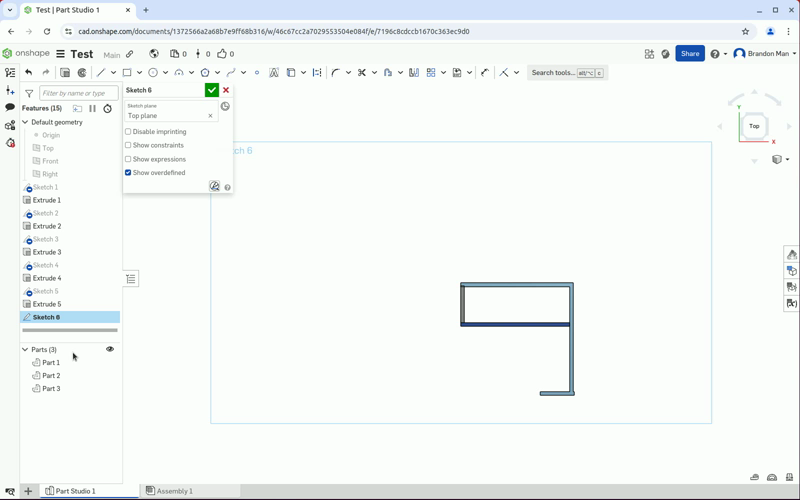
key(y)
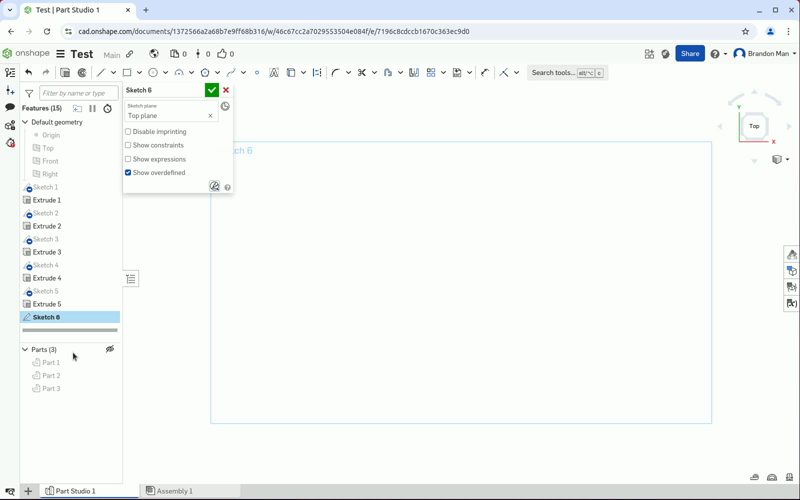
key(l)
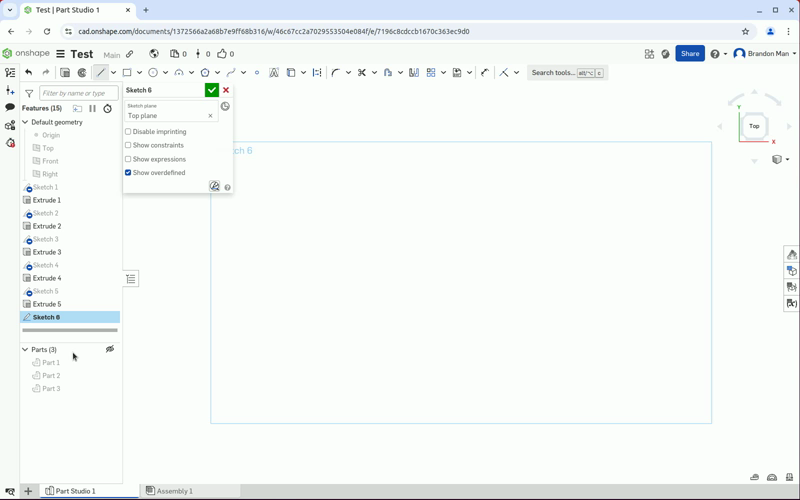
key_down(shift)
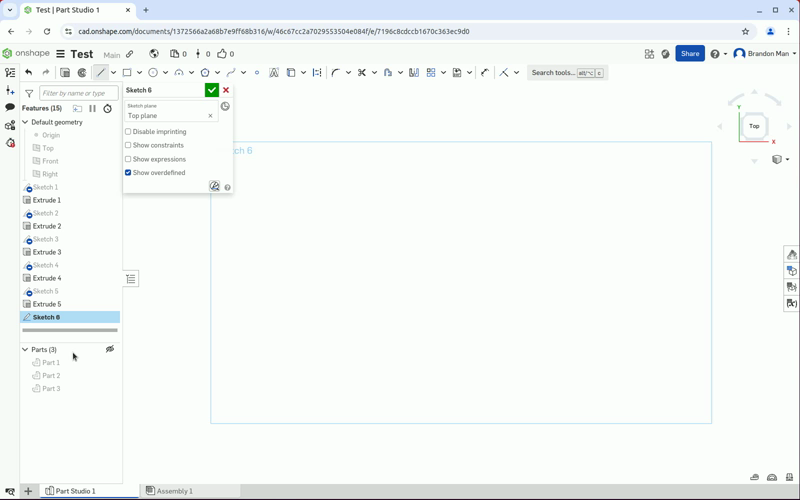
mouse_move(540, 391)
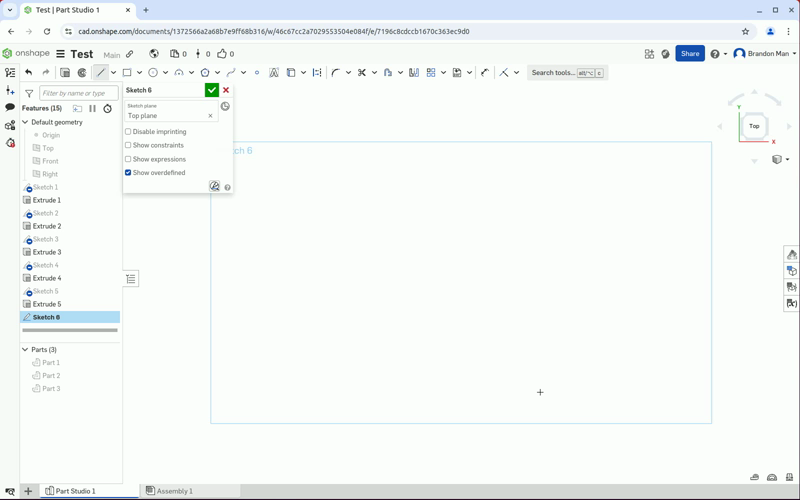
click(540, 391)
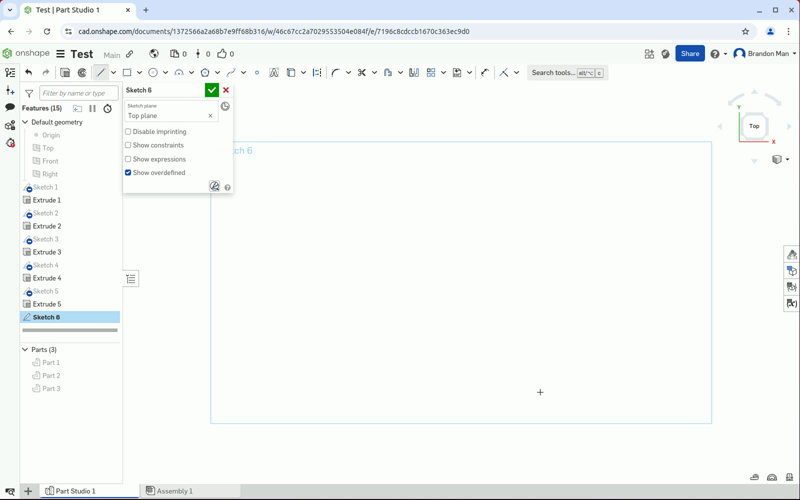
key_up(shift)
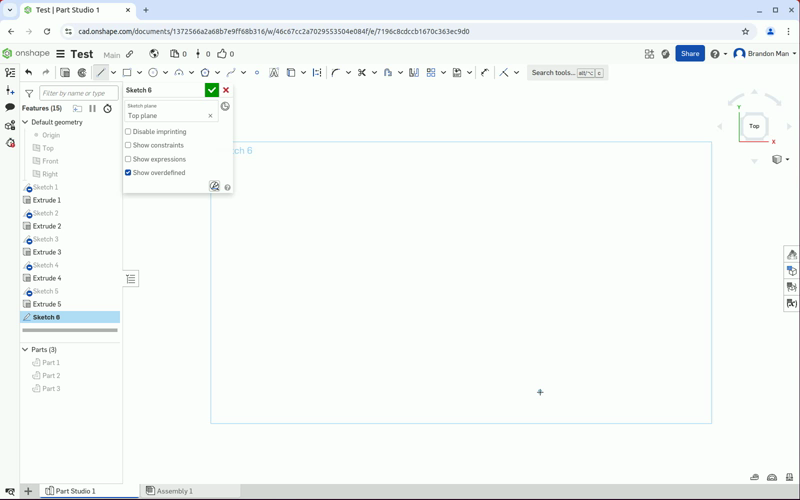
key_down(shift)
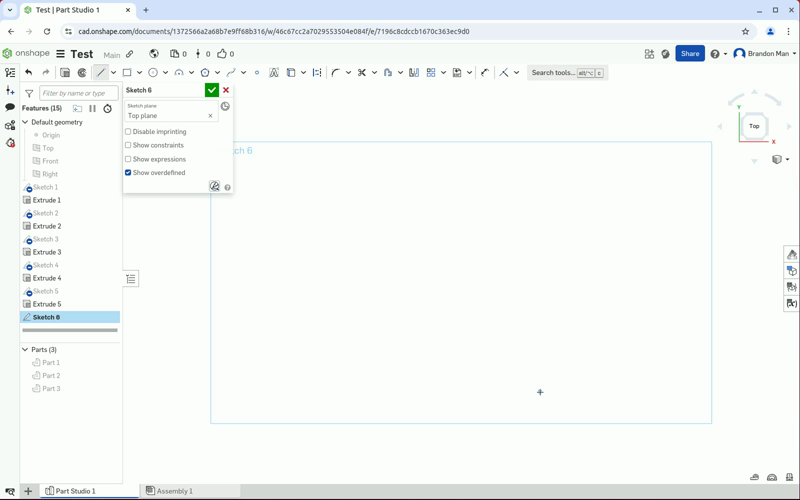
mouse_move(570, 391)
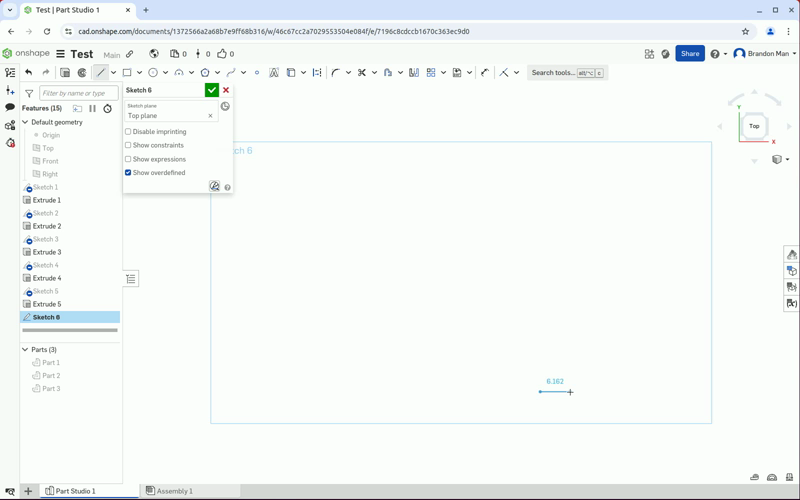
mouse_move(543, 391)
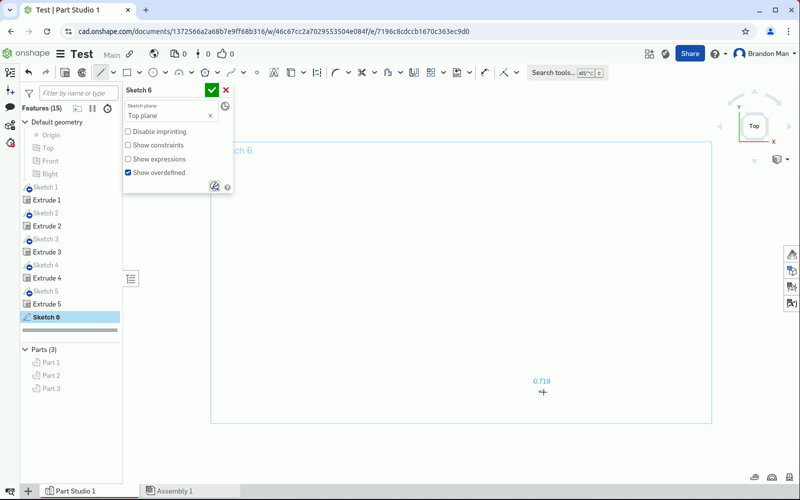
scroll(6)
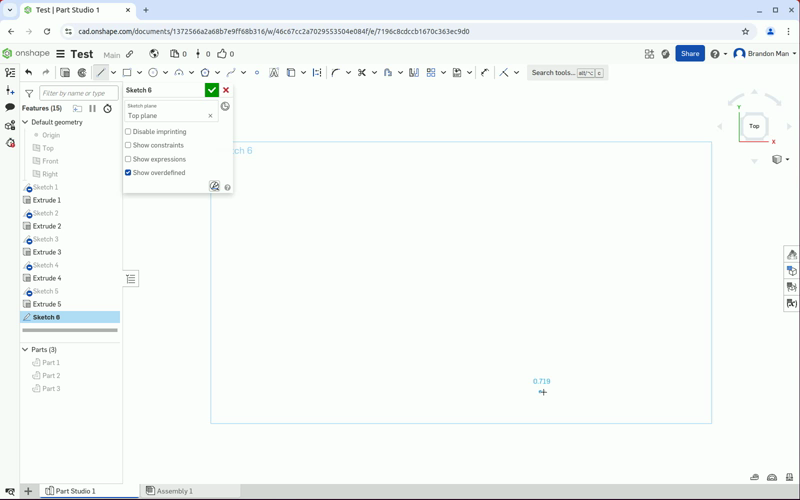
scroll(6)
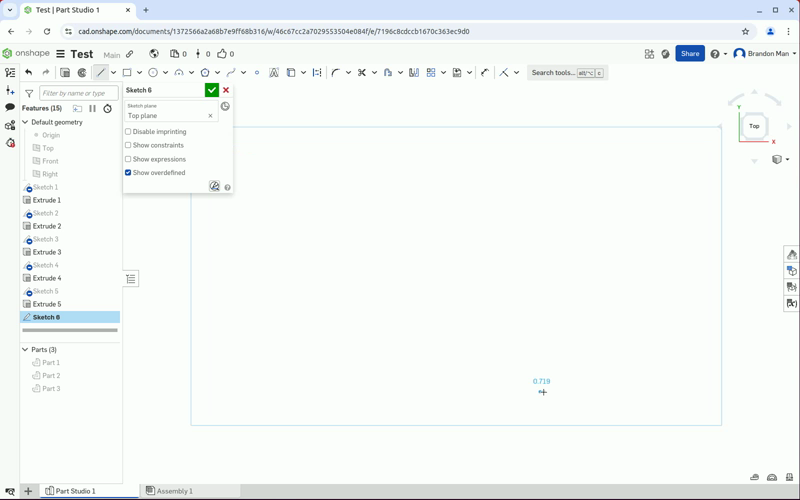
scroll(6)
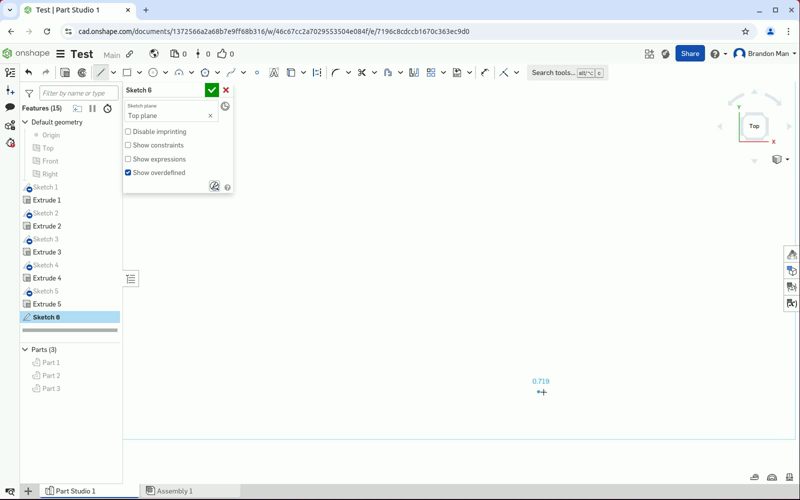
scroll(6)
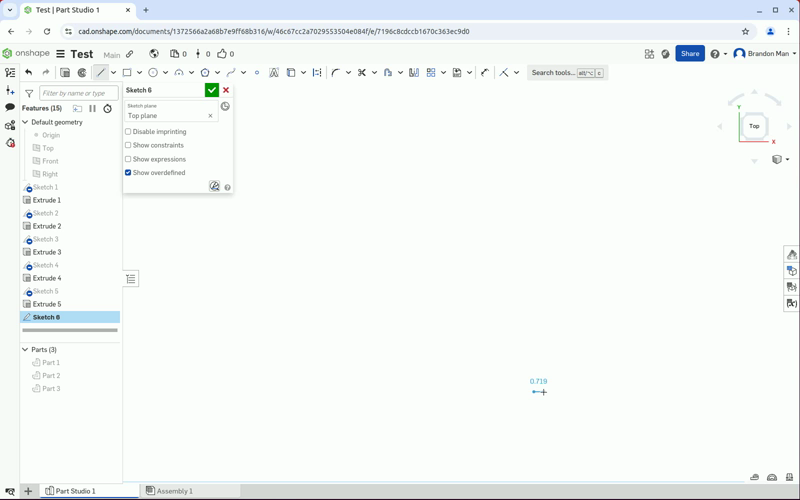
scroll(6)
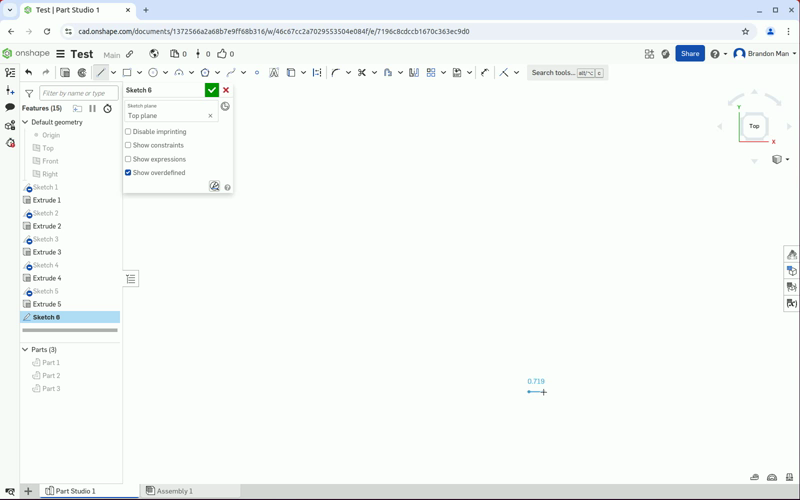
scroll(6)
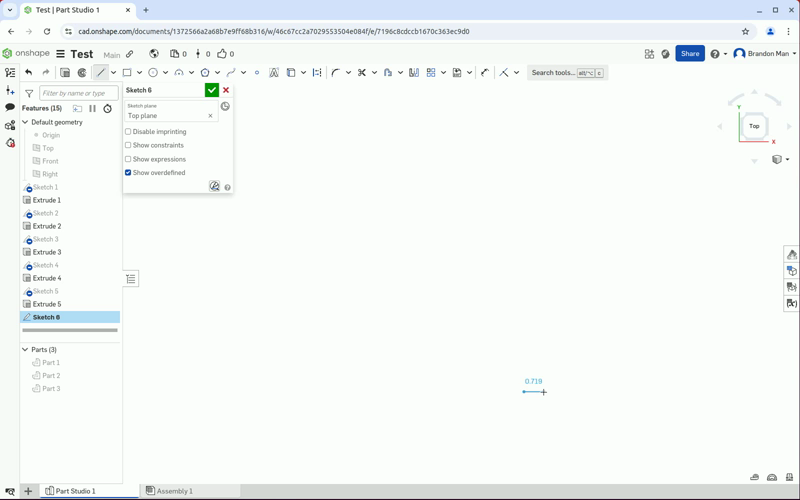
scroll(6)
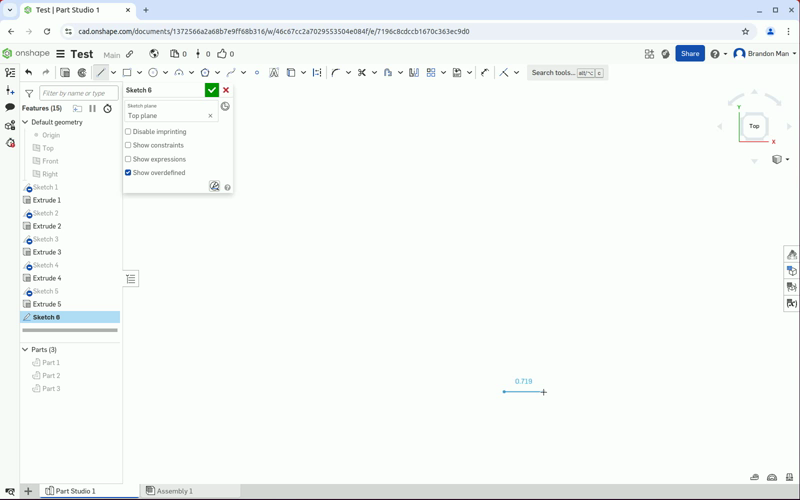
click(543, 391)
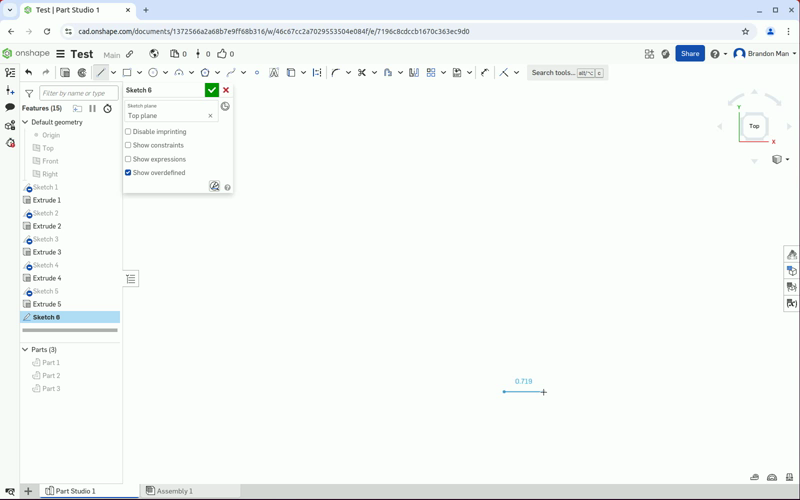
scroll(-6)
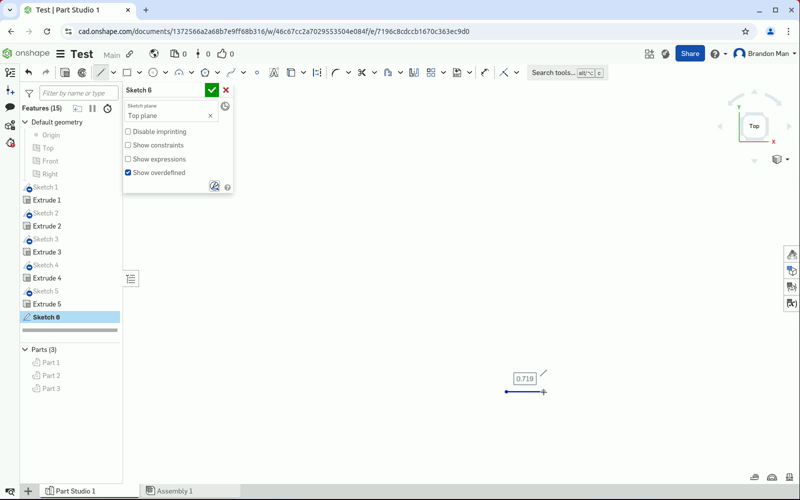
scroll(-6)
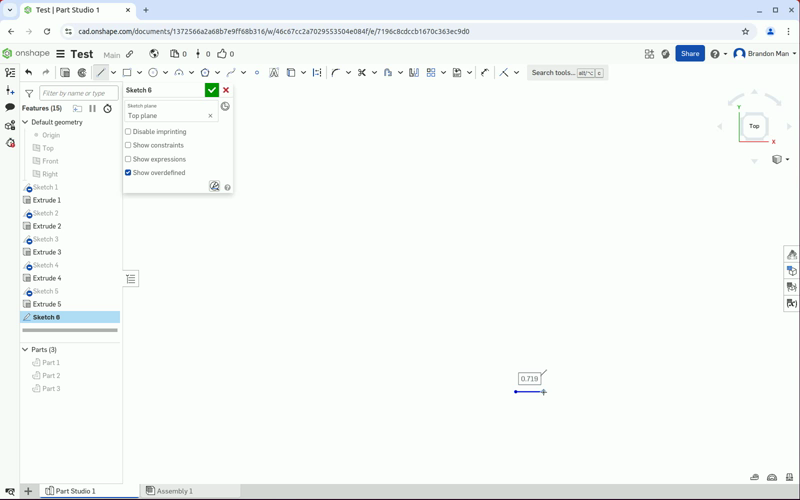
scroll(-6)
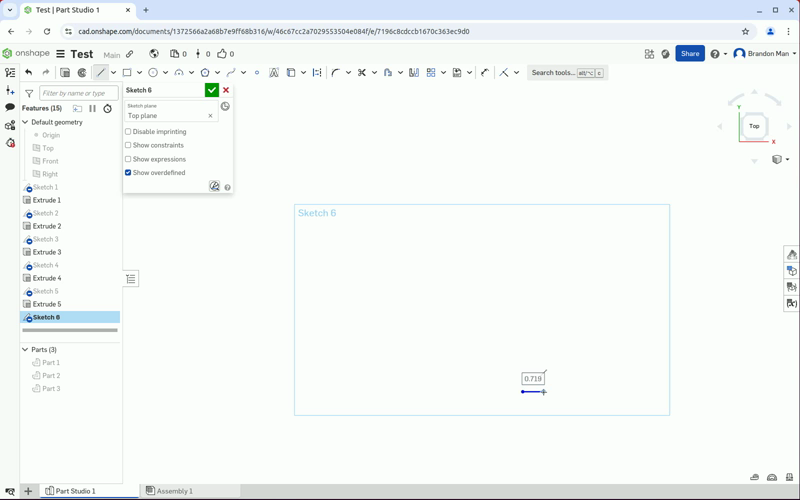
scroll(-6)
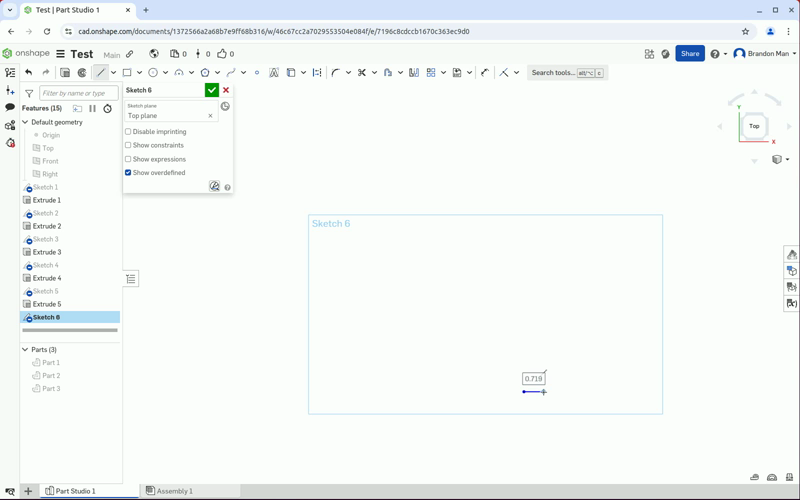
scroll(-6)
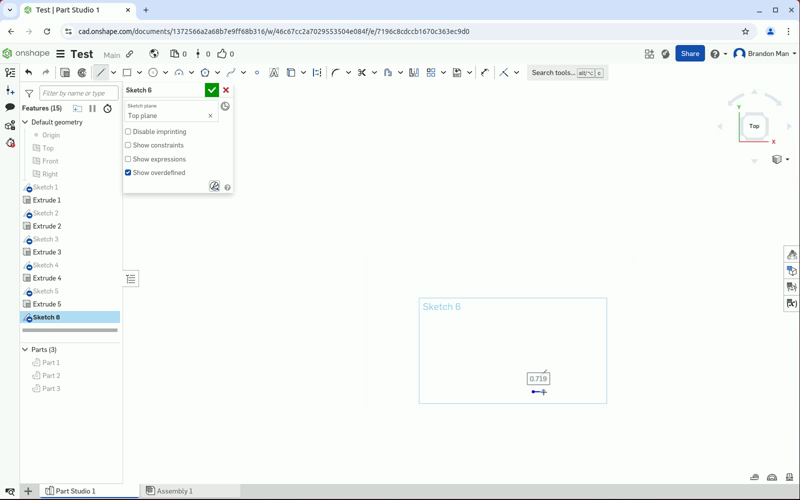
scroll(-6)
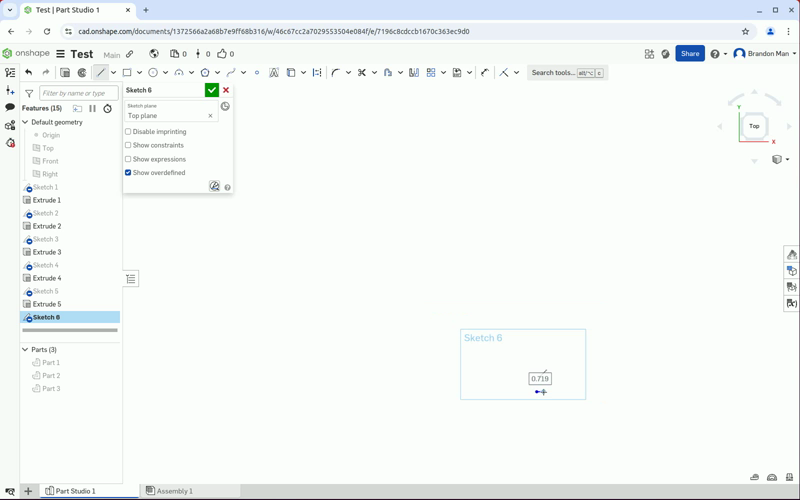
scroll(-6)
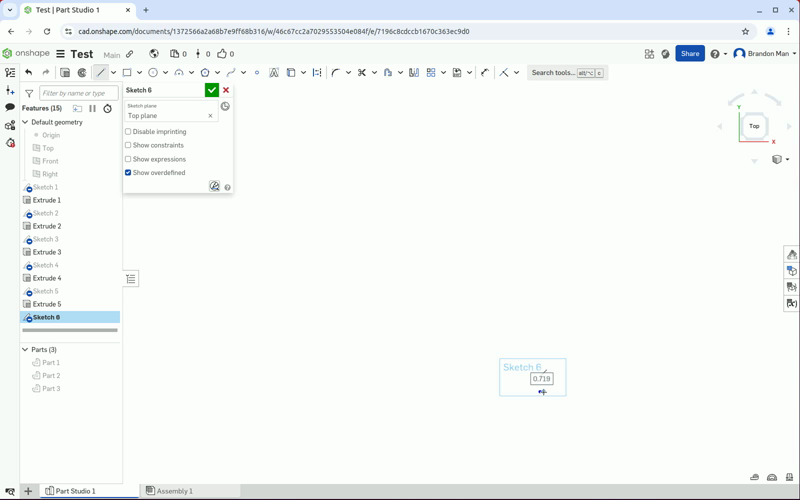
key_up(shift)
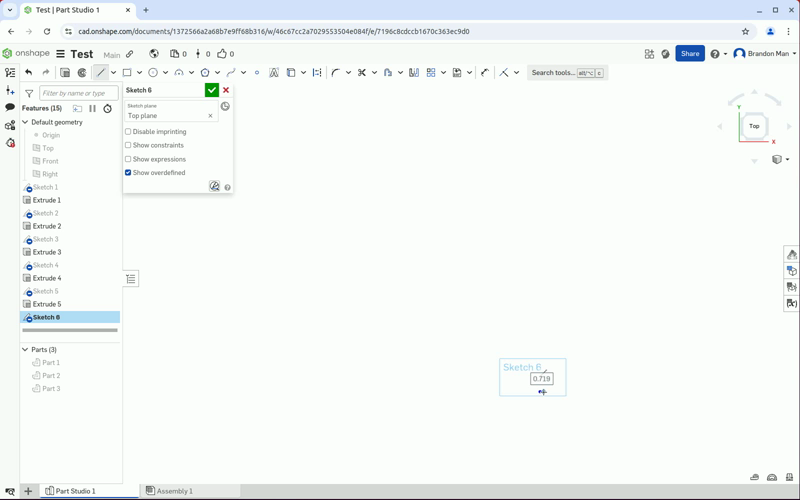
key_down(shift)
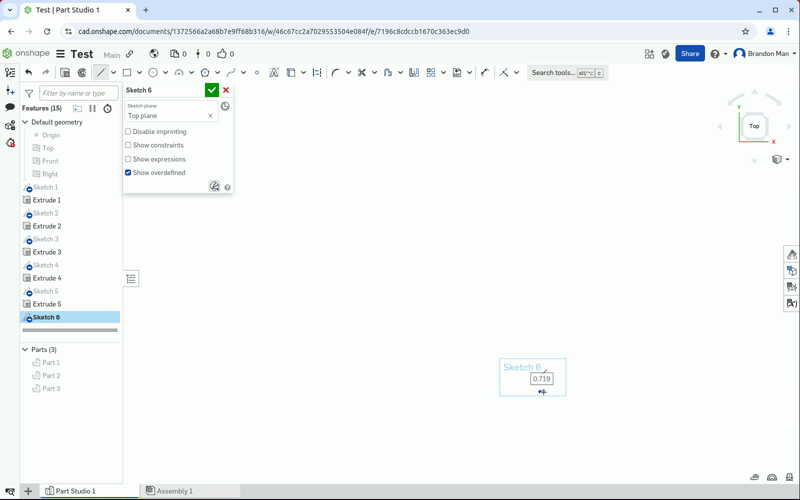
mouse_move(543, 325)
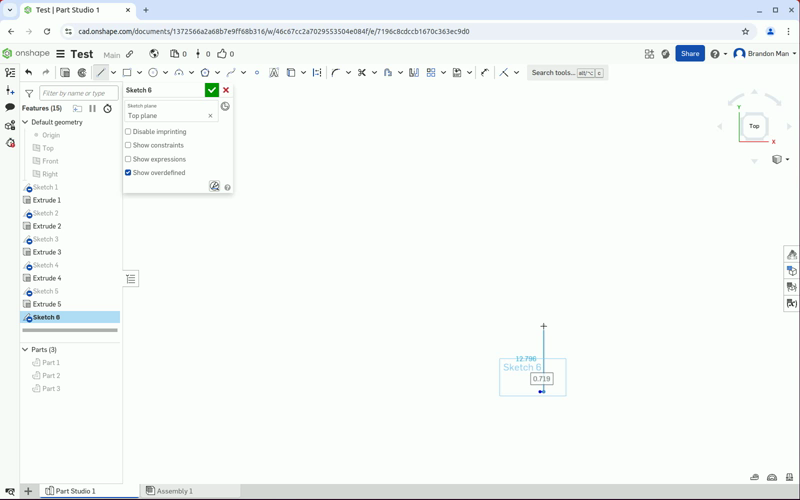
click(543, 325)
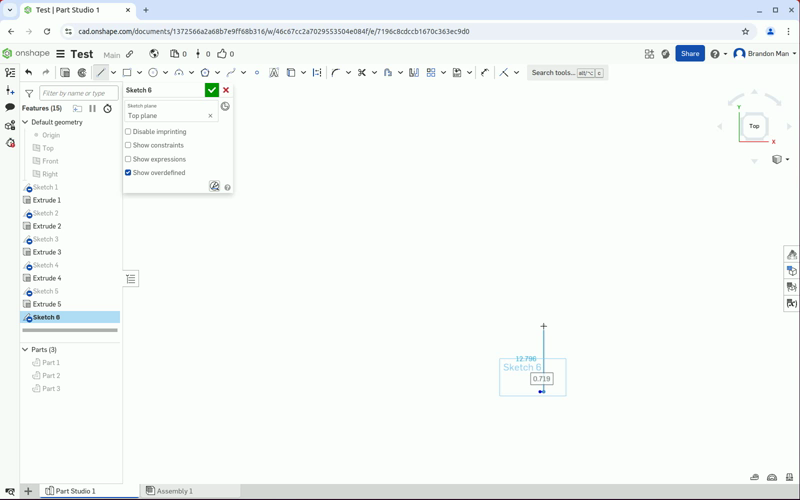
key_up(shift)
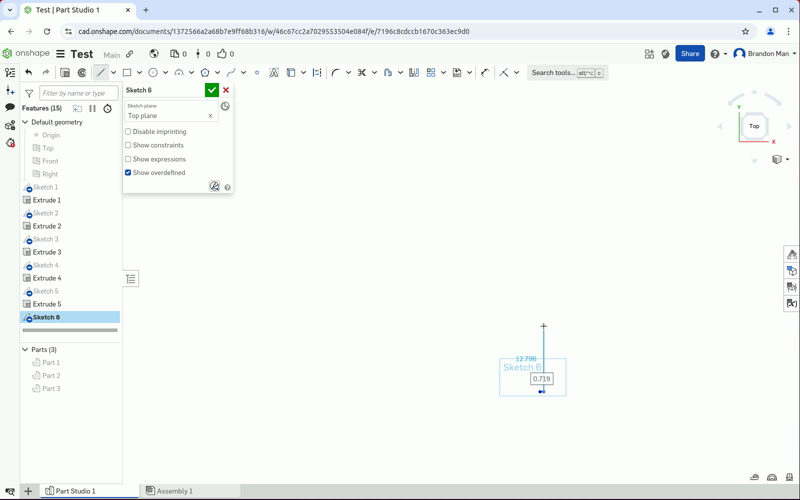
key_down(shift)
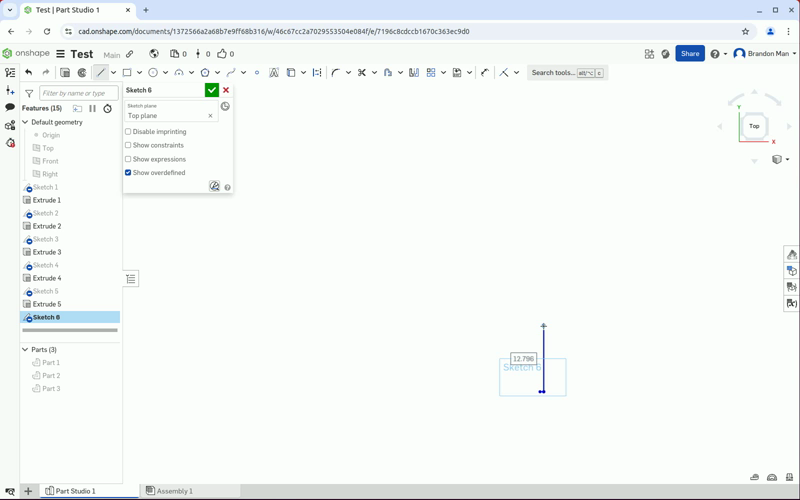
mouse_move(573, 325)
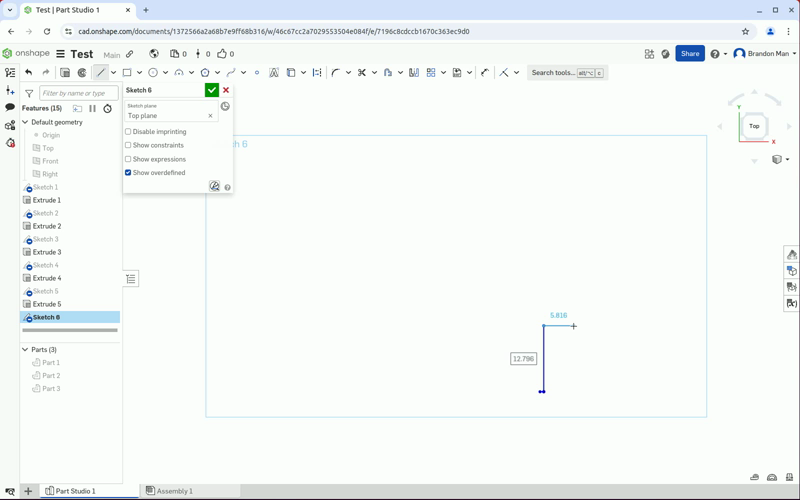
mouse_move(540, 325)
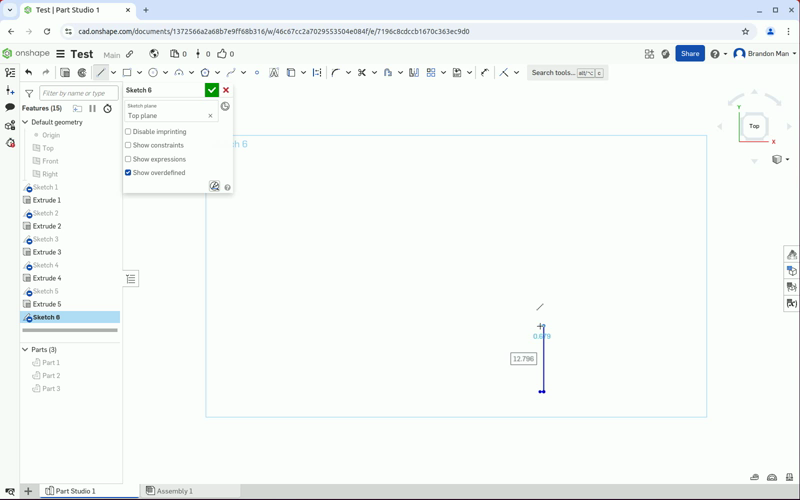
scroll(6)
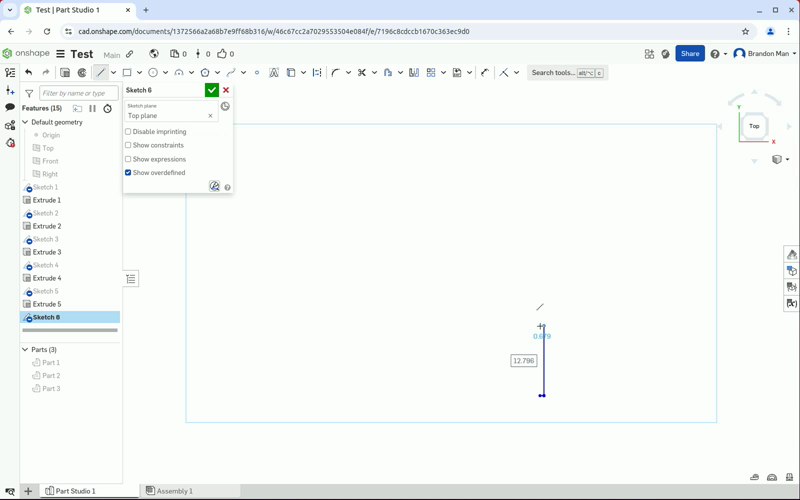
scroll(6)
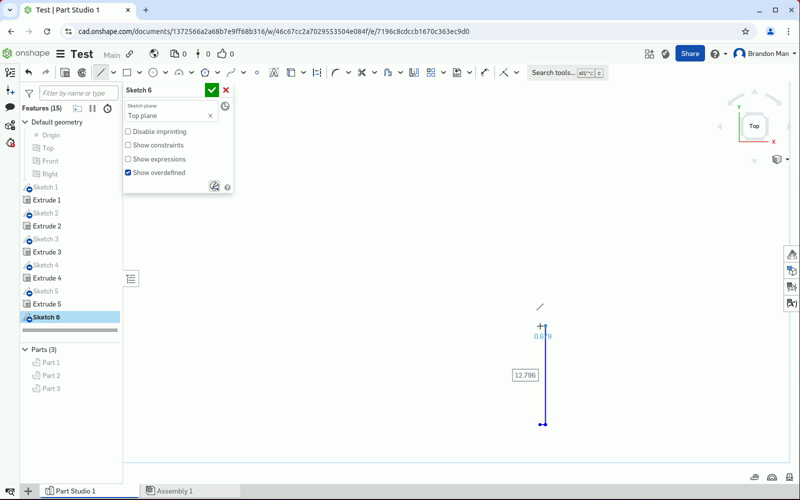
scroll(6)
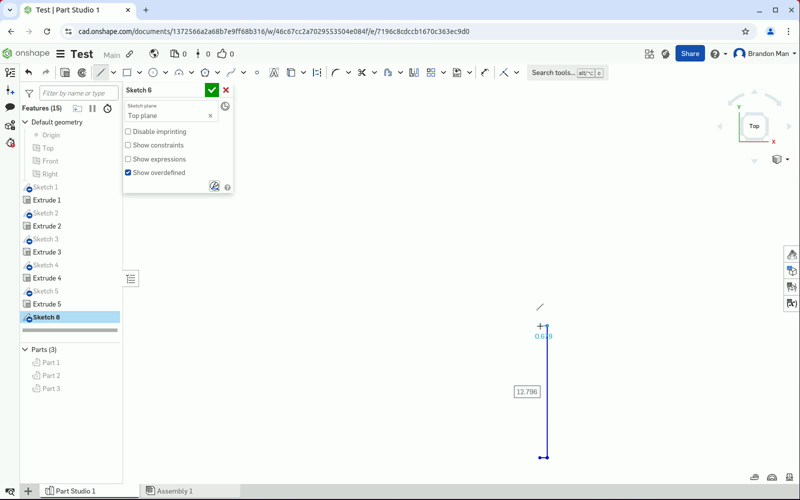
scroll(6)
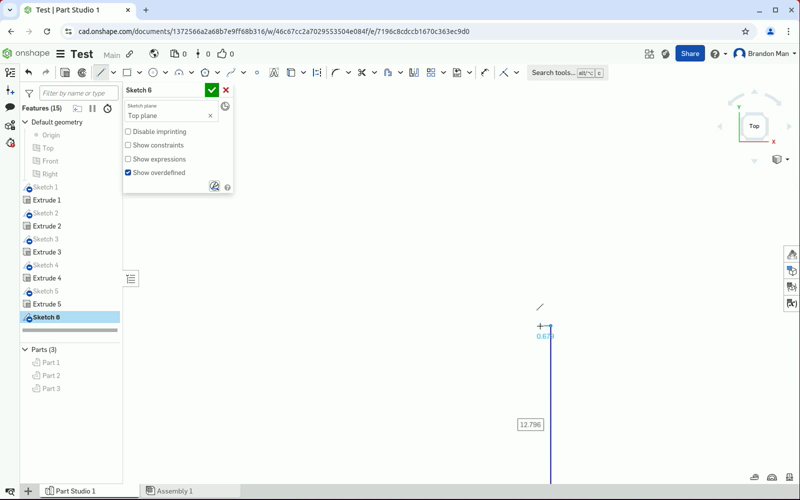
scroll(6)
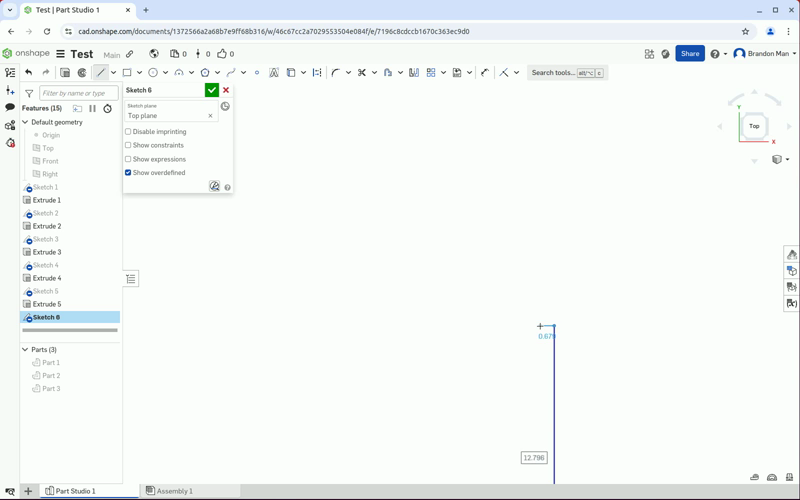
scroll(6)
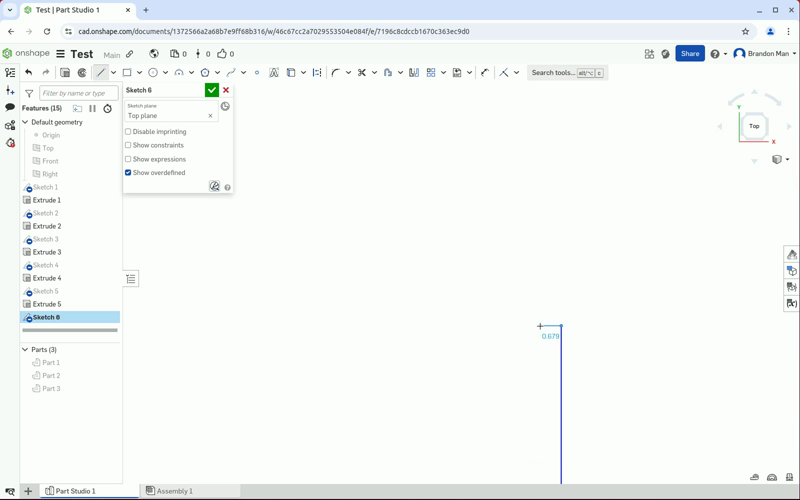
scroll(6)
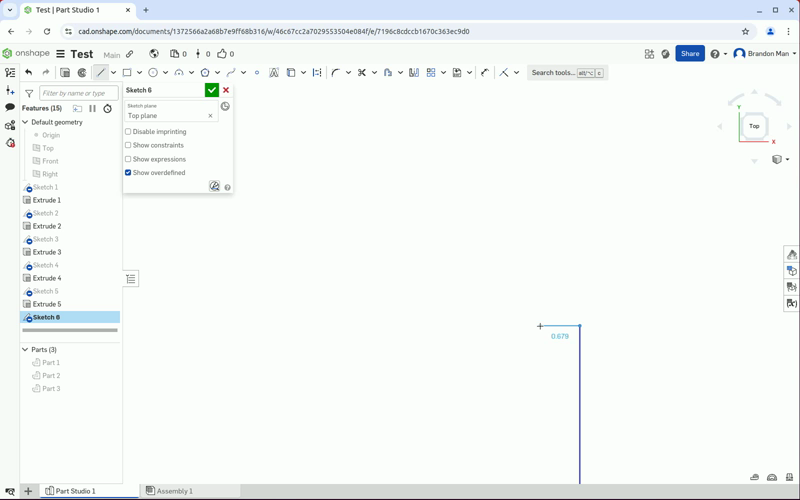
click(540, 325)
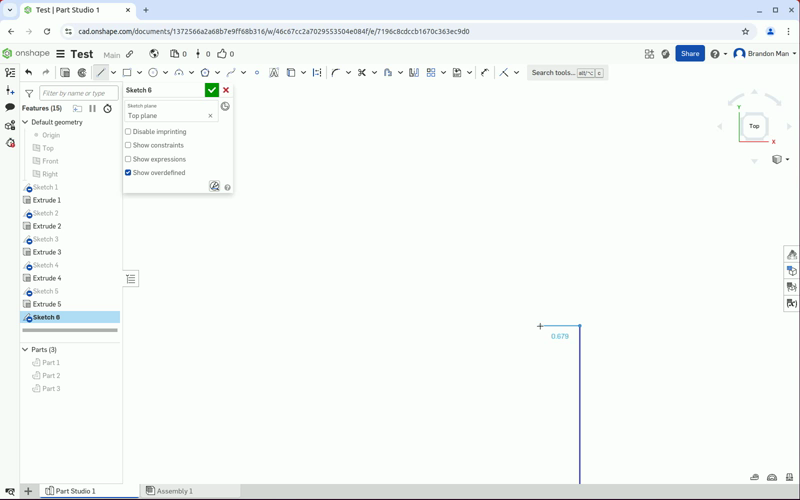
scroll(-6)
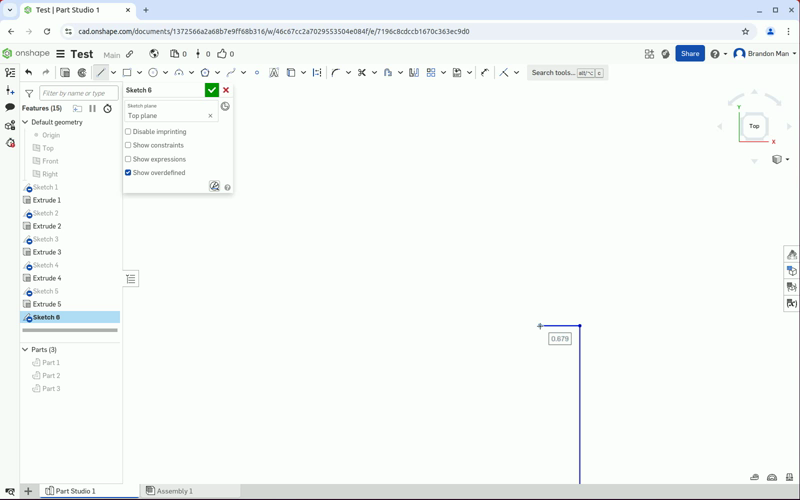
scroll(-6)
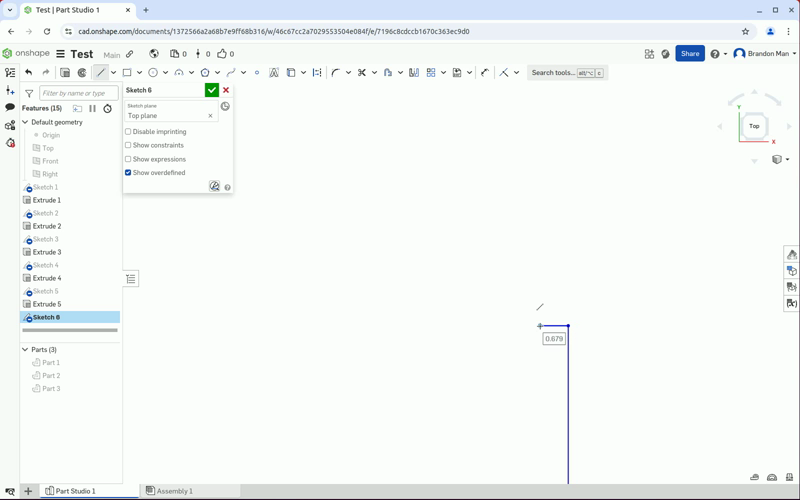
scroll(-6)
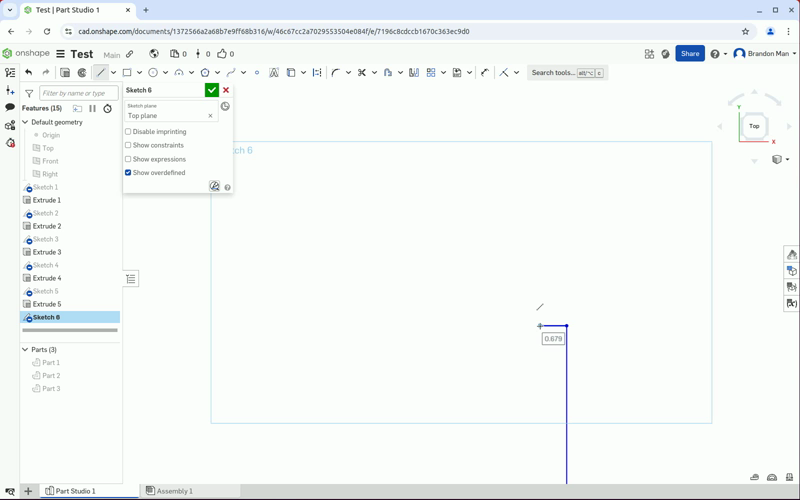
scroll(-6)
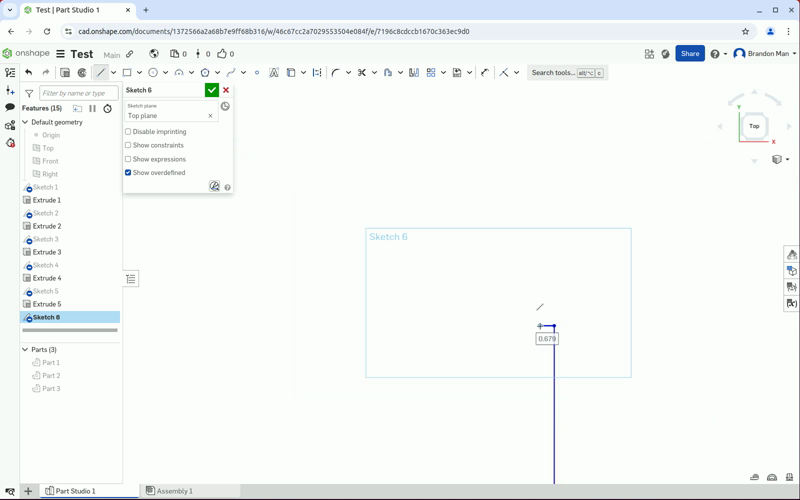
scroll(-6)
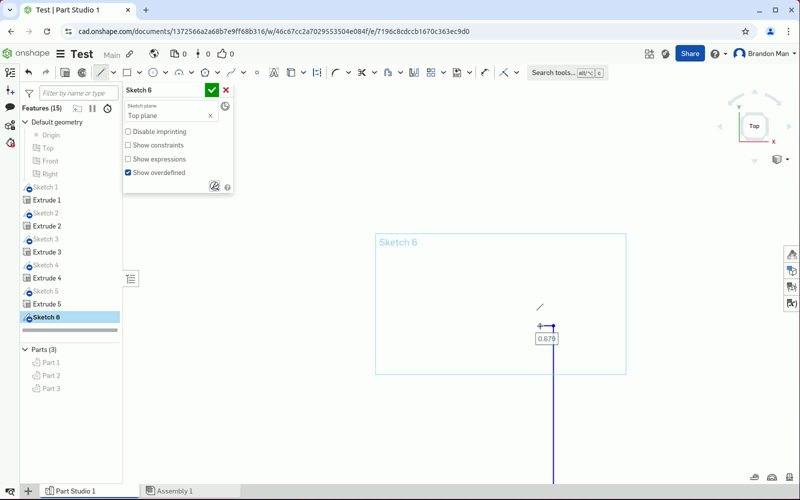
scroll(-6)
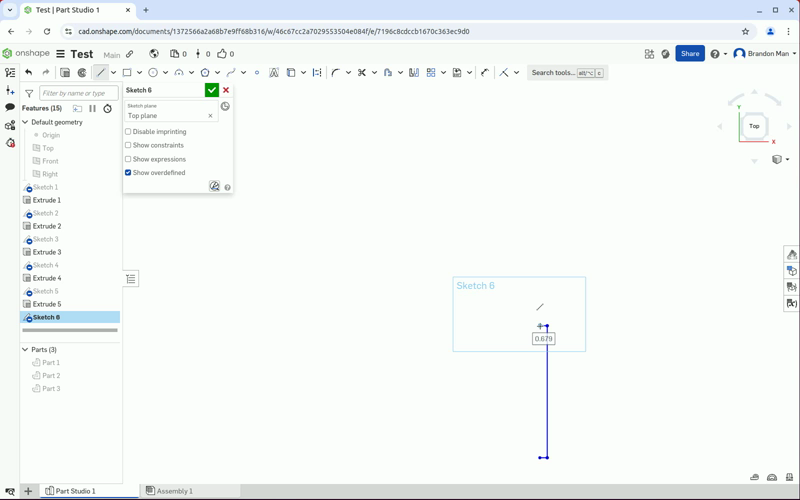
scroll(-6)
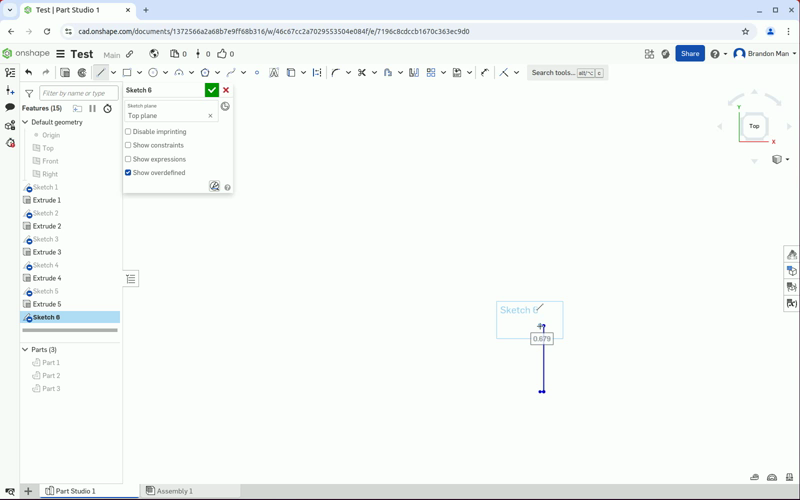
key_up(shift)
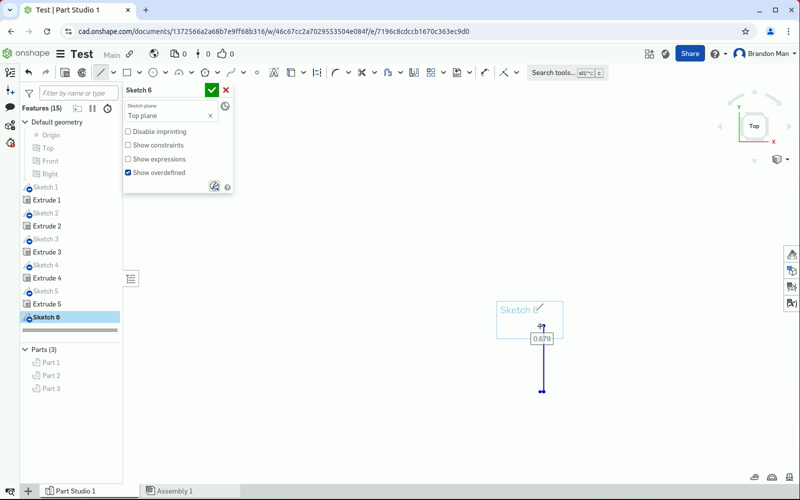
key_down(shift)
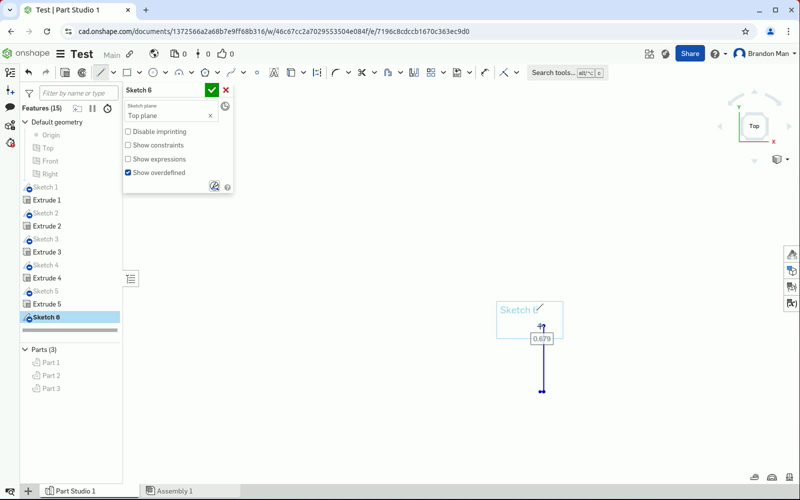
mouse_move(540, 391)
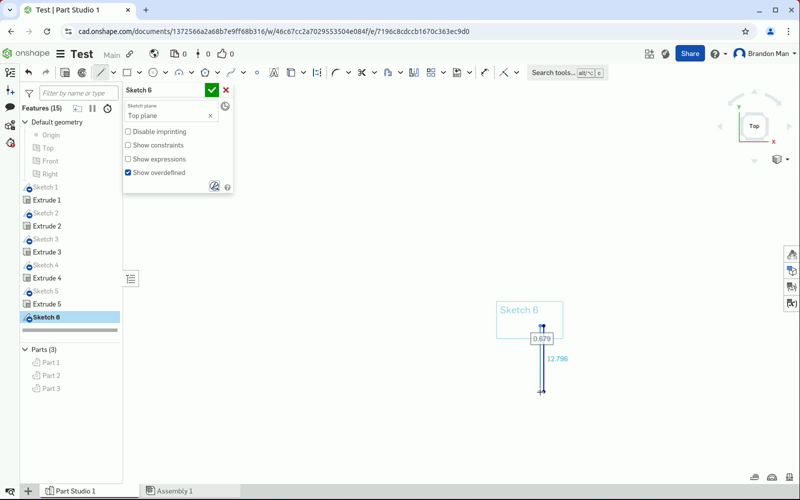
scroll(6)
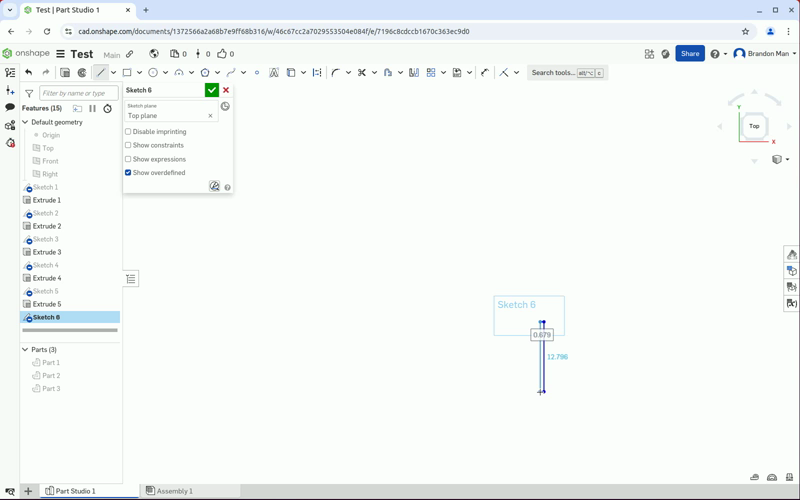
scroll(6)
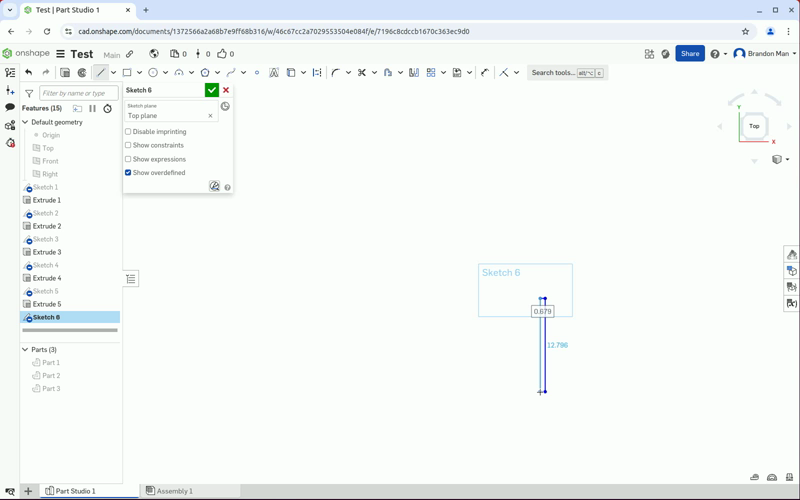
scroll(6)
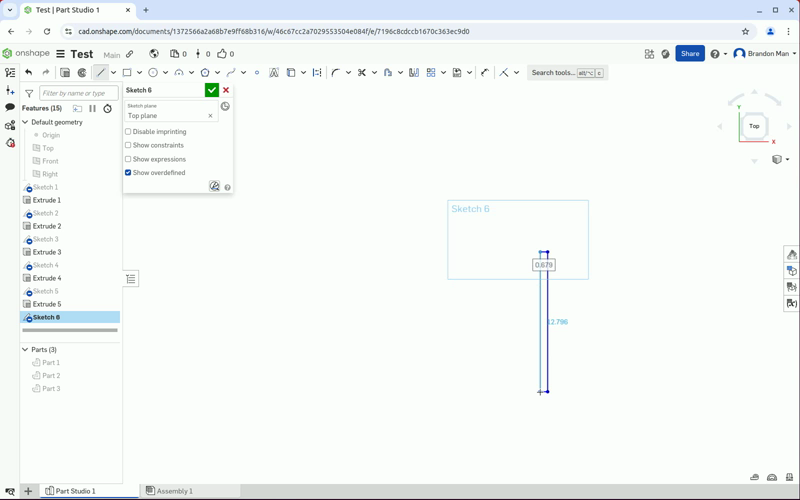
scroll(6)
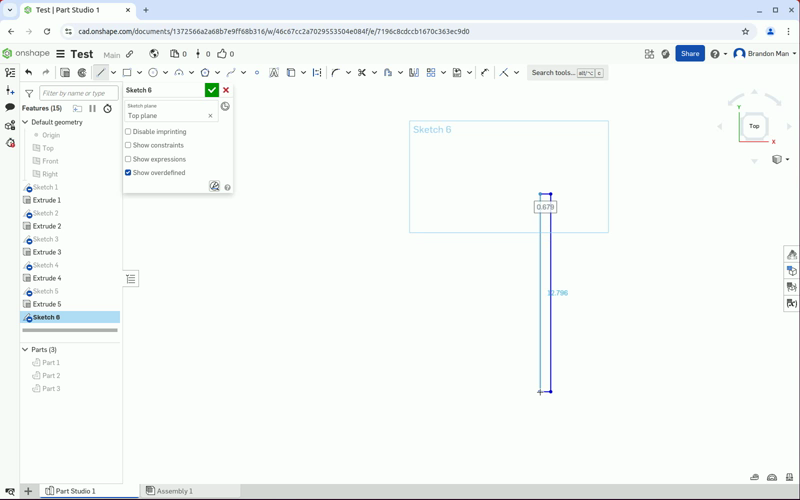
scroll(6)
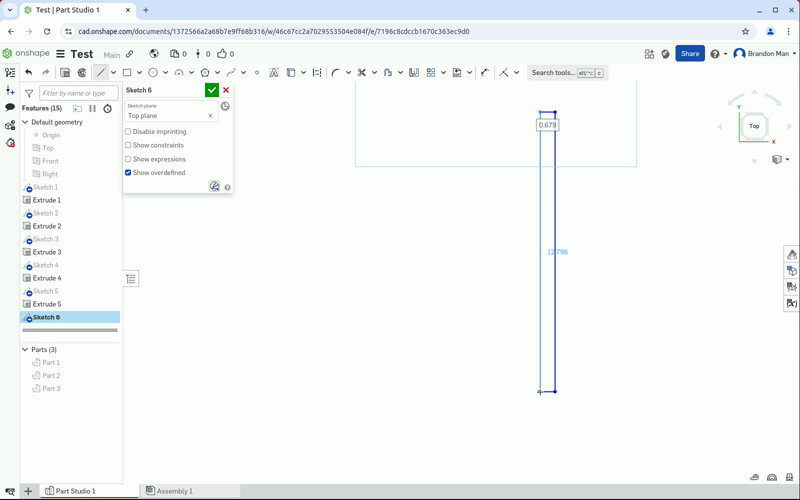
scroll(6)
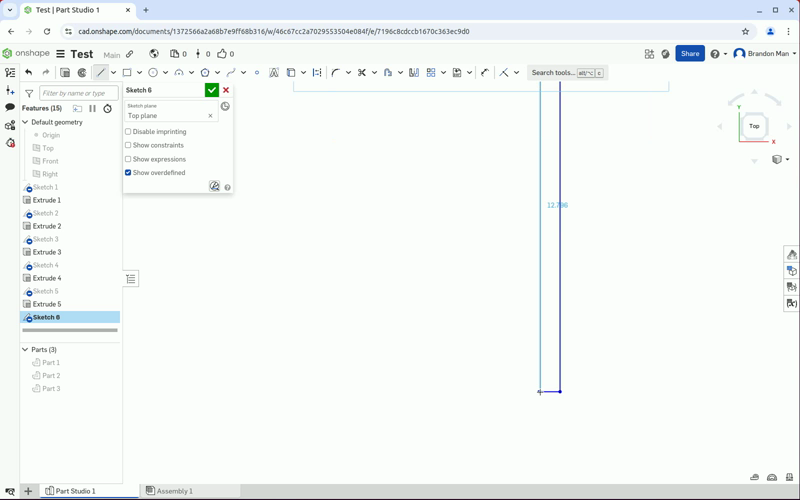
scroll(6)
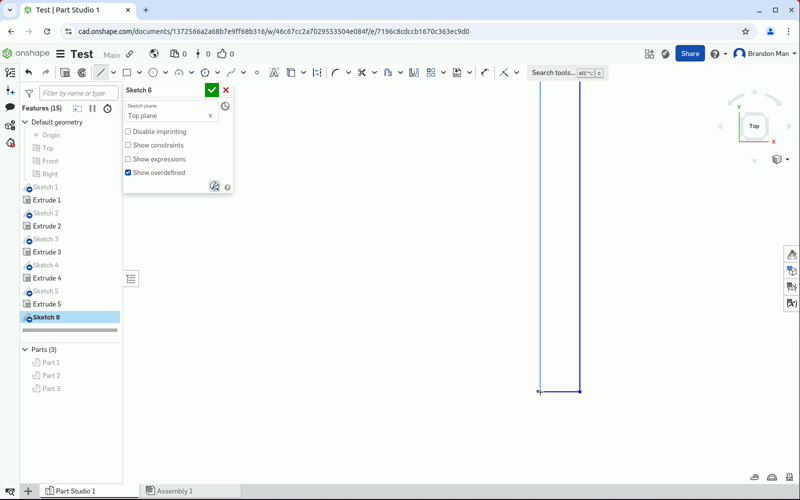
key_up(shift)
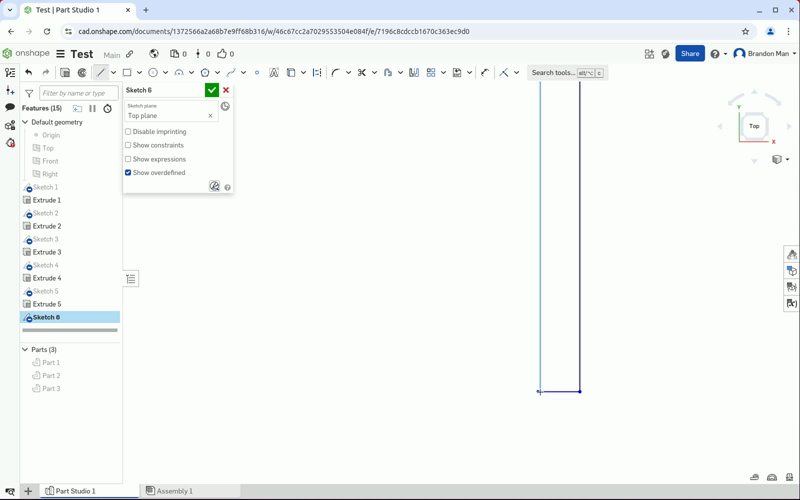
click(540, 391)
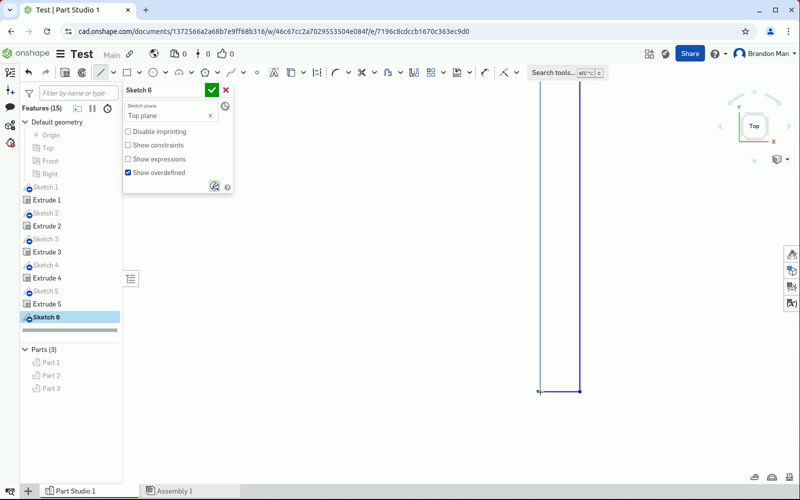
scroll(-6)
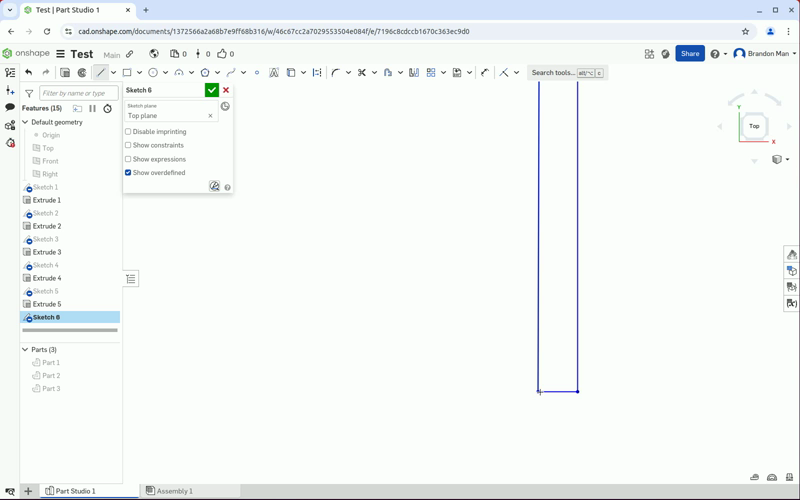
scroll(-6)
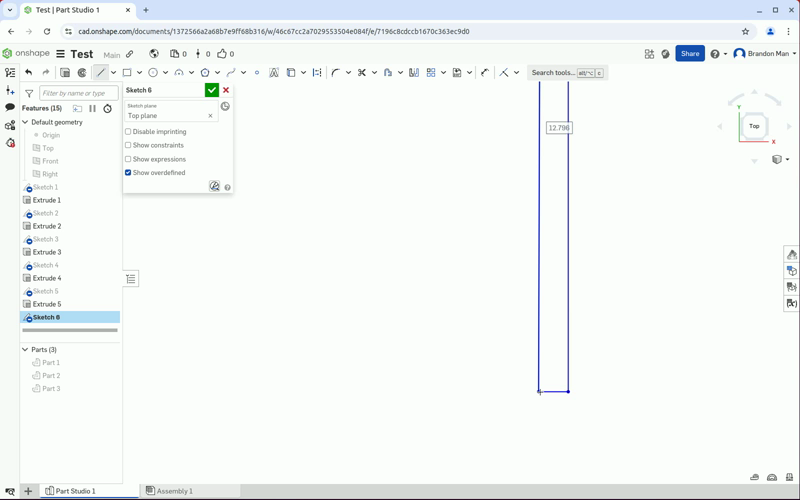
scroll(-6)
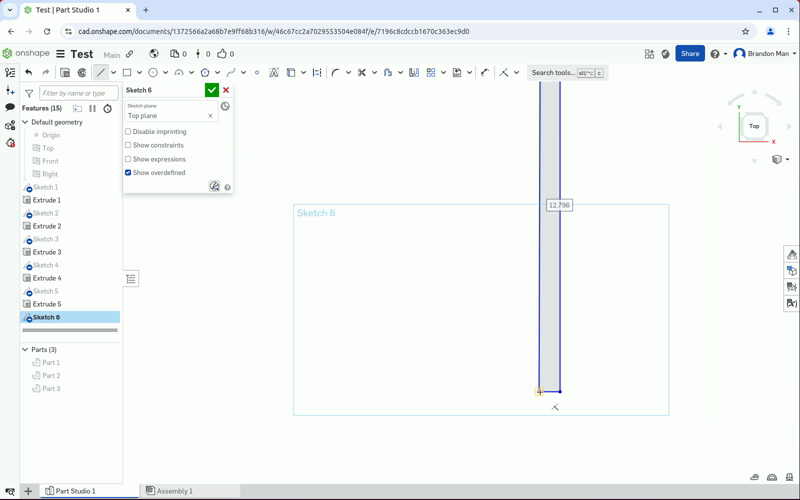
scroll(-6)
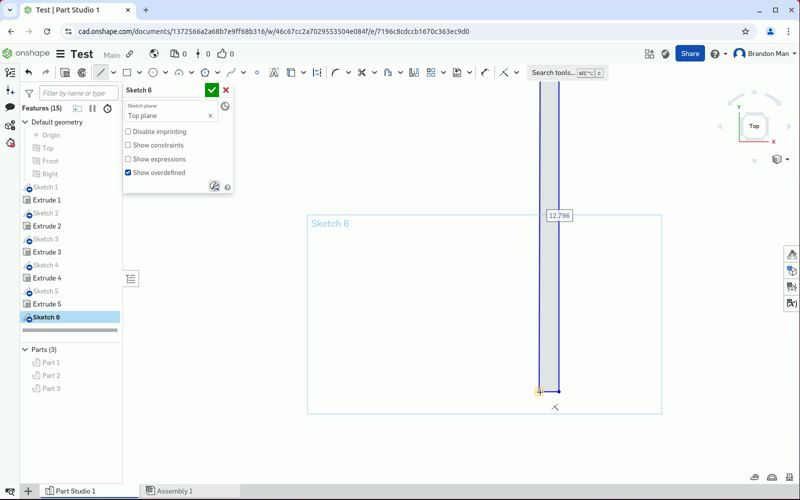
scroll(-6)
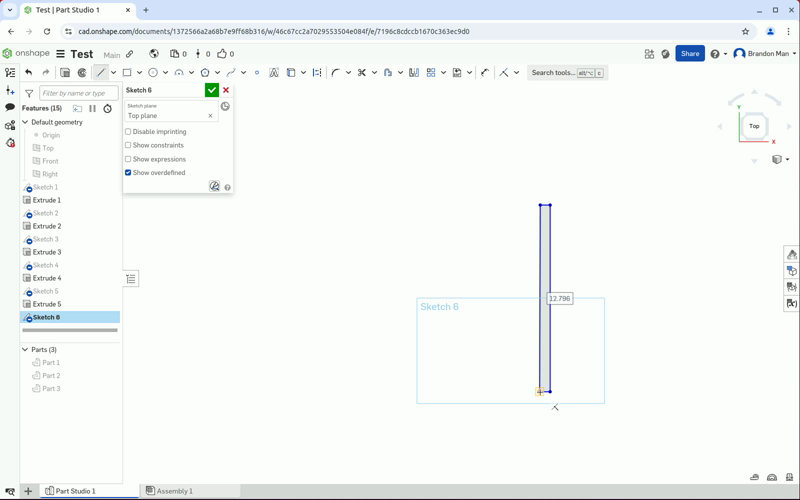
scroll(-6)
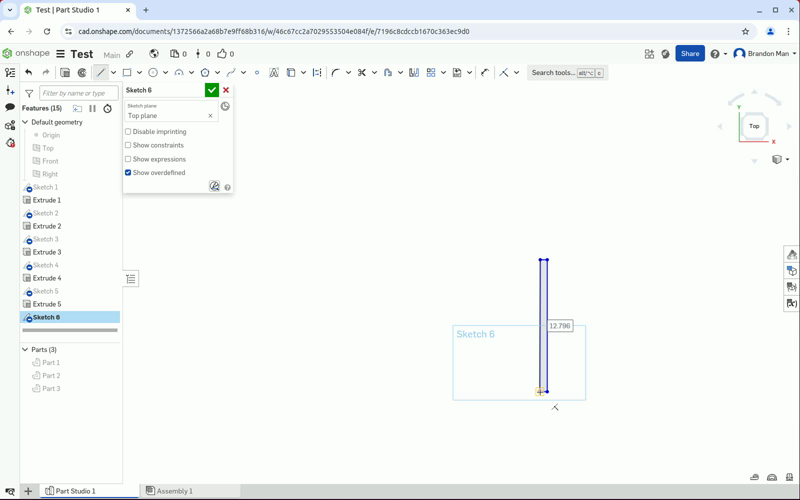
scroll(-6)
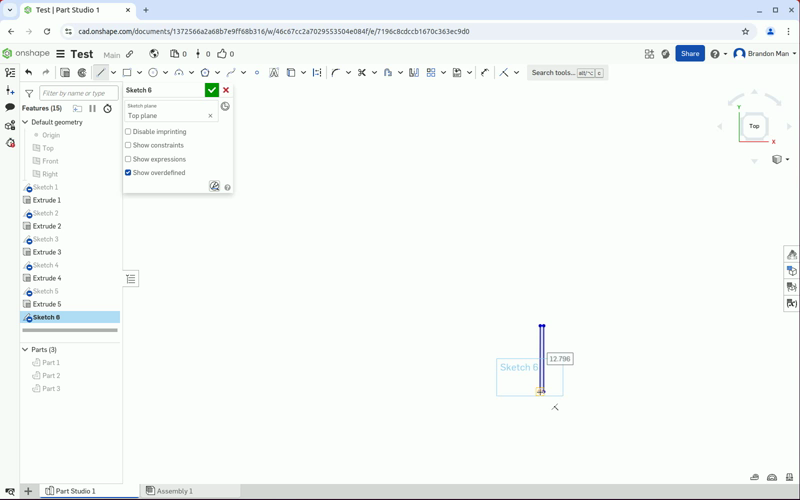
key(esc)
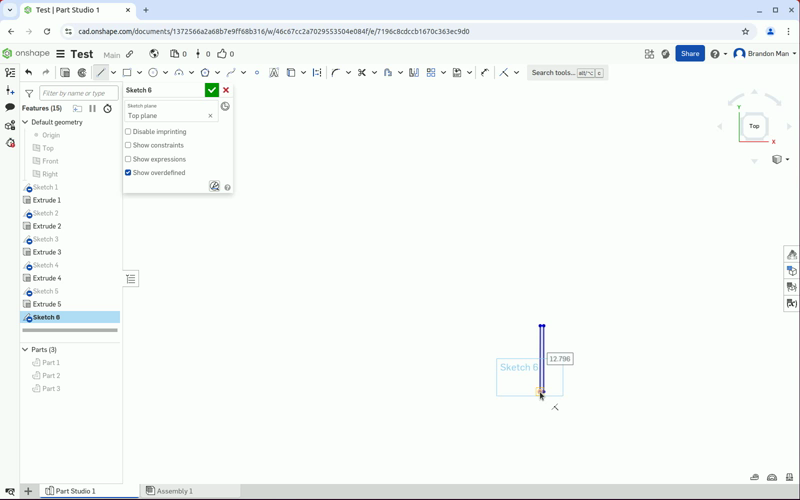
mouse_move(542, 386)
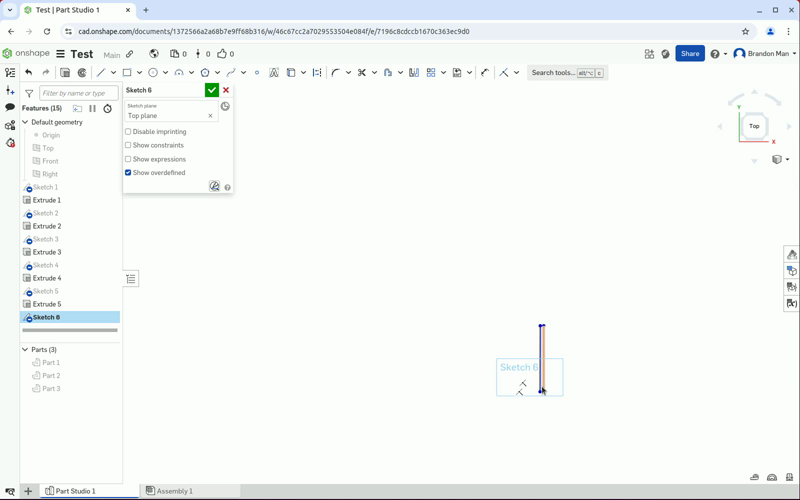
scroll(6)
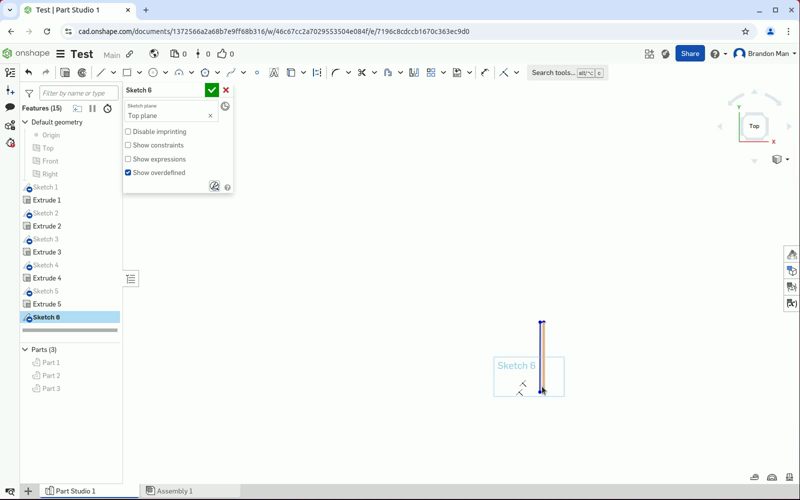
scroll(6)
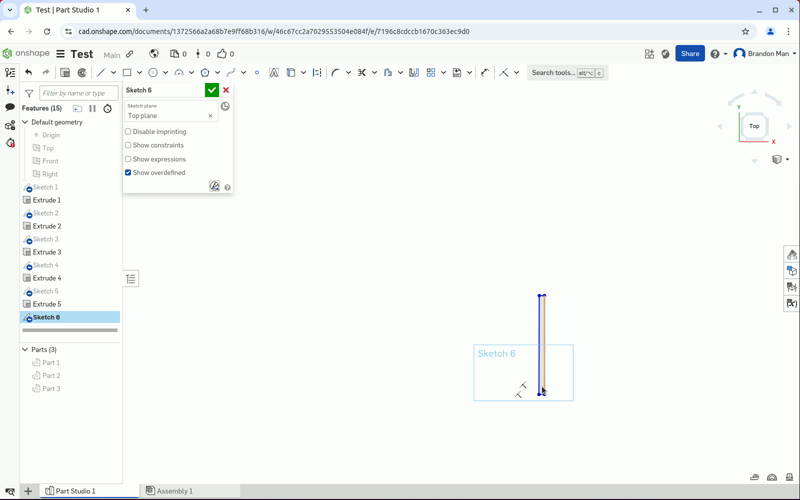
scroll(6)
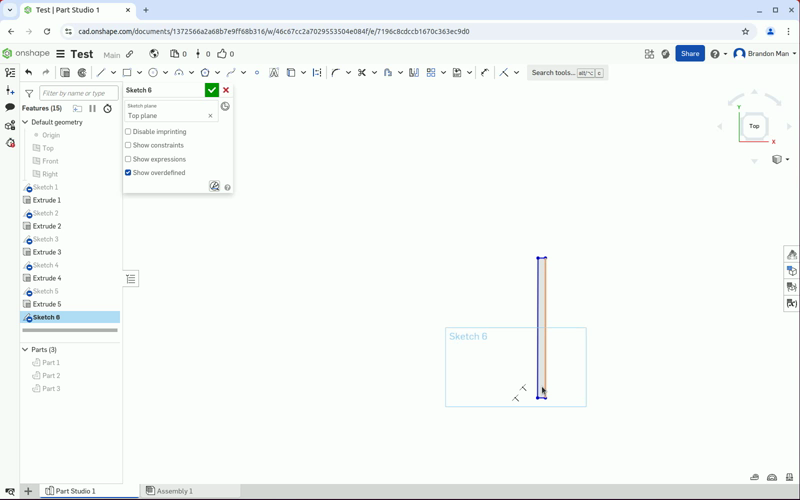
scroll(6)
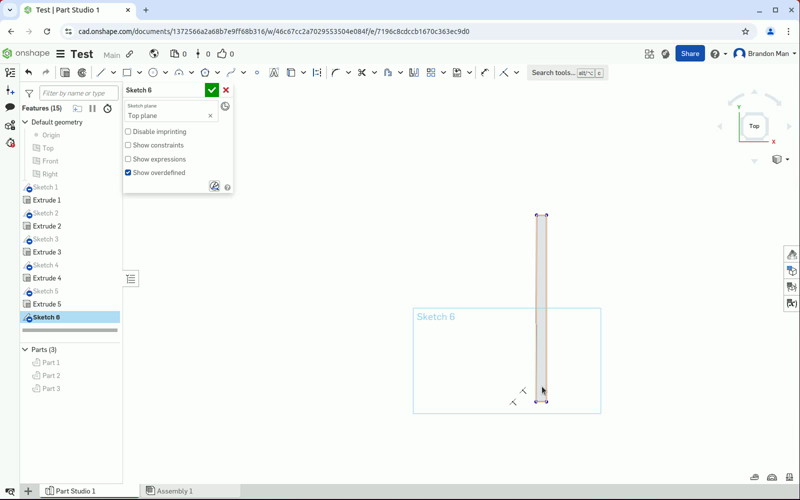
scroll(6)
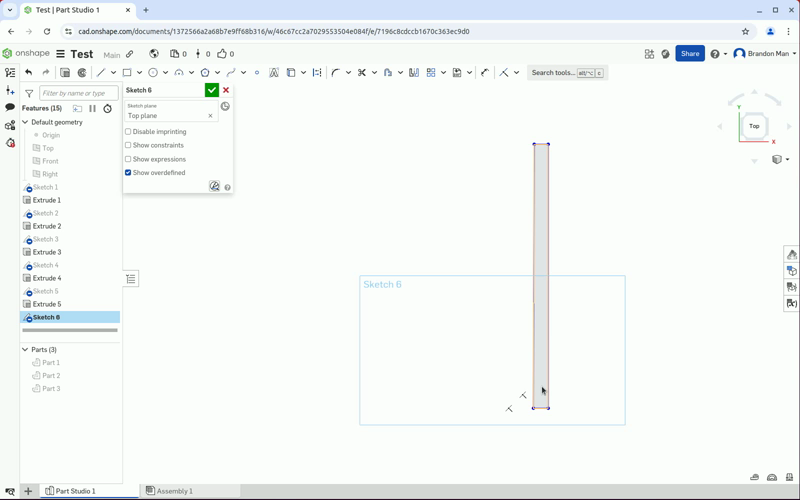
scroll(6)
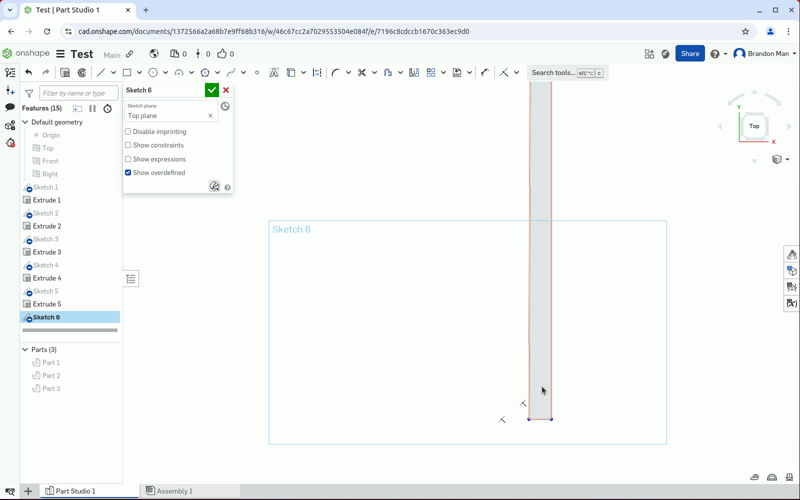
scroll(6)
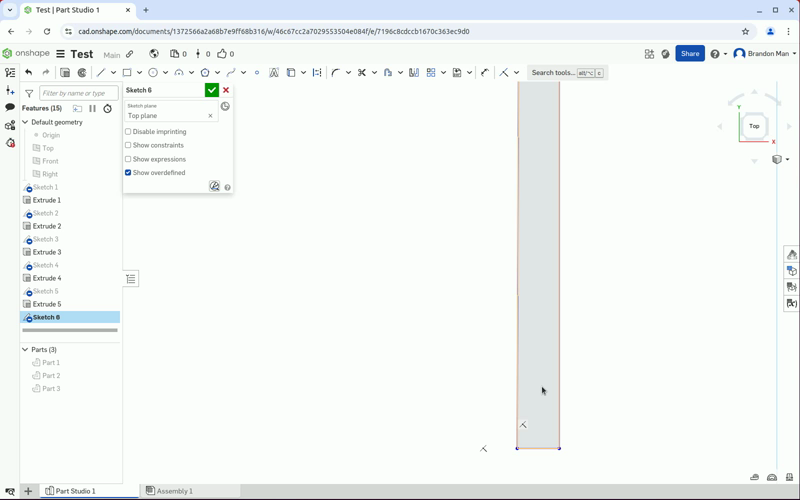
click(542, 386)
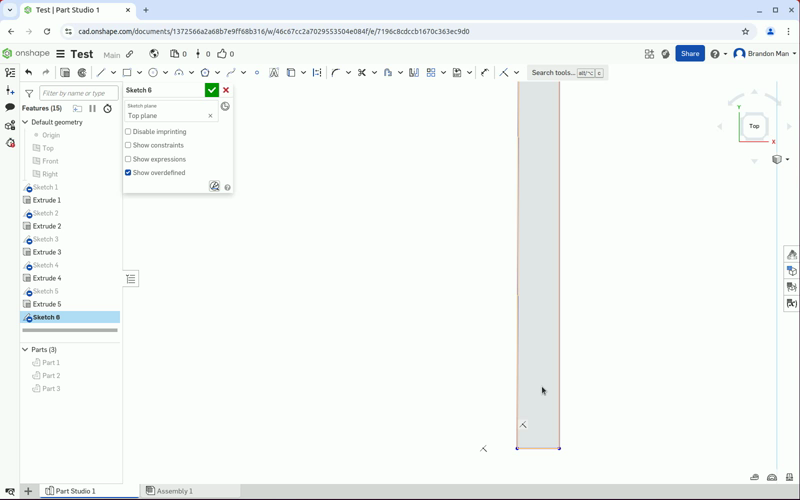
scroll(-6)
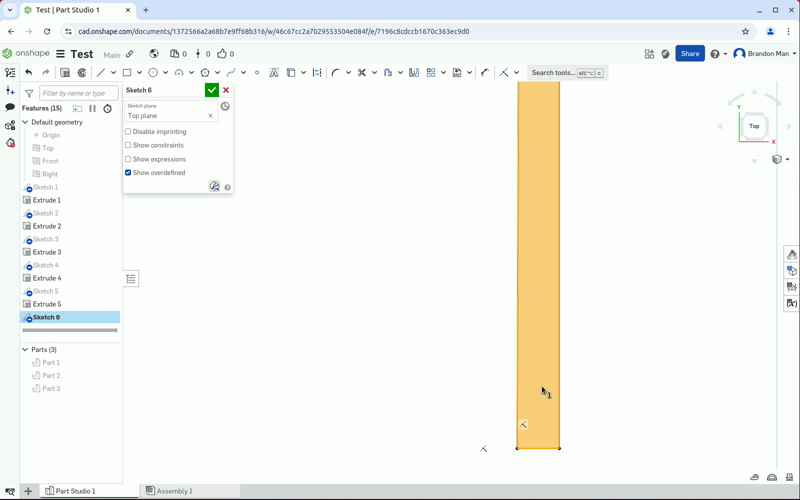
scroll(-6)
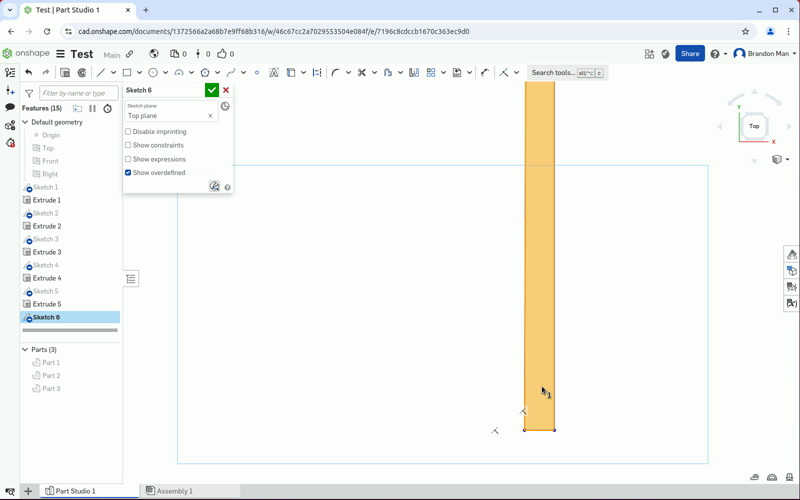
scroll(-6)
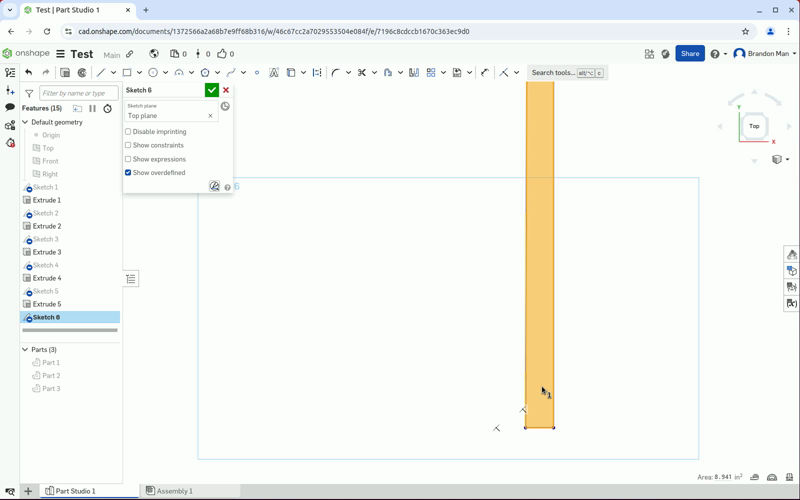
scroll(-6)
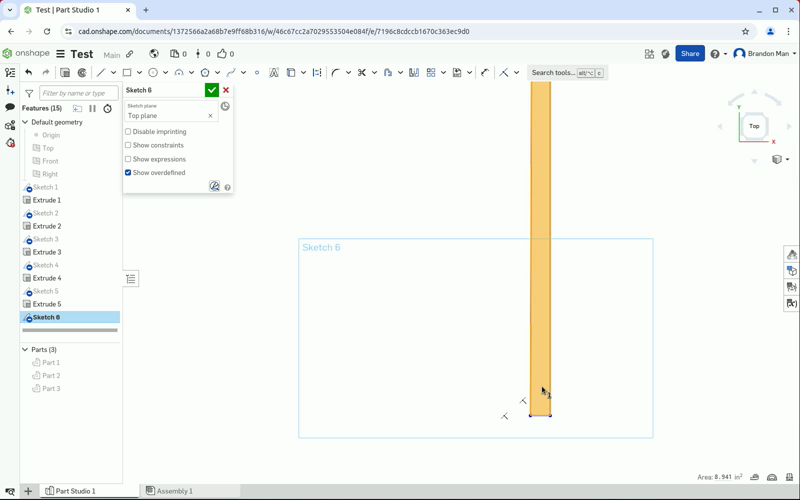
scroll(-6)
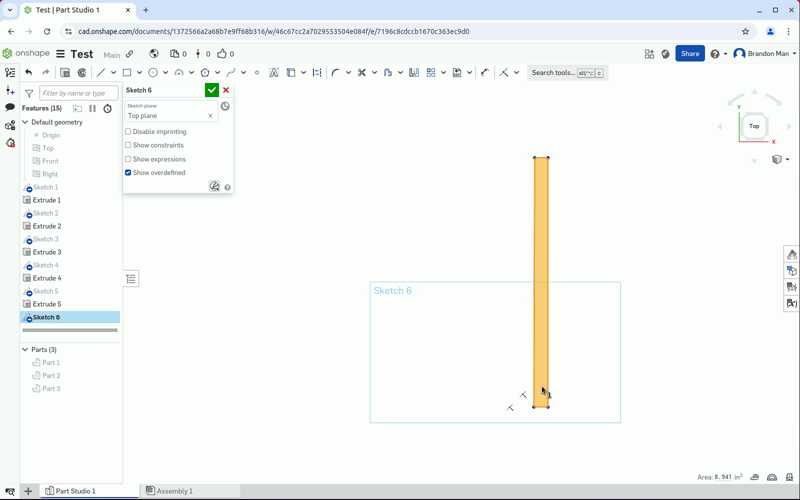
scroll(-6)
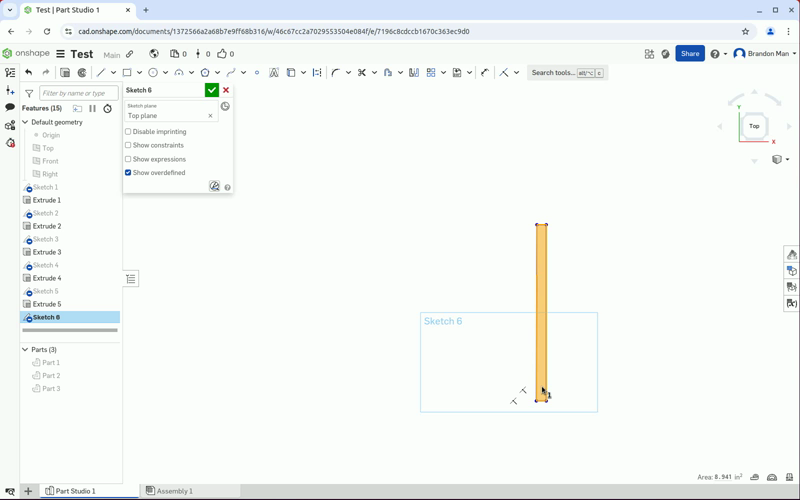
scroll(-6)
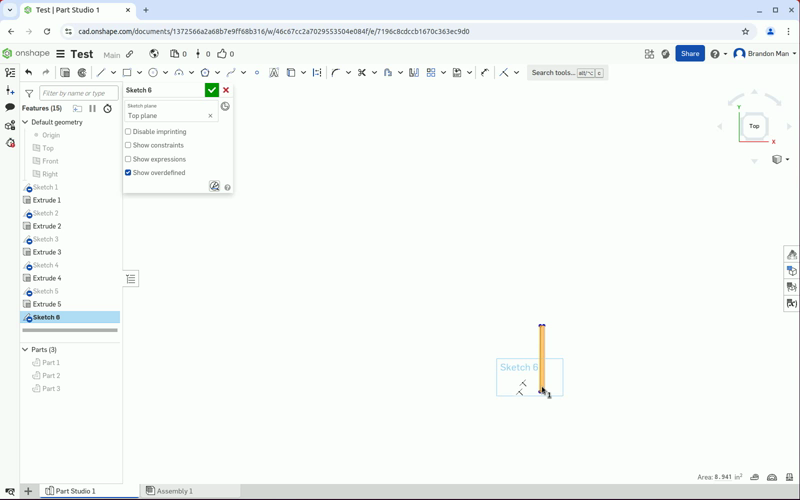
mouse_move(73, 352)
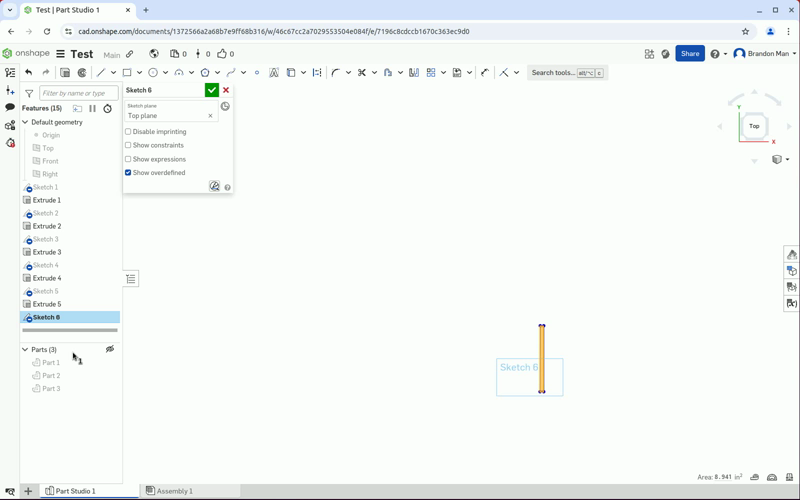
key(shift+y)
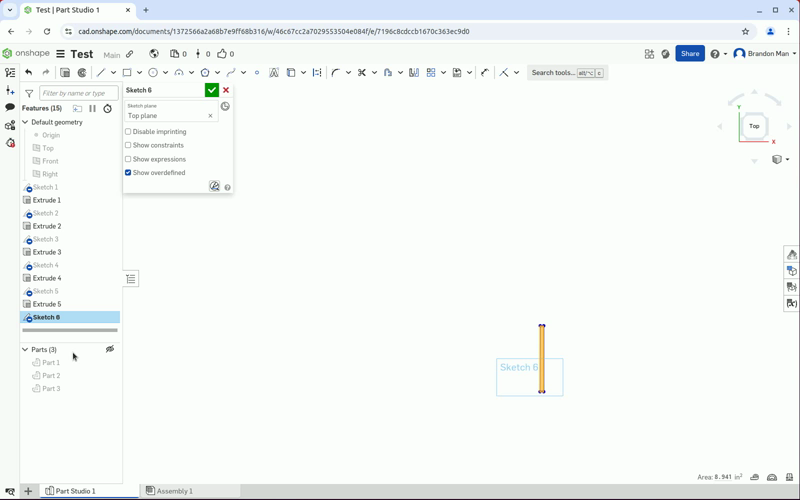
key(shift+e)
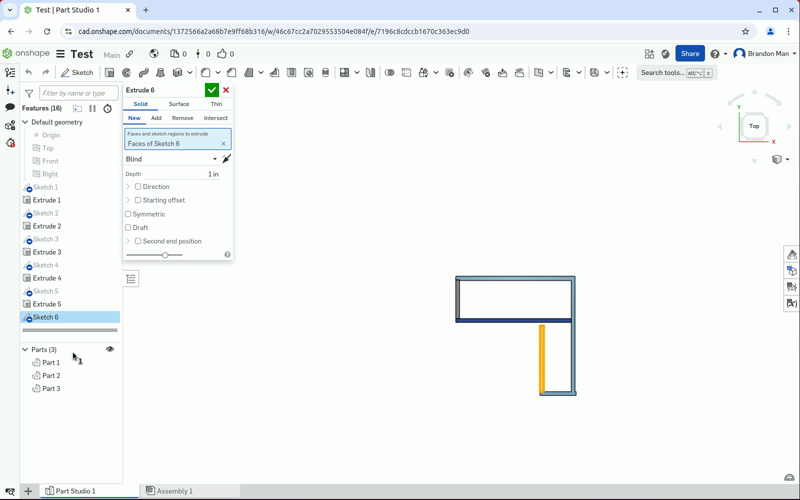
mouse_move(143, 106)
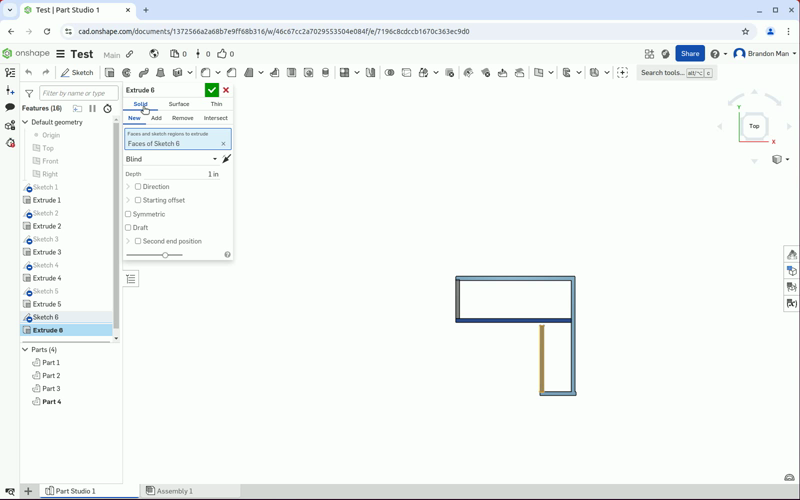
click(143, 106)
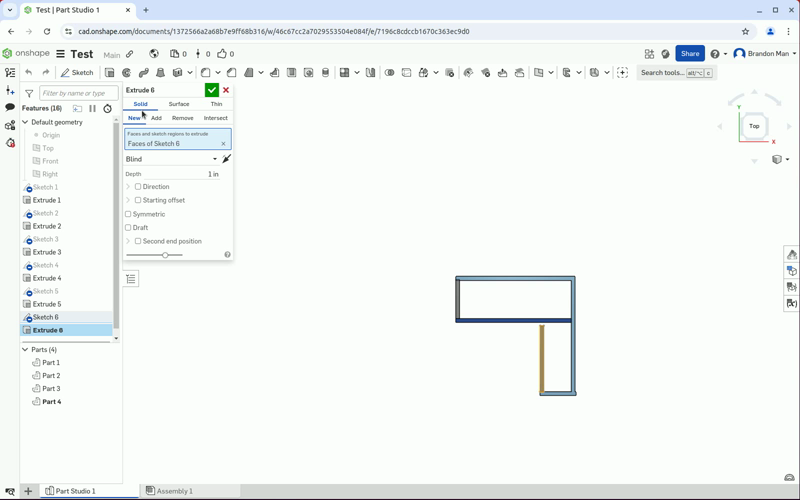
mouse_move(137, 120)
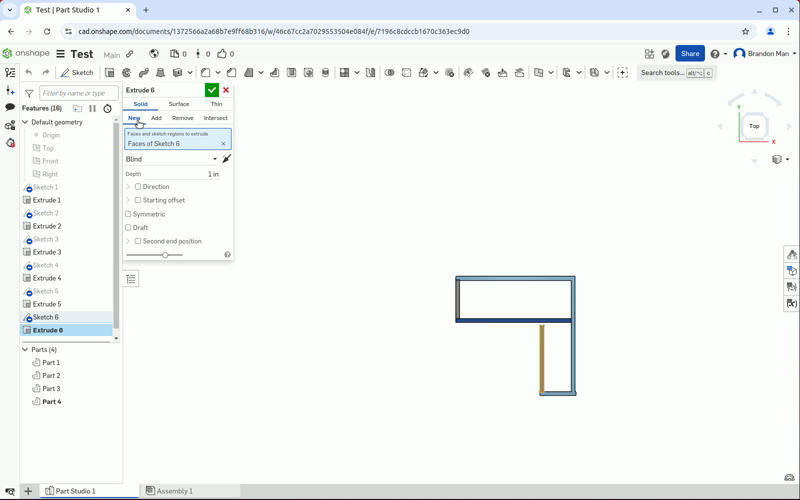
click(137, 120)
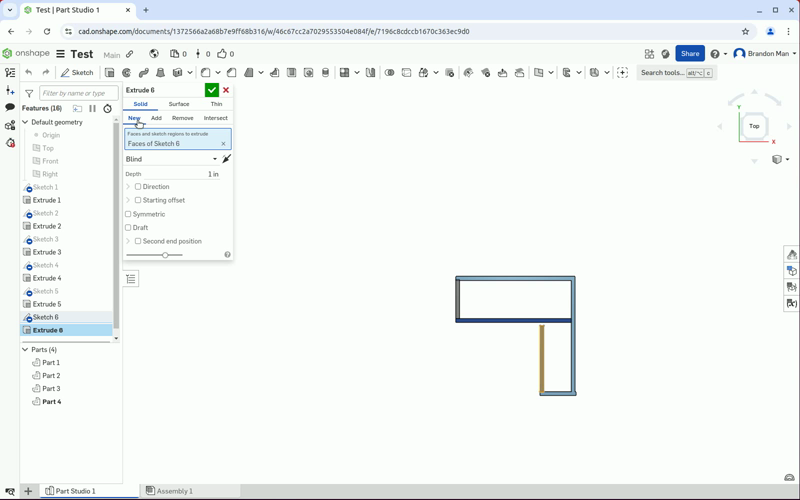
key(tab, 4)
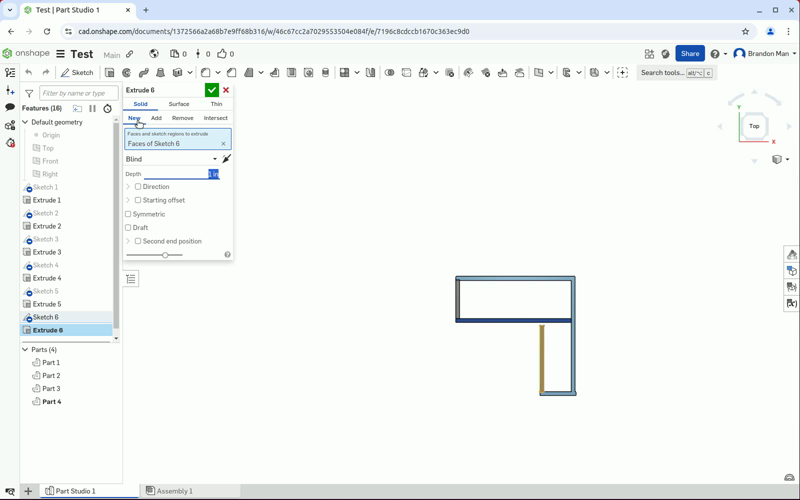
text(-1.926)
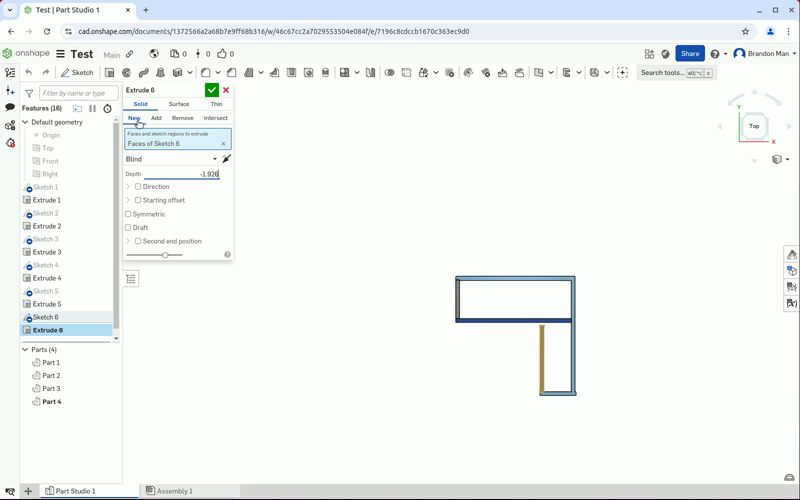
key(enter)
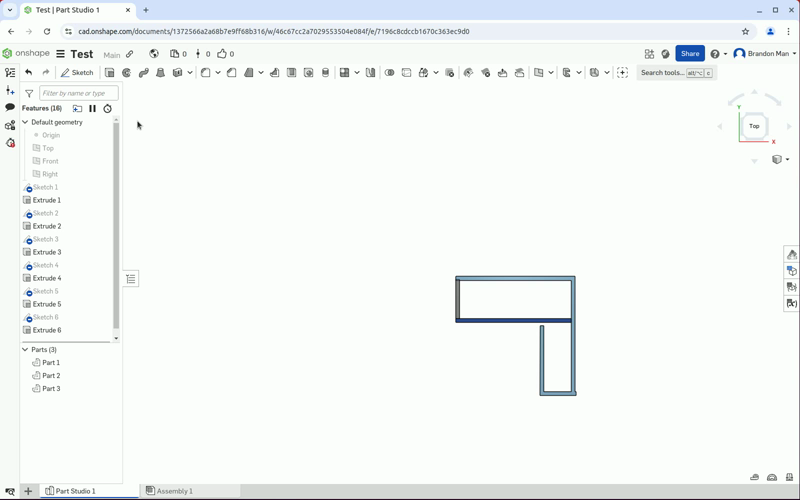
key(shift+h)
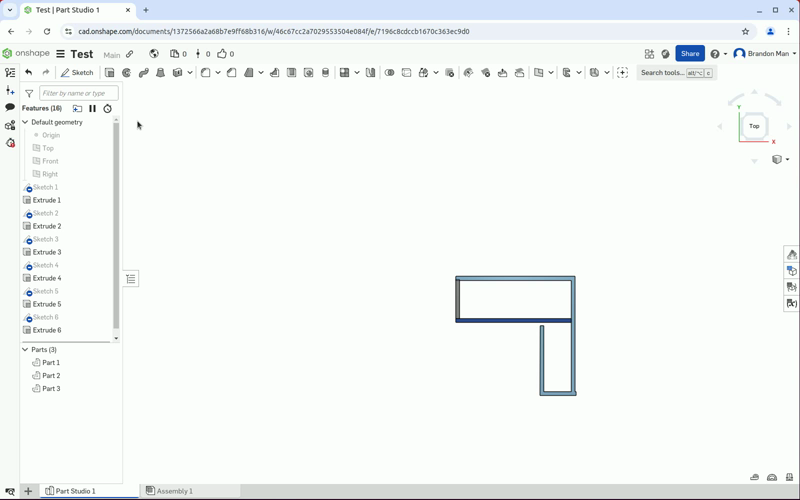
key(shift+h)
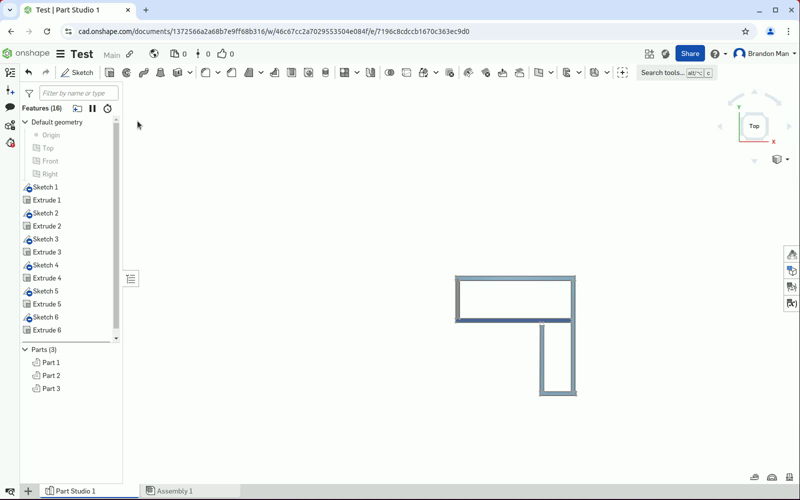
key(shift+7)
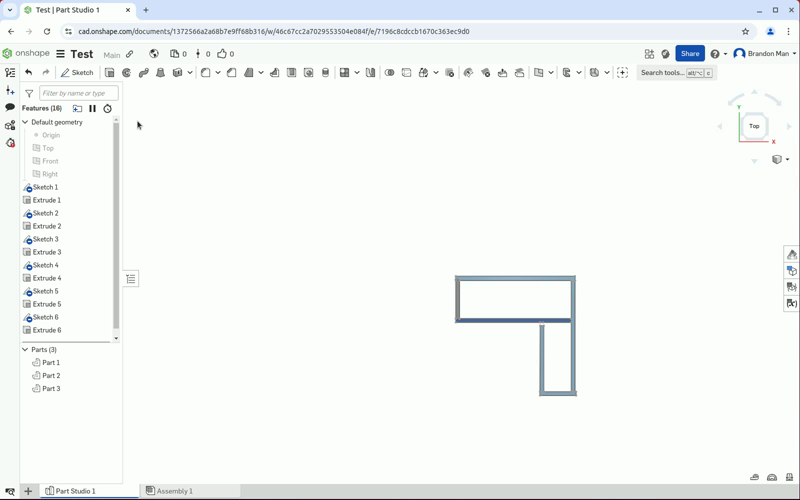
key(up, 3)
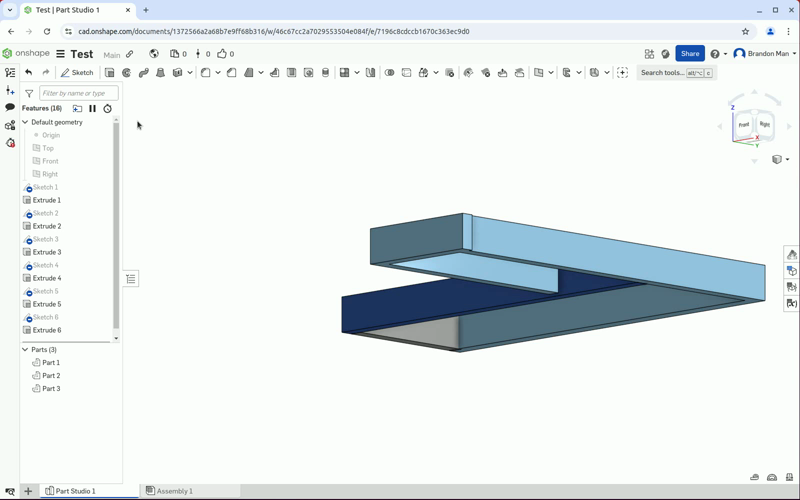
key(left, 3)
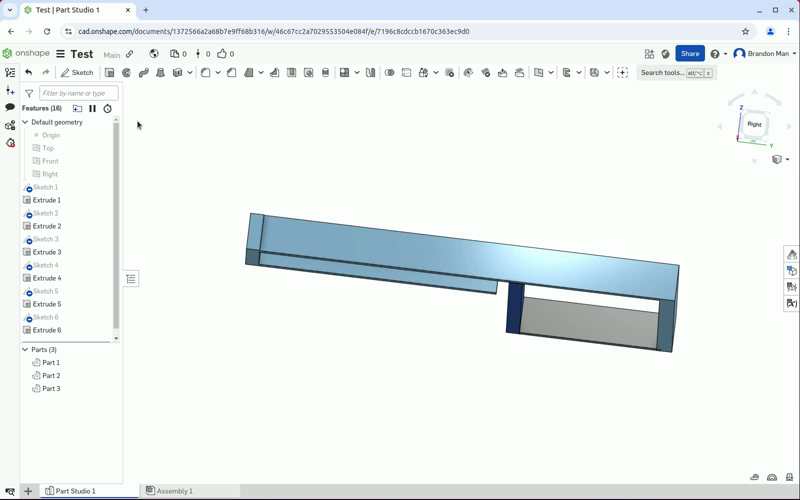
key(right, 3)
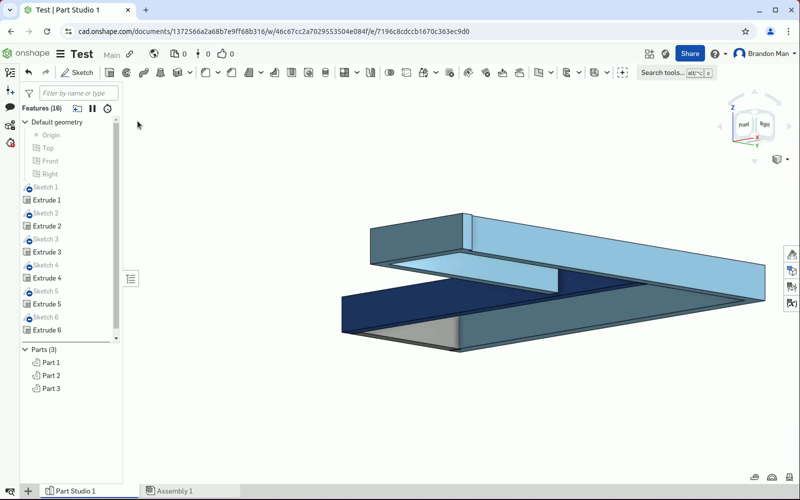
key(down, 3)
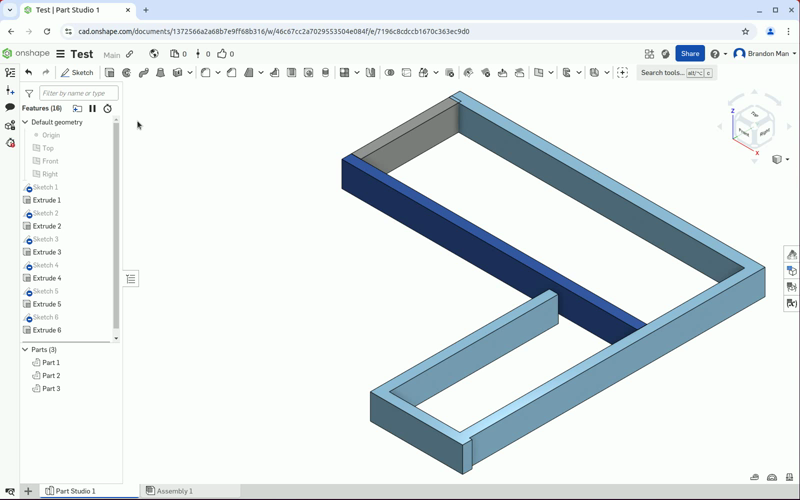
mouse_move(69, 189)
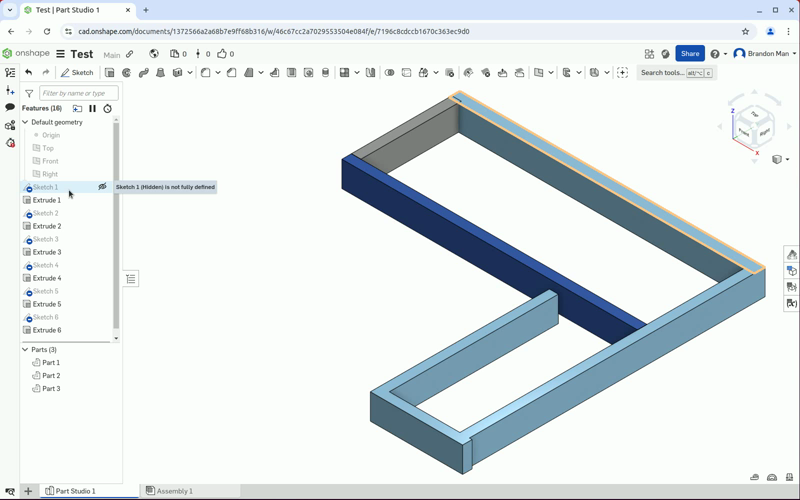
click(69, 189)